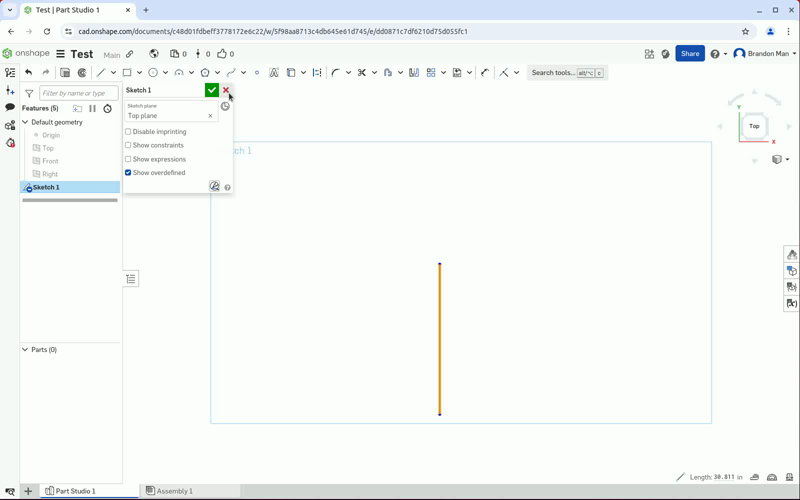
key(shift+h)
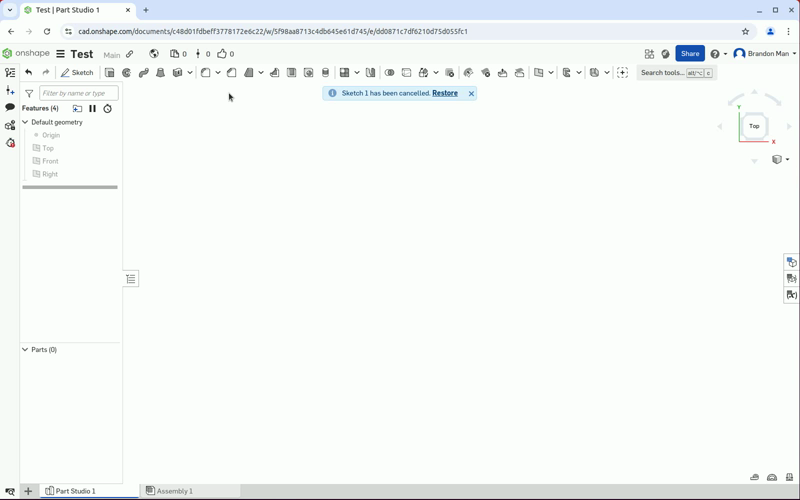
mouse_move(73, 352)
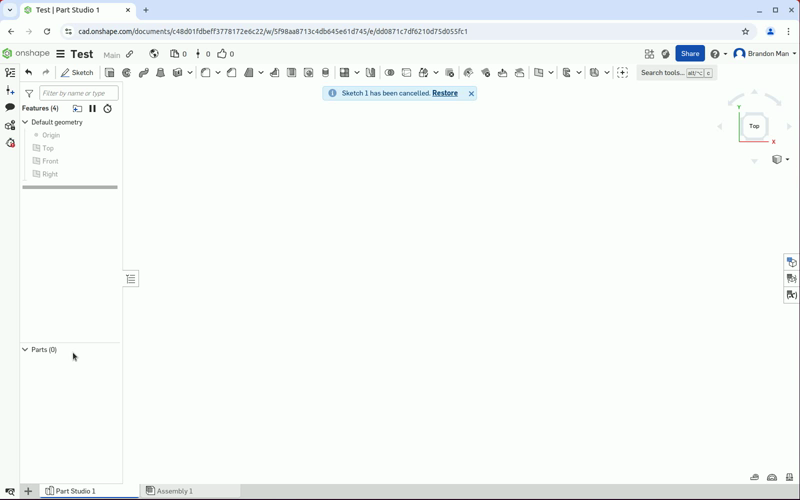
key(y)
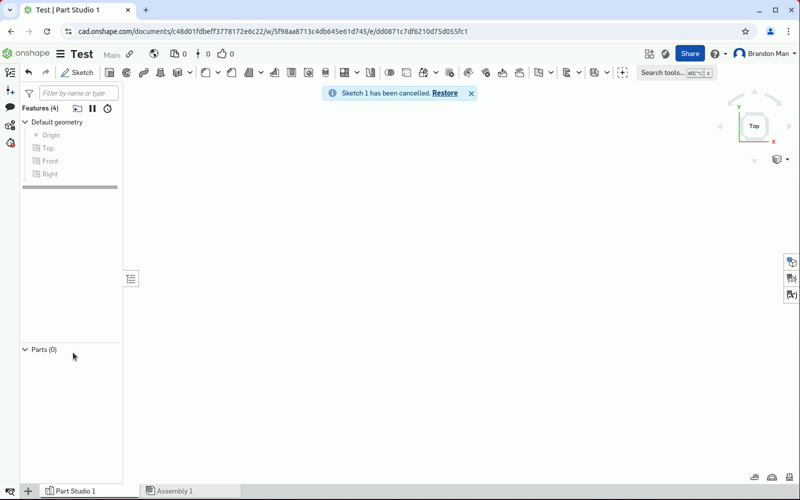
key(shift+p)
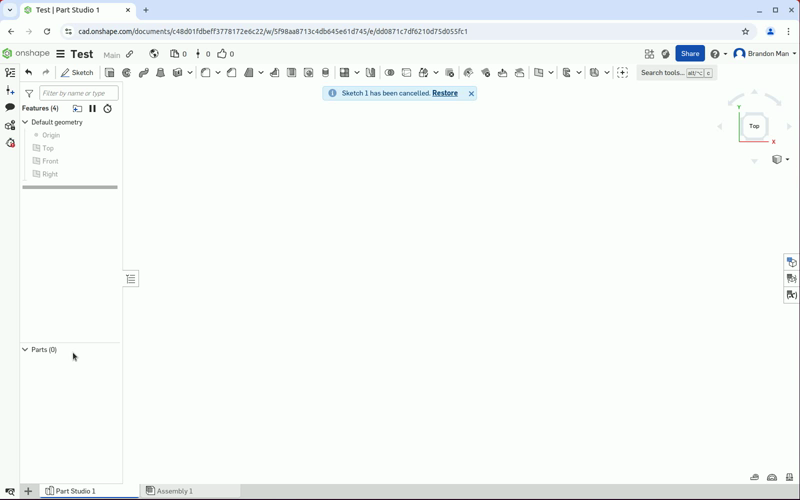
key(space)
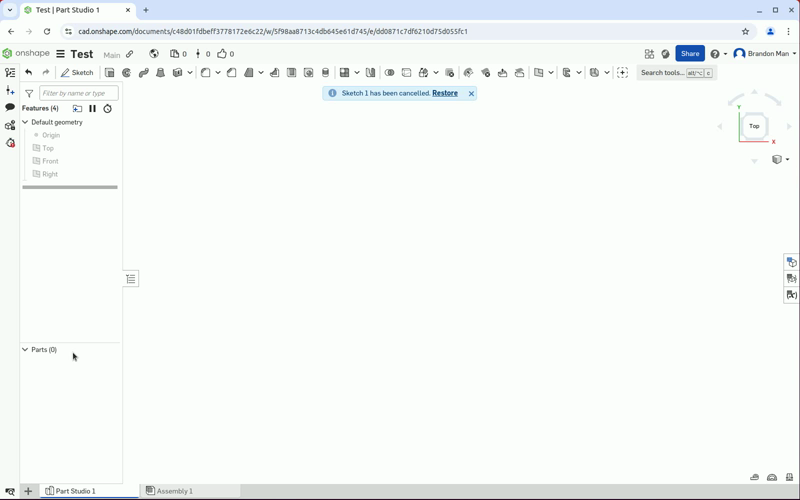
key_down(shift)
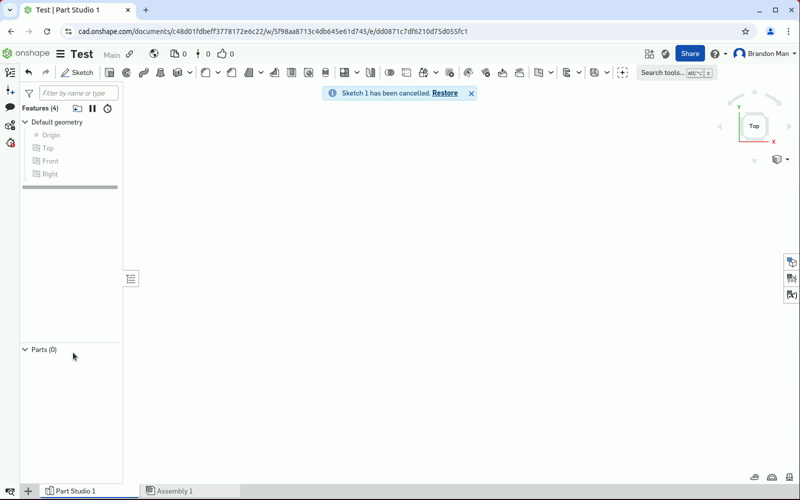
key(up)
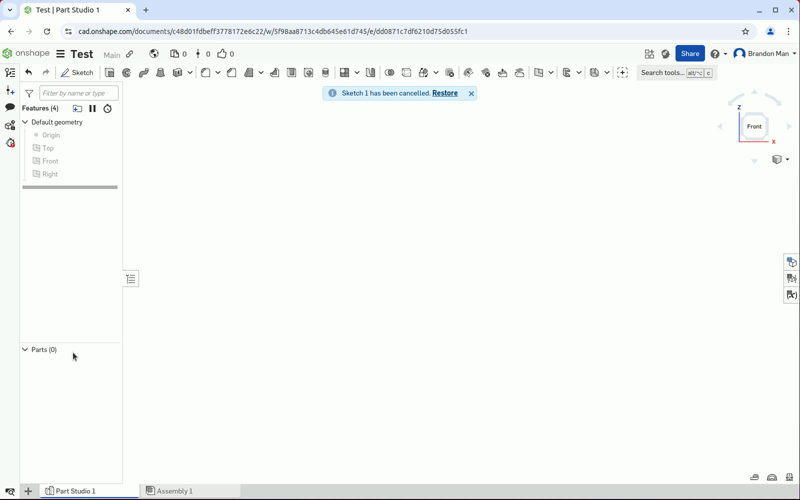
key_up(shift)
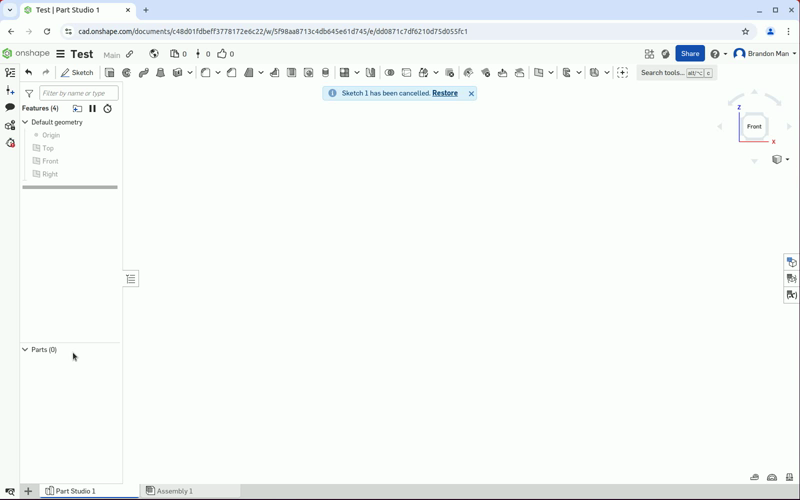
mouse_move(73, 352)
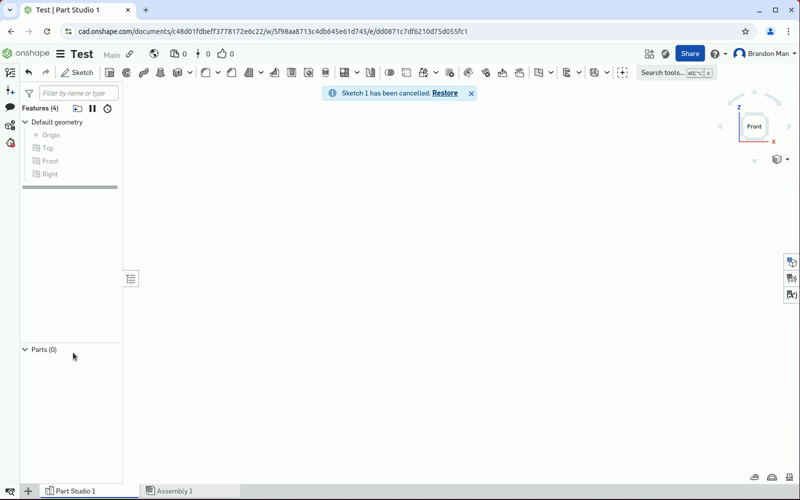
key(shift+y)
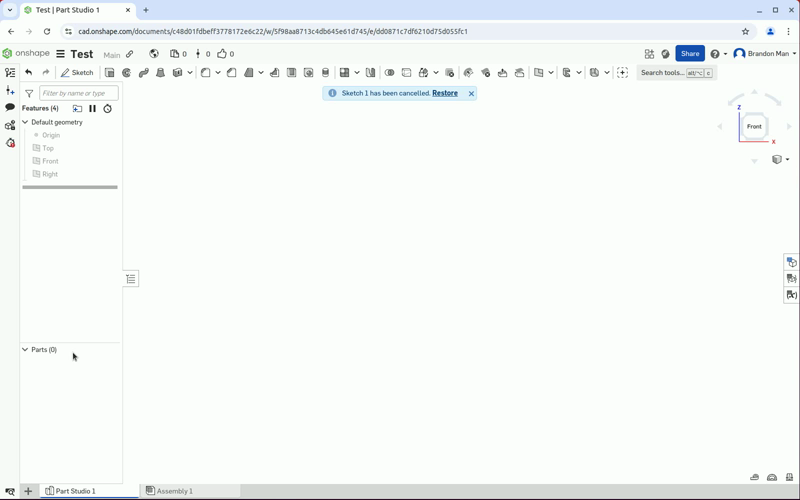
key(shift+s)
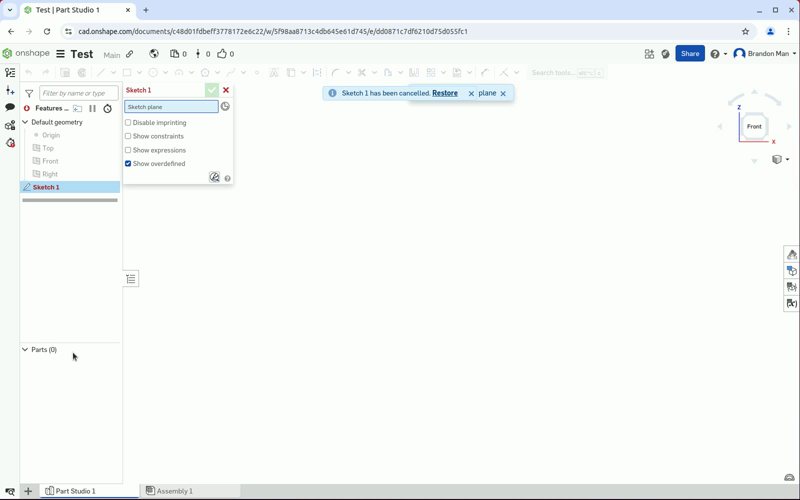
mouse_move(73, 163)
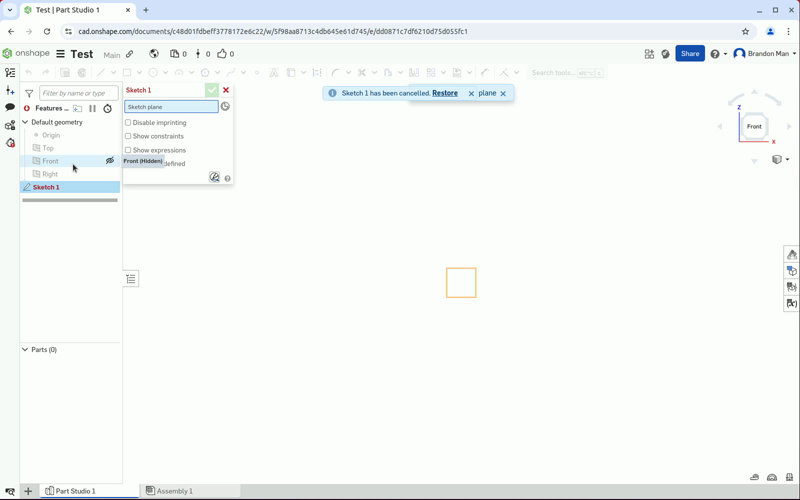
click(73, 163)
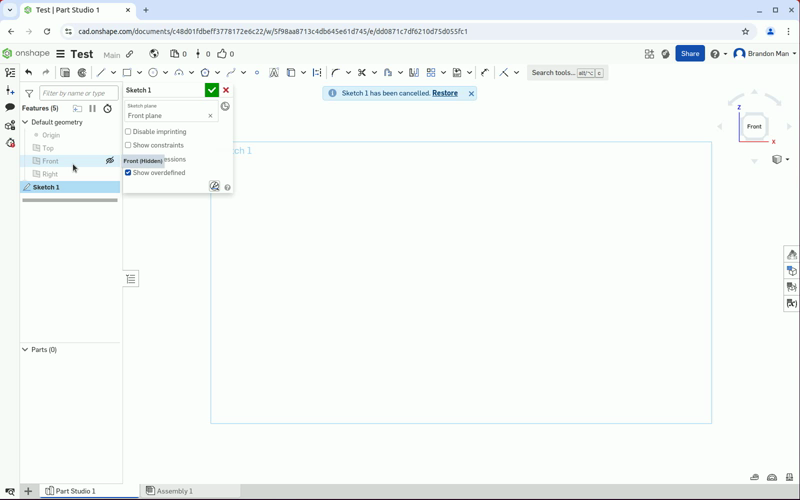
mouse_move(73, 352)
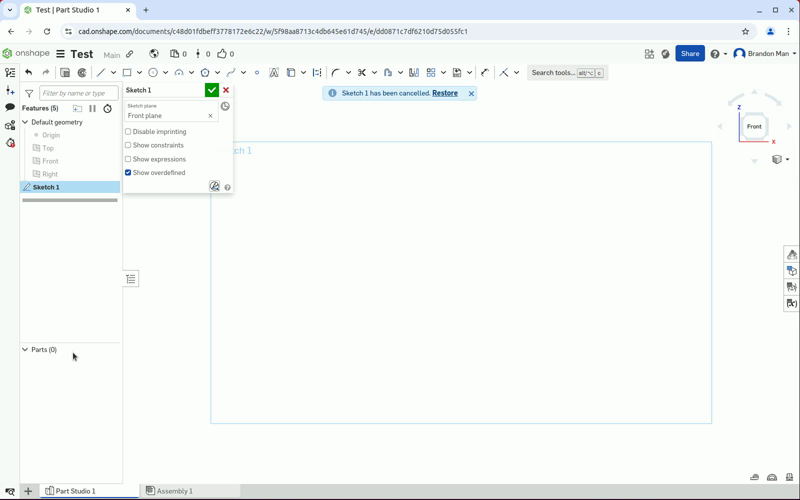
key(y)
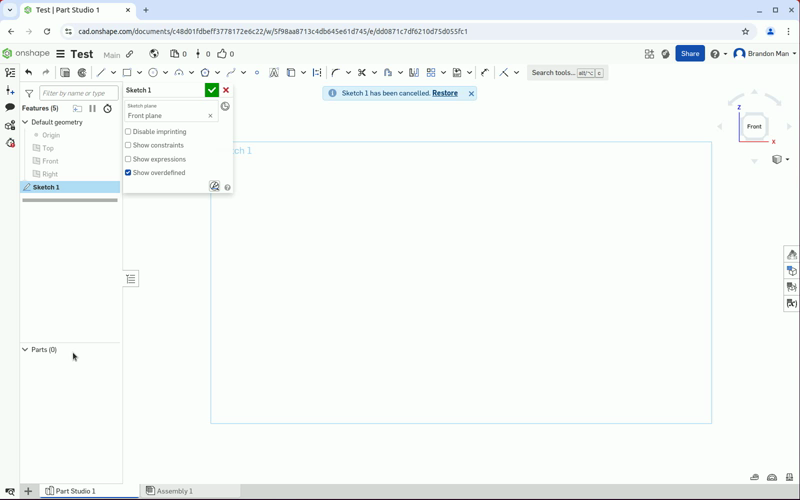
key(l)
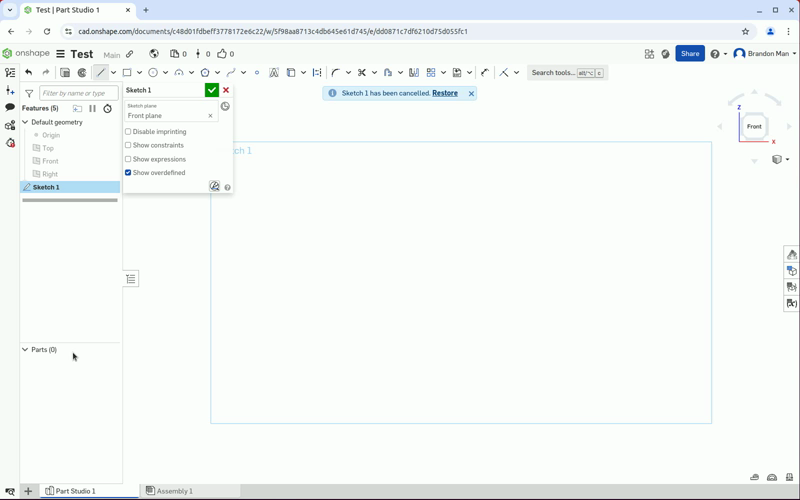
key_down(shift)
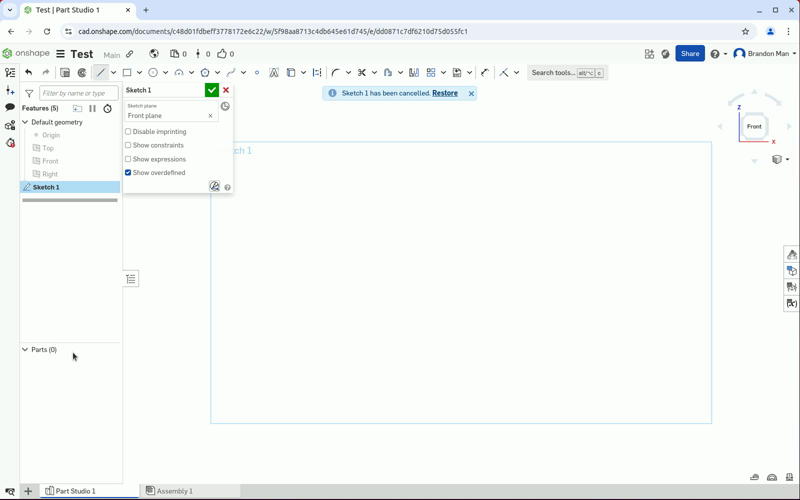
mouse_move(356, 391)
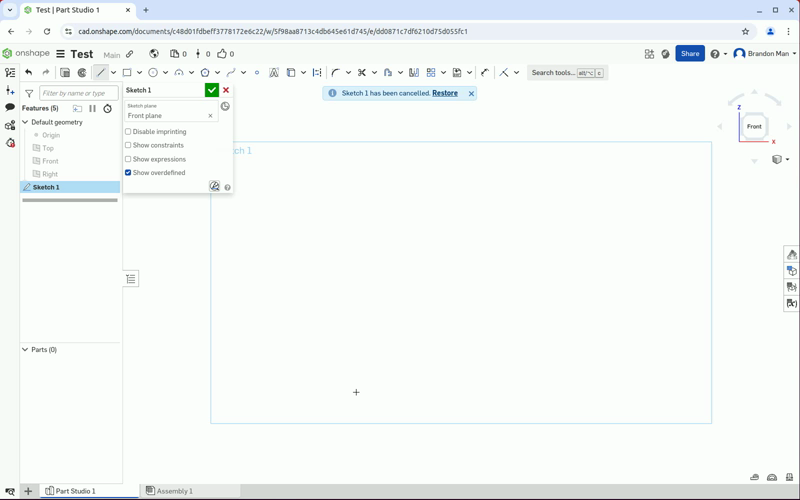
click(356, 391)
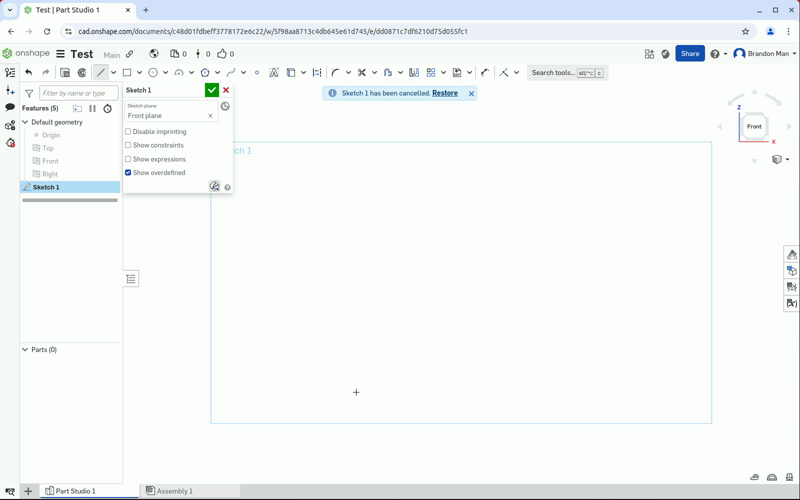
key_up(shift)
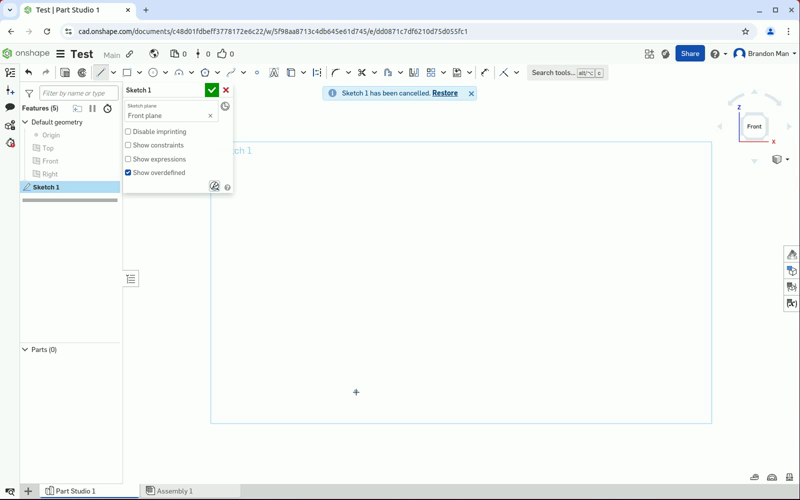
key_down(shift)
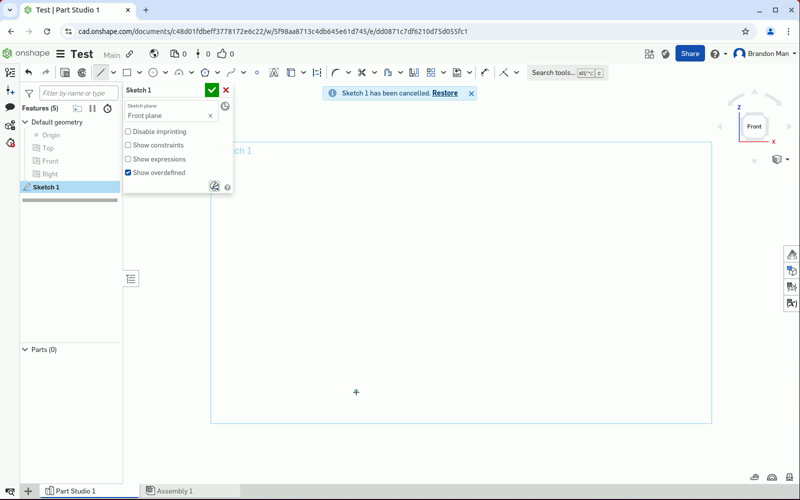
mouse_move(386, 391)
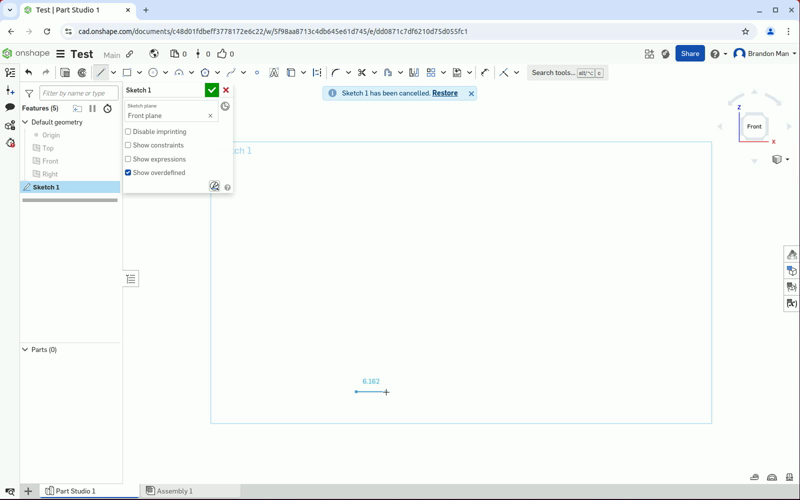
mouse_move(361, 391)
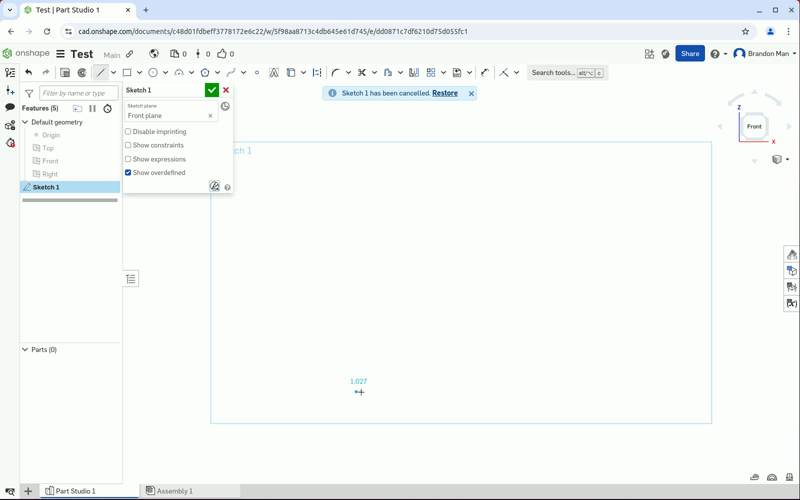
scroll(6)
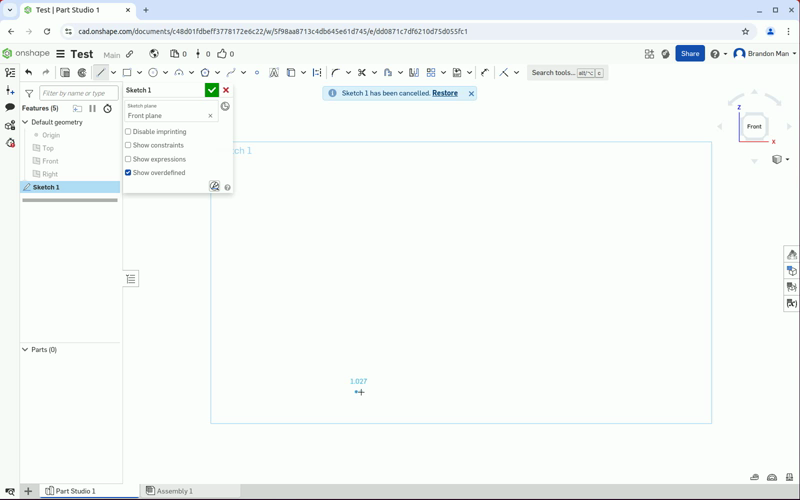
scroll(6)
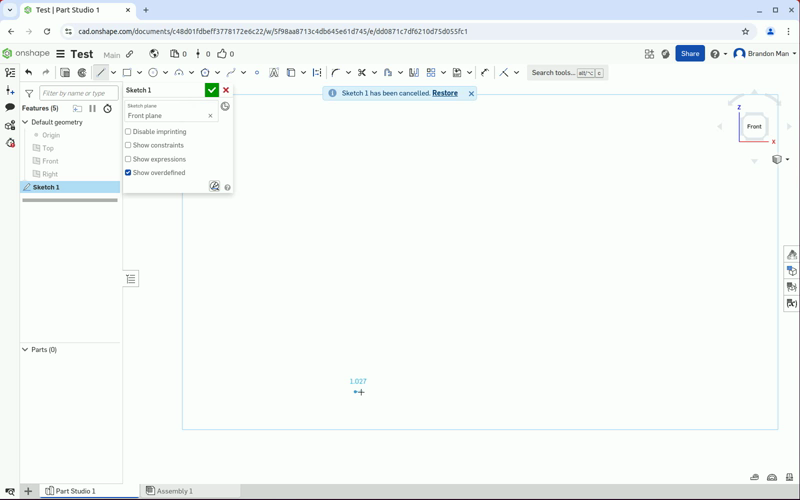
scroll(6)
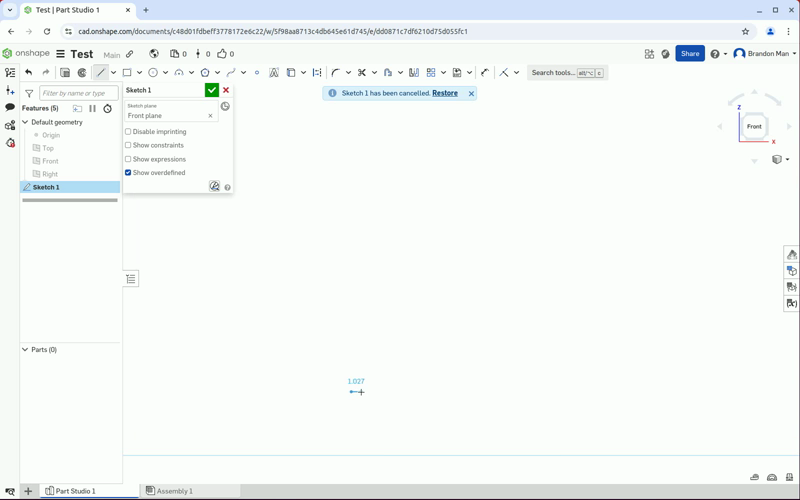
scroll(6)
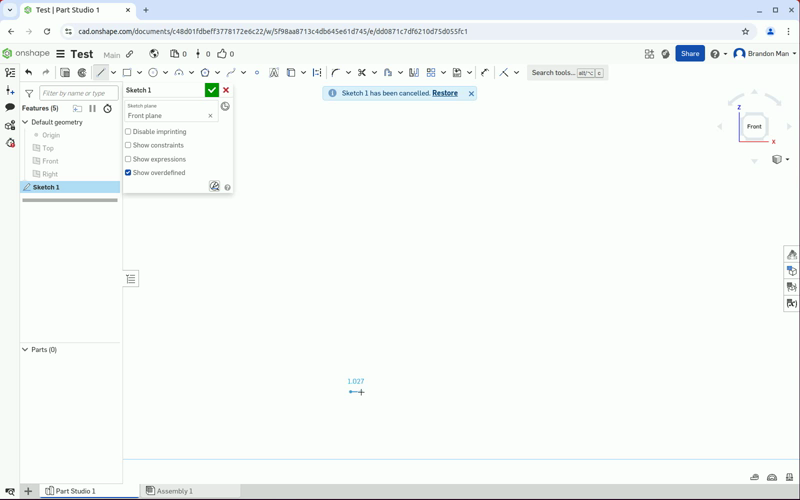
scroll(6)
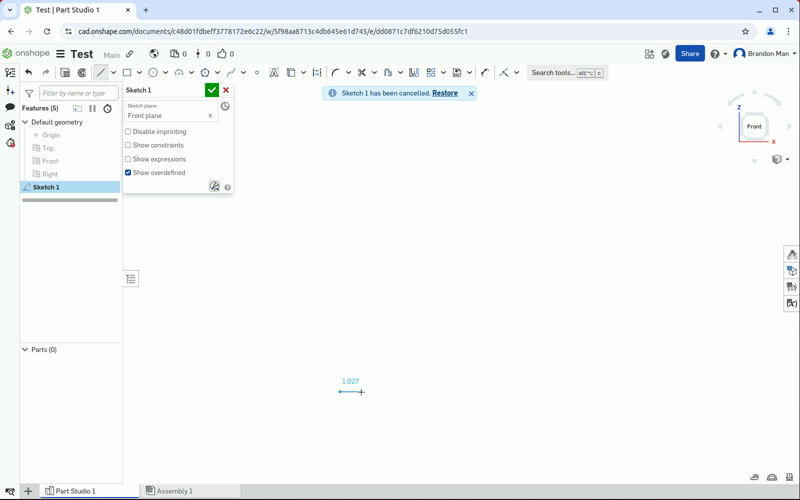
scroll(6)
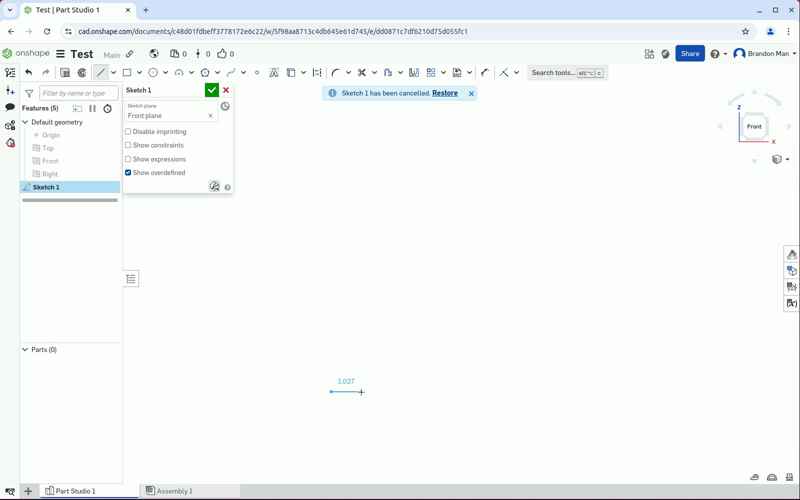
scroll(6)
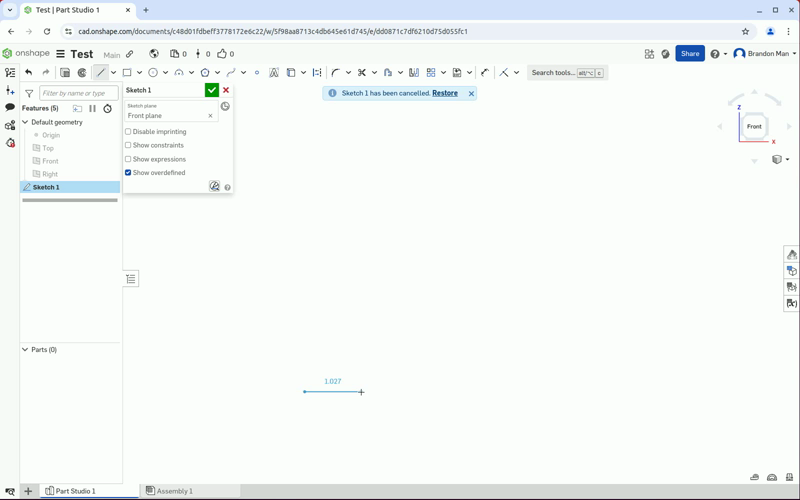
click(361, 391)
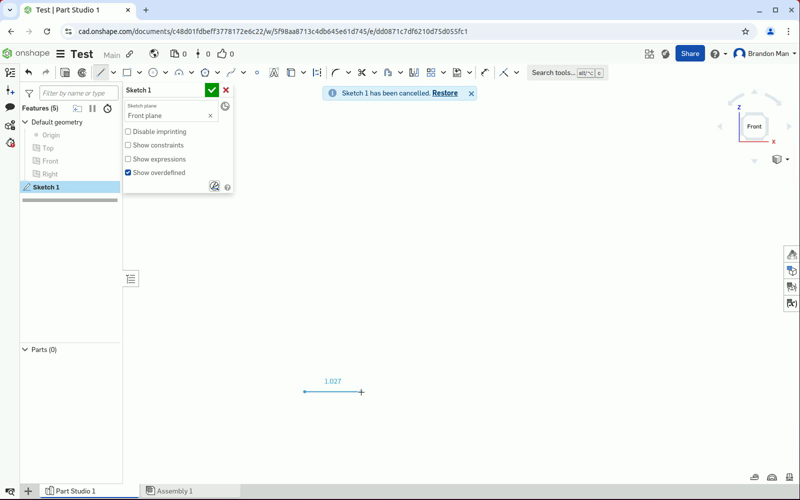
scroll(-6)
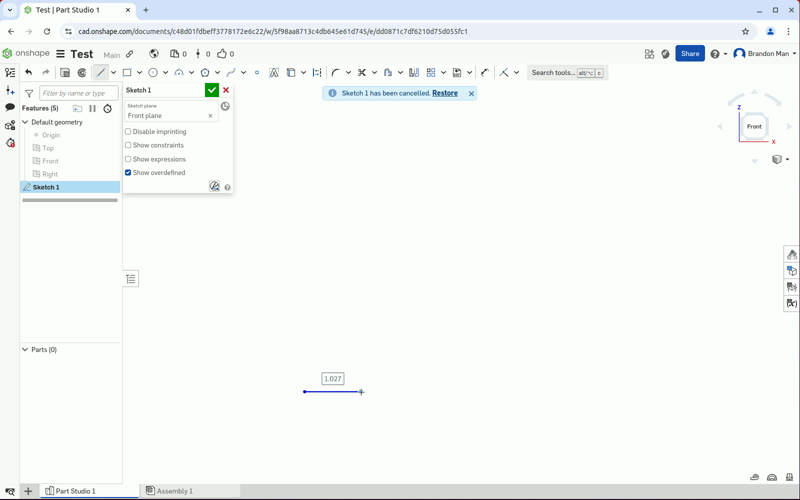
scroll(-6)
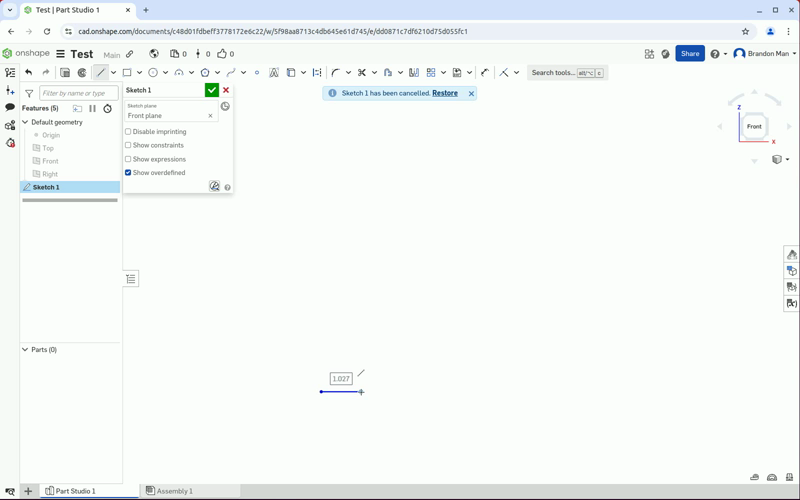
scroll(-6)
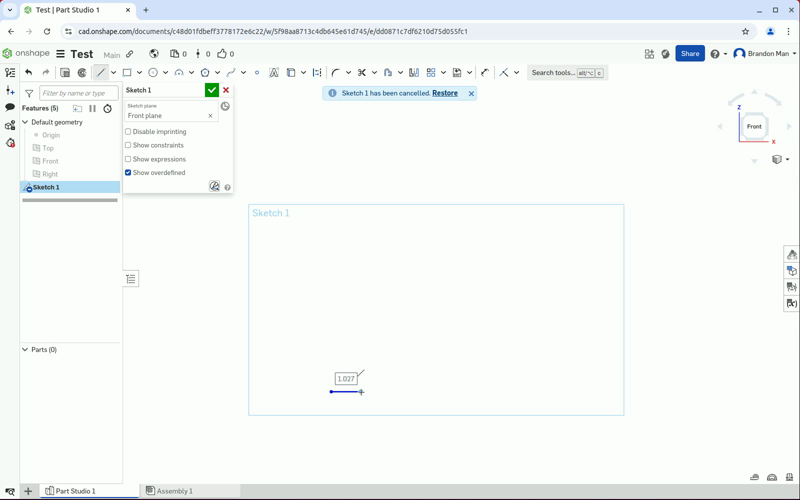
scroll(-6)
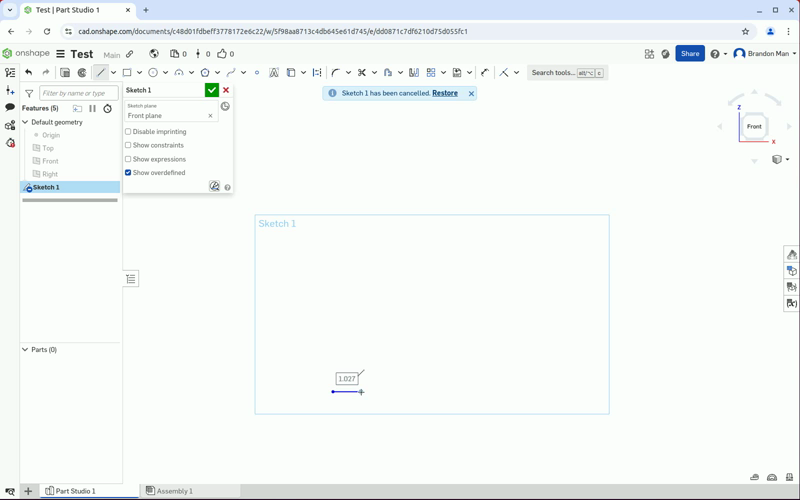
scroll(-6)
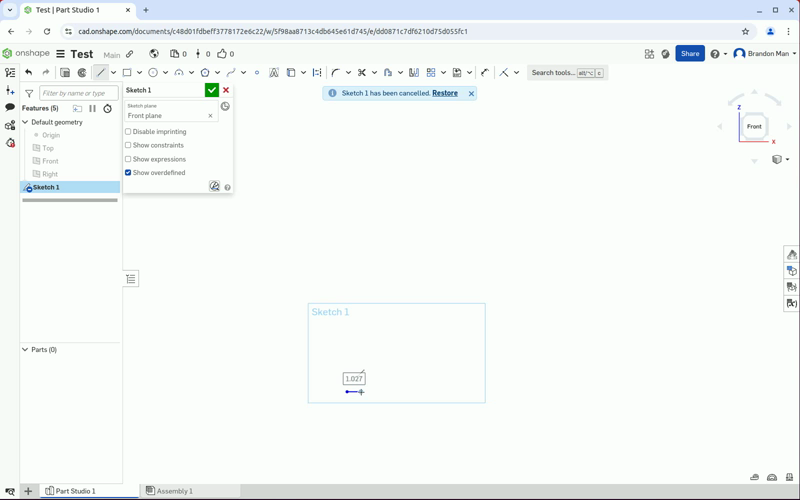
scroll(-6)
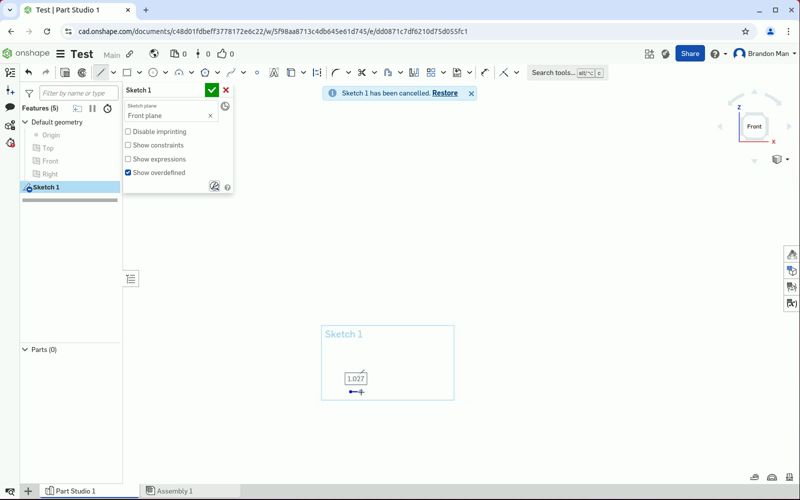
scroll(-6)
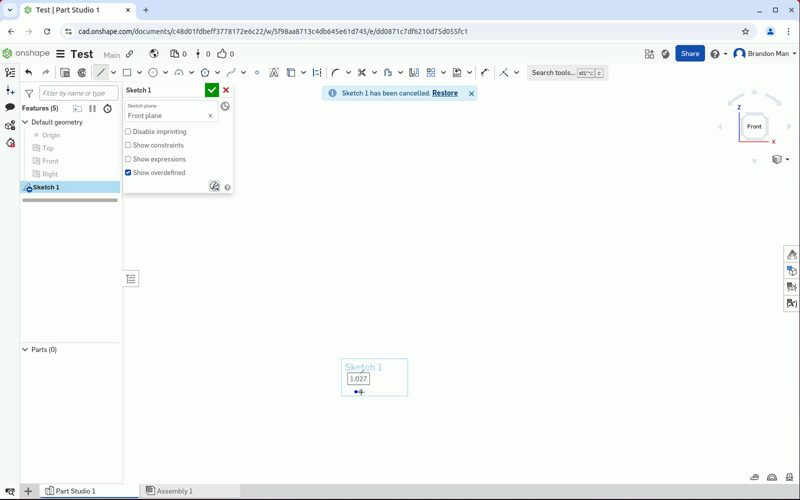
key_up(shift)
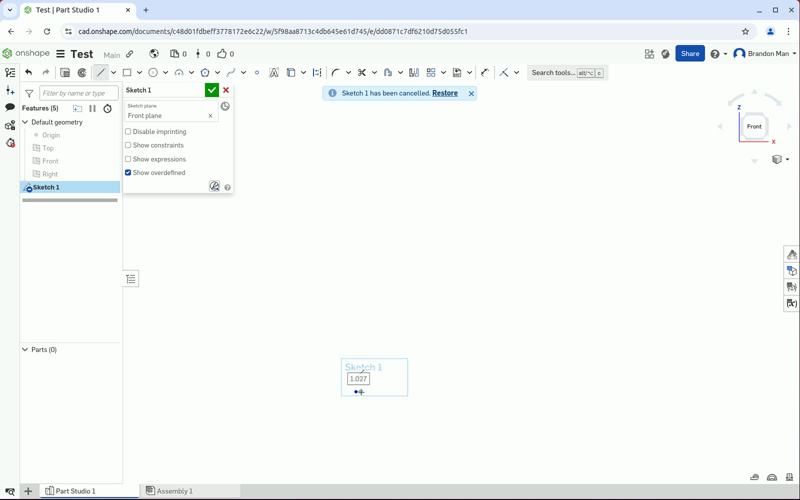
key_down(shift)
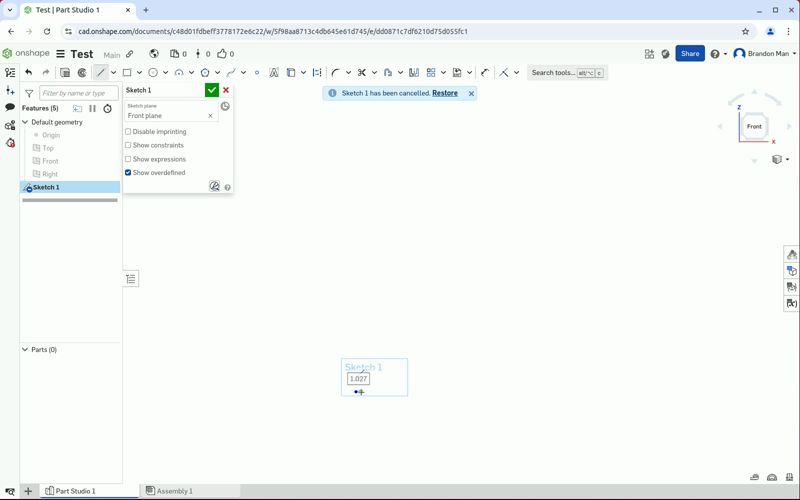
mouse_move(361, 176)
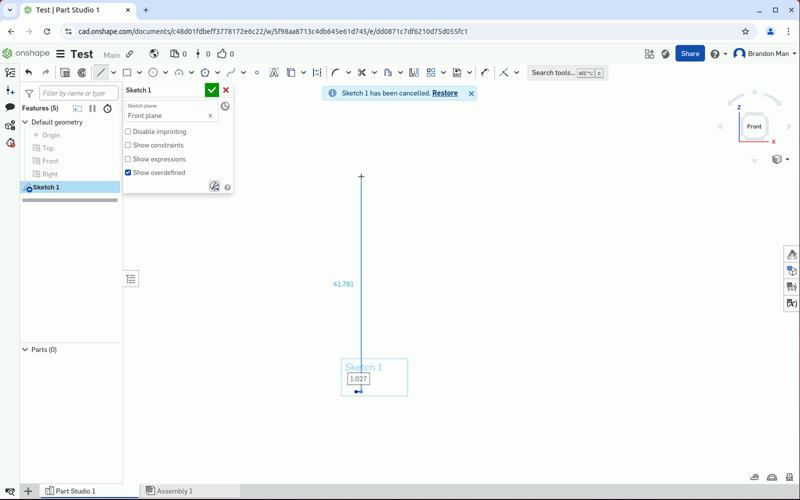
click(361, 176)
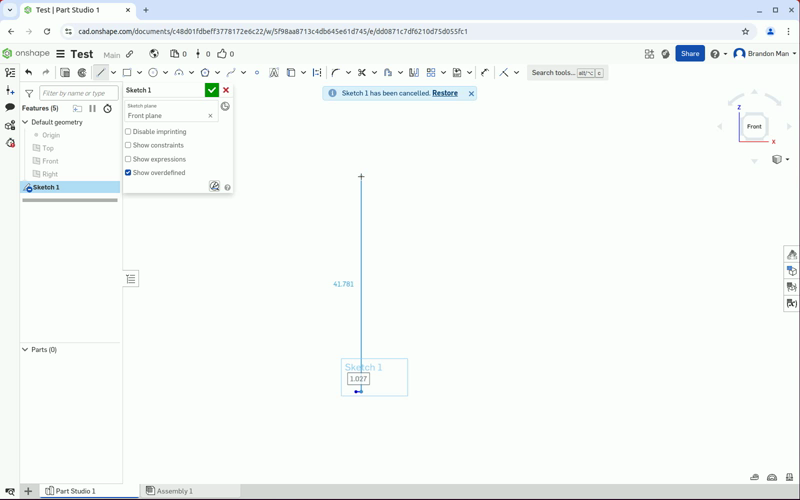
key_up(shift)
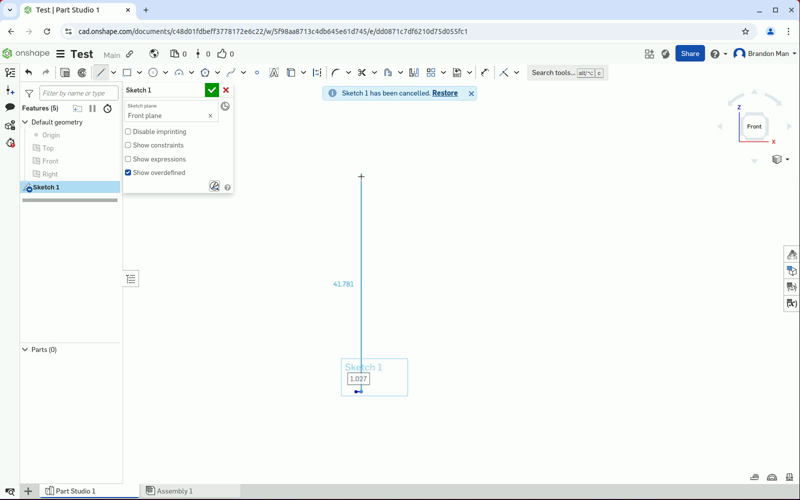
key_down(shift)
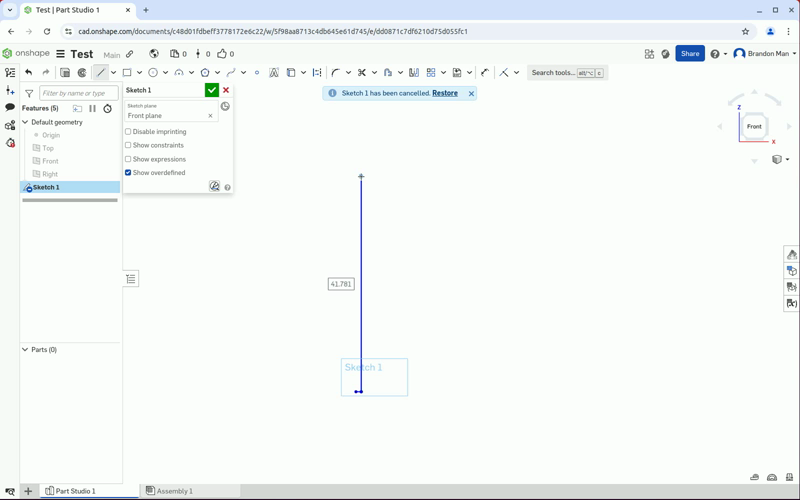
mouse_move(391, 176)
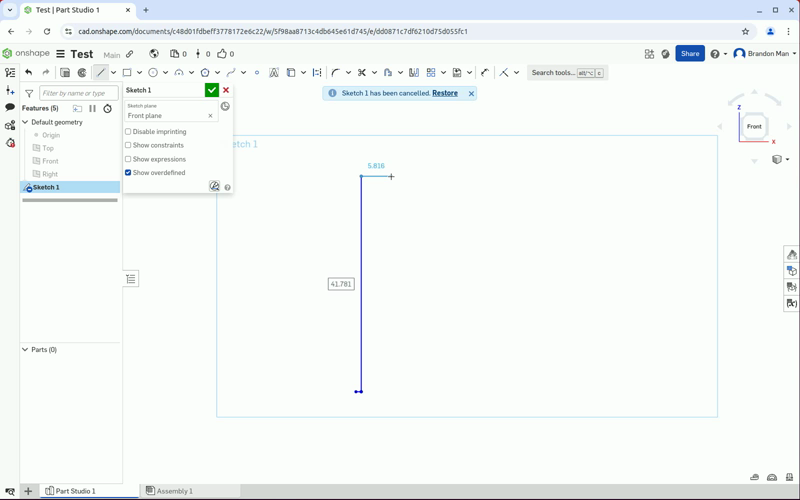
mouse_move(356, 176)
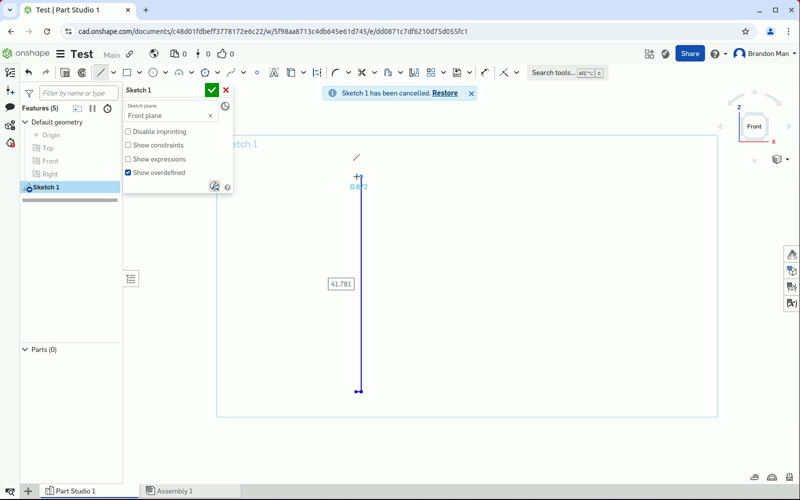
scroll(6)
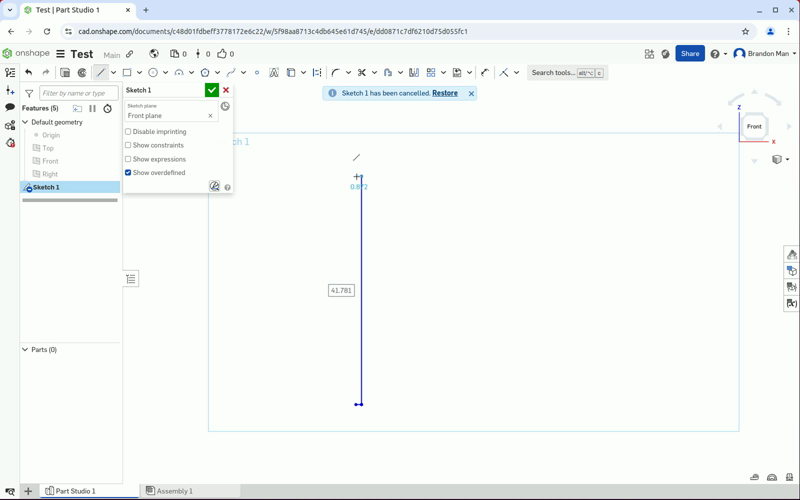
scroll(6)
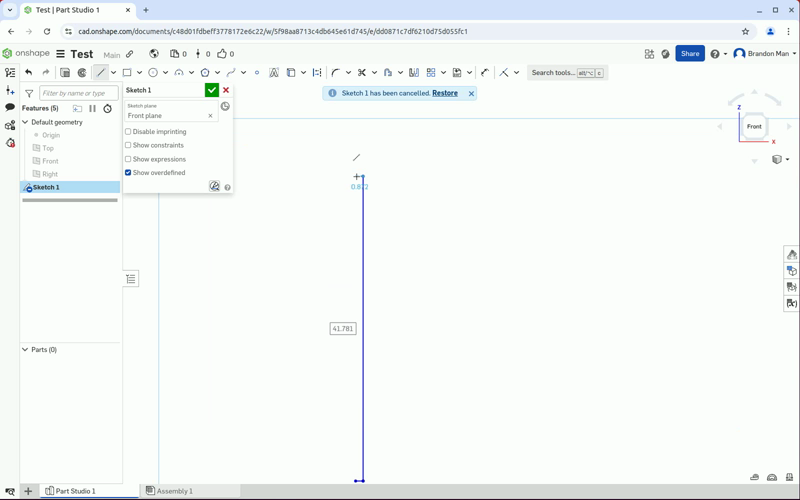
scroll(6)
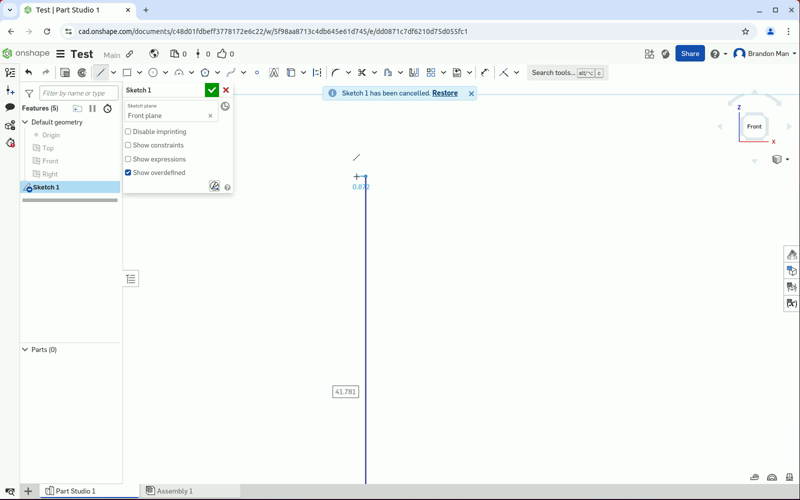
scroll(6)
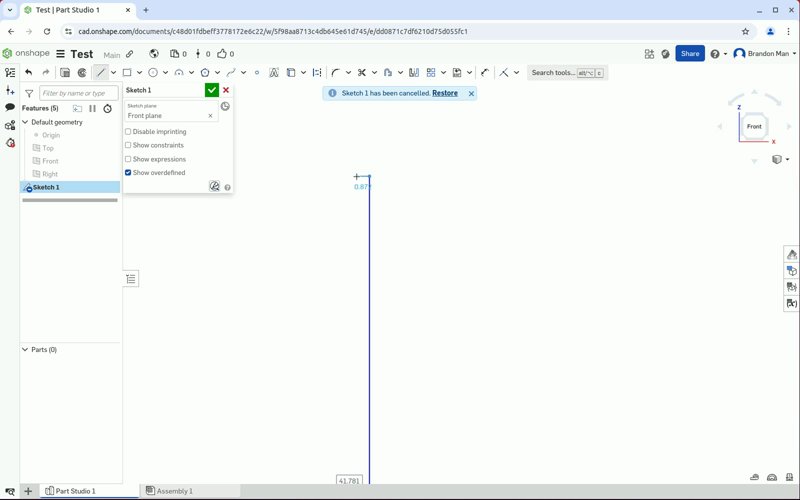
scroll(6)
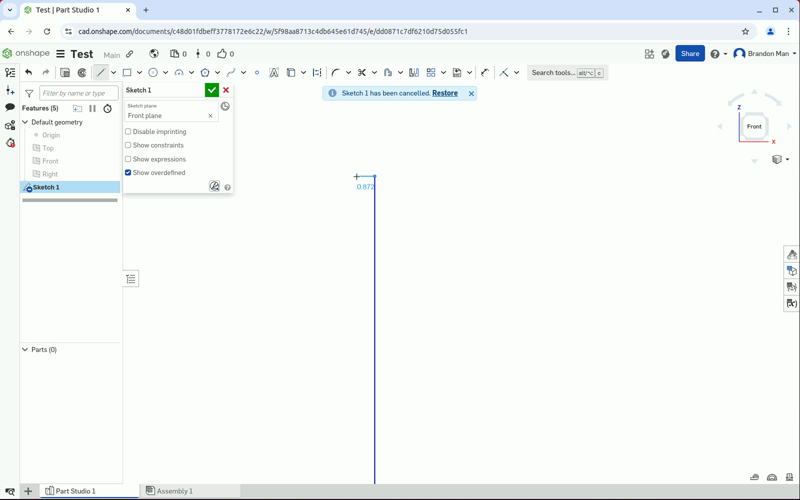
scroll(6)
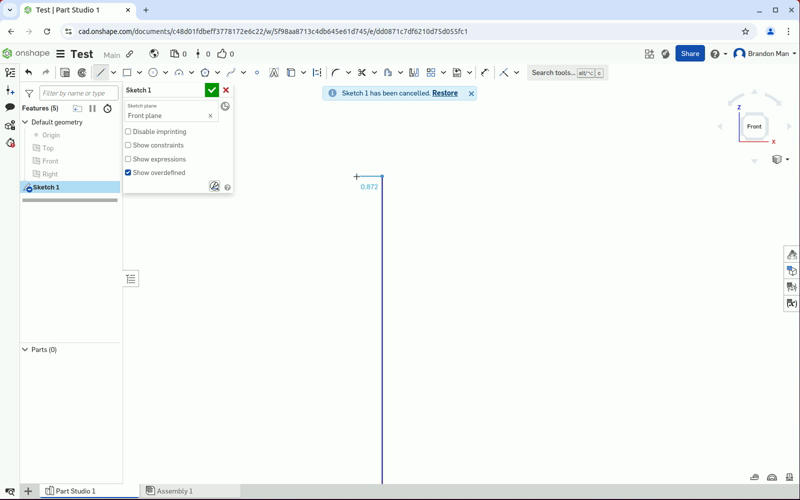
scroll(6)
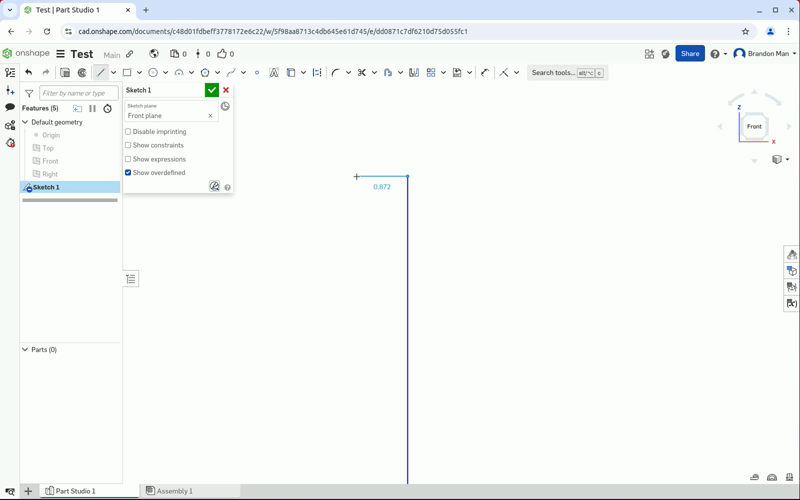
click(356, 176)
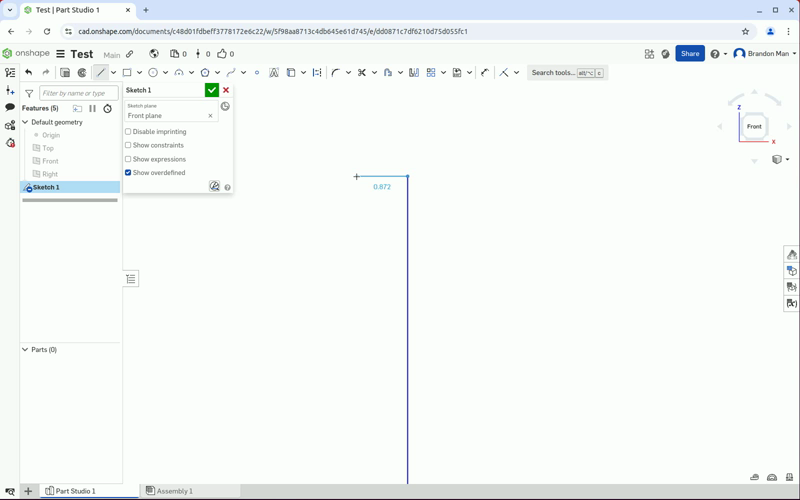
scroll(-6)
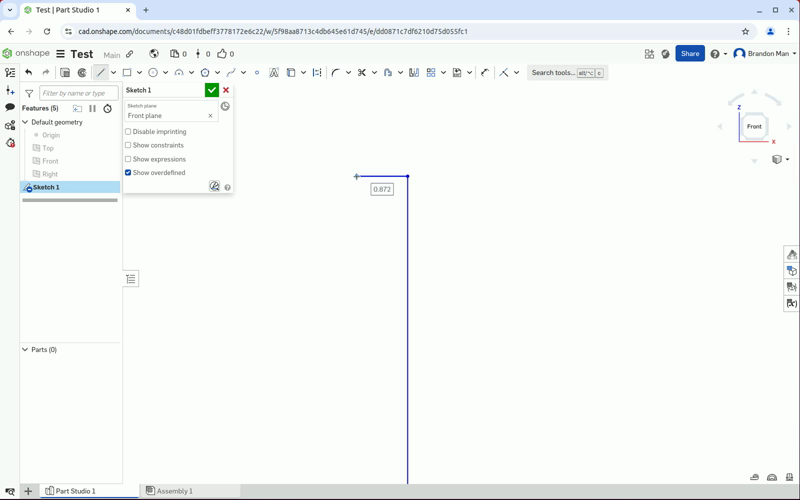
scroll(-6)
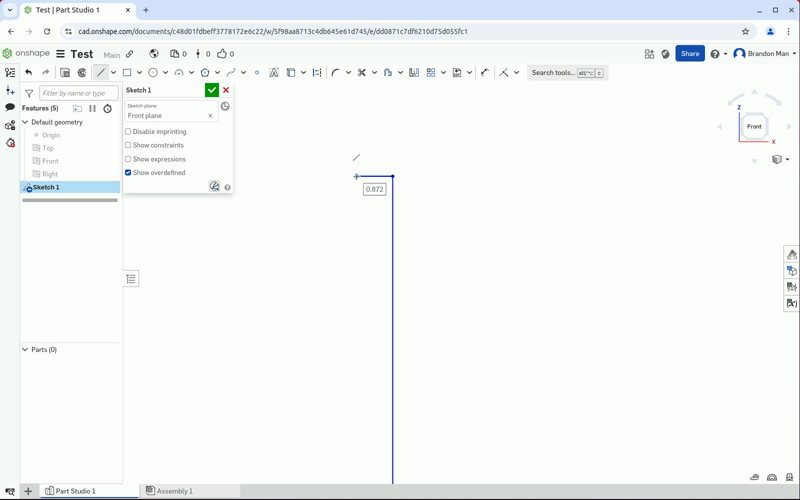
scroll(-6)
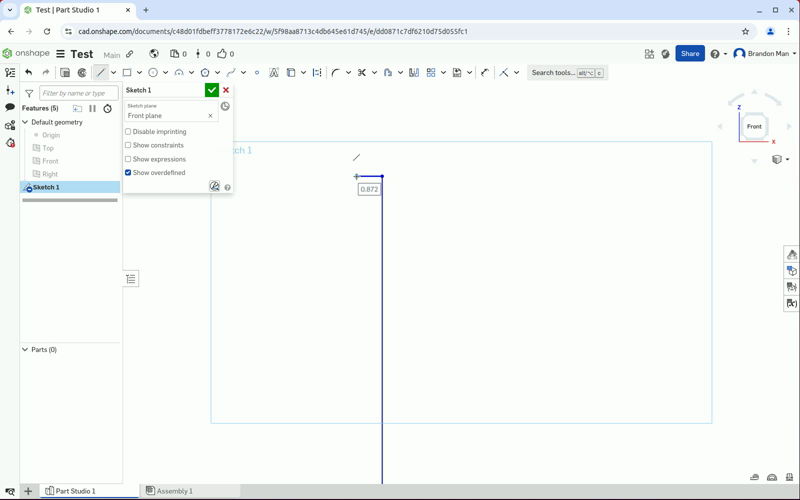
scroll(-6)
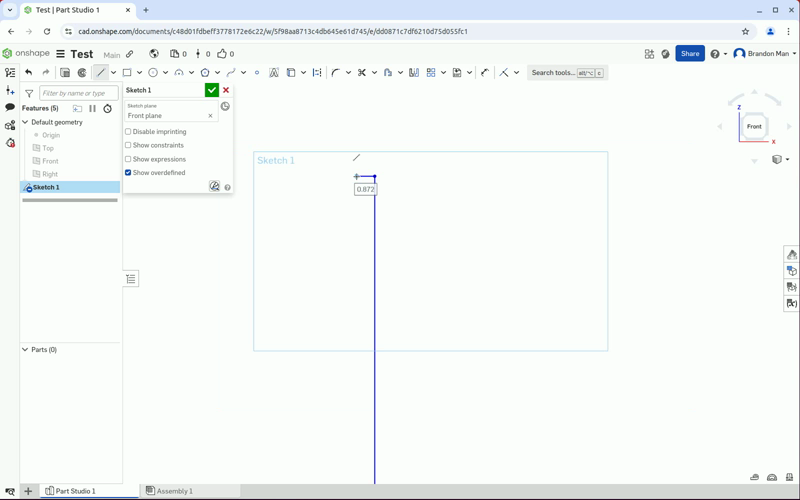
scroll(-6)
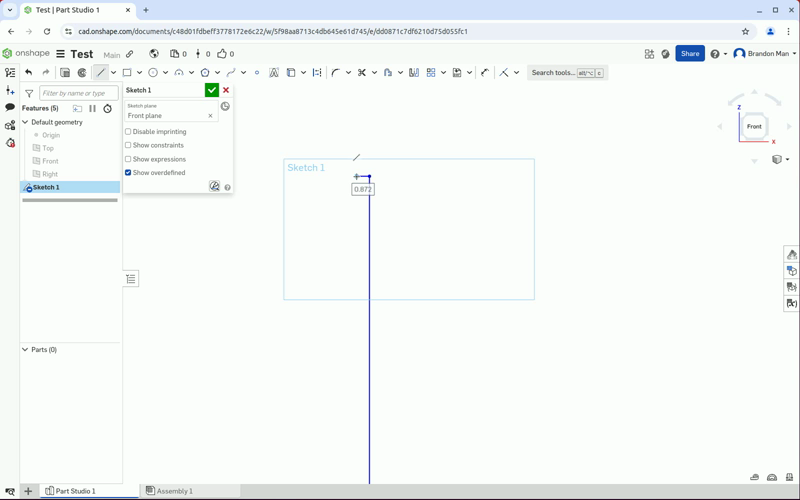
scroll(-6)
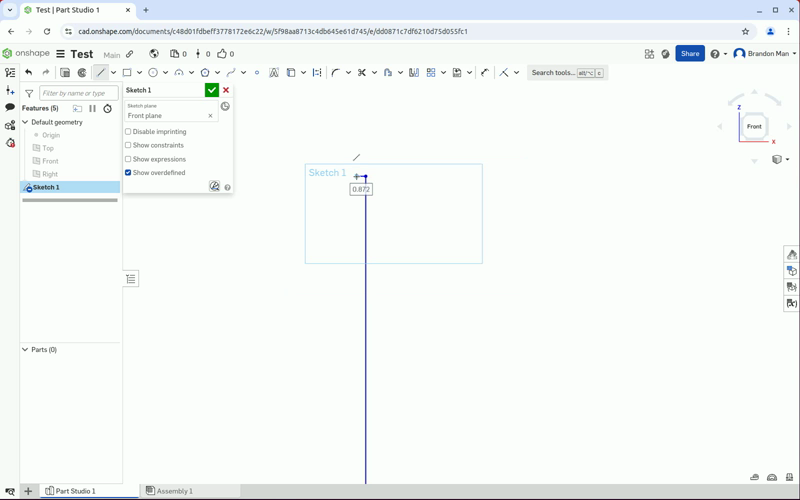
scroll(-6)
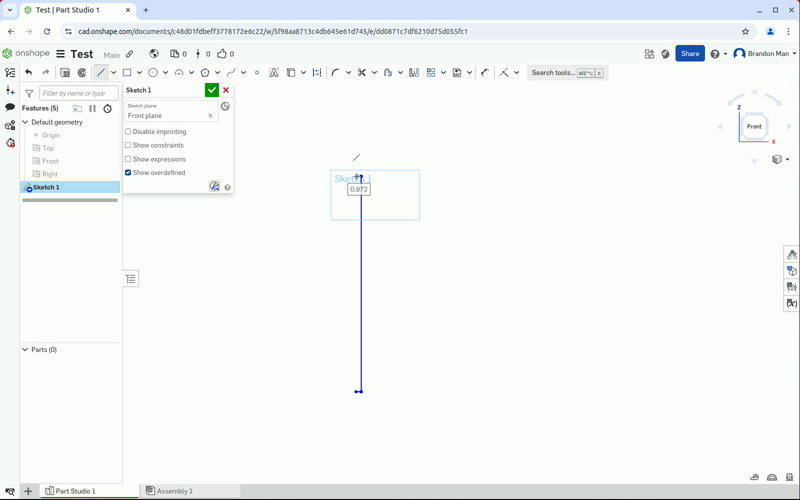
key_up(shift)
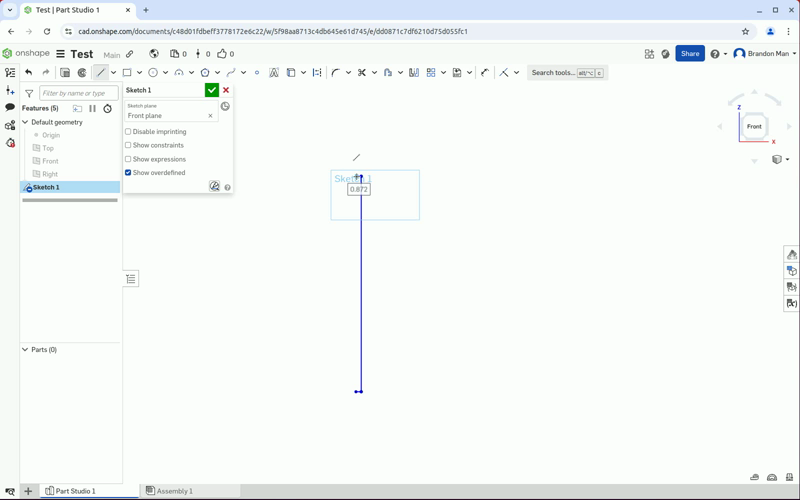
key_down(shift)
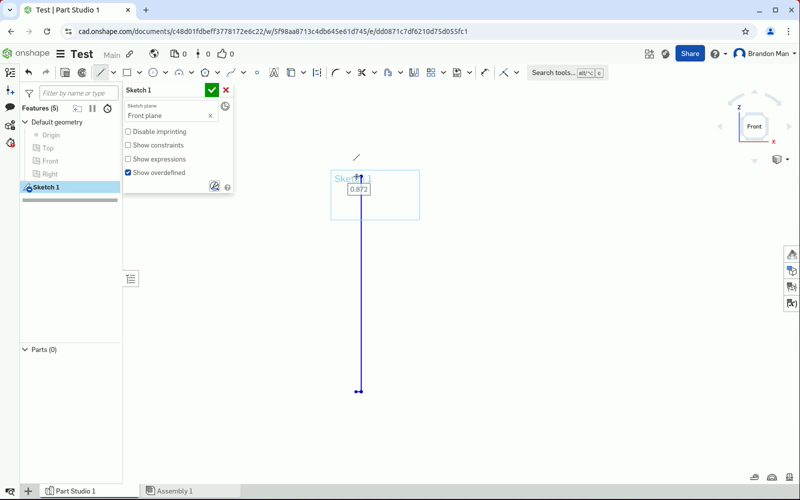
mouse_move(356, 391)
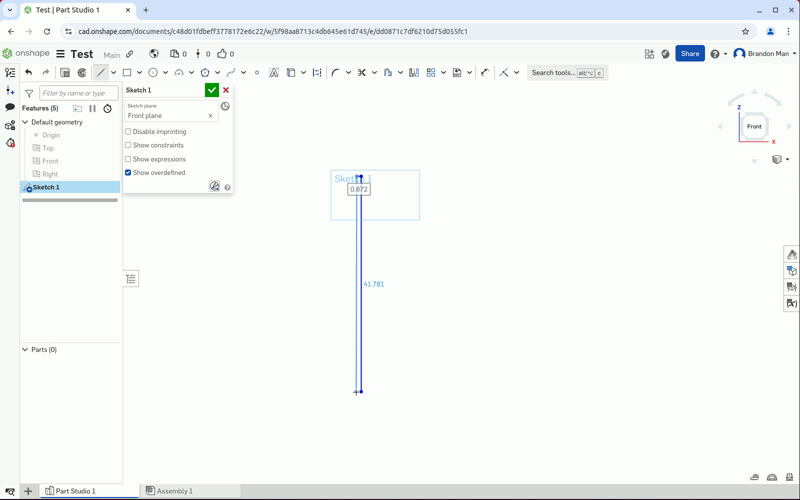
key_up(shift)
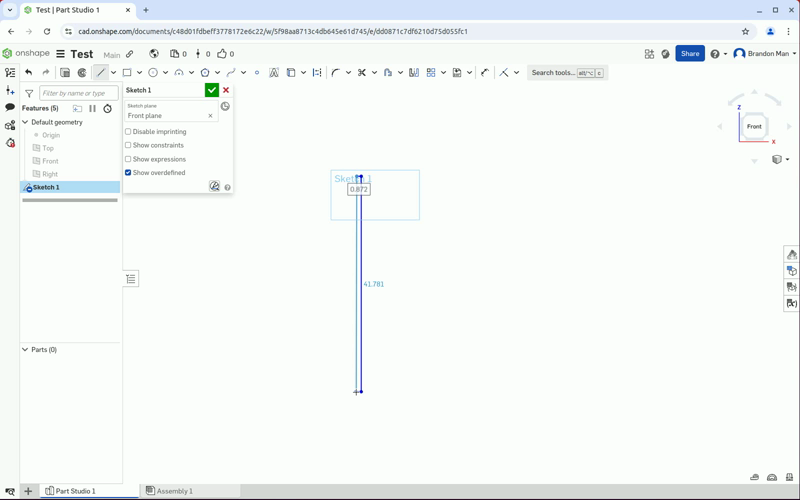
click(356, 391)
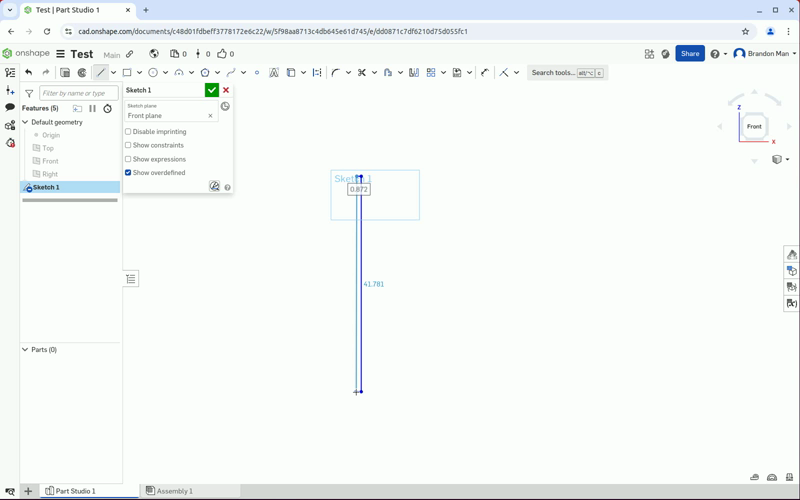
key(esc)
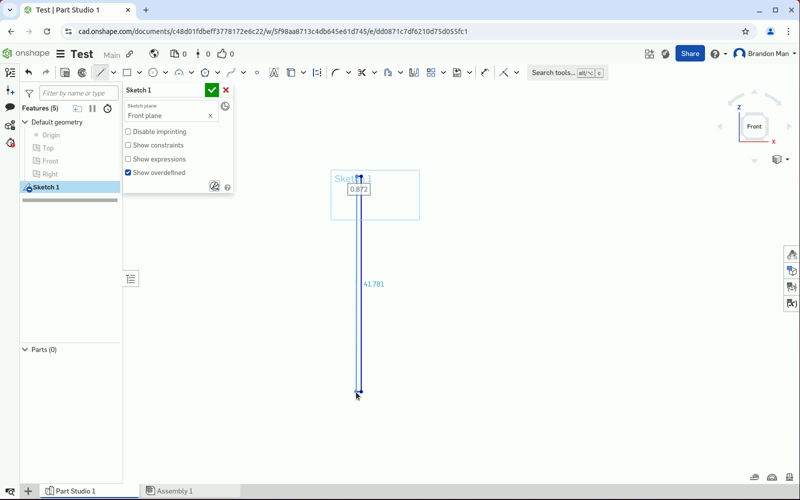
mouse_move(359, 194)
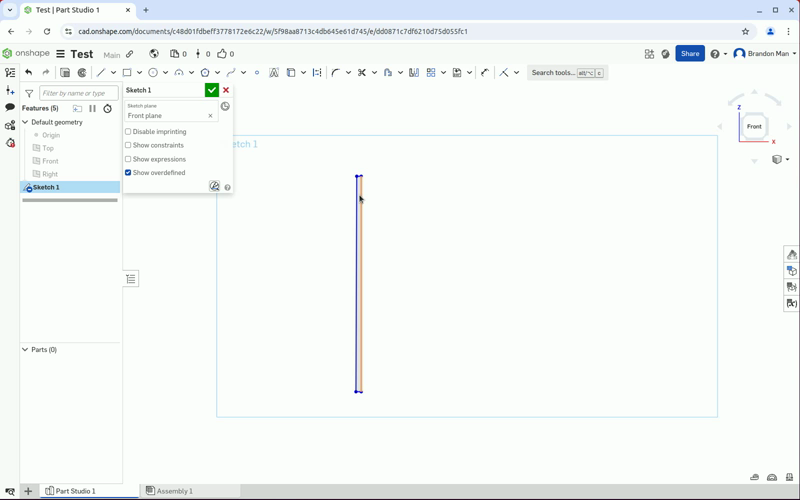
scroll(6)
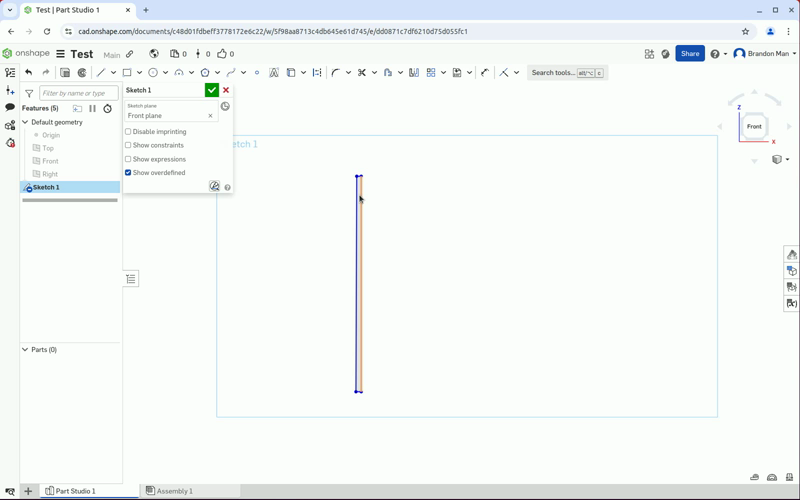
scroll(6)
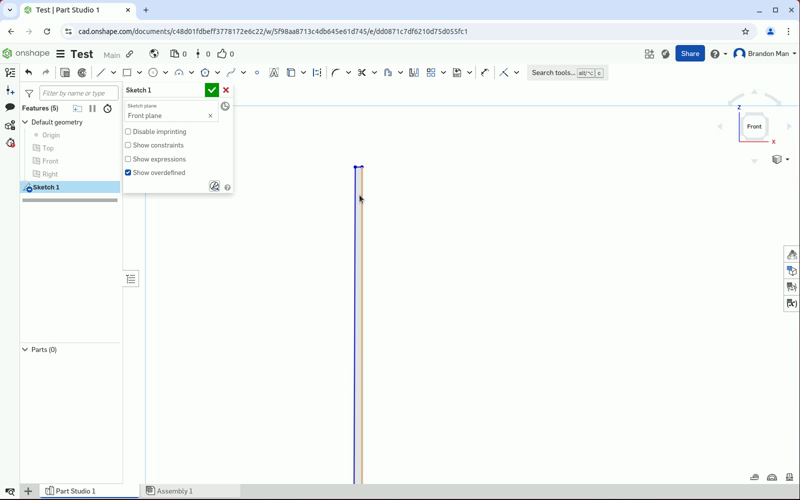
scroll(6)
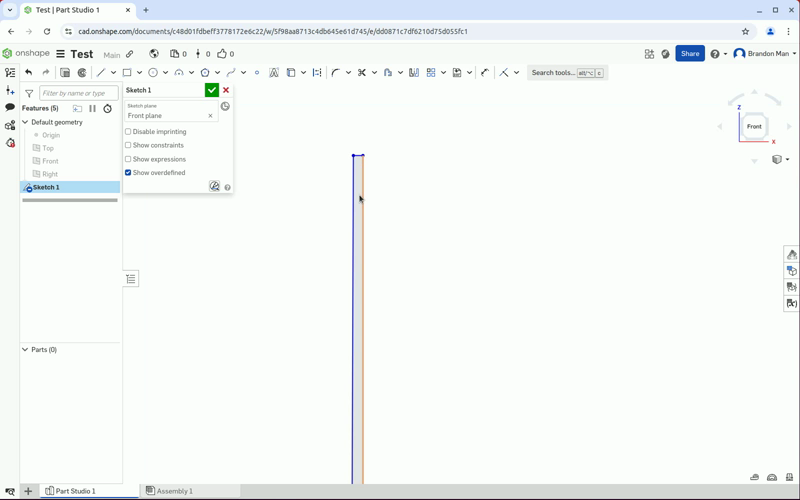
scroll(6)
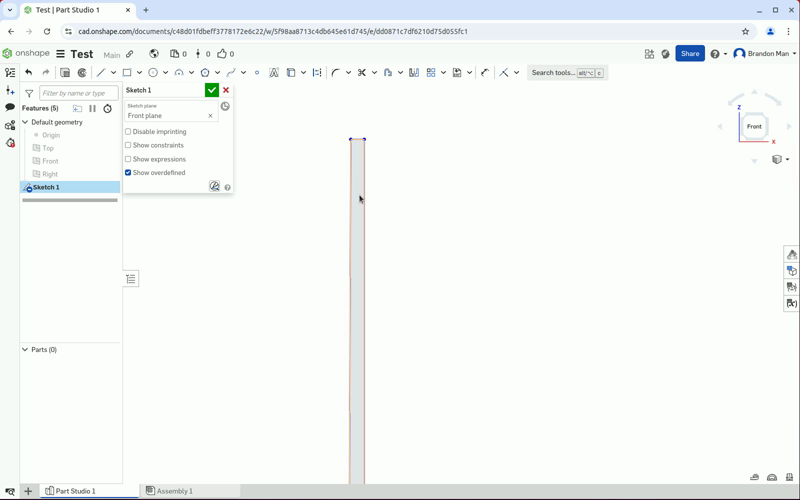
scroll(6)
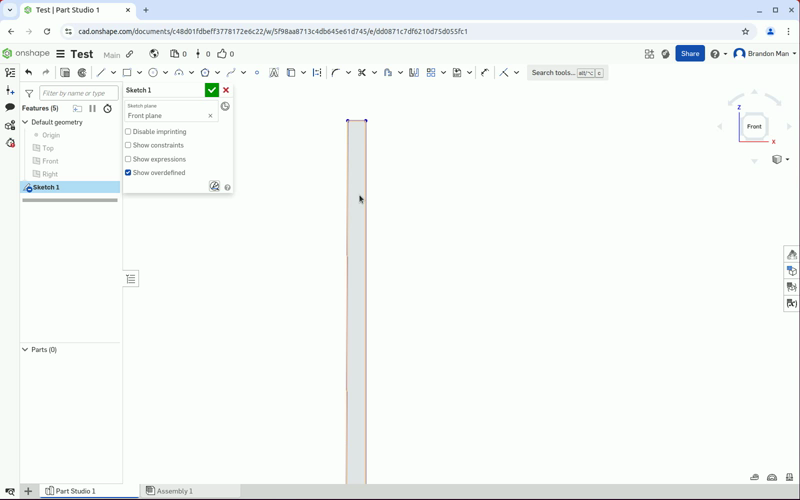
scroll(6)
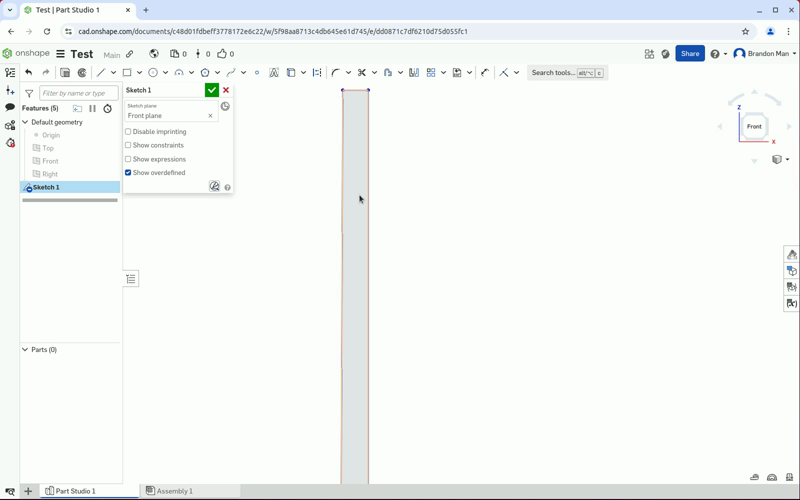
scroll(6)
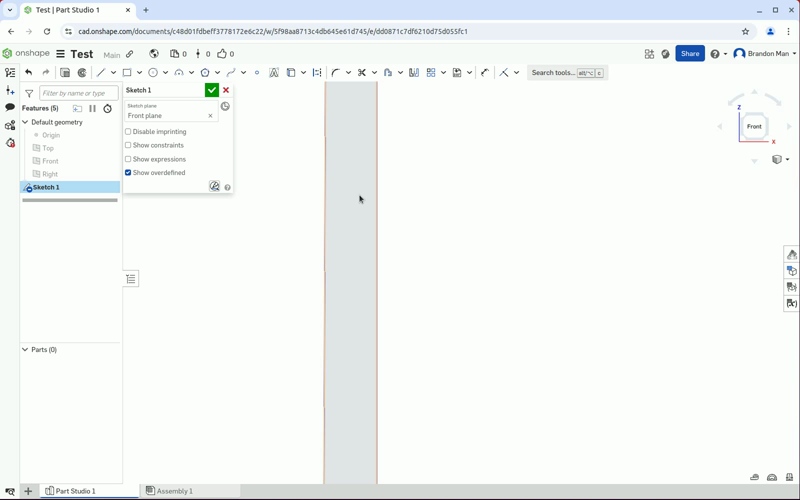
click(359, 194)
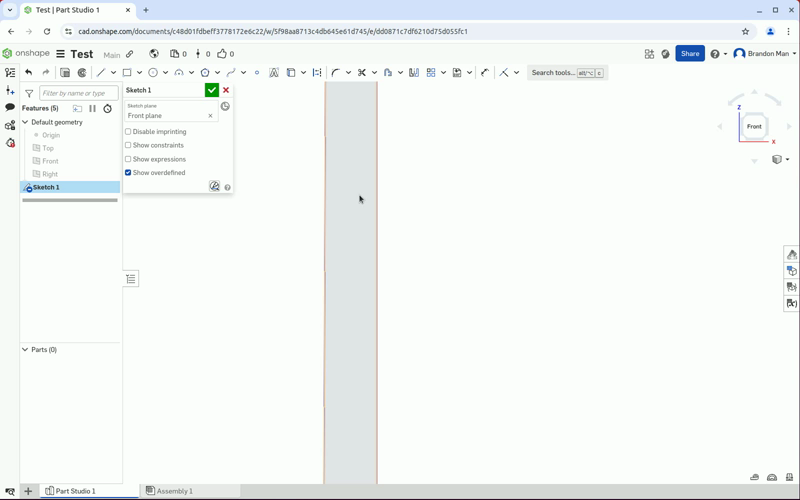
scroll(-6)
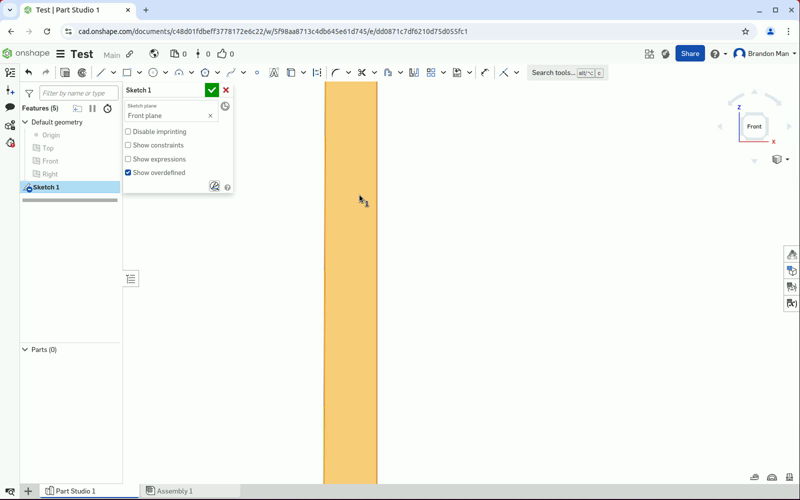
scroll(-6)
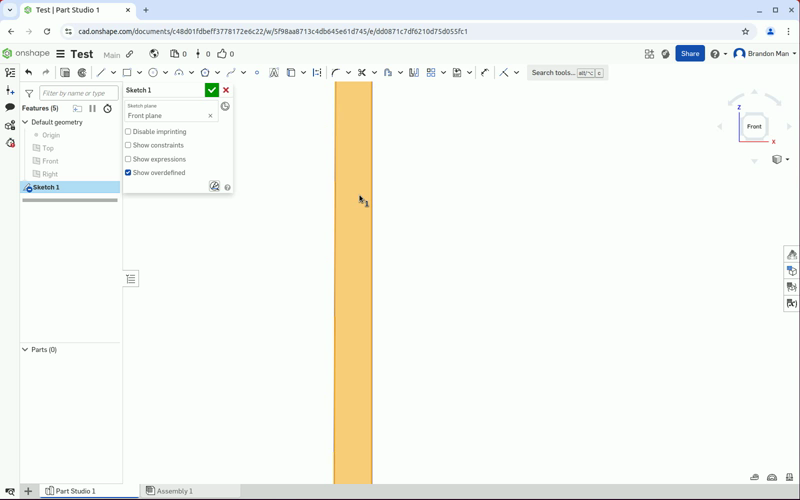
scroll(-6)
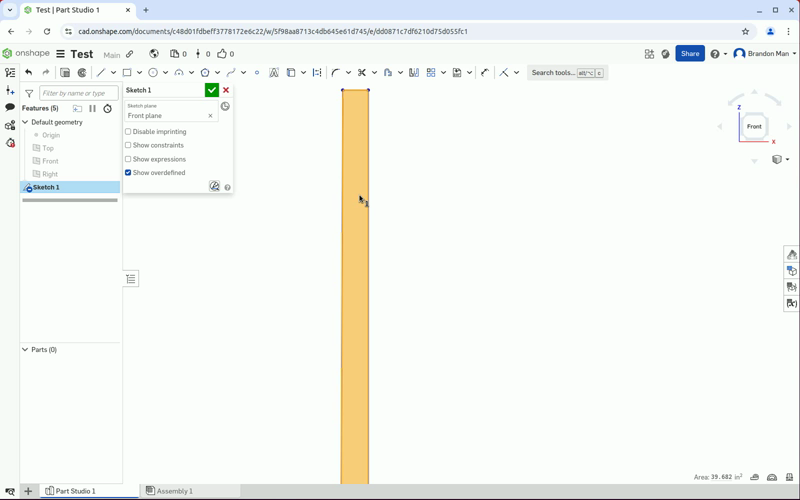
scroll(-6)
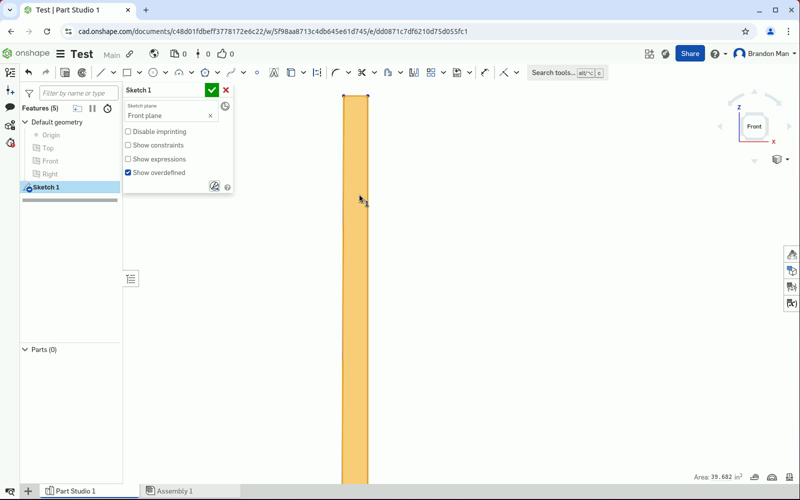
scroll(-6)
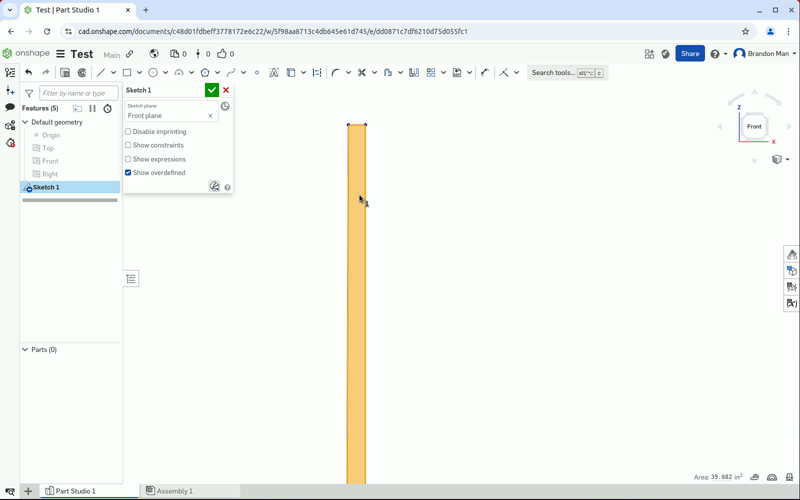
scroll(-6)
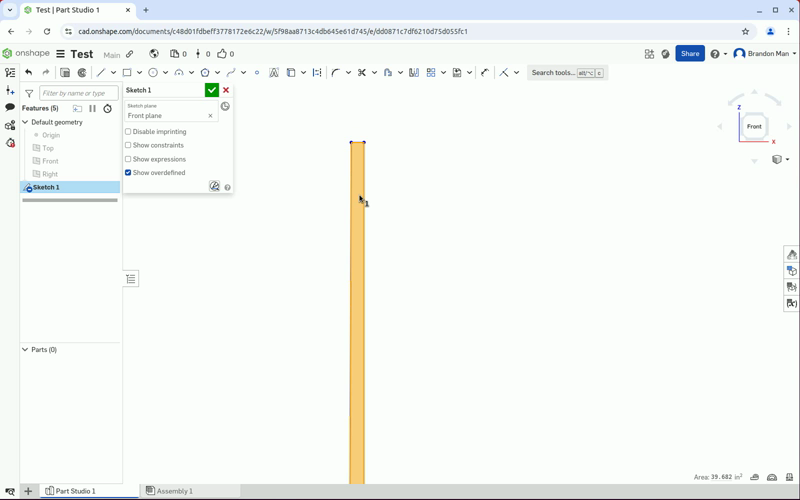
scroll(-6)
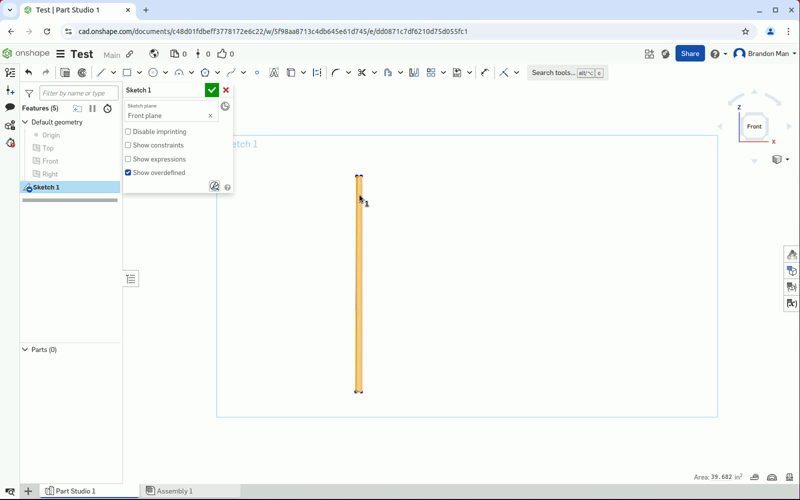
mouse_move(73, 352)
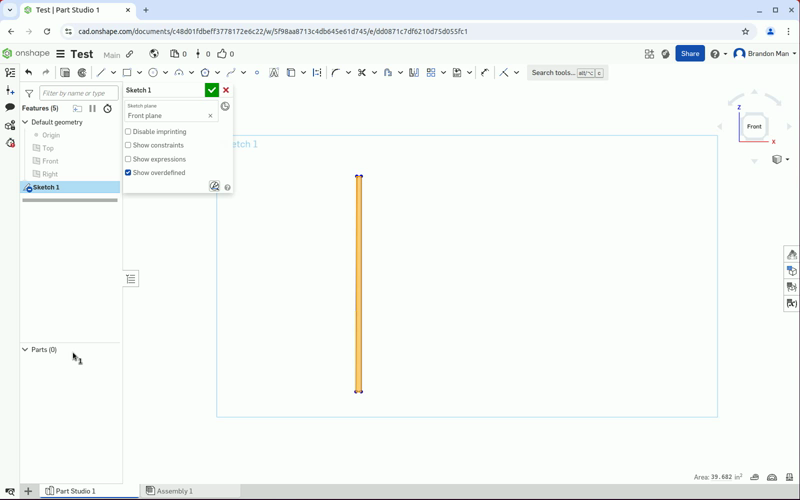
key(shift+y)
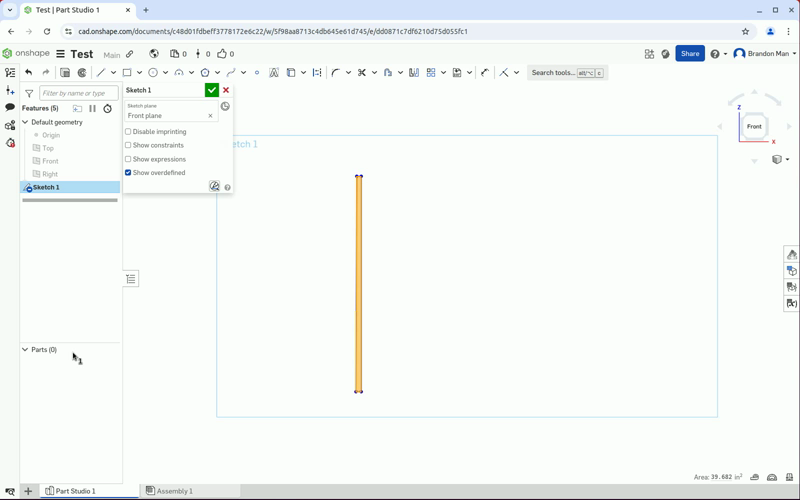
key(shift+e)
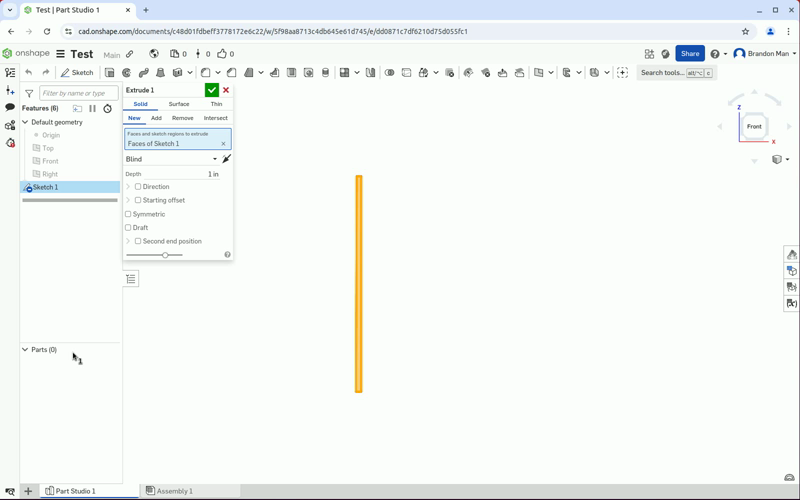
mouse_move(143, 106)
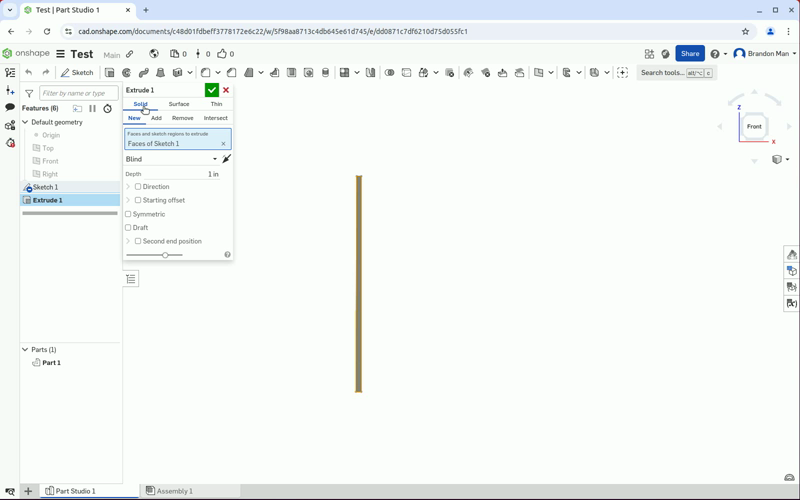
click(143, 106)
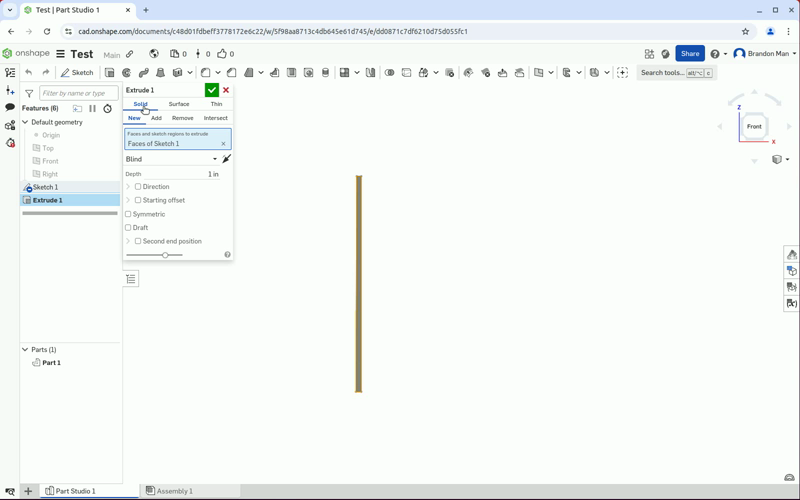
mouse_move(137, 120)
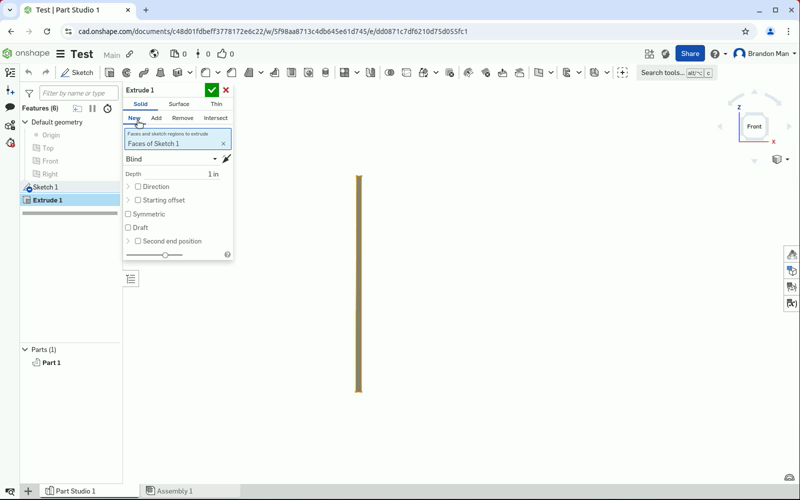
click(137, 120)
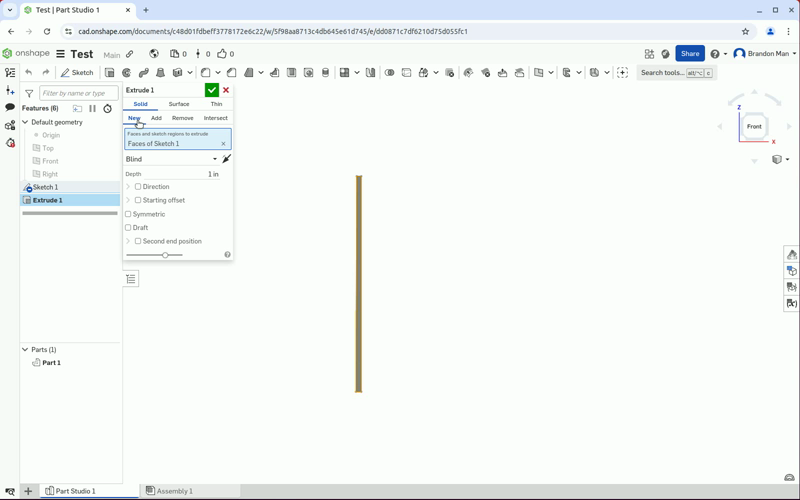
key(tab, 4)
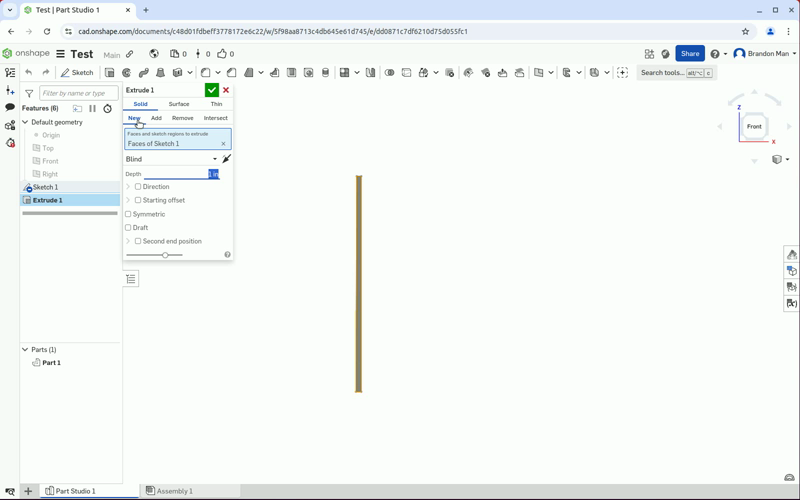
text(1.926)
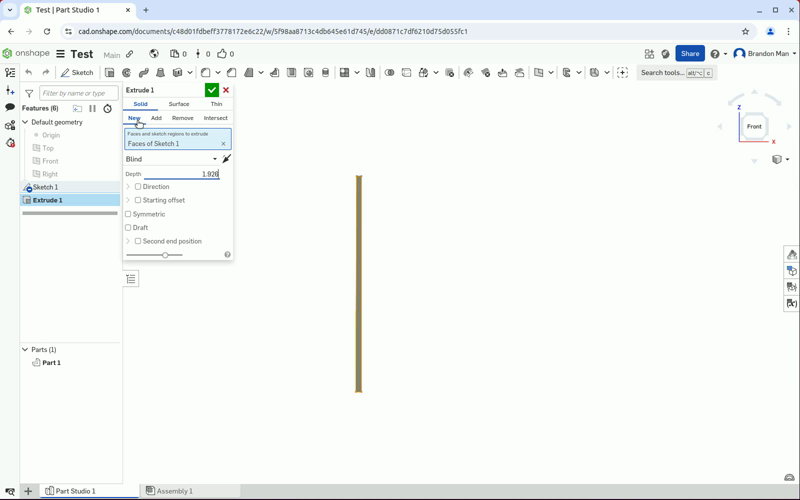
key(enter)
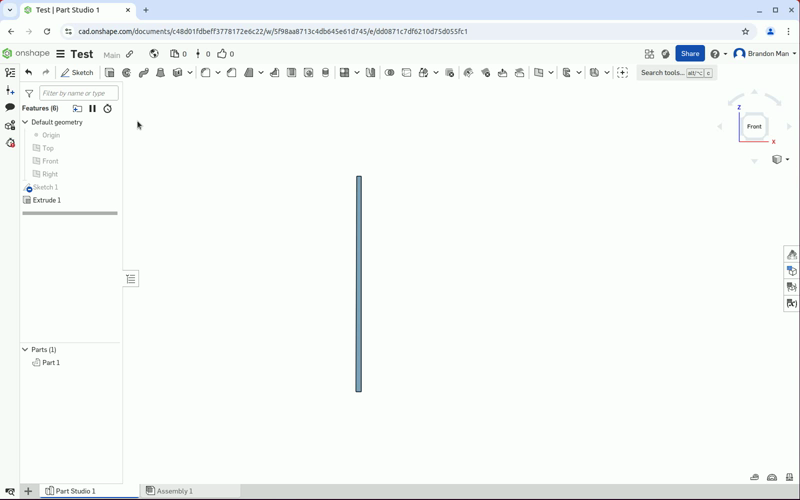
key(shift+h)
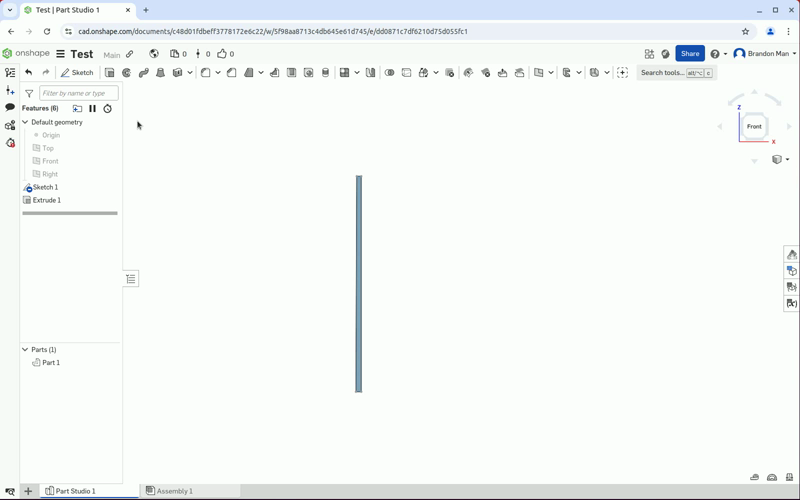
key(shift+h)
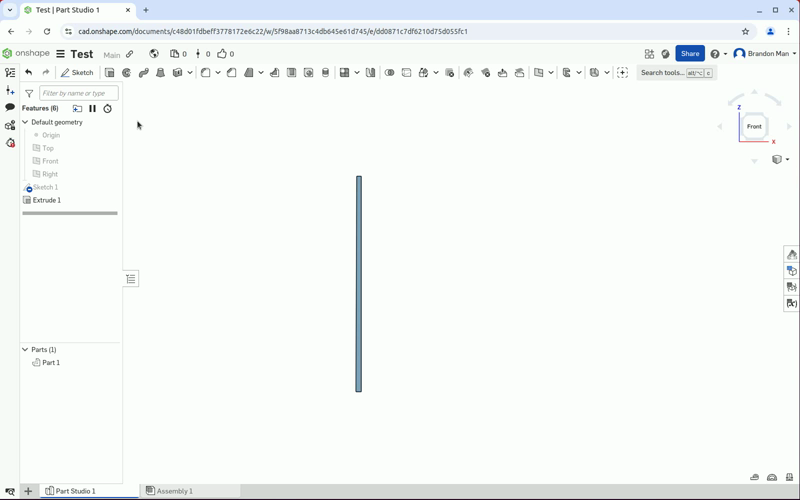
mouse_move(73, 189)
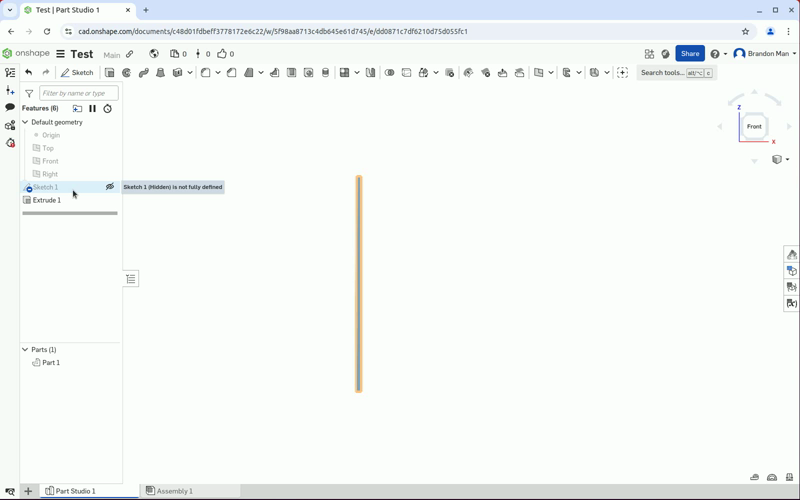
click(73, 189)
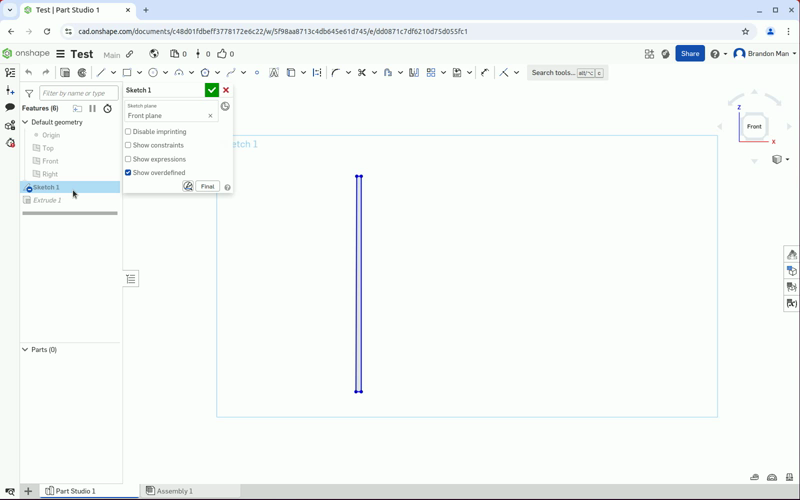
mouse_move(229, 92)
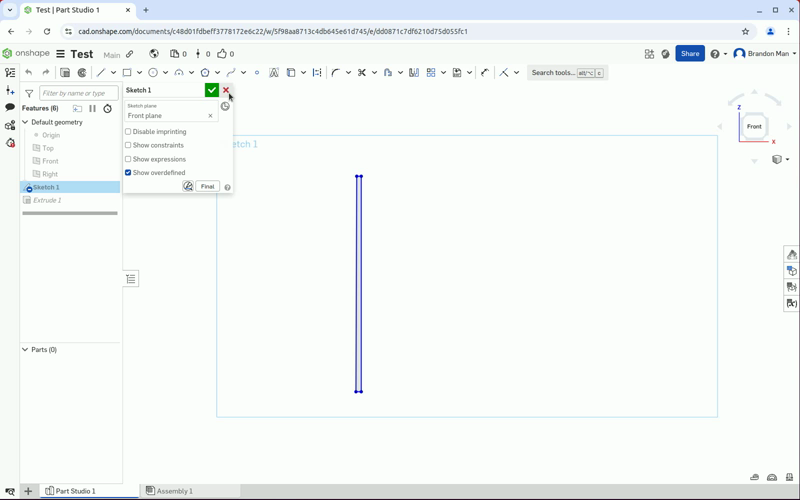
click(229, 92)
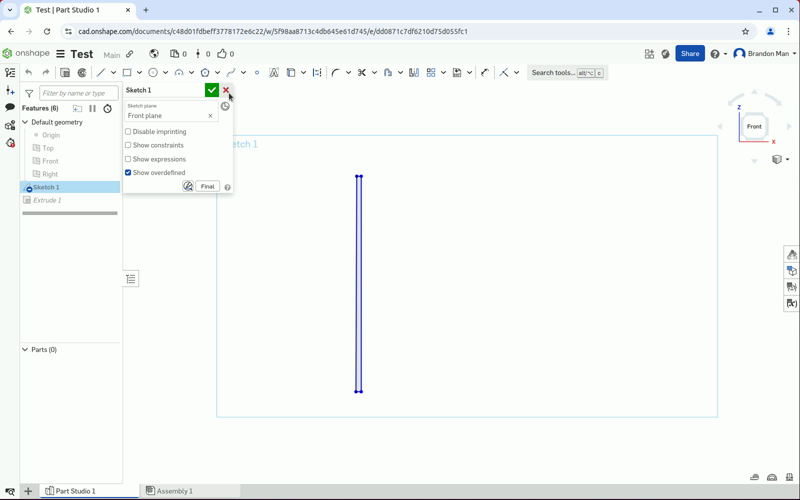
key(shift+s)
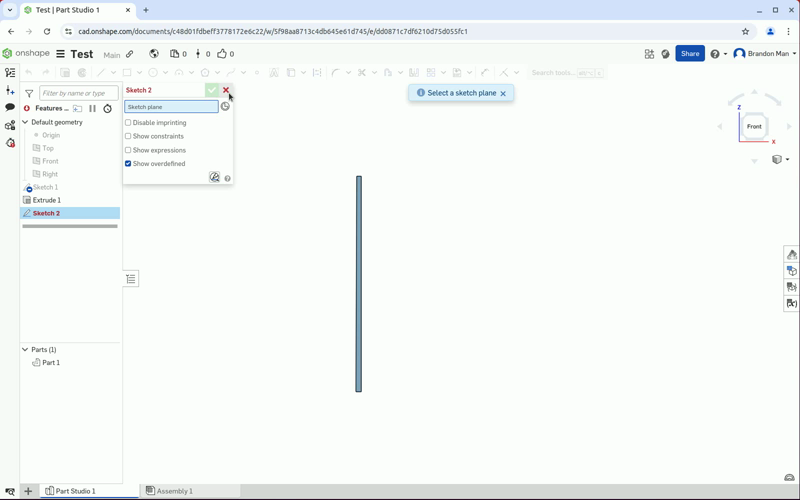
mouse_move(73, 163)
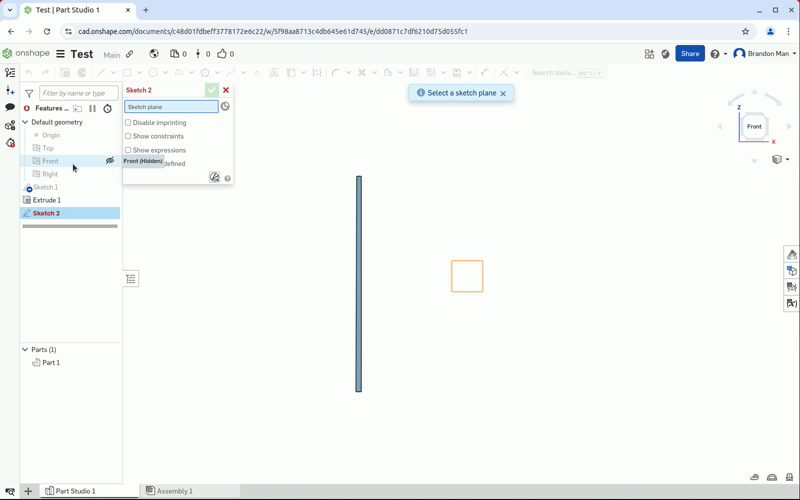
click(73, 163)
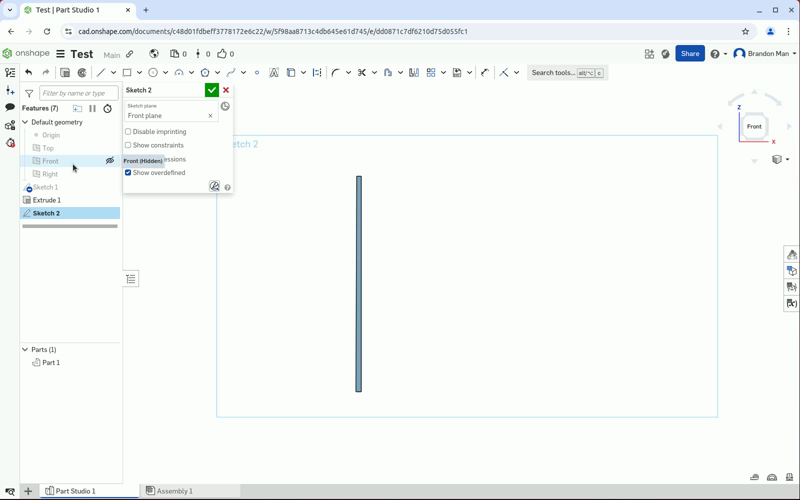
mouse_move(73, 352)
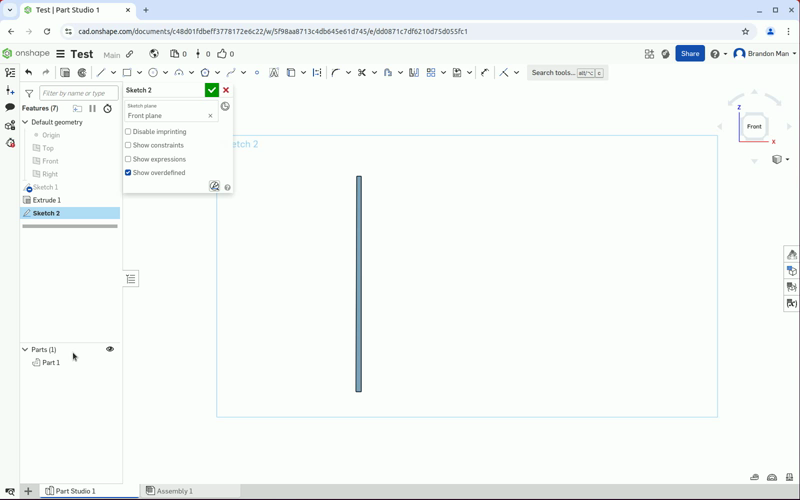
key(y)
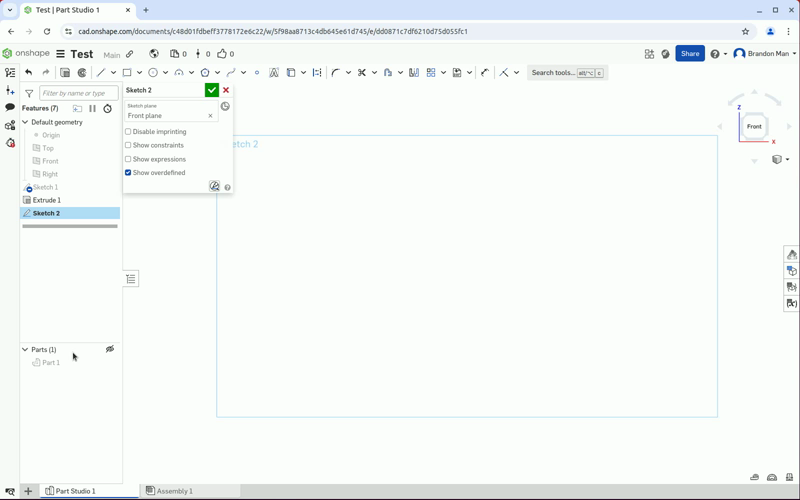
key(l)
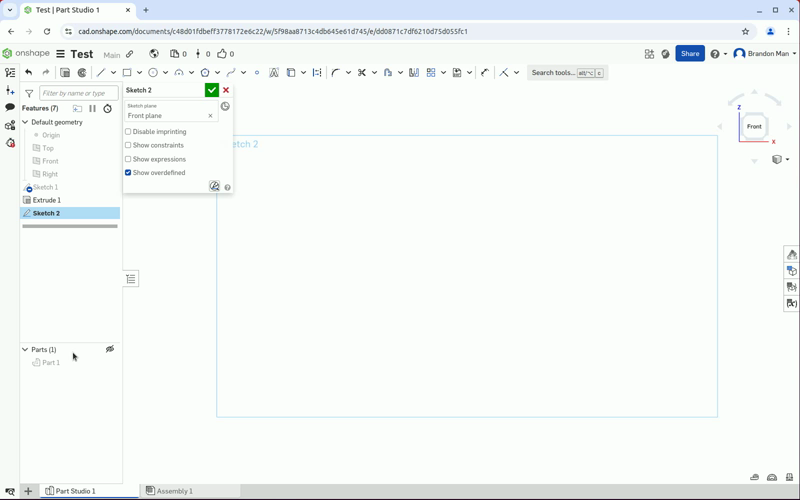
key_down(shift)
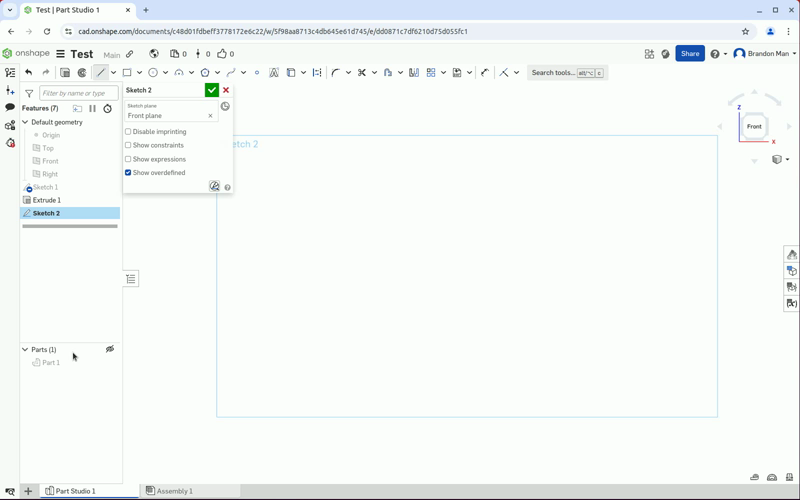
mouse_move(409, 391)
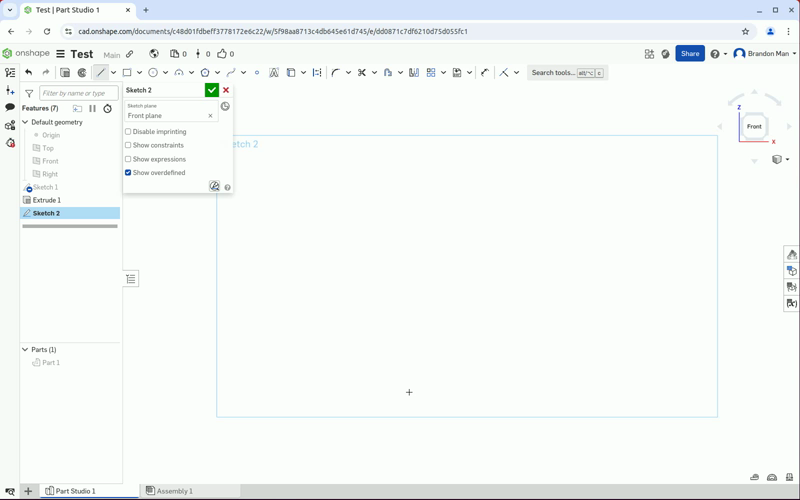
click(409, 391)
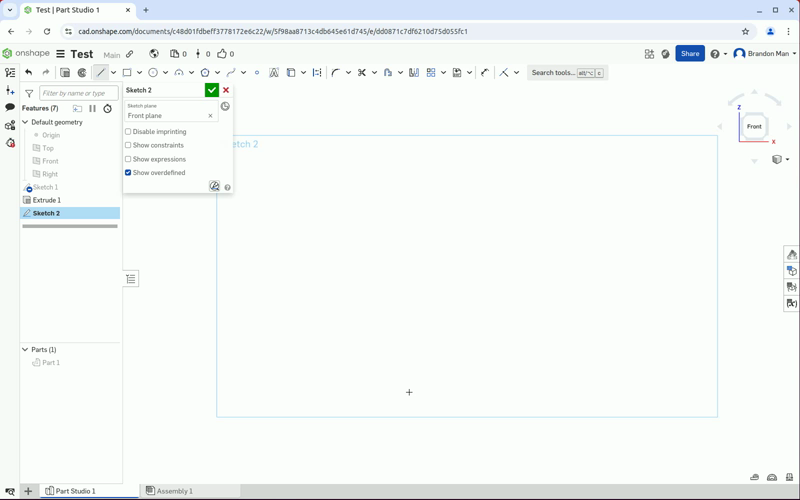
key_up(shift)
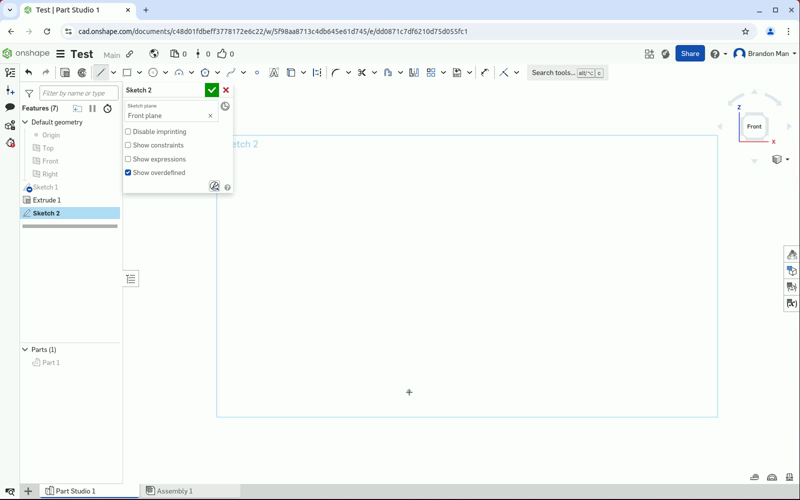
key_down(shift)
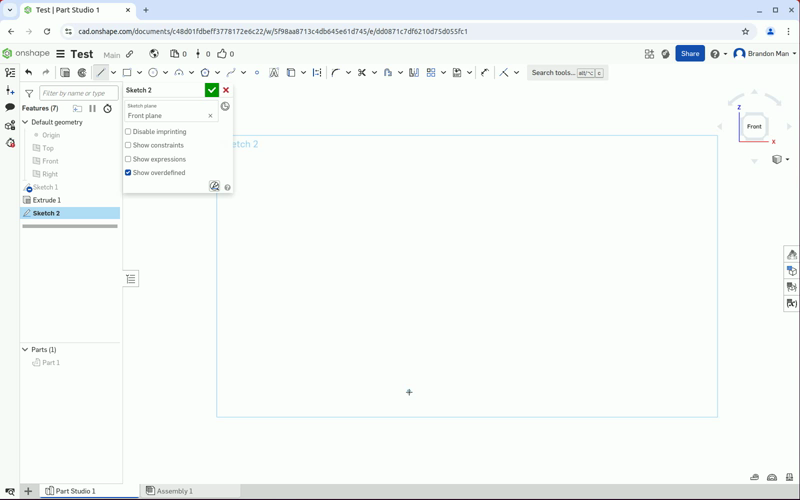
mouse_move(439, 391)
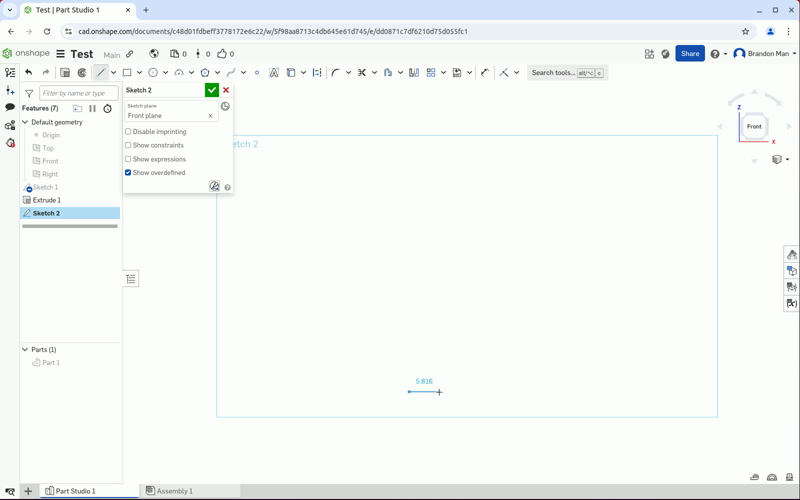
mouse_move(413, 391)
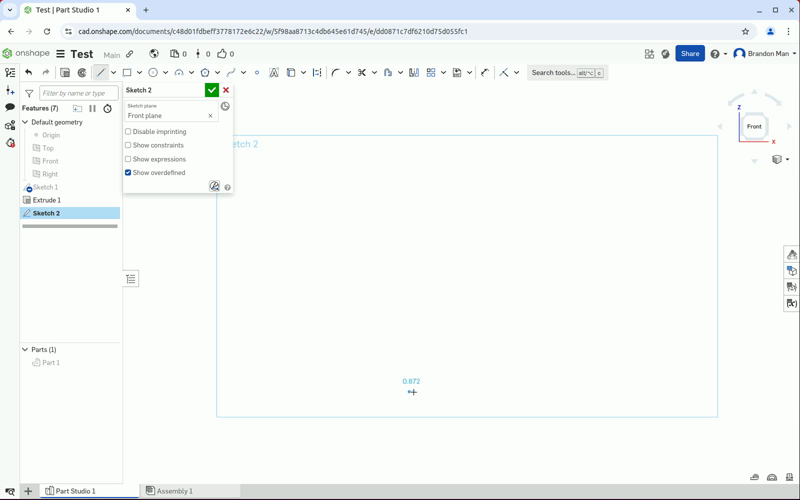
scroll(6)
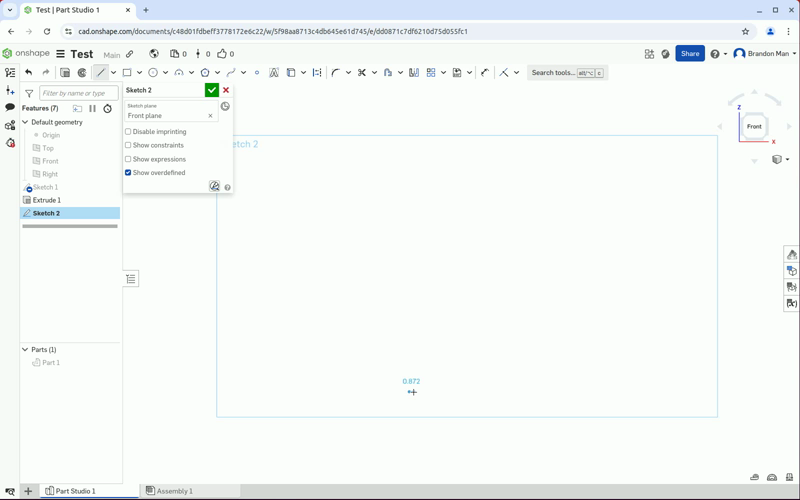
scroll(6)
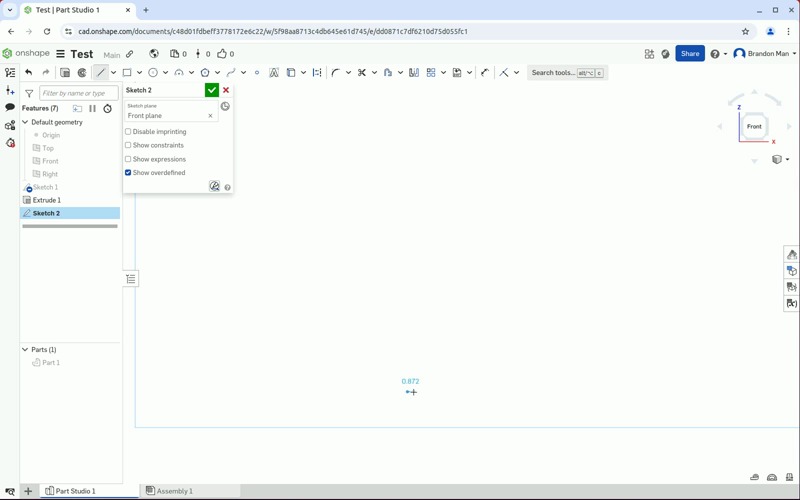
scroll(6)
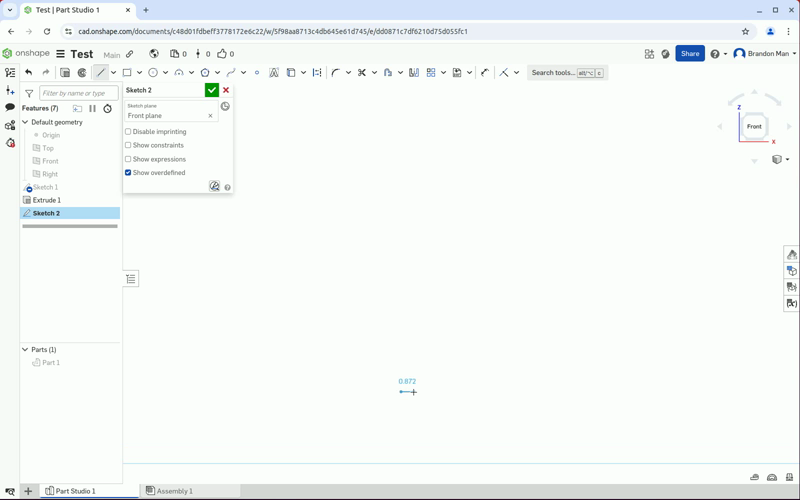
scroll(6)
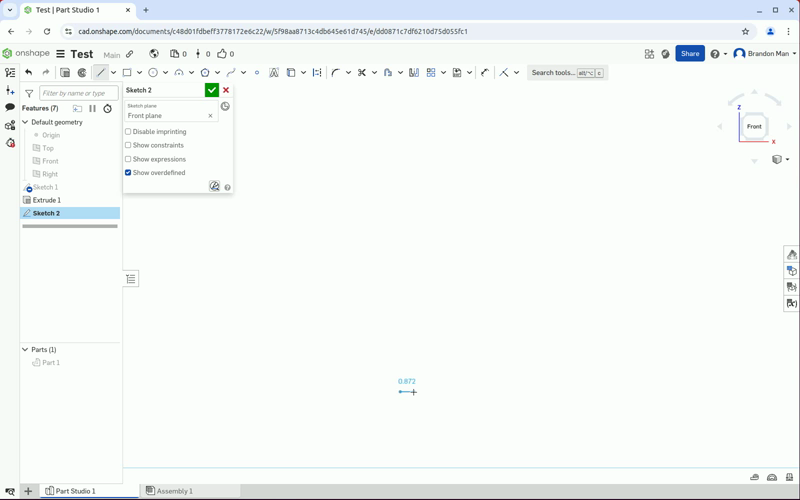
scroll(6)
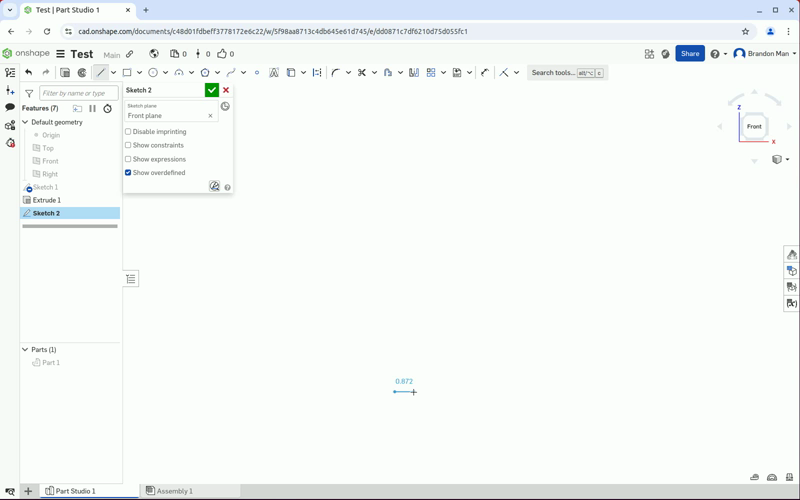
scroll(6)
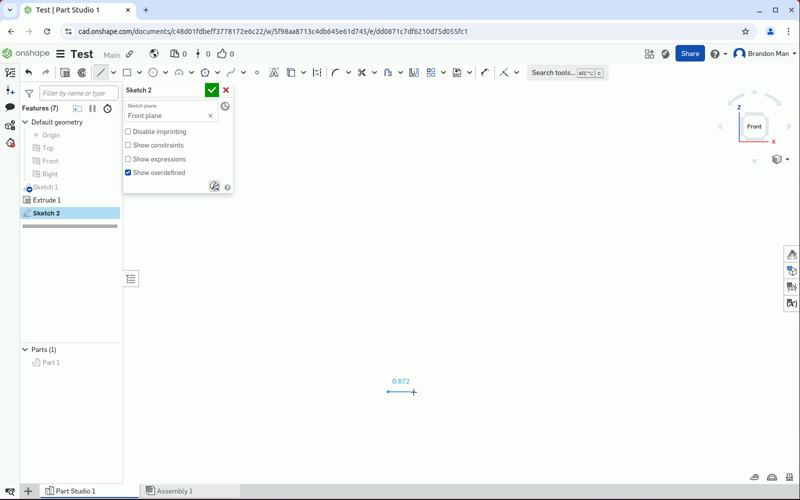
scroll(6)
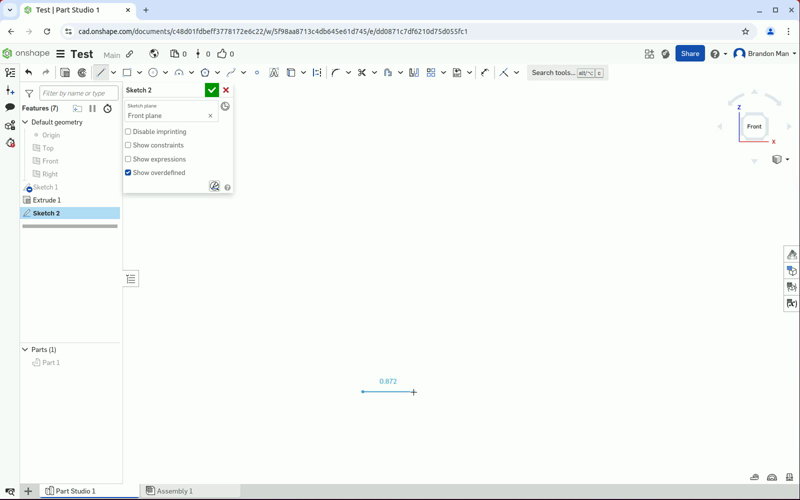
click(413, 391)
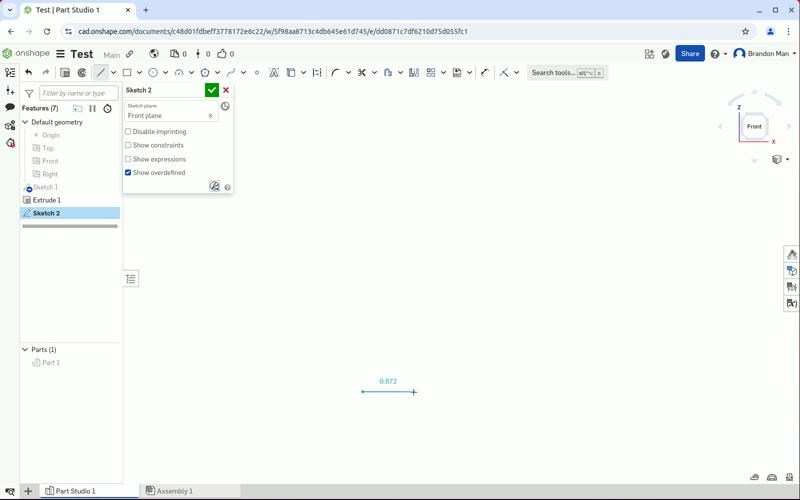
scroll(-6)
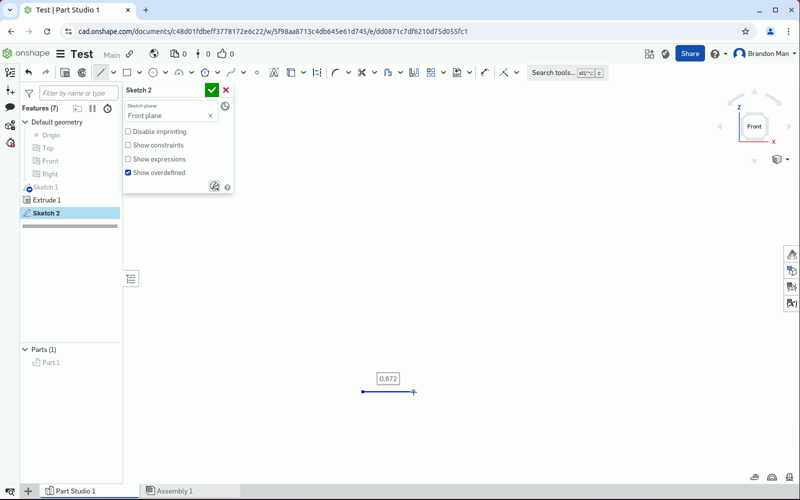
scroll(-6)
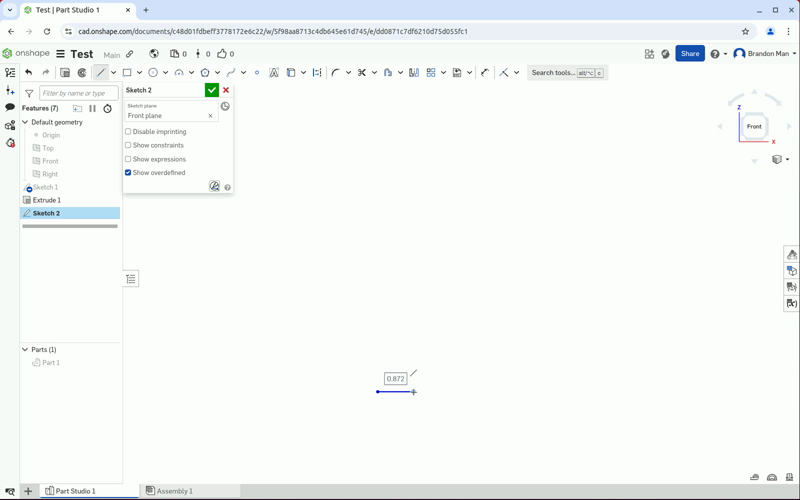
scroll(-6)
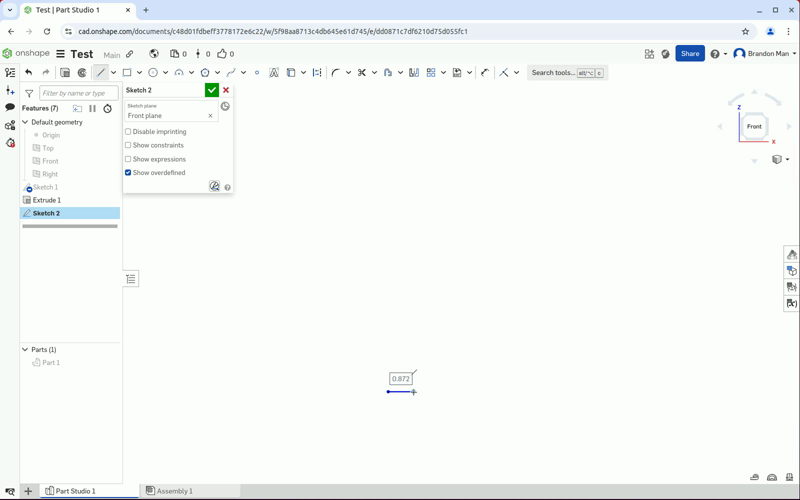
scroll(-6)
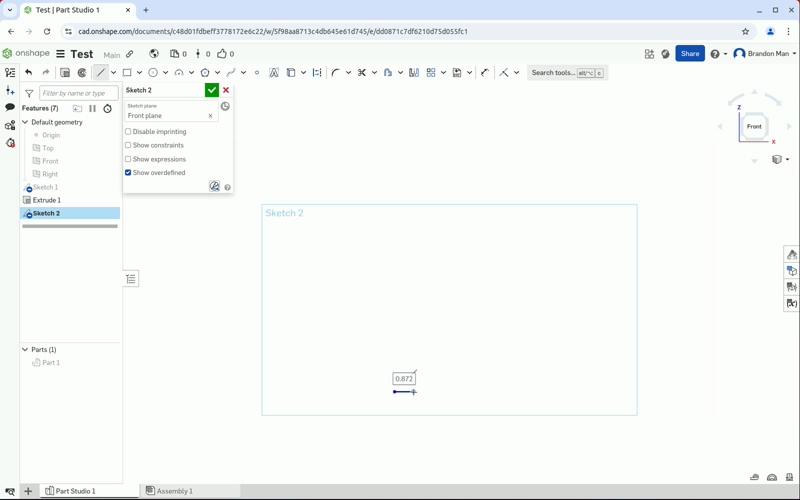
scroll(-6)
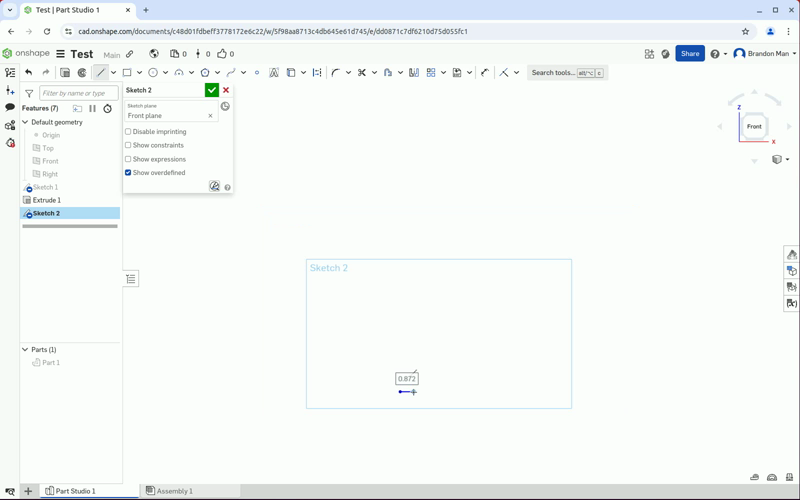
scroll(-6)
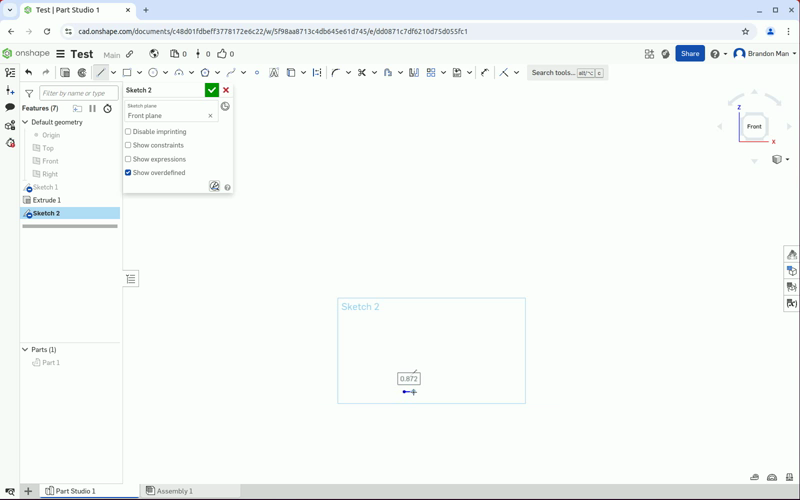
scroll(-6)
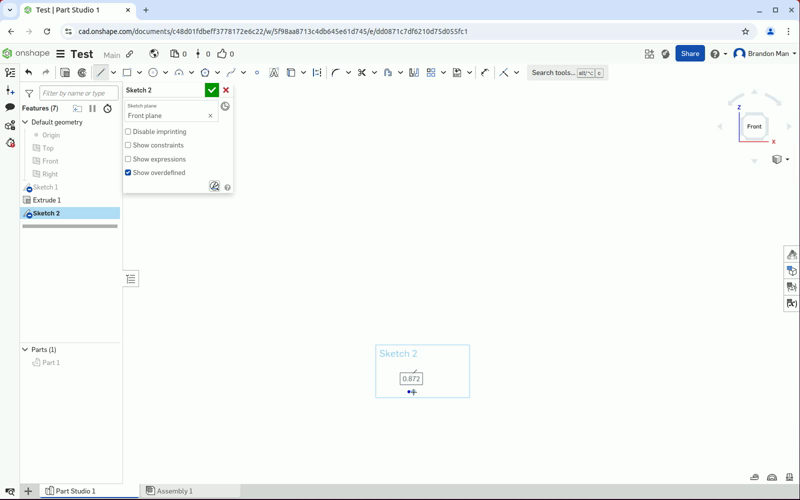
key_up(shift)
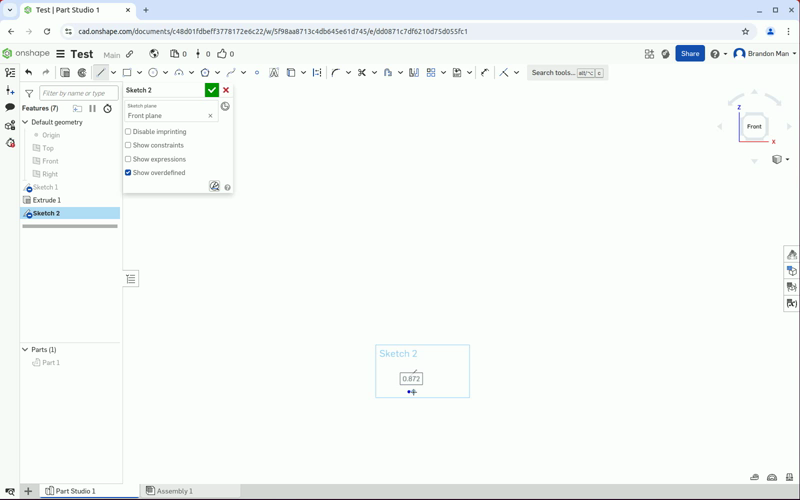
key_down(shift)
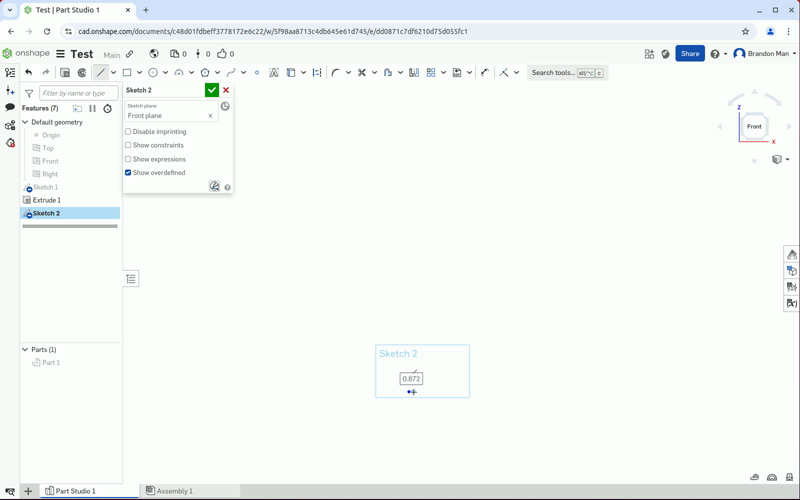
mouse_move(413, 183)
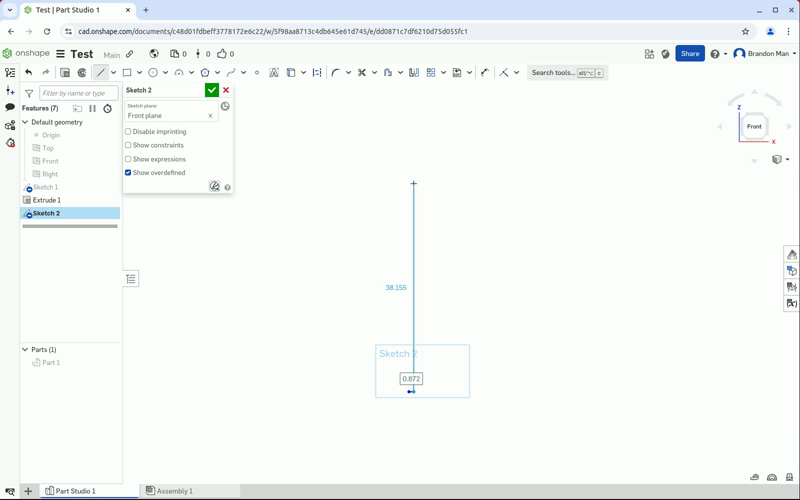
click(413, 183)
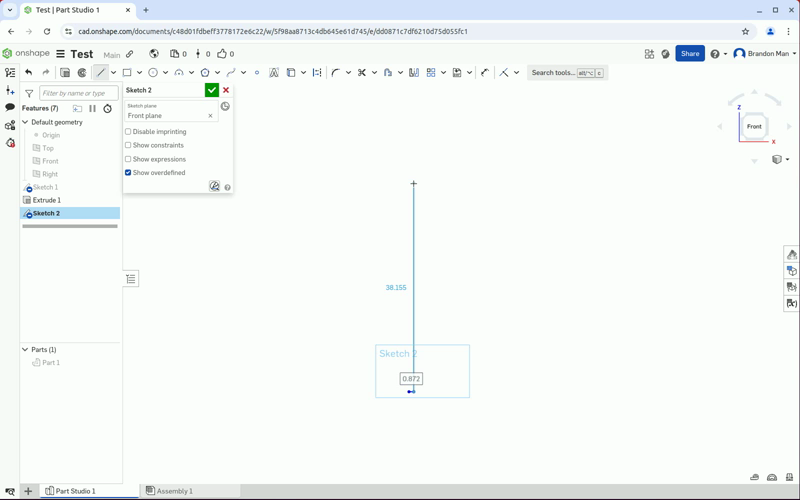
key_up(shift)
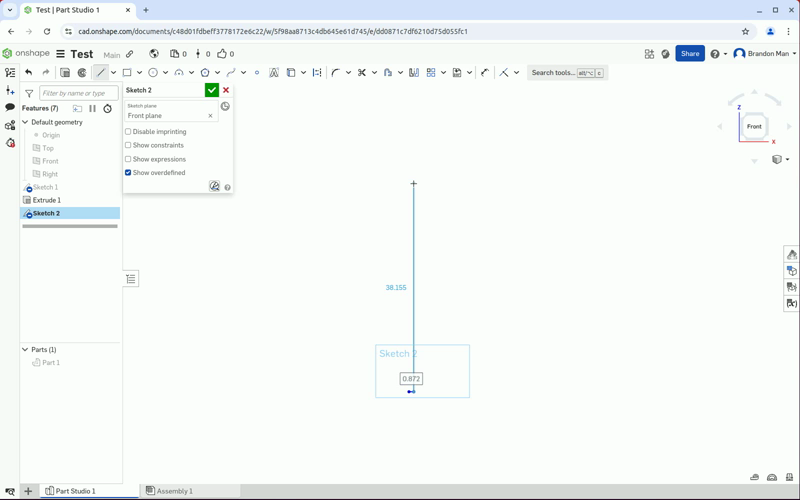
key_down(shift)
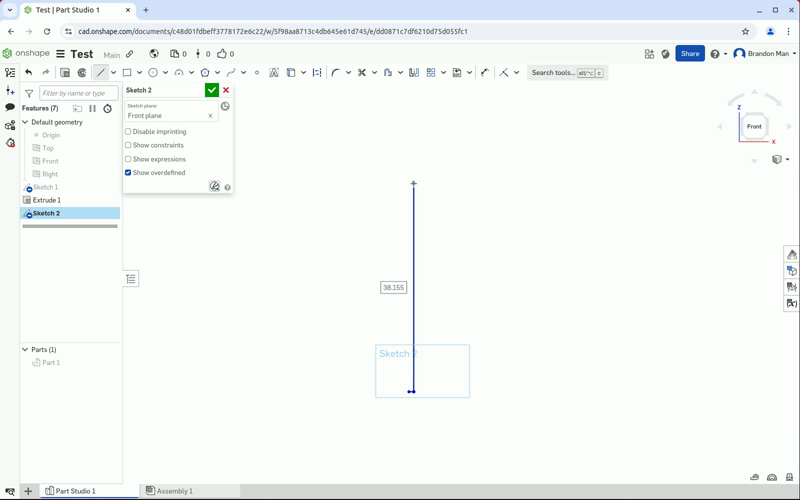
mouse_move(443, 183)
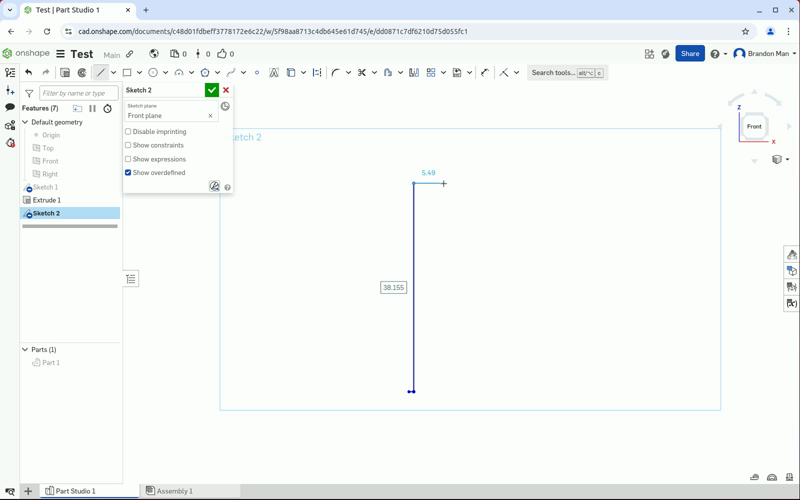
mouse_move(413, 178)
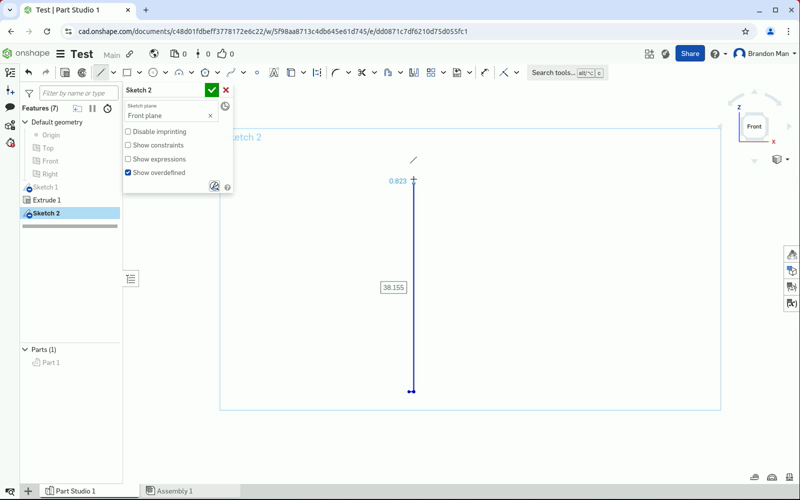
scroll(6)
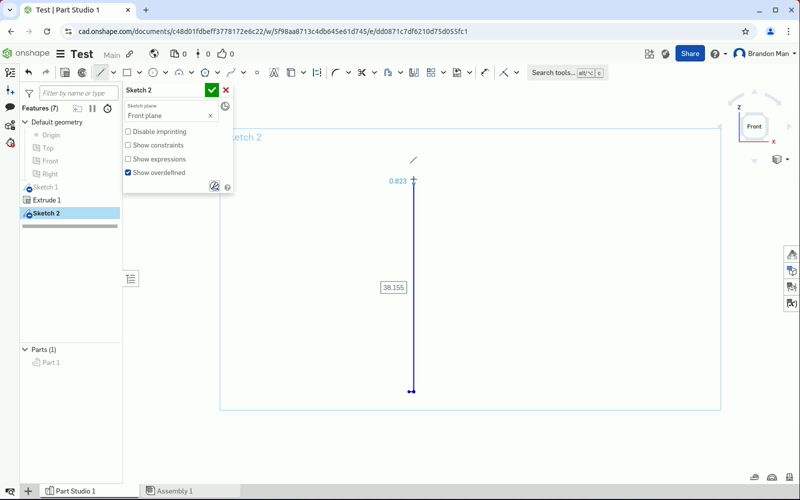
scroll(6)
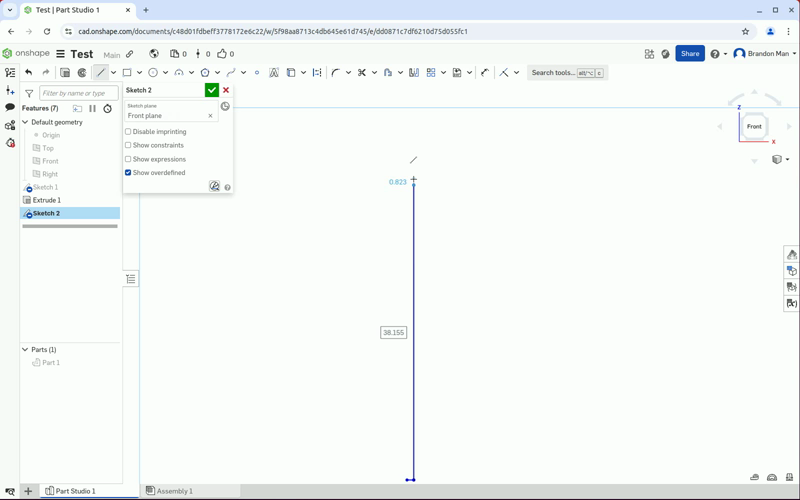
scroll(6)
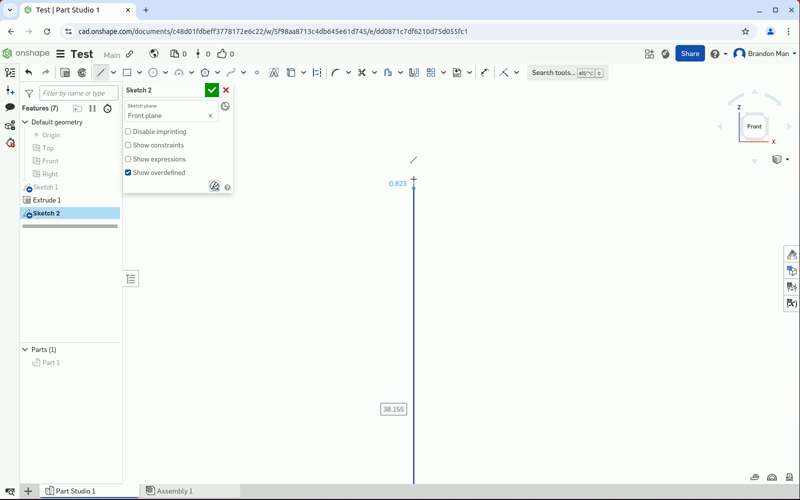
scroll(6)
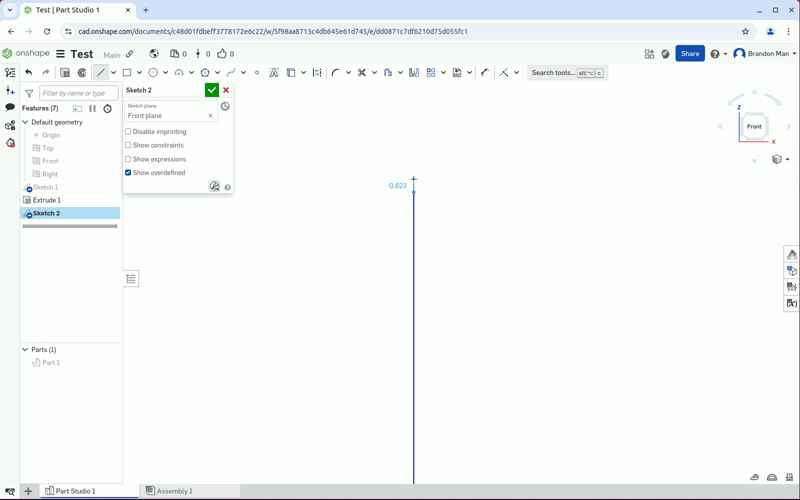
scroll(6)
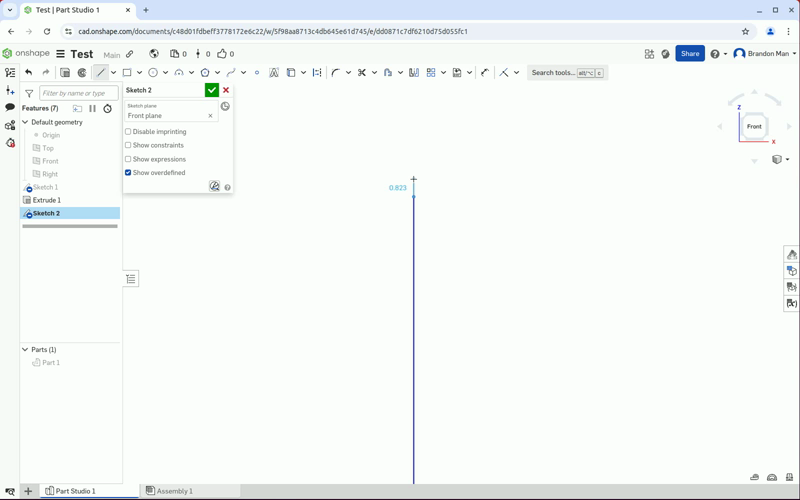
scroll(6)
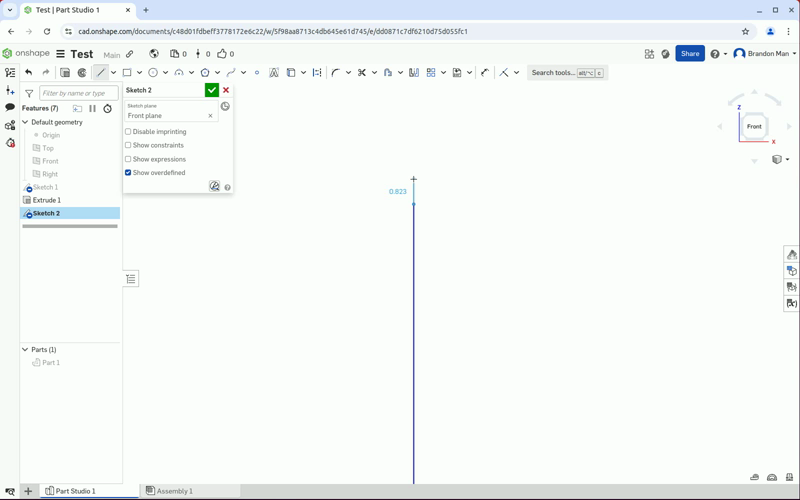
scroll(6)
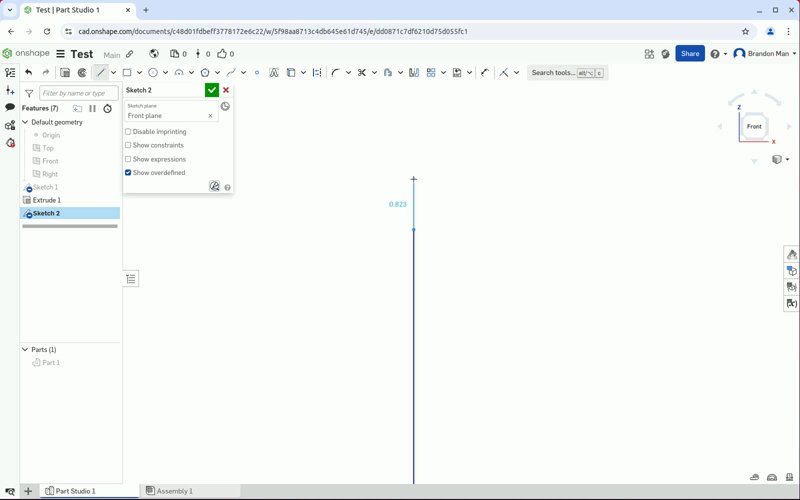
click(413, 178)
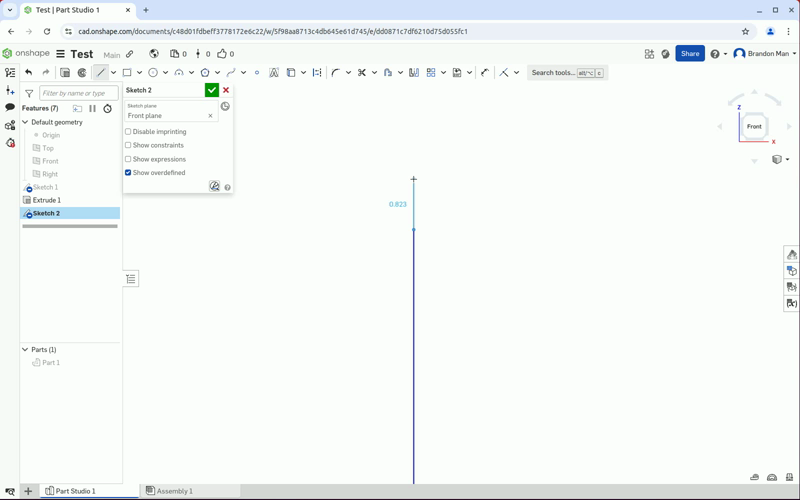
scroll(-6)
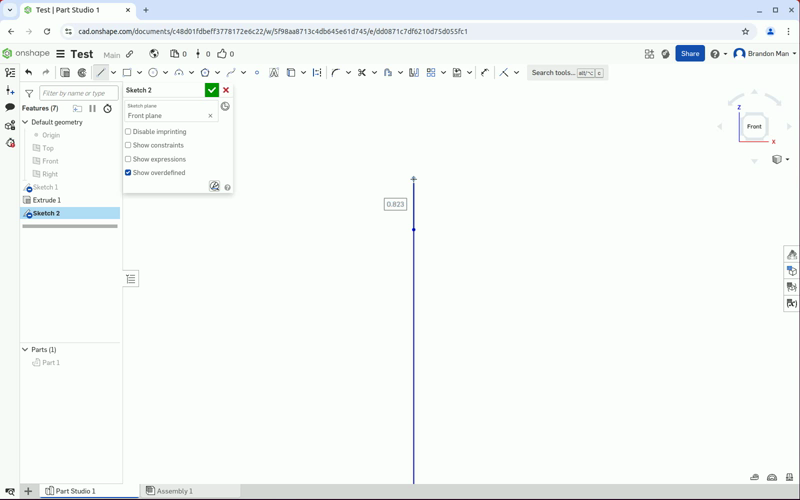
scroll(-6)
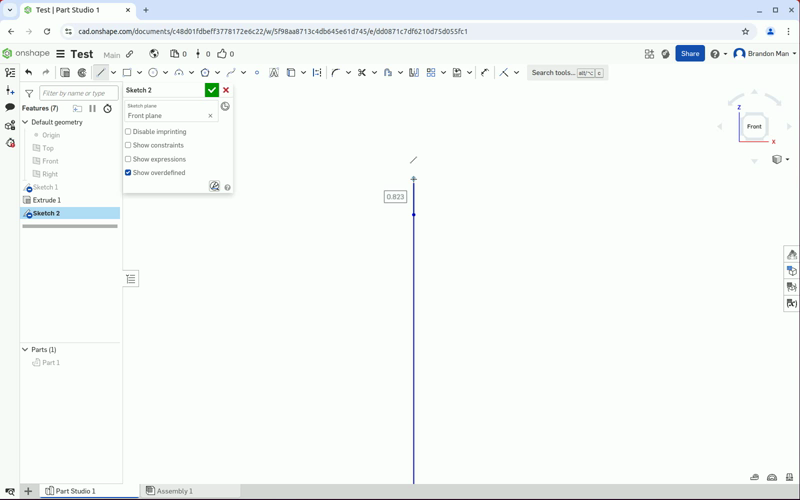
scroll(-6)
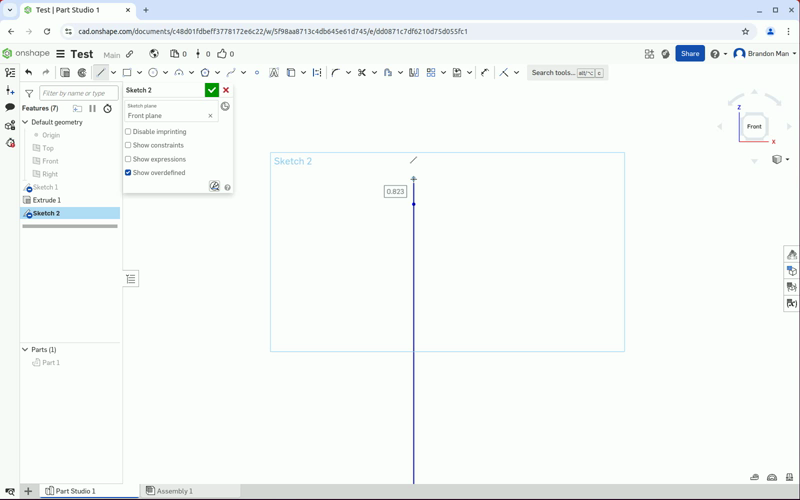
scroll(-6)
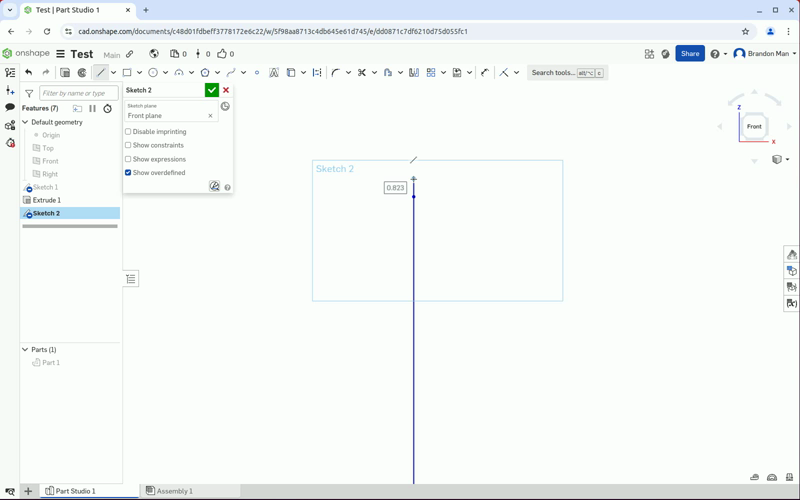
scroll(-6)
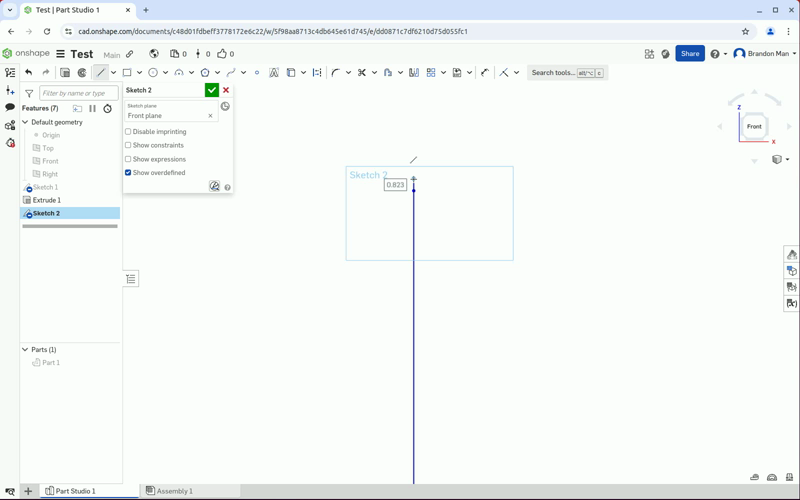
scroll(-6)
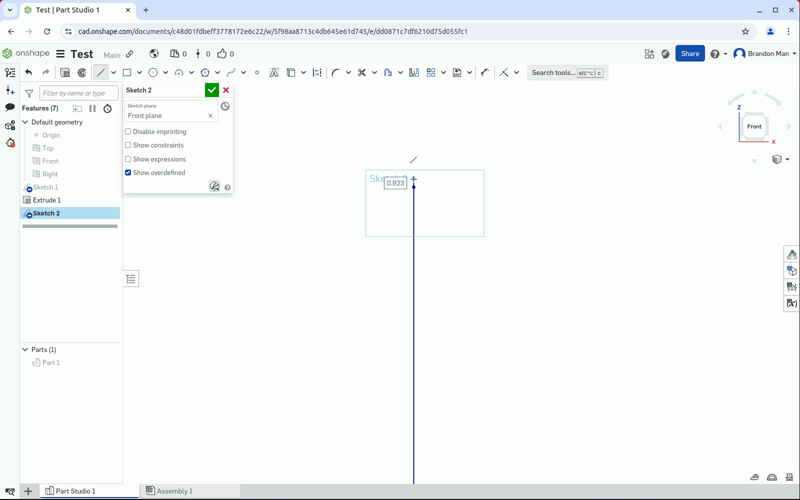
scroll(-6)
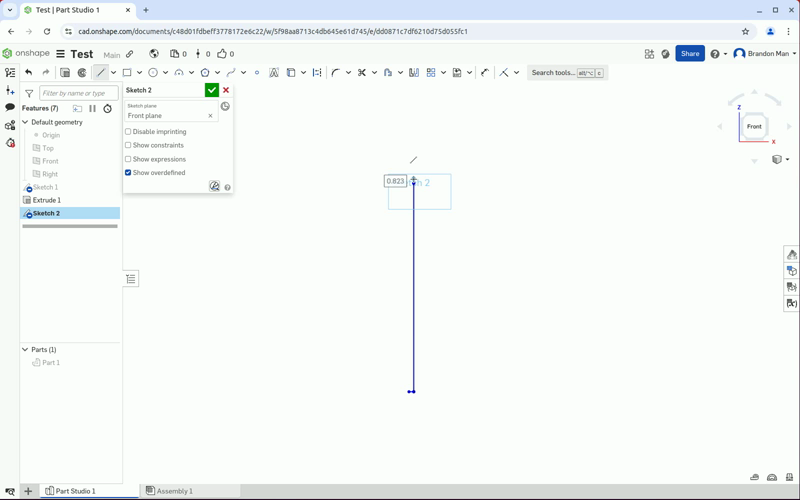
key_up(shift)
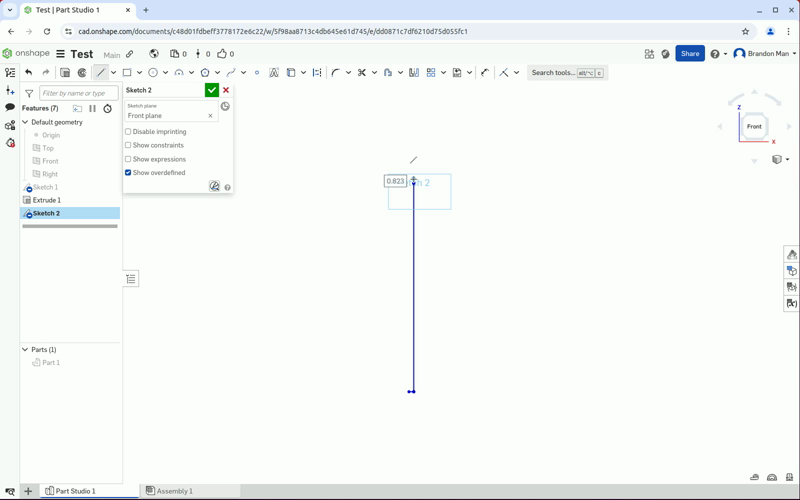
key_down(shift)
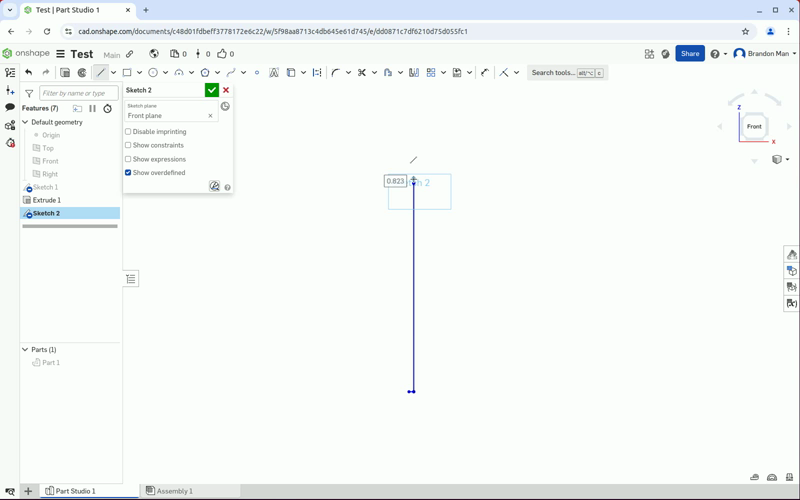
mouse_move(443, 178)
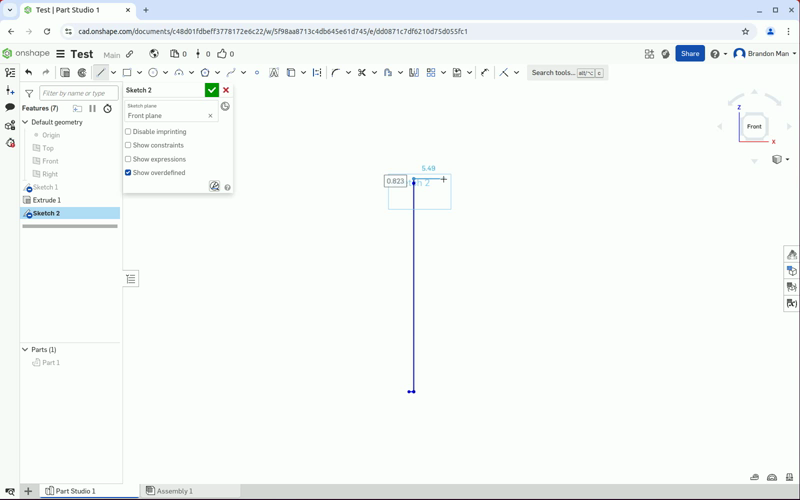
mouse_move(413, 176)
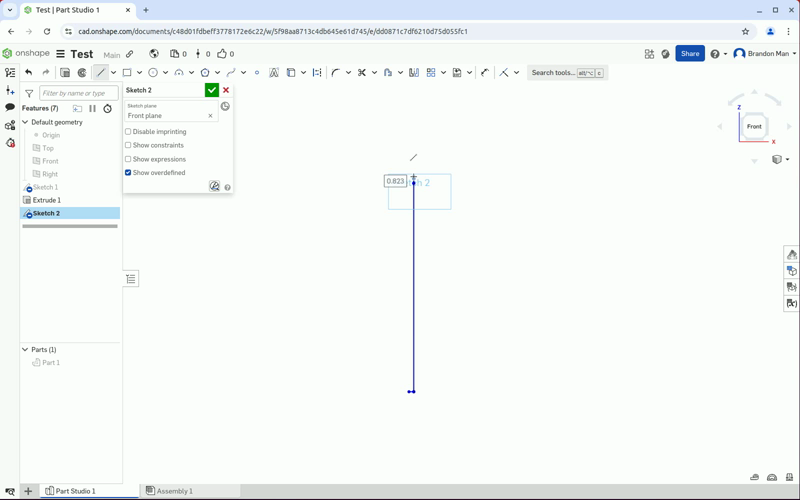
scroll(6)
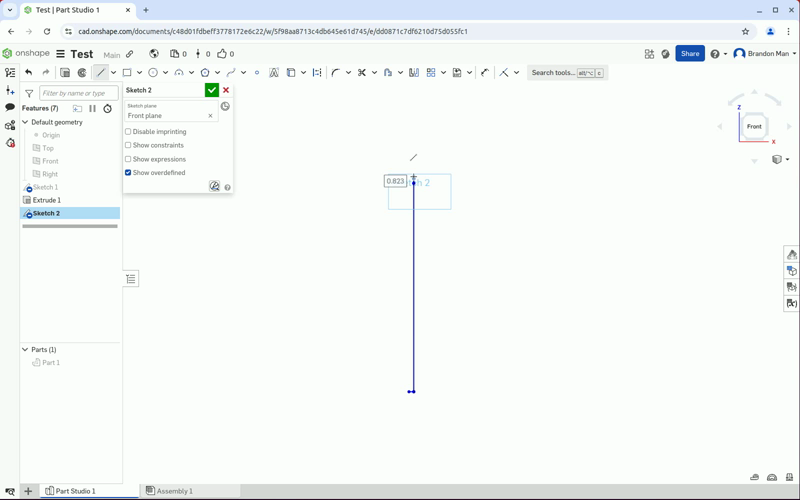
scroll(6)
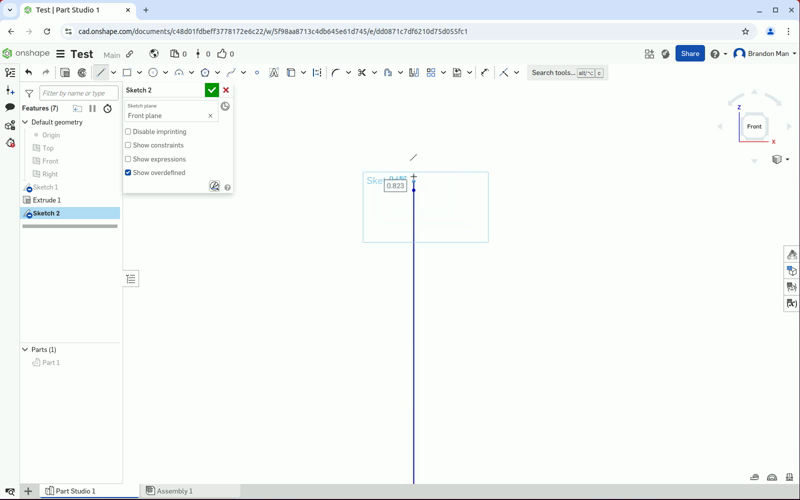
scroll(6)
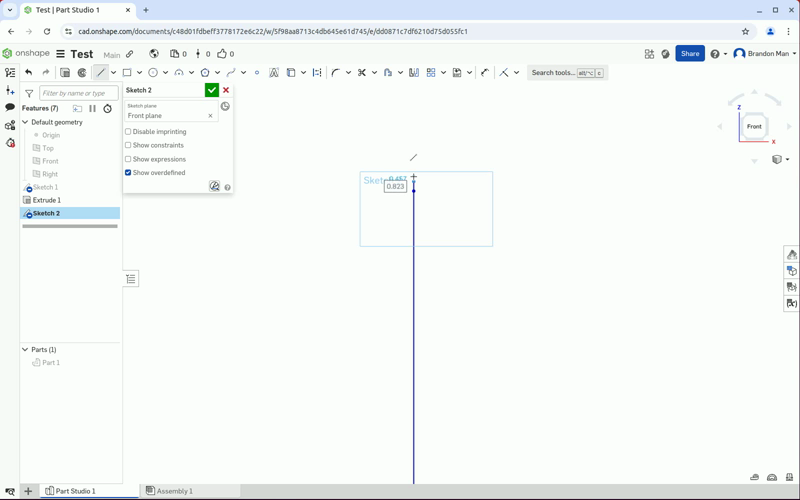
scroll(6)
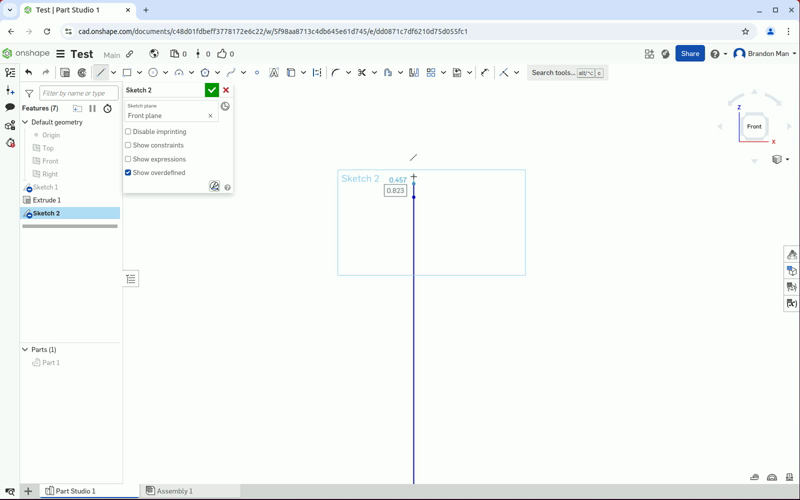
scroll(6)
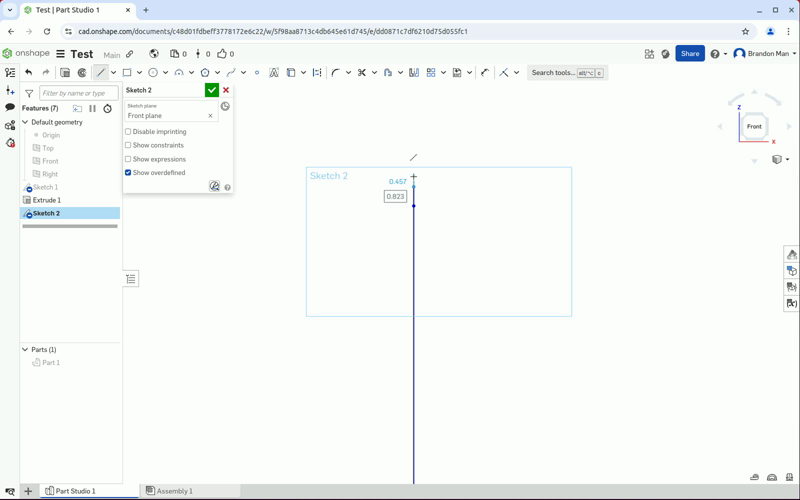
scroll(6)
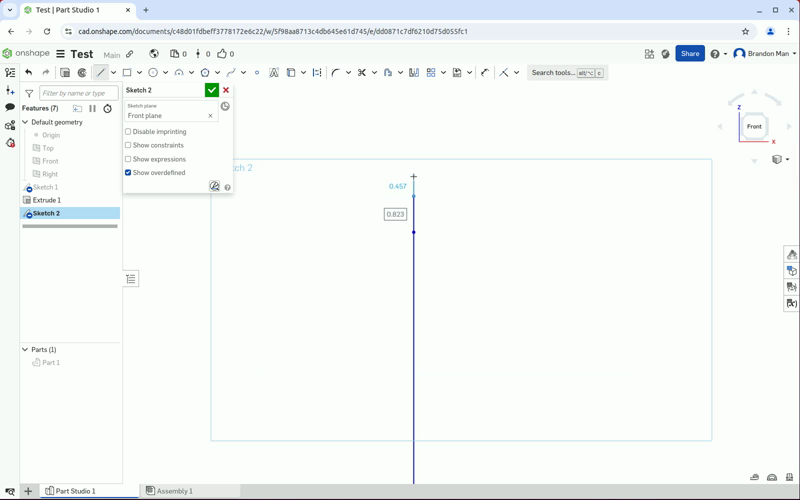
scroll(6)
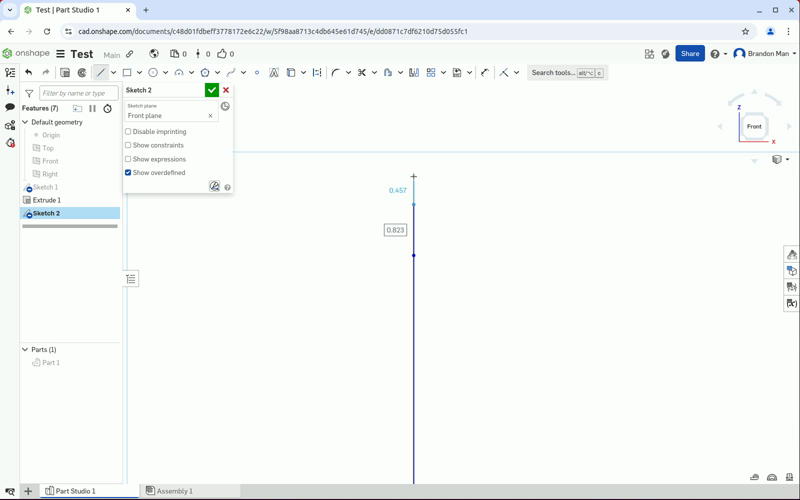
click(413, 176)
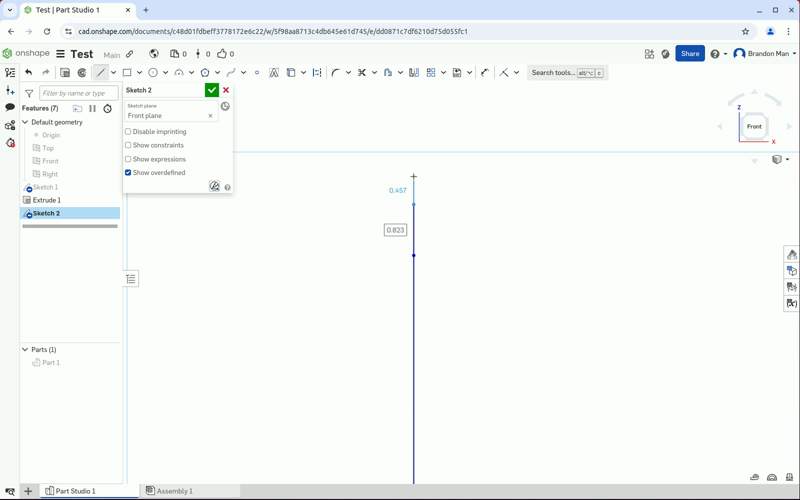
scroll(-6)
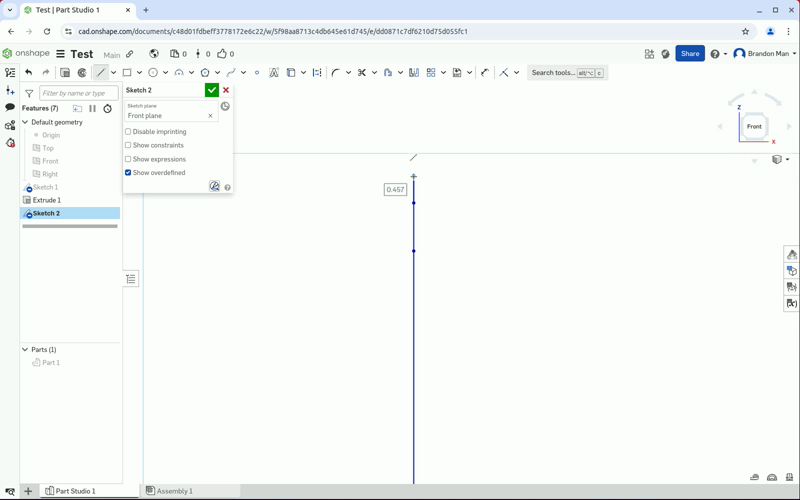
scroll(-6)
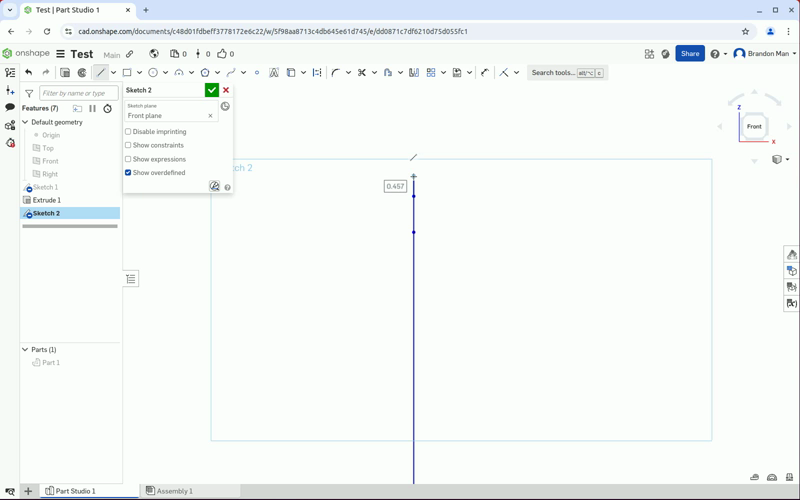
scroll(-6)
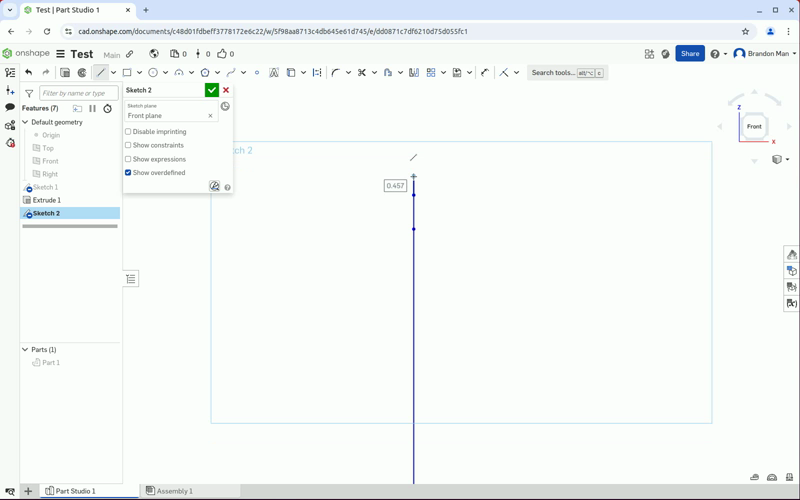
scroll(-6)
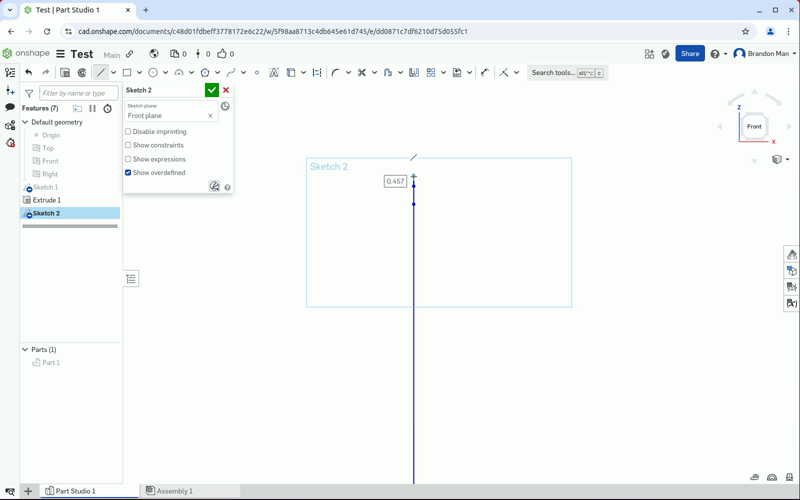
scroll(-6)
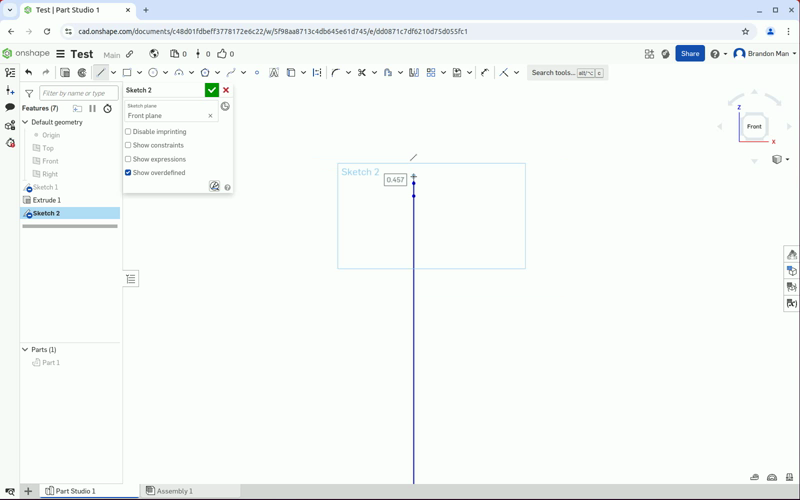
scroll(-6)
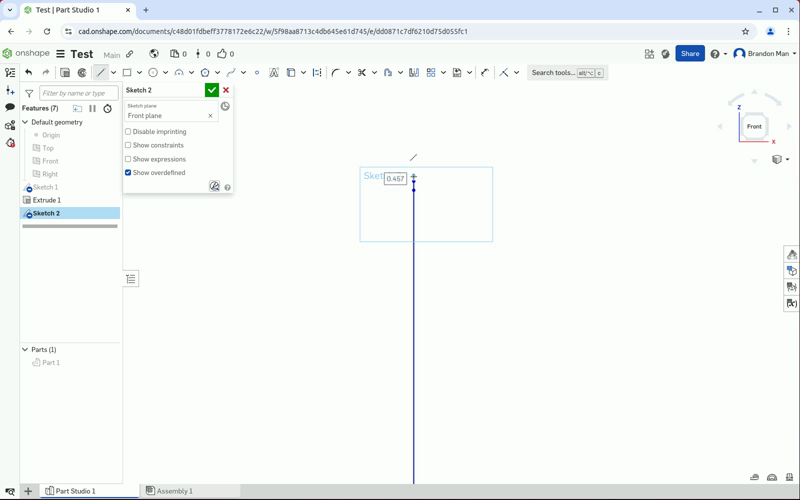
scroll(-6)
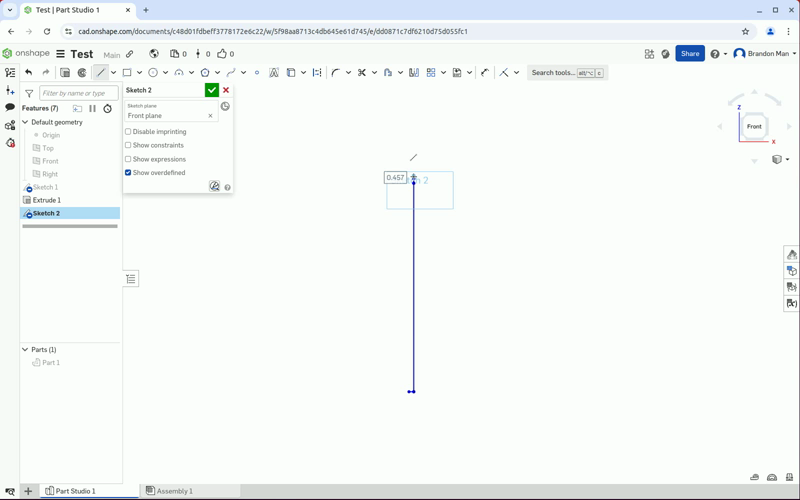
key_up(shift)
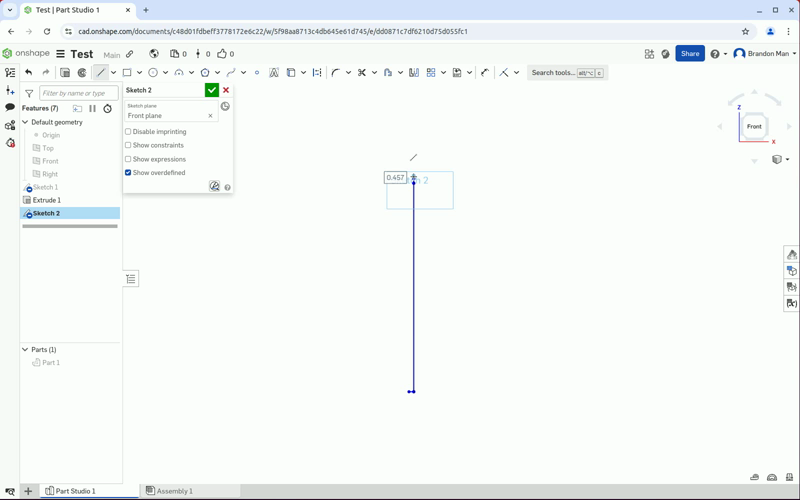
key_down(shift)
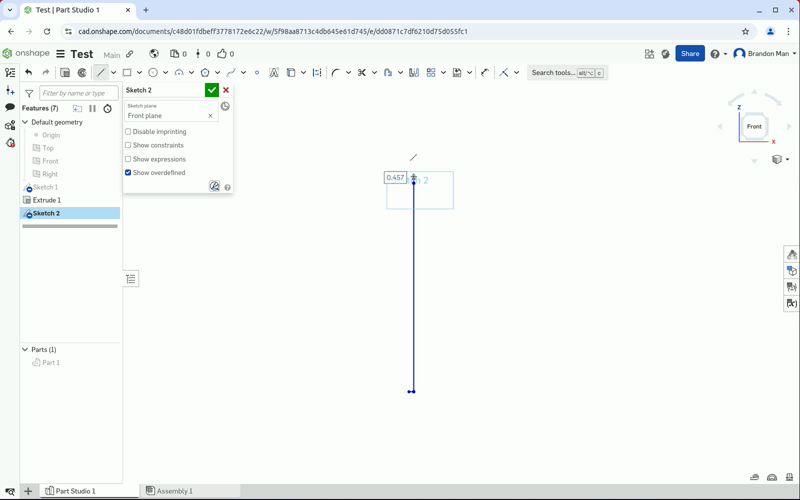
mouse_move(443, 176)
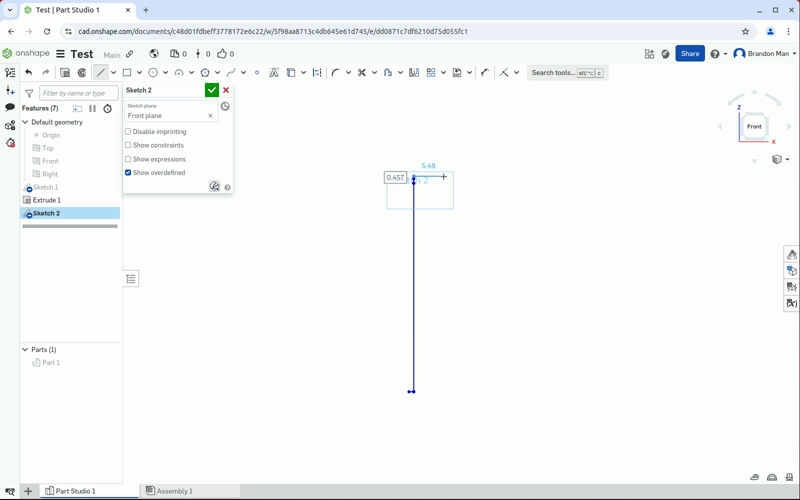
mouse_move(409, 176)
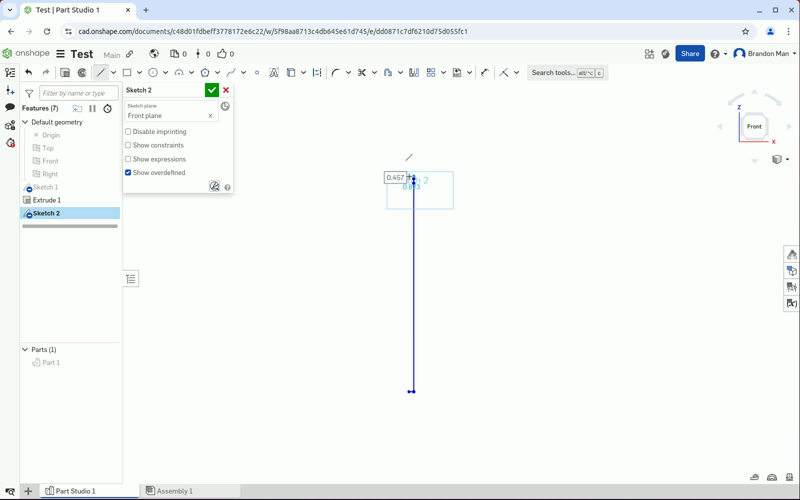
scroll(6)
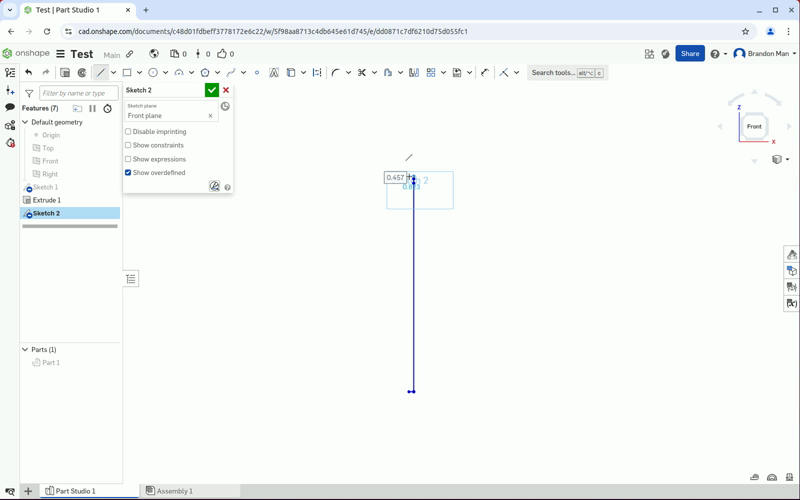
scroll(6)
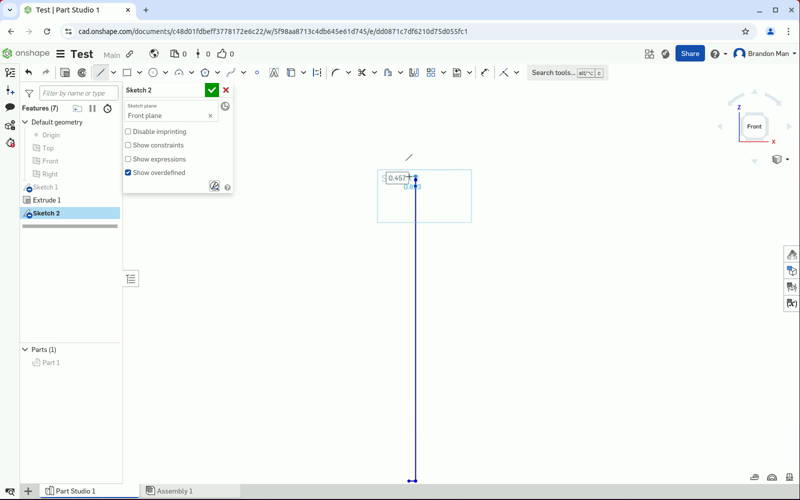
scroll(6)
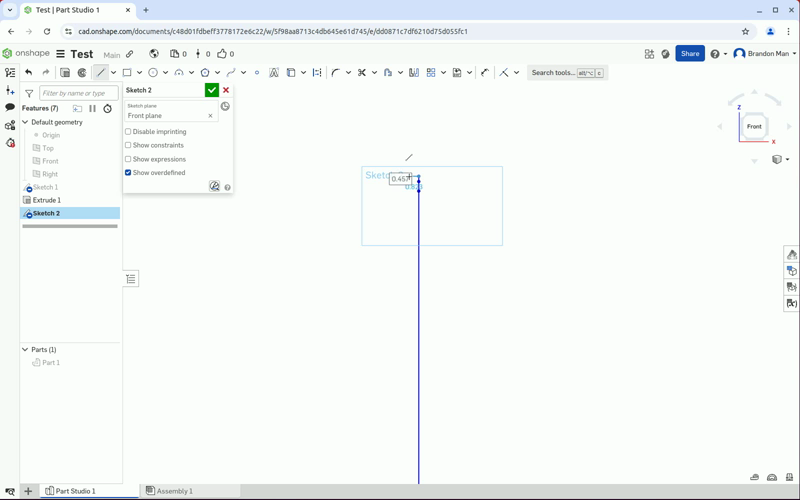
scroll(6)
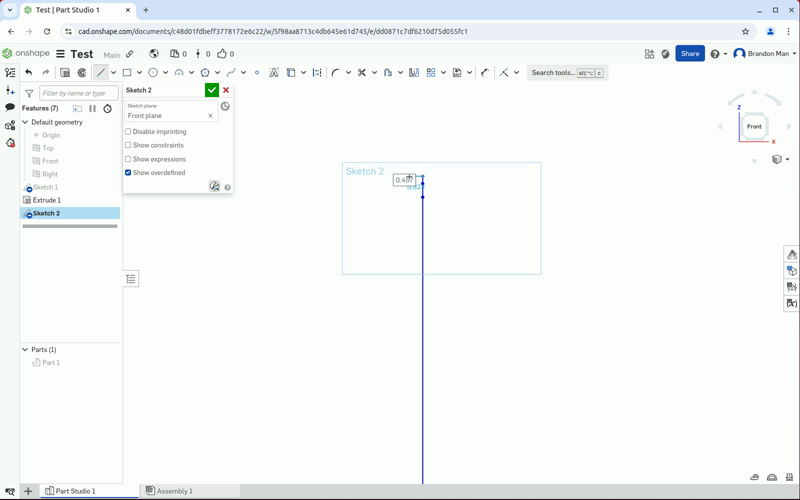
scroll(6)
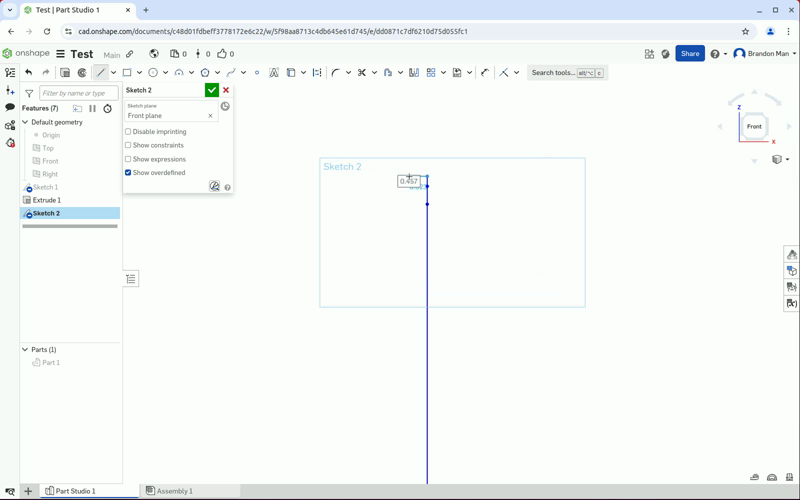
scroll(6)
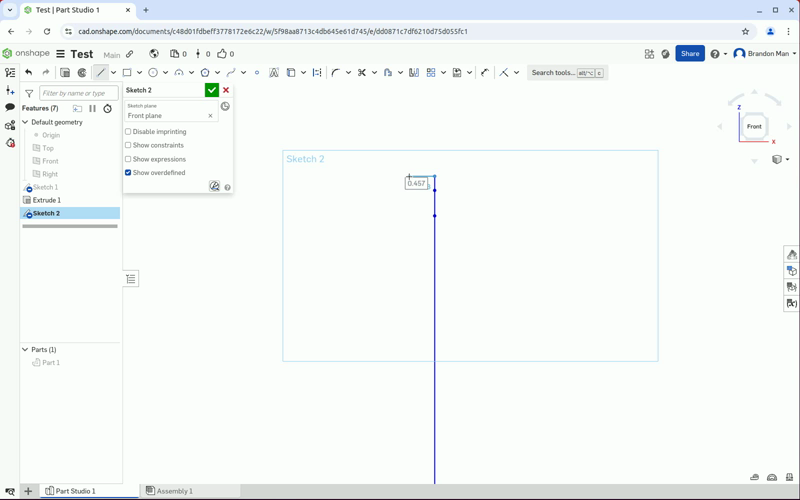
scroll(6)
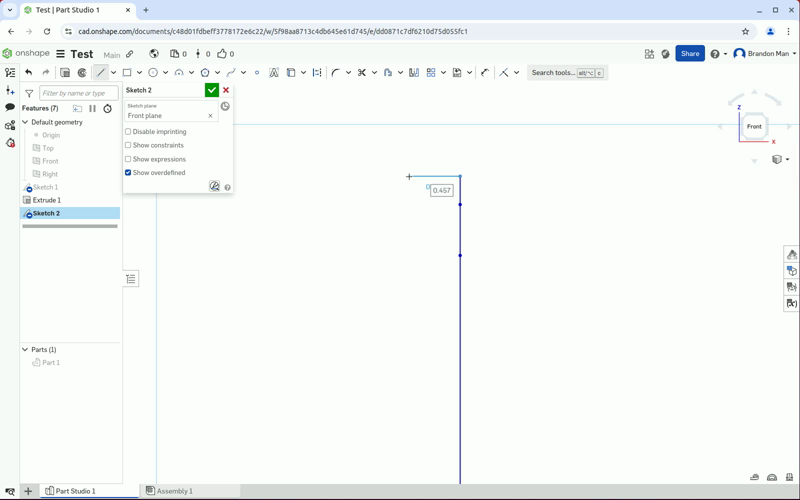
click(409, 176)
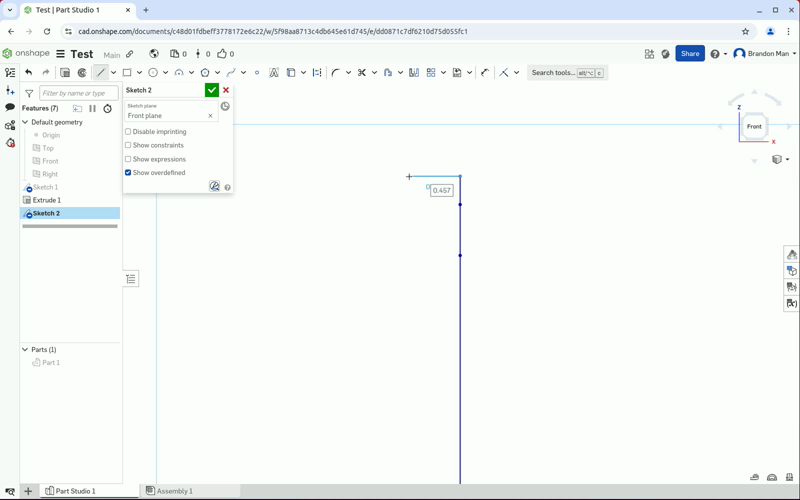
scroll(-6)
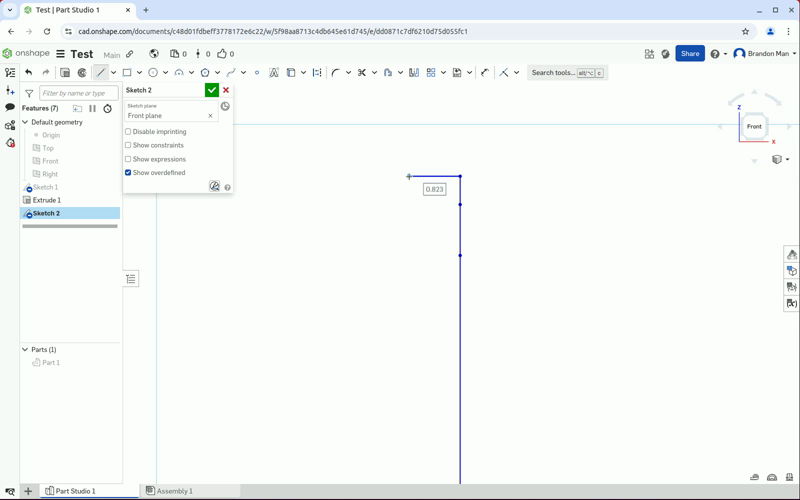
scroll(-6)
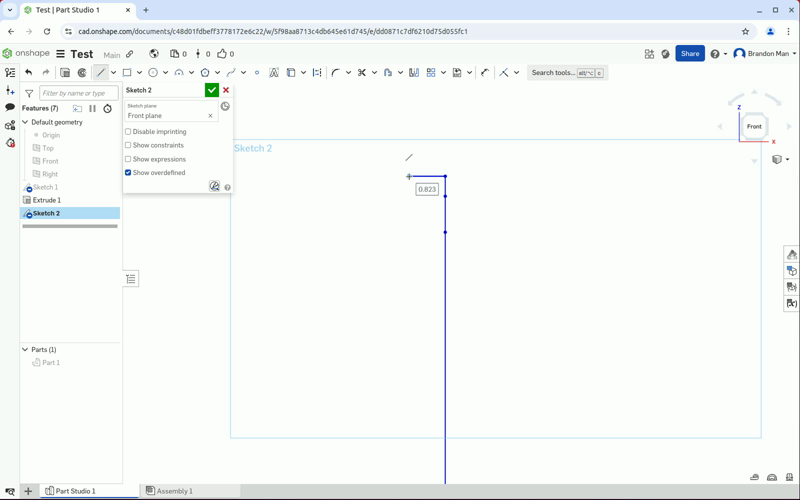
scroll(-6)
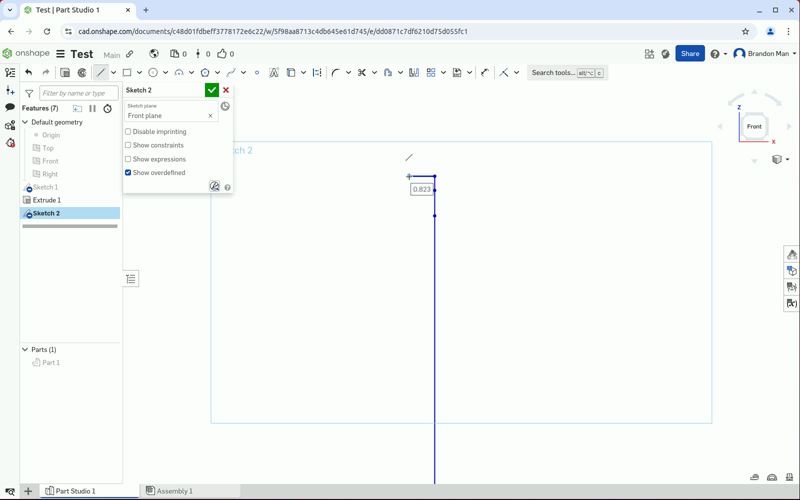
scroll(-6)
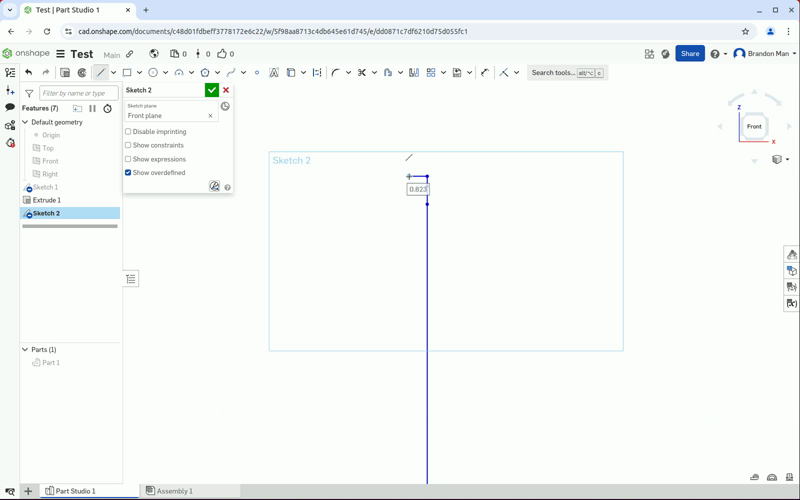
scroll(-6)
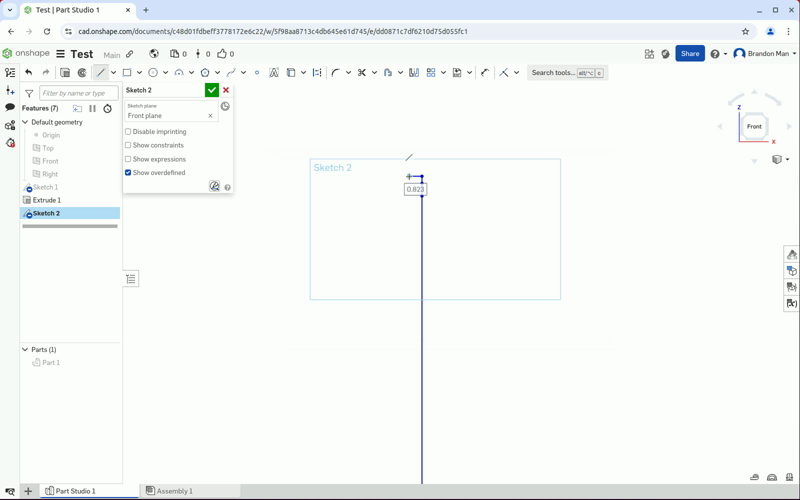
scroll(-6)
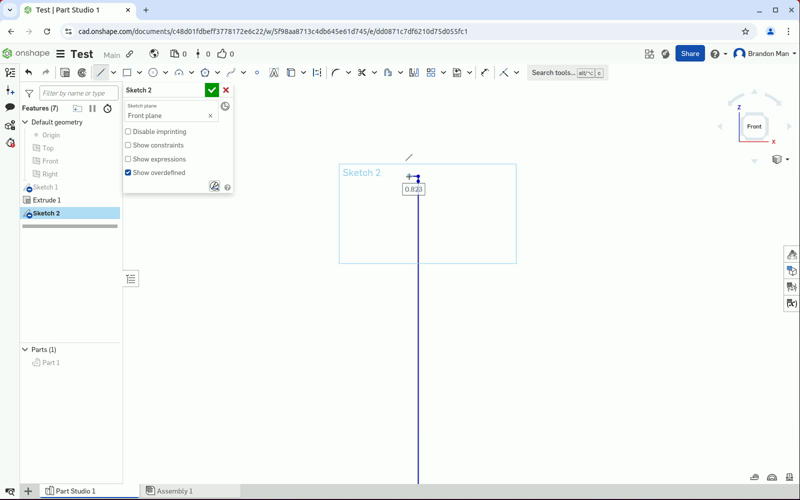
scroll(-6)
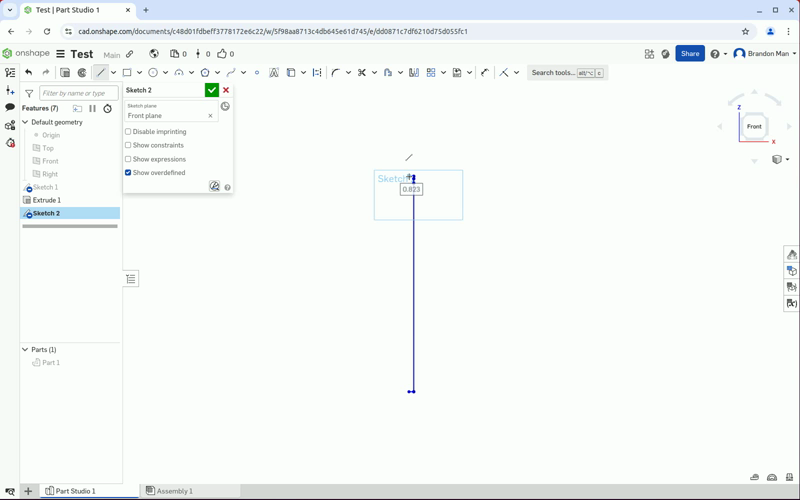
key_up(shift)
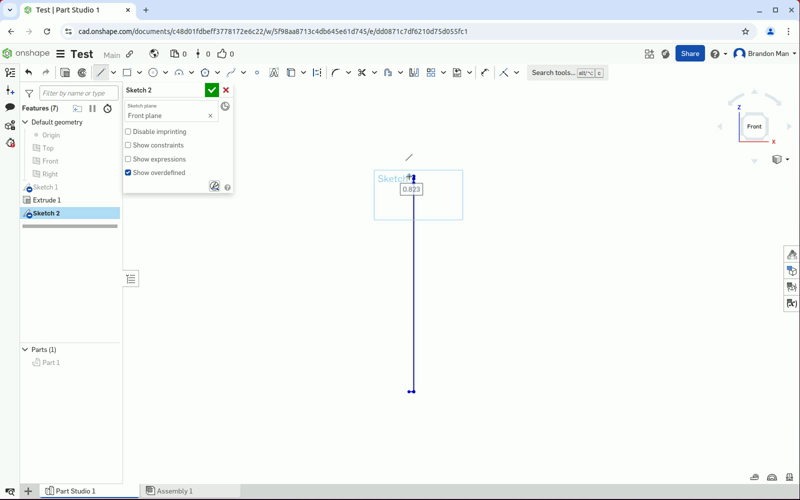
key_down(shift)
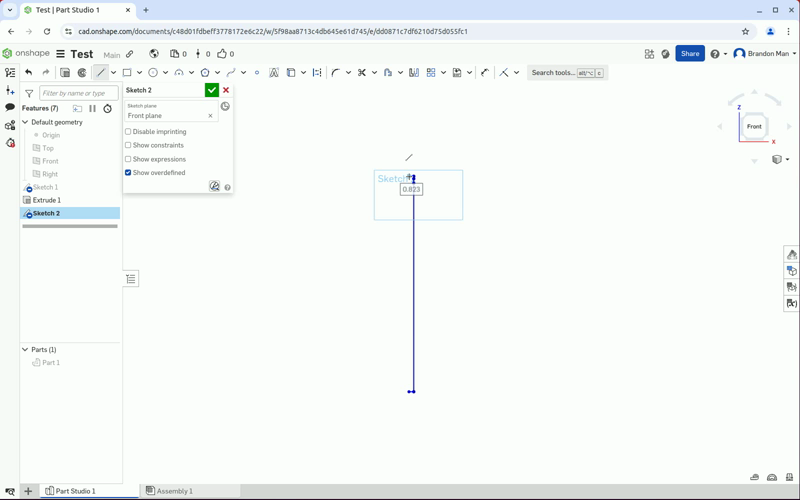
mouse_move(409, 391)
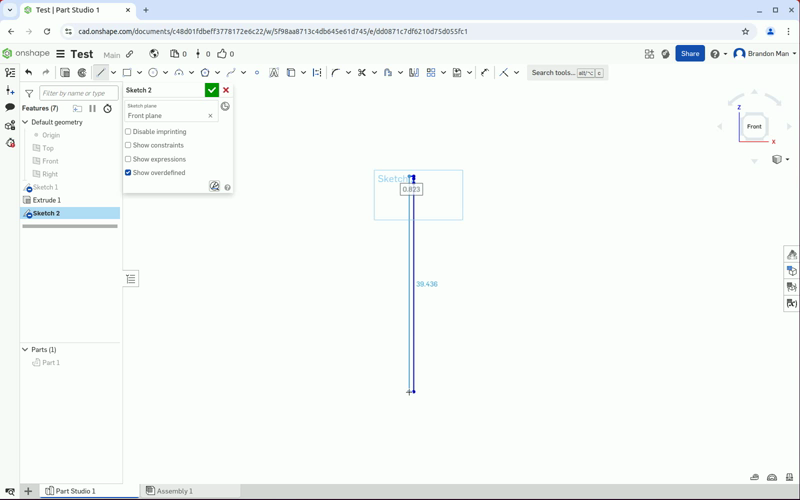
scroll(6)
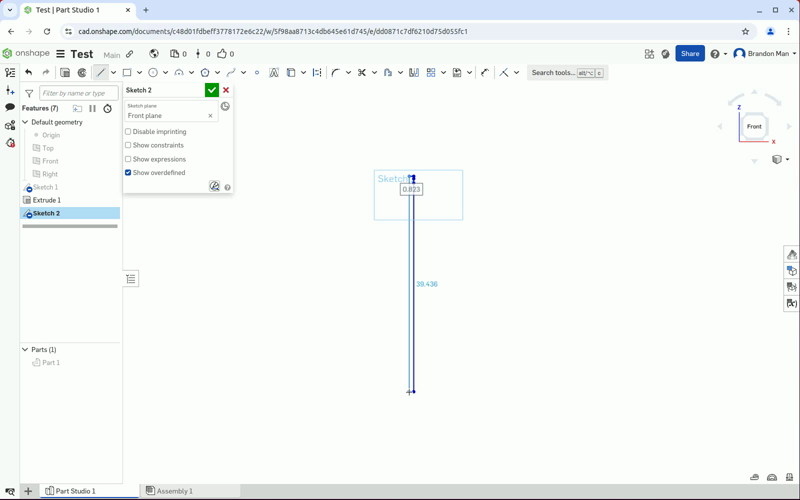
scroll(6)
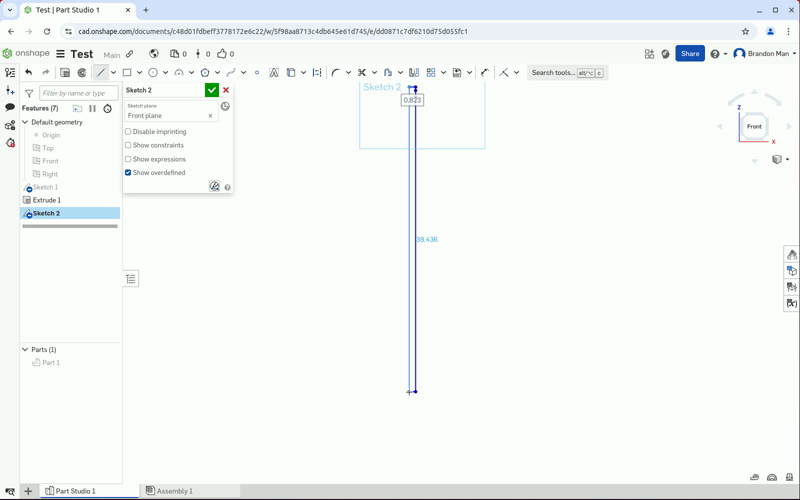
scroll(6)
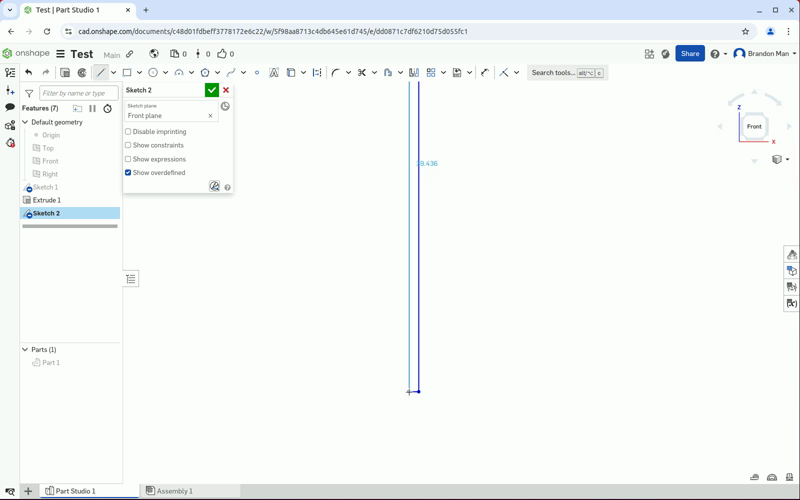
scroll(6)
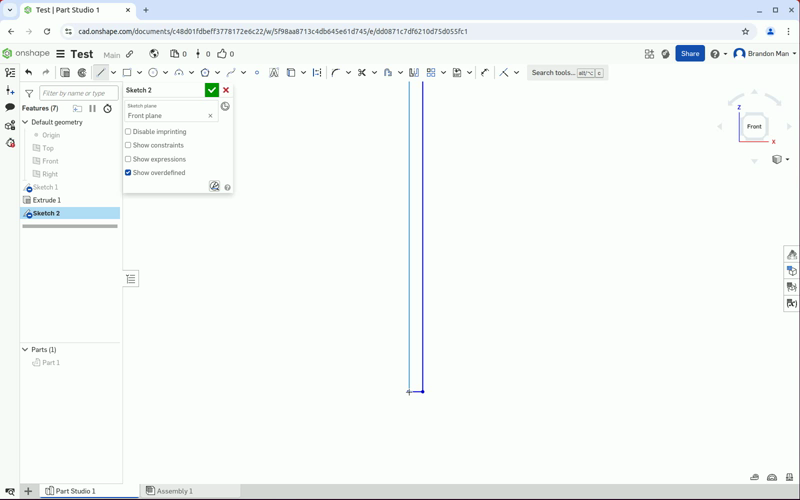
scroll(6)
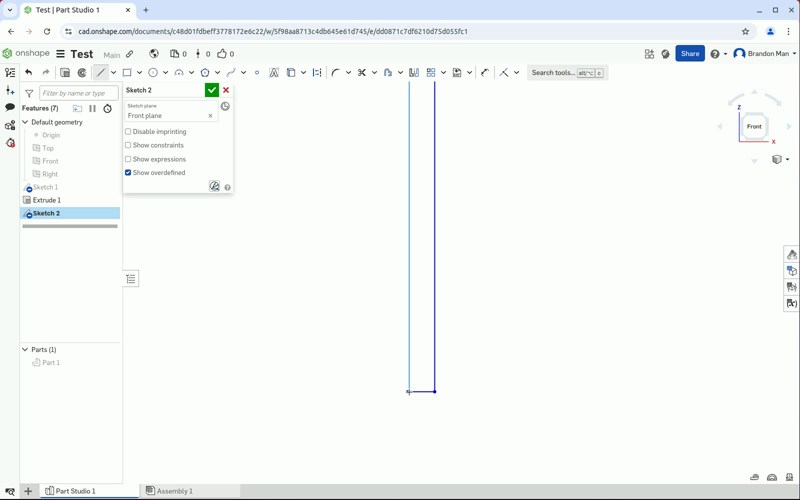
scroll(6)
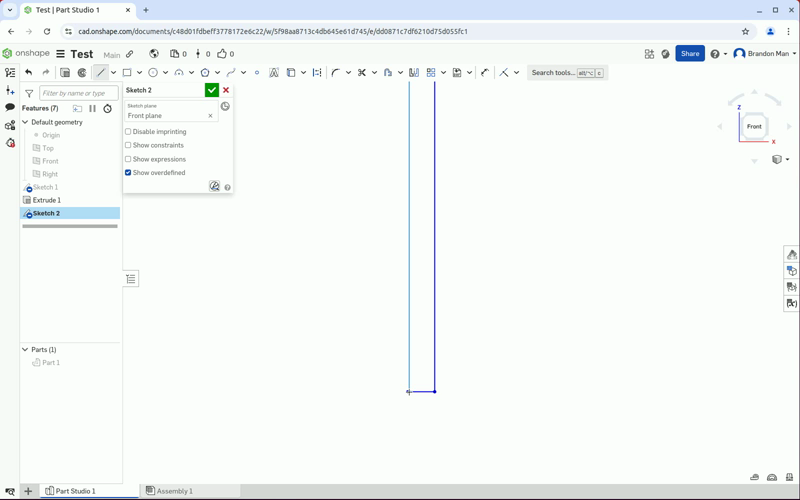
scroll(6)
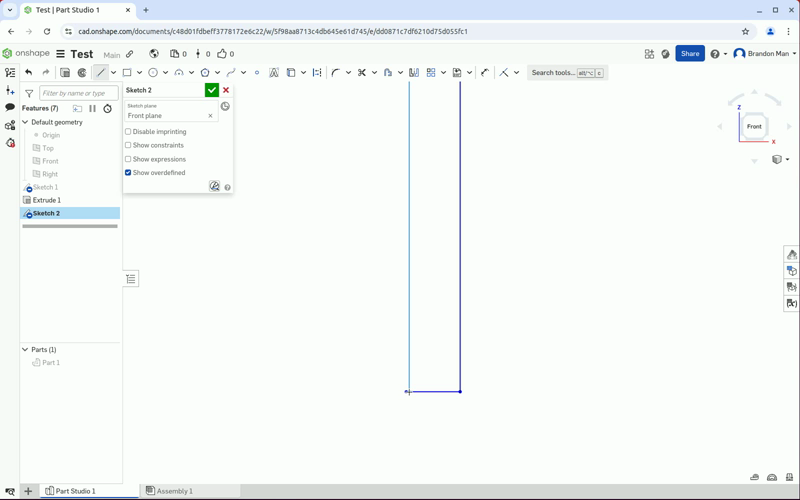
key_up(shift)
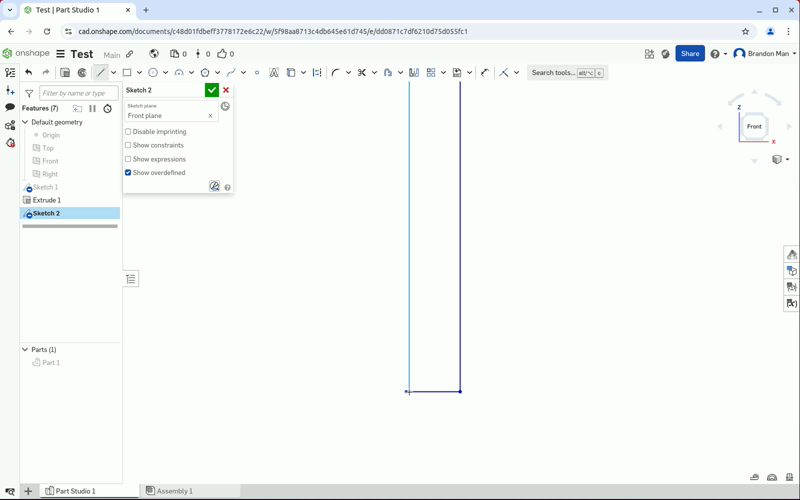
click(409, 391)
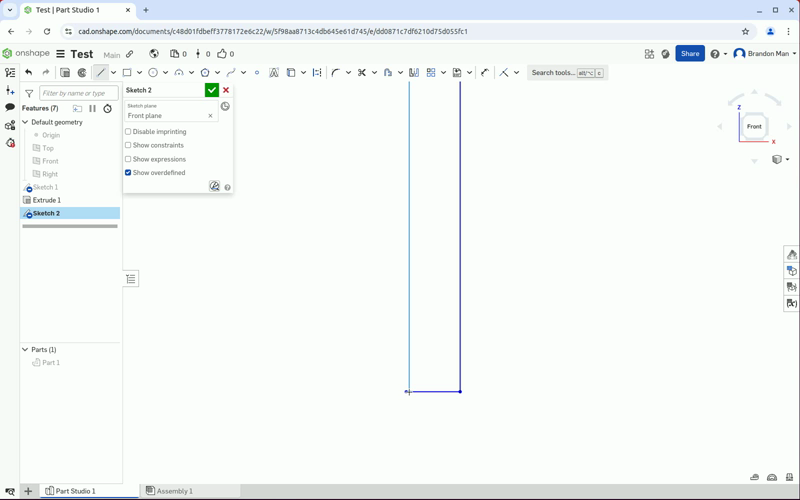
scroll(-6)
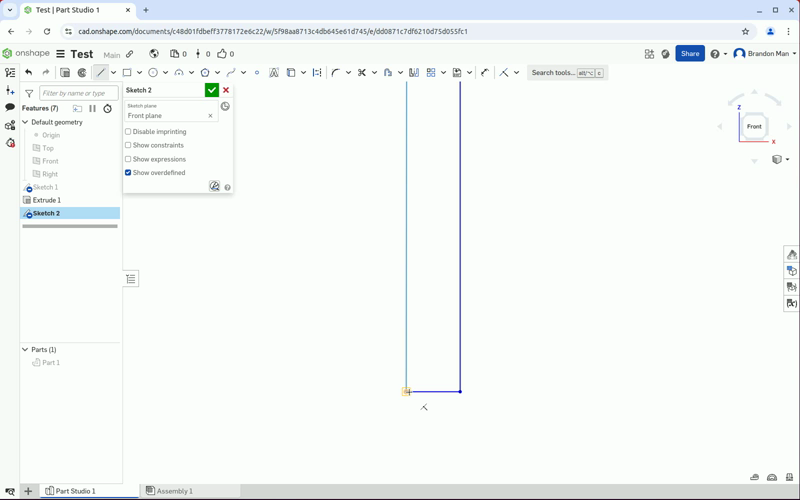
scroll(-6)
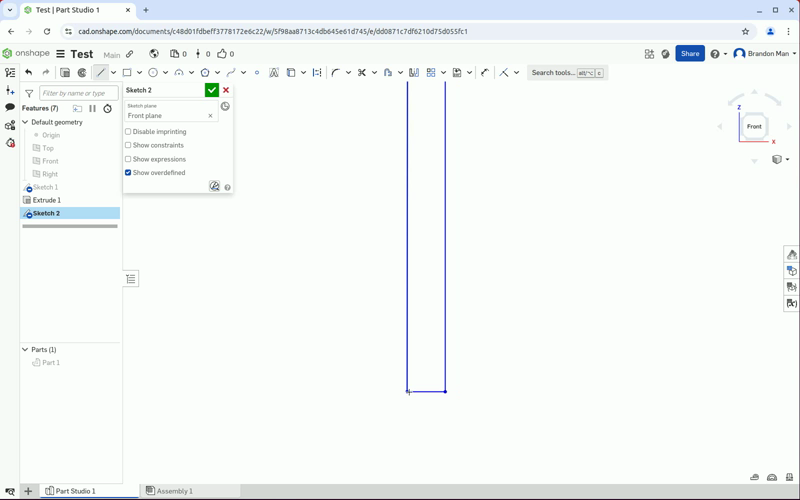
scroll(-6)
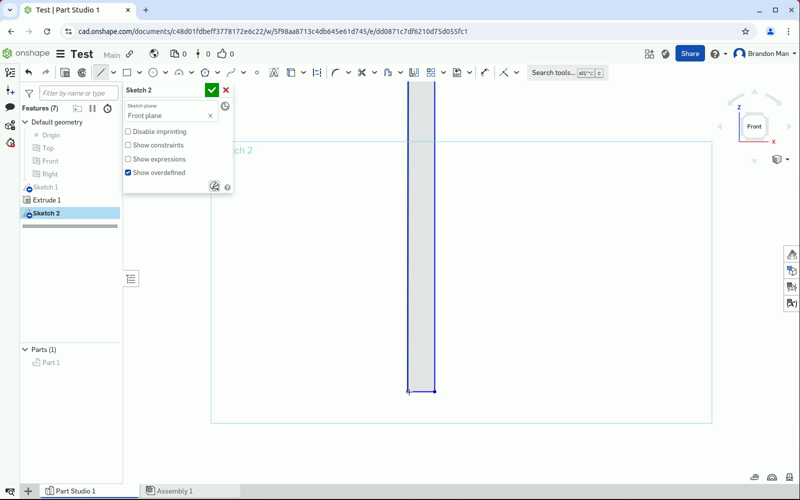
scroll(-6)
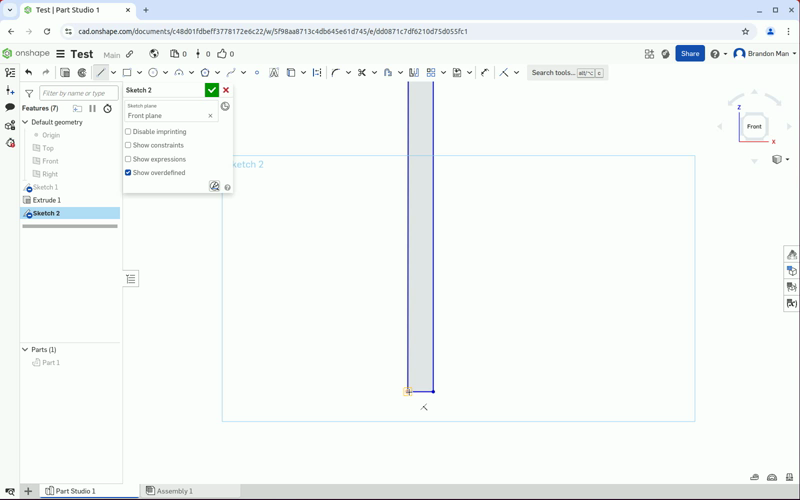
scroll(-6)
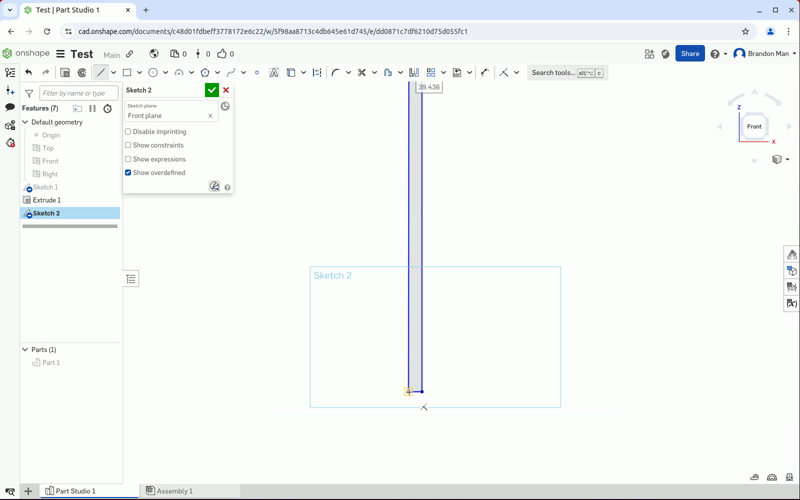
scroll(-6)
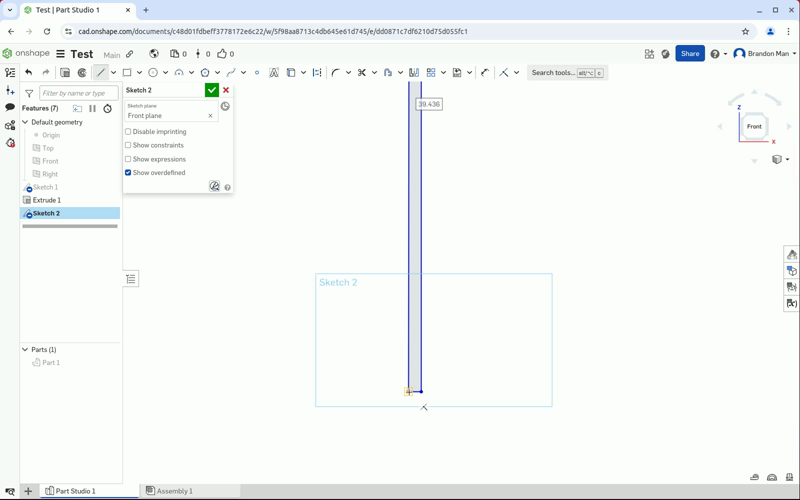
scroll(-6)
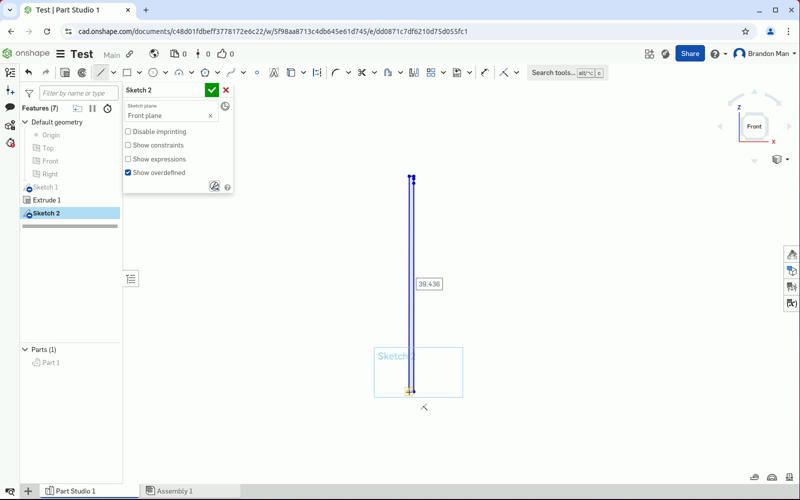
key(esc)
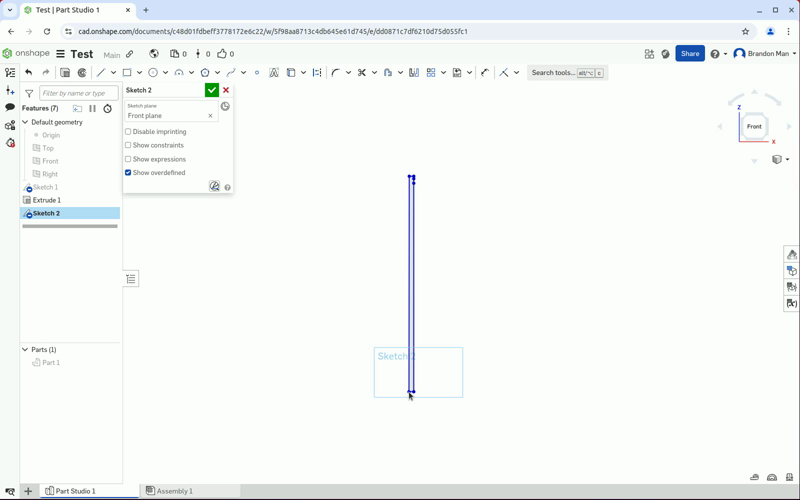
mouse_move(410, 364)
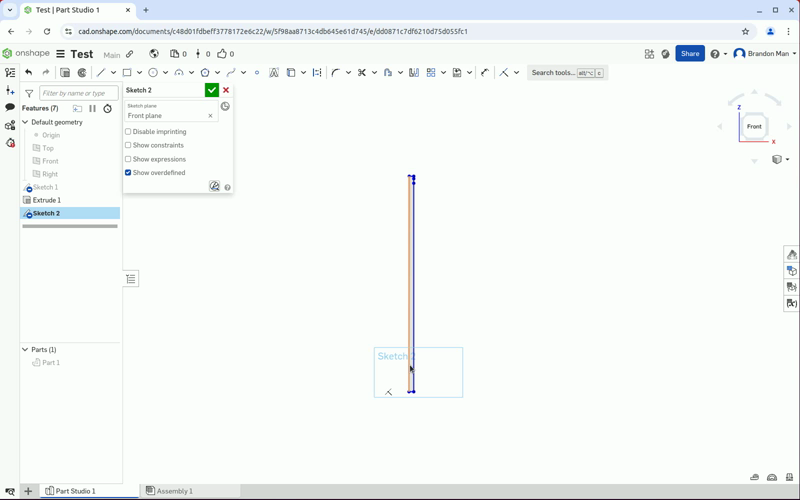
scroll(6)
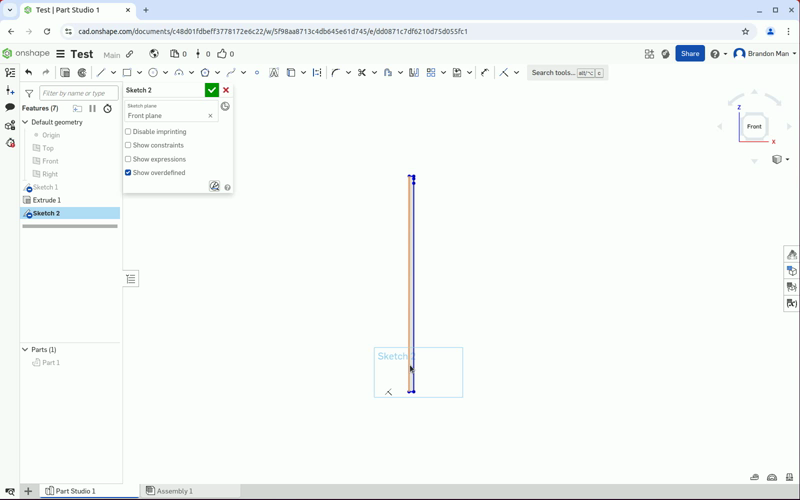
scroll(6)
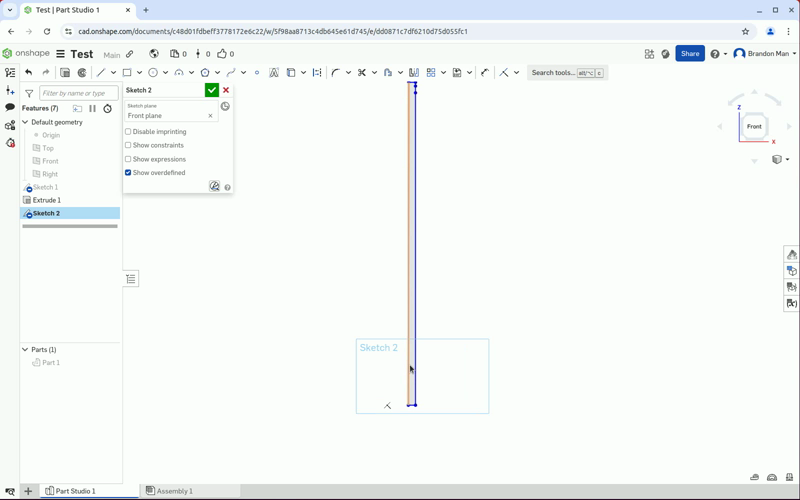
scroll(6)
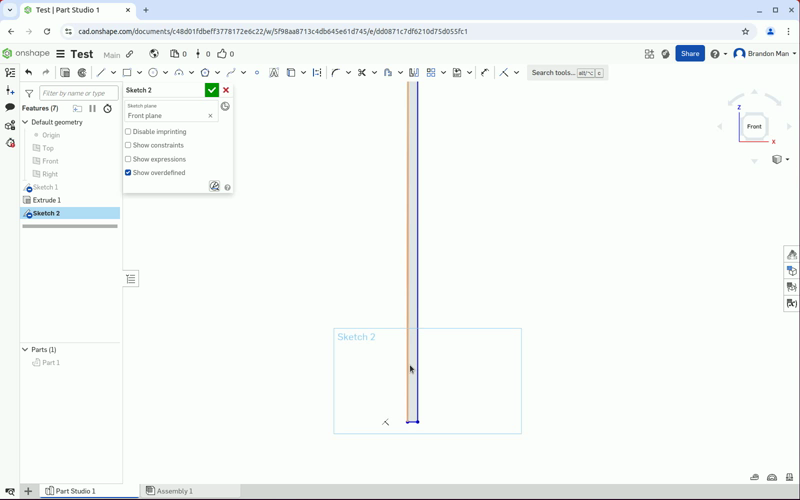
scroll(6)
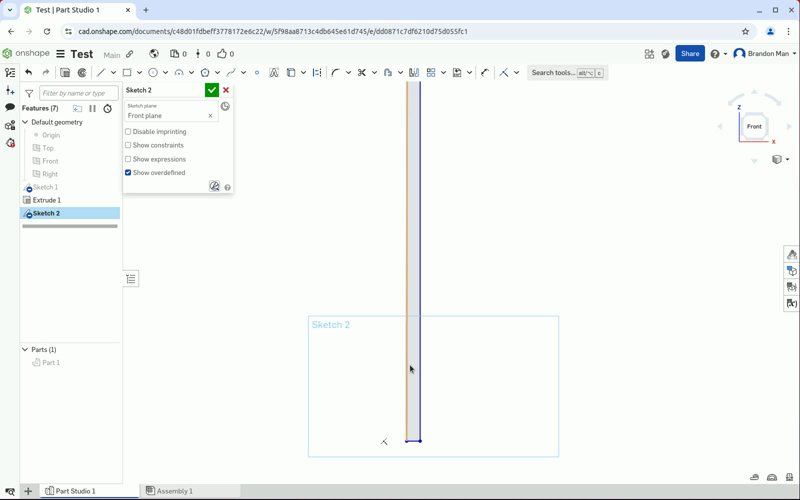
scroll(6)
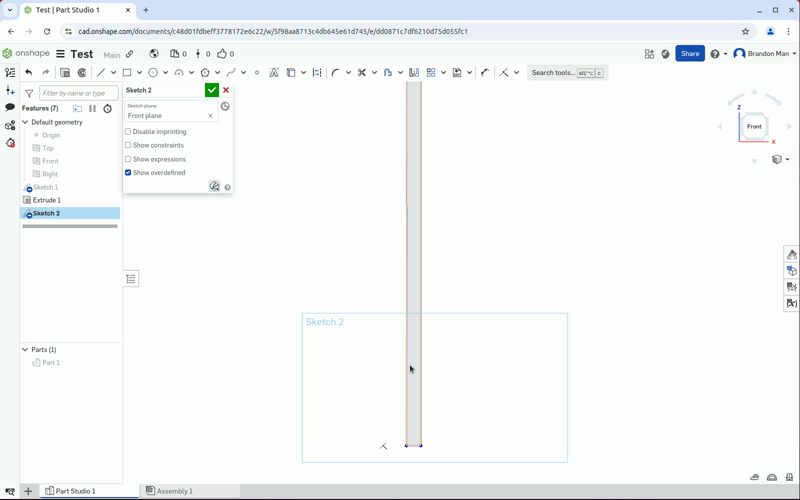
scroll(6)
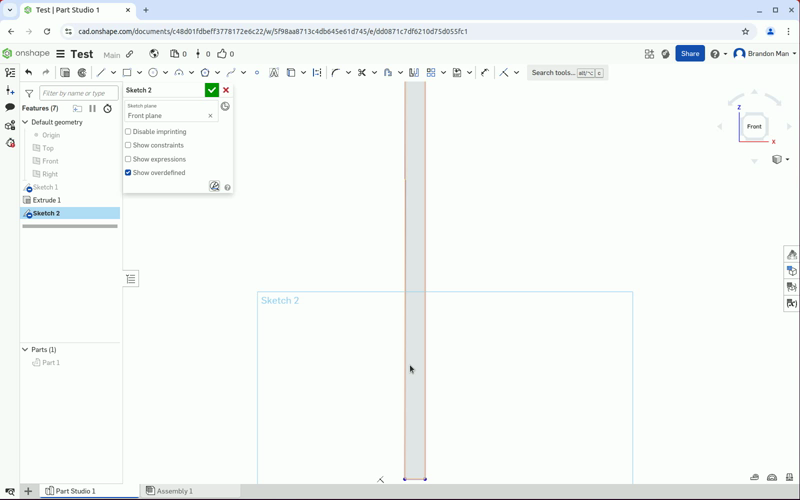
scroll(6)
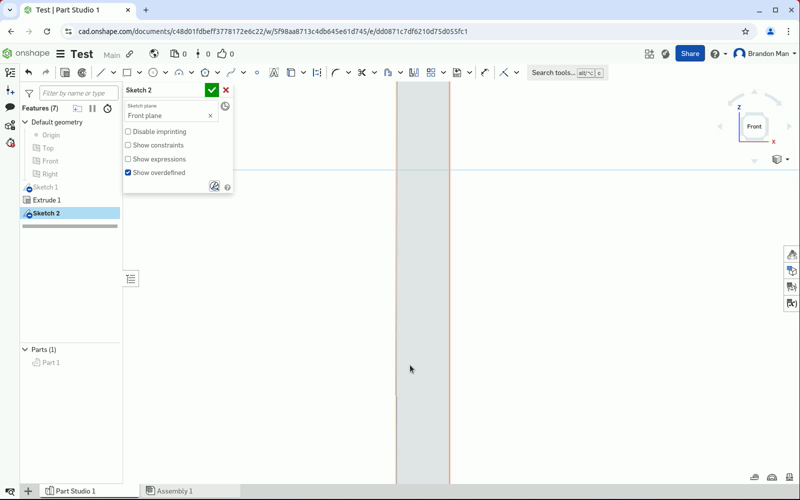
click(410, 364)
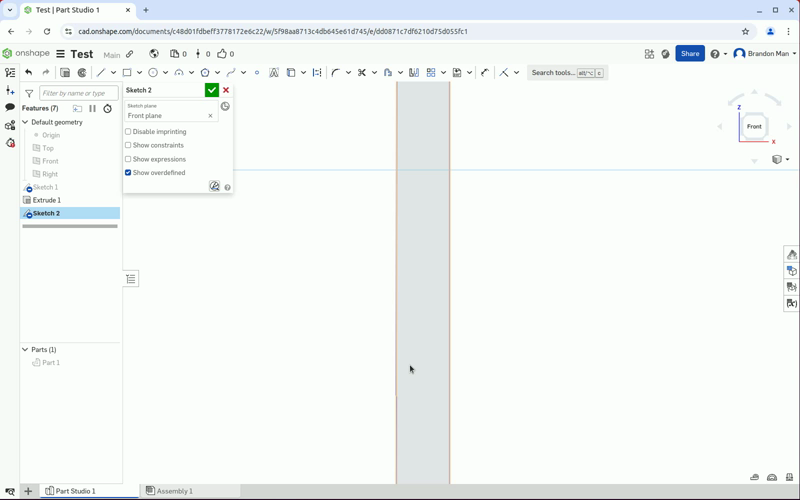
scroll(-6)
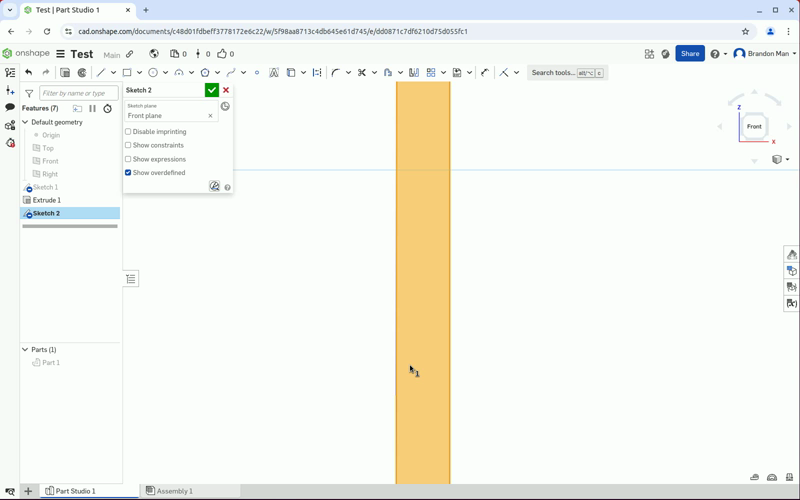
scroll(-6)
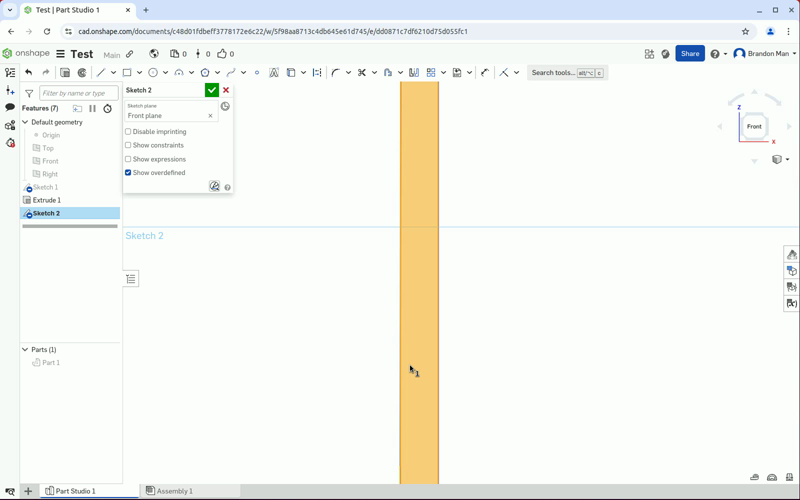
scroll(-6)
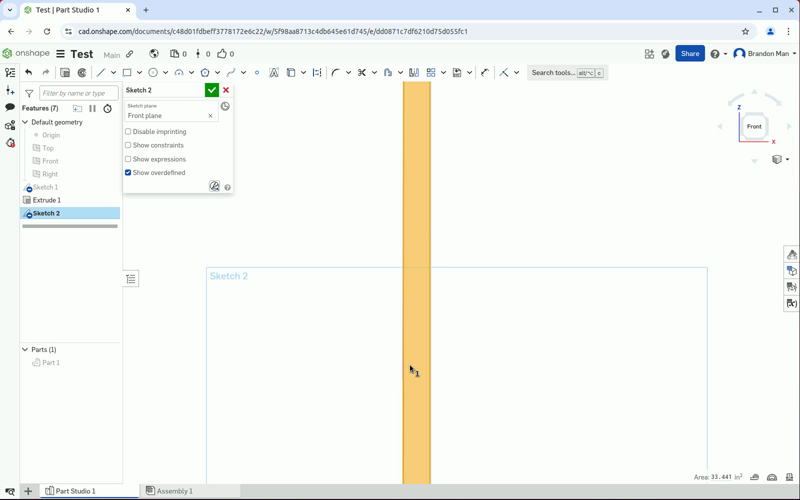
scroll(-6)
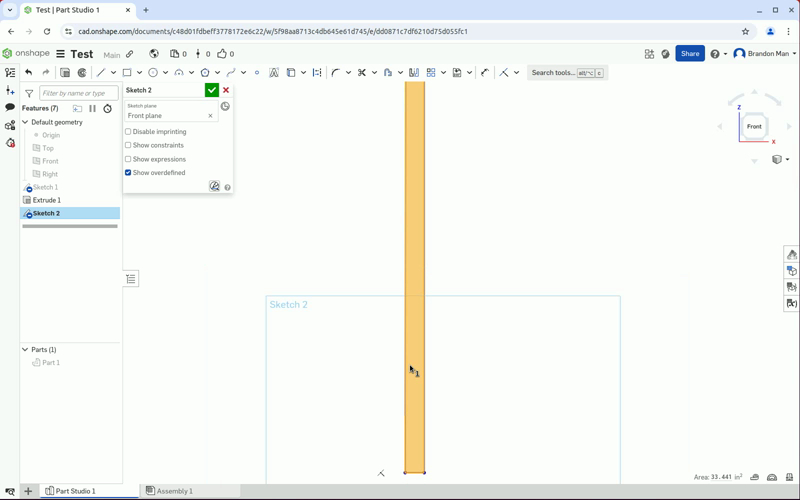
scroll(-6)
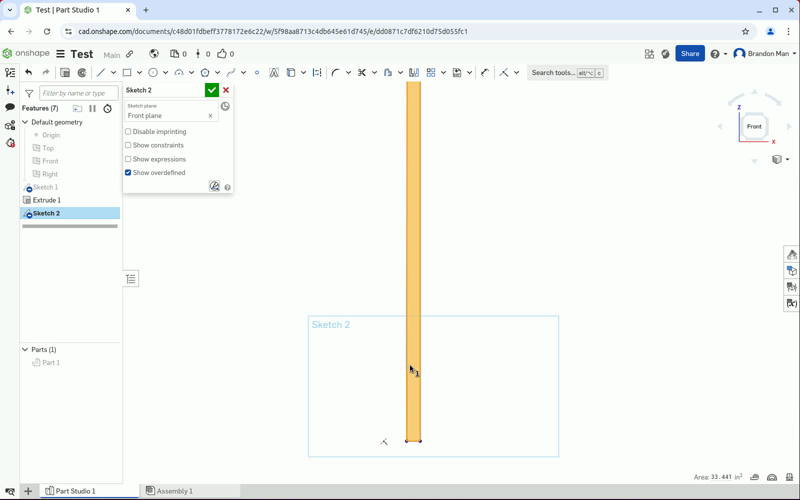
scroll(-6)
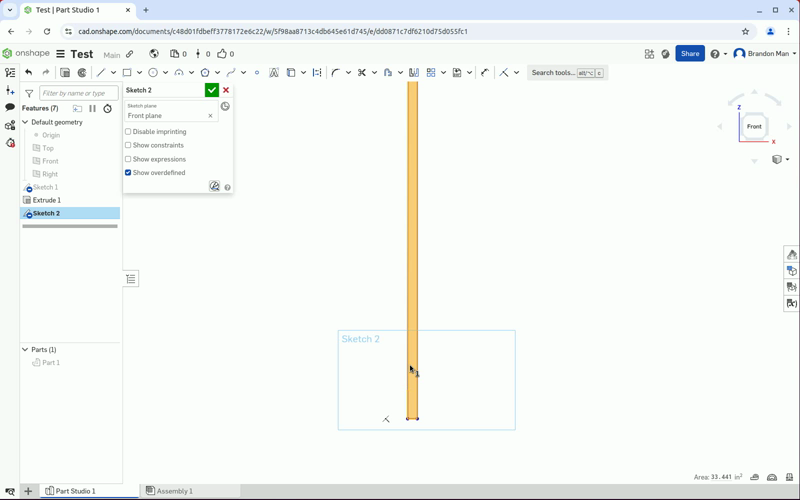
scroll(-6)
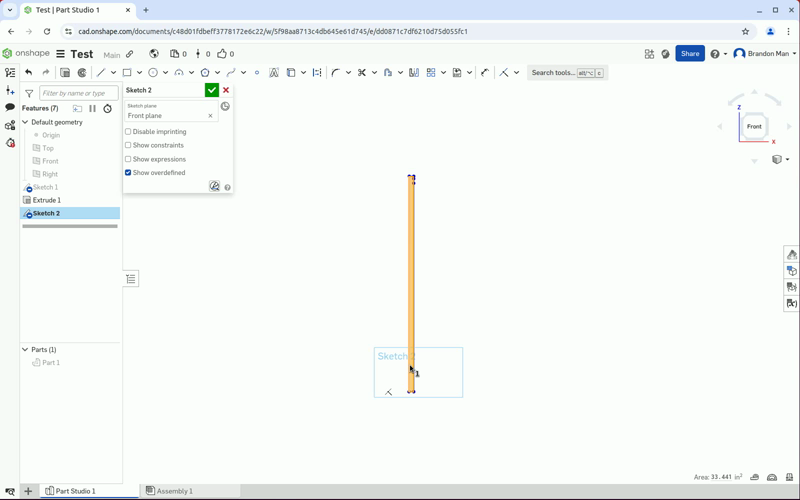
mouse_move(73, 352)
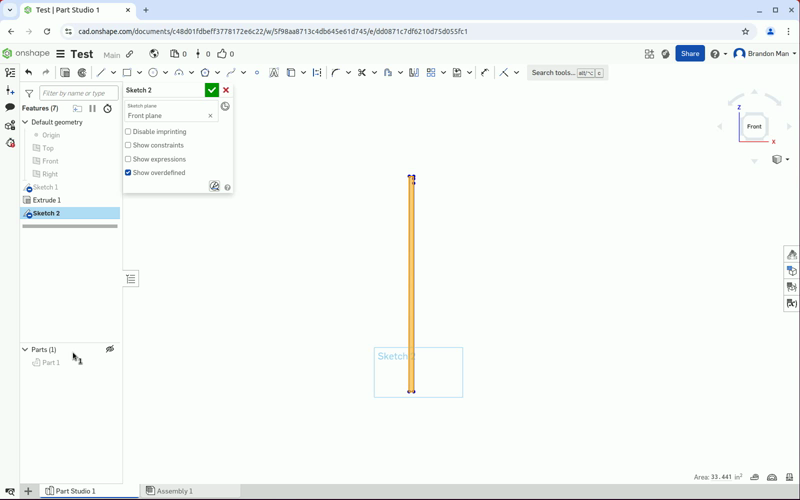
key(shift+y)
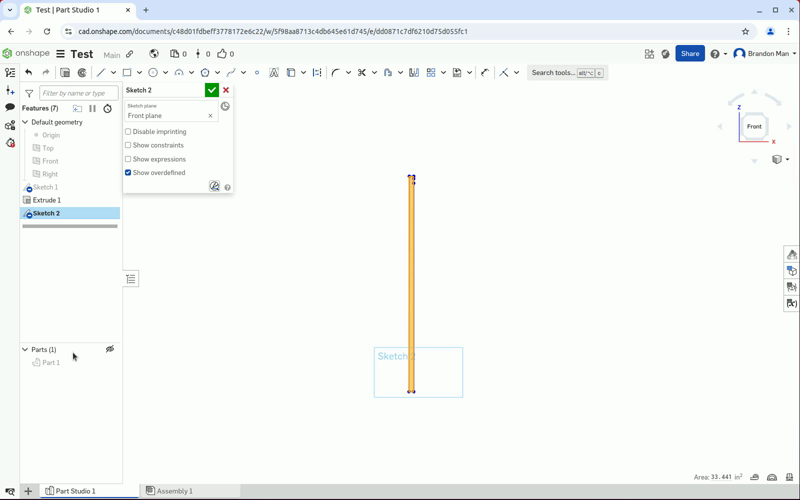
key(shift+e)
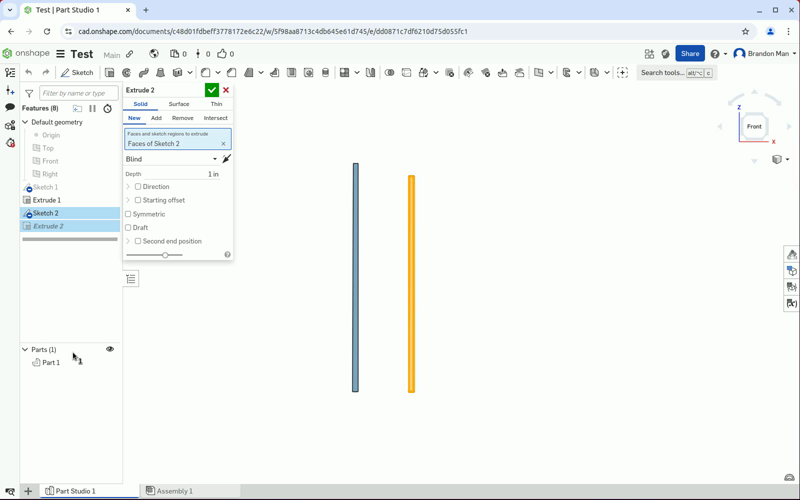
mouse_move(143, 106)
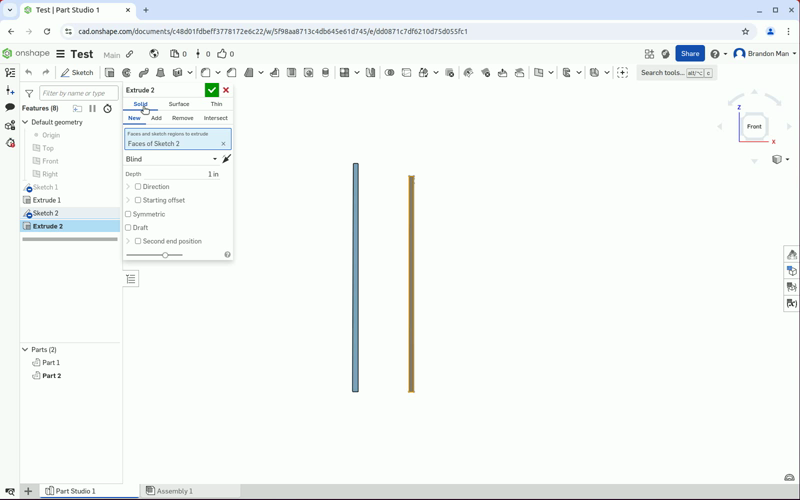
click(143, 106)
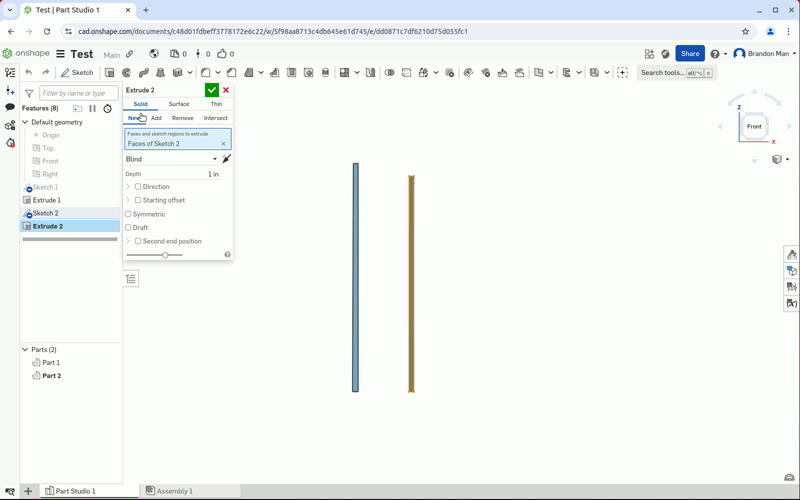
mouse_move(137, 120)
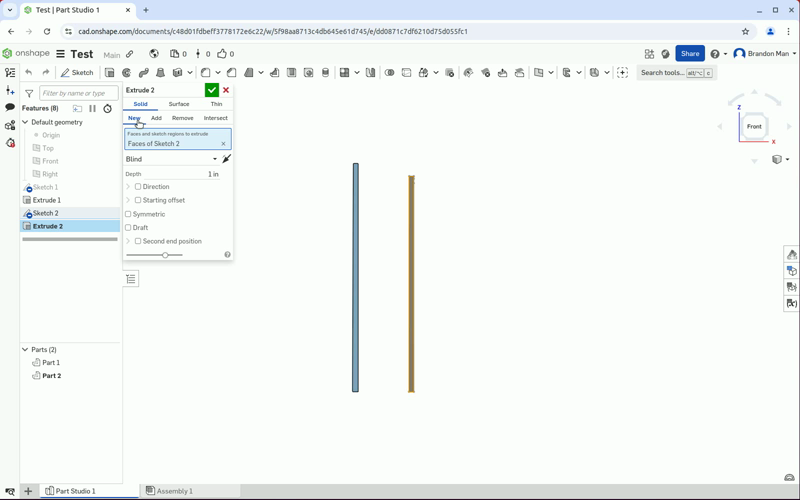
click(137, 120)
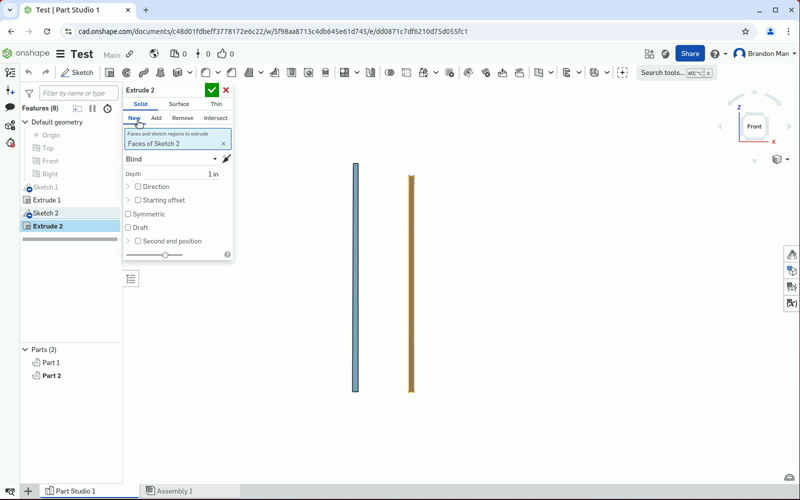
key(tab, 4)
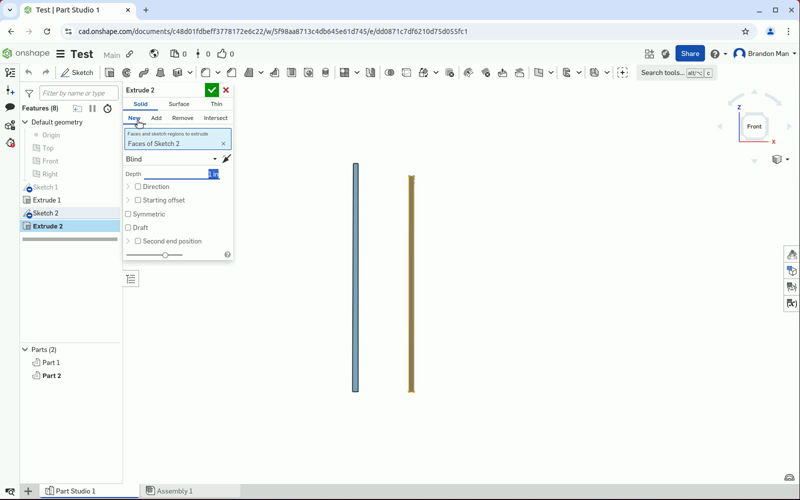
text(1.926)
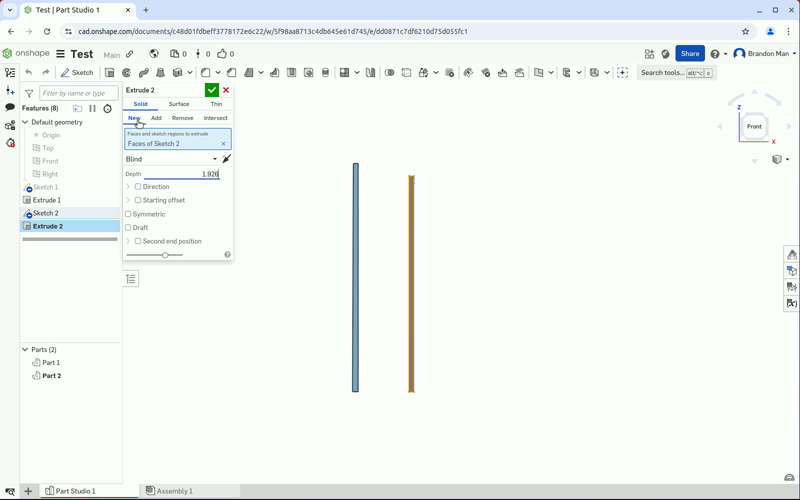
key(enter)
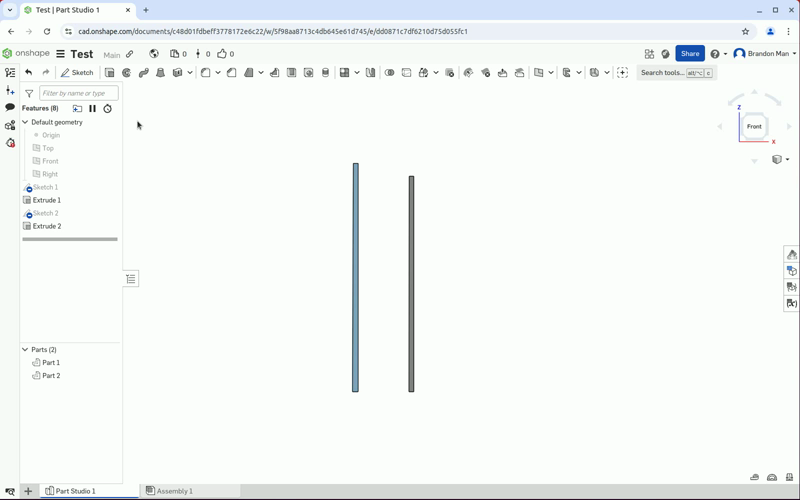
key(shift+h)
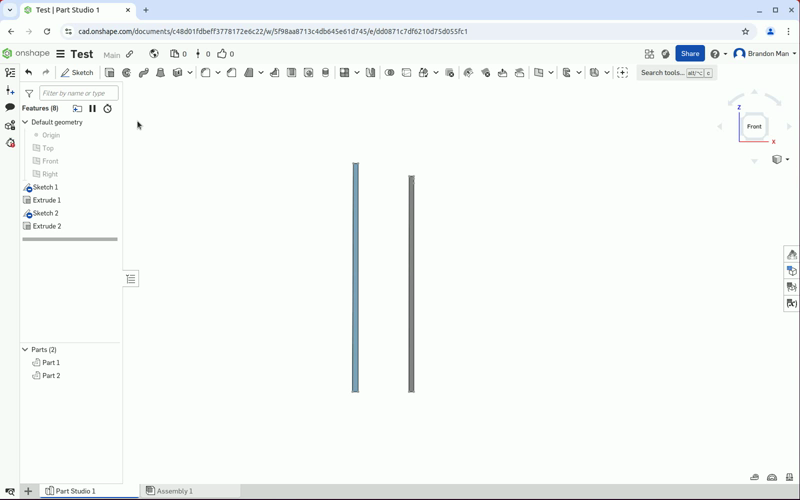
key(shift+h)
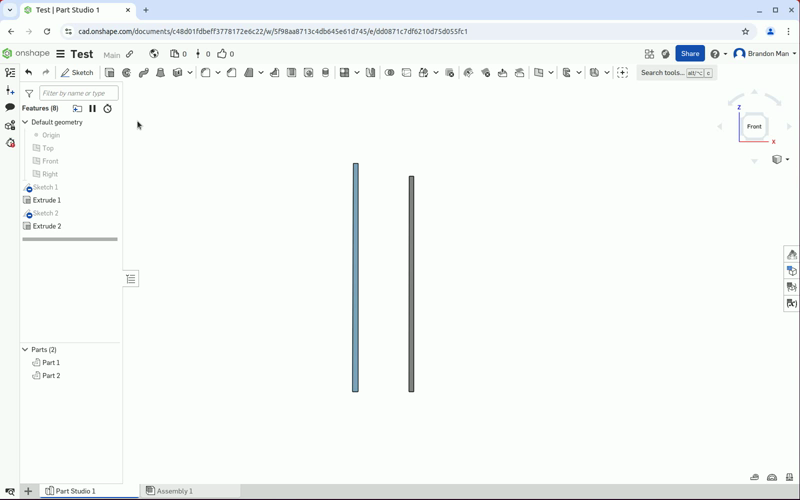
mouse_move(73, 189)
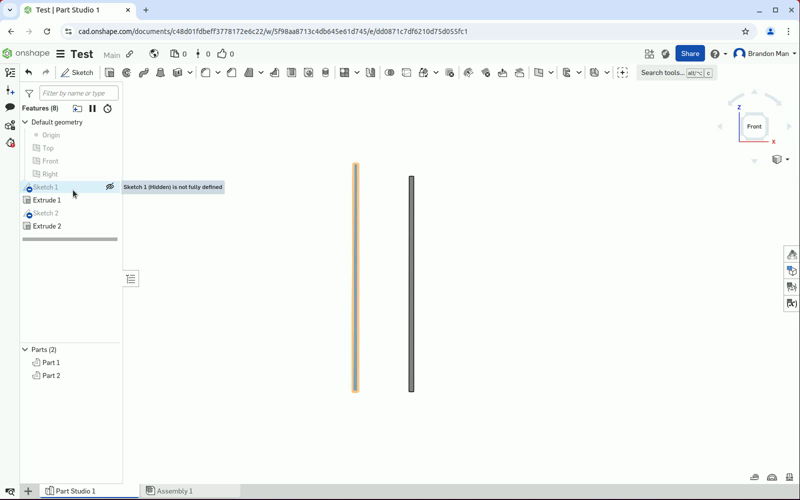
click(73, 189)
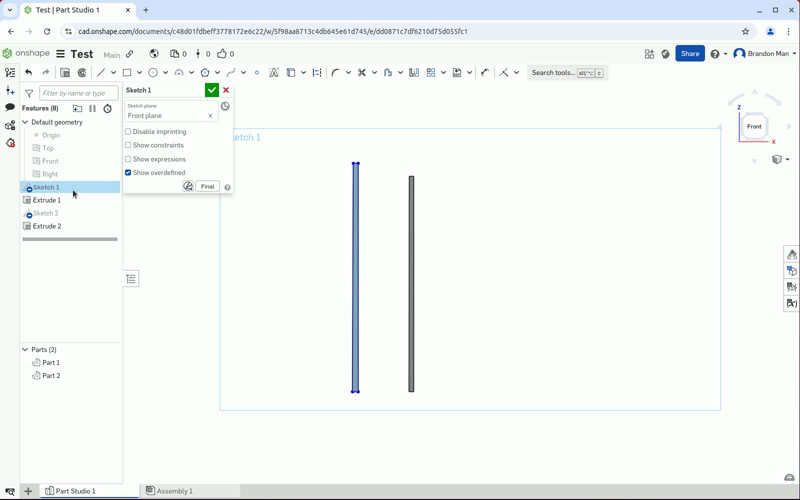
mouse_move(229, 92)
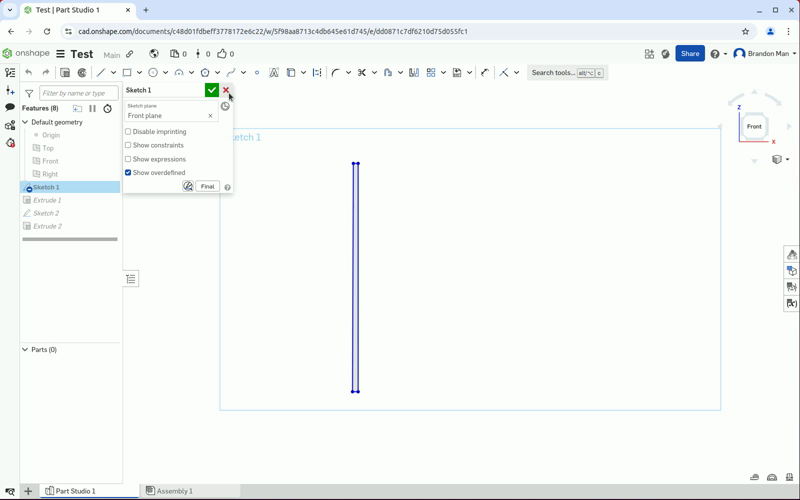
click(229, 92)
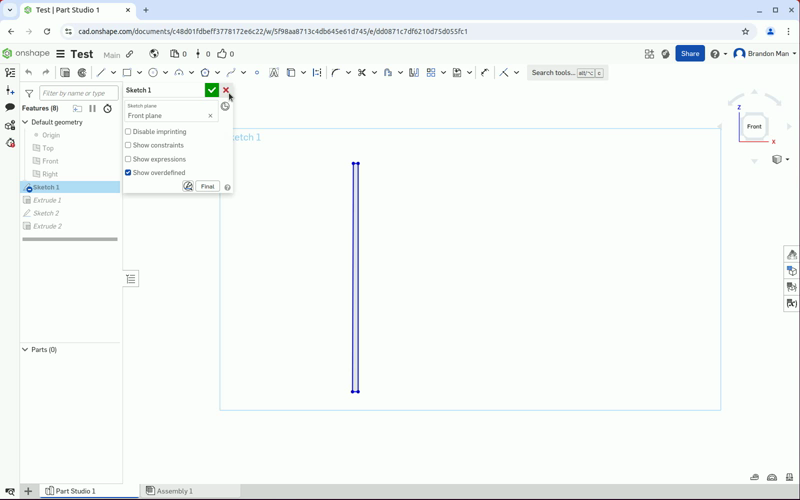
key(shift+s)
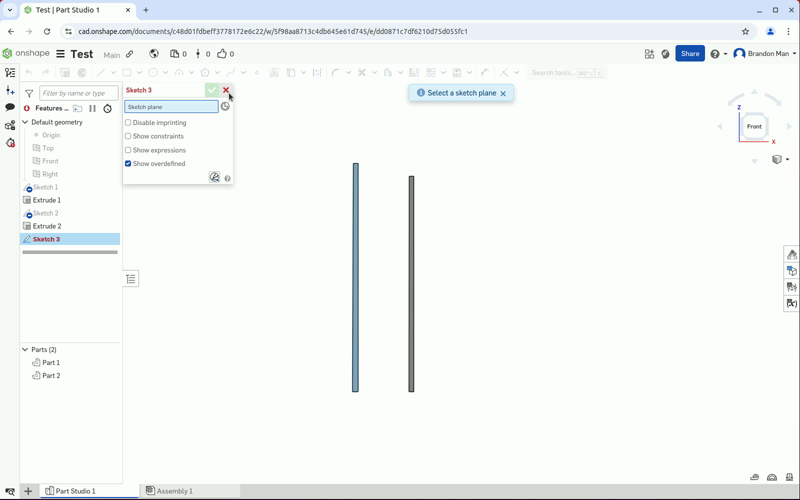
mouse_move(73, 163)
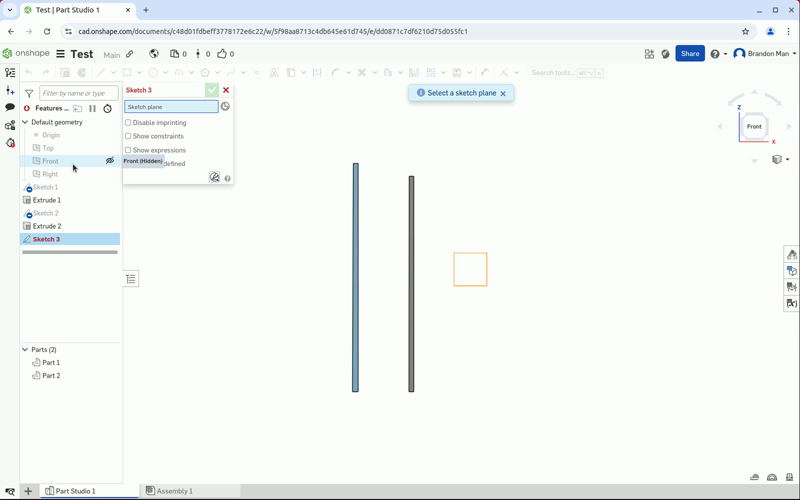
click(73, 163)
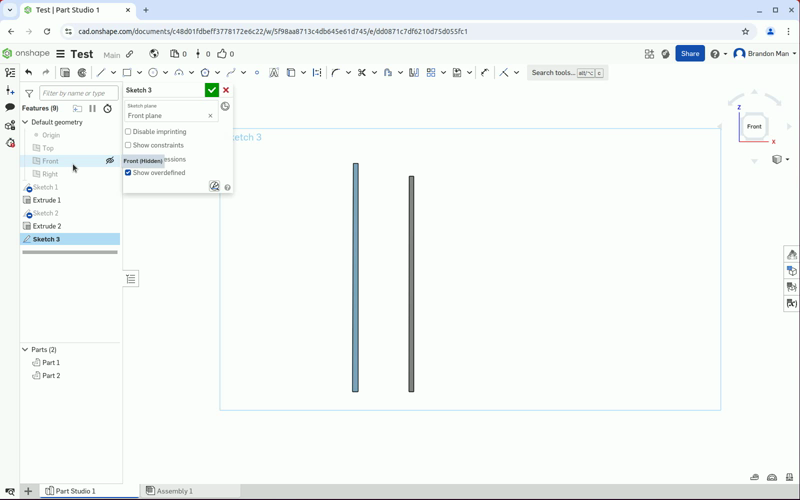
mouse_move(73, 352)
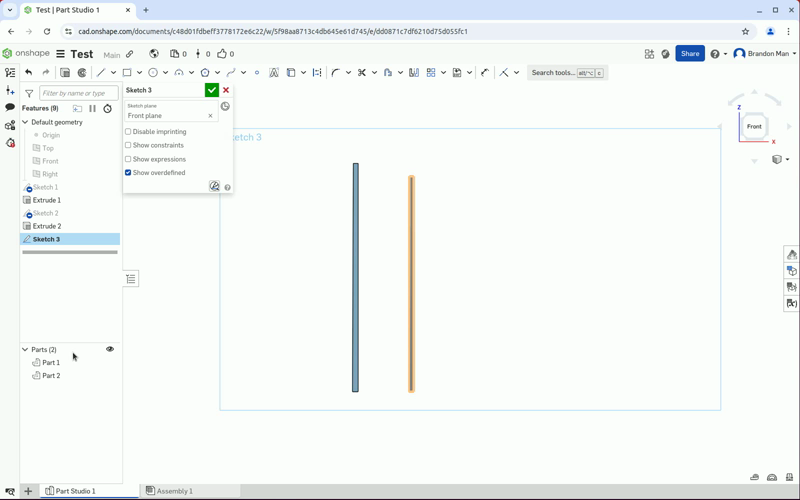
key(y)
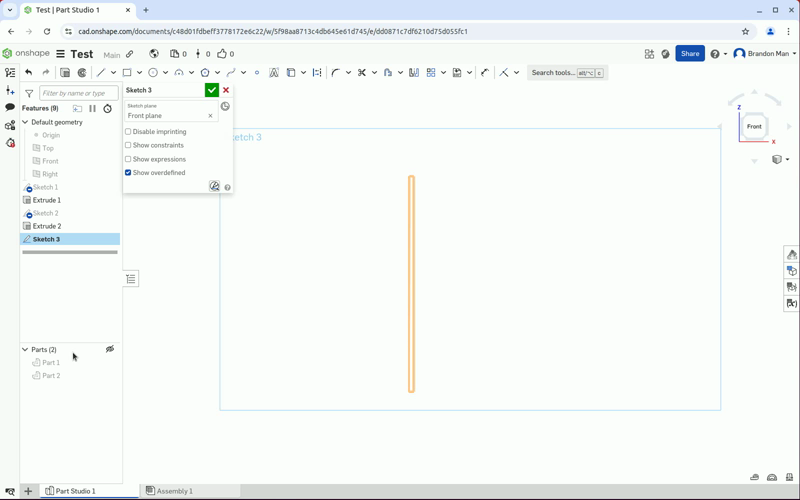
key(l)
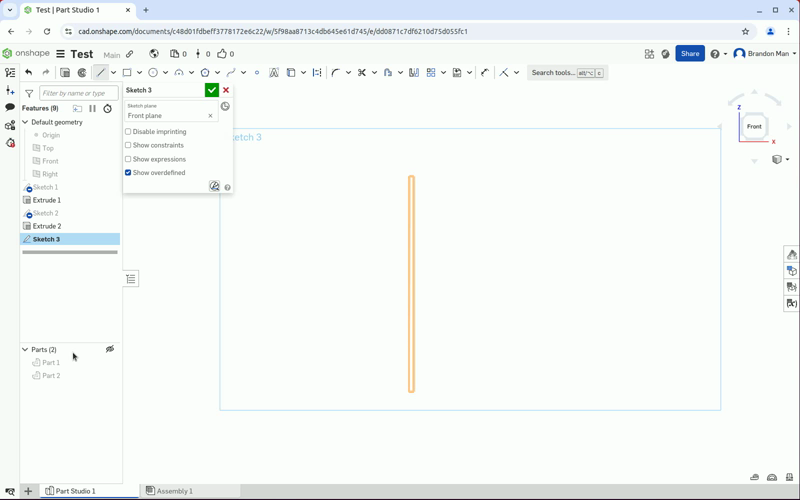
key_down(shift)
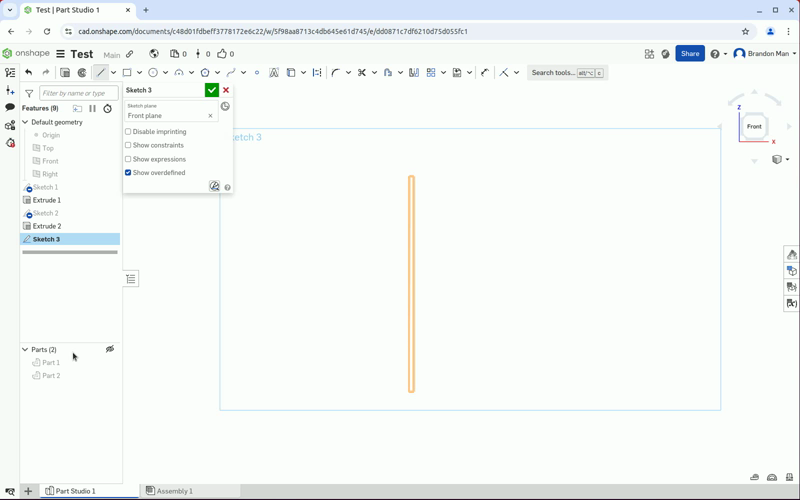
mouse_move(507, 391)
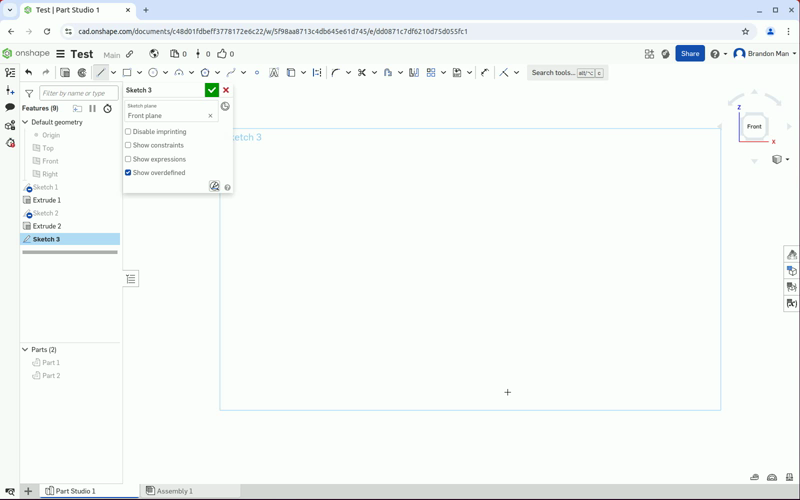
click(507, 391)
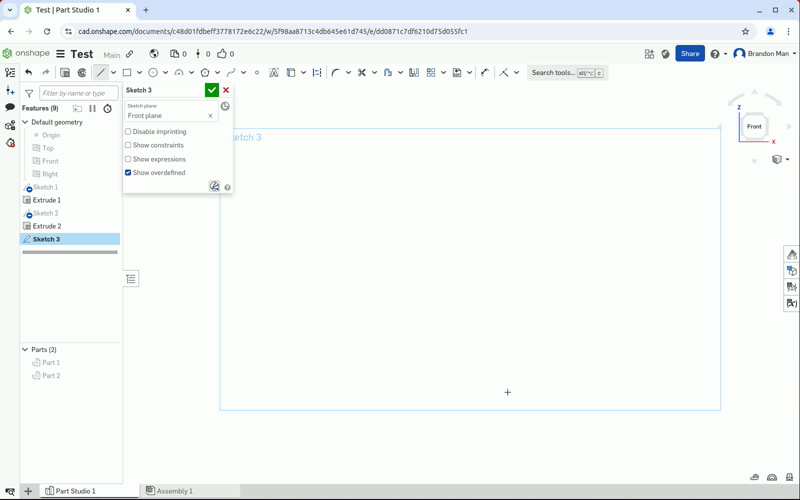
key_up(shift)
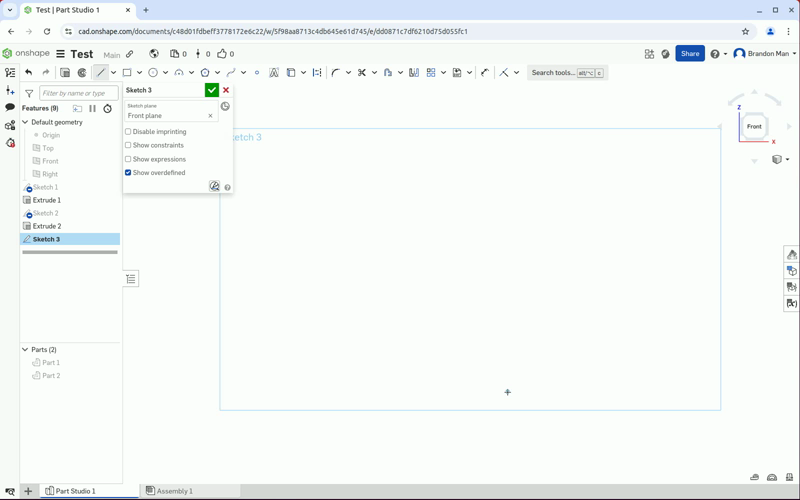
key_down(shift)
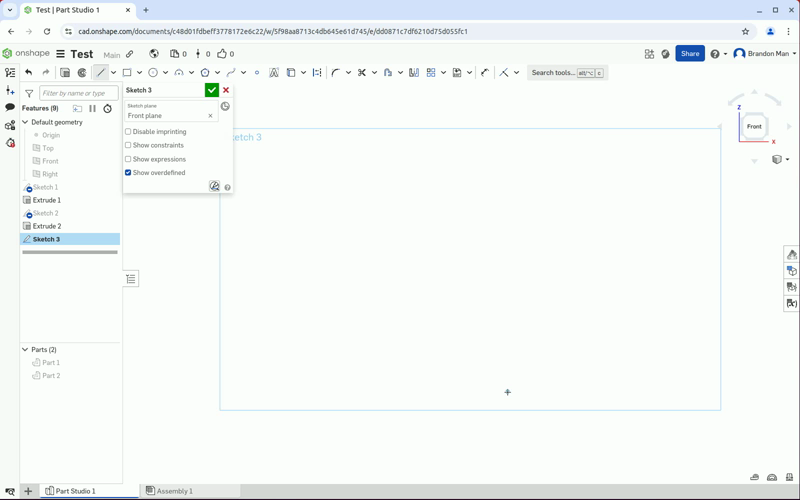
mouse_move(537, 391)
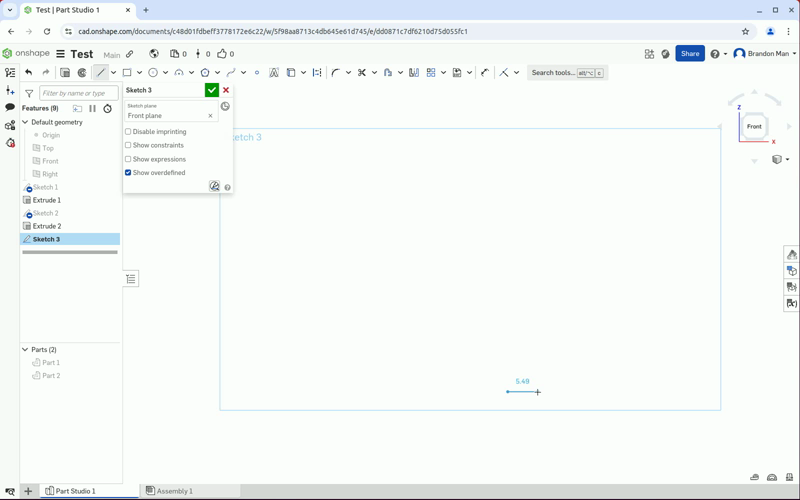
mouse_move(512, 391)
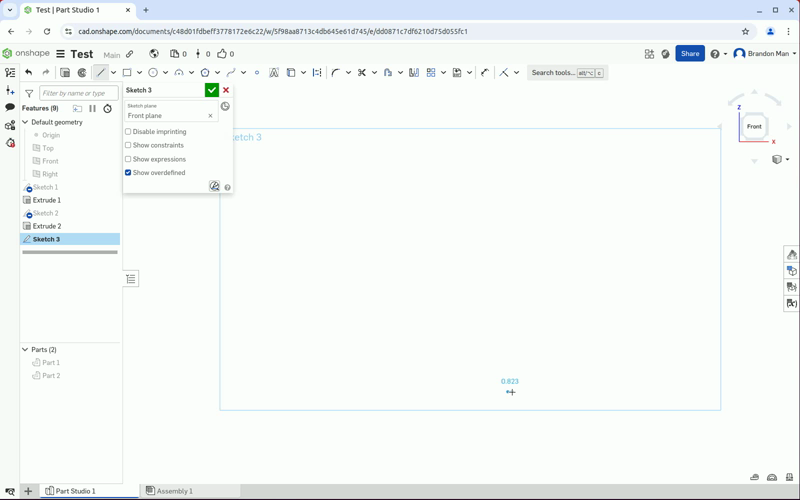
scroll(6)
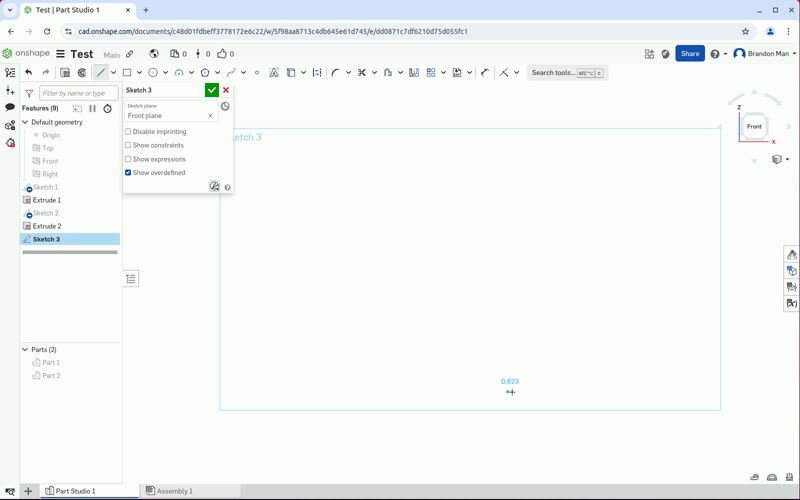
scroll(6)
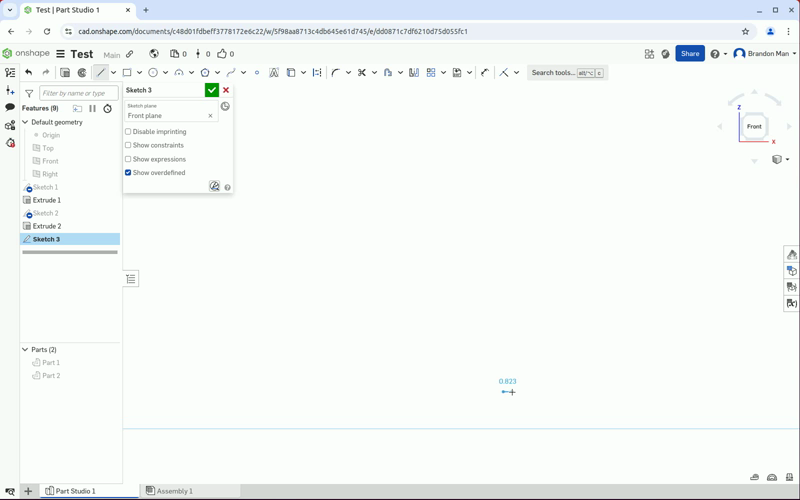
scroll(6)
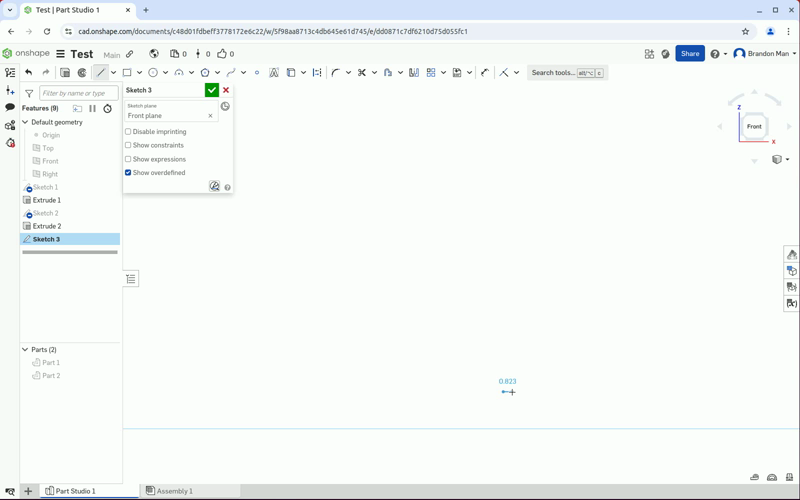
scroll(6)
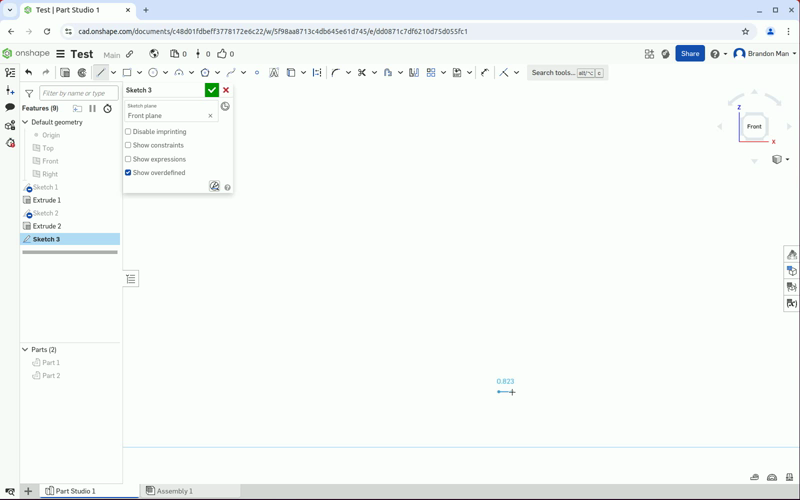
scroll(6)
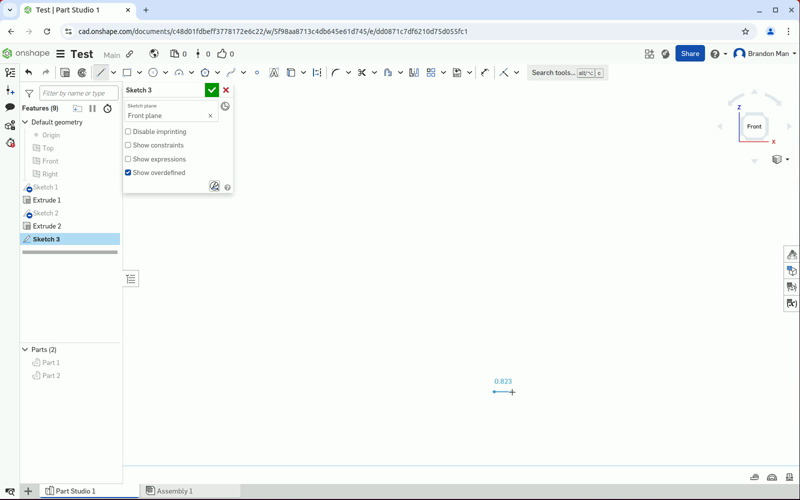
scroll(6)
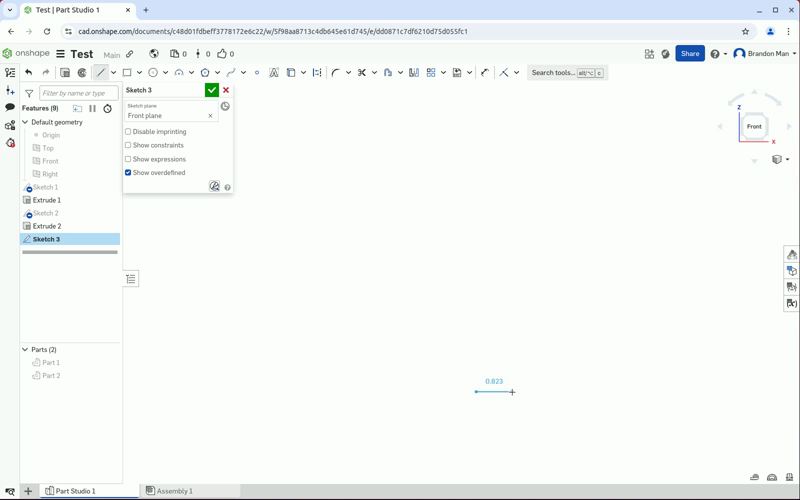
scroll(6)
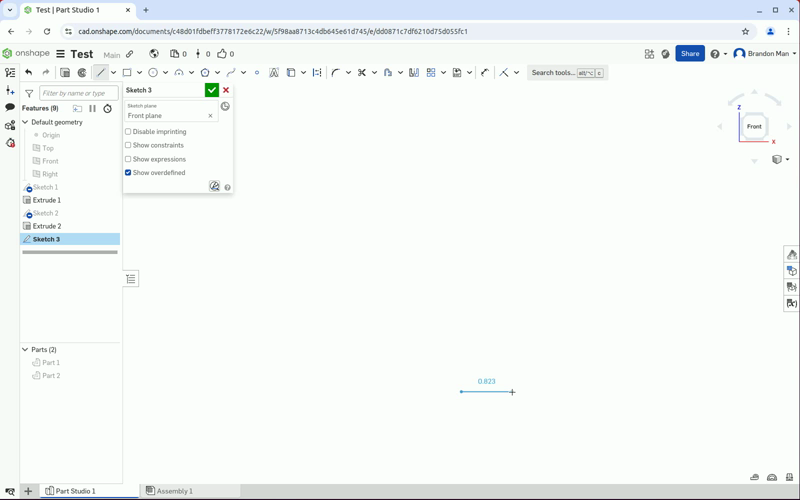
click(512, 391)
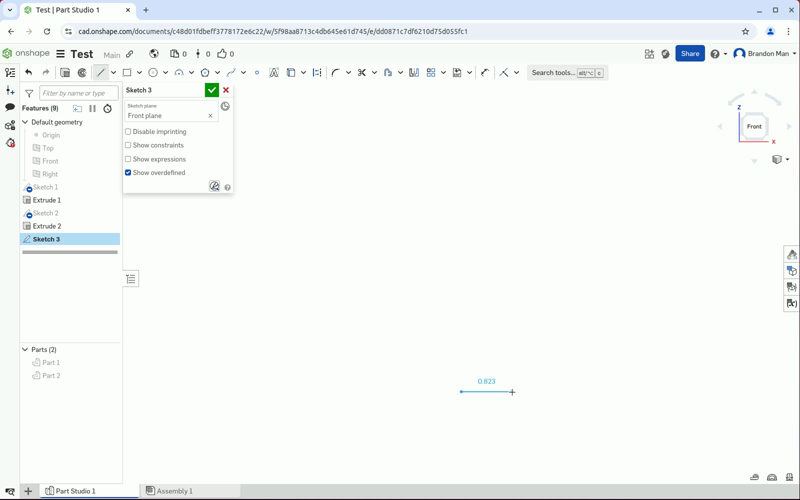
scroll(-6)
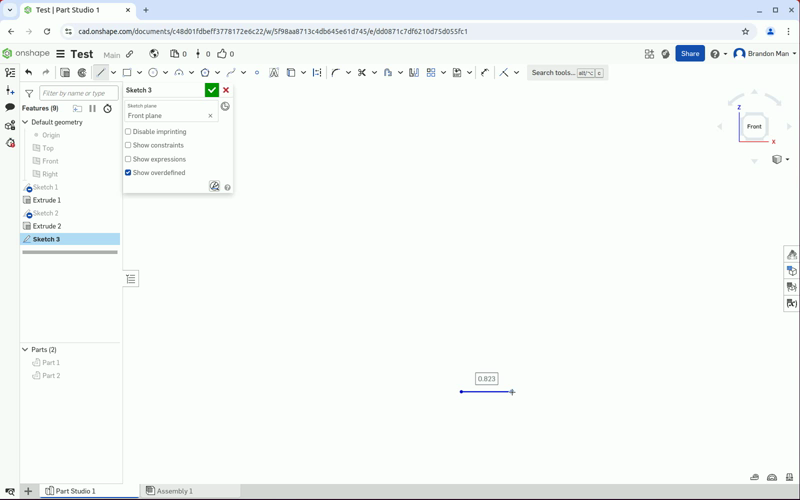
scroll(-6)
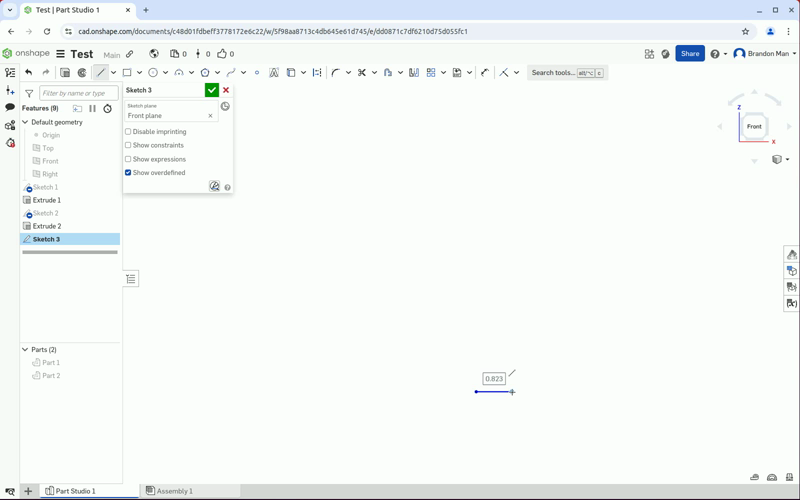
scroll(-6)
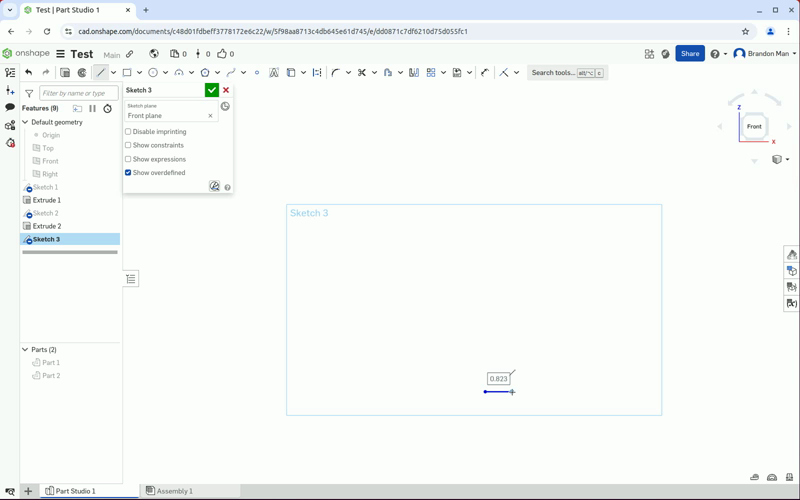
scroll(-6)
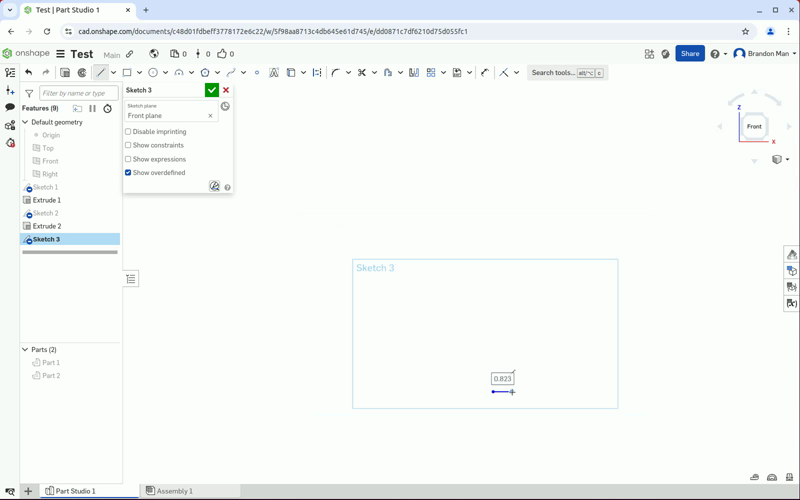
scroll(-6)
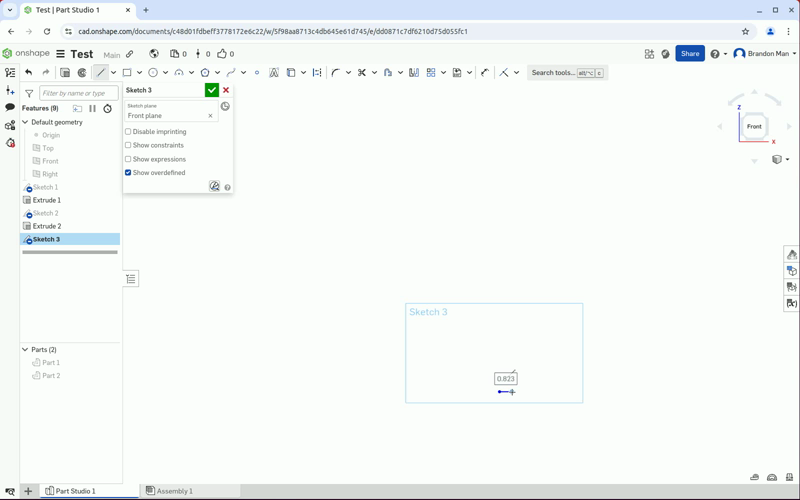
scroll(-6)
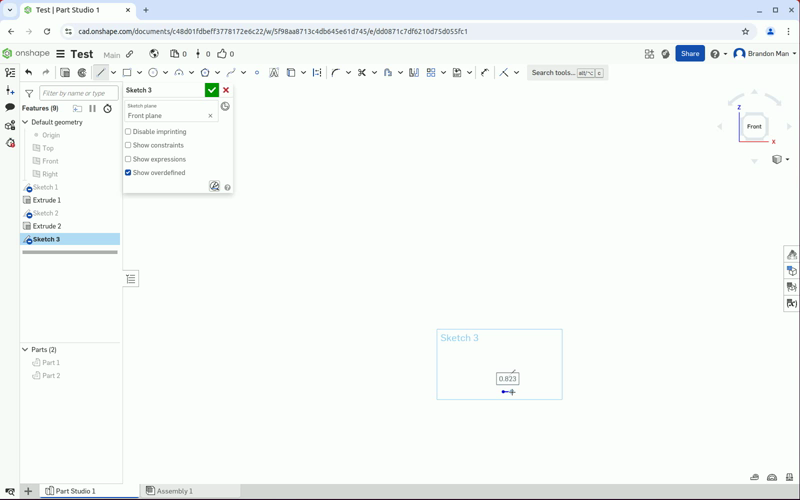
scroll(-6)
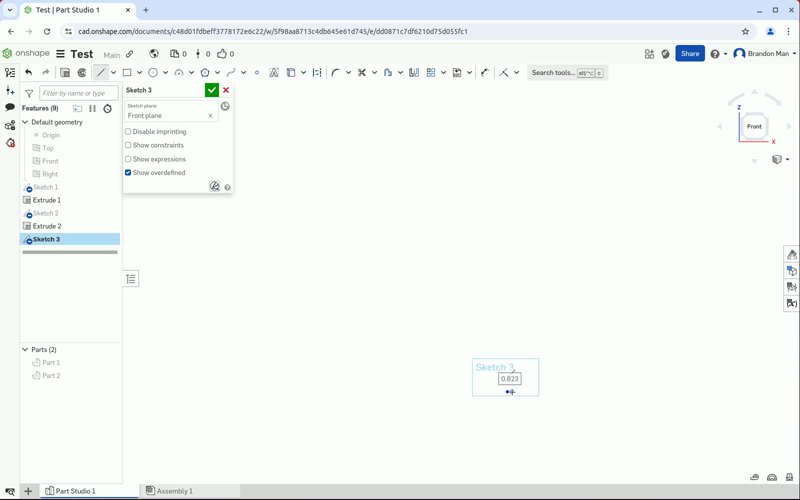
key_up(shift)
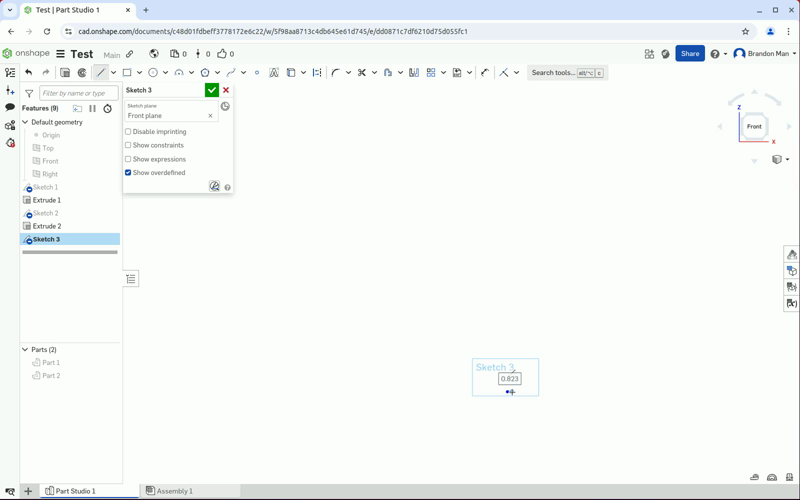
key_down(shift)
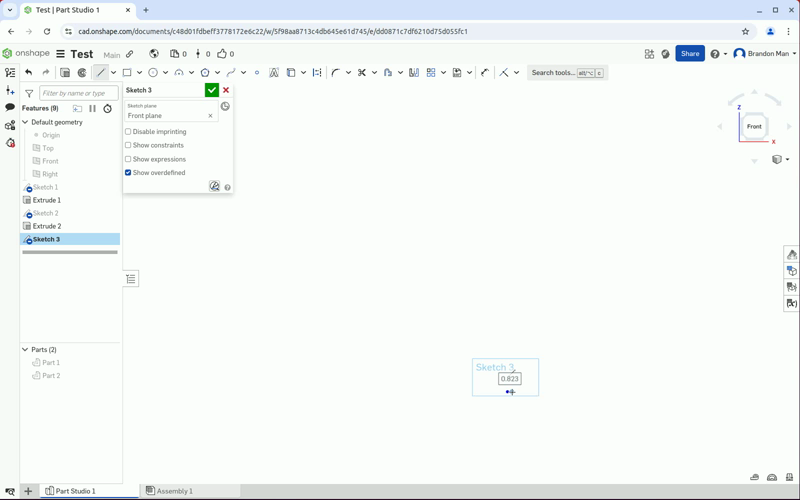
mouse_move(512, 176)
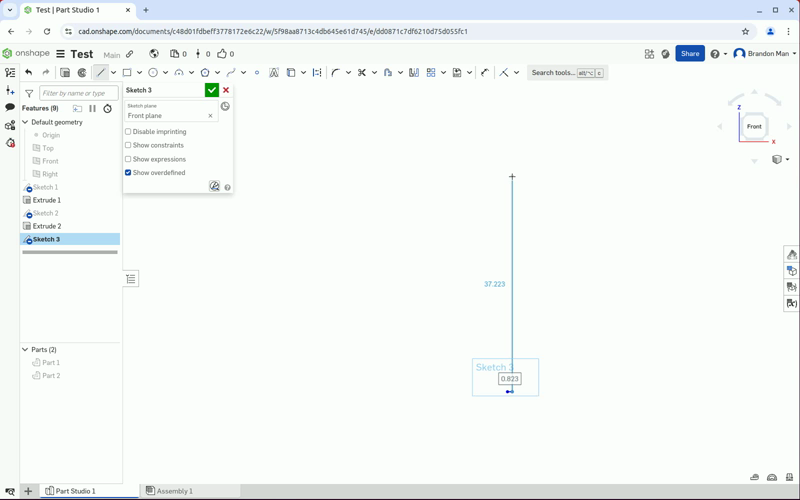
click(512, 176)
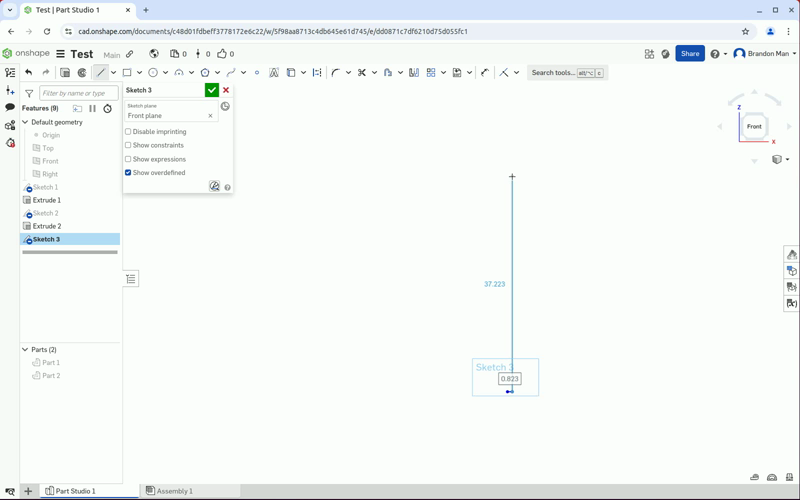
key_up(shift)
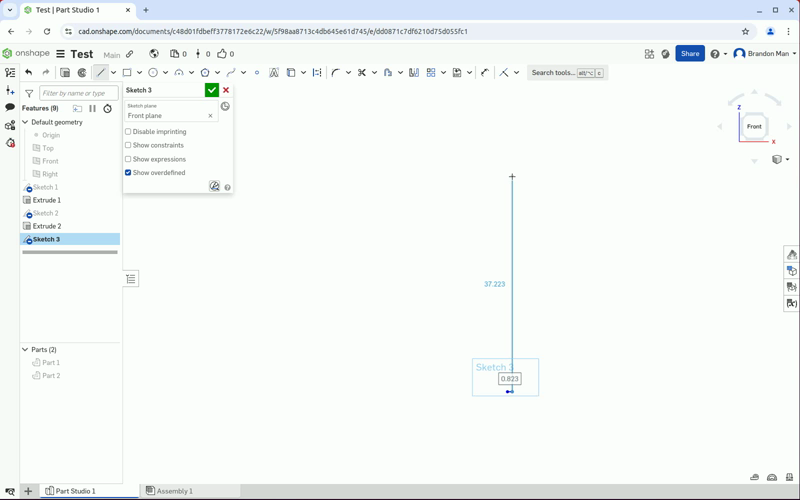
key_down(shift)
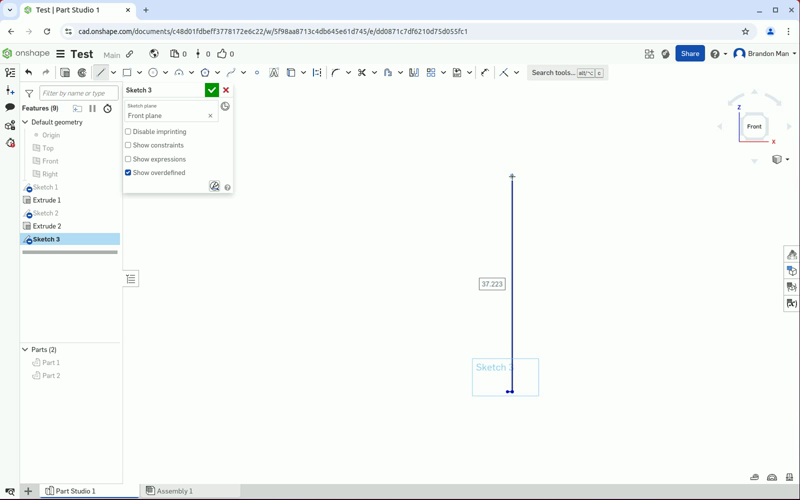
mouse_move(542, 176)
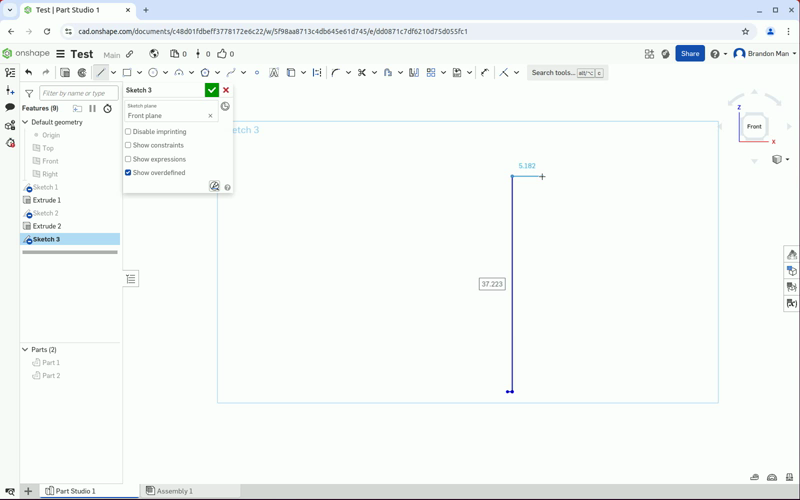
mouse_move(507, 176)
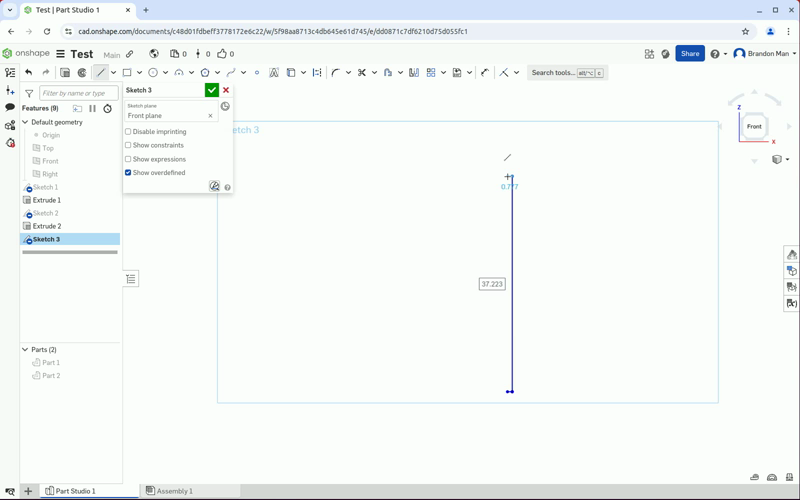
scroll(6)
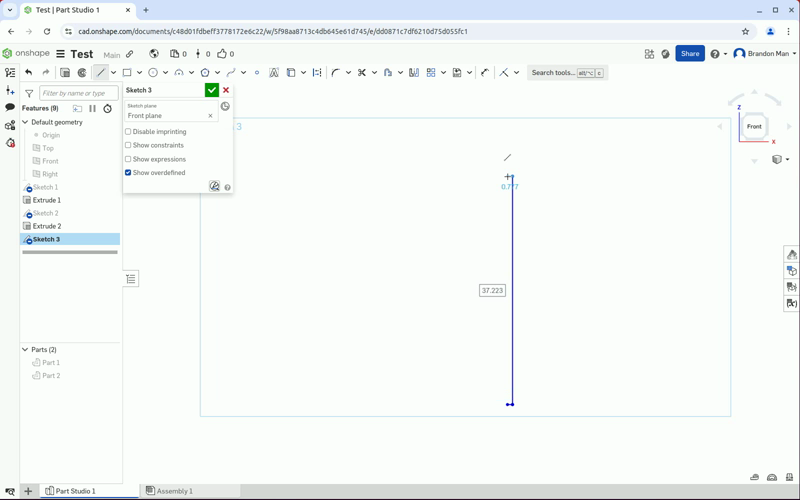
scroll(6)
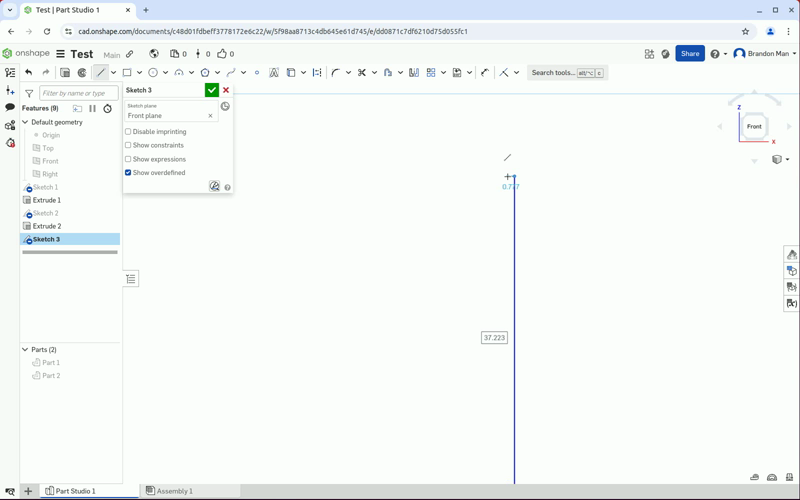
scroll(6)
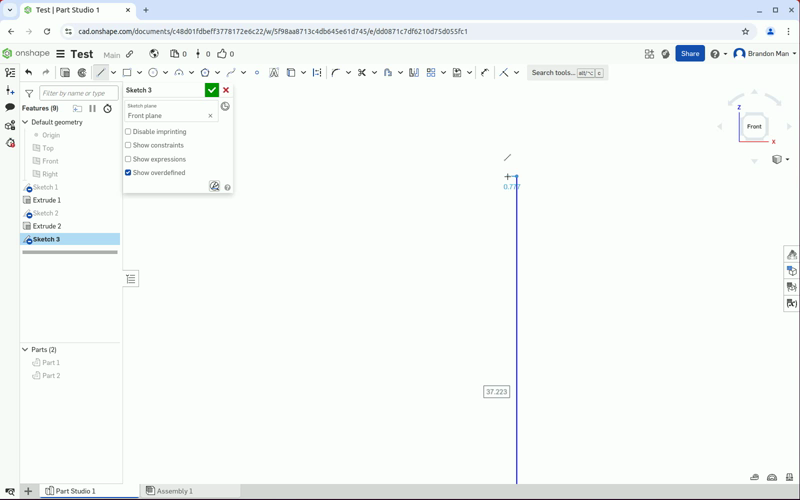
scroll(6)
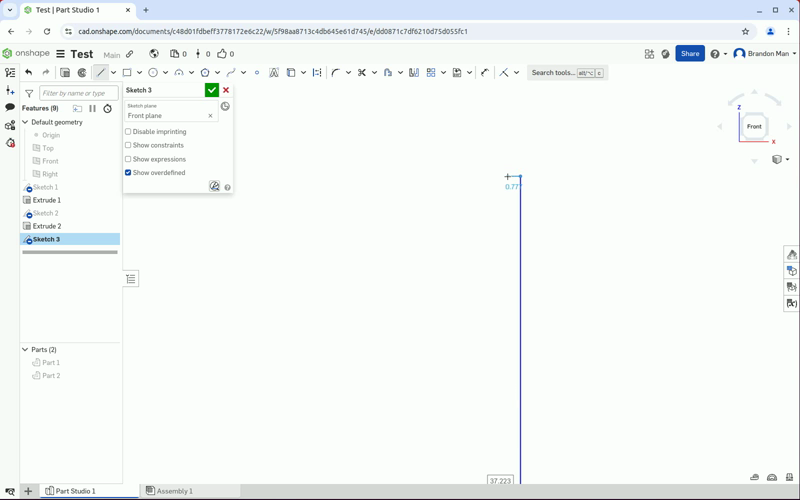
scroll(6)
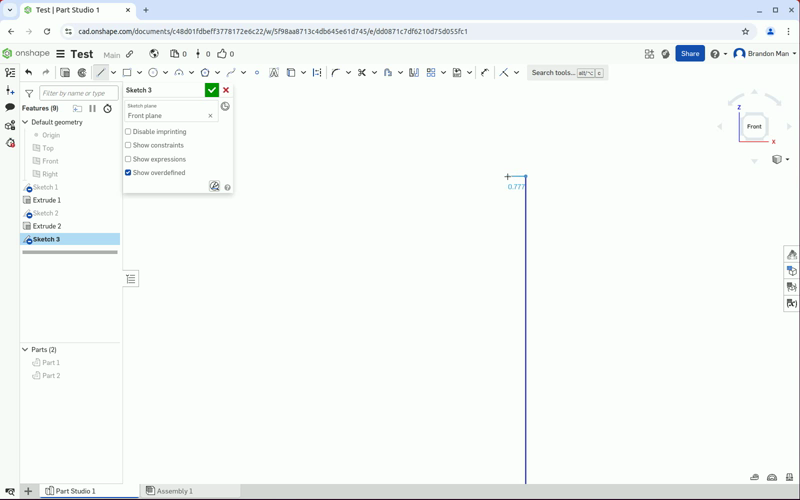
scroll(6)
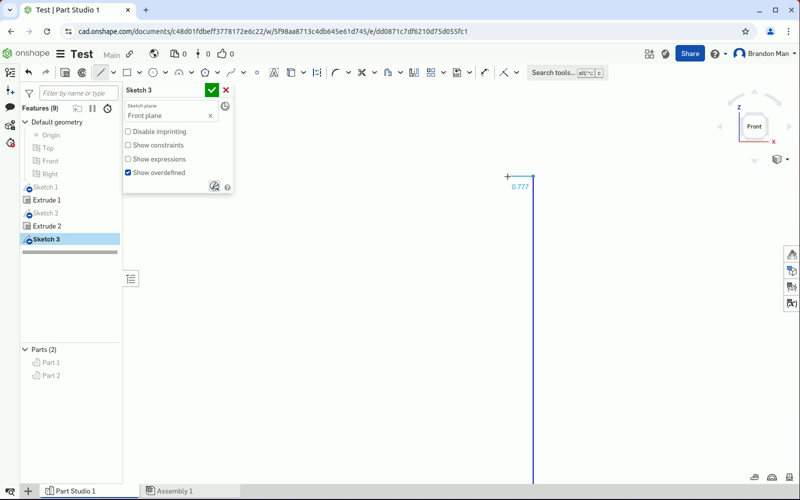
scroll(6)
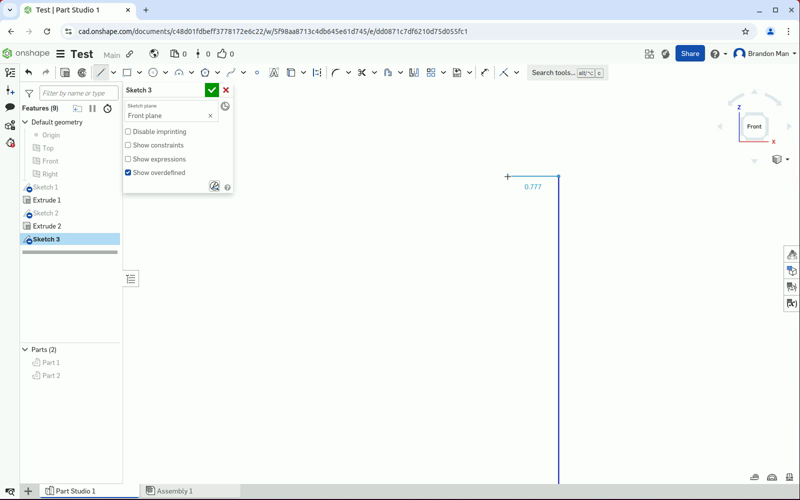
click(507, 176)
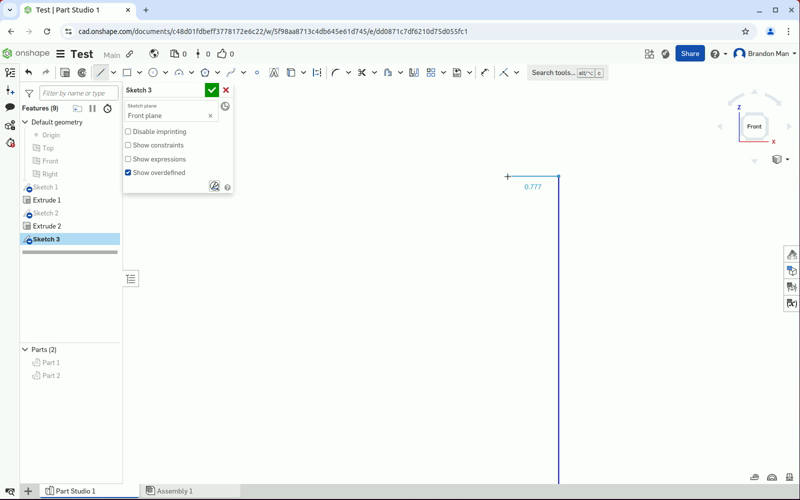
scroll(-6)
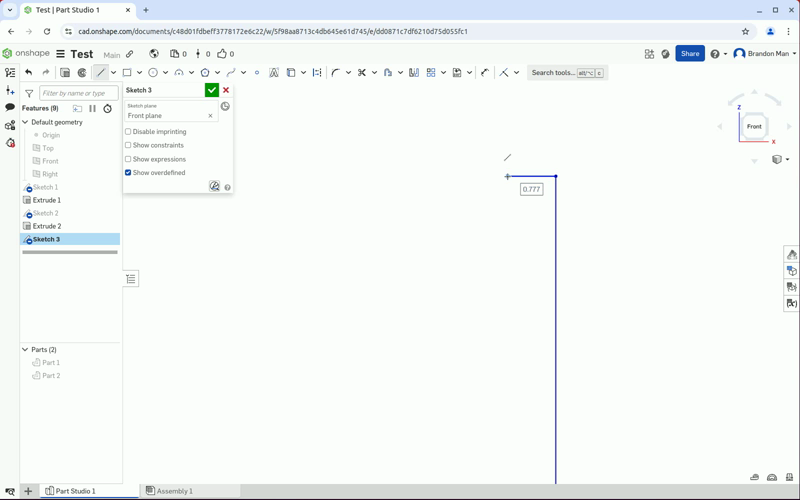
scroll(-6)
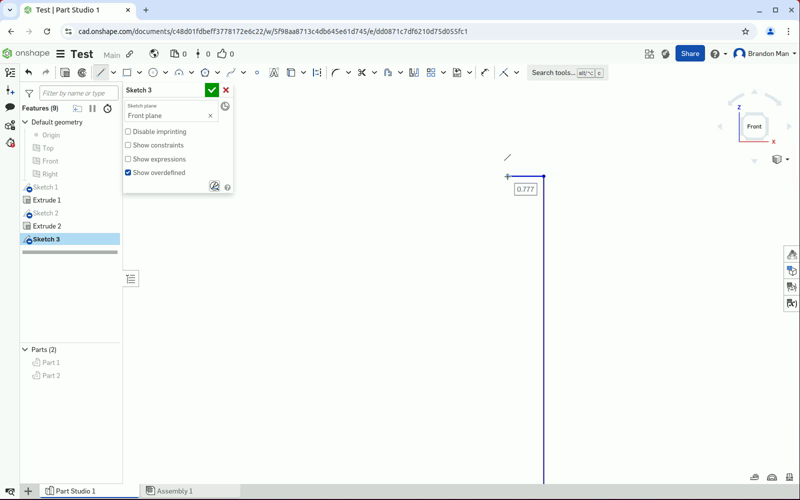
scroll(-6)
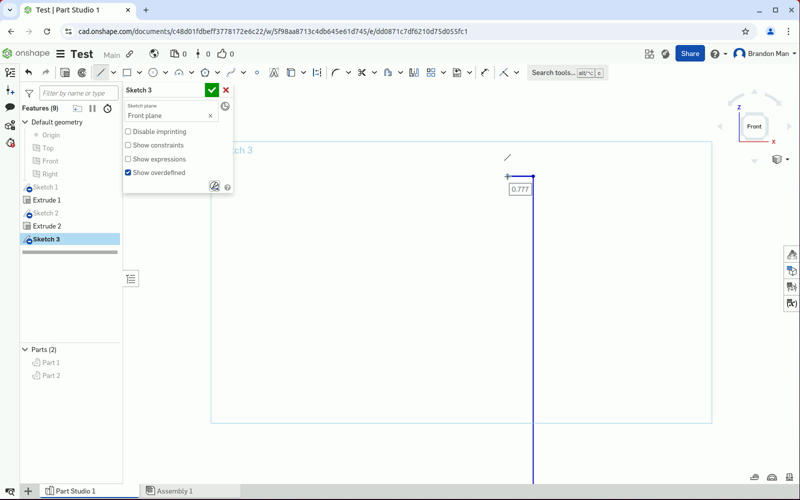
scroll(-6)
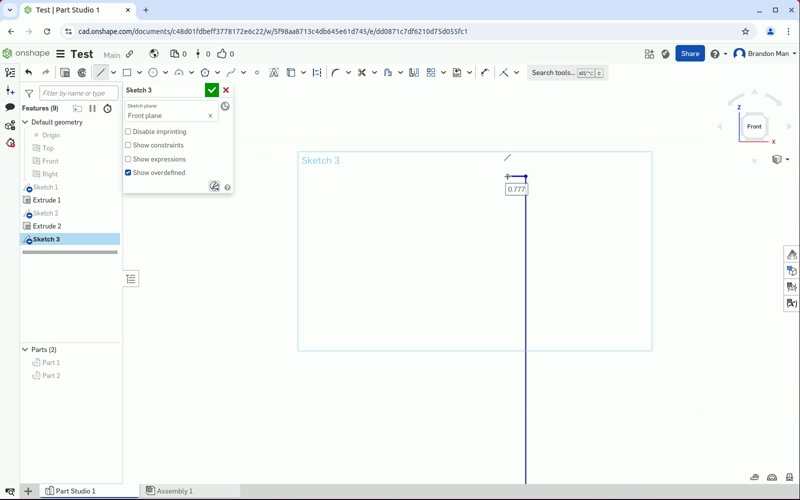
scroll(-6)
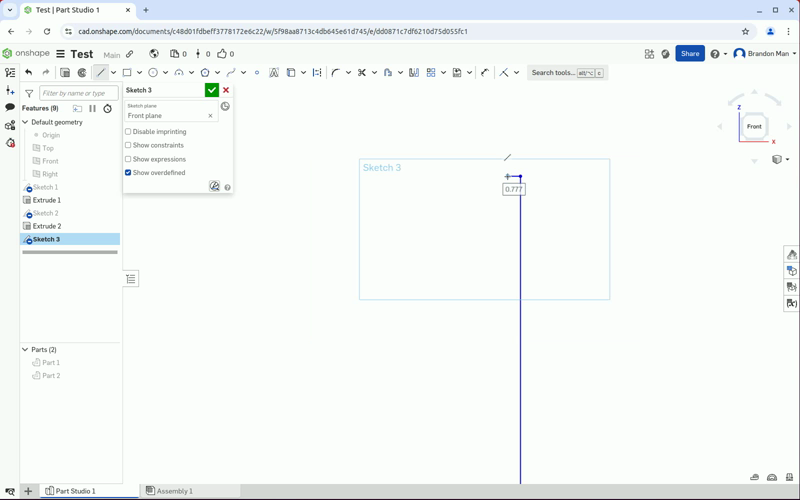
scroll(-6)
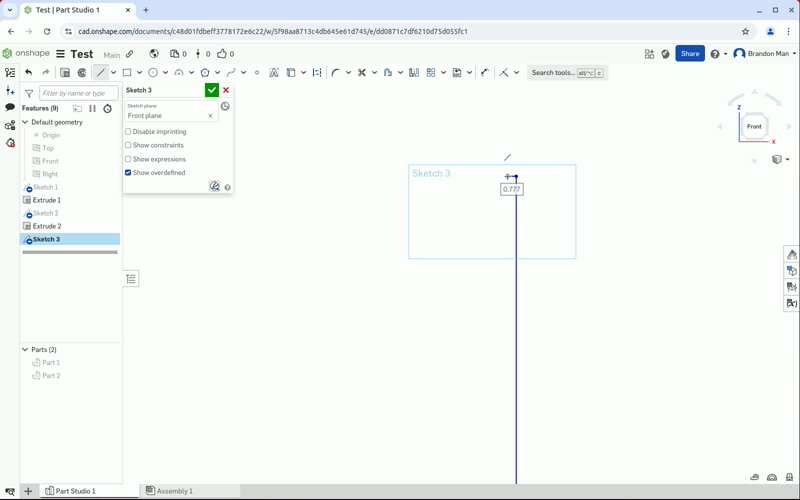
scroll(-6)
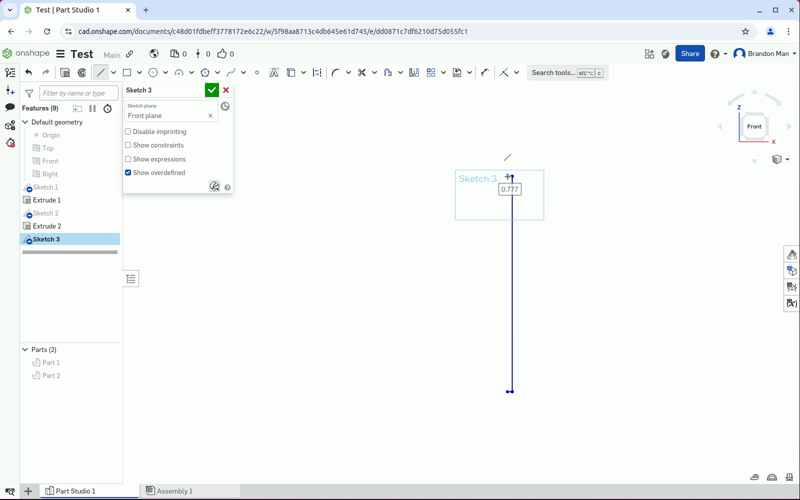
key_up(shift)
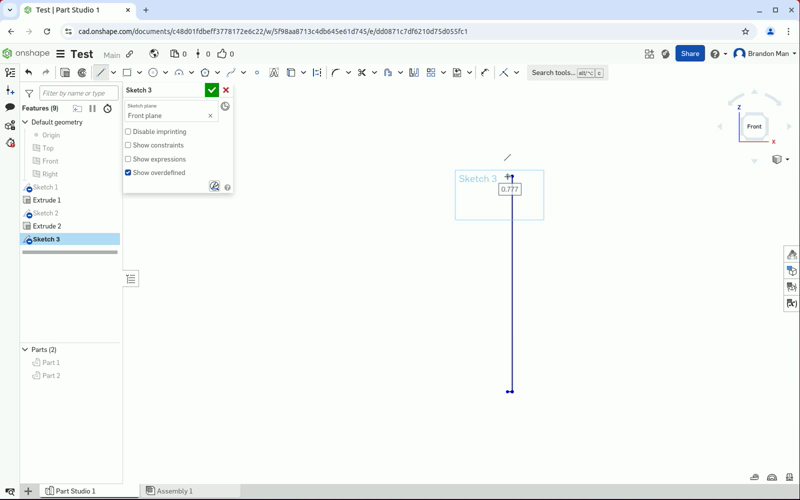
key_down(shift)
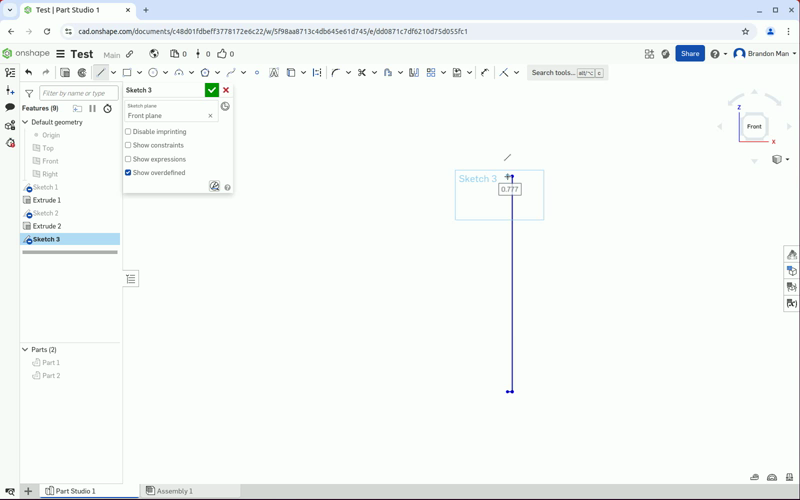
mouse_move(537, 176)
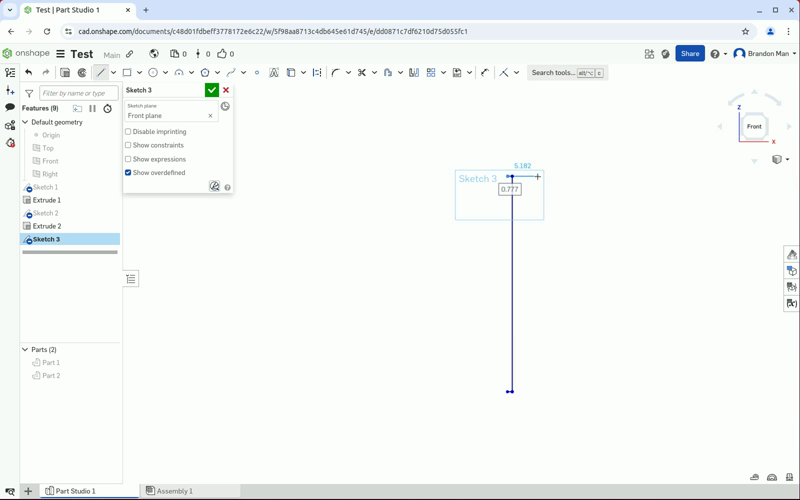
mouse_move(507, 178)
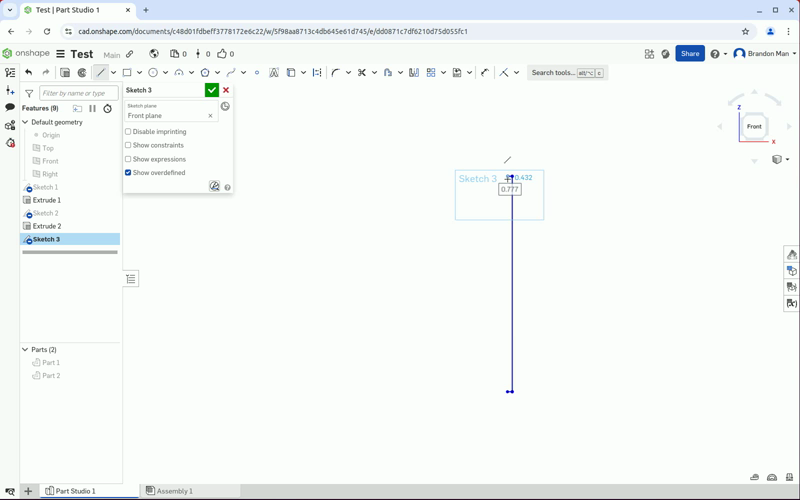
scroll(6)
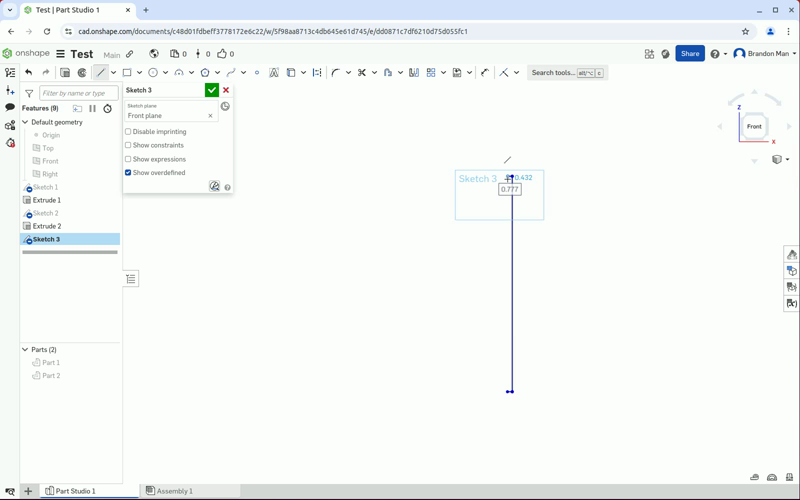
scroll(6)
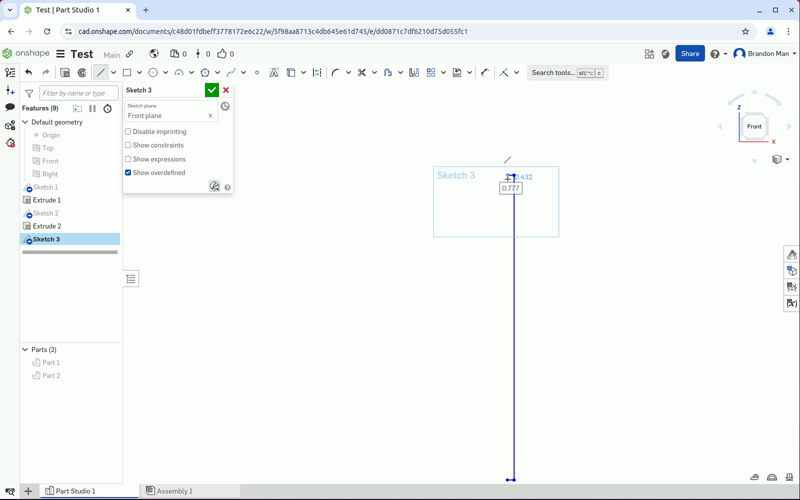
scroll(6)
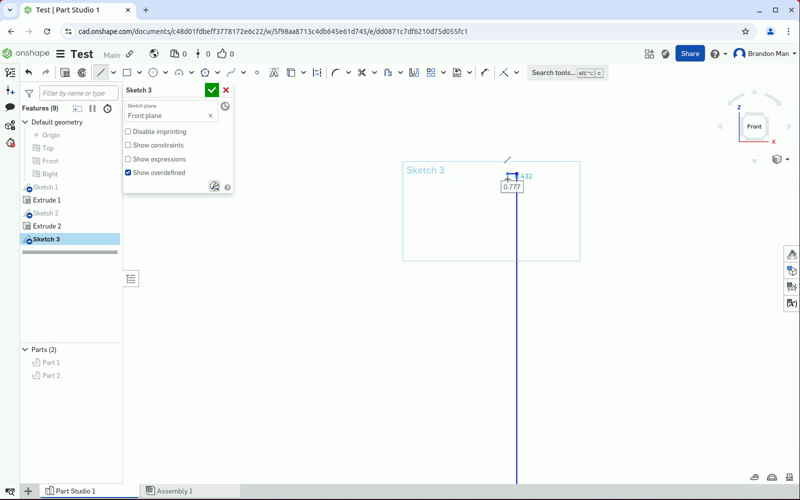
scroll(6)
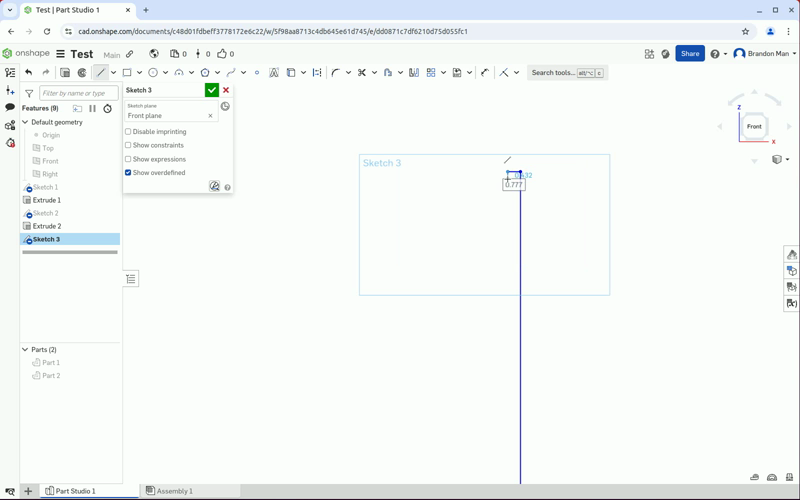
scroll(6)
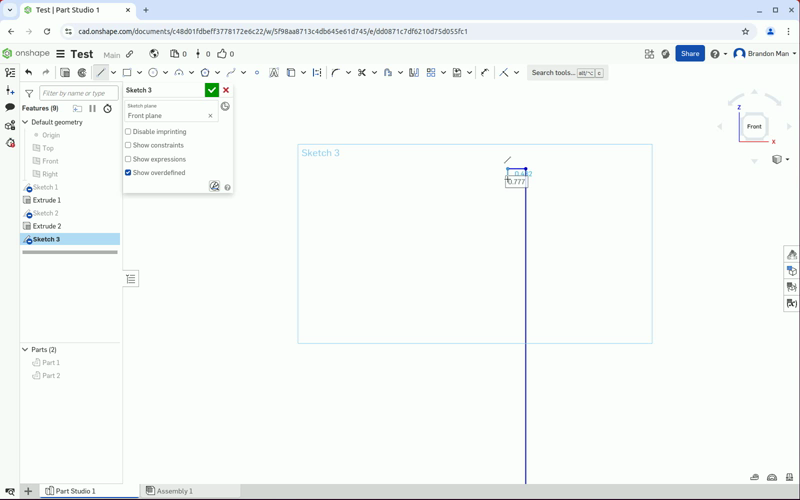
scroll(6)
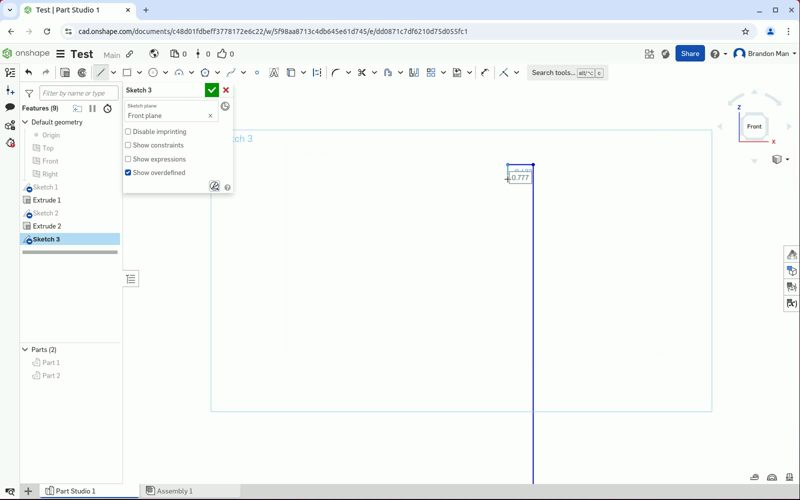
scroll(6)
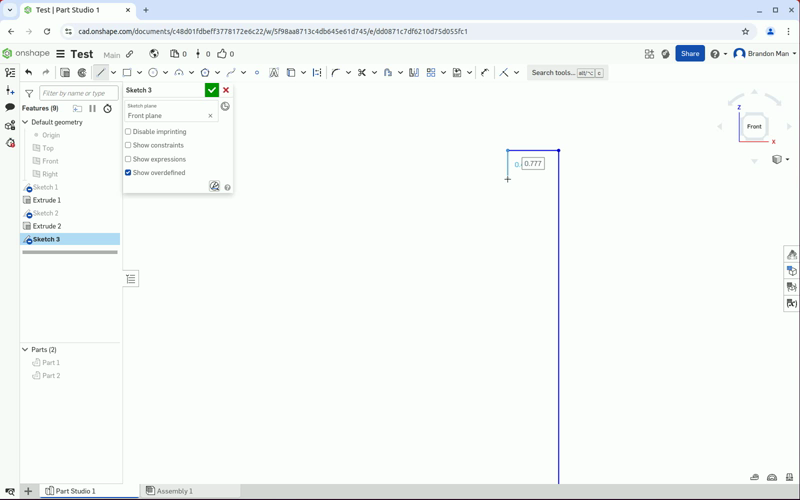
click(507, 178)
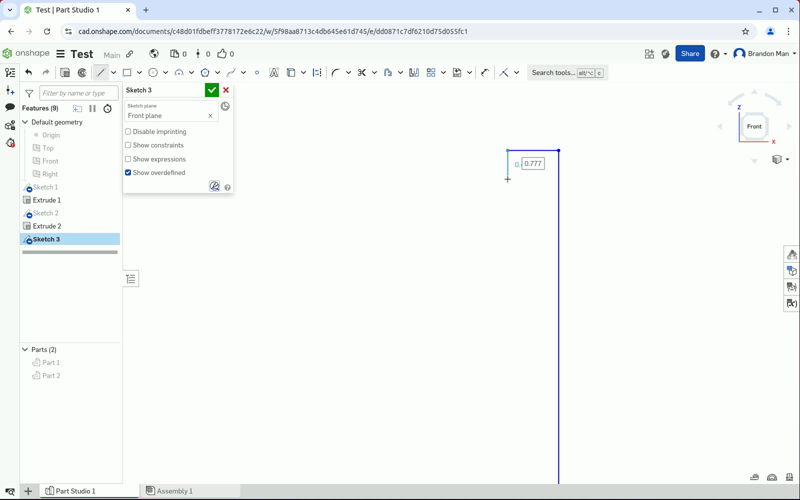
scroll(-6)
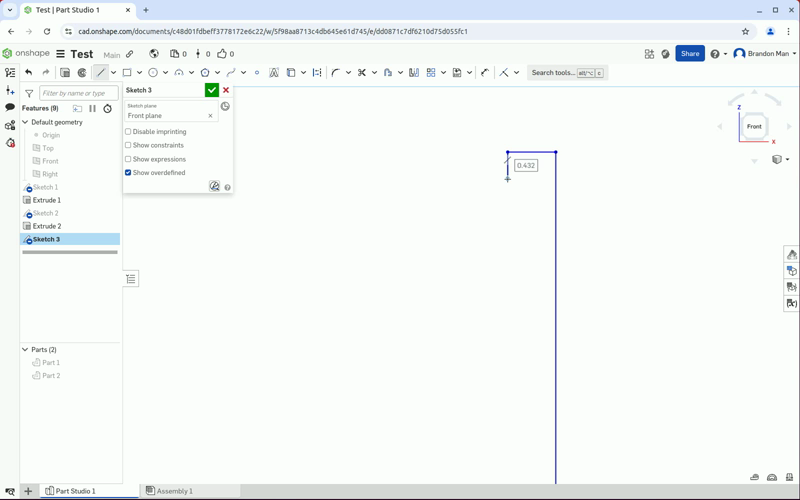
scroll(-6)
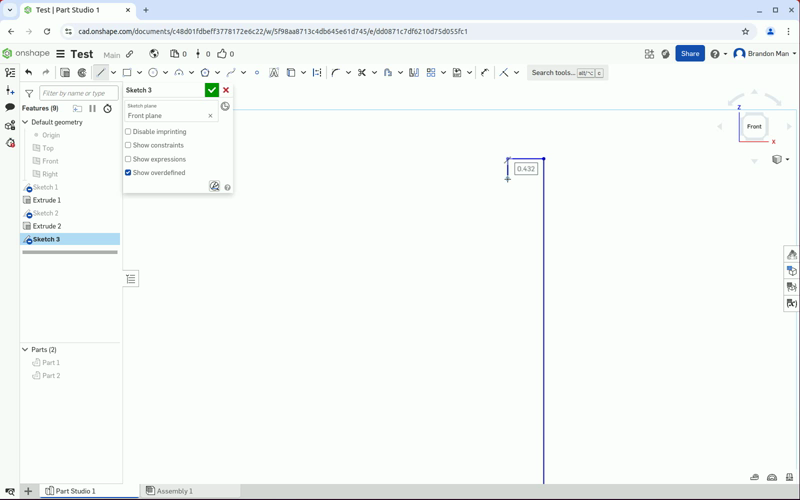
scroll(-6)
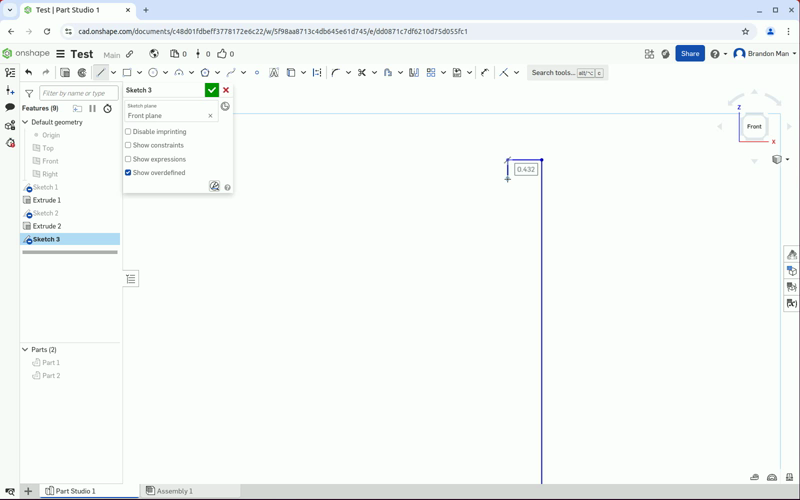
scroll(-6)
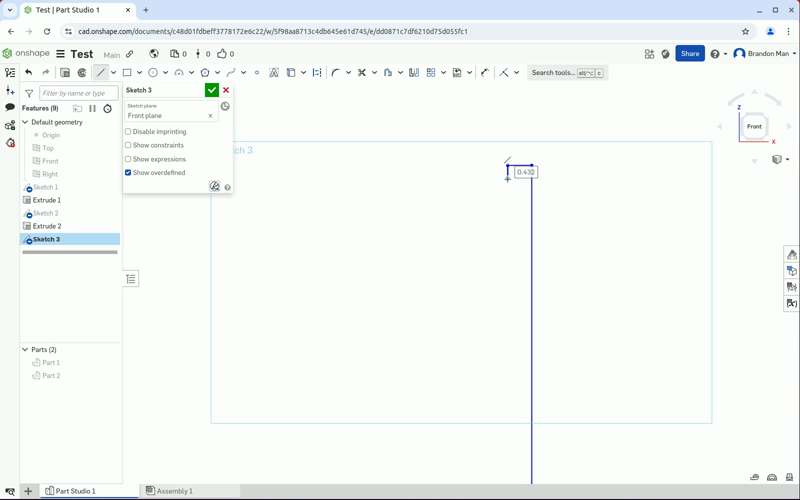
scroll(-6)
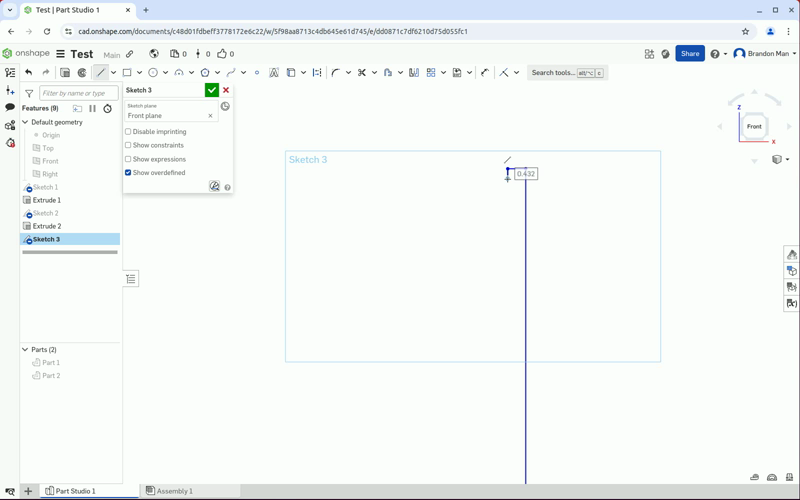
scroll(-6)
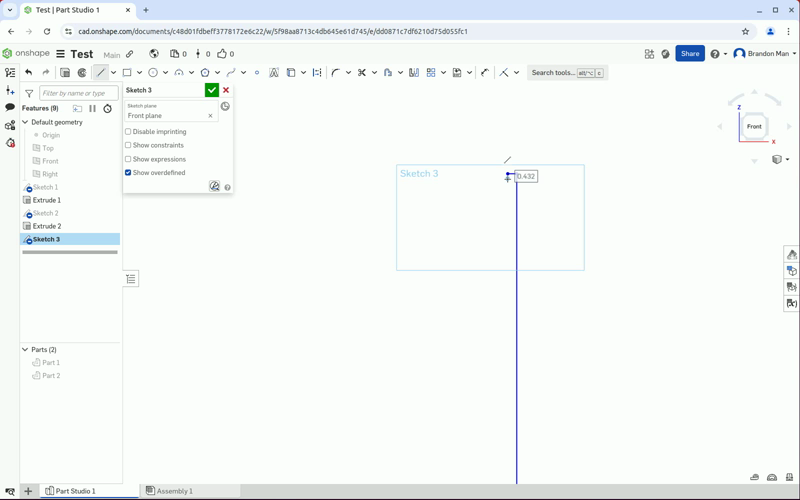
scroll(-6)
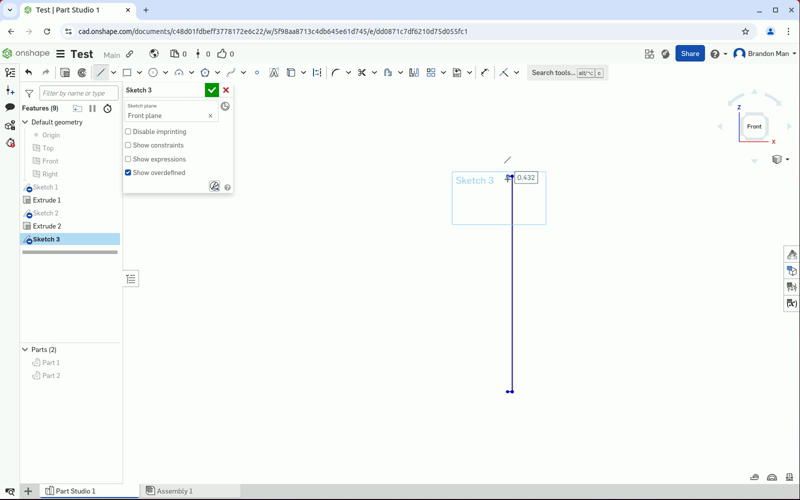
key_up(shift)
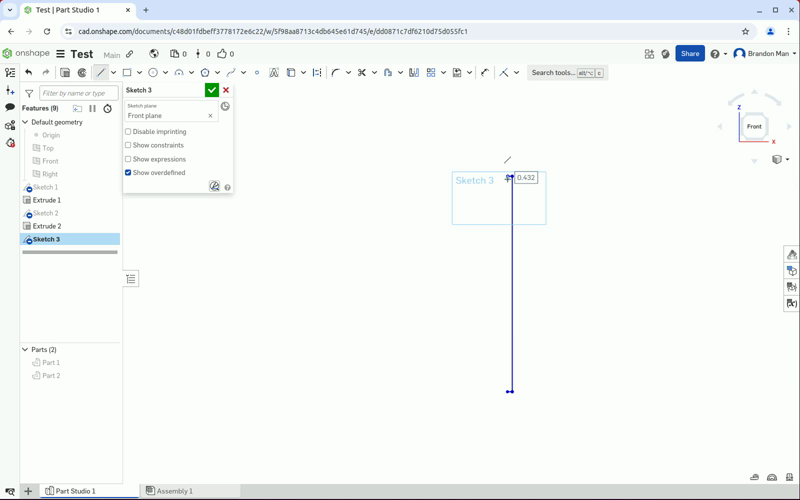
key_down(shift)
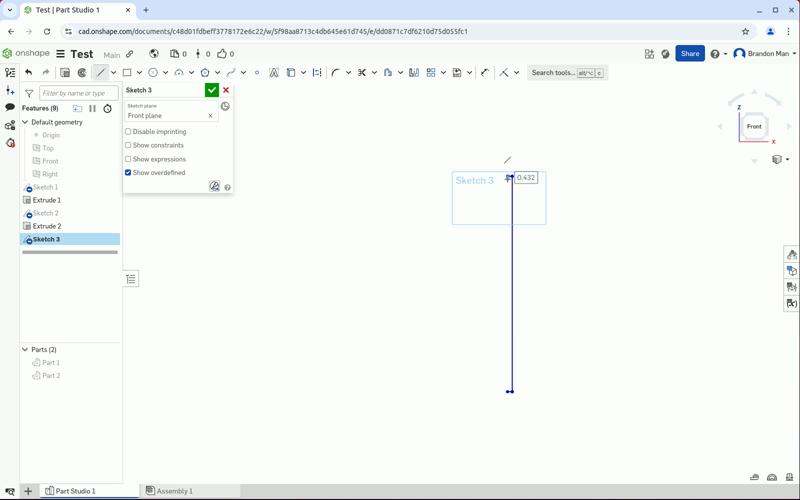
mouse_move(537, 178)
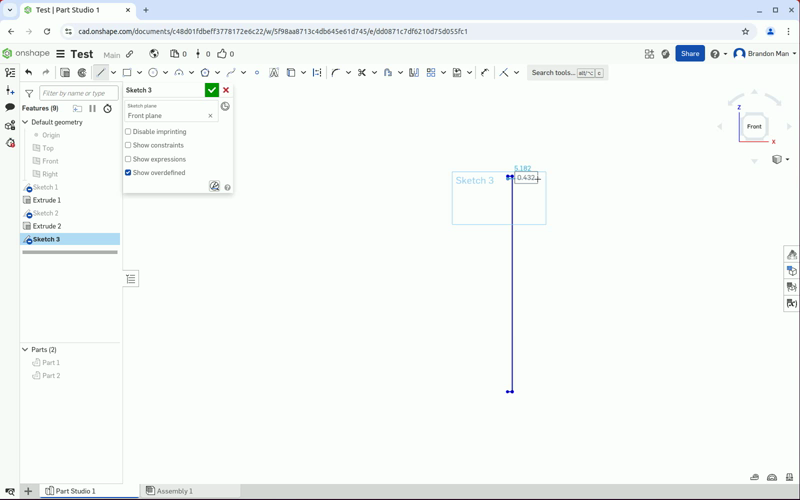
mouse_move(507, 183)
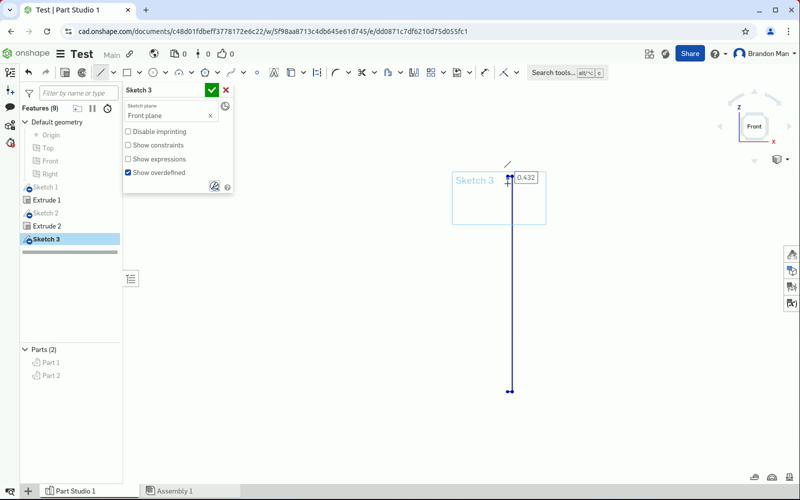
scroll(6)
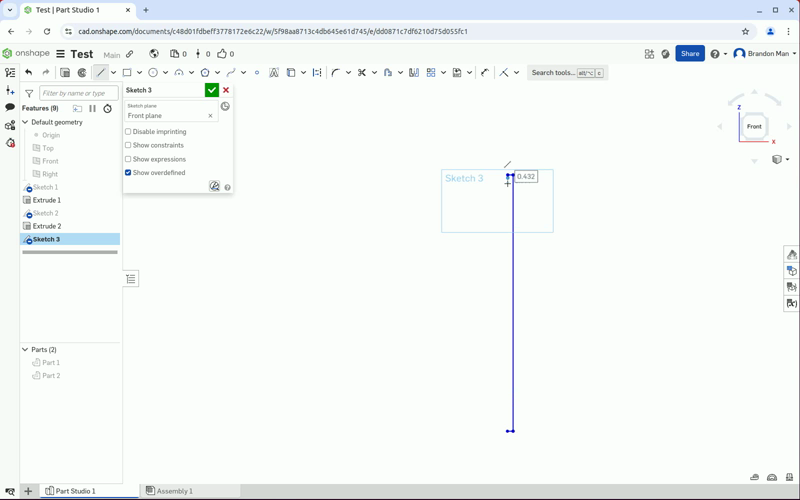
scroll(6)
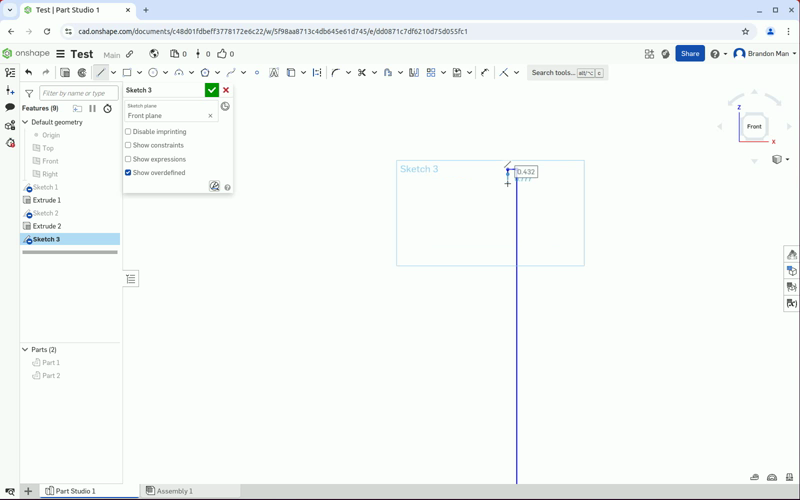
scroll(6)
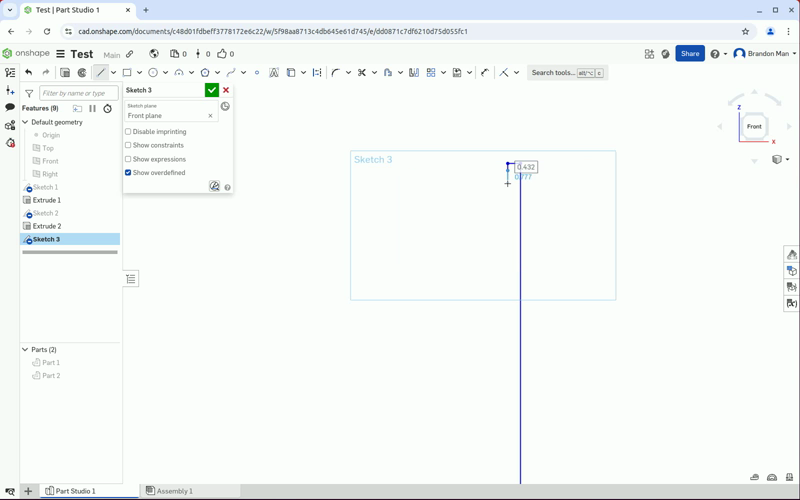
scroll(6)
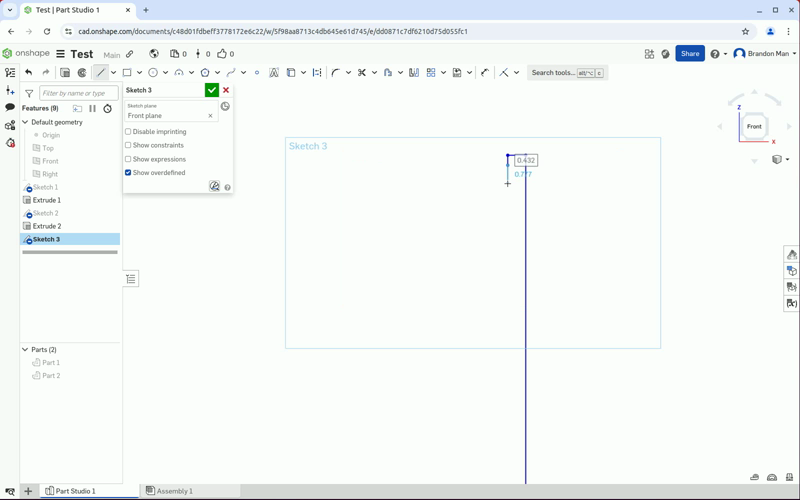
scroll(6)
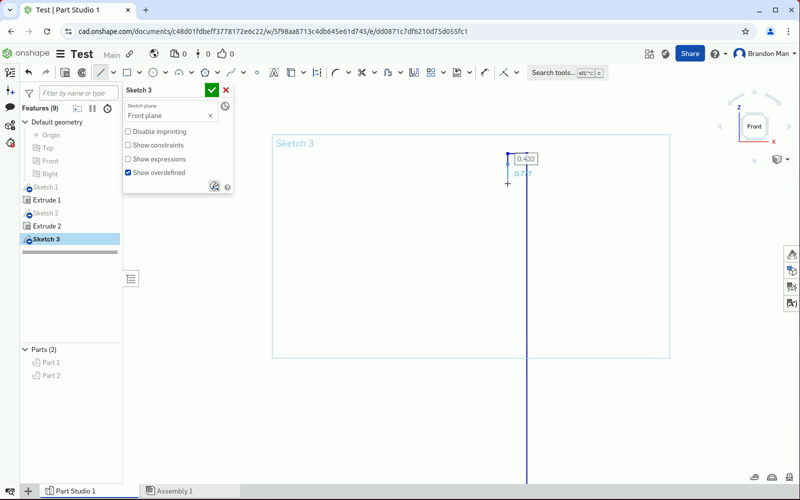
scroll(6)
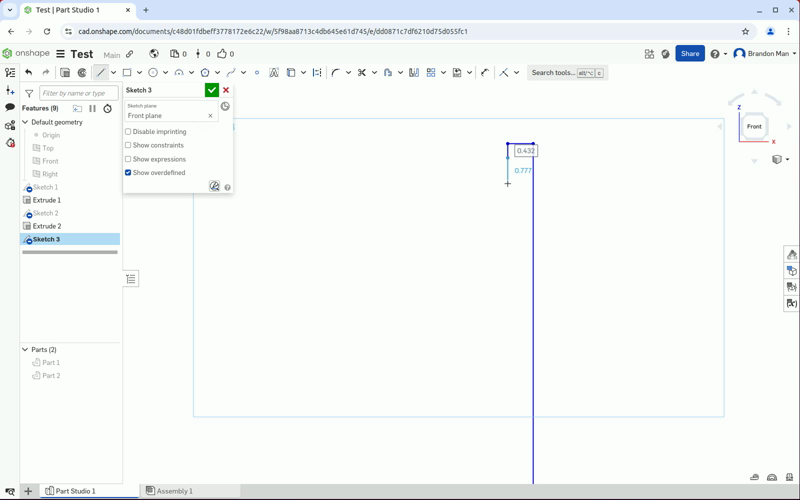
scroll(6)
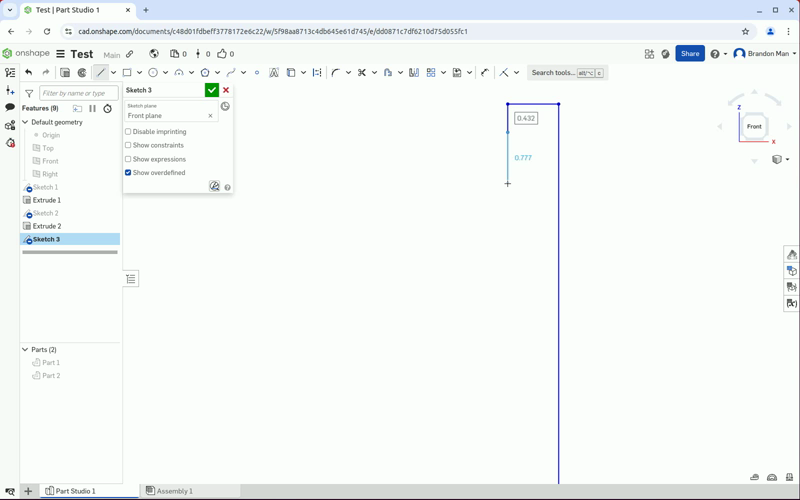
click(507, 183)
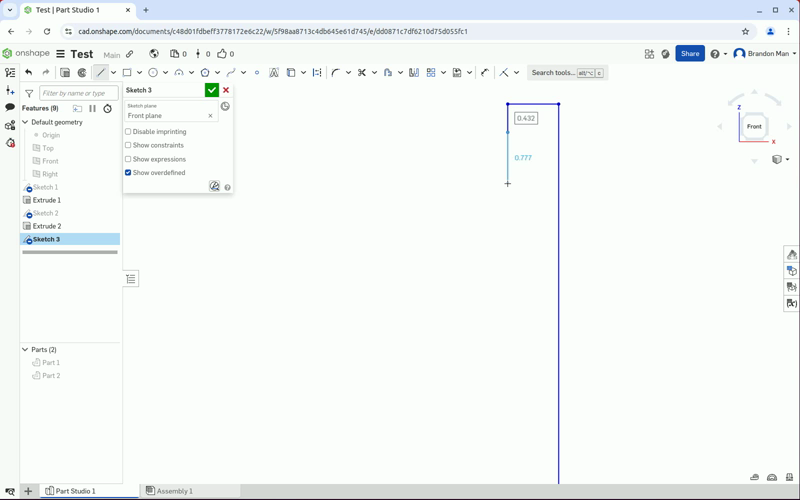
scroll(-6)
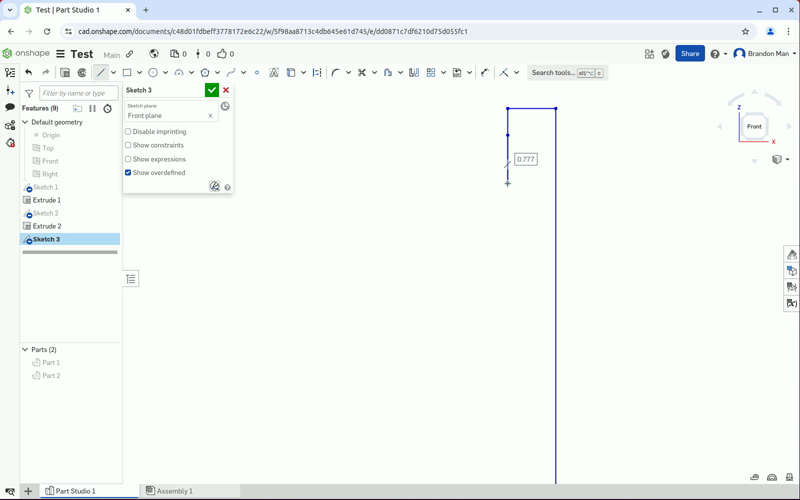
scroll(-6)
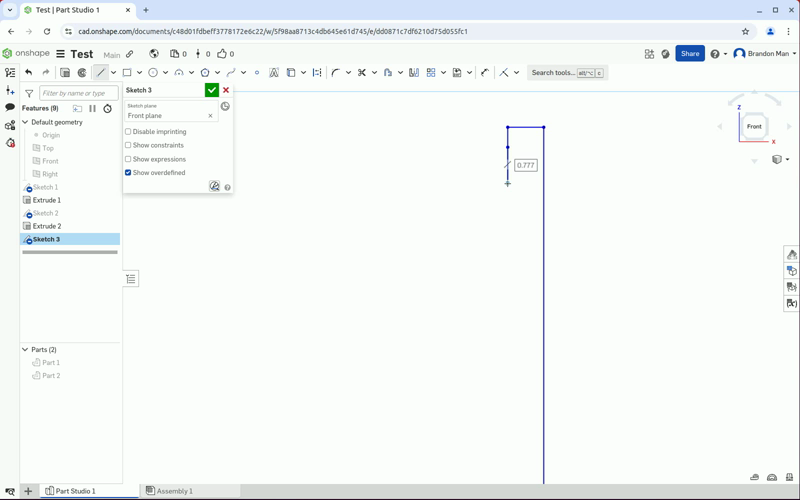
scroll(-6)
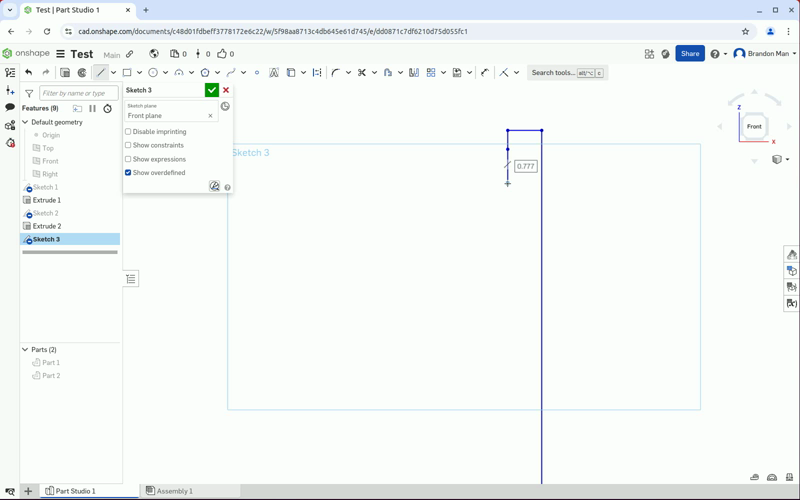
scroll(-6)
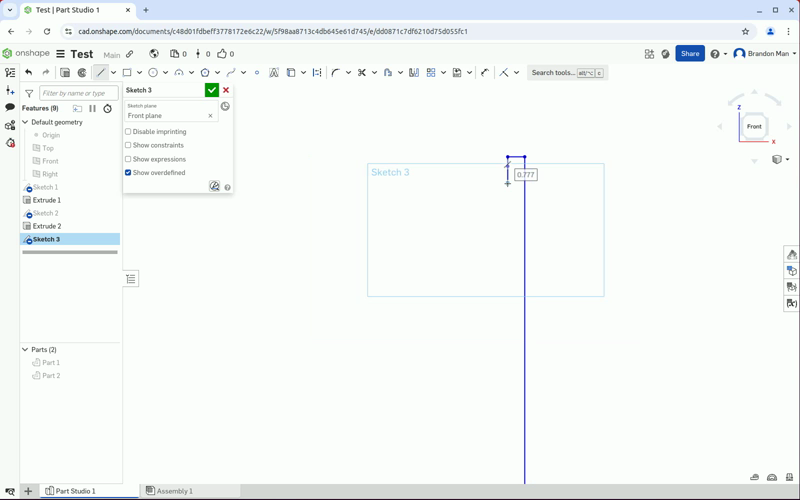
scroll(-6)
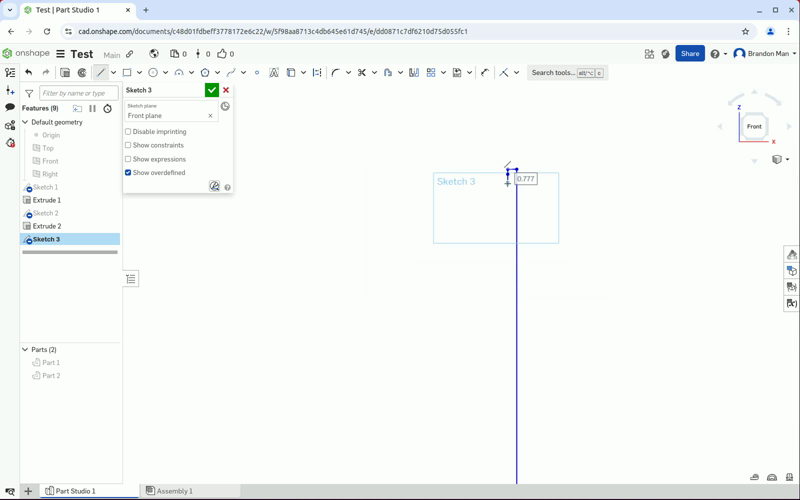
scroll(-6)
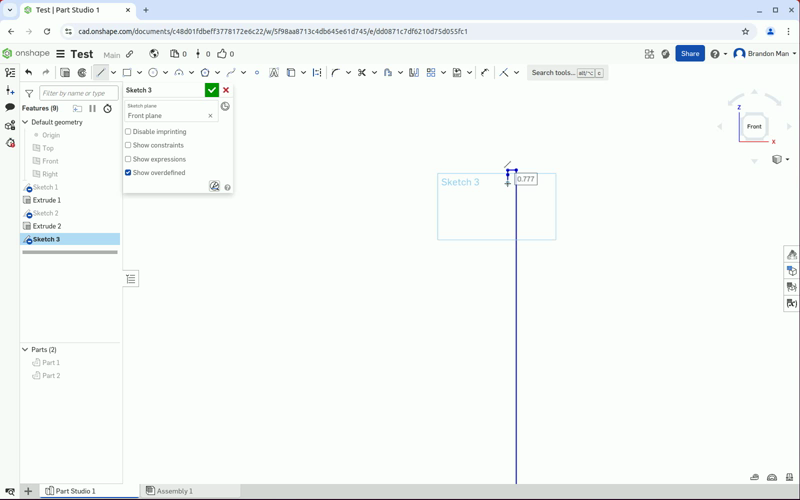
scroll(-6)
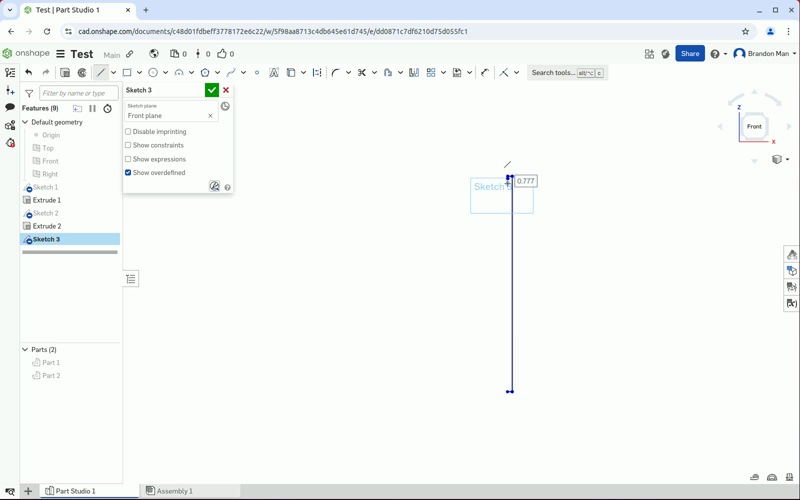
key_up(shift)
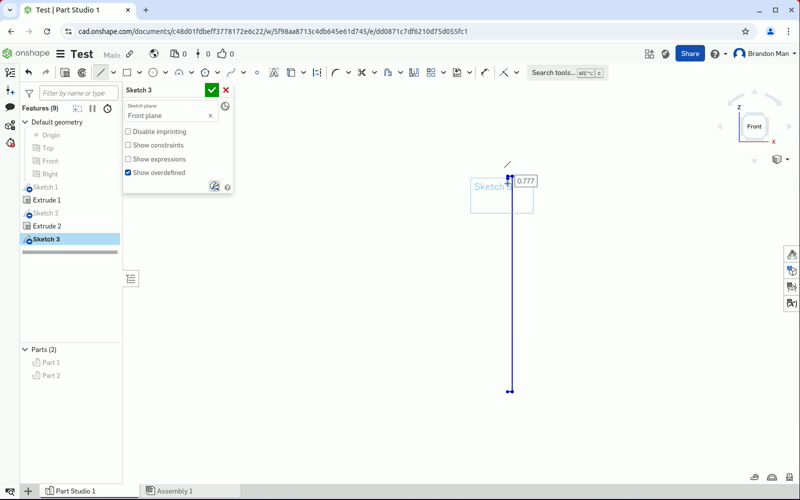
key_down(shift)
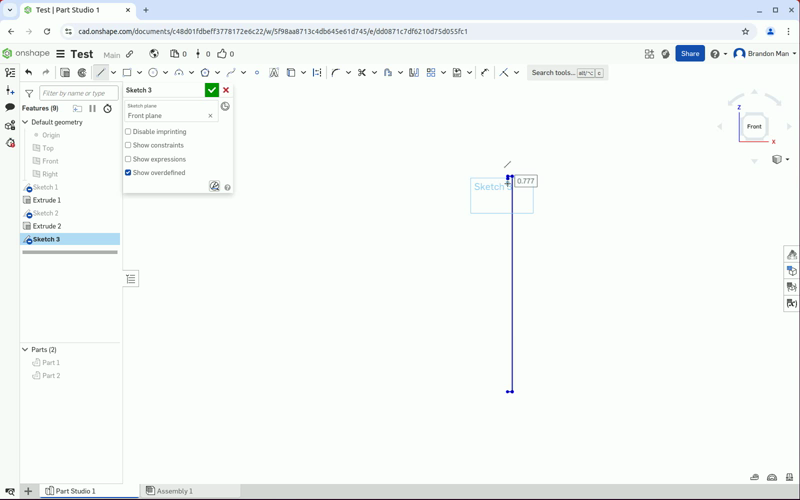
mouse_move(507, 391)
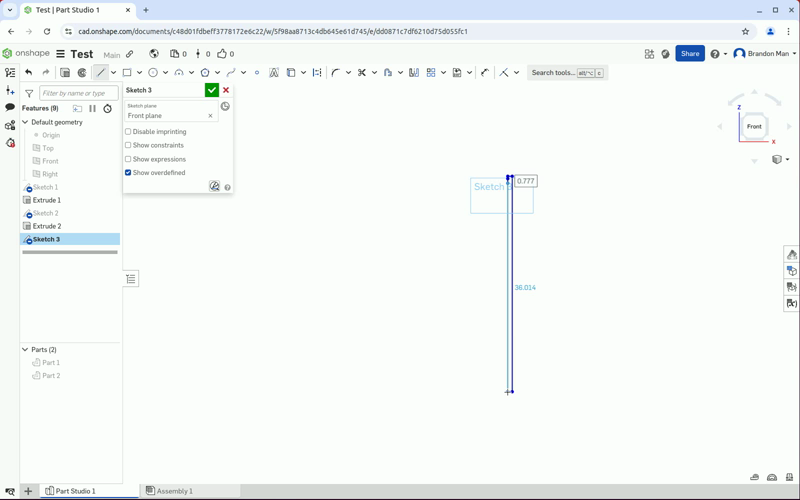
key_up(shift)
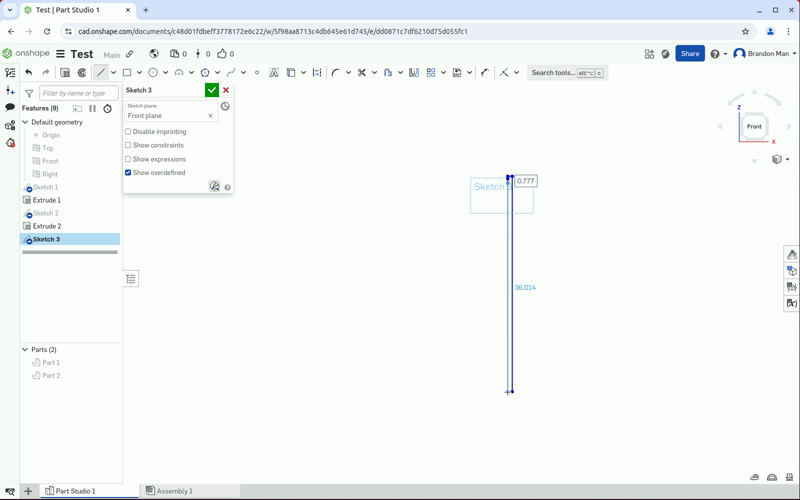
click(507, 391)
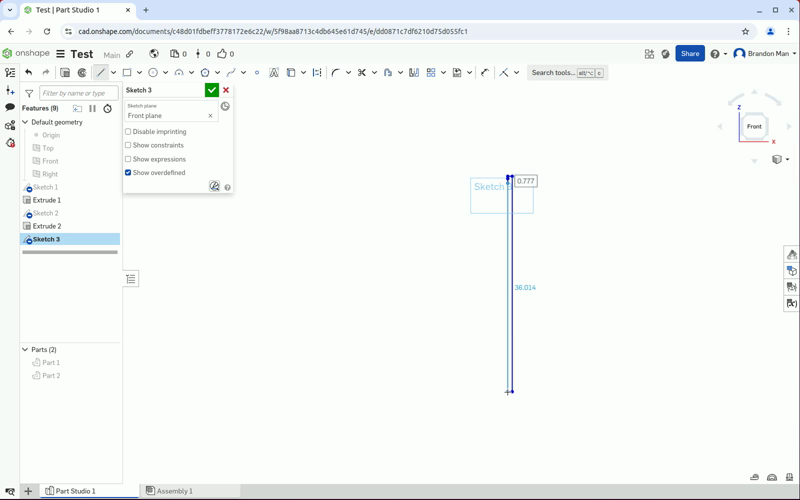
key(esc)
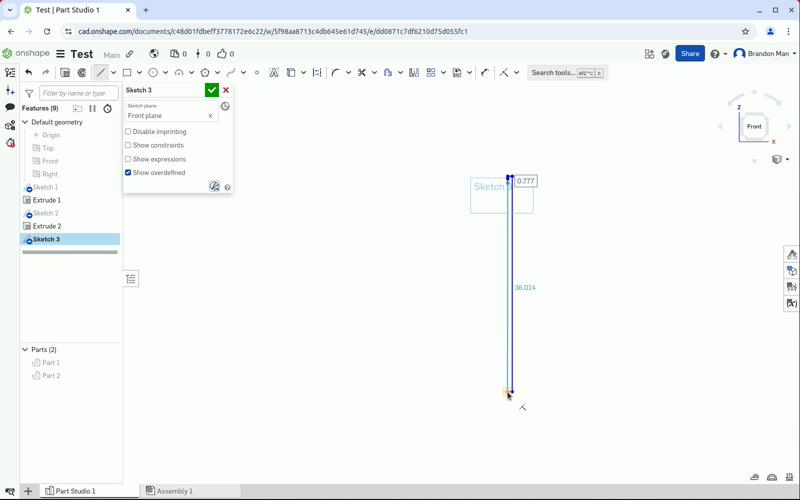
mouse_move(508, 241)
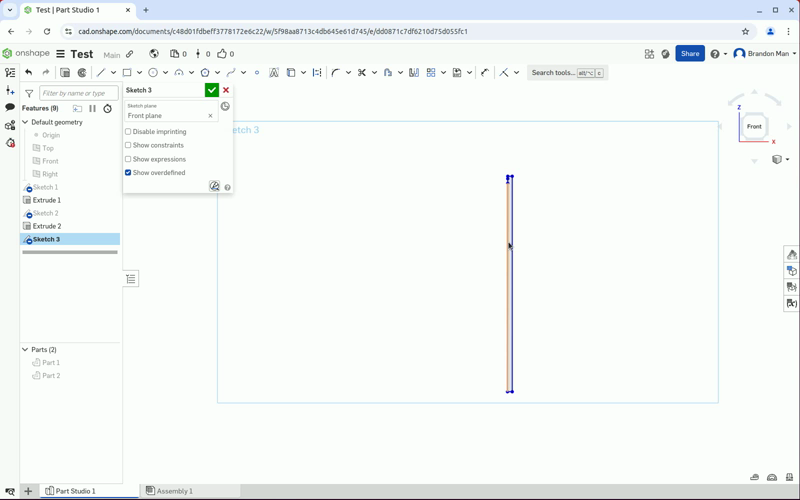
scroll(6)
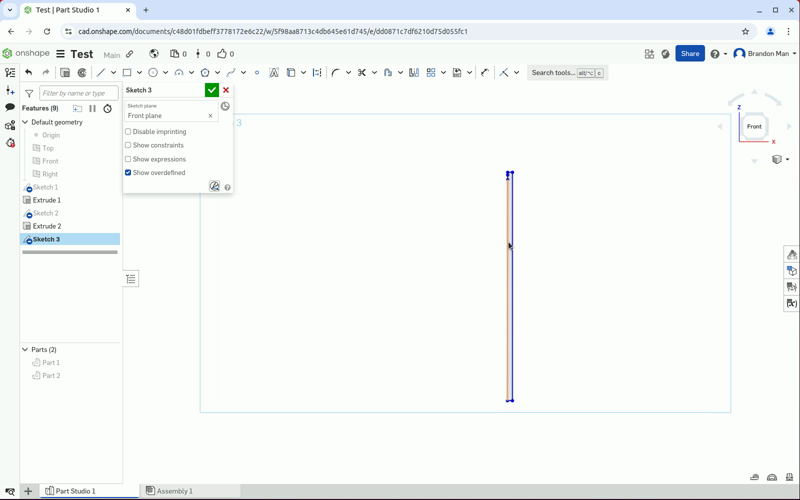
scroll(6)
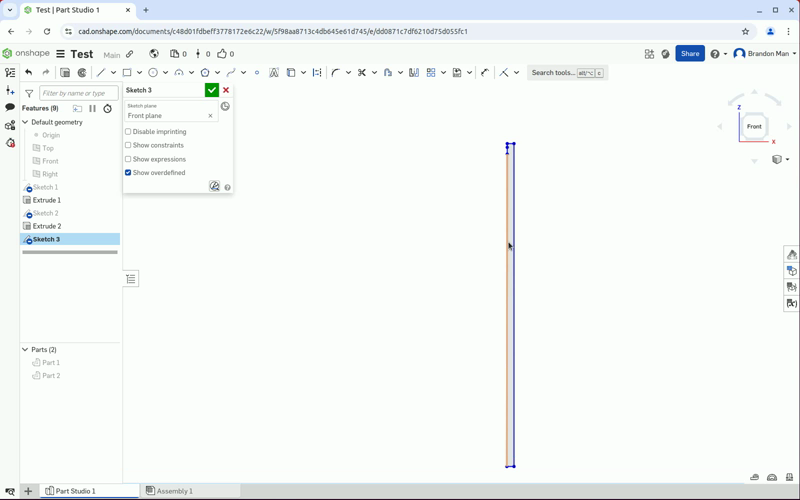
scroll(6)
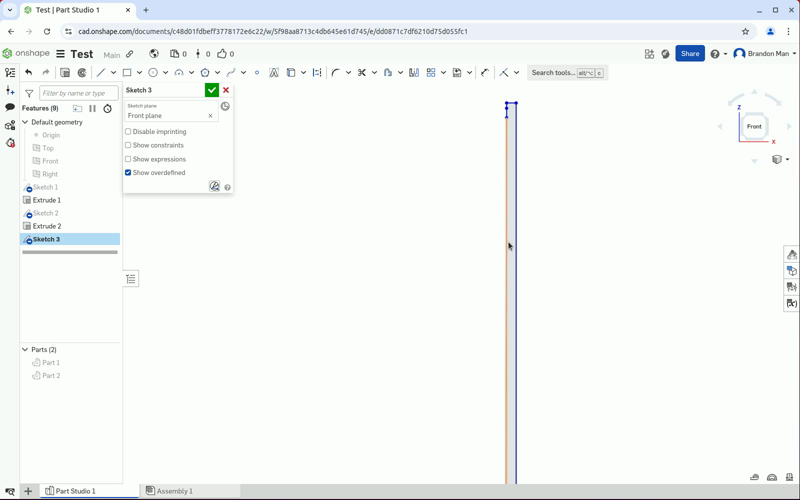
scroll(6)
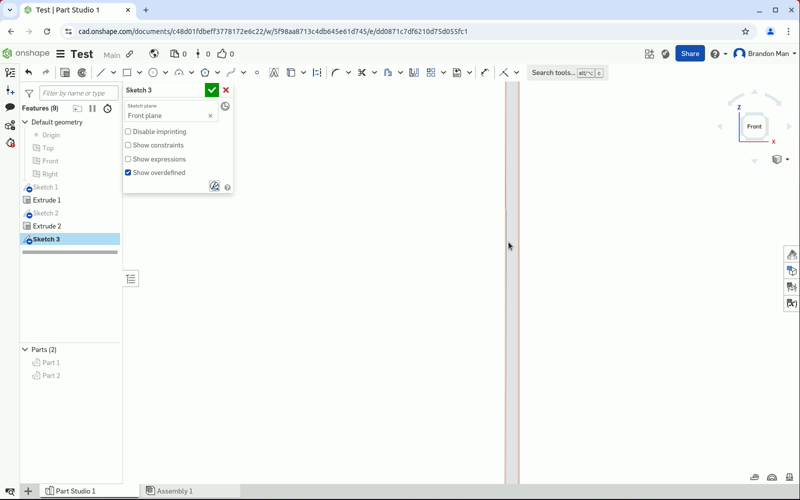
scroll(6)
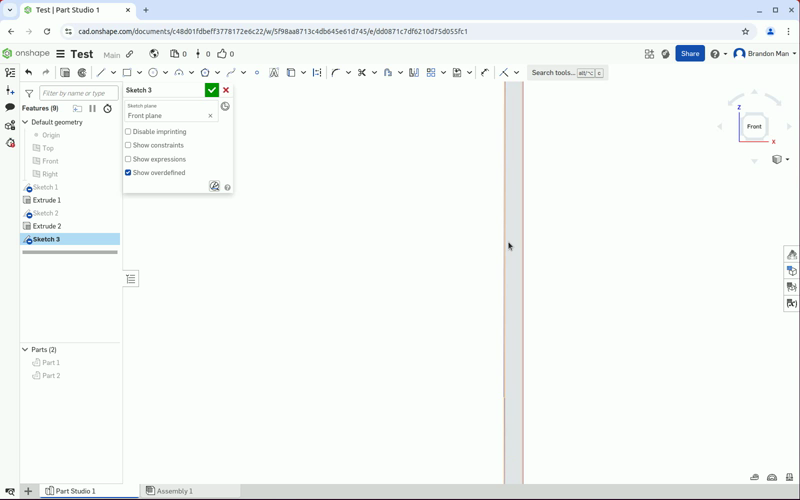
scroll(6)
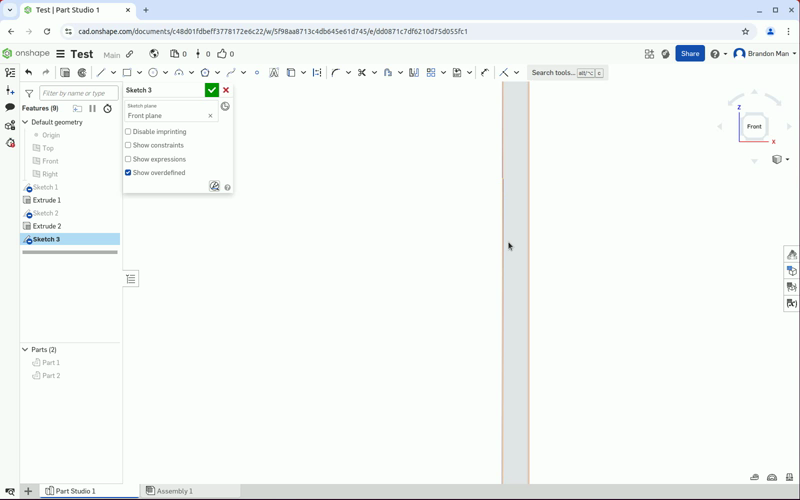
scroll(6)
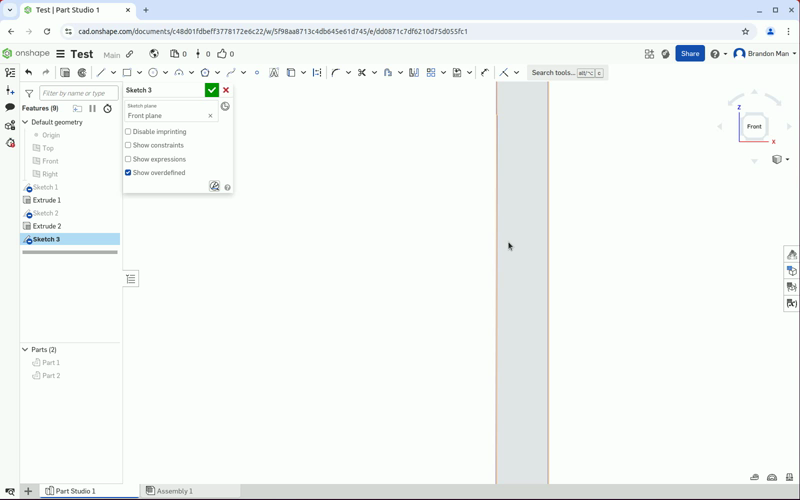
click(508, 241)
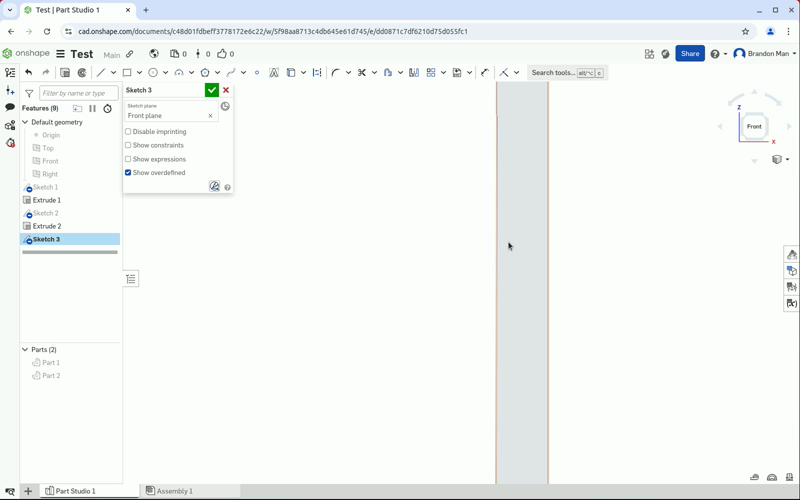
scroll(-6)
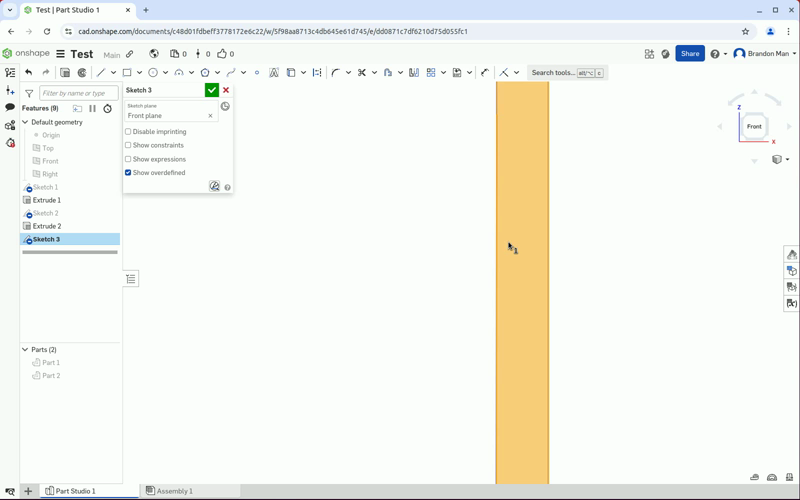
scroll(-6)
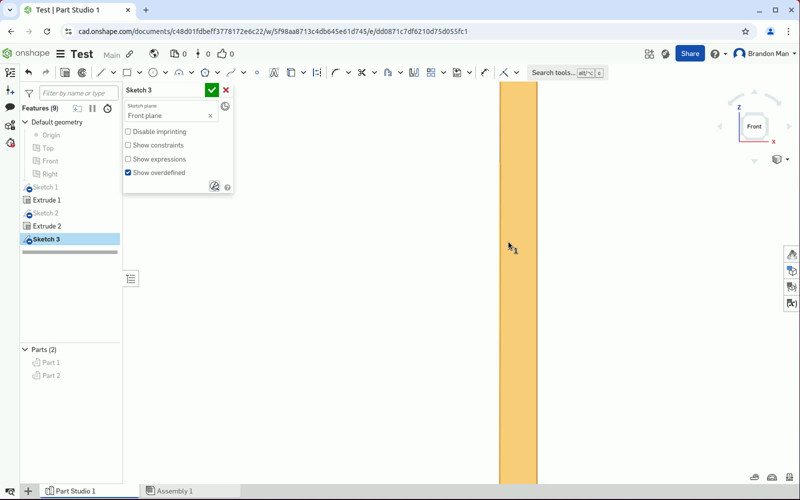
scroll(-6)
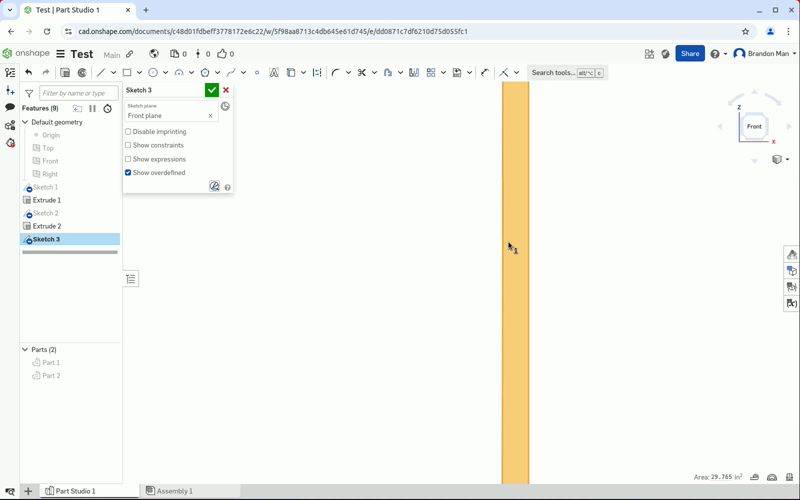
scroll(-6)
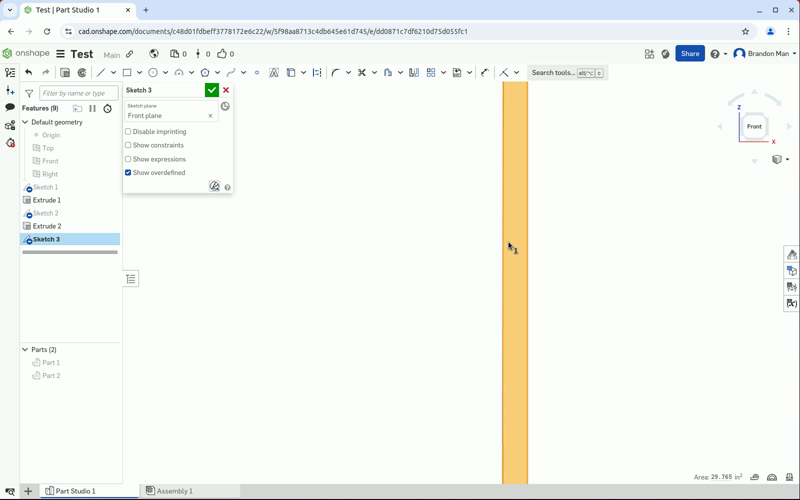
scroll(-6)
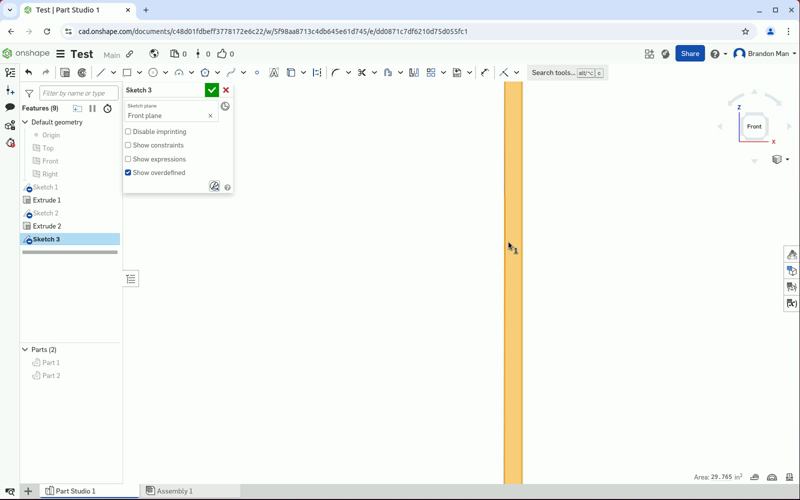
scroll(-6)
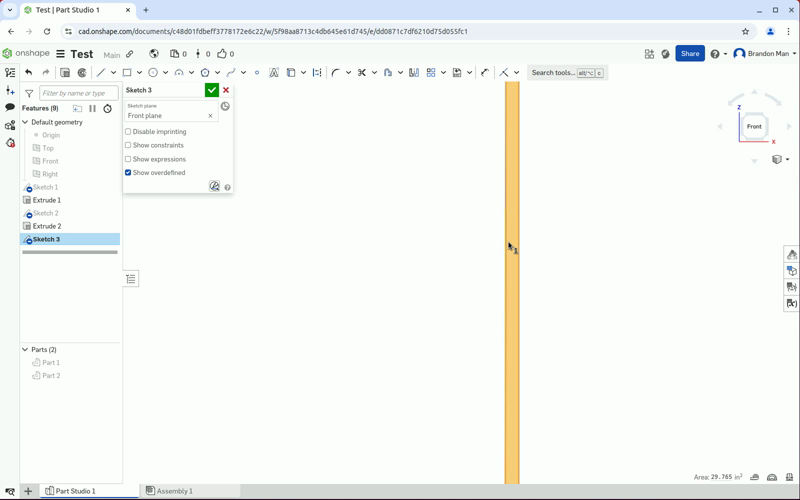
scroll(-6)
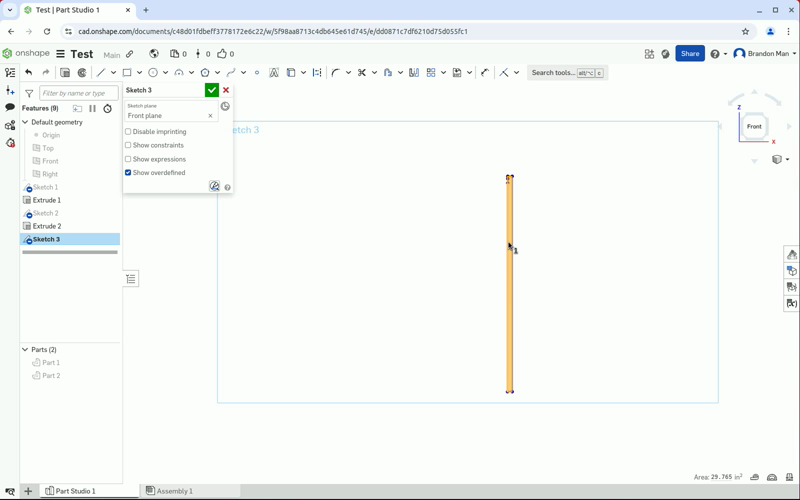
mouse_move(73, 352)
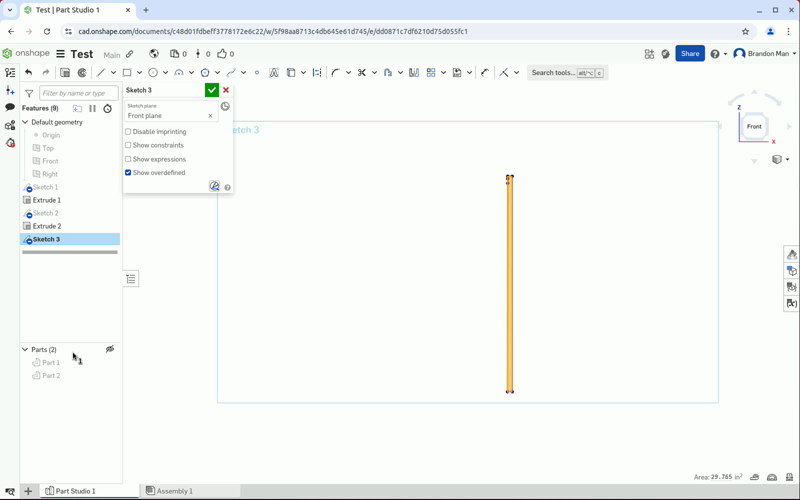
key(shift+y)
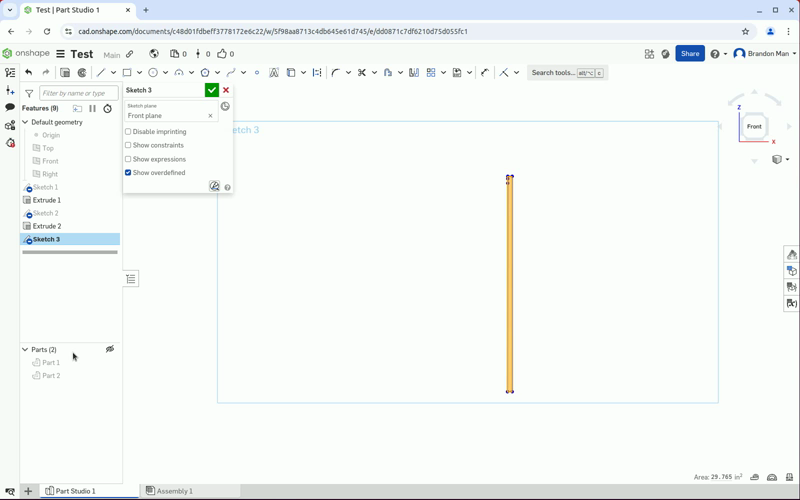
key(shift+e)
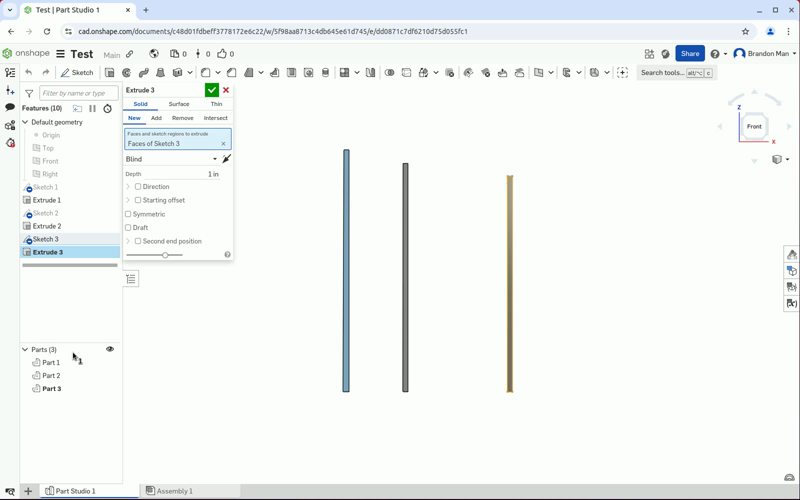
mouse_move(143, 106)
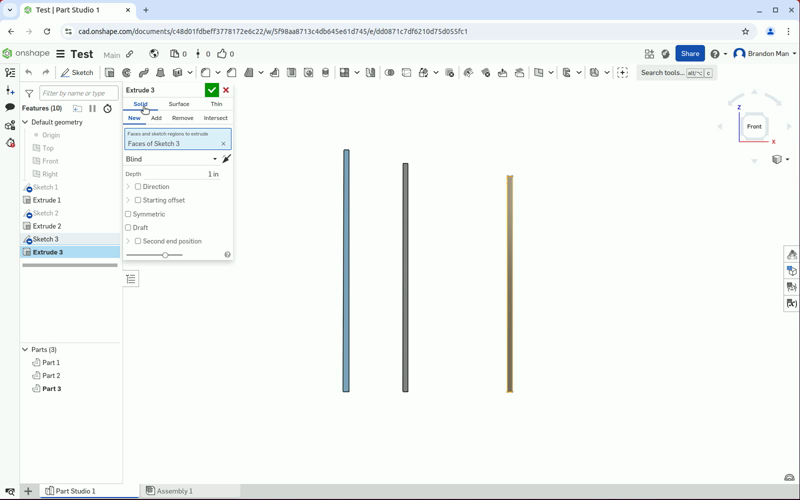
click(143, 106)
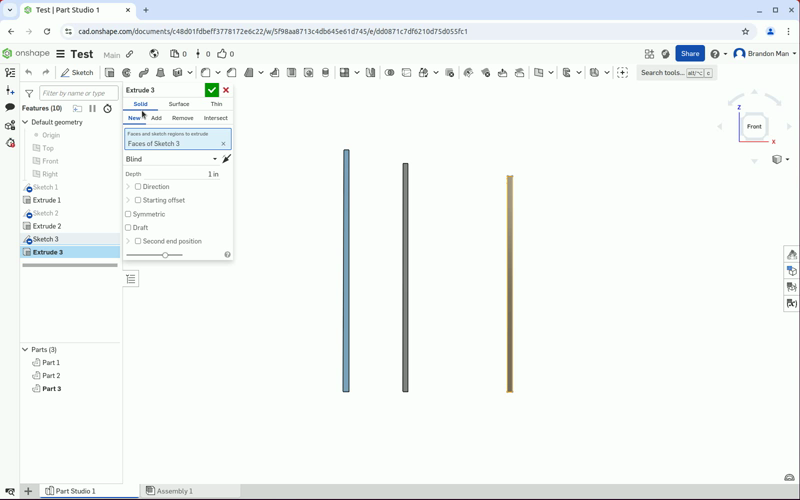
mouse_move(137, 120)
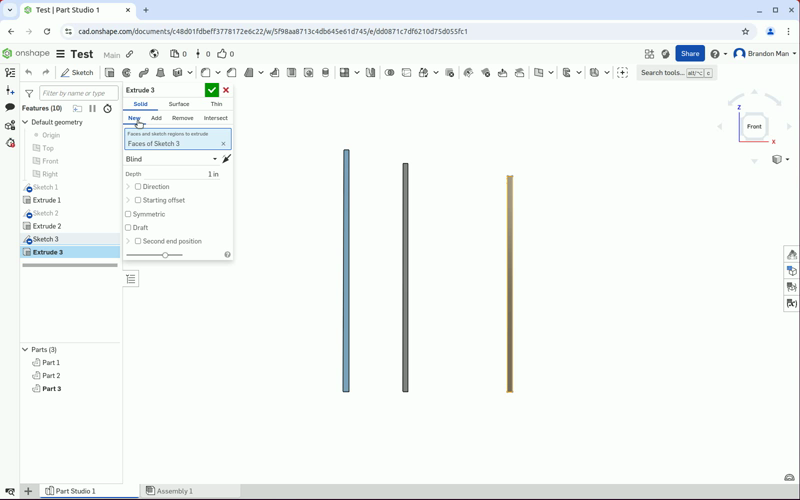
click(137, 120)
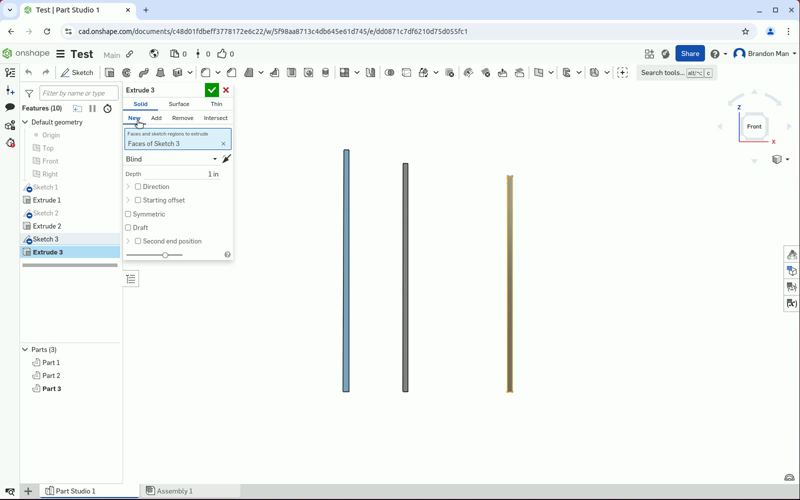
key(tab, 4)
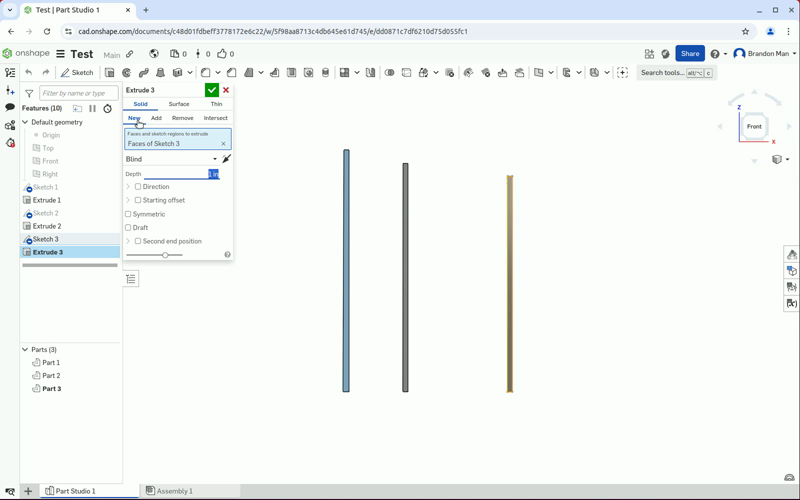
text(1.926)
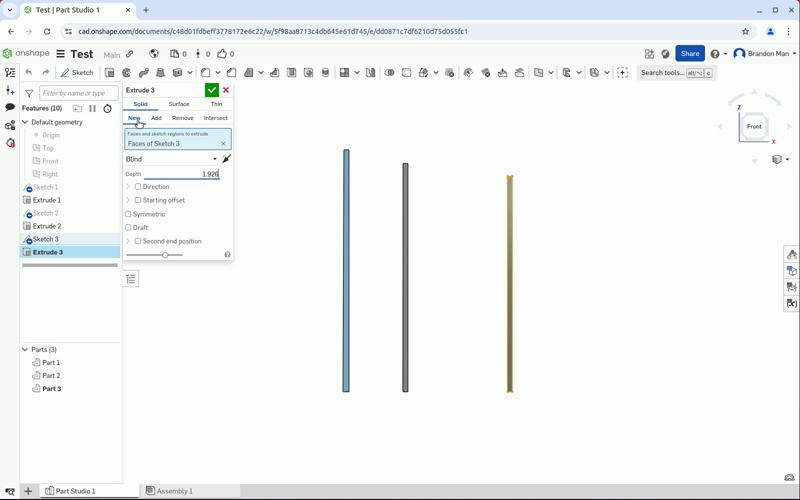
key(enter)
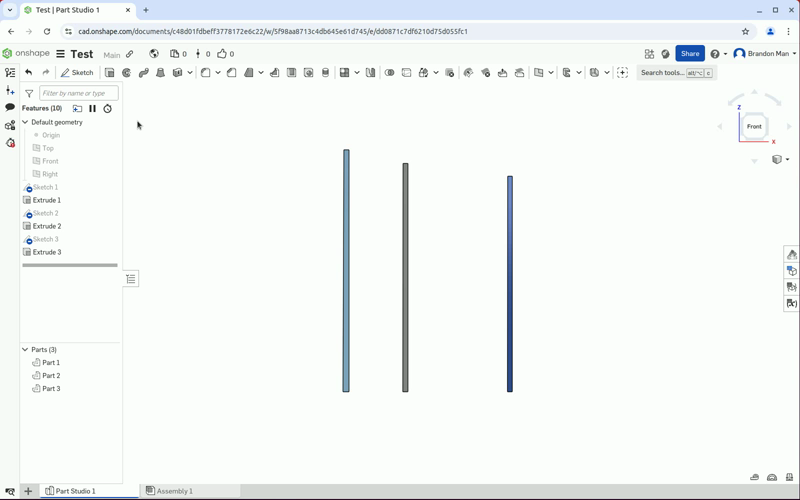
key(shift+h)
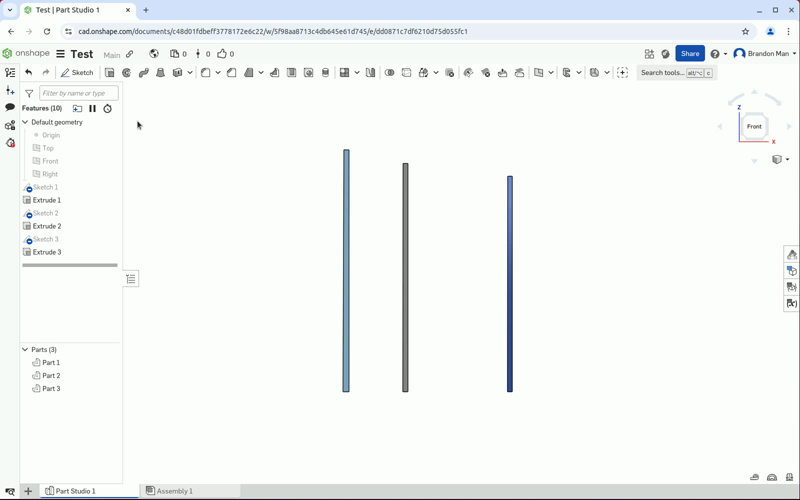
key(shift+h)
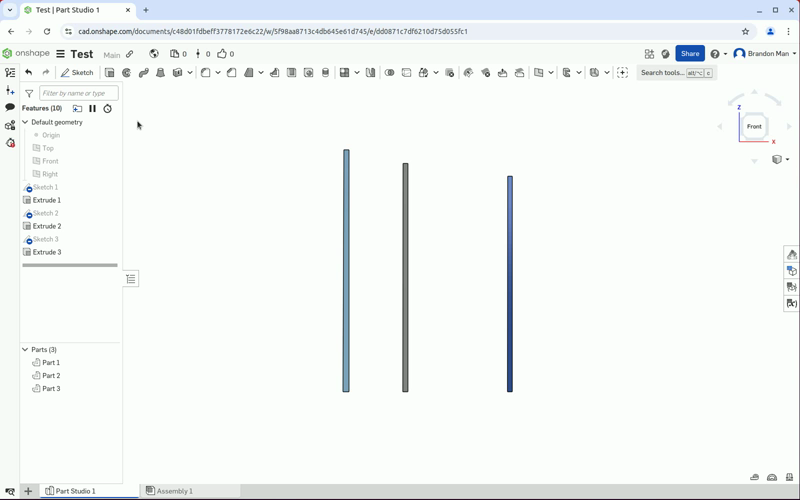
mouse_move(73, 189)
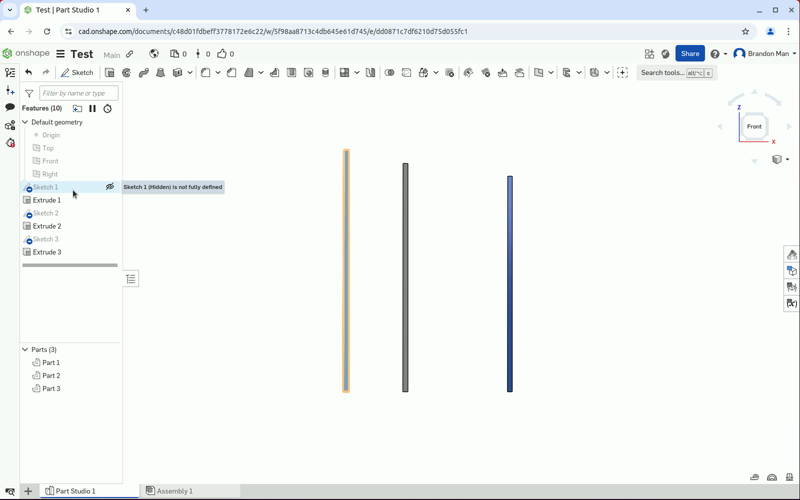
click(73, 189)
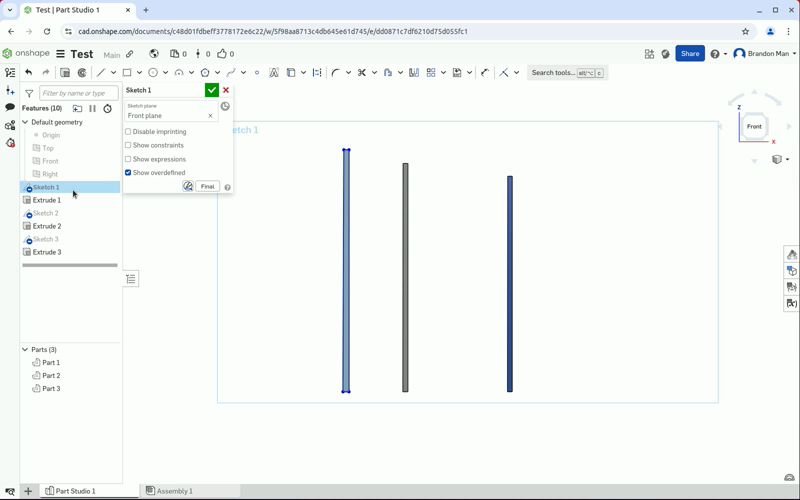
mouse_move(229, 92)
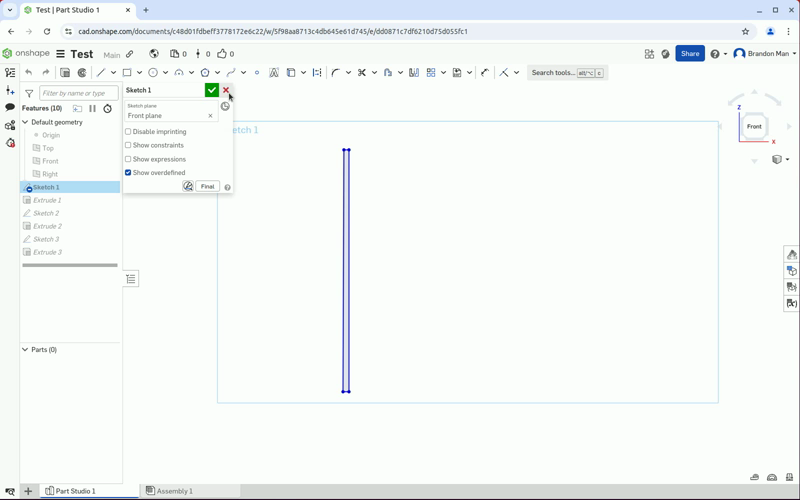
click(229, 92)
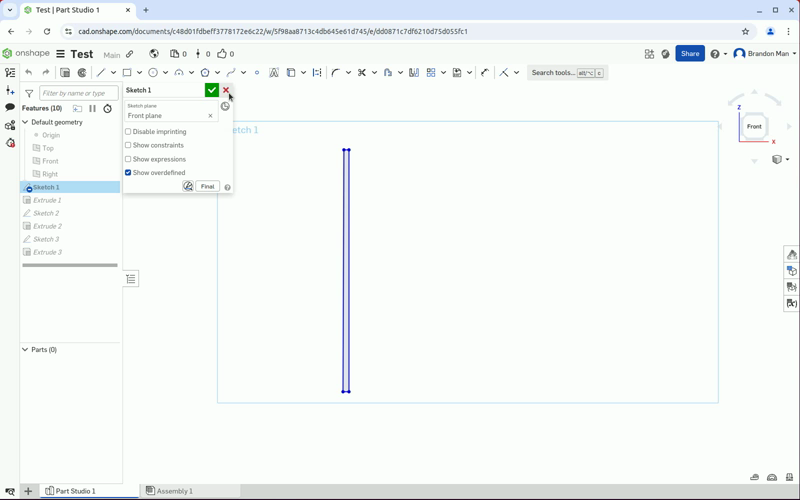
key(shift+s)
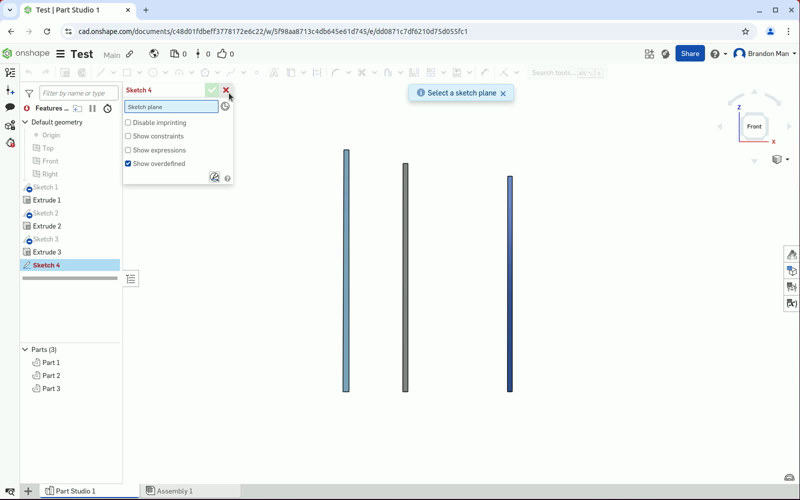
mouse_move(73, 163)
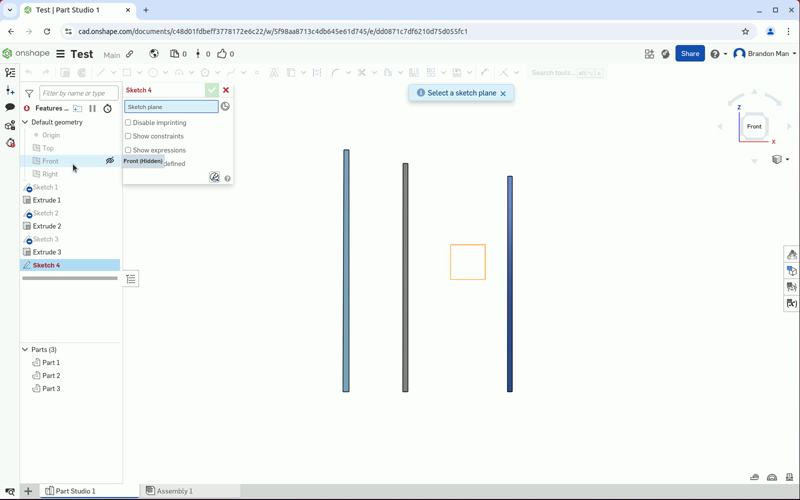
click(73, 163)
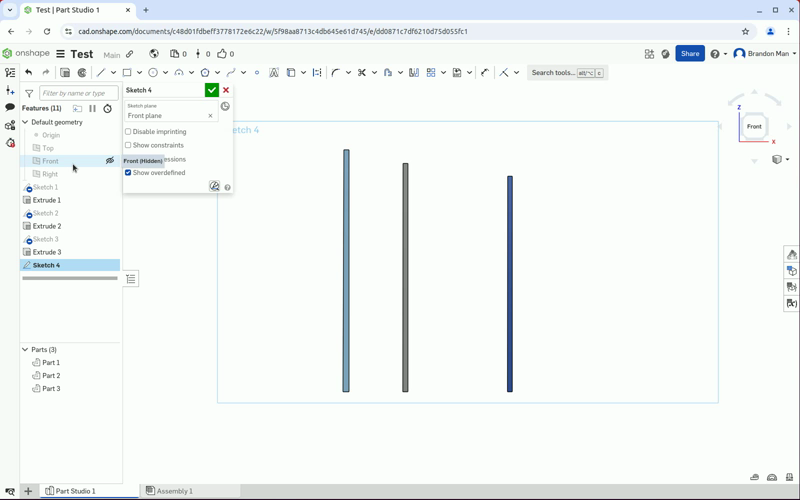
mouse_move(73, 352)
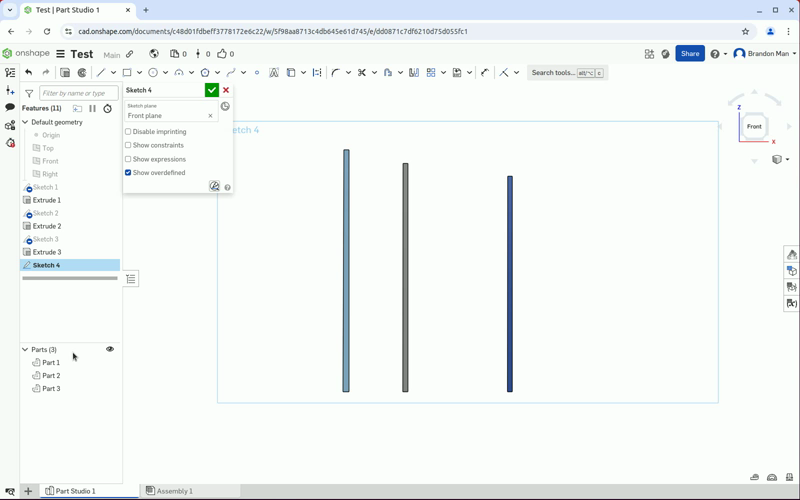
key(y)
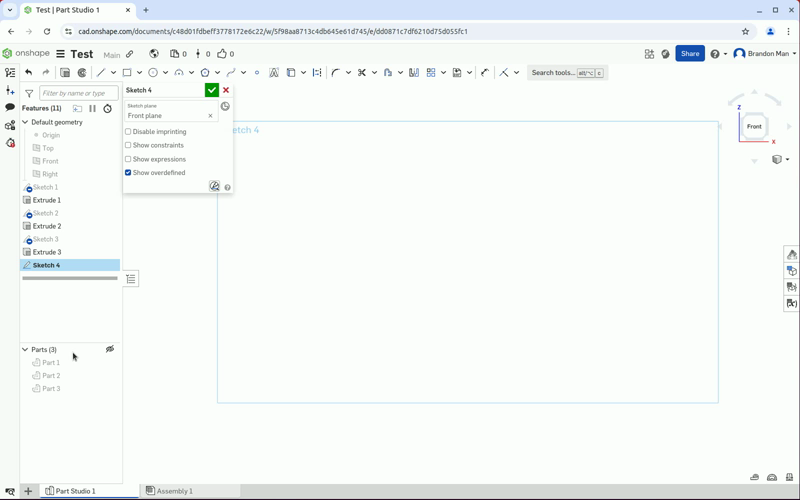
key(l)
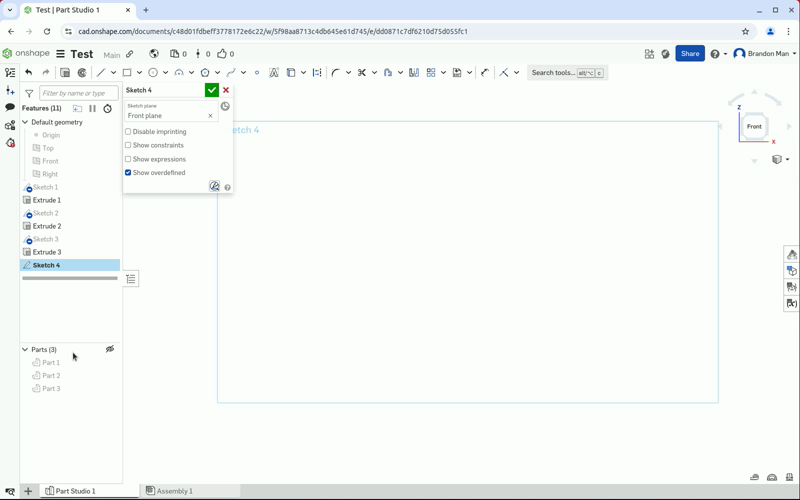
key_down(shift)
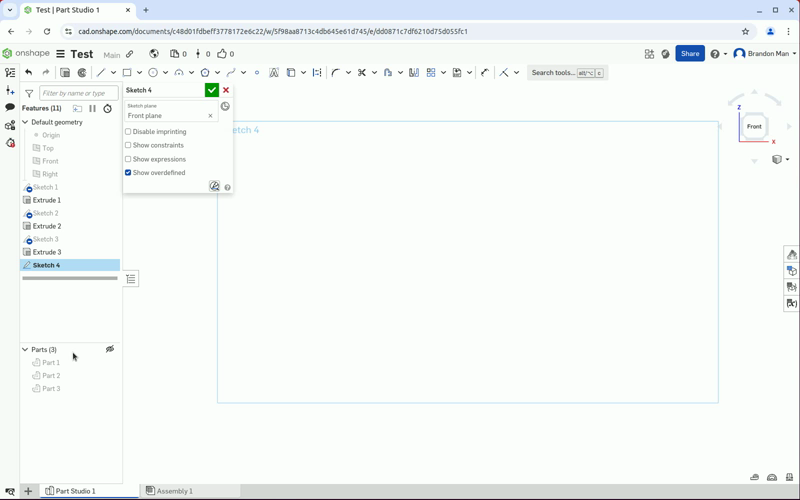
mouse_move(560, 391)
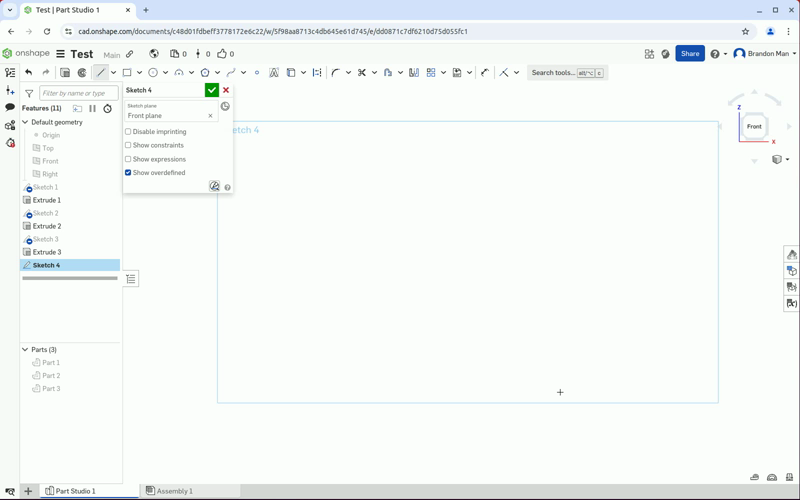
click(560, 391)
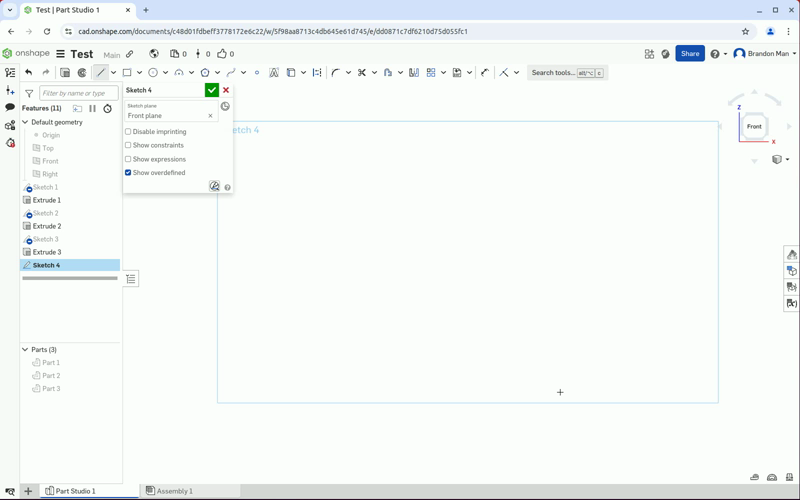
key_up(shift)
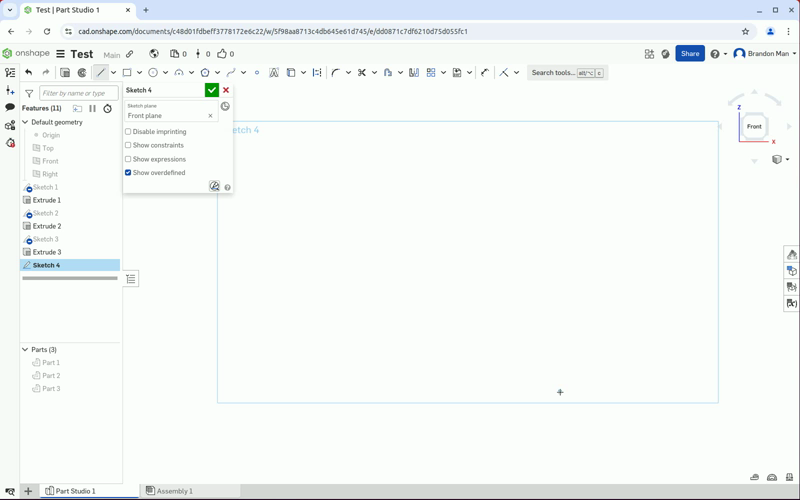
key_down(shift)
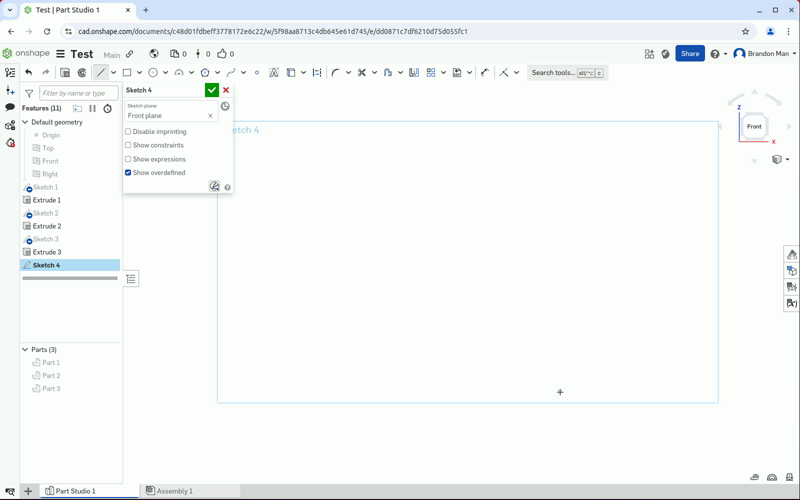
mouse_move(589, 391)
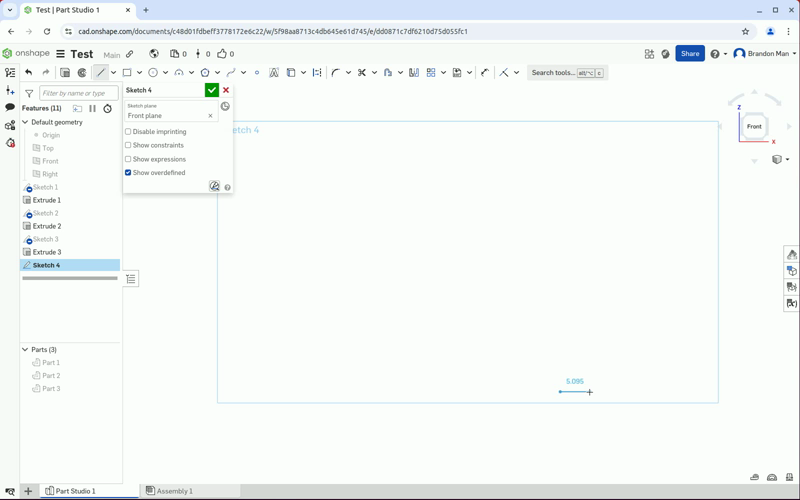
mouse_move(564, 391)
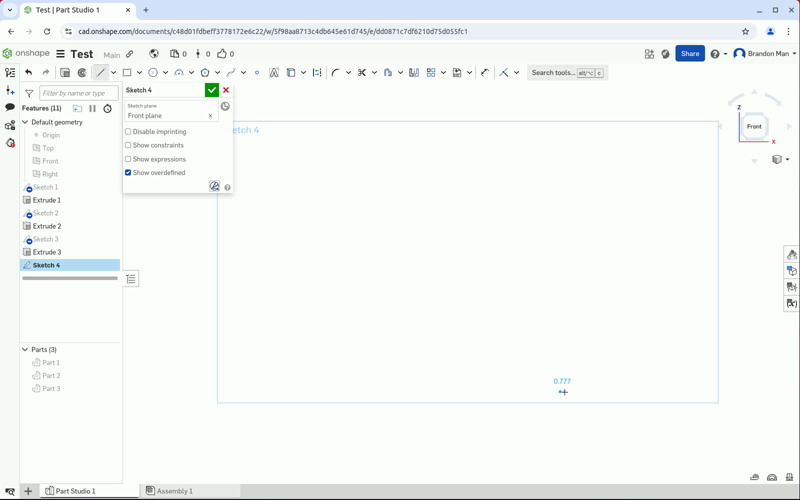
scroll(6)
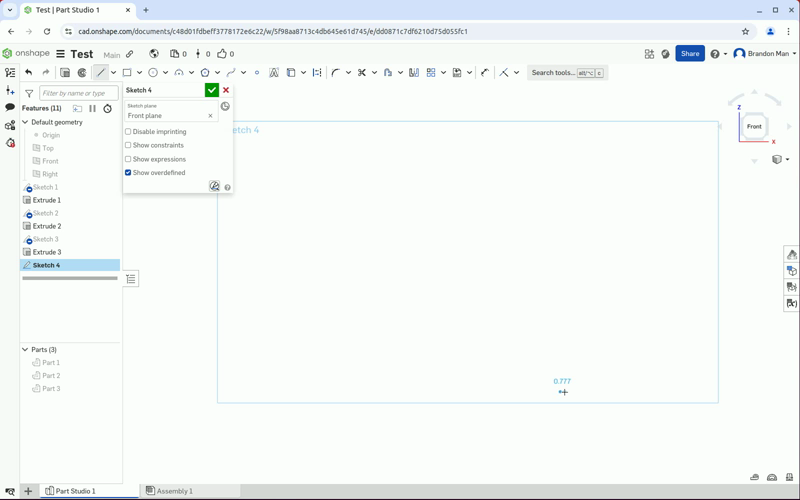
scroll(6)
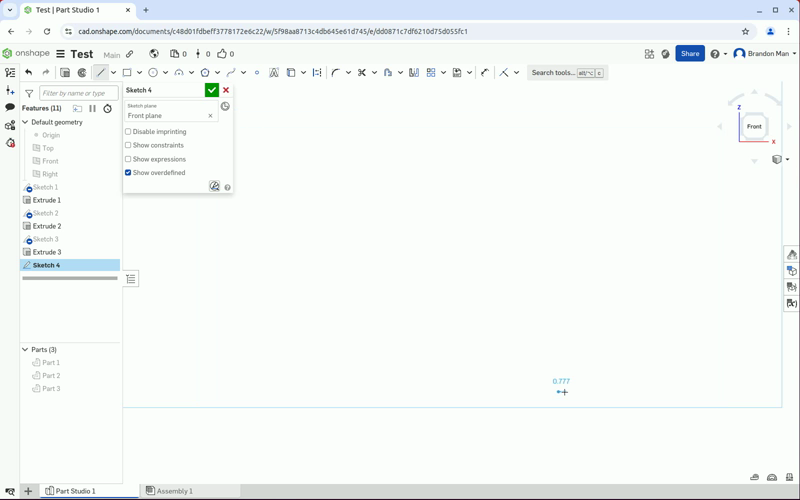
scroll(6)
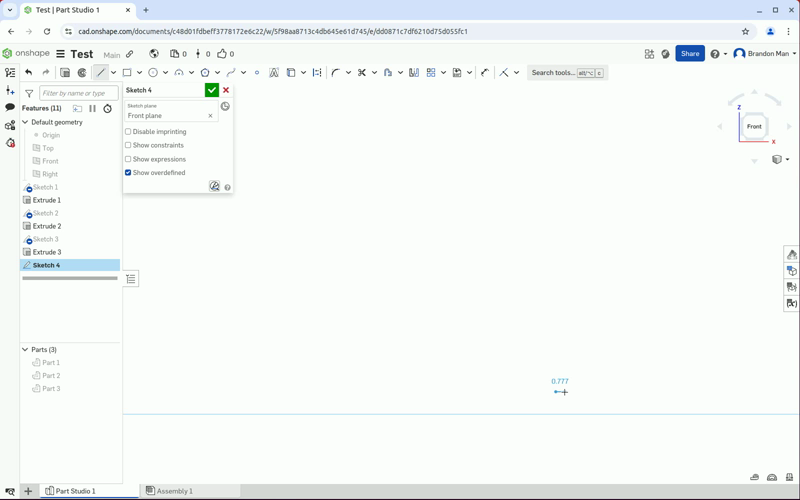
scroll(6)
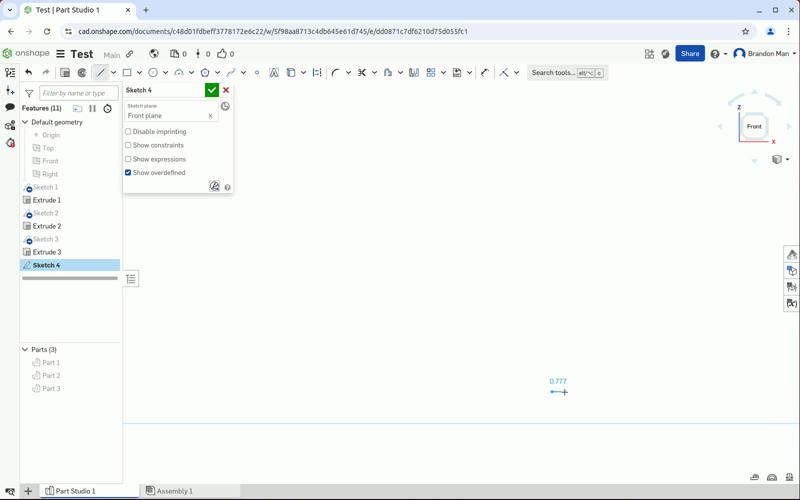
scroll(6)
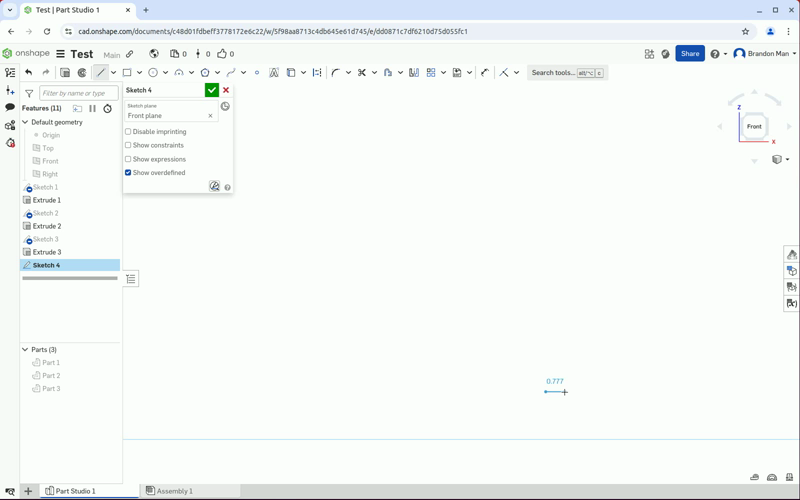
scroll(6)
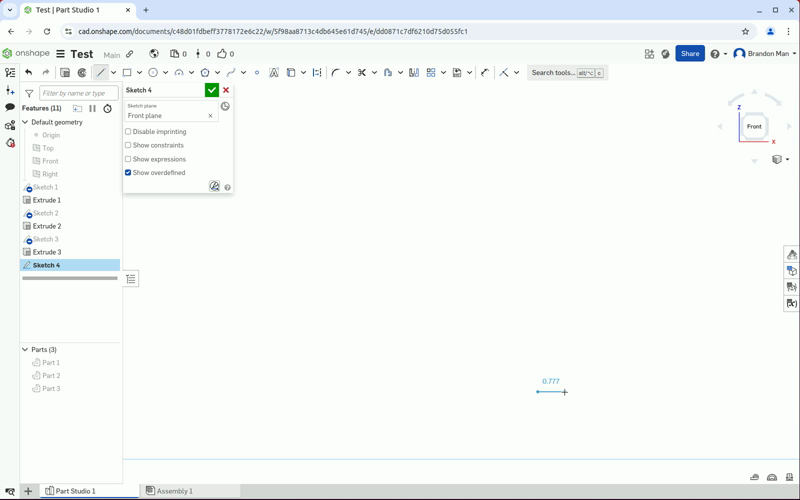
scroll(6)
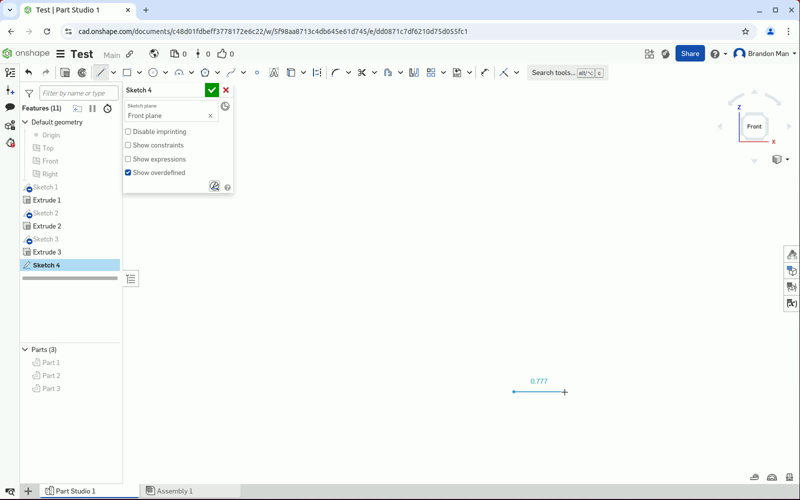
click(564, 391)
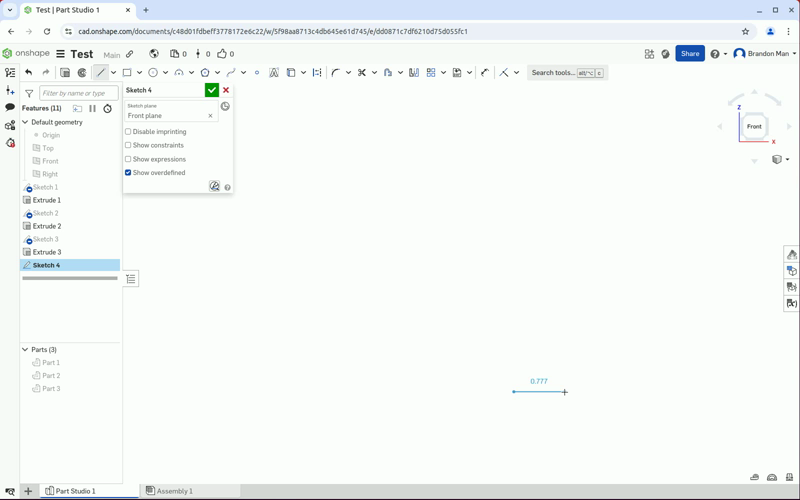
scroll(-6)
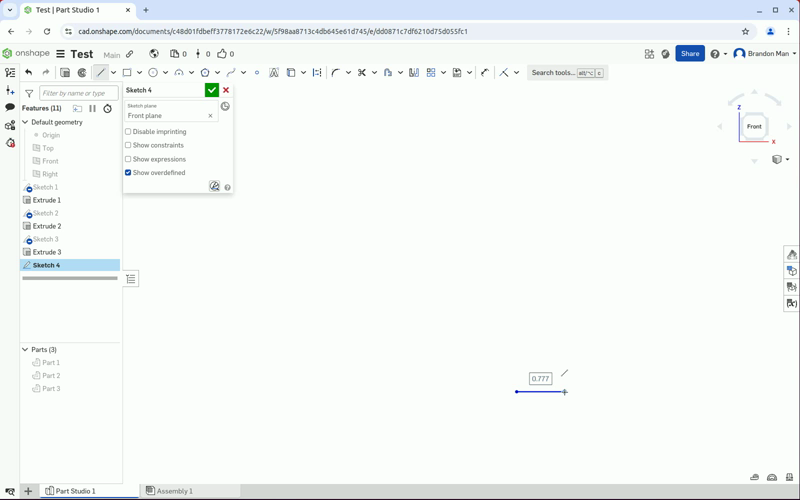
scroll(-6)
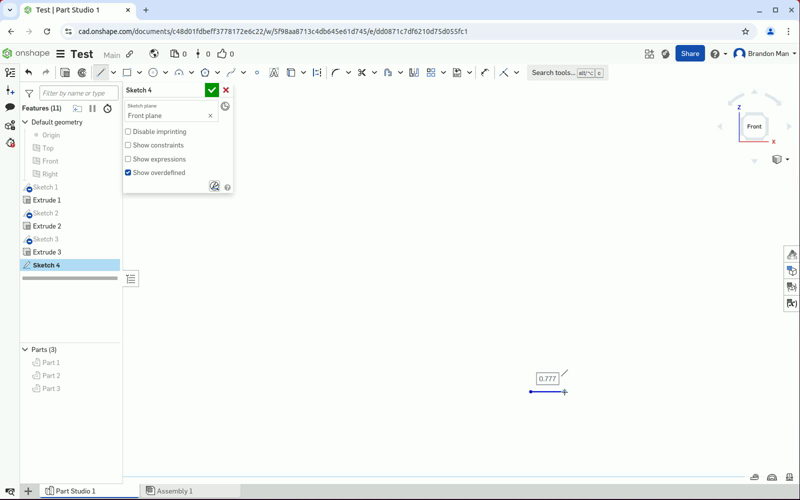
scroll(-6)
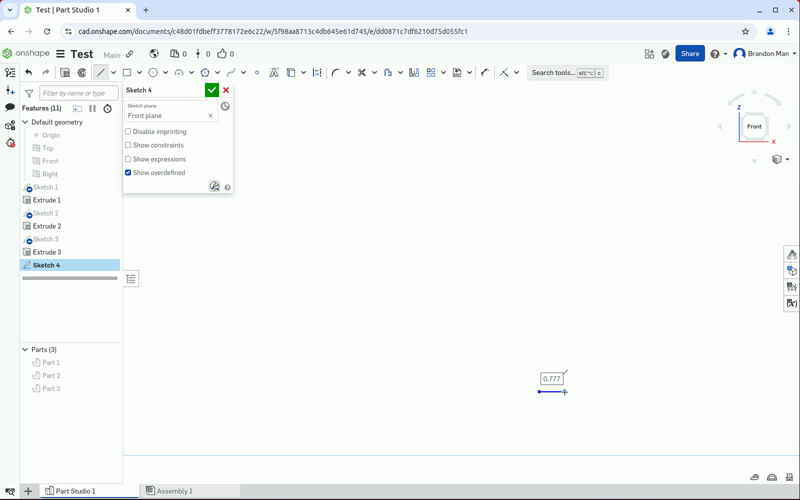
scroll(-6)
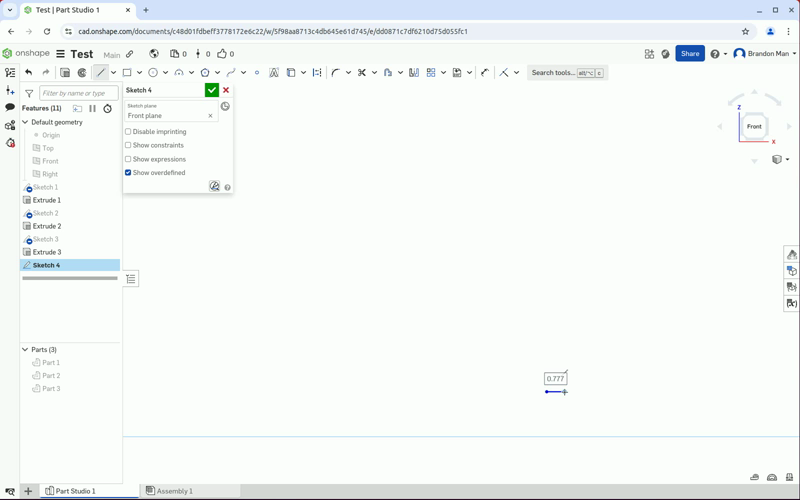
scroll(-6)
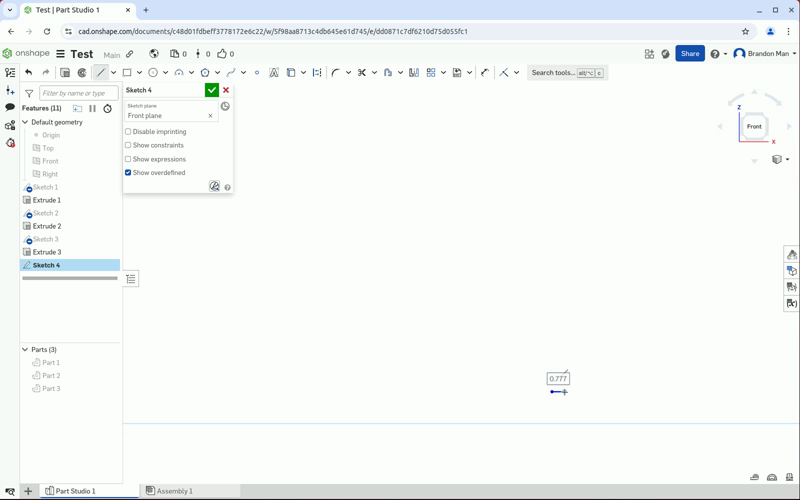
scroll(-6)
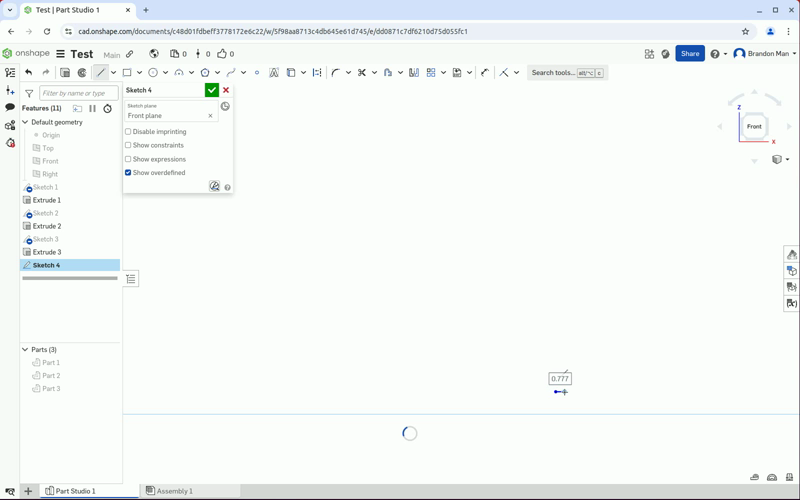
scroll(-6)
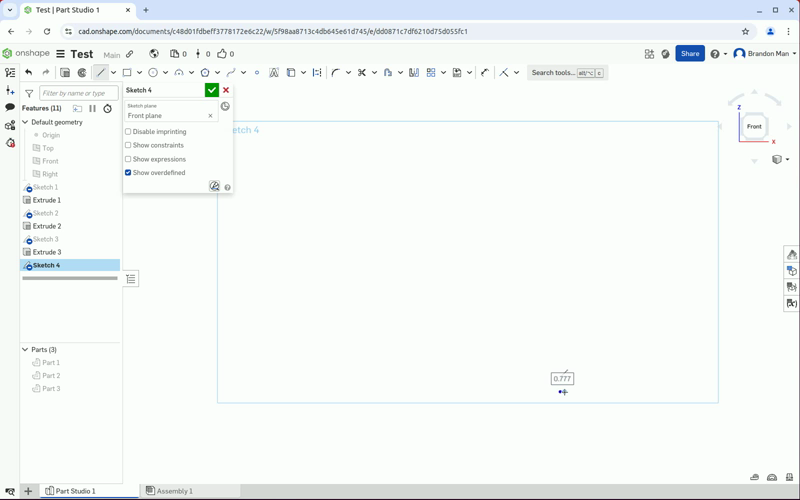
key_up(shift)
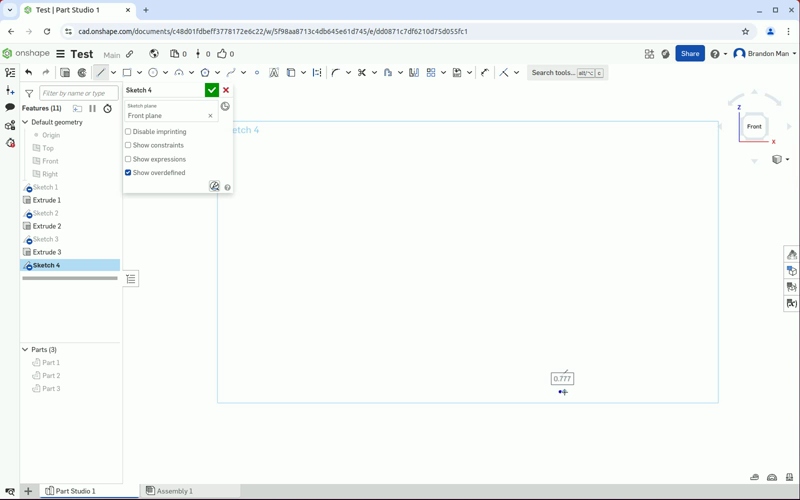
key_down(shift)
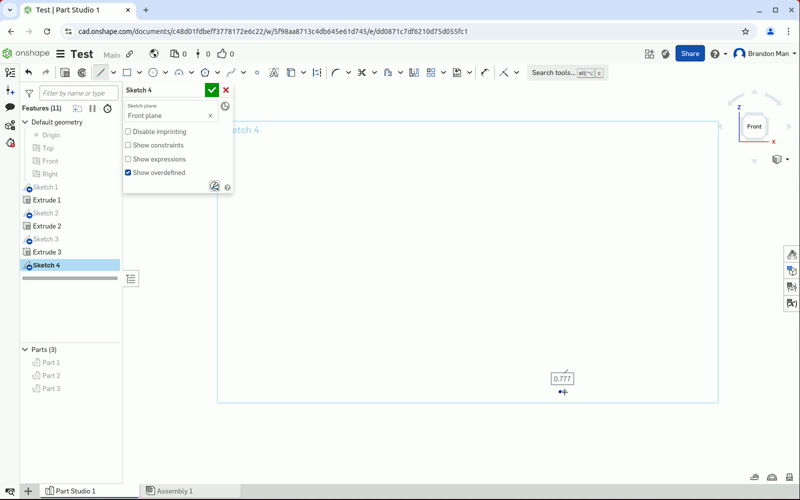
mouse_move(564, 176)
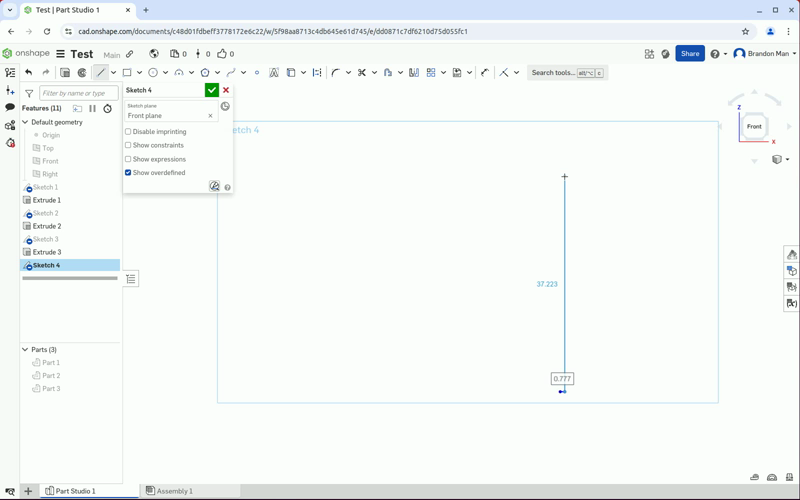
click(564, 176)
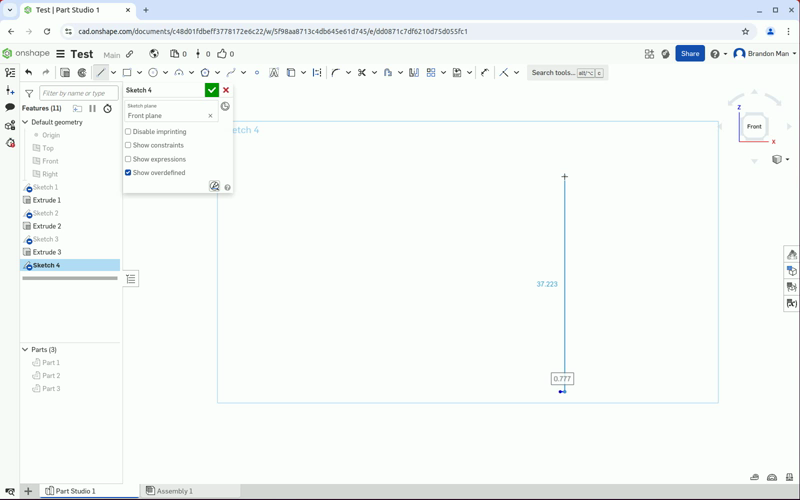
key_up(shift)
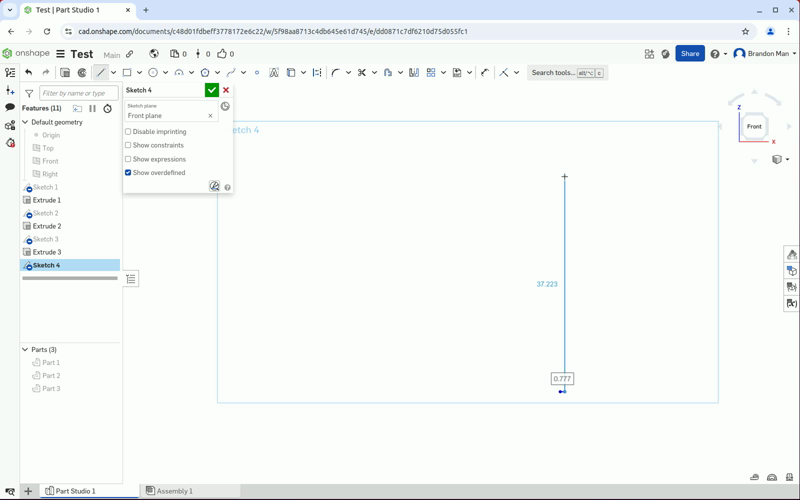
key_down(shift)
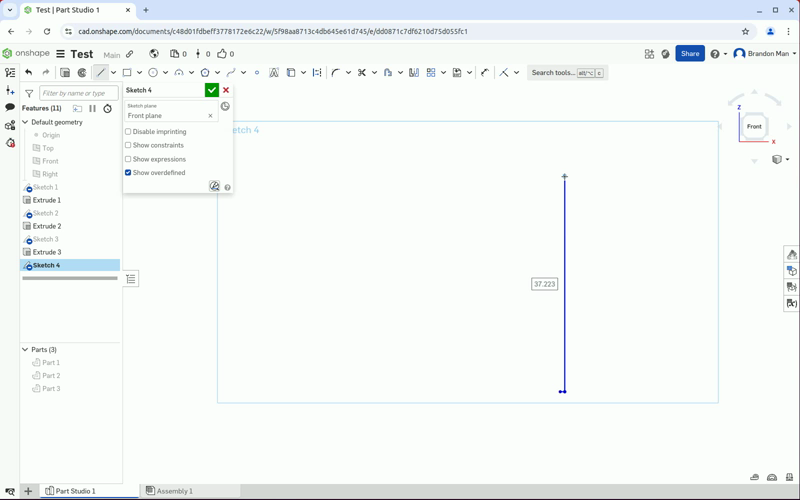
mouse_move(589, 176)
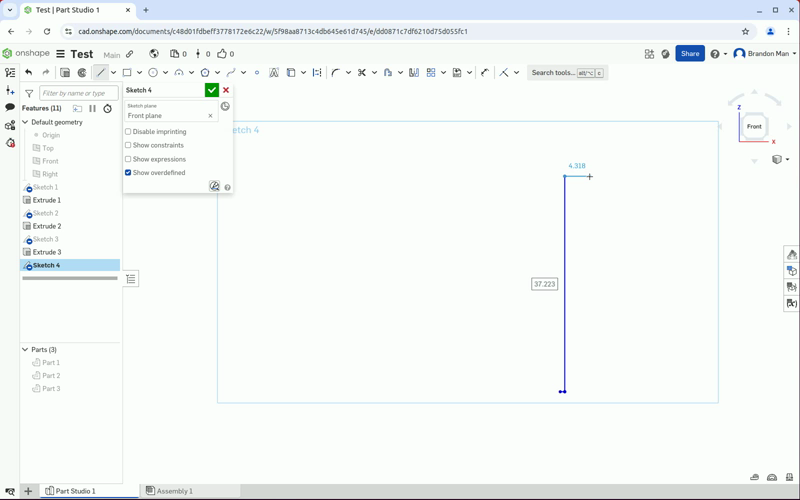
mouse_move(560, 176)
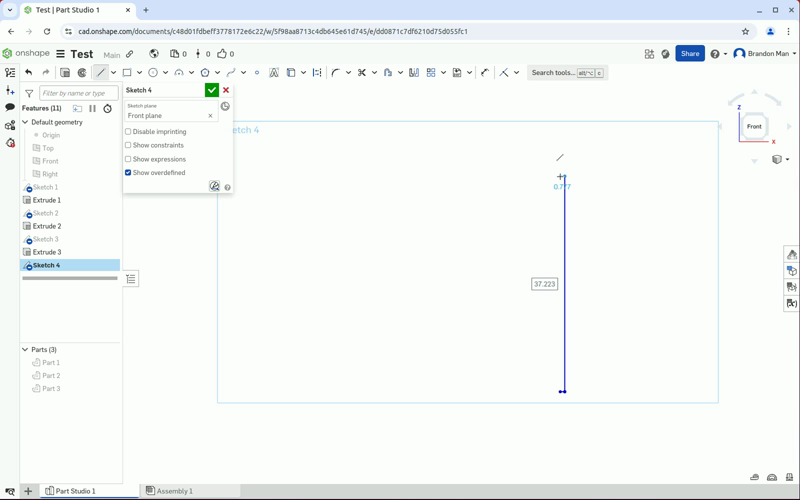
scroll(6)
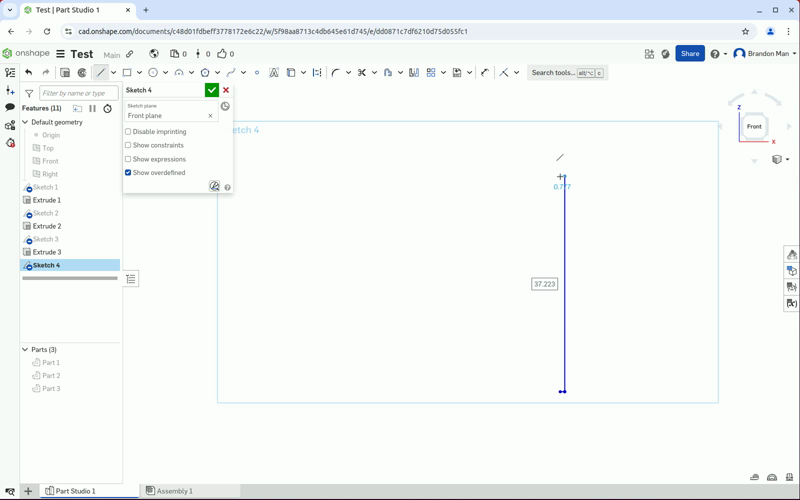
scroll(6)
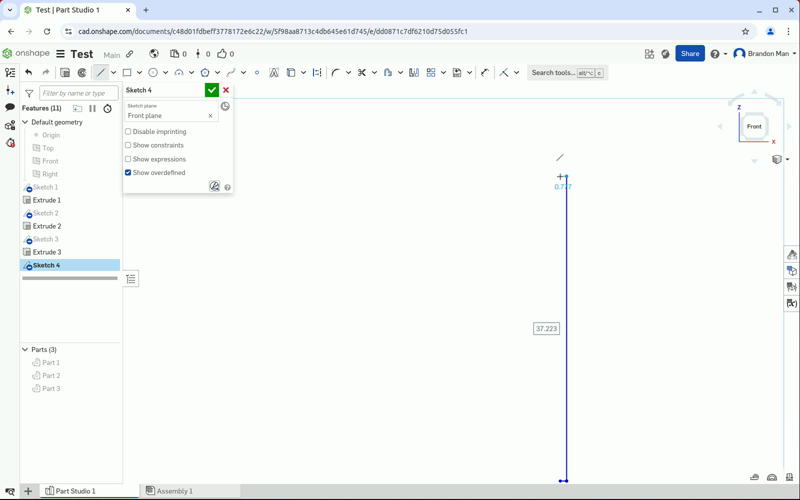
scroll(6)
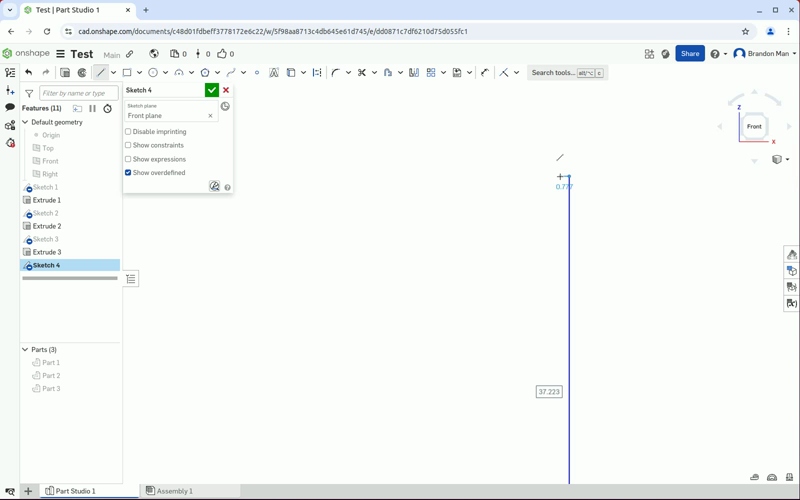
scroll(6)
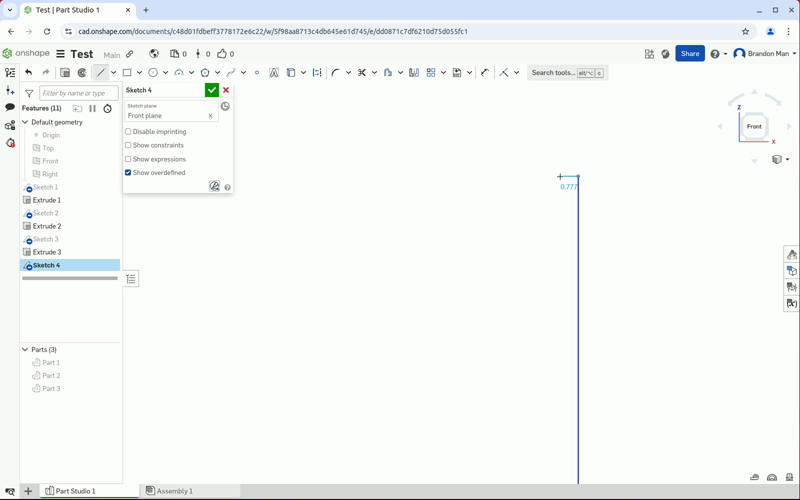
scroll(6)
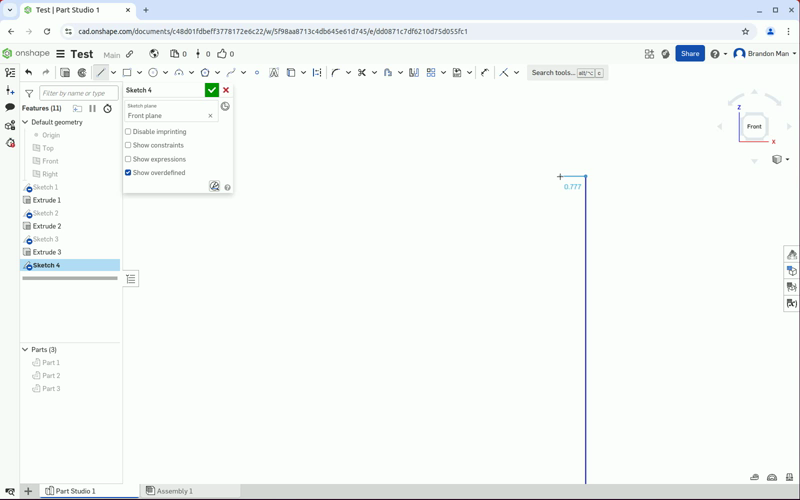
scroll(6)
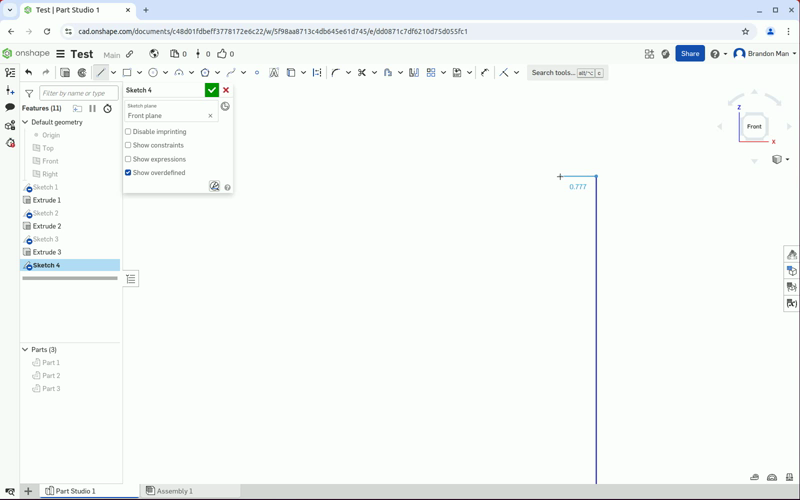
scroll(6)
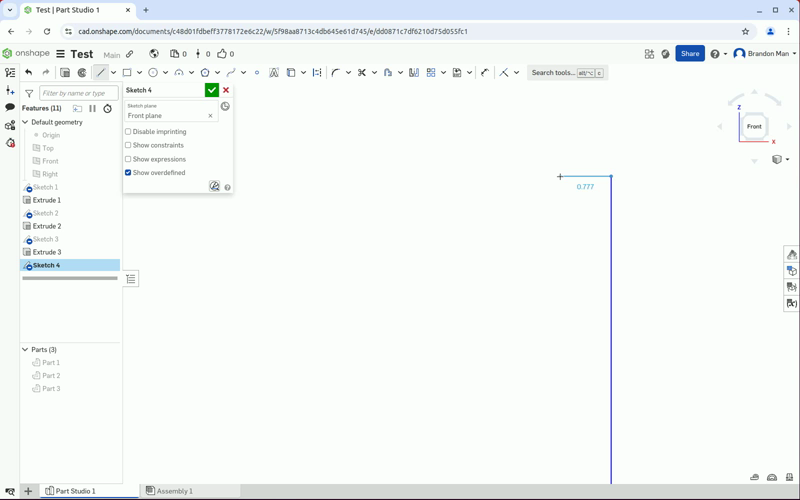
click(560, 176)
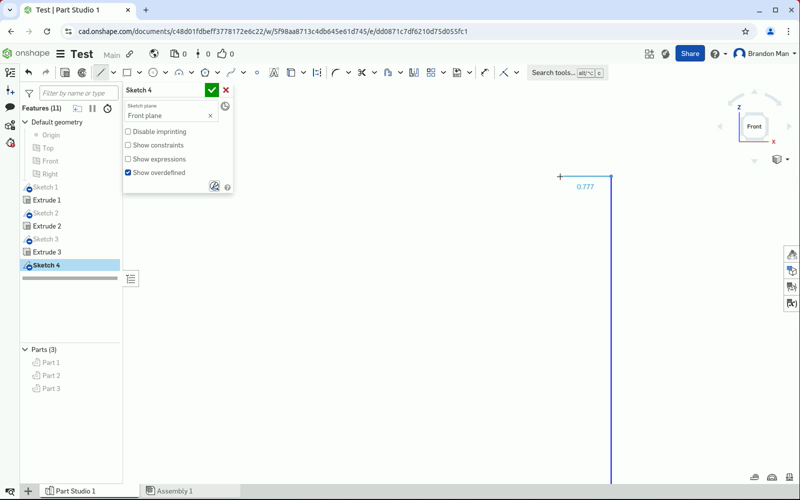
scroll(-6)
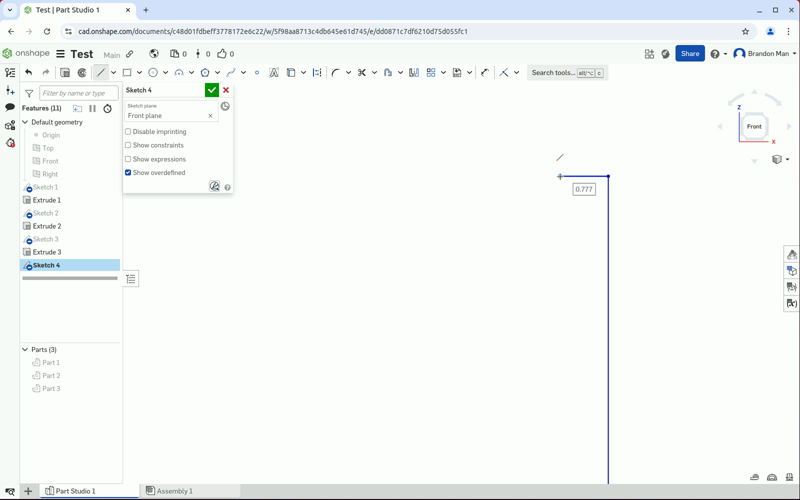
scroll(-6)
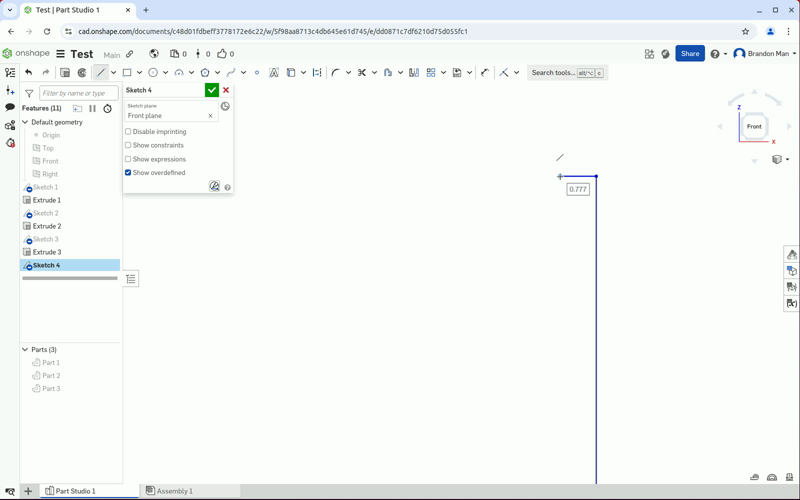
scroll(-6)
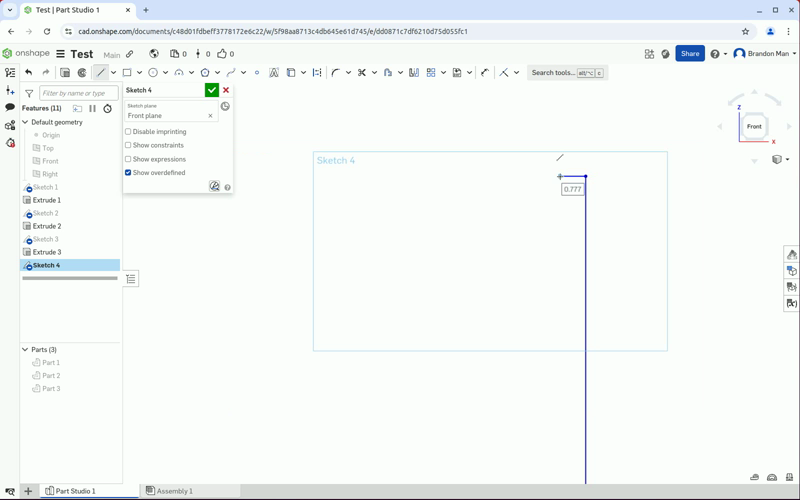
scroll(-6)
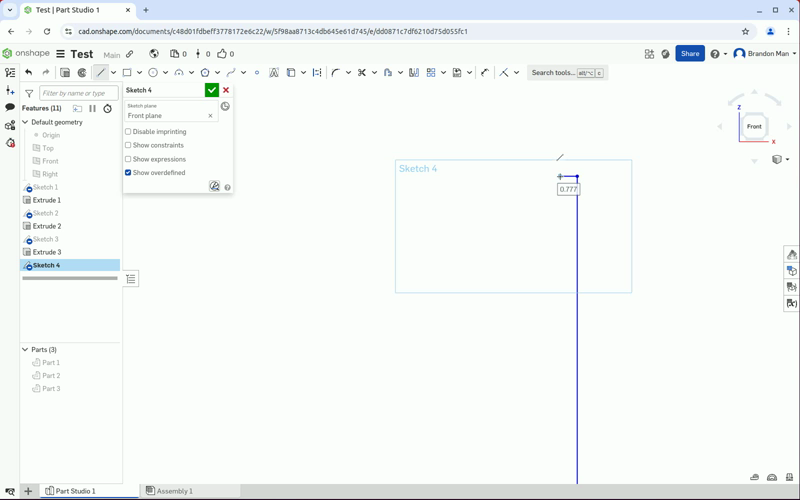
scroll(-6)
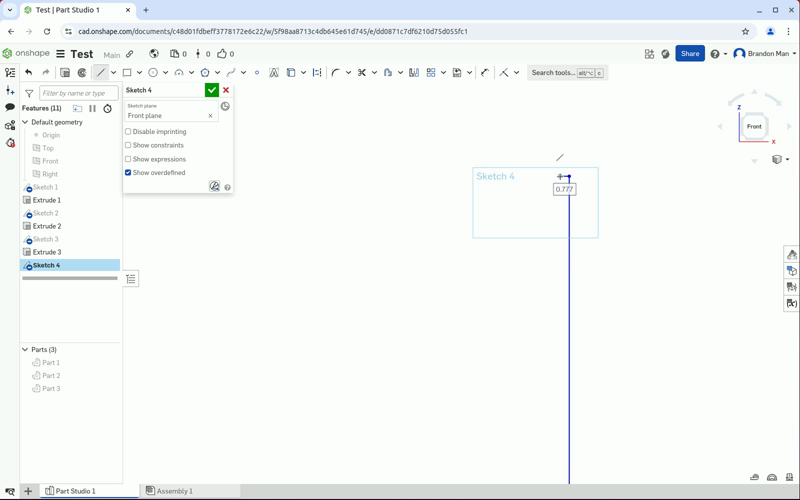
scroll(-6)
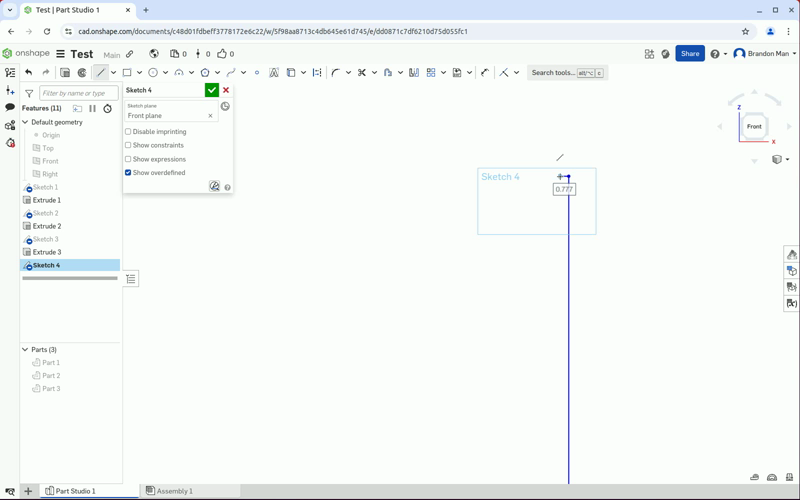
scroll(-6)
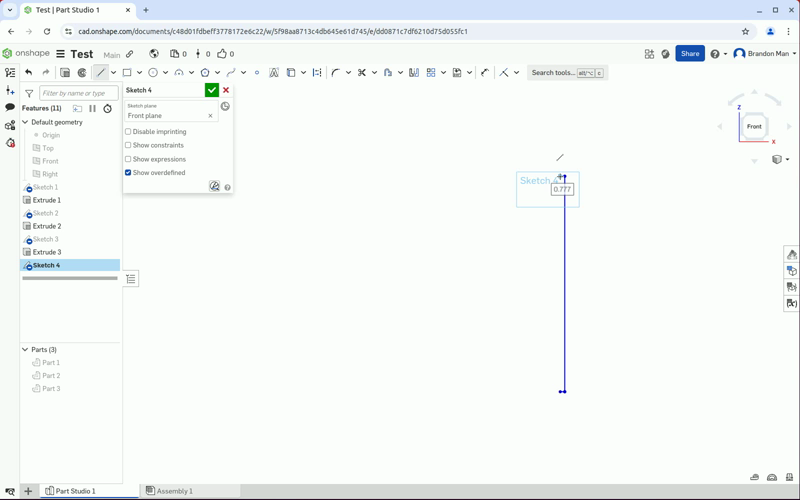
key_up(shift)
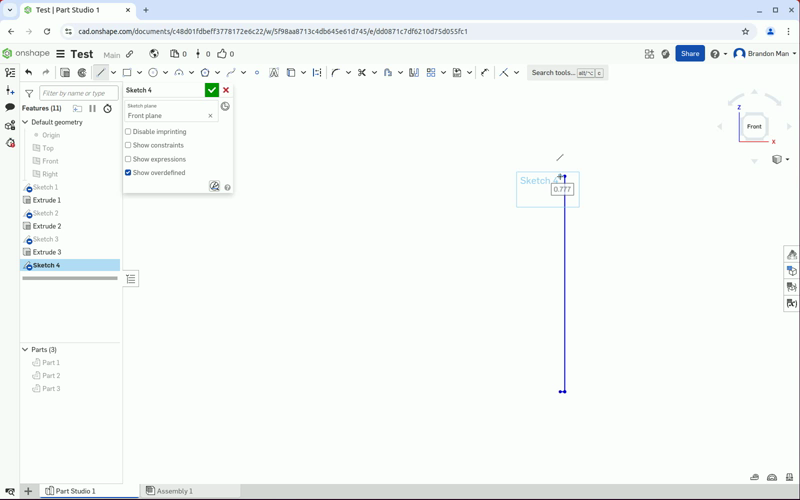
key_down(shift)
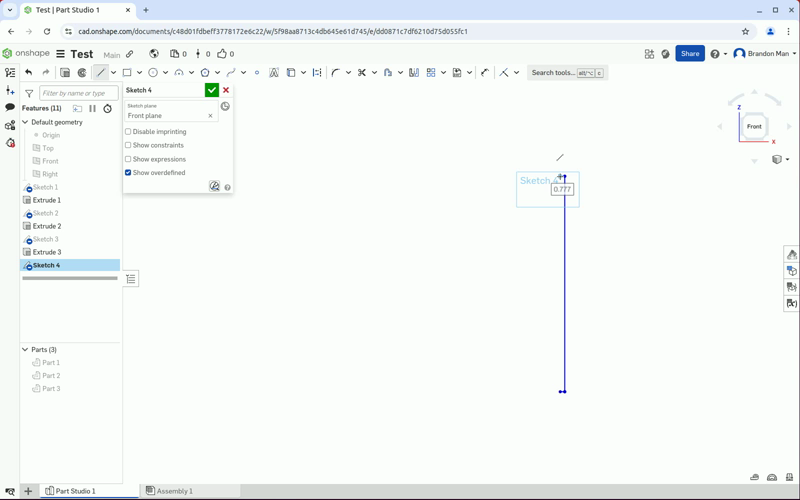
mouse_move(560, 391)
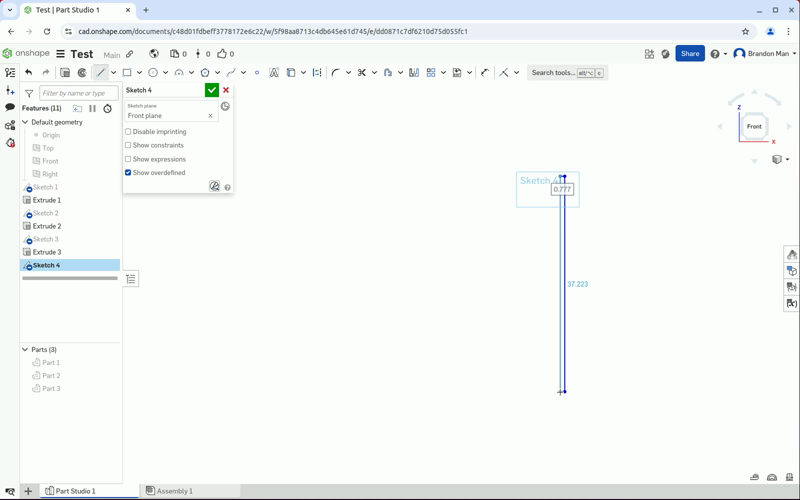
key_up(shift)
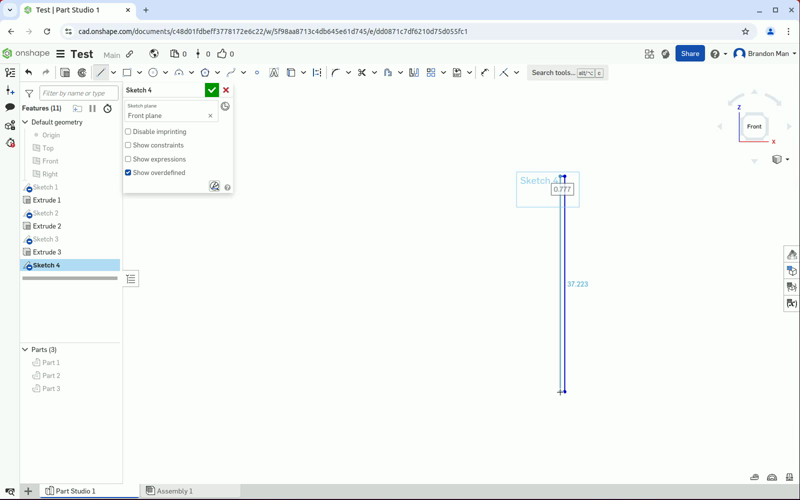
click(560, 391)
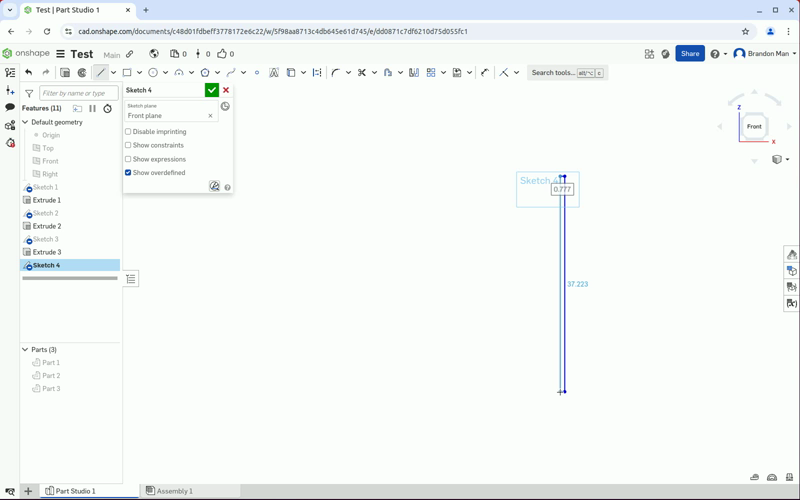
key(esc)
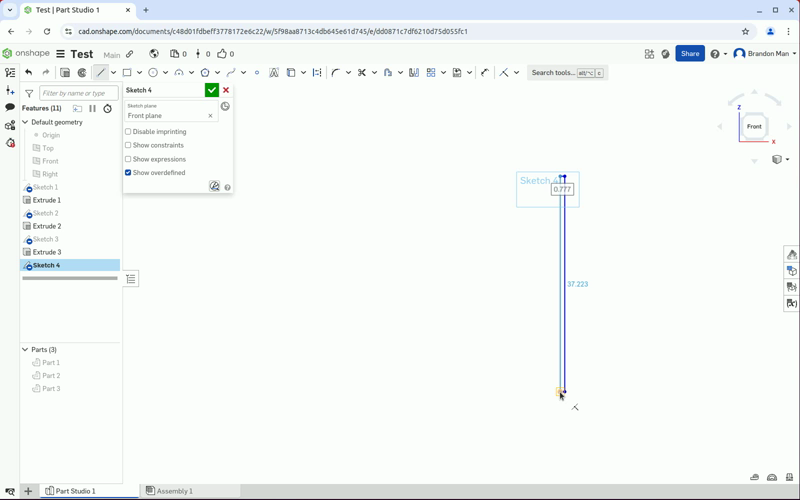
mouse_move(561, 315)
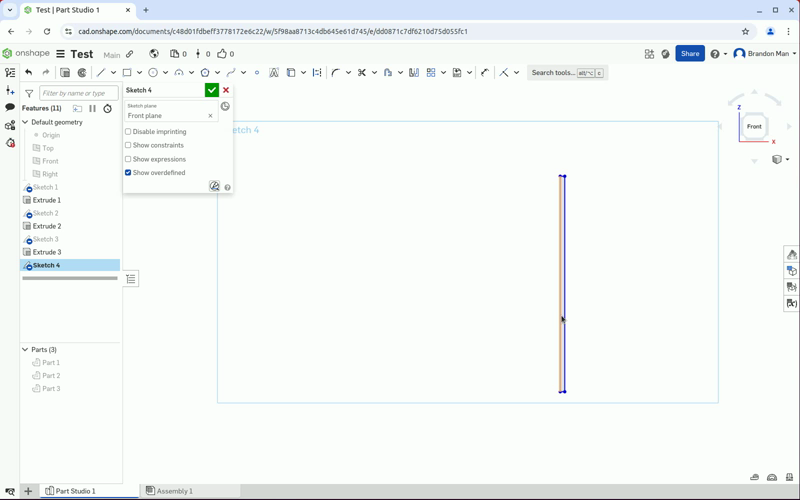
scroll(6)
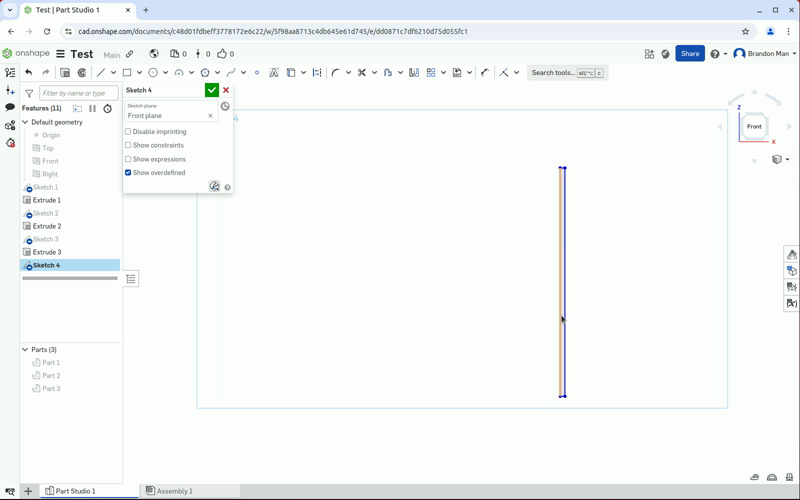
scroll(6)
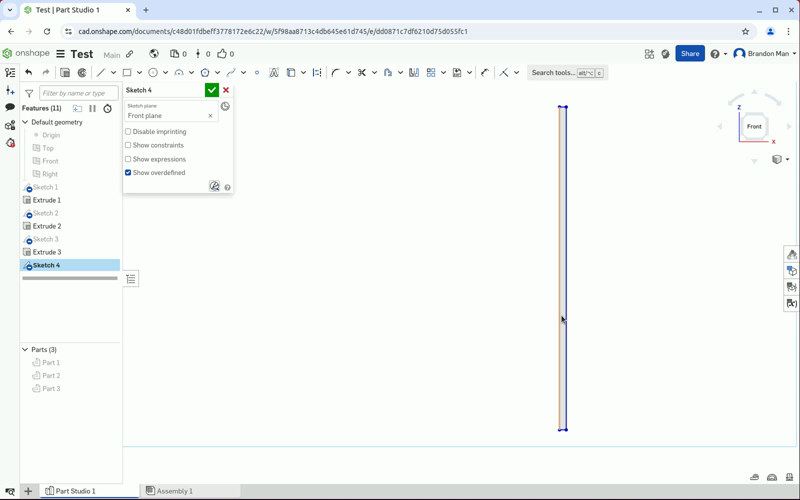
scroll(6)
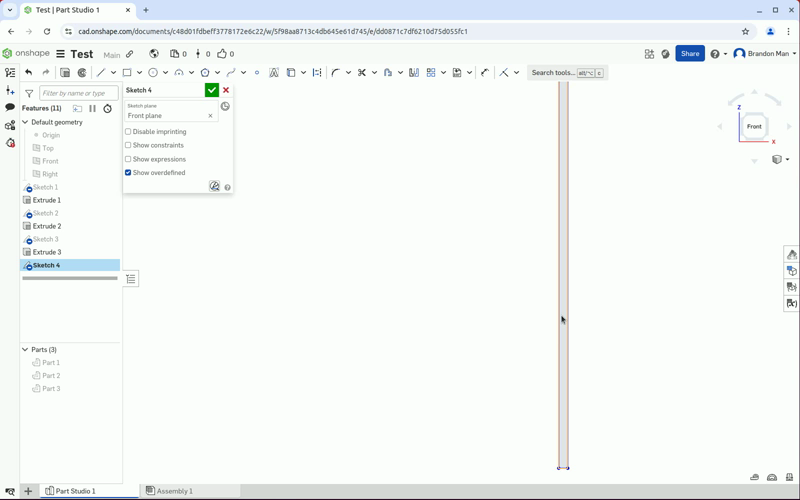
scroll(6)
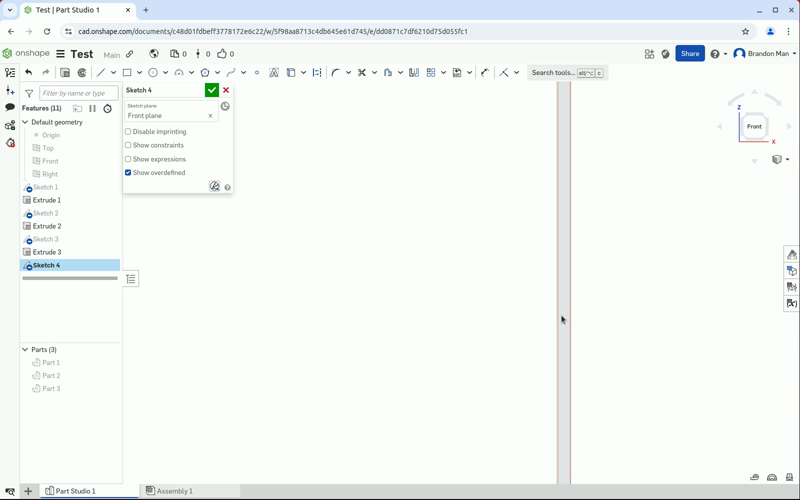
scroll(6)
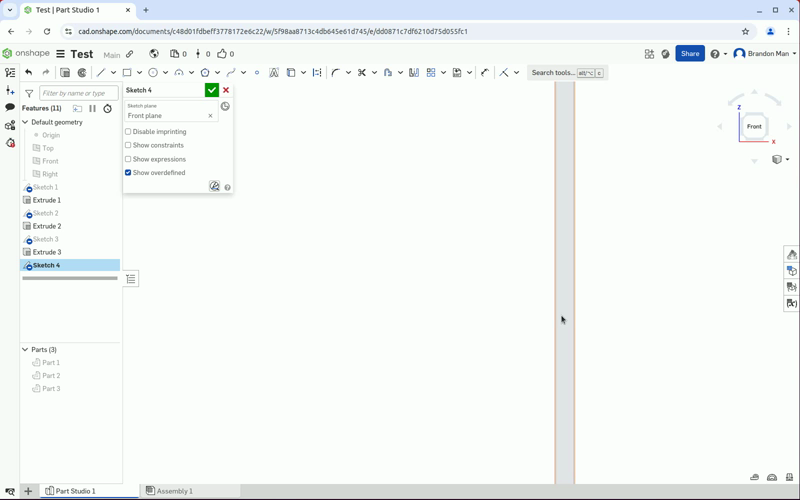
scroll(6)
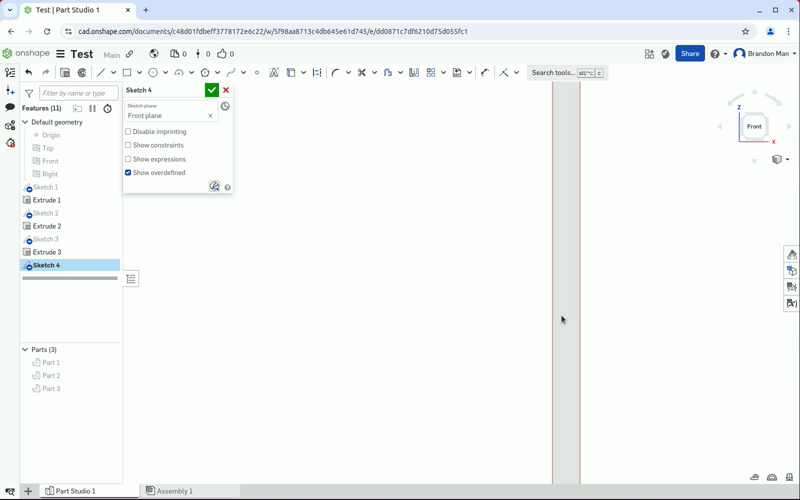
scroll(6)
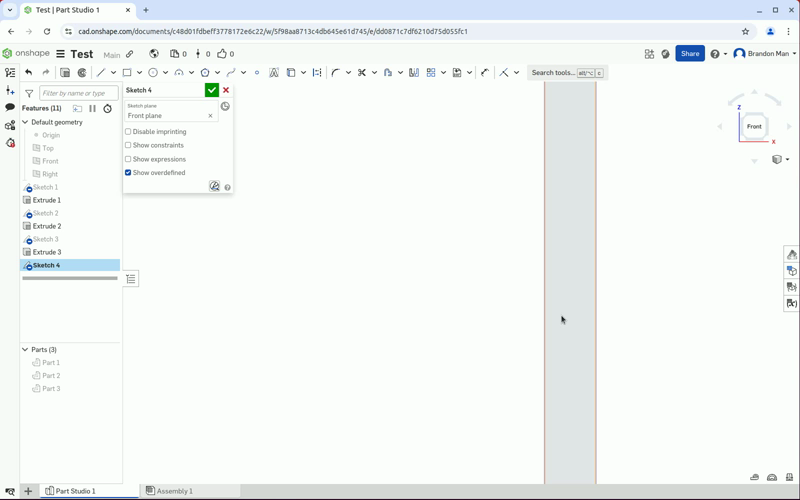
click(561, 315)
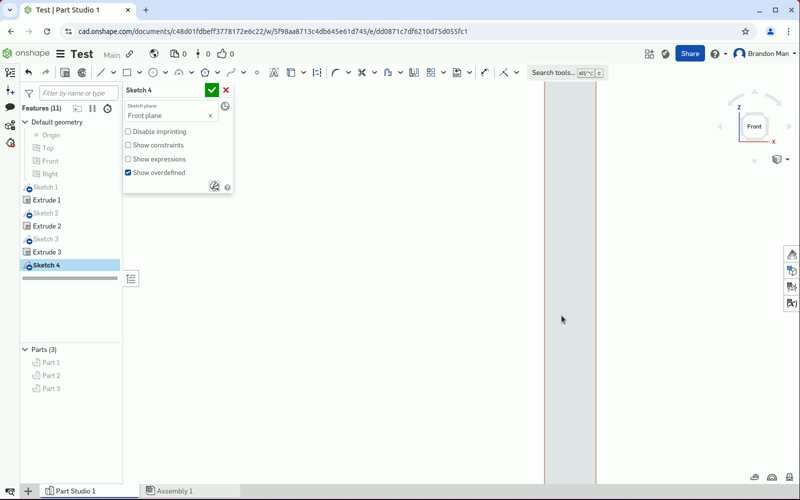
scroll(-6)
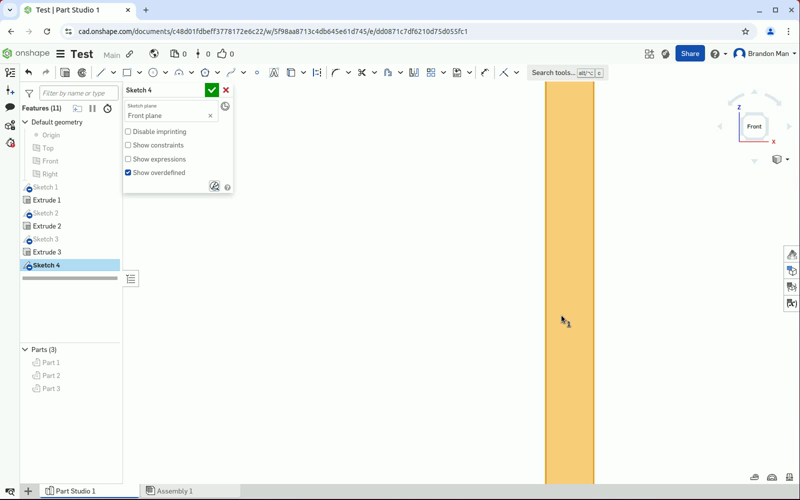
scroll(-6)
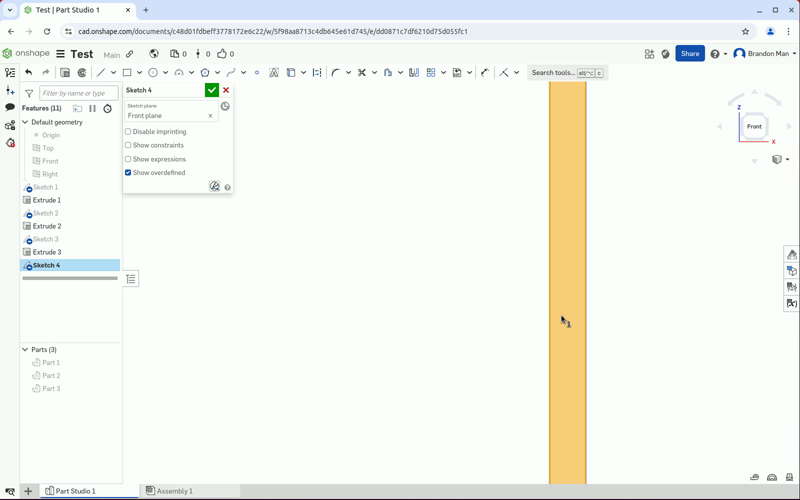
scroll(-6)
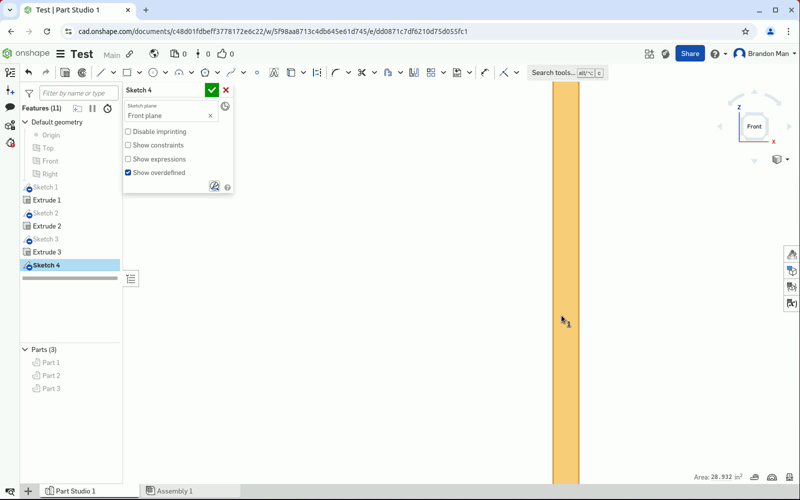
scroll(-6)
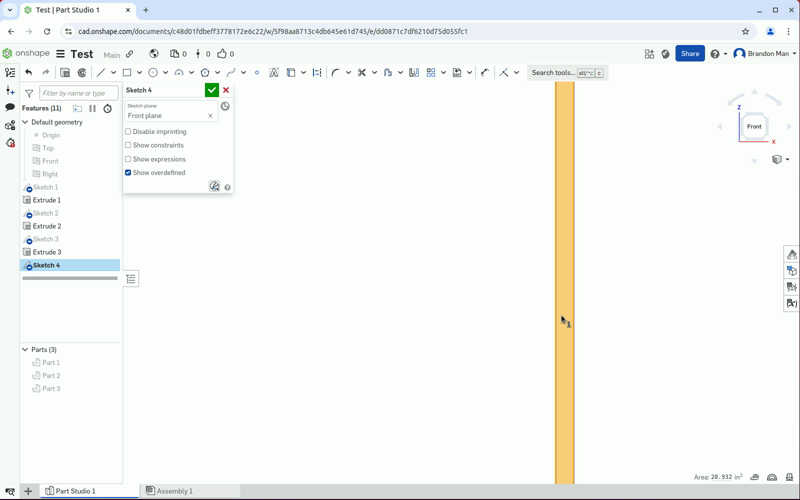
scroll(-6)
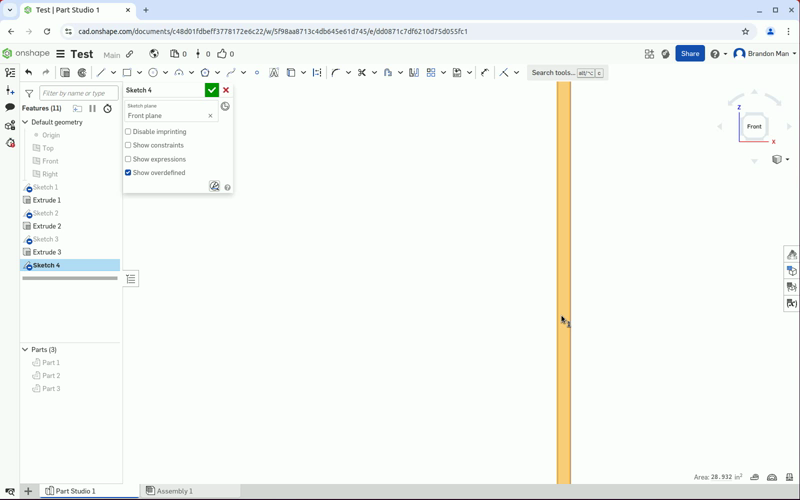
scroll(-6)
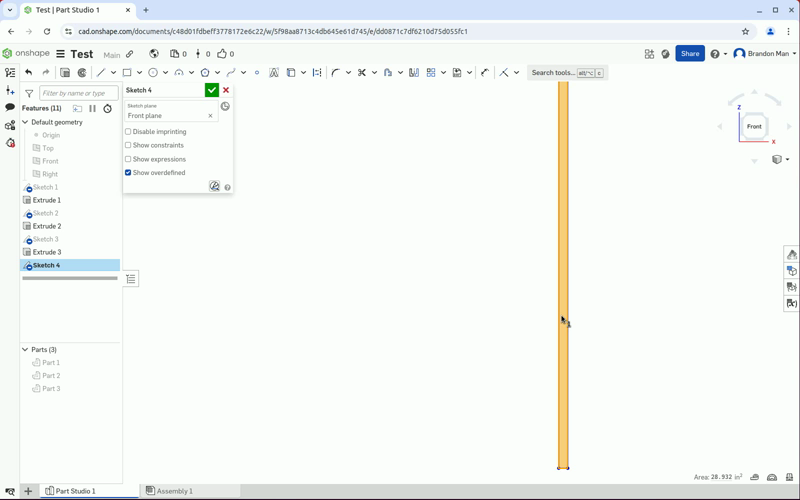
scroll(-6)
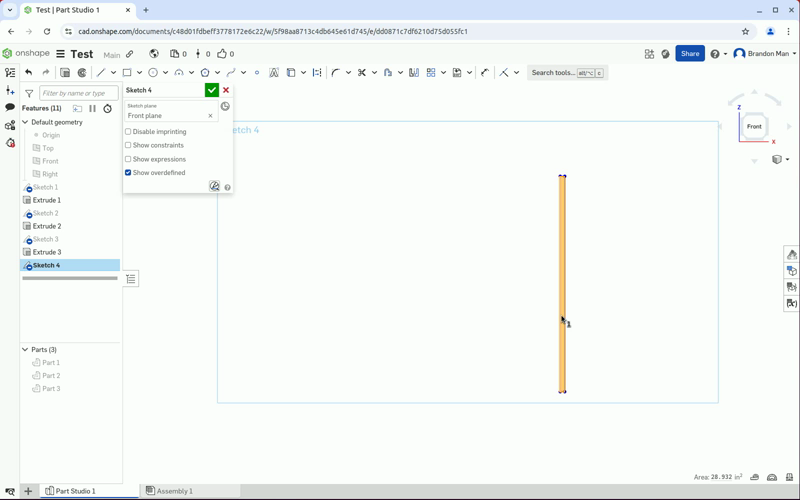
mouse_move(73, 352)
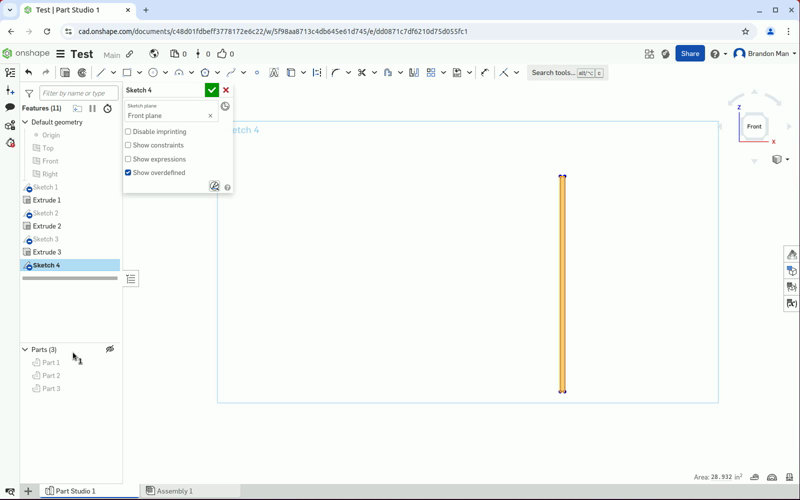
key(shift+y)
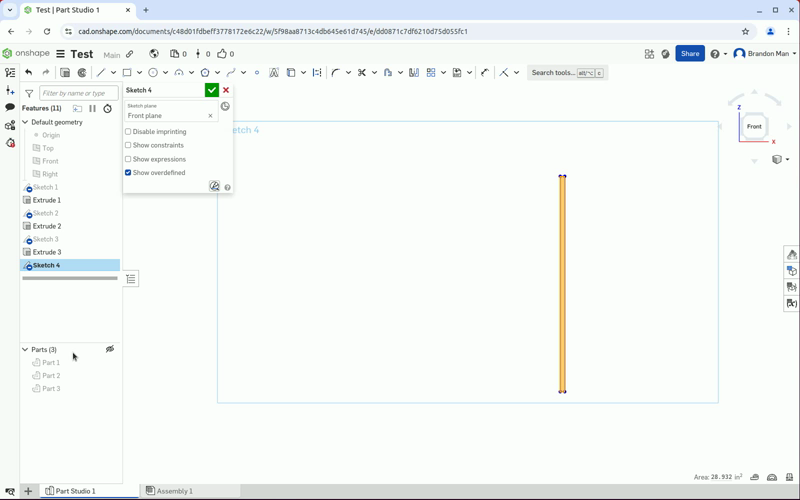
key(shift+e)
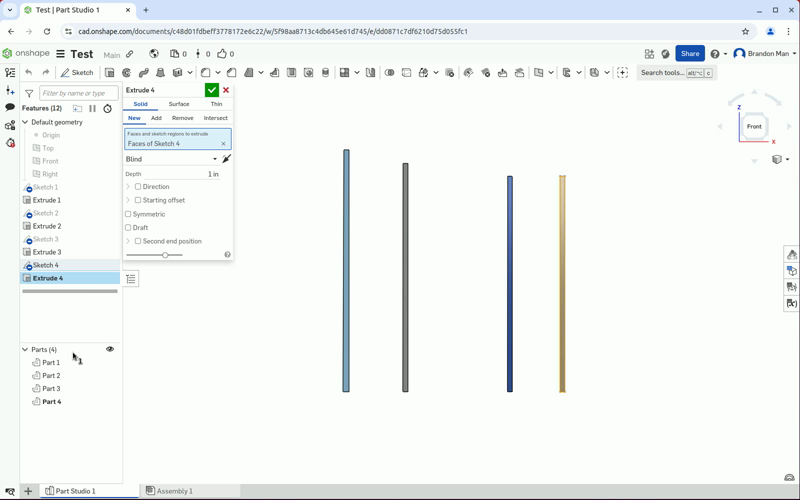
mouse_move(143, 106)
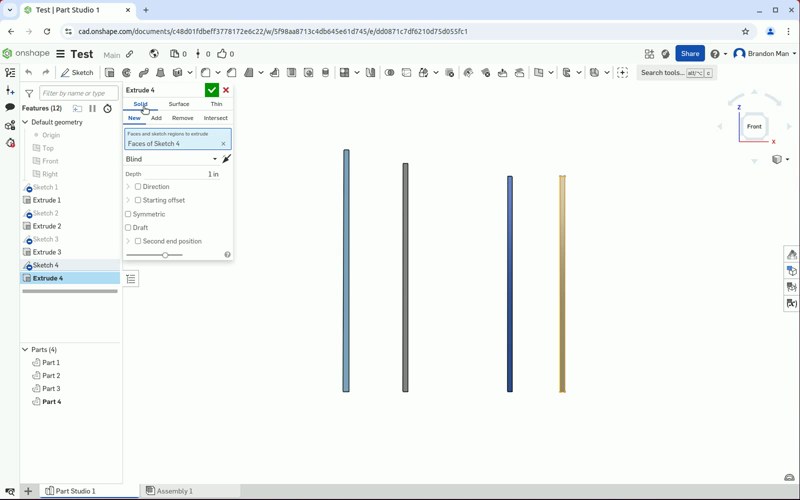
click(143, 106)
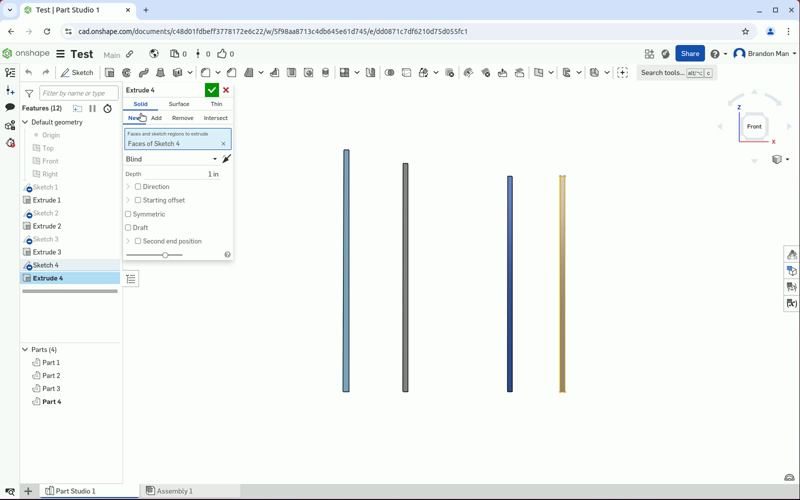
mouse_move(137, 120)
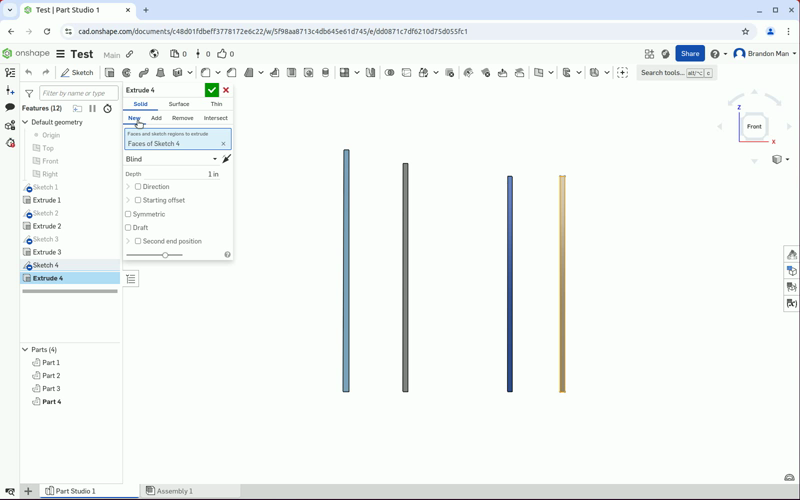
click(137, 120)
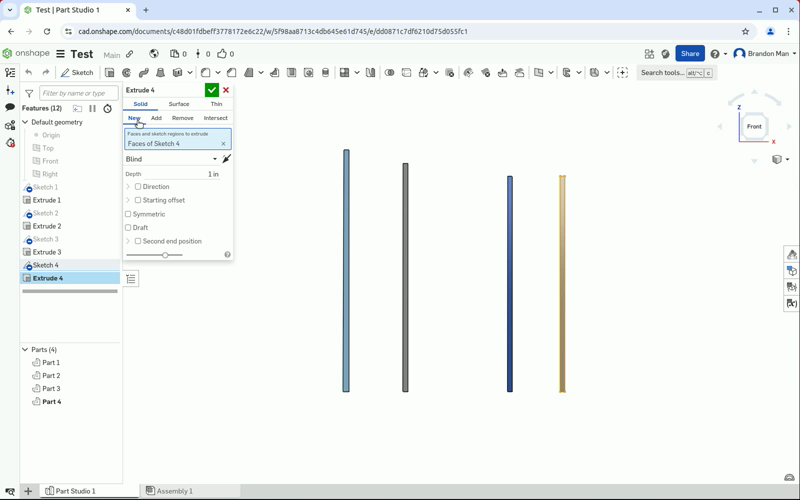
key(tab, 4)
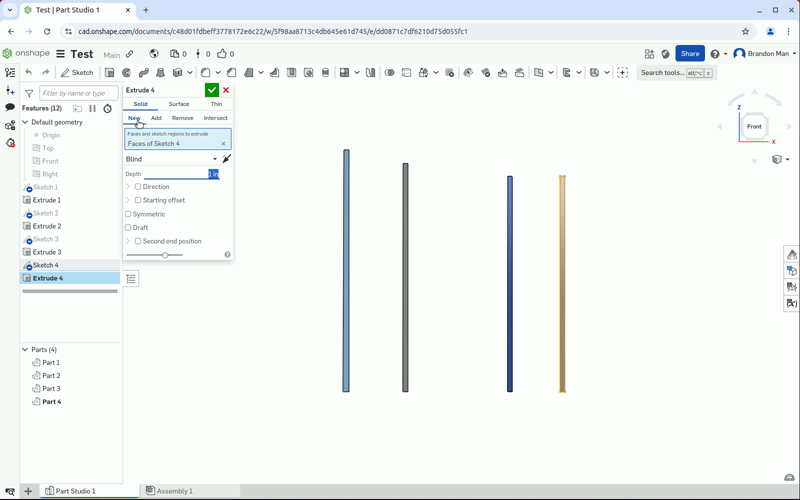
text(1.926)
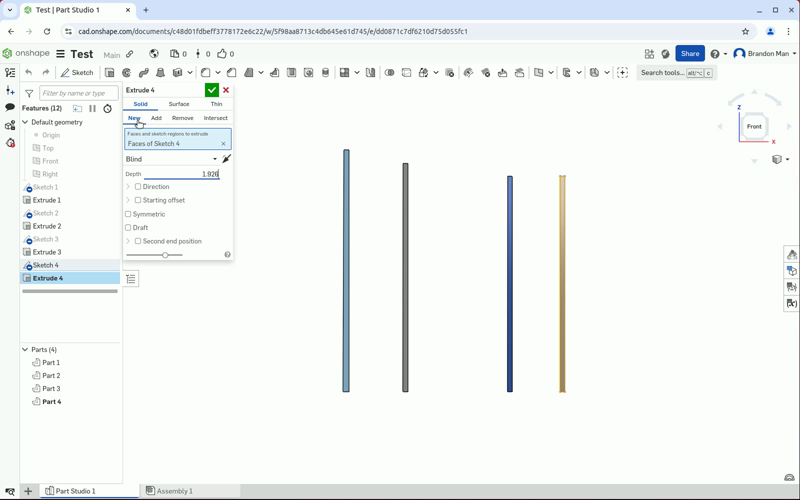
key(enter)
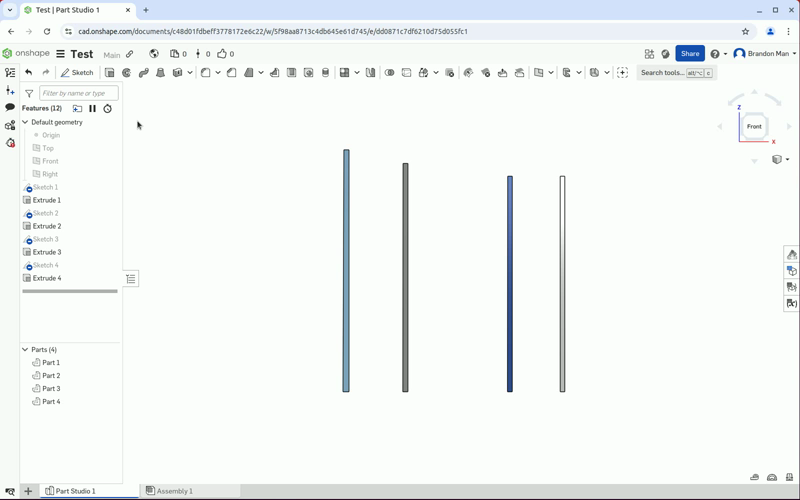
key(shift+h)
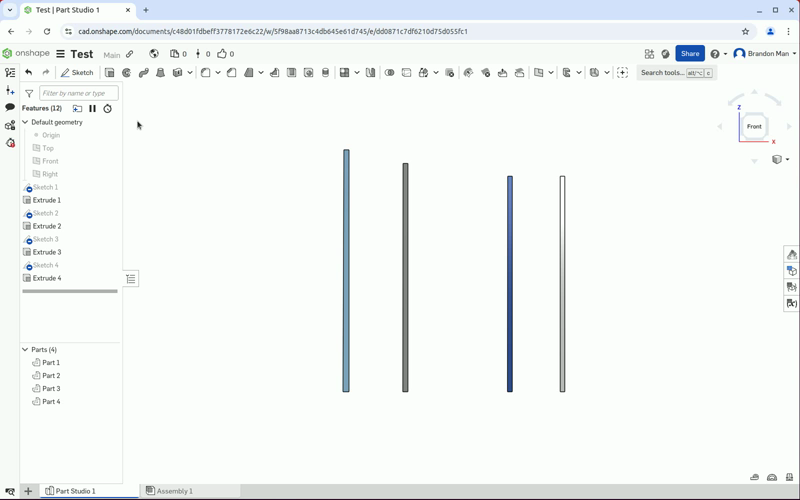
key(shift+h)
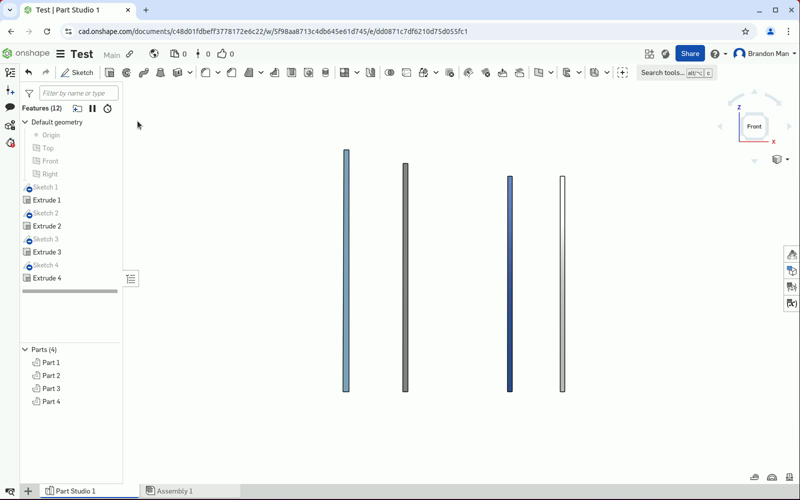
mouse_move(73, 189)
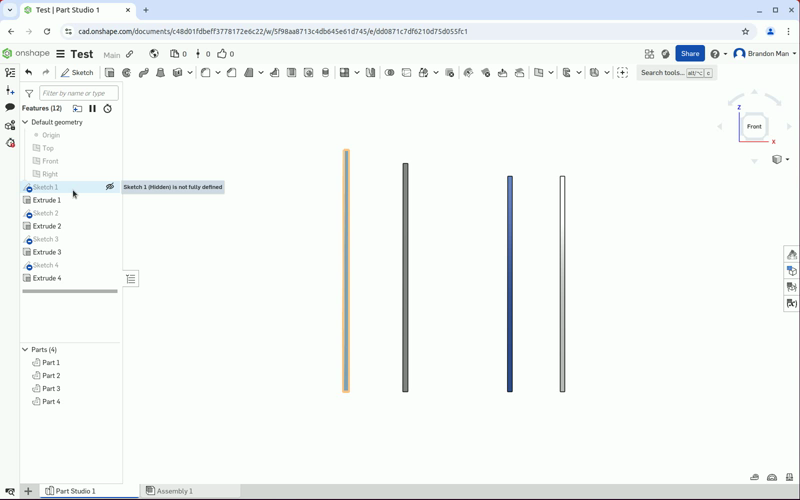
click(73, 189)
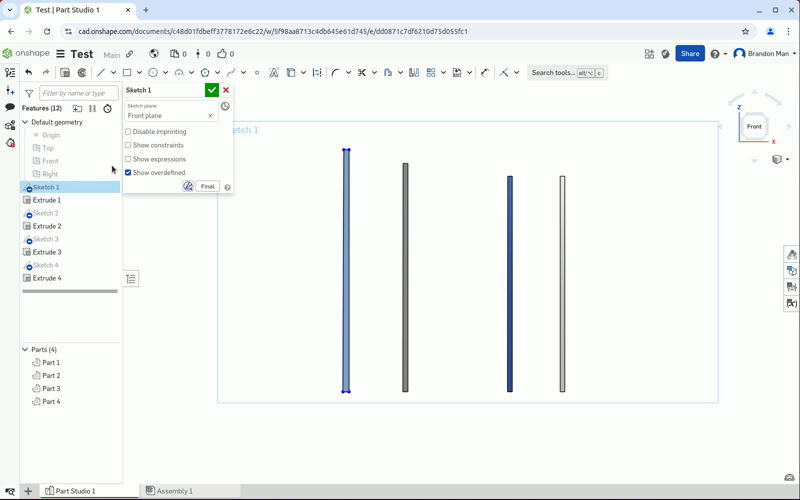
mouse_move(229, 92)
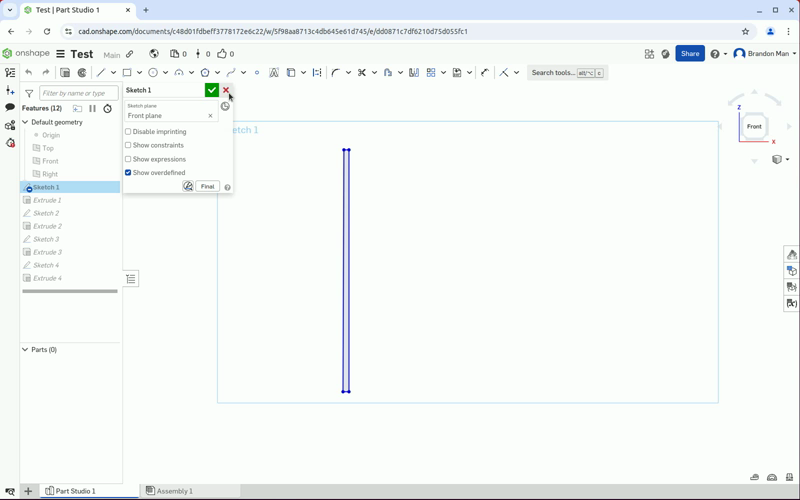
click(229, 92)
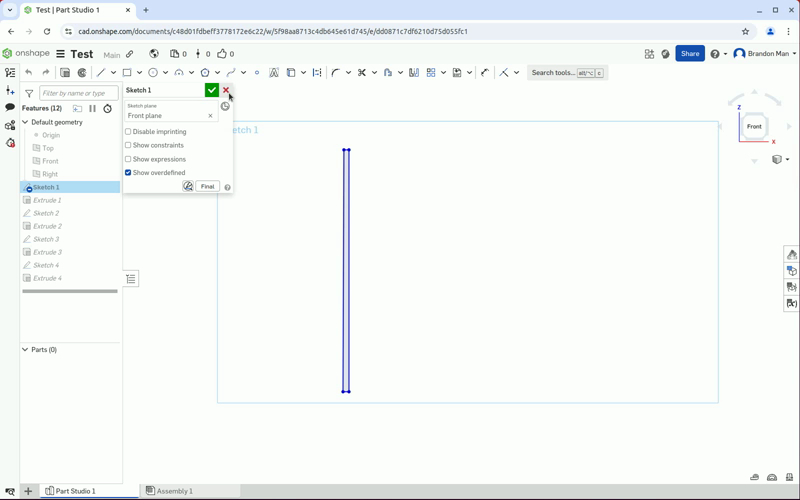
key(shift+s)
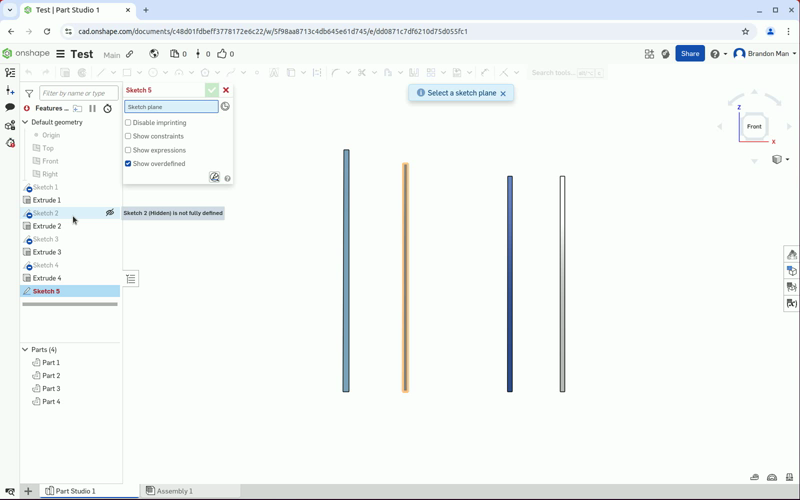
scroll(3)
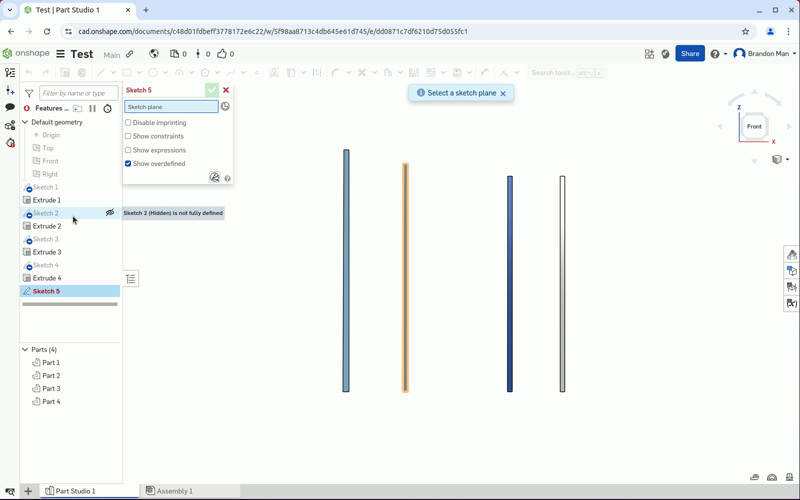
mouse_move(73, 163)
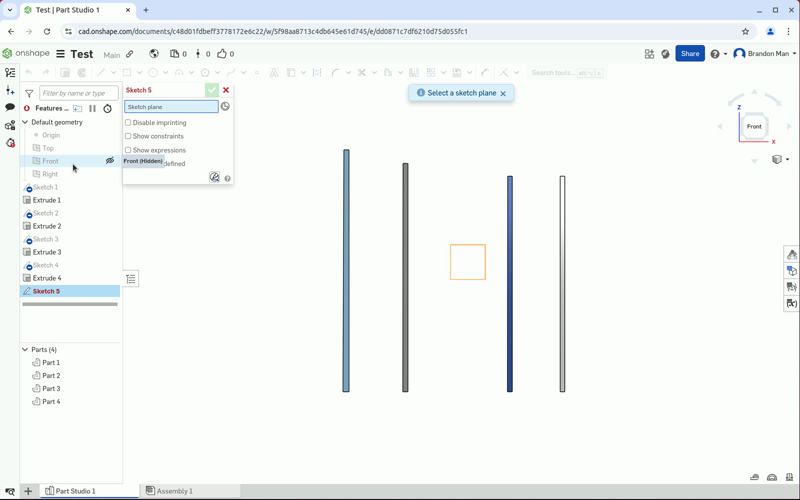
click(73, 163)
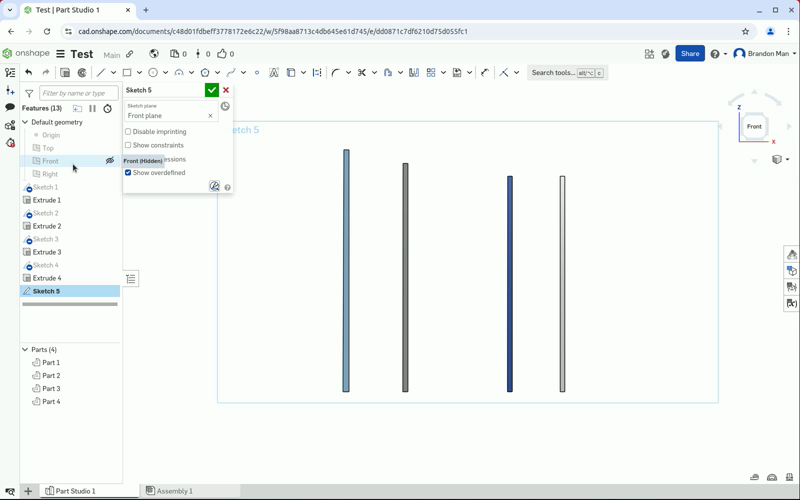
mouse_move(73, 352)
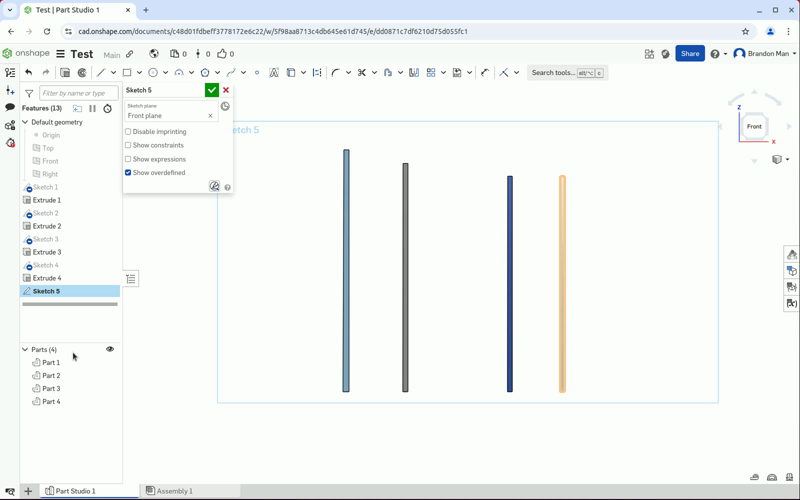
key(y)
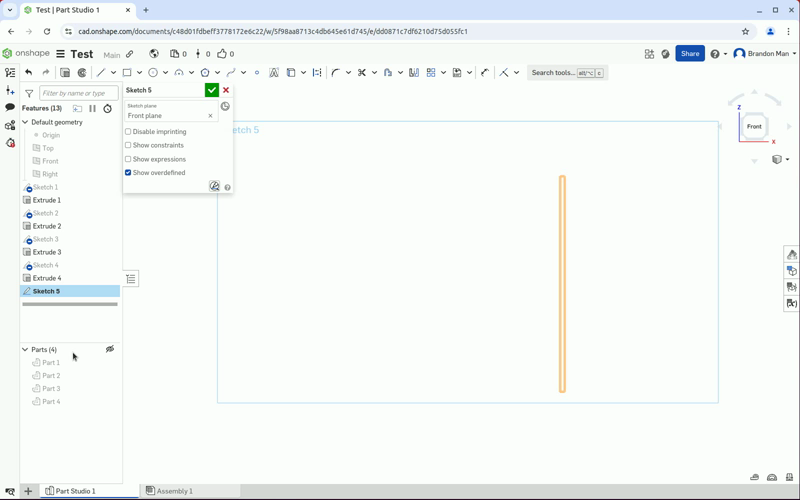
key(l)
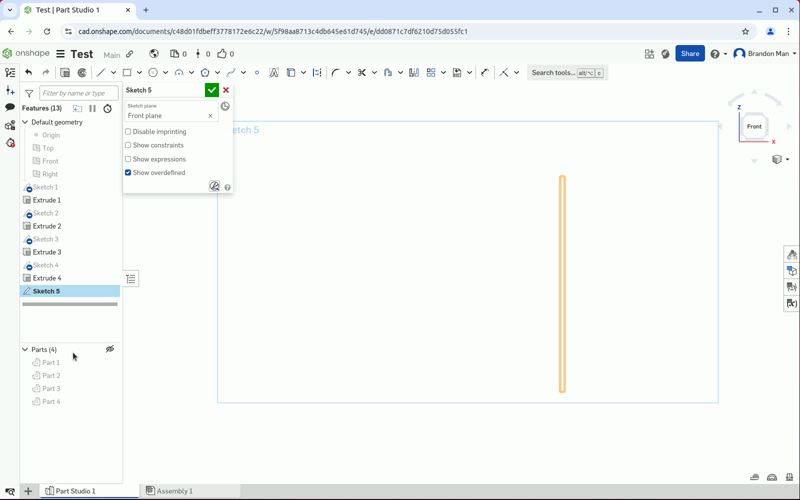
key_down(shift)
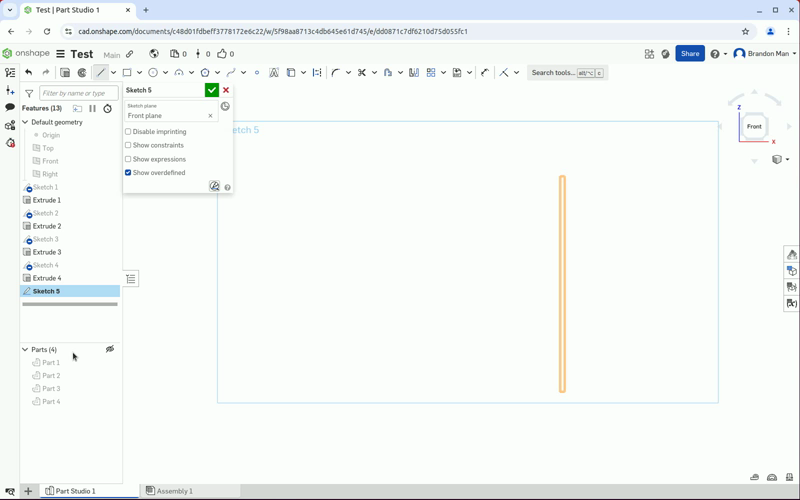
mouse_move(356, 174)
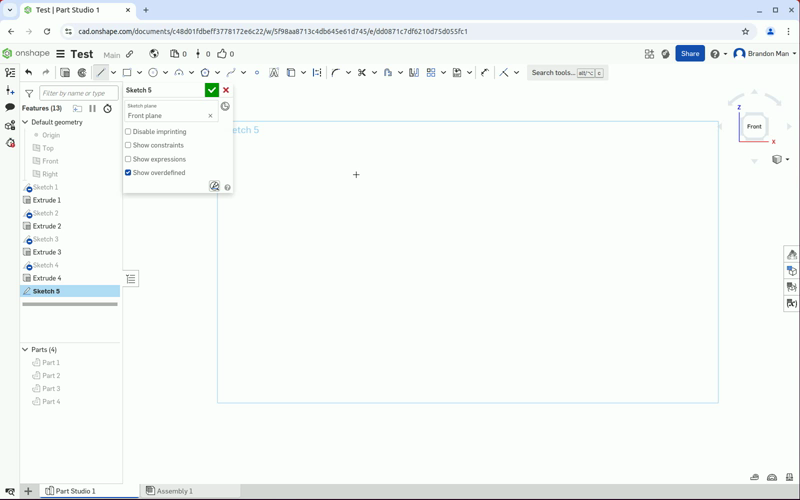
click(356, 174)
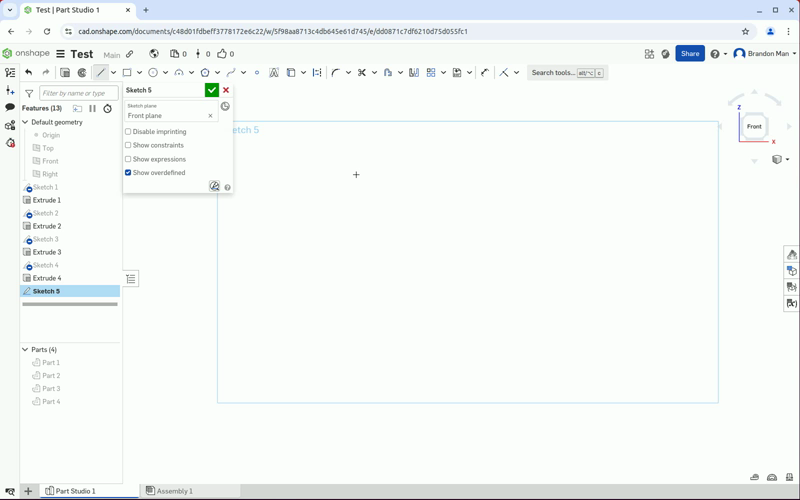
key_up(shift)
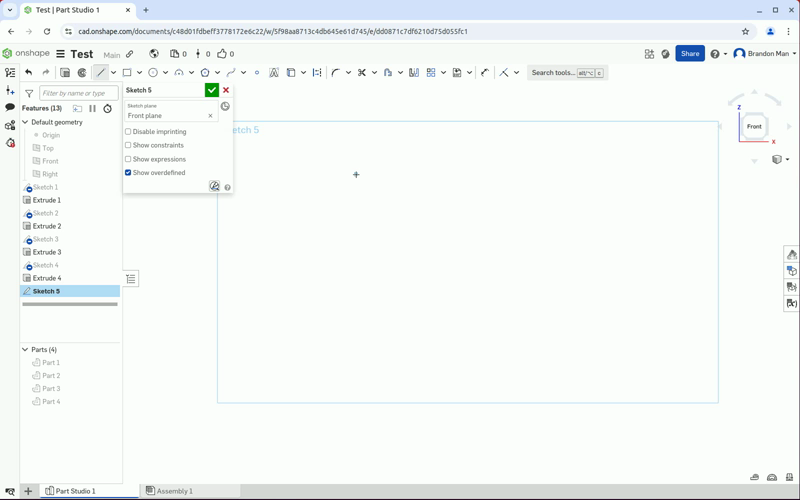
key_down(shift)
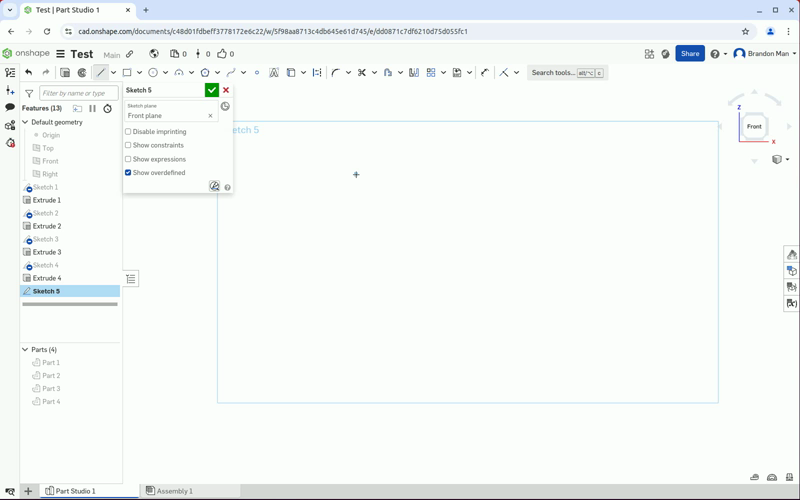
mouse_move(386, 174)
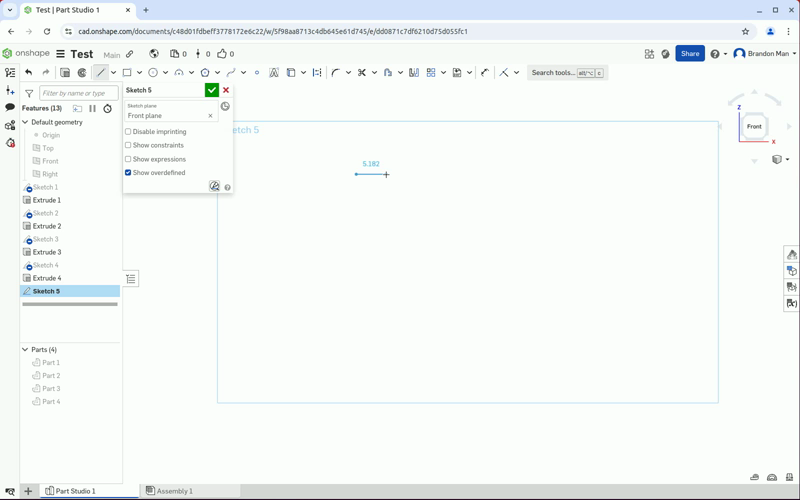
mouse_move(360, 174)
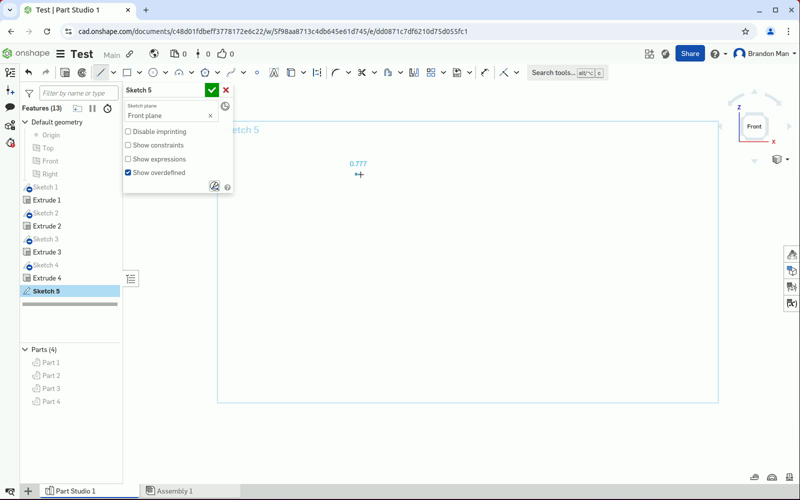
scroll(6)
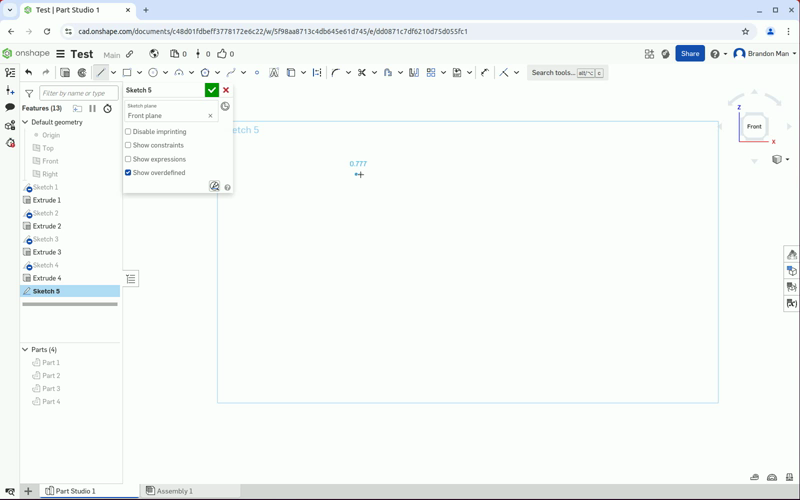
scroll(6)
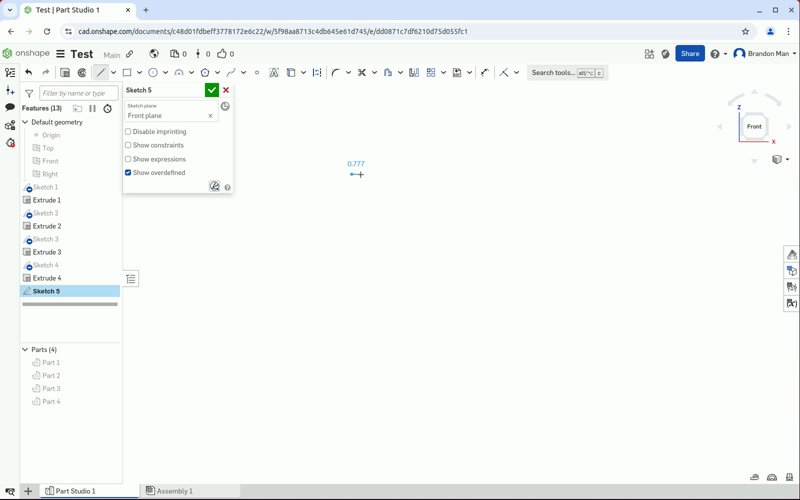
scroll(6)
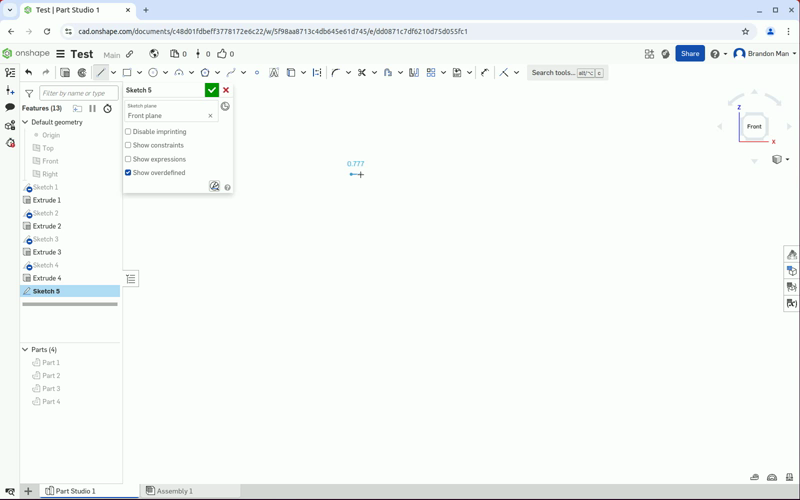
scroll(6)
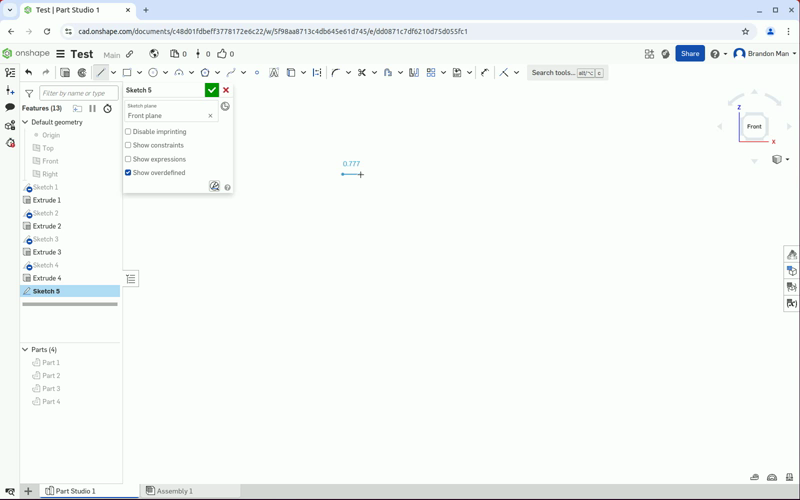
scroll(6)
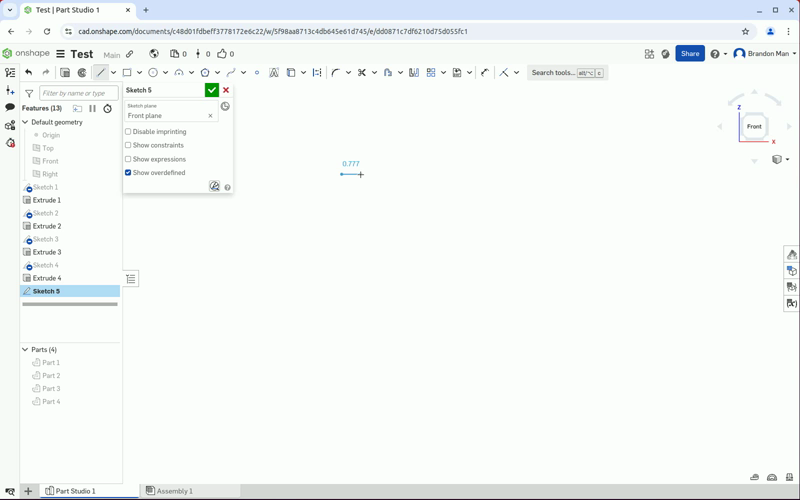
scroll(6)
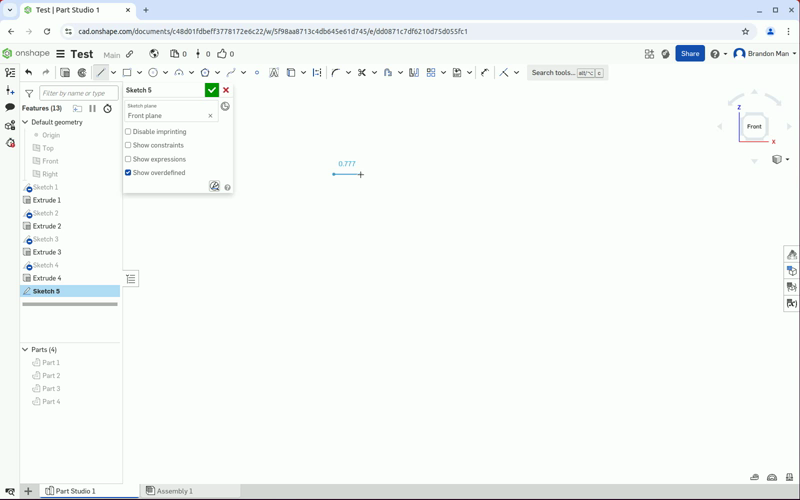
scroll(6)
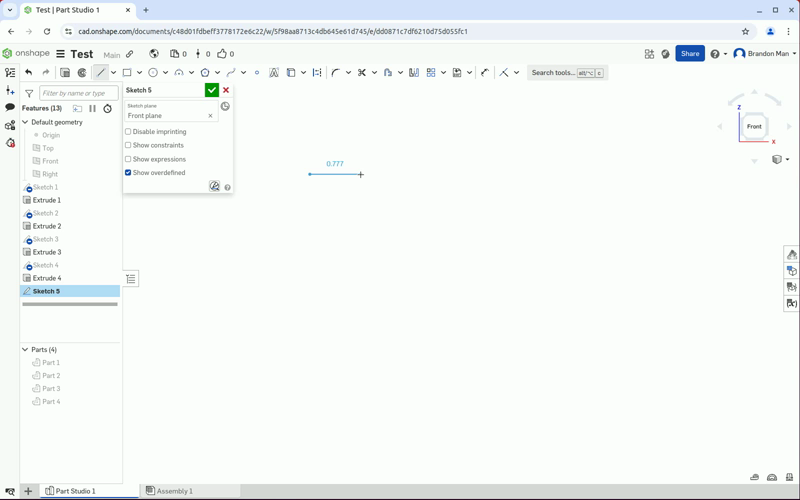
click(360, 174)
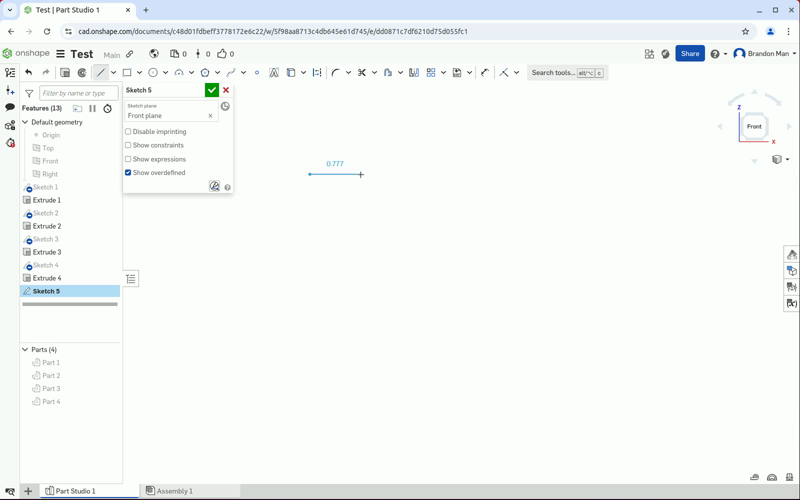
scroll(-6)
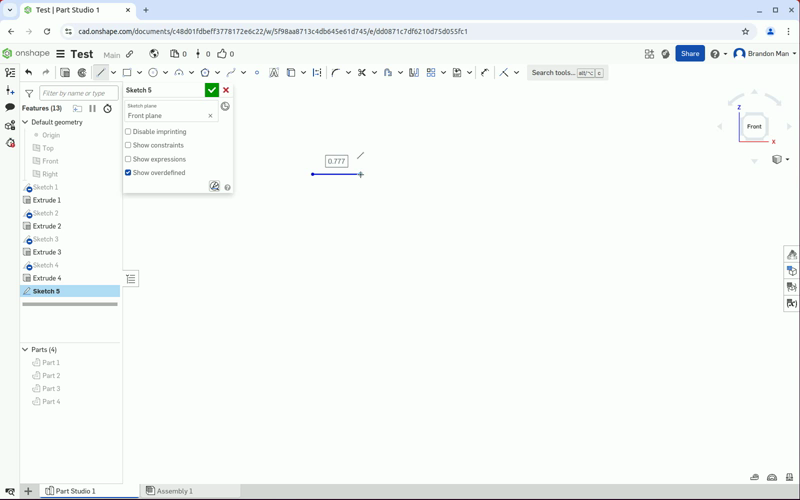
scroll(-6)
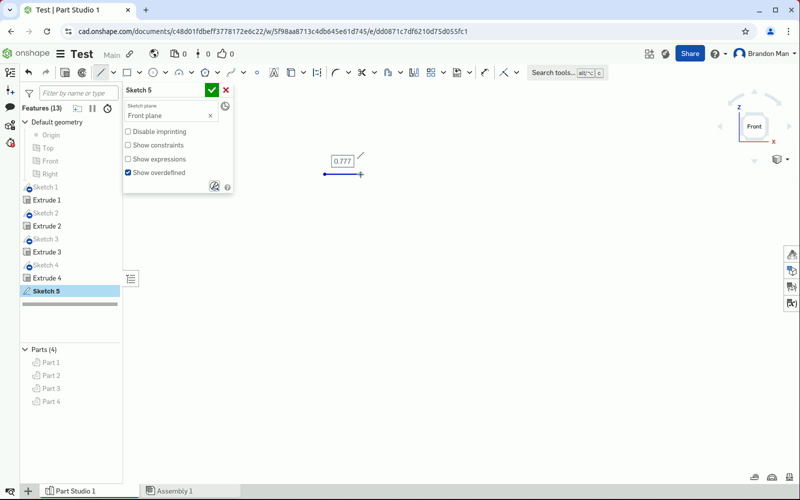
scroll(-6)
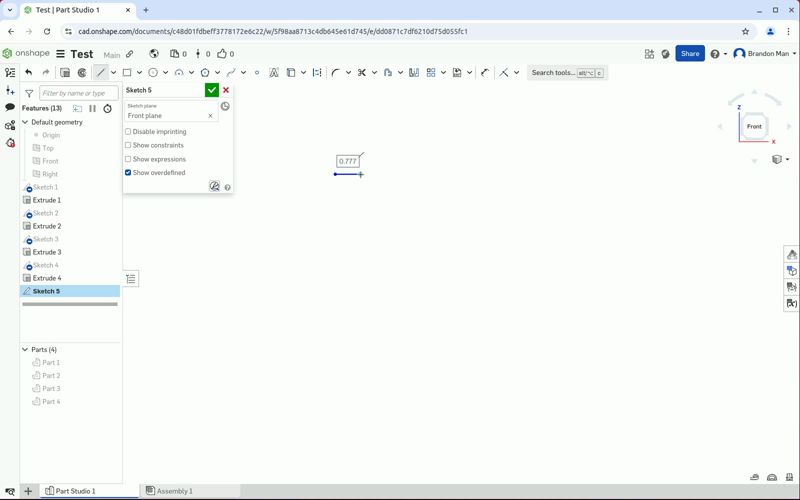
scroll(-6)
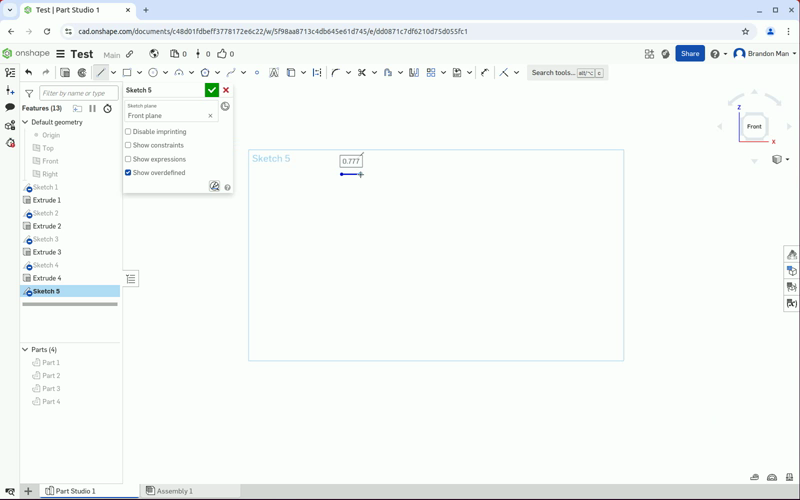
scroll(-6)
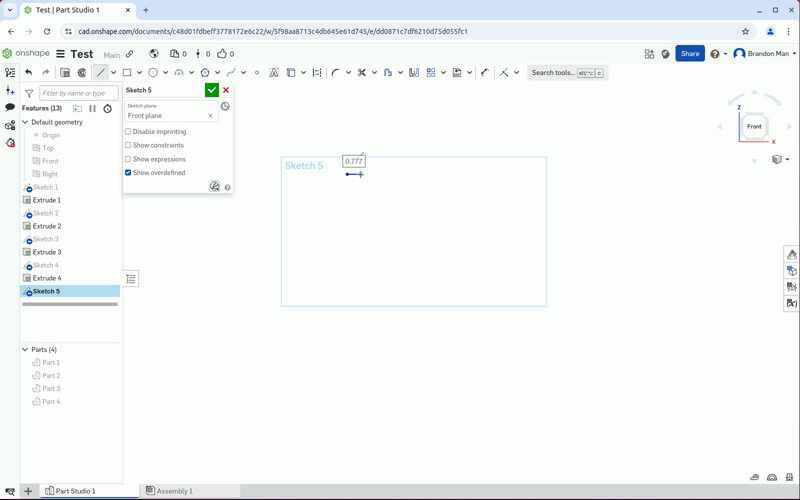
scroll(-6)
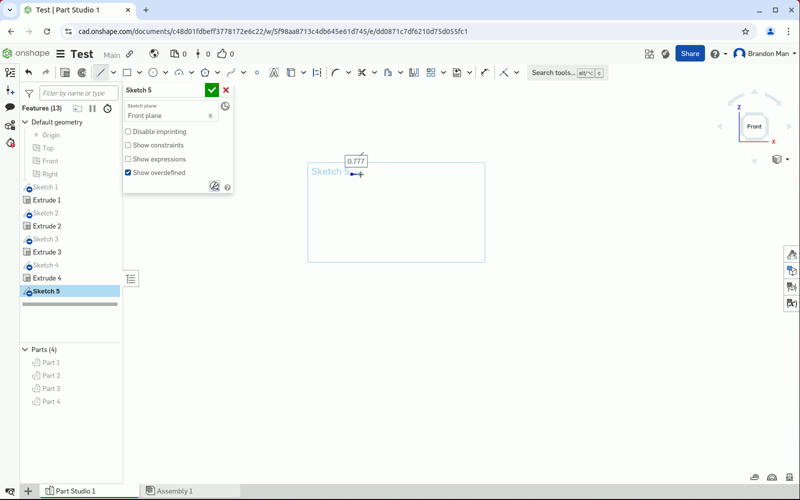
scroll(-6)
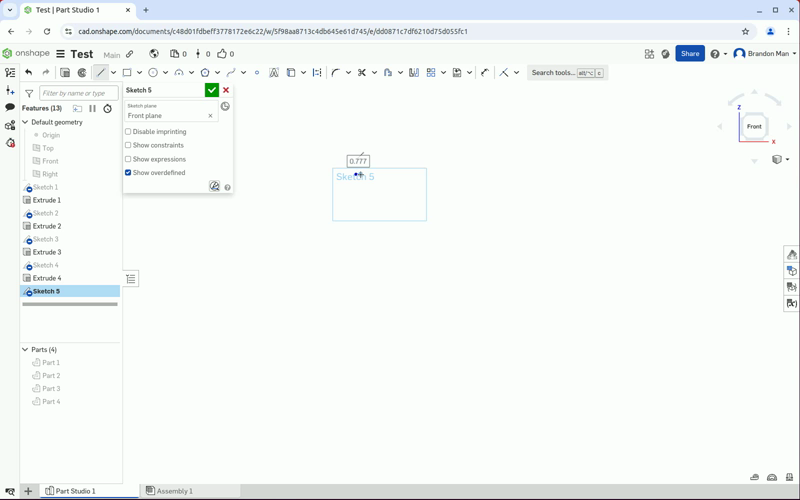
key_up(shift)
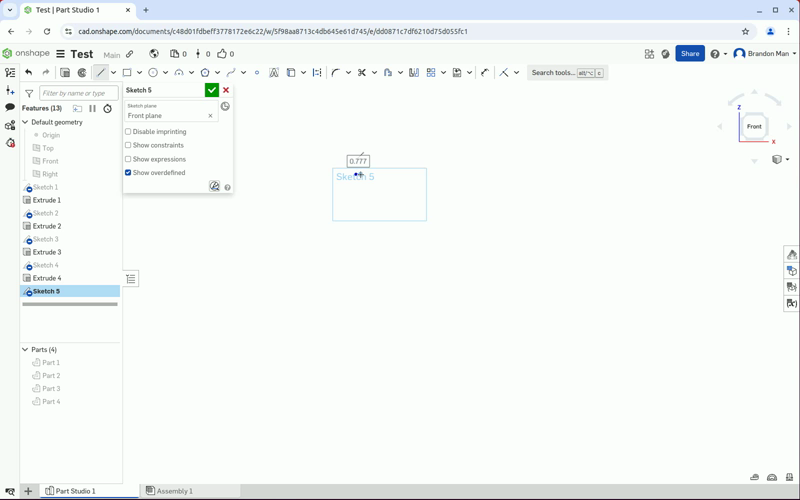
key_down(shift)
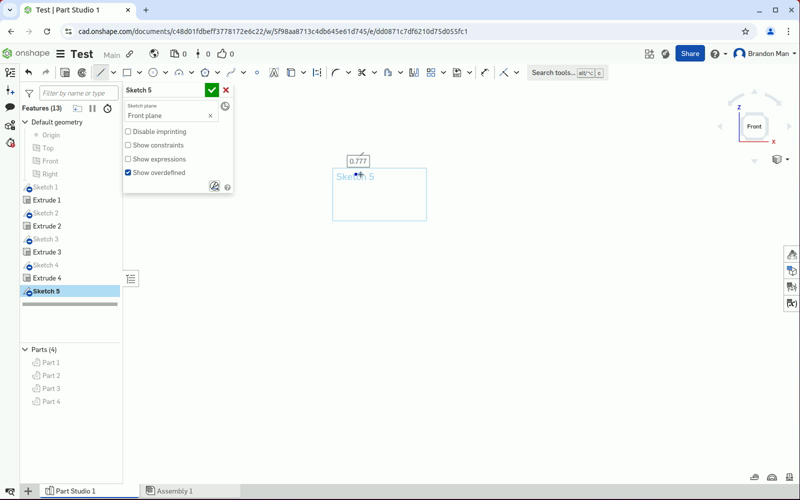
mouse_move(390, 174)
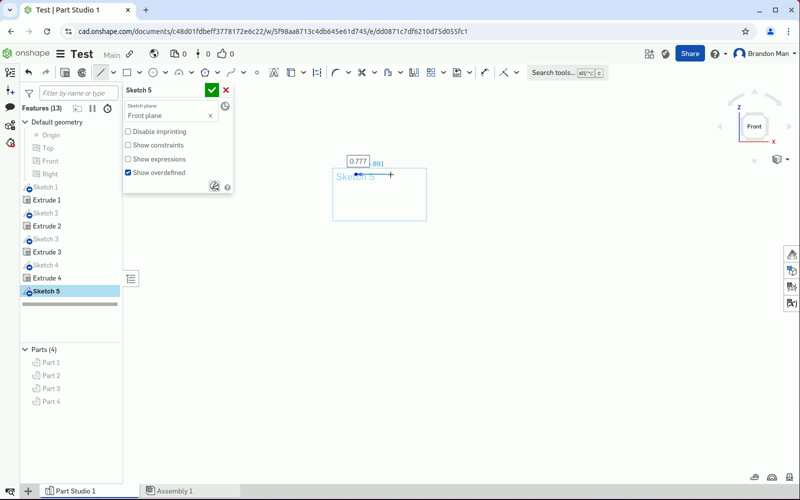
mouse_move(408, 174)
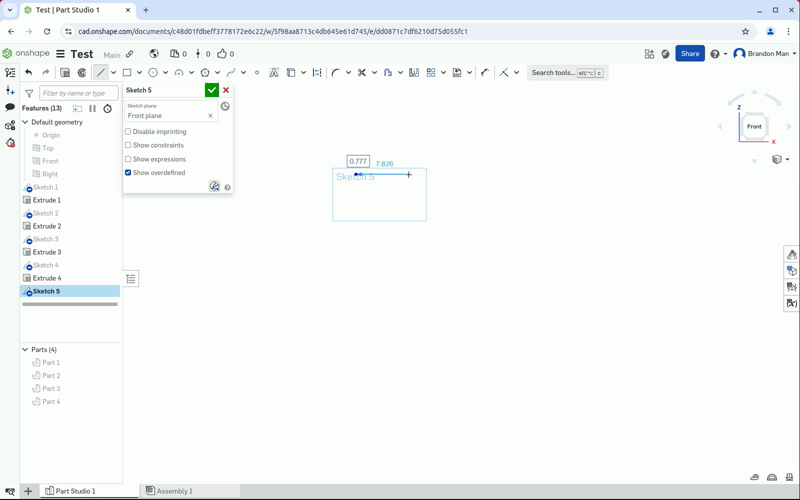
click(408, 174)
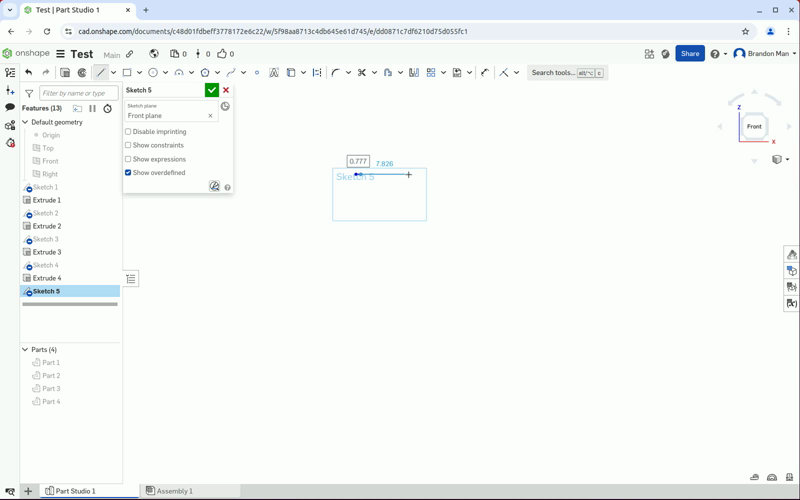
key_up(shift)
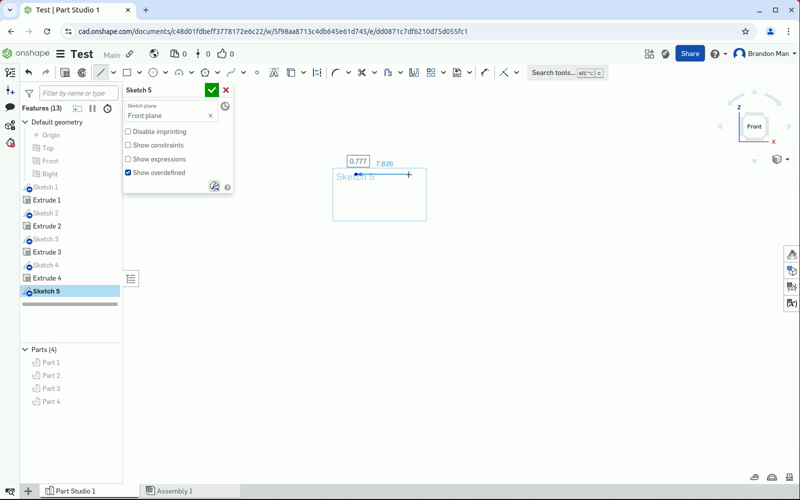
key_down(shift)
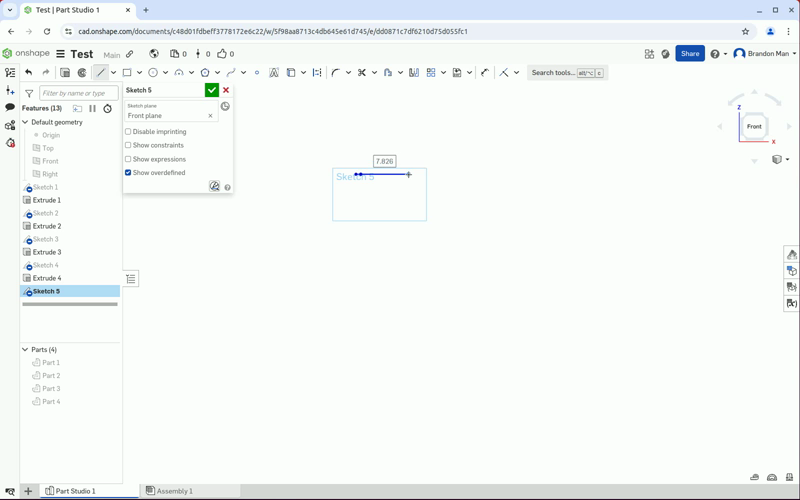
mouse_move(438, 174)
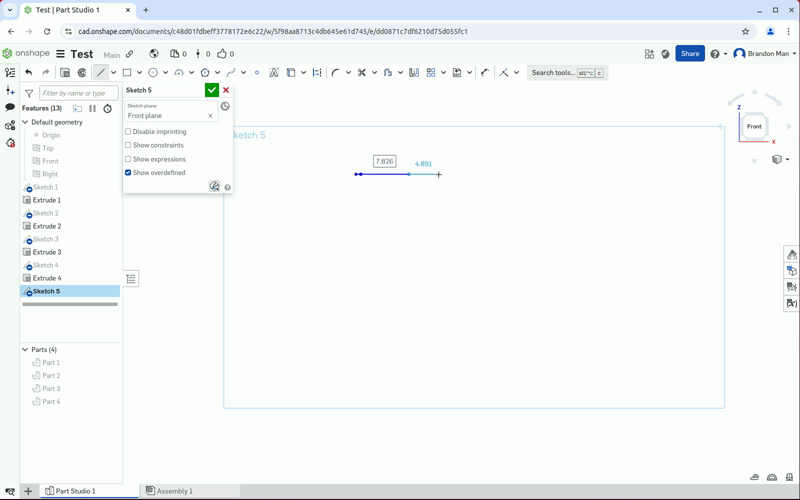
mouse_move(413, 174)
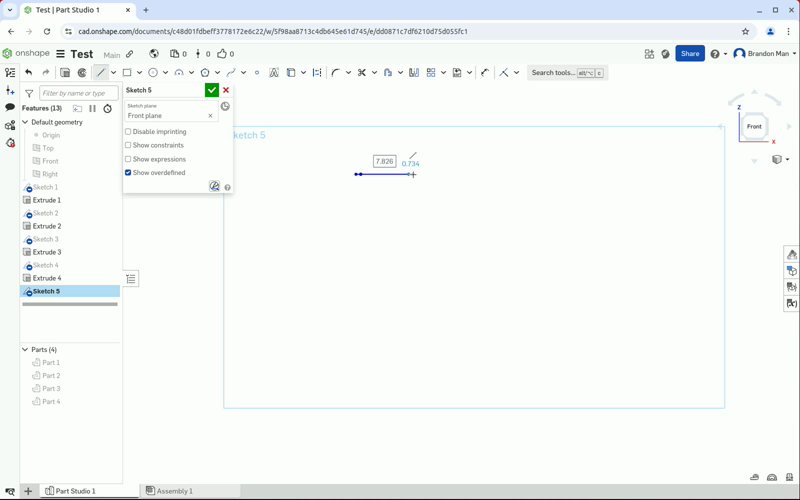
scroll(6)
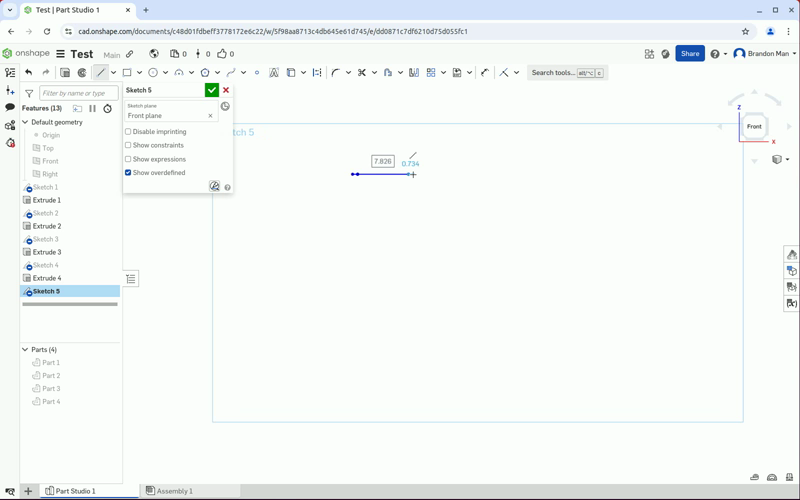
scroll(6)
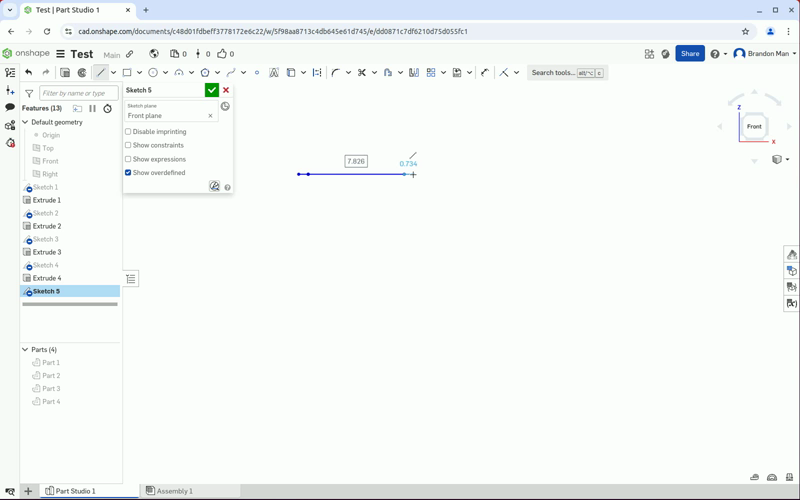
scroll(6)
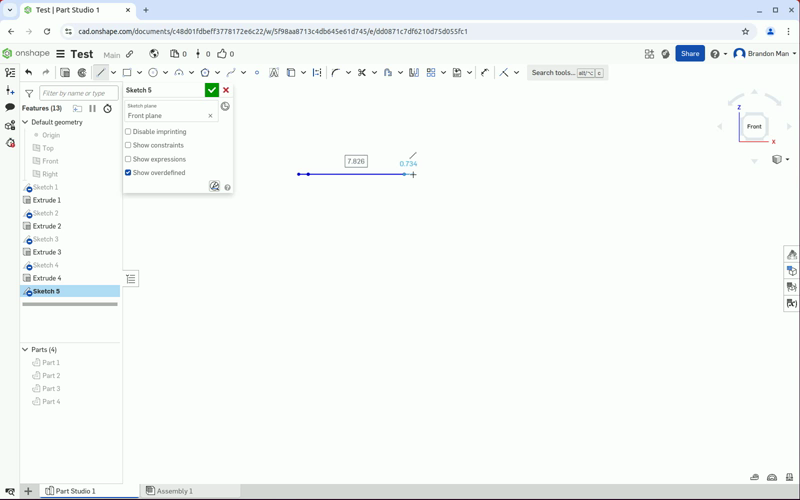
scroll(6)
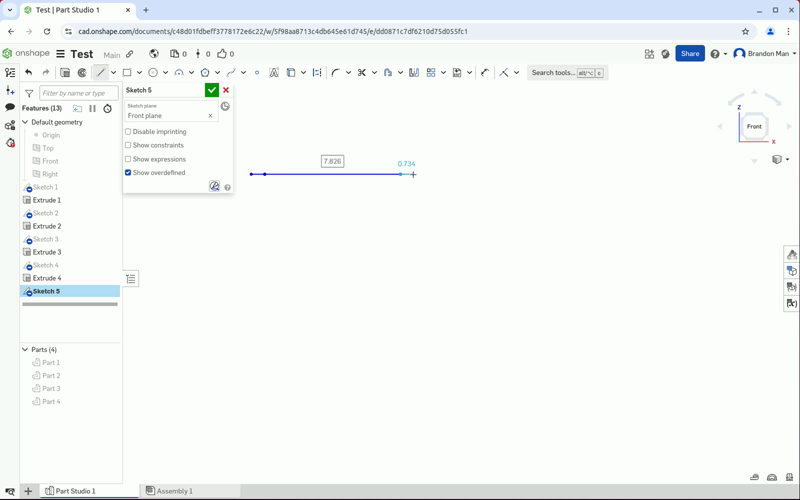
scroll(6)
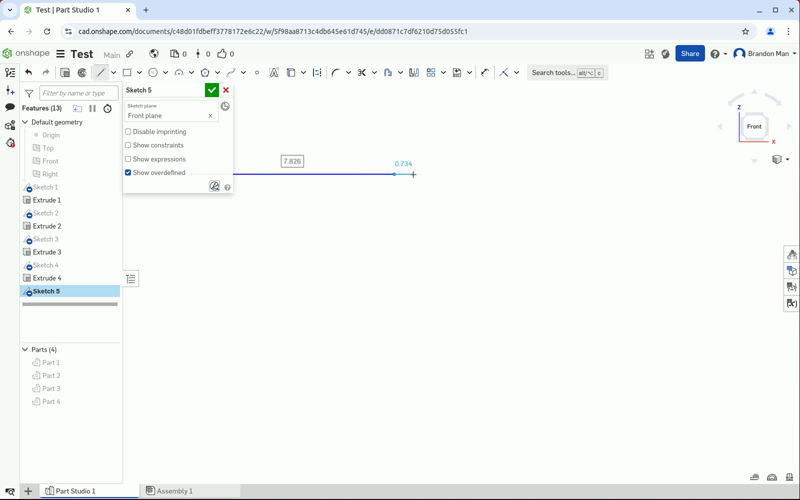
scroll(6)
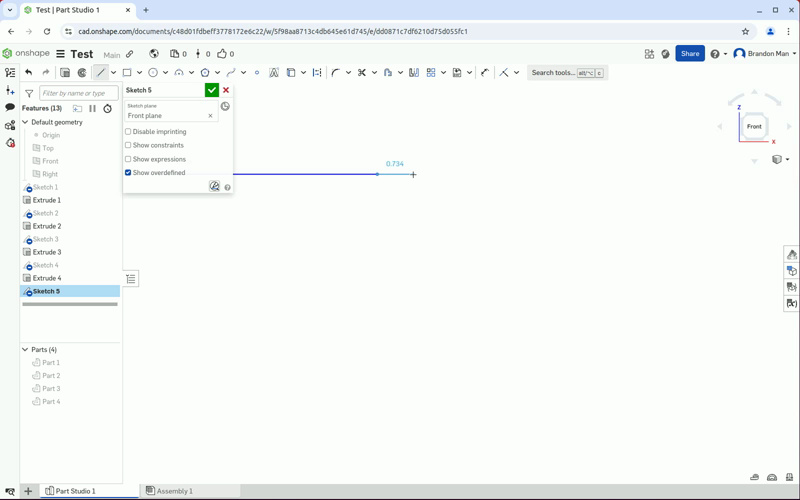
scroll(6)
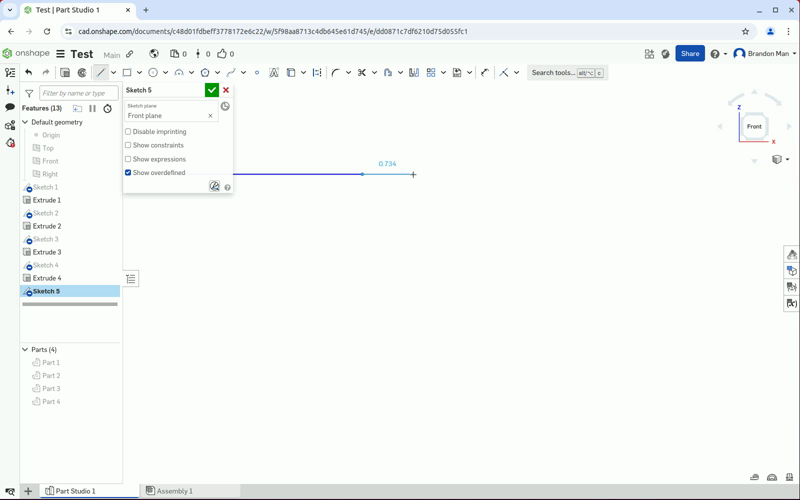
click(413, 174)
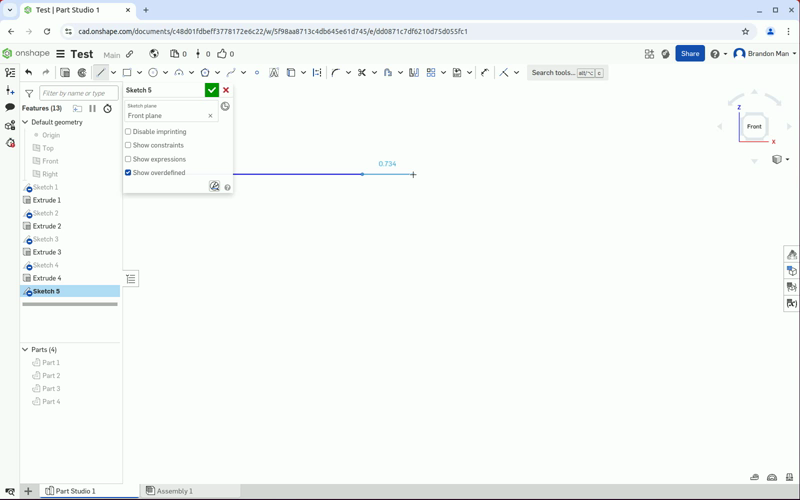
scroll(-6)
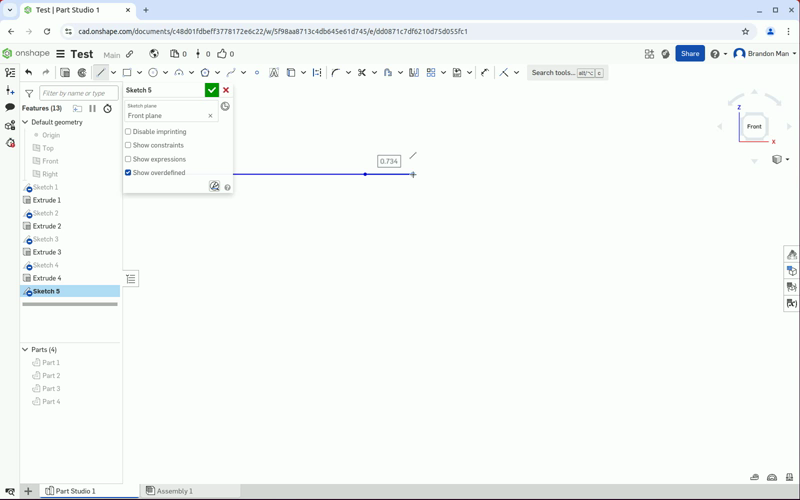
scroll(-6)
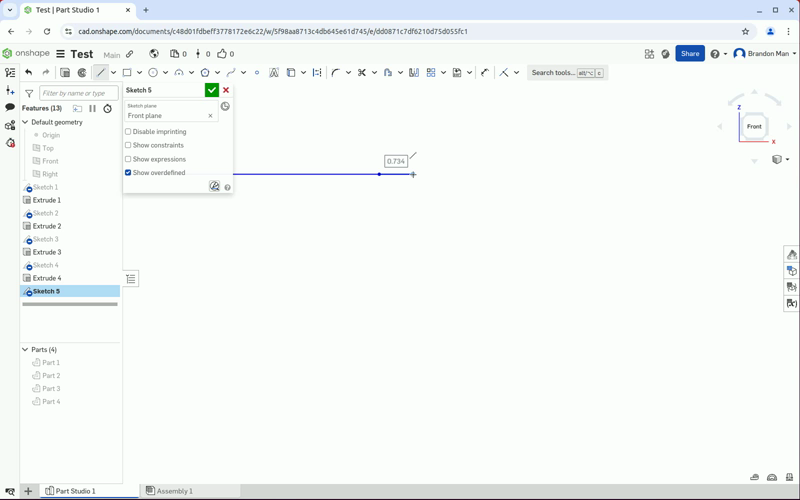
scroll(-6)
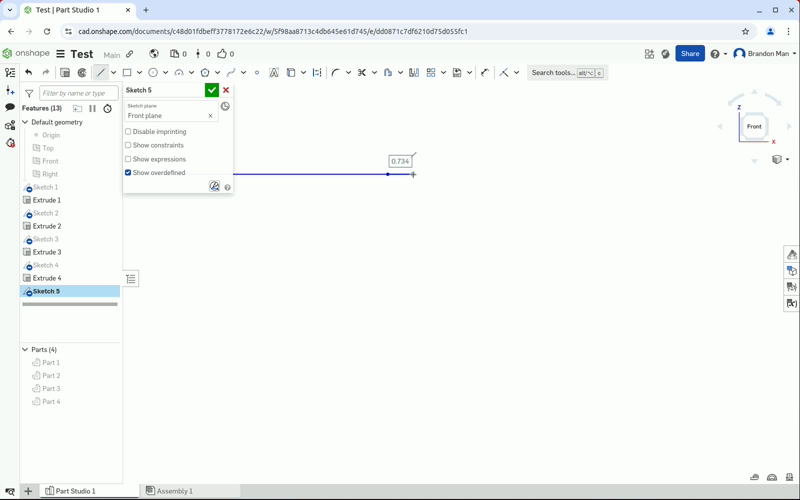
scroll(-6)
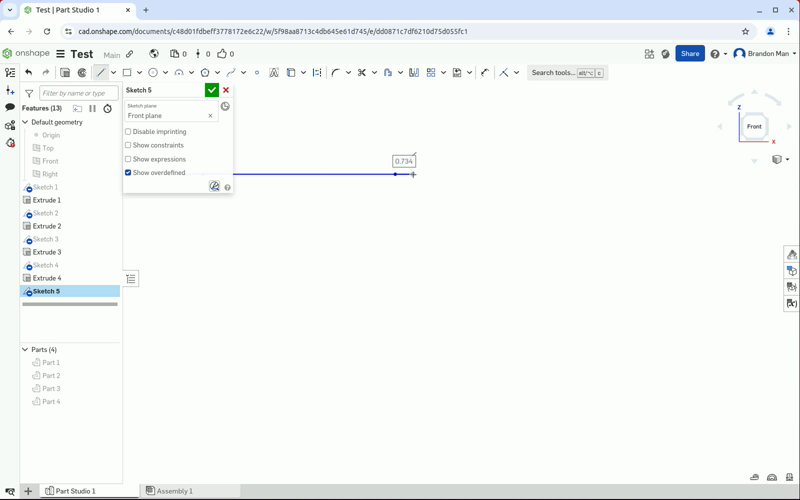
scroll(-6)
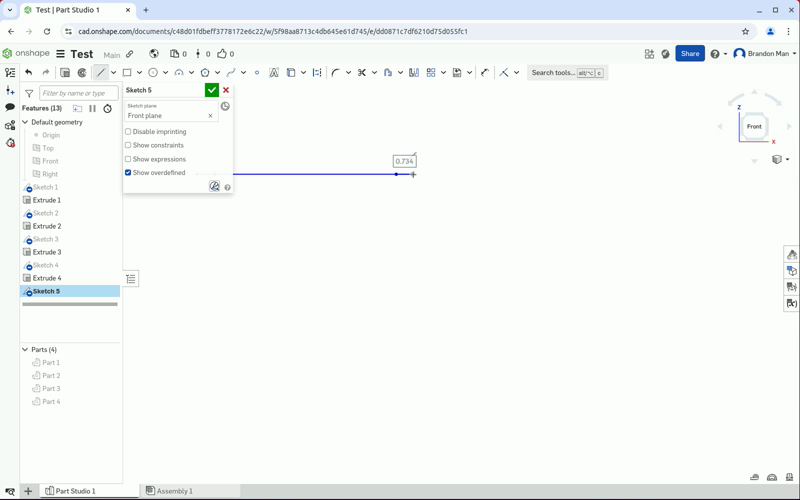
scroll(-6)
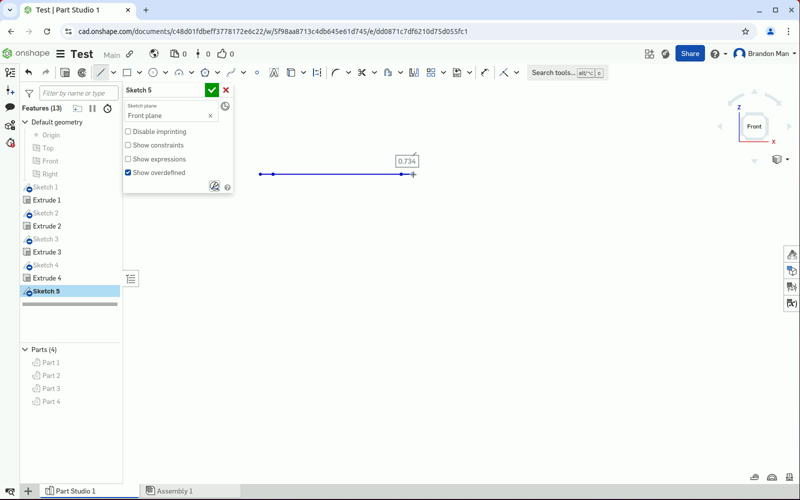
scroll(-6)
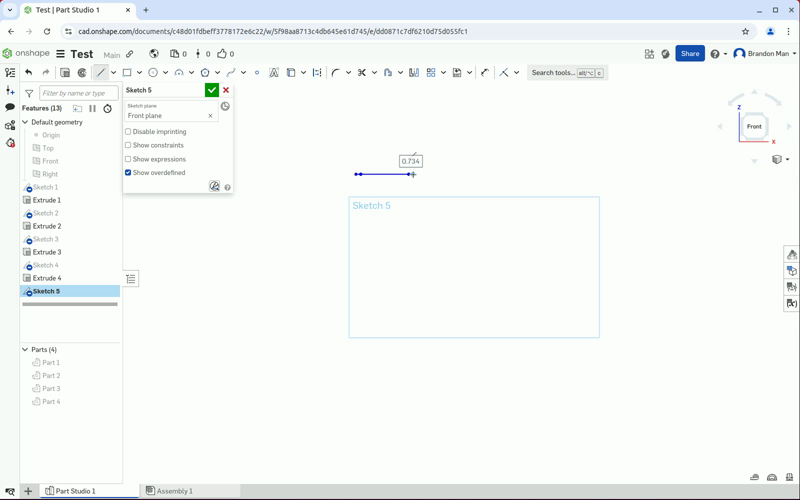
key_up(shift)
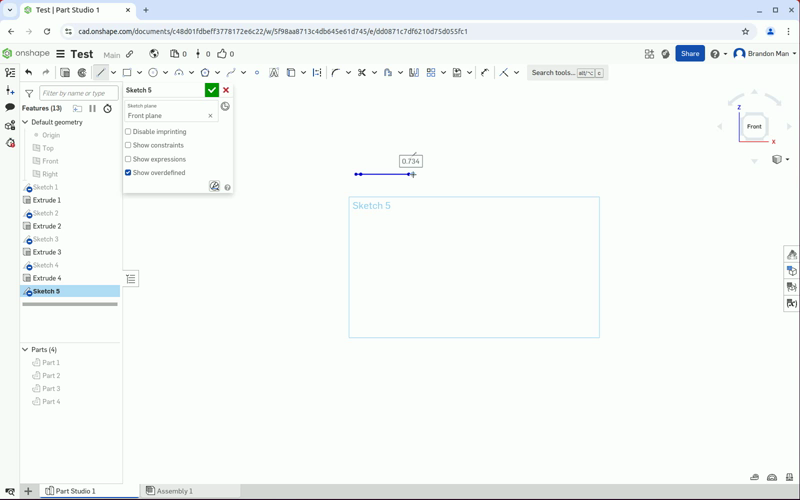
key_down(shift)
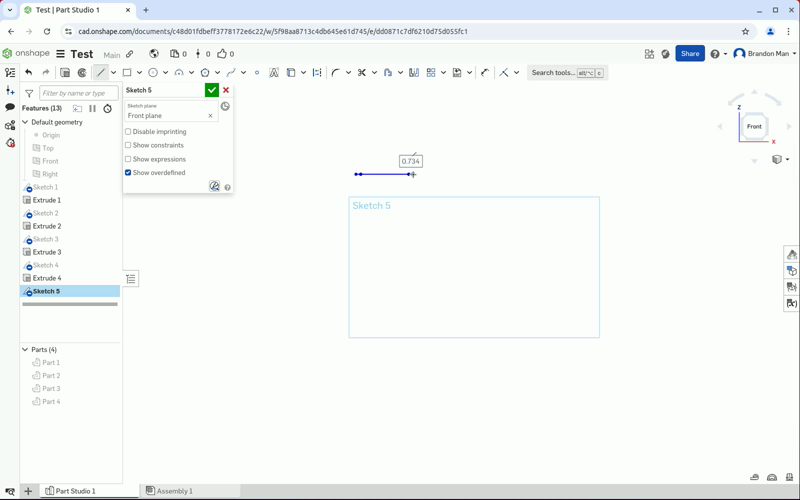
mouse_move(506, 174)
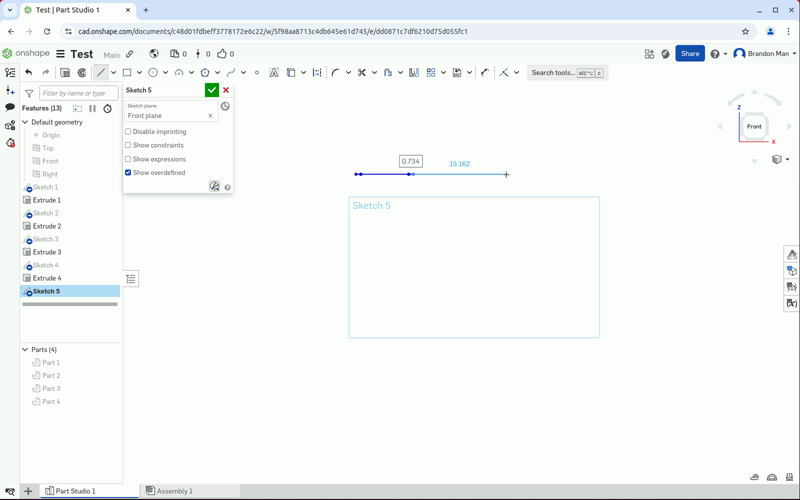
click(506, 174)
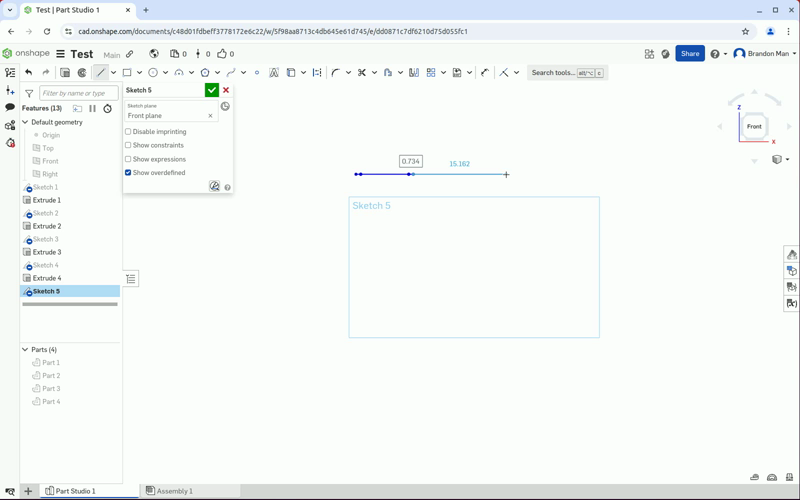
key_up(shift)
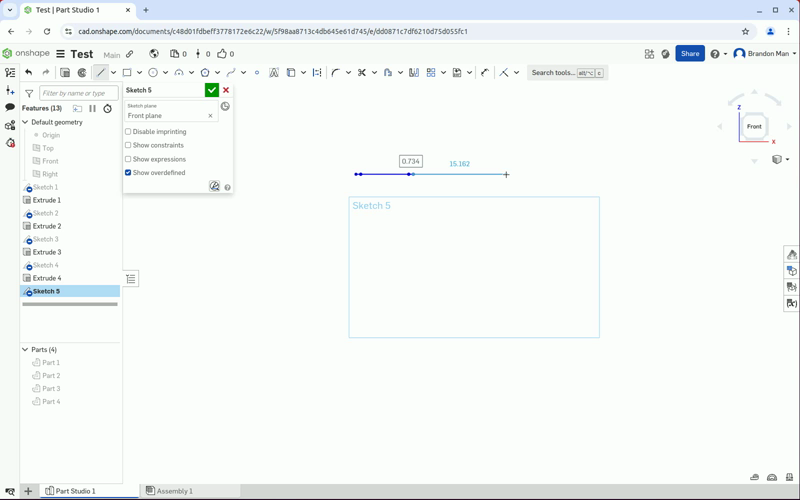
key_down(shift)
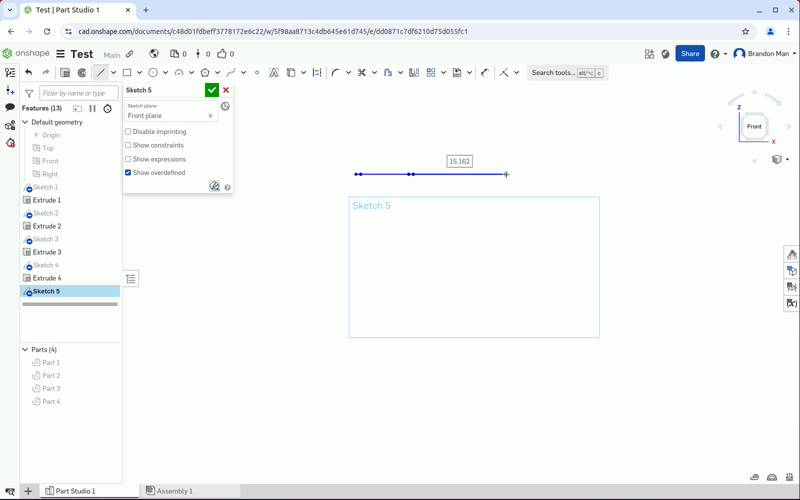
mouse_move(536, 174)
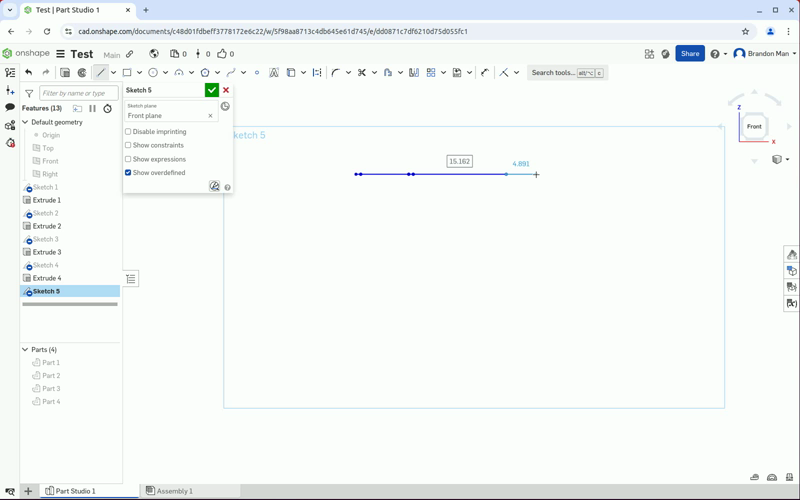
mouse_move(510, 174)
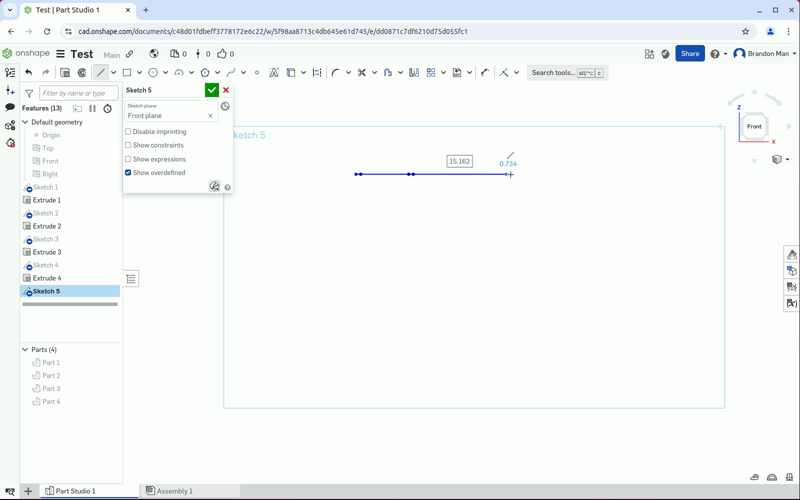
scroll(6)
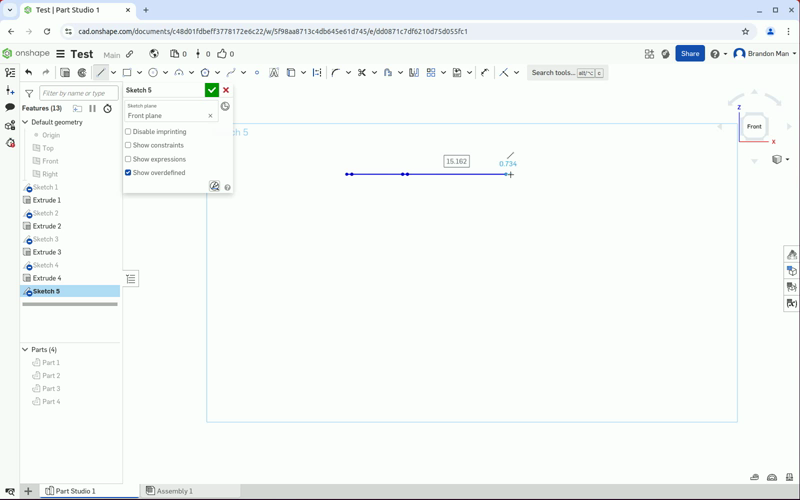
scroll(6)
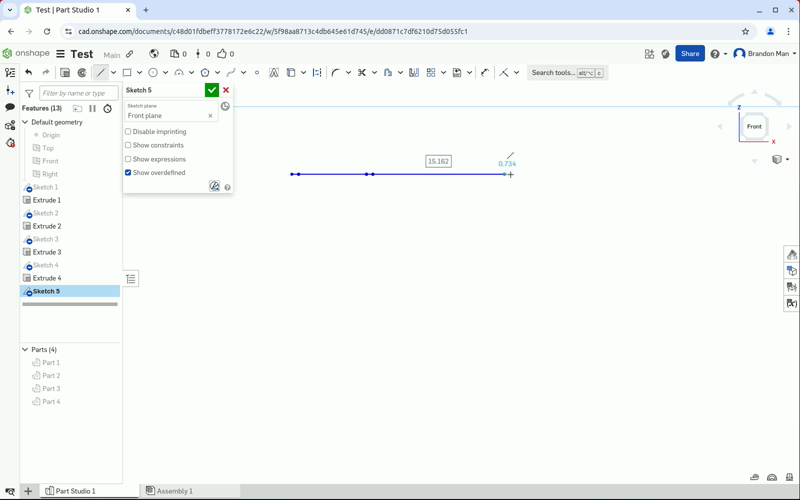
scroll(6)
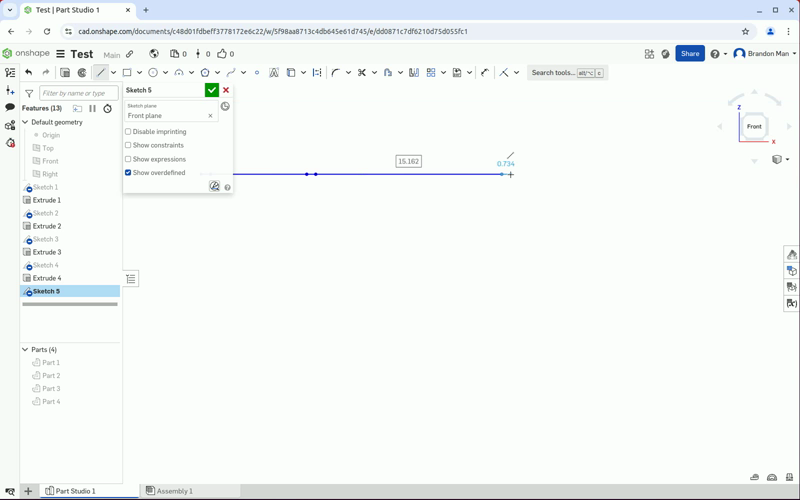
scroll(6)
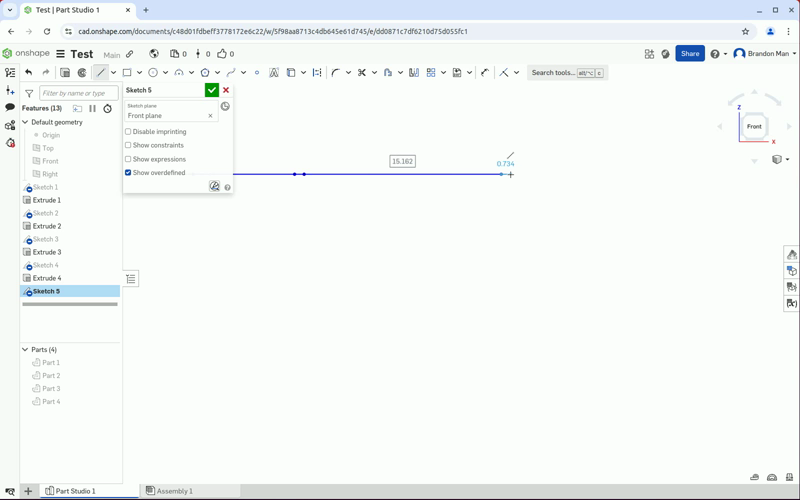
scroll(6)
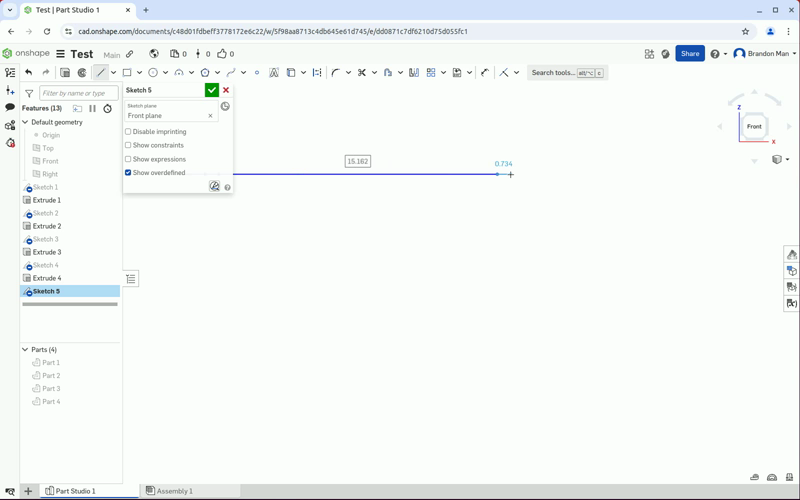
scroll(6)
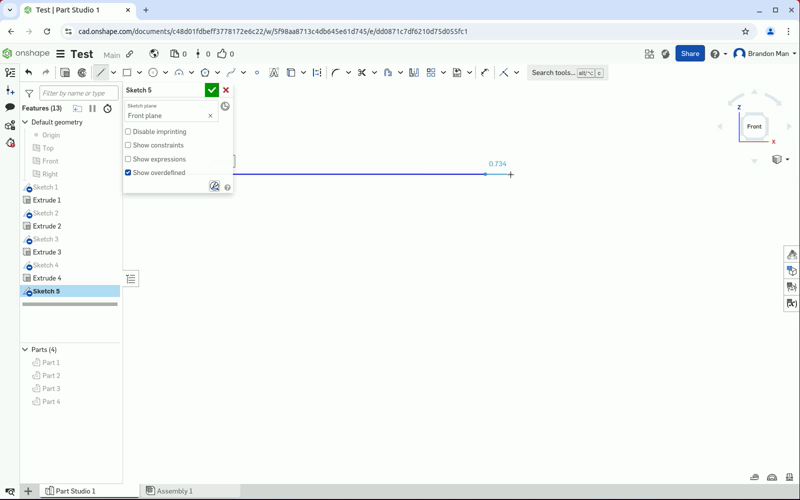
scroll(6)
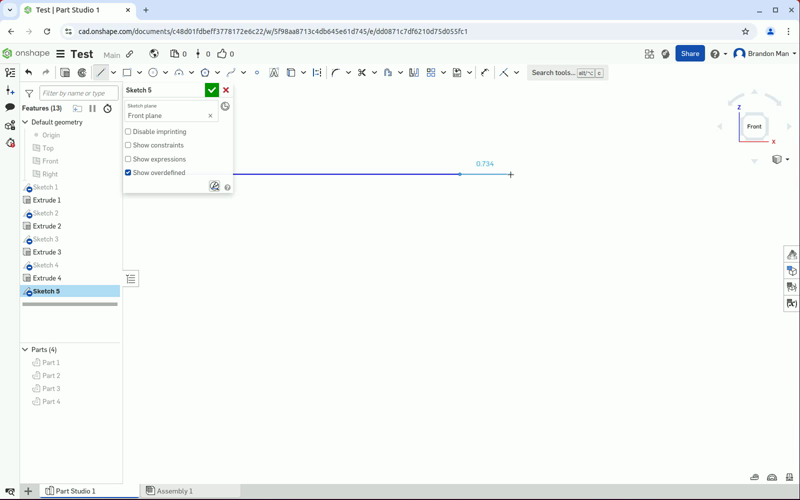
click(510, 174)
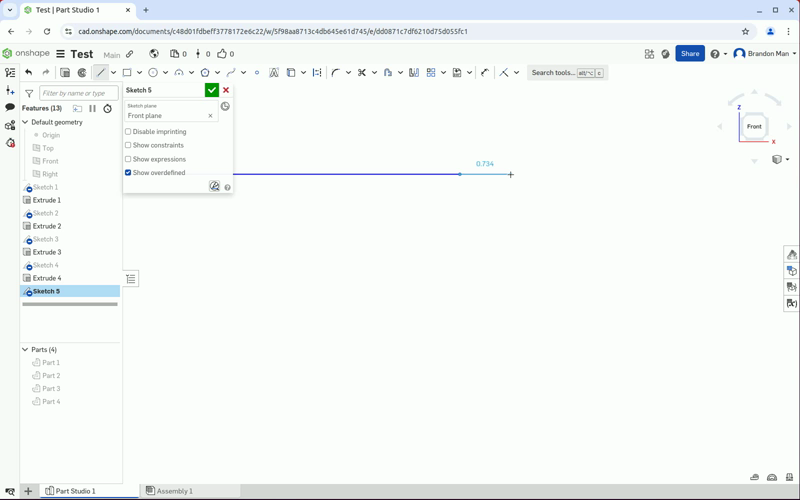
scroll(-6)
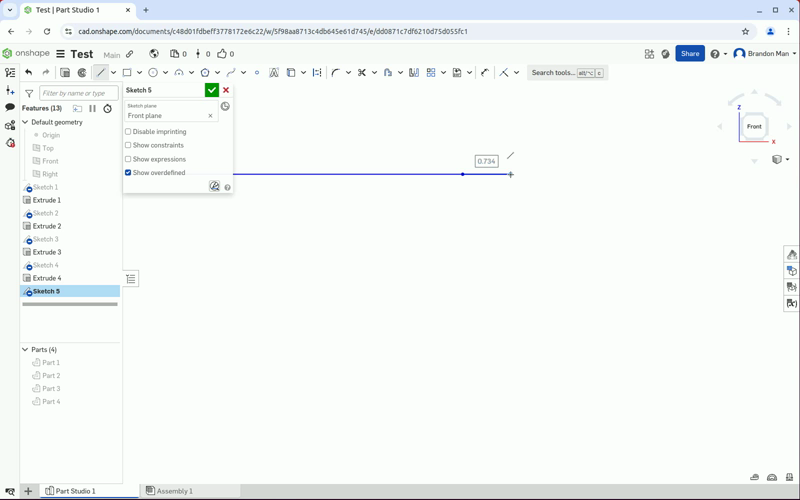
scroll(-6)
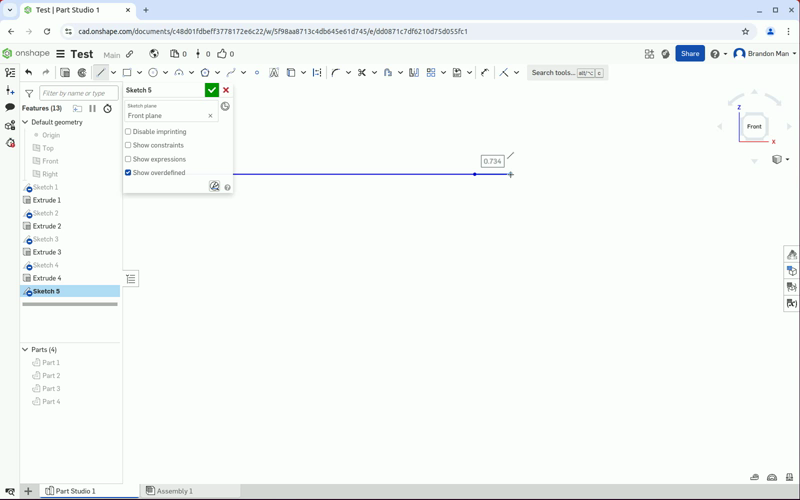
scroll(-6)
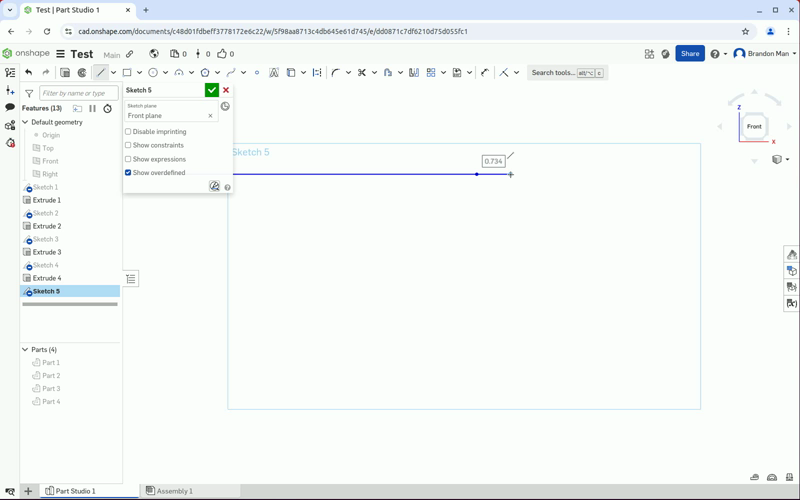
scroll(-6)
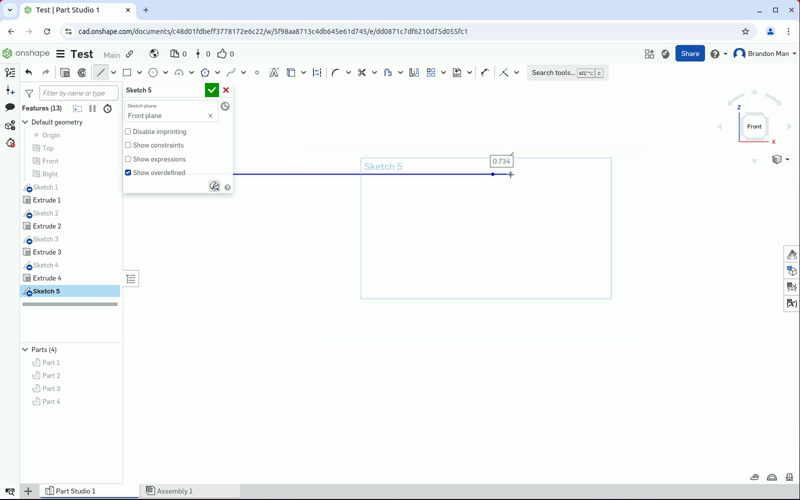
scroll(-6)
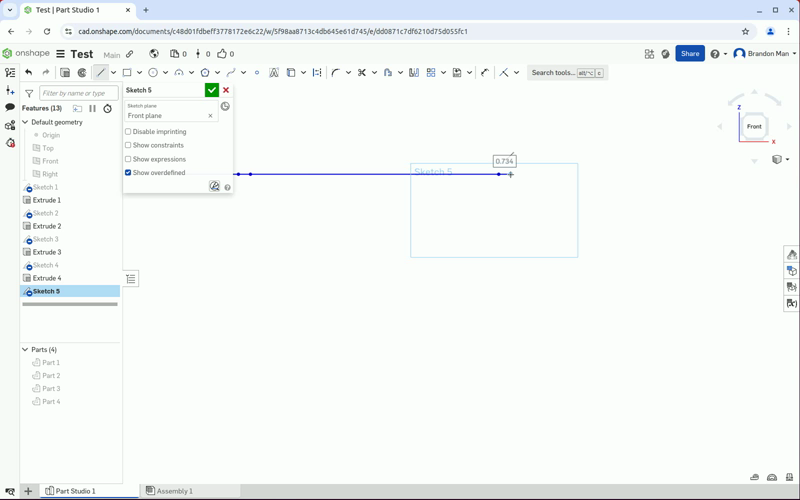
scroll(-6)
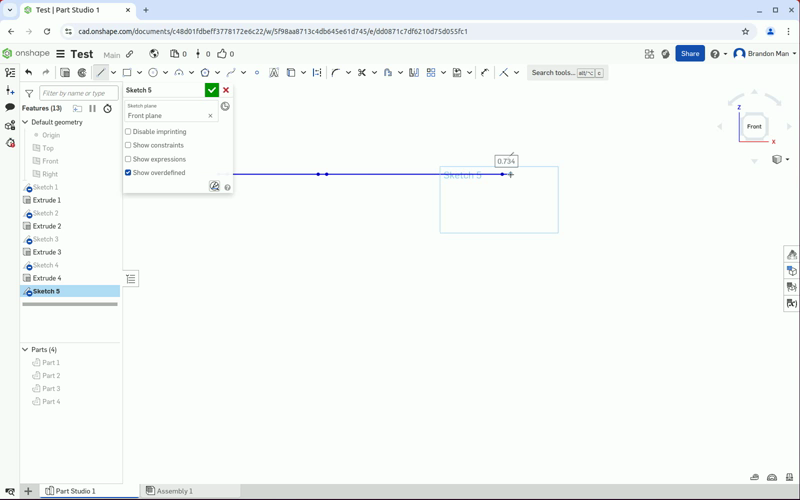
scroll(-6)
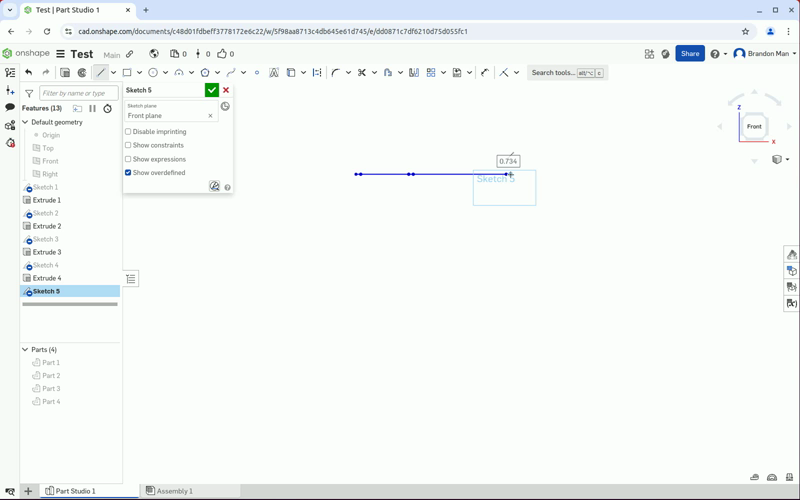
key_up(shift)
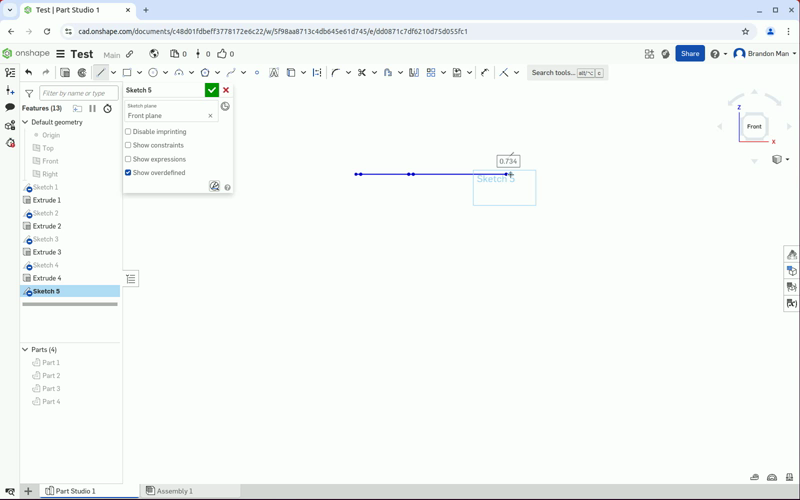
key_down(shift)
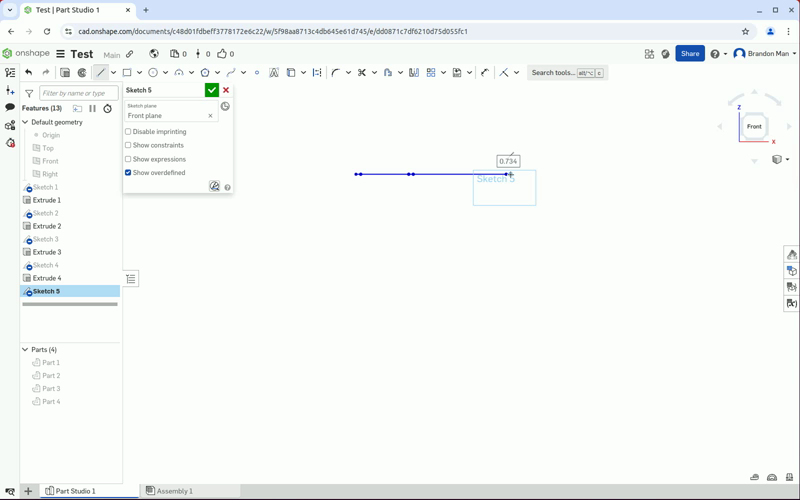
mouse_move(540, 174)
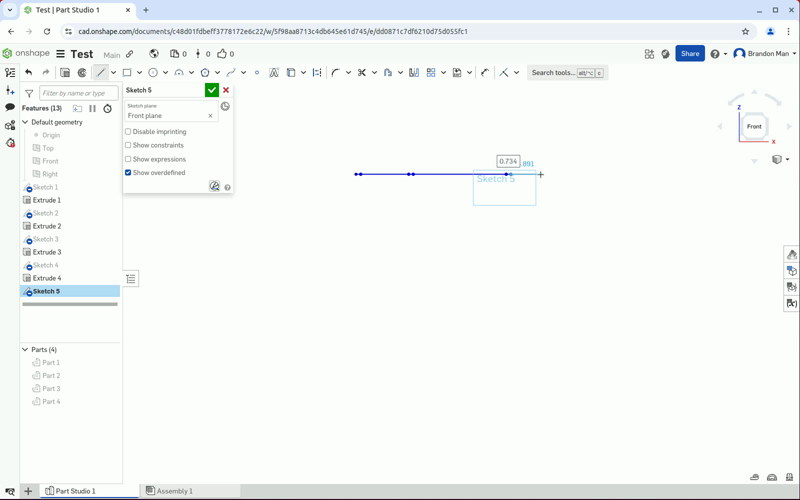
mouse_move(558, 174)
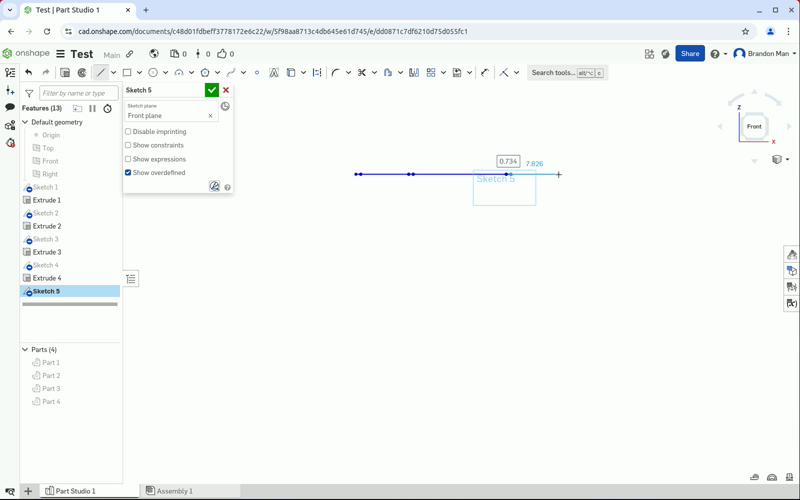
click(558, 174)
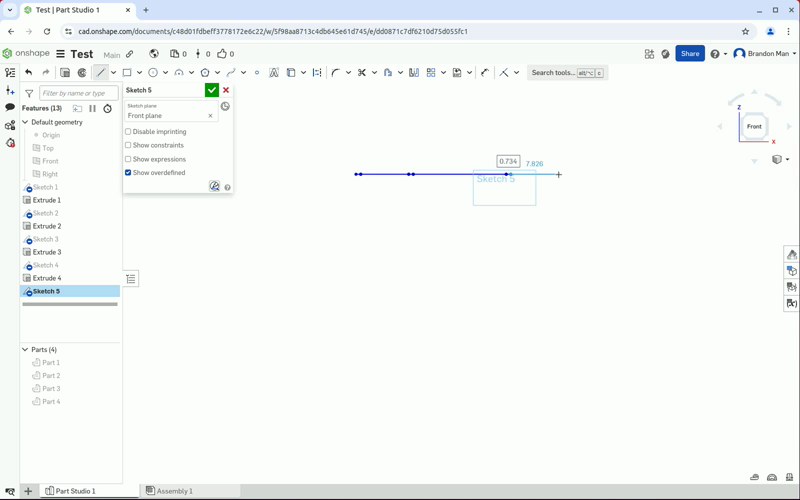
key_up(shift)
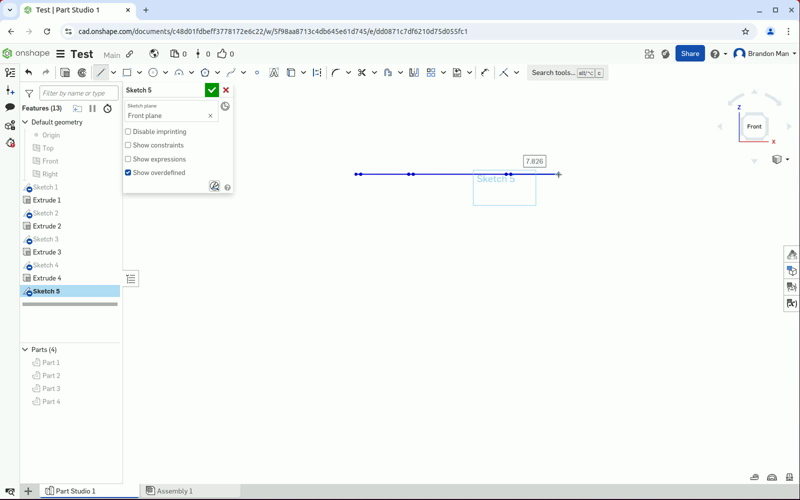
key_down(shift)
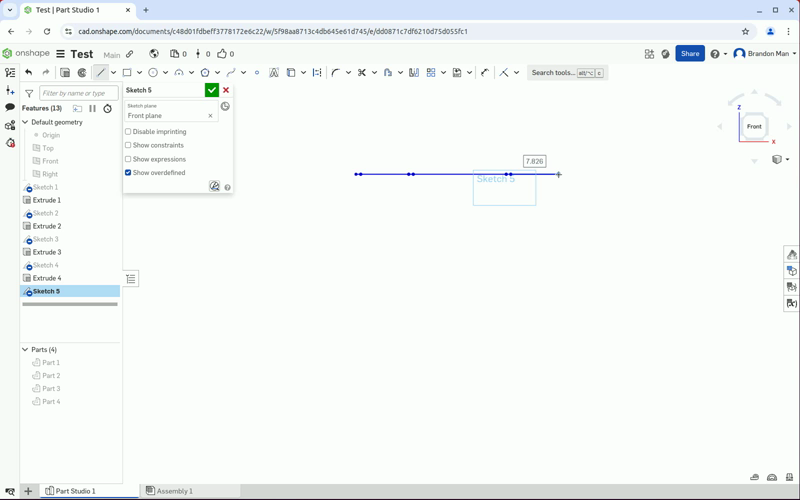
mouse_move(588, 174)
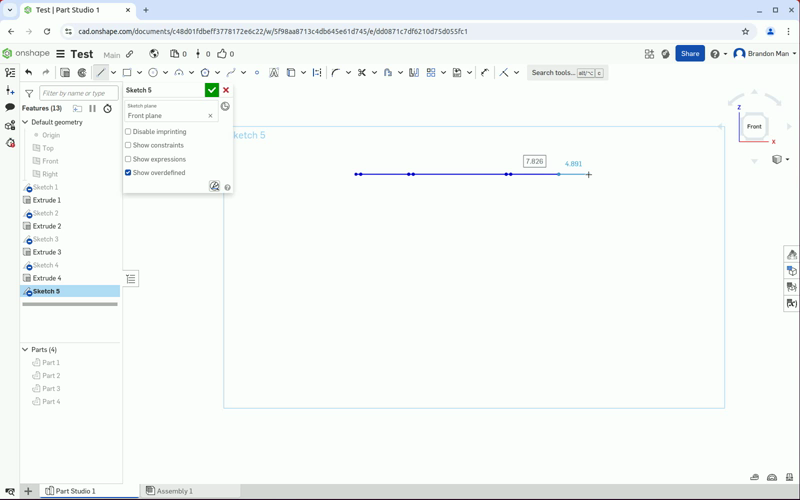
mouse_move(563, 174)
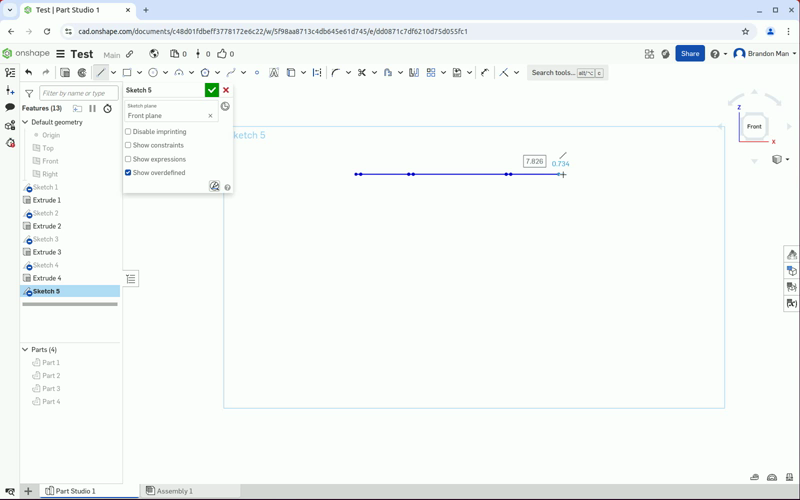
scroll(6)
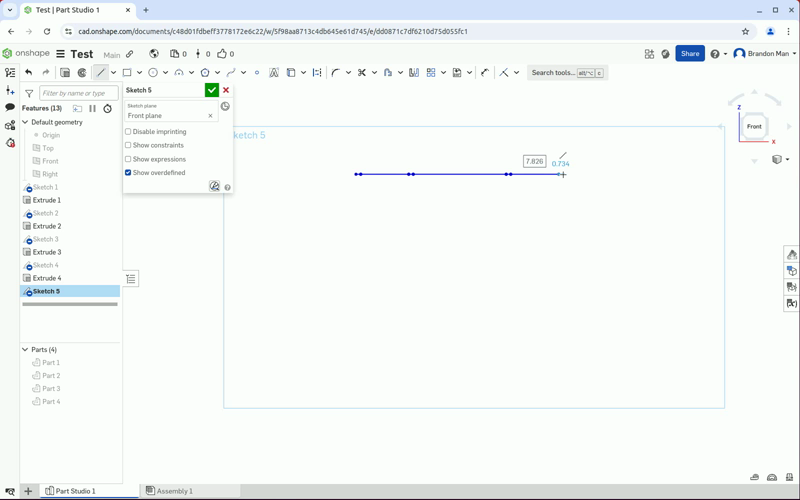
scroll(6)
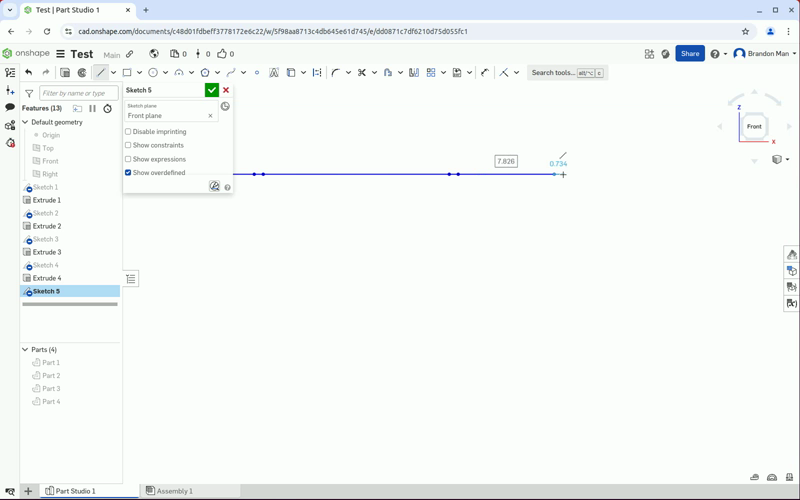
scroll(6)
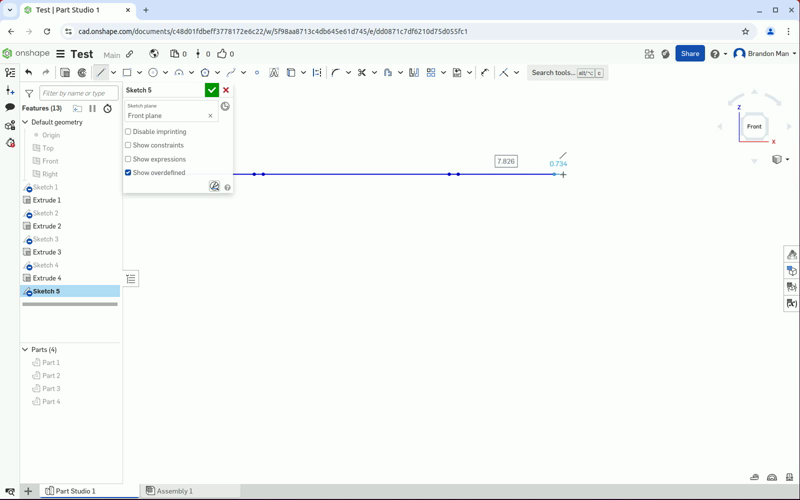
scroll(6)
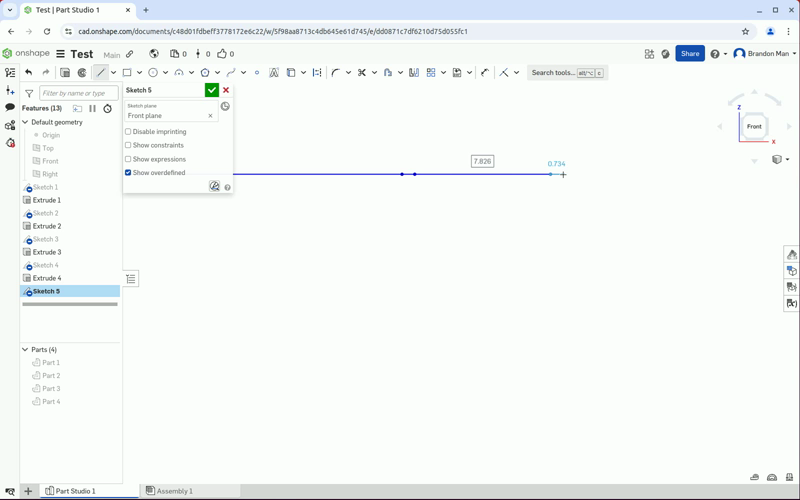
scroll(6)
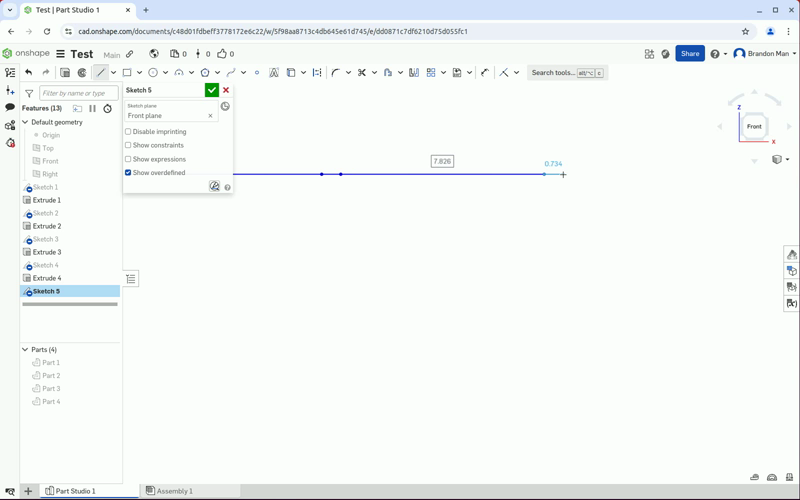
scroll(6)
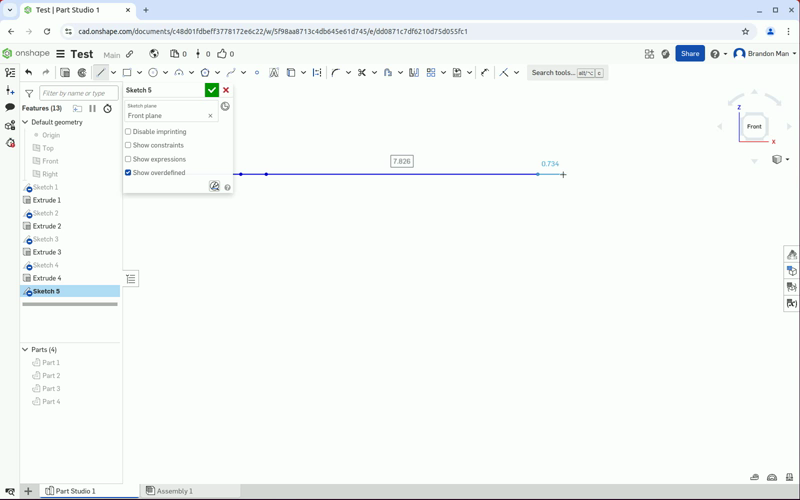
scroll(6)
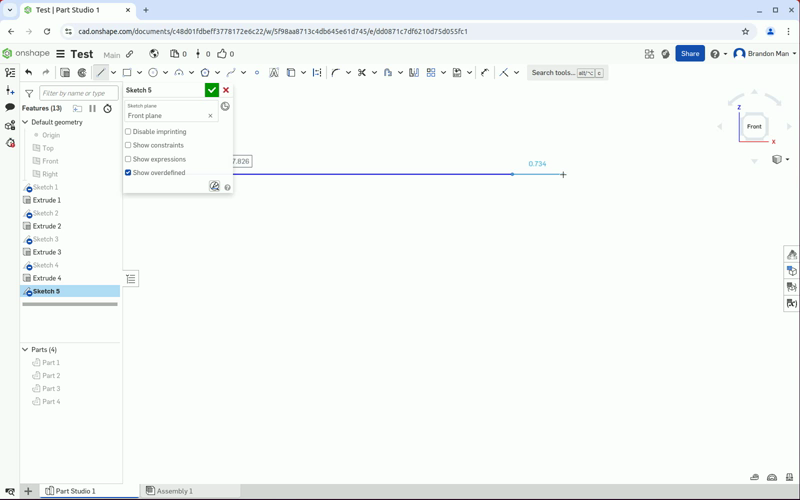
click(563, 174)
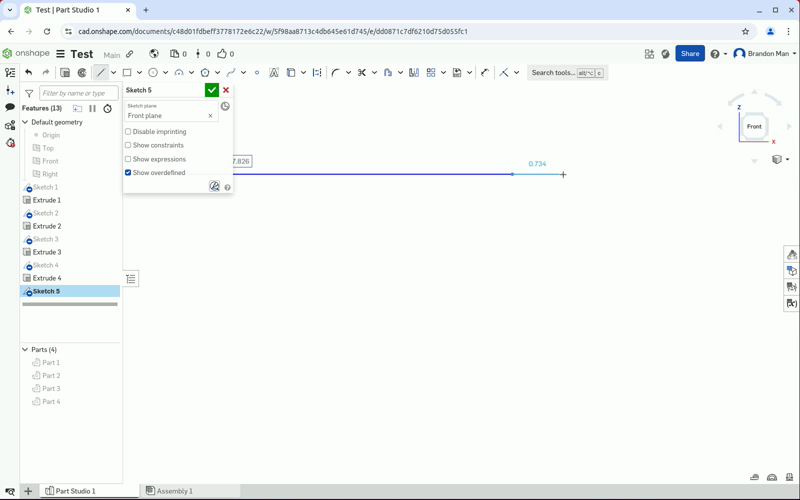
scroll(-6)
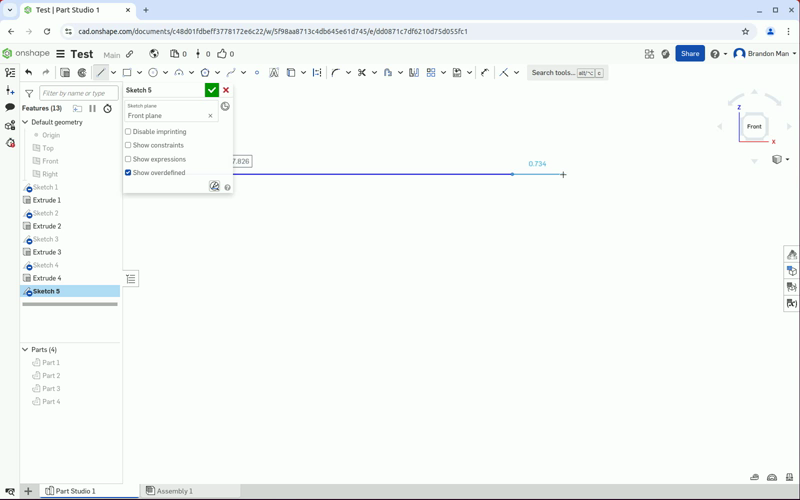
scroll(-6)
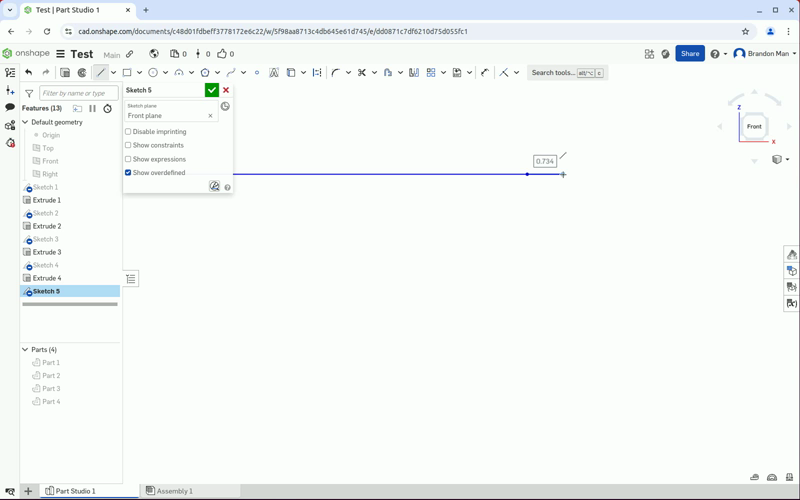
scroll(-6)
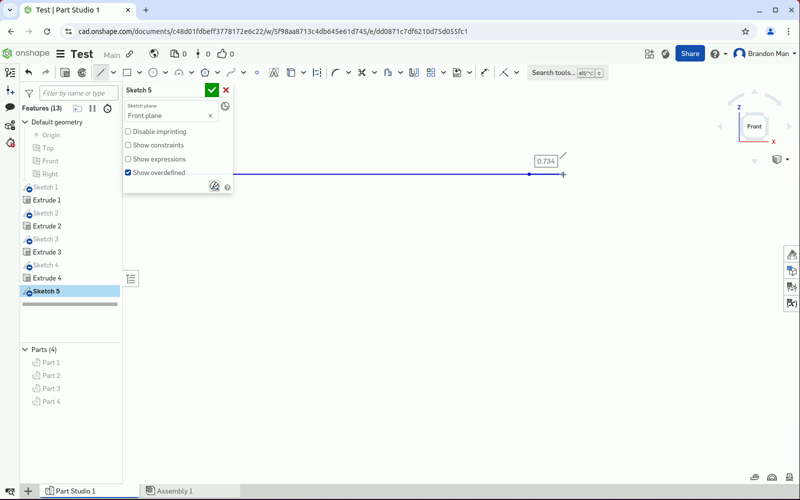
scroll(-6)
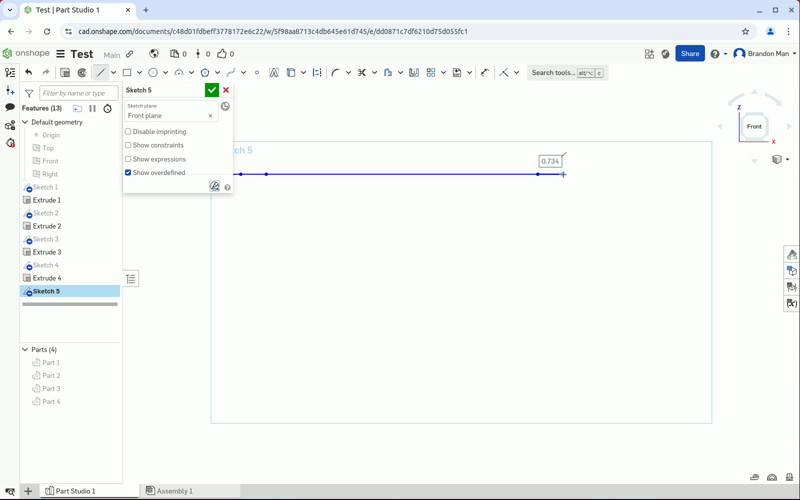
scroll(-6)
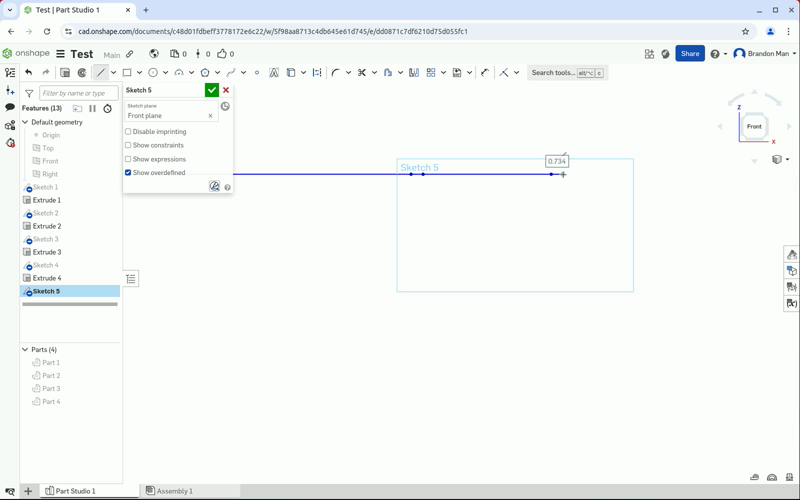
scroll(-6)
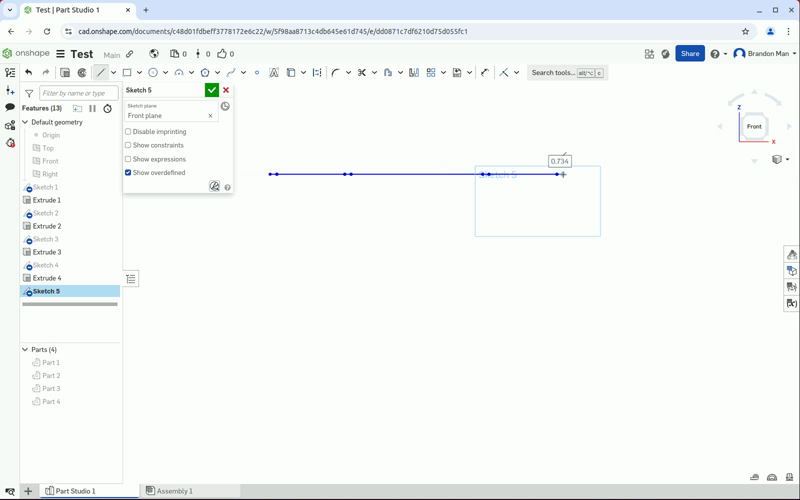
scroll(-6)
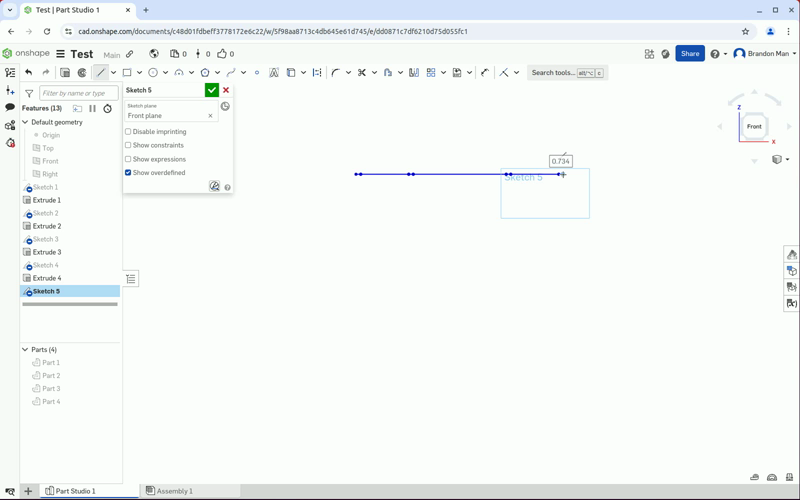
key_up(shift)
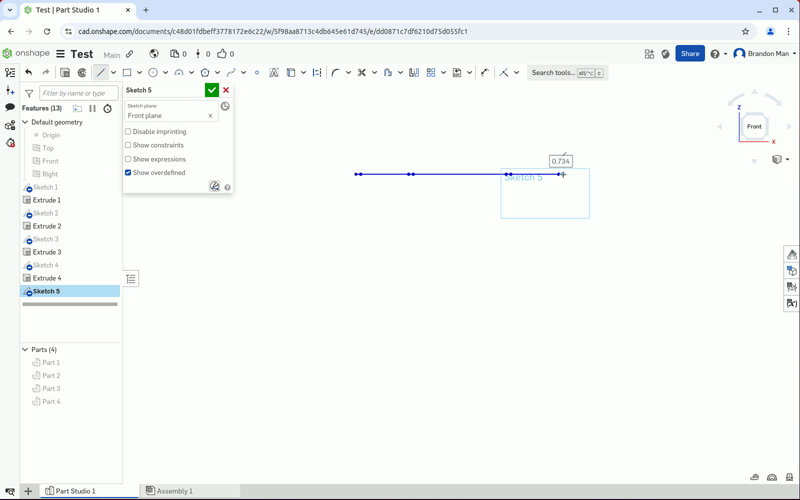
key_down(shift)
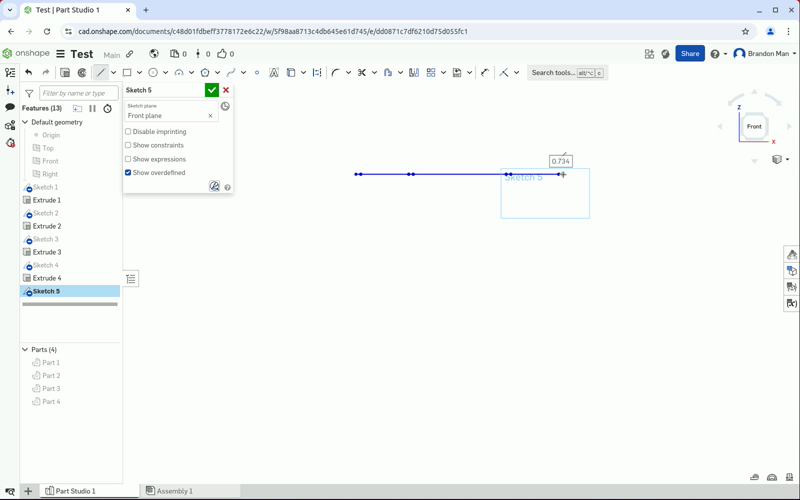
mouse_move(589, 174)
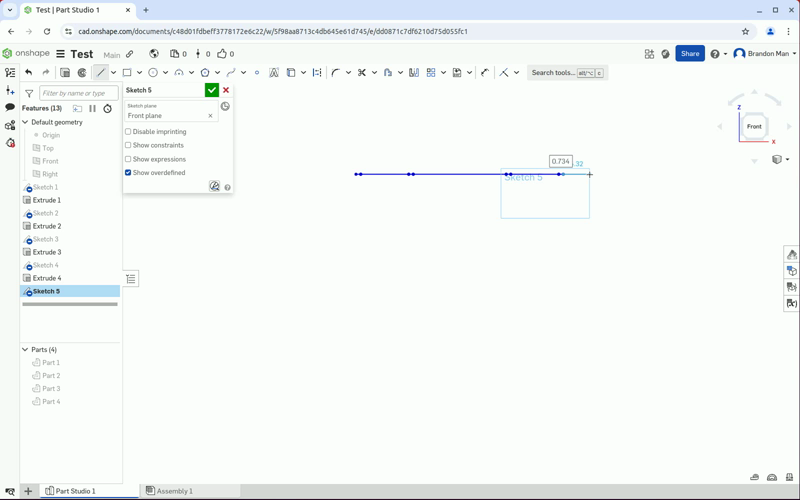
mouse_move(563, 169)
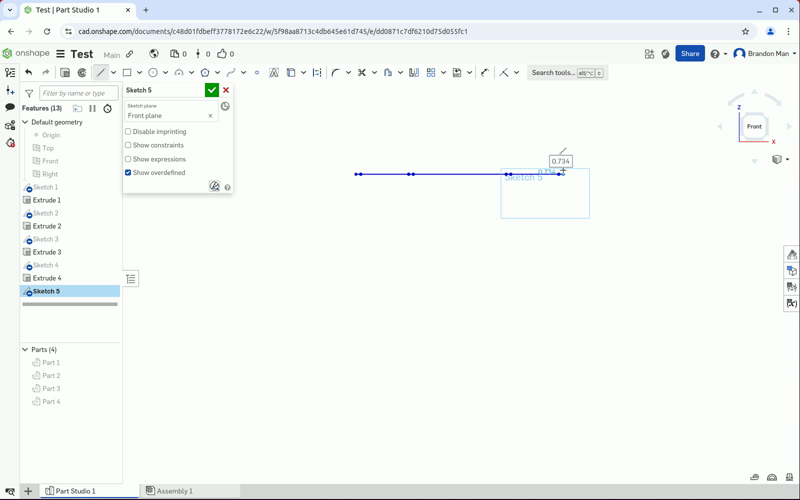
scroll(6)
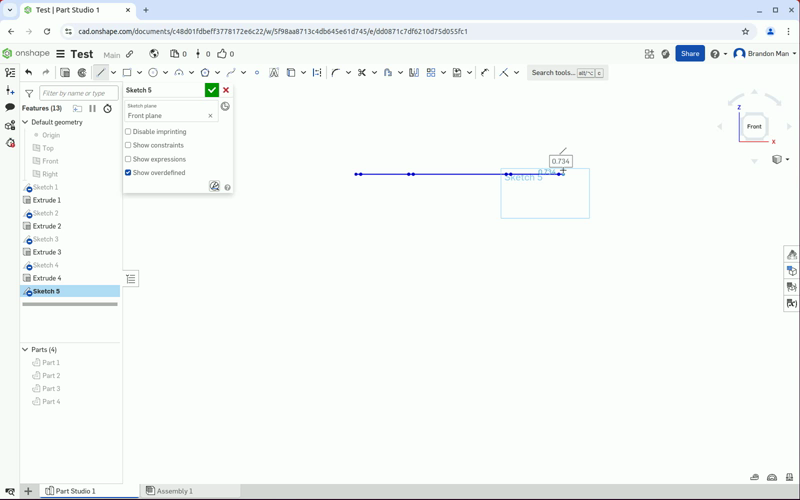
scroll(6)
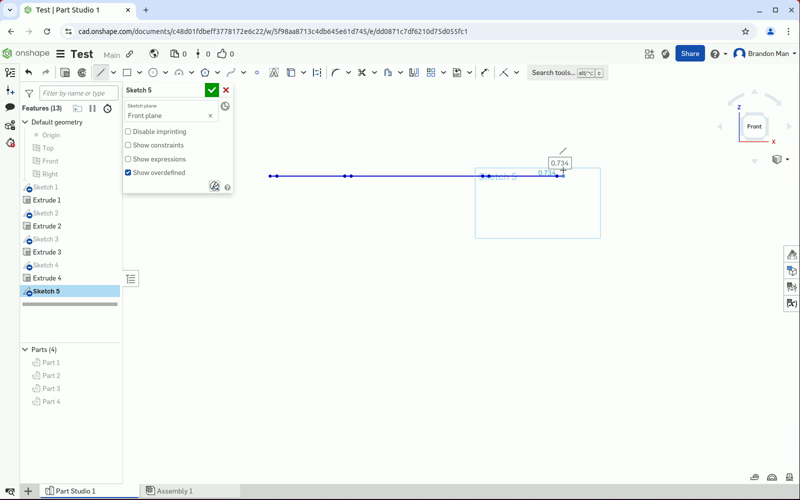
scroll(6)
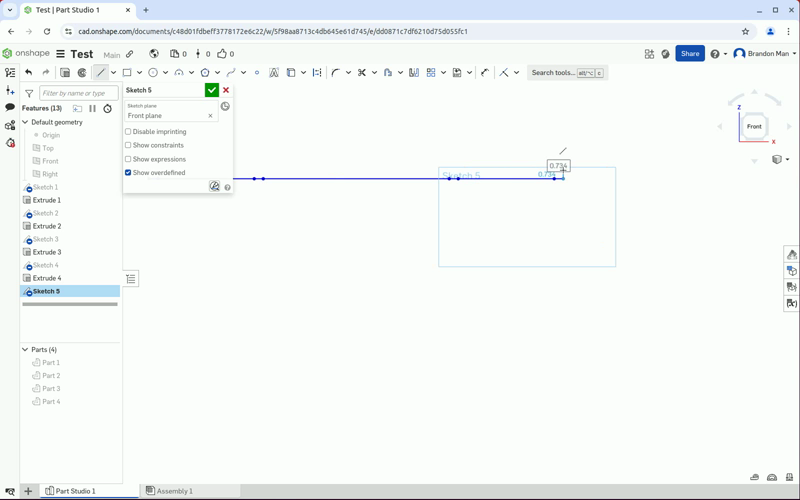
scroll(6)
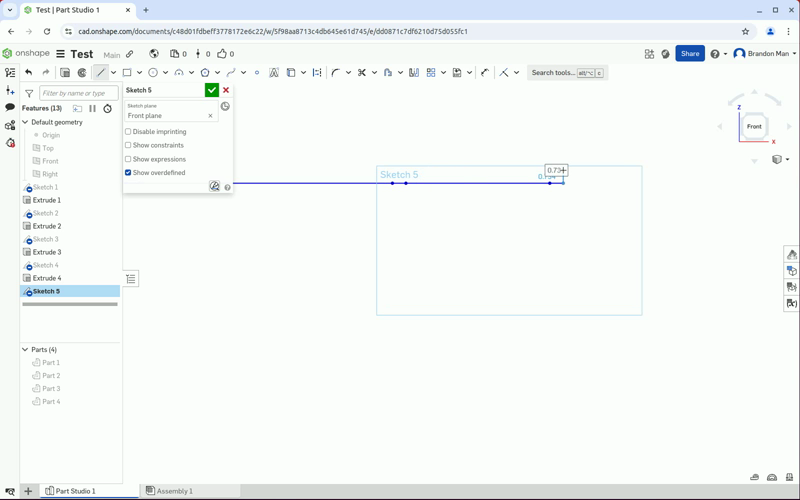
scroll(6)
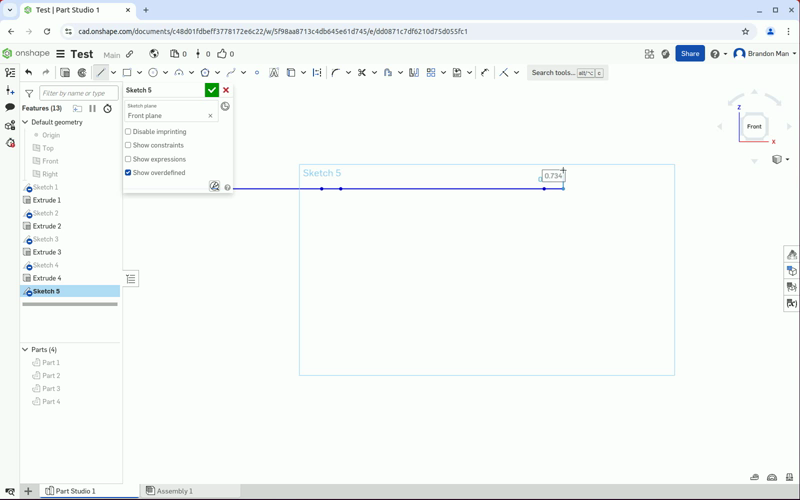
scroll(6)
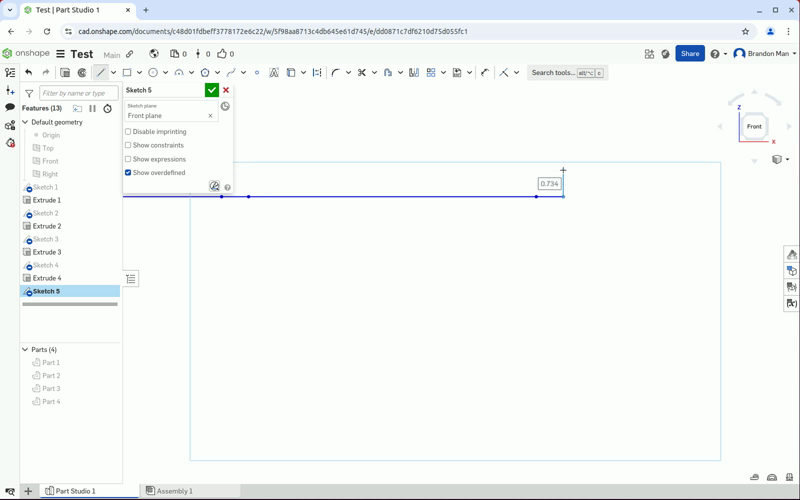
scroll(6)
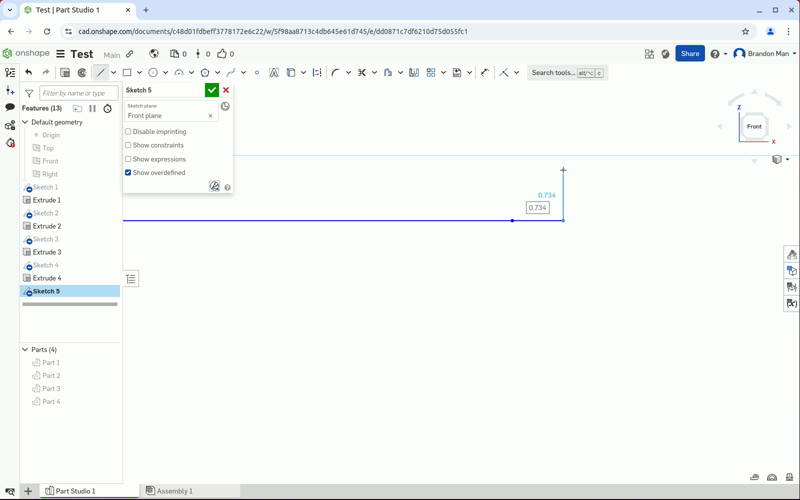
click(563, 169)
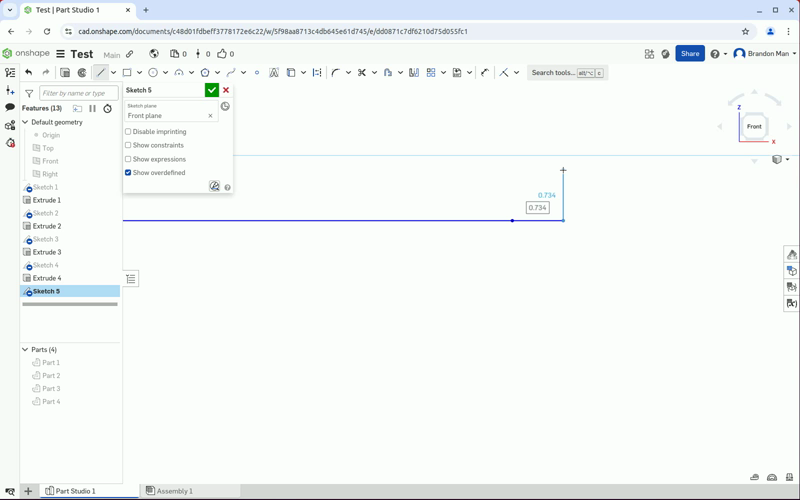
scroll(-6)
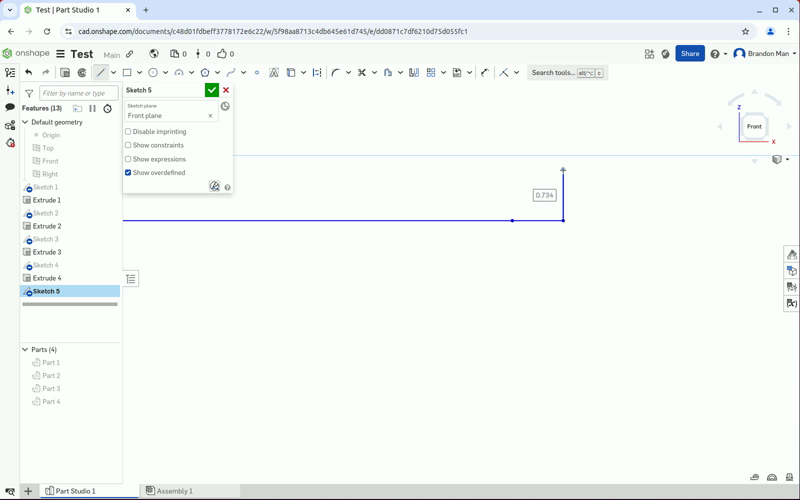
scroll(-6)
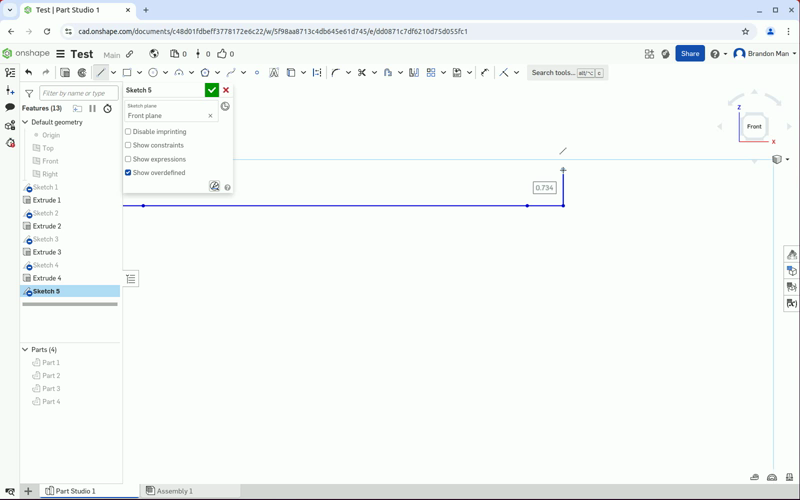
scroll(-6)
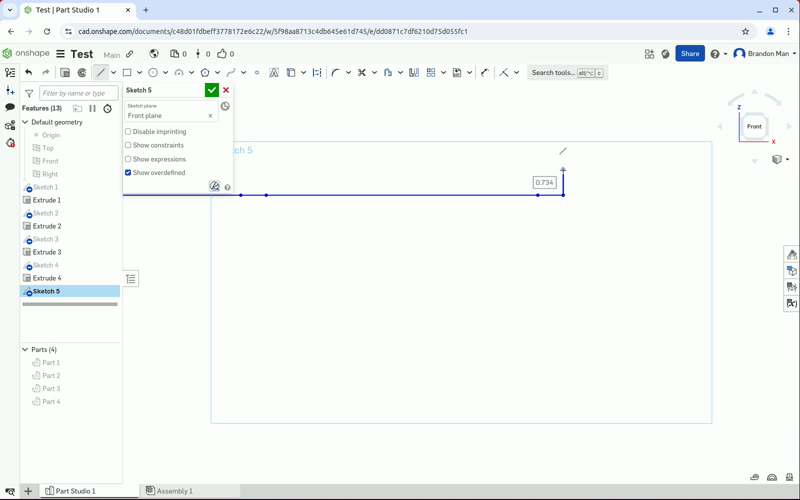
scroll(-6)
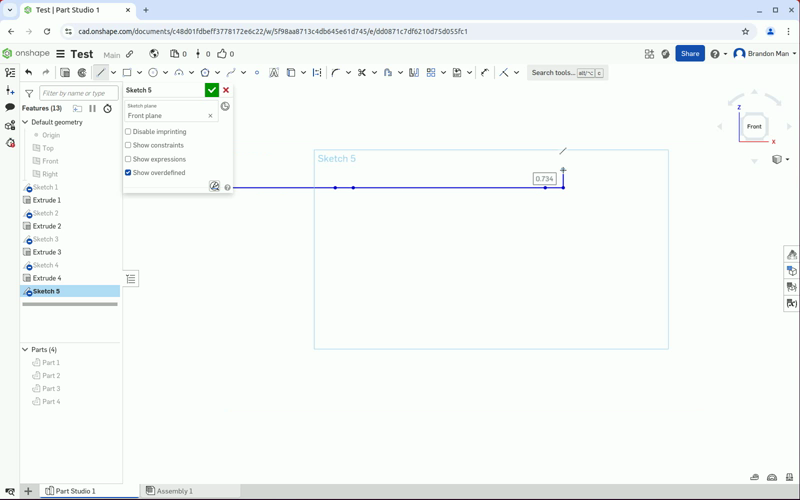
scroll(-6)
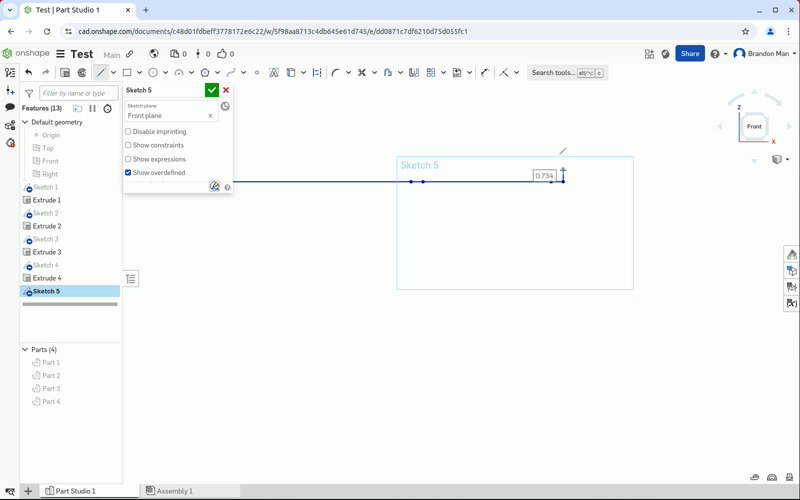
scroll(-6)
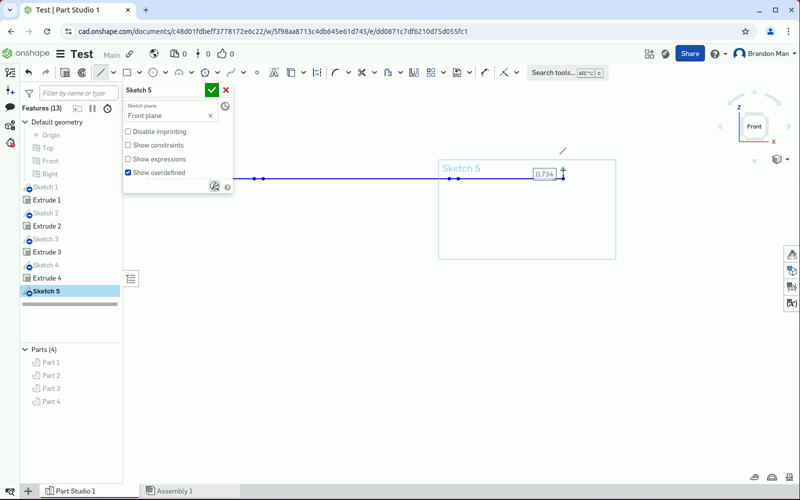
scroll(-6)
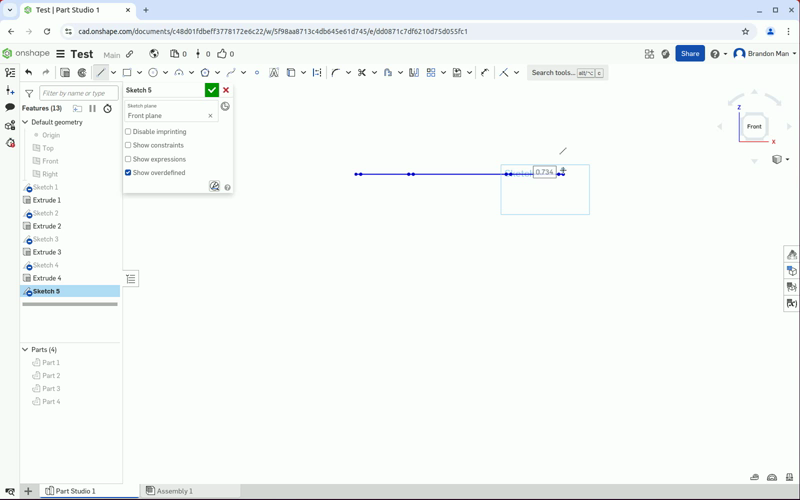
key_up(shift)
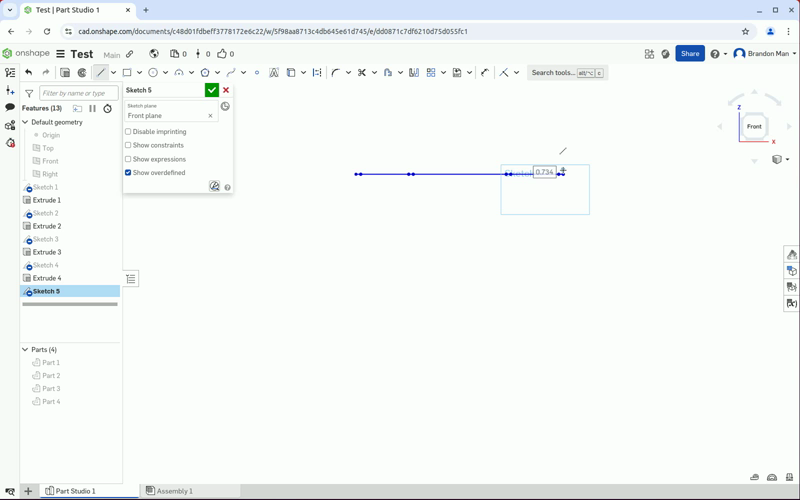
key_down(shift)
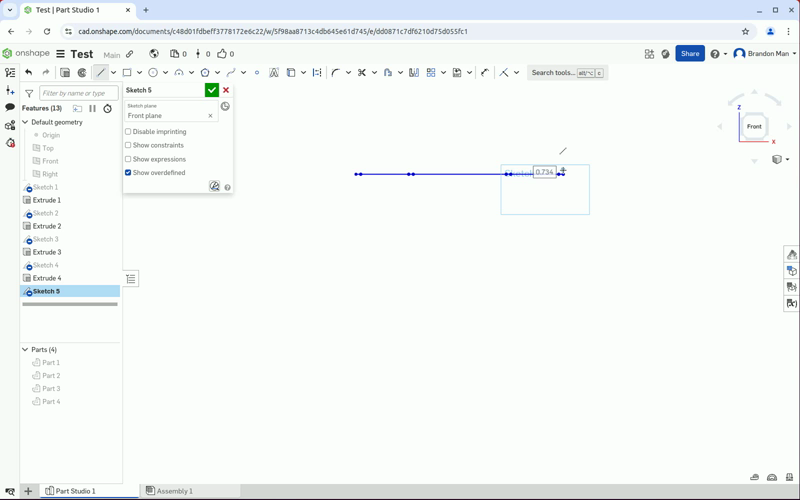
mouse_move(356, 169)
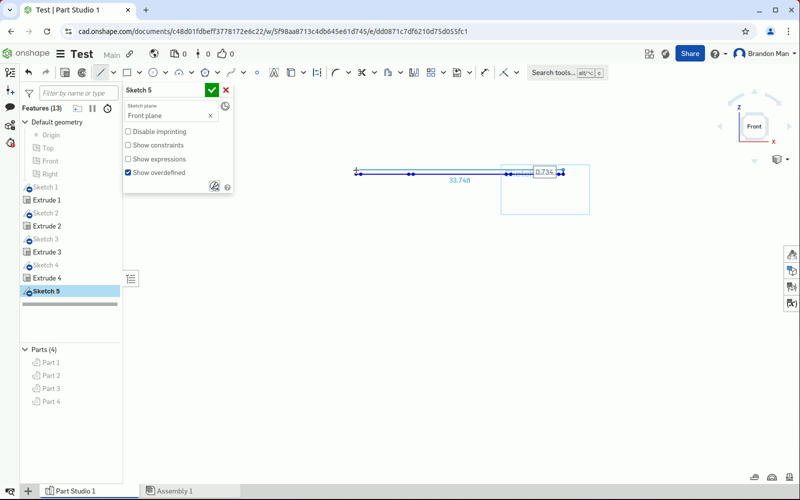
scroll(6)
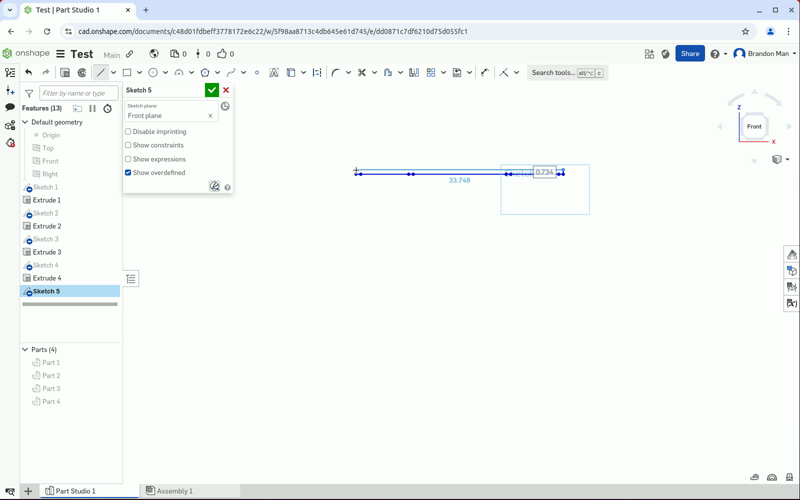
scroll(6)
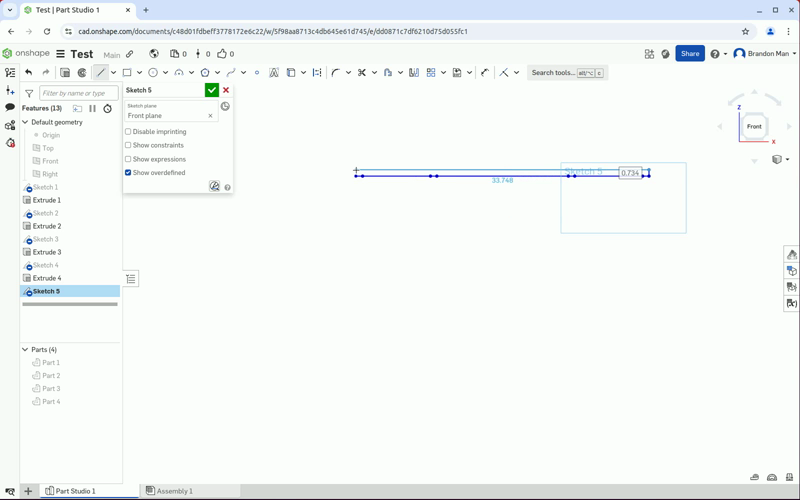
scroll(6)
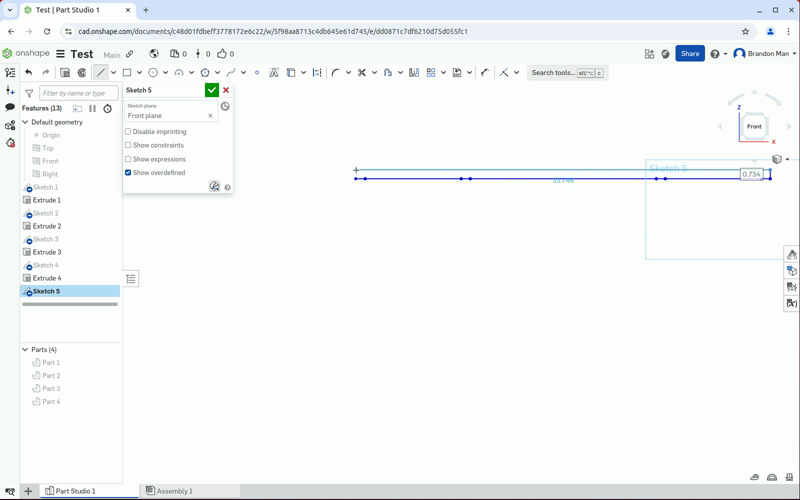
scroll(6)
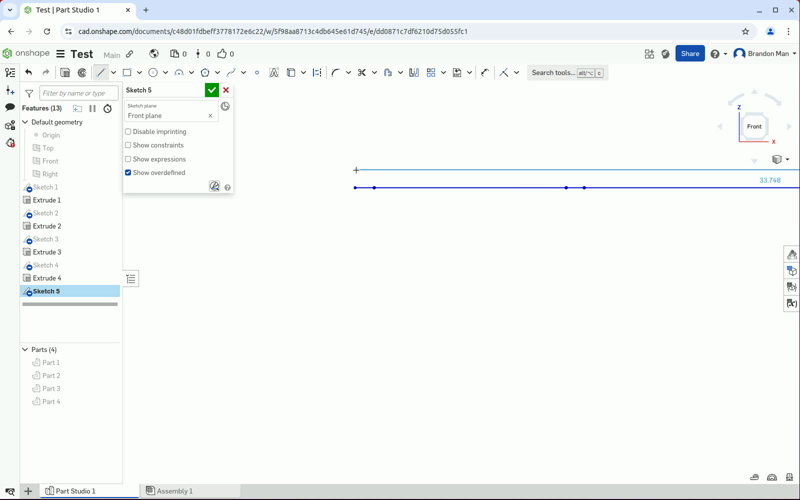
scroll(6)
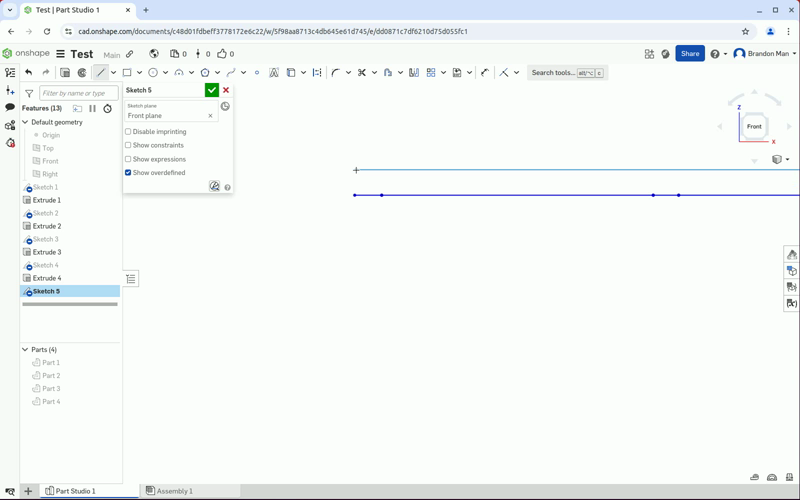
scroll(6)
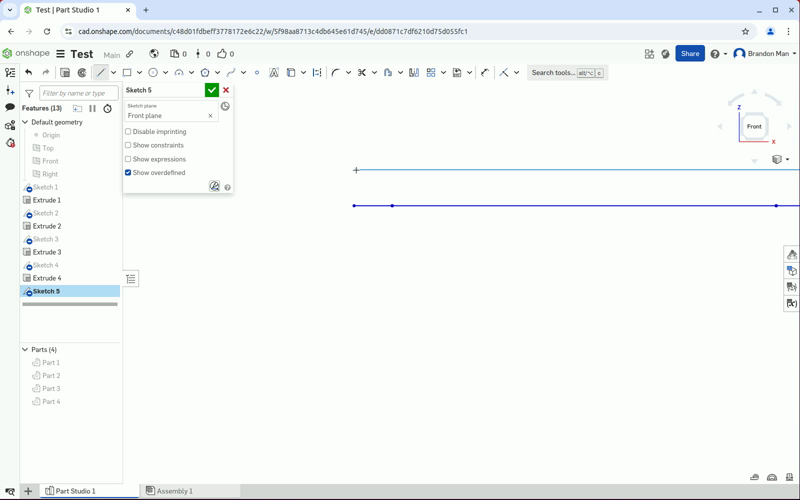
scroll(6)
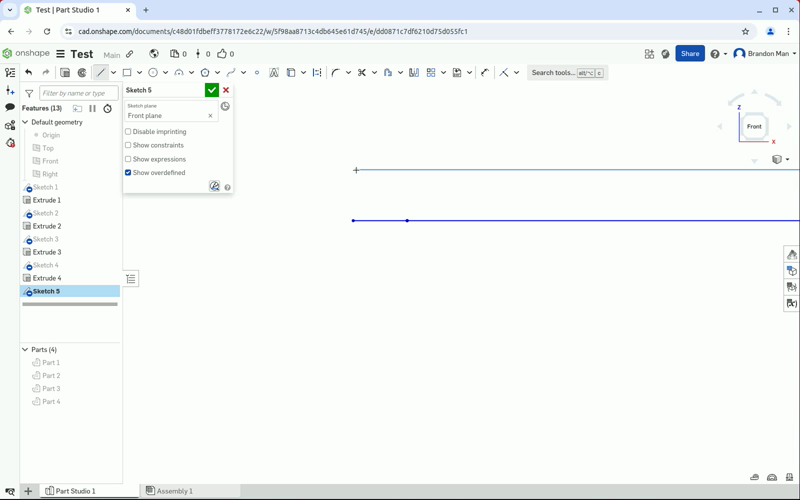
click(356, 169)
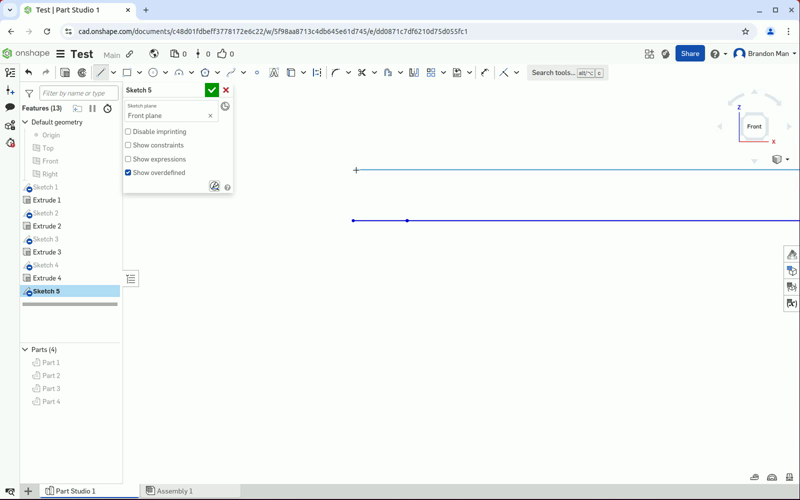
scroll(-6)
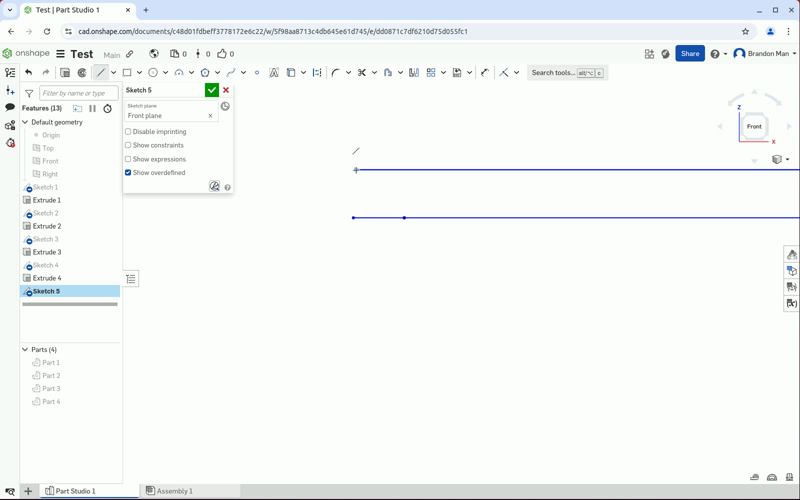
scroll(-6)
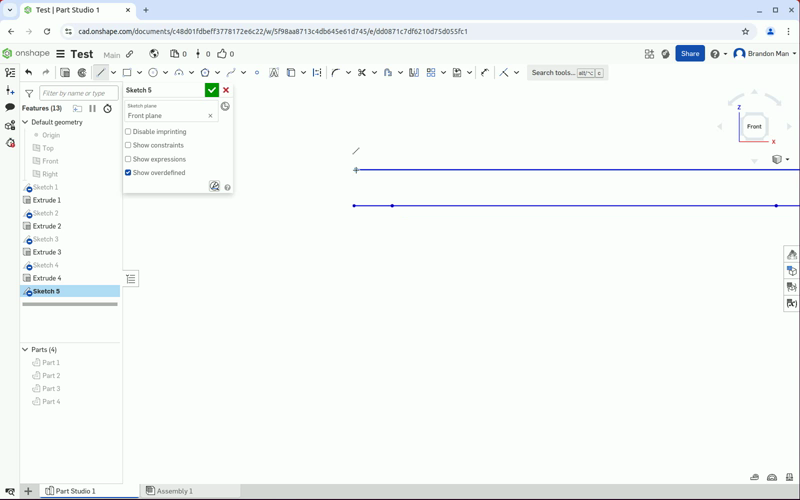
scroll(-6)
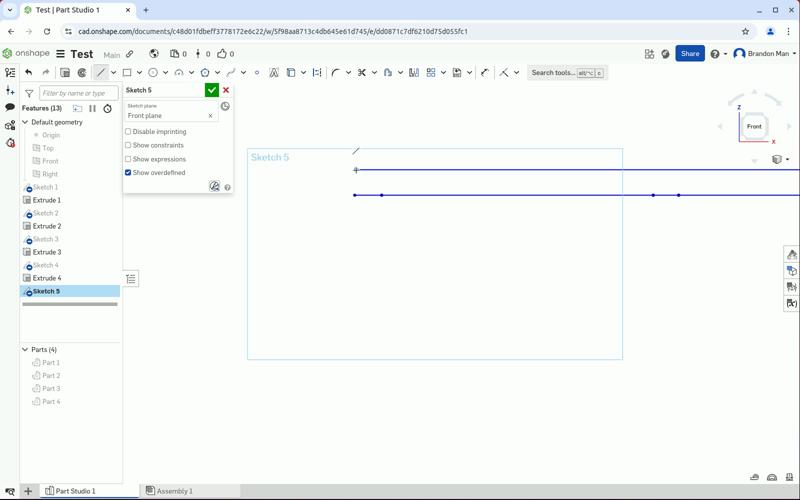
scroll(-6)
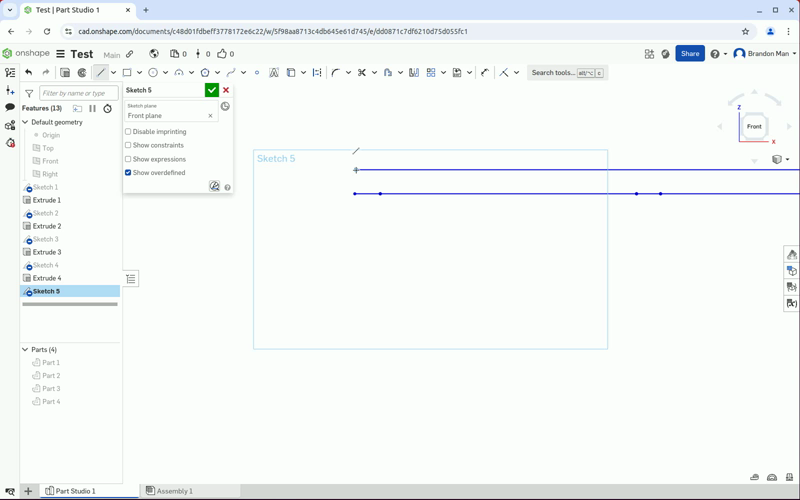
scroll(-6)
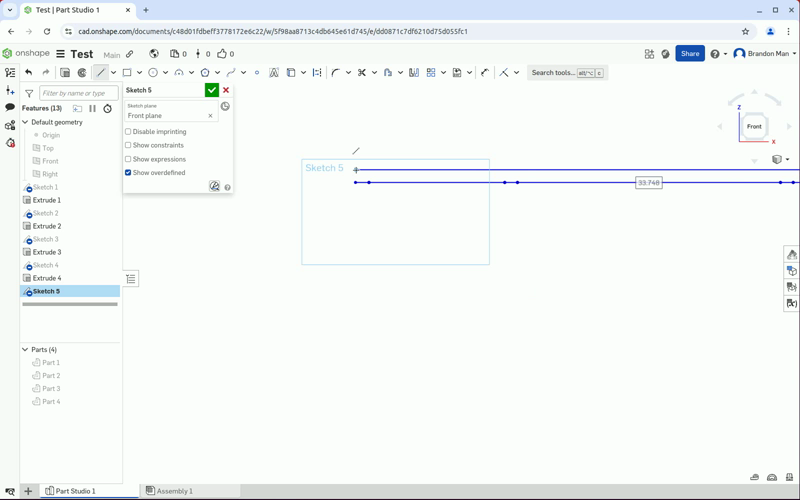
scroll(-6)
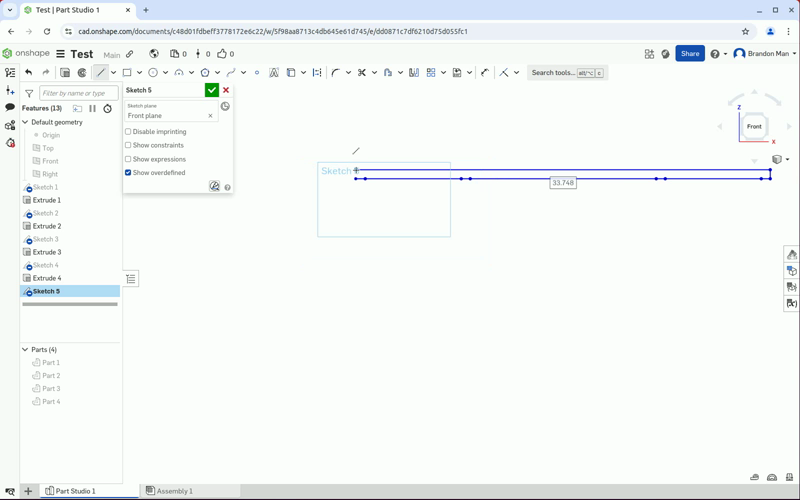
scroll(-6)
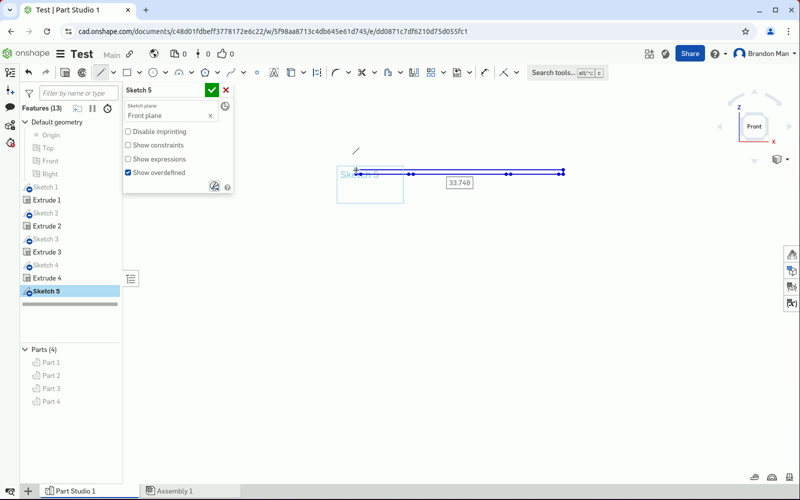
key_up(shift)
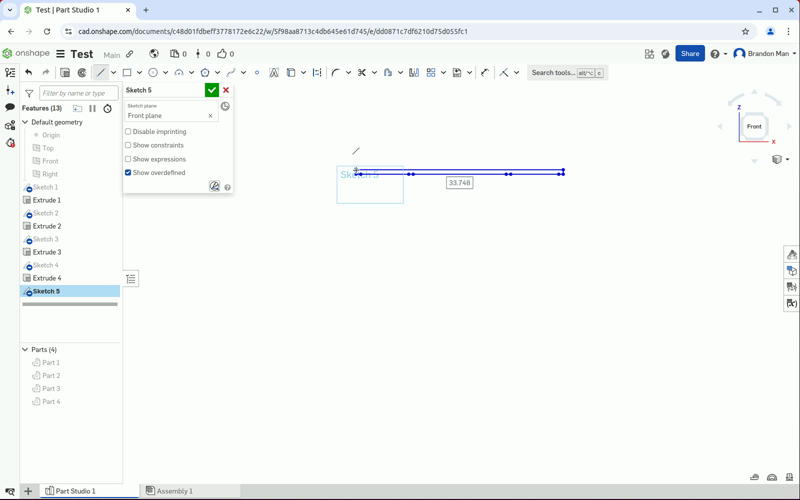
mouse_move(386, 169)
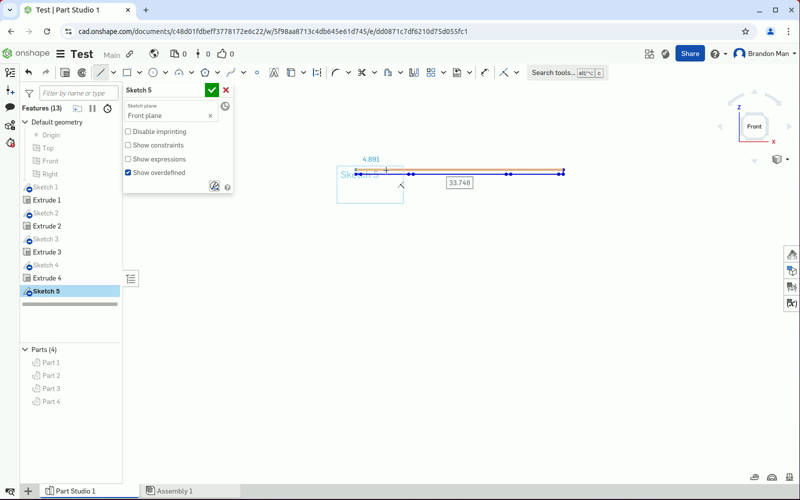
key_down(shift)
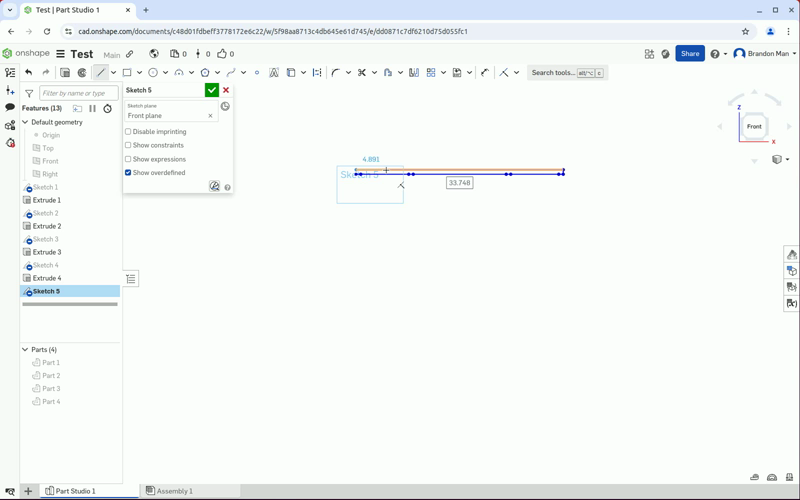
mouse_move(356, 174)
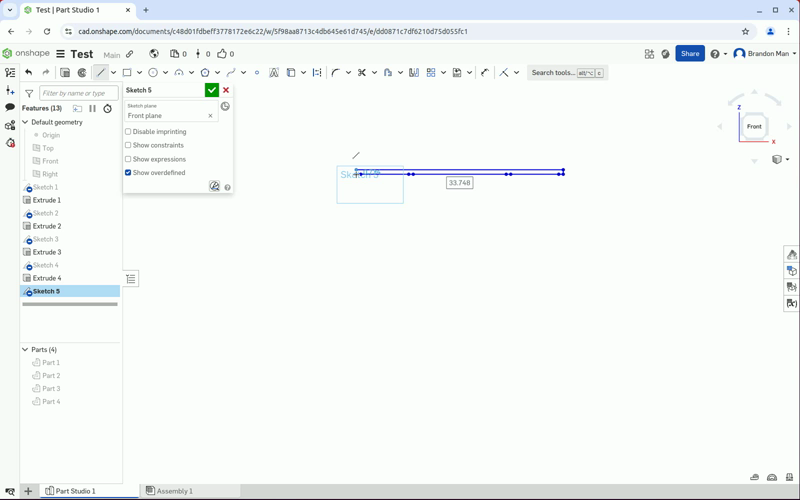
scroll(6)
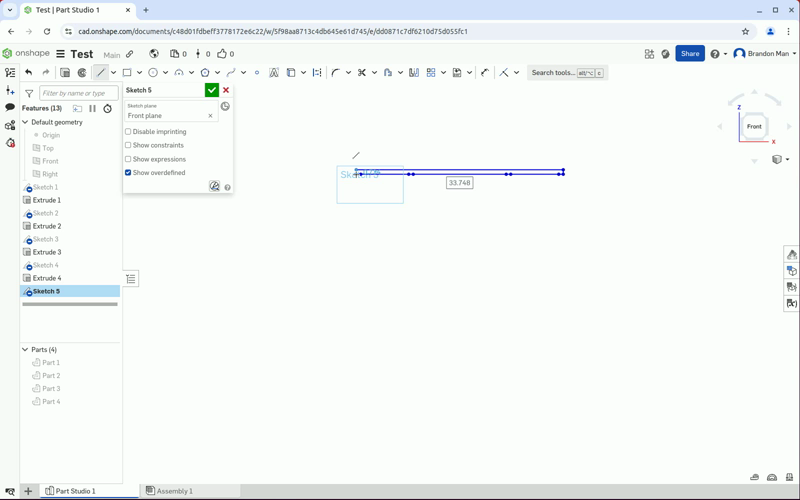
scroll(6)
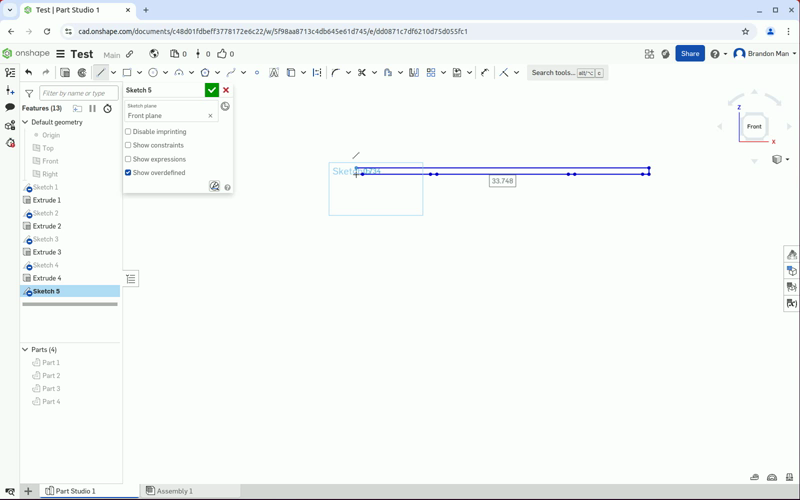
scroll(6)
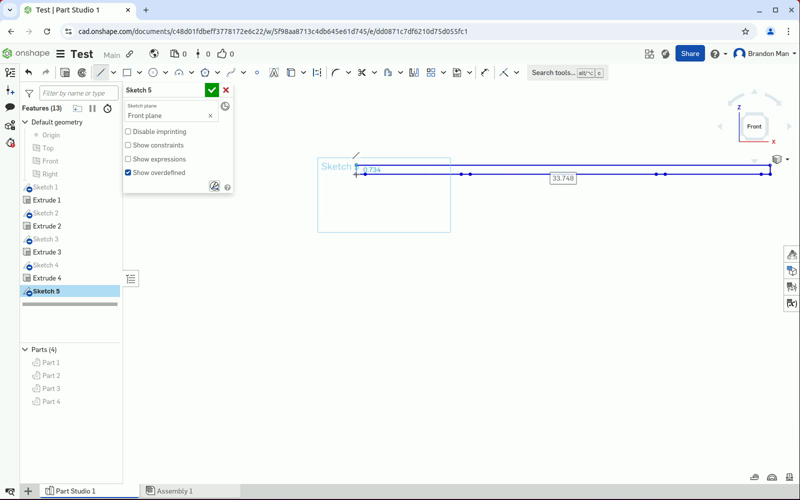
scroll(6)
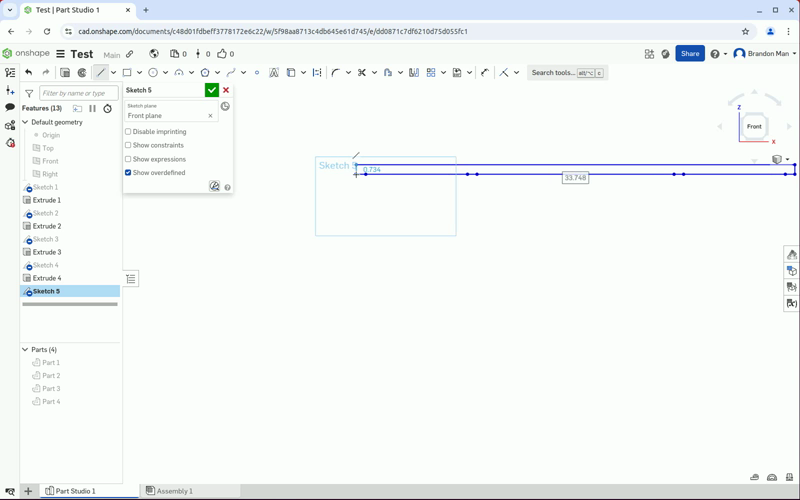
scroll(6)
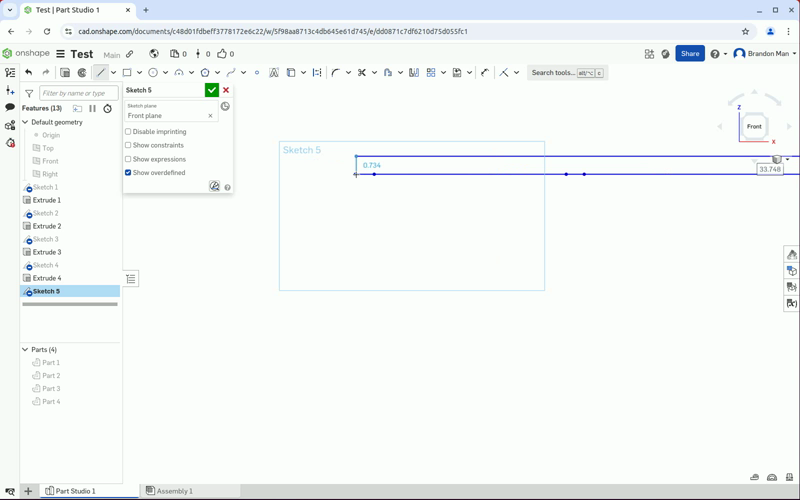
scroll(6)
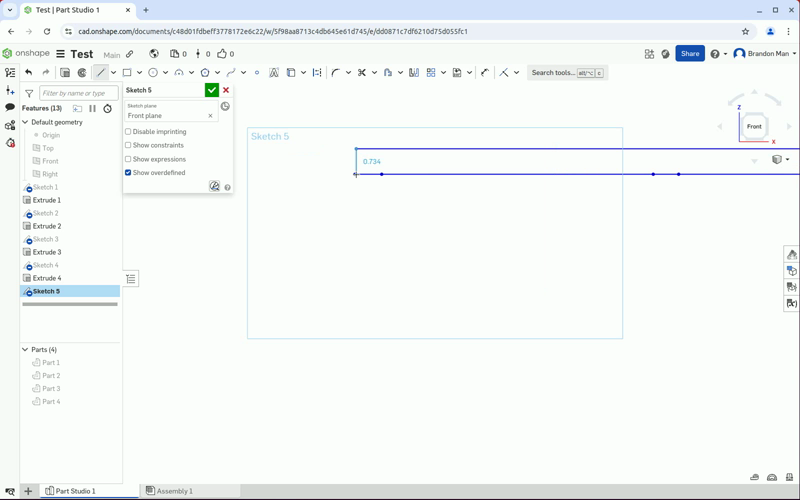
scroll(6)
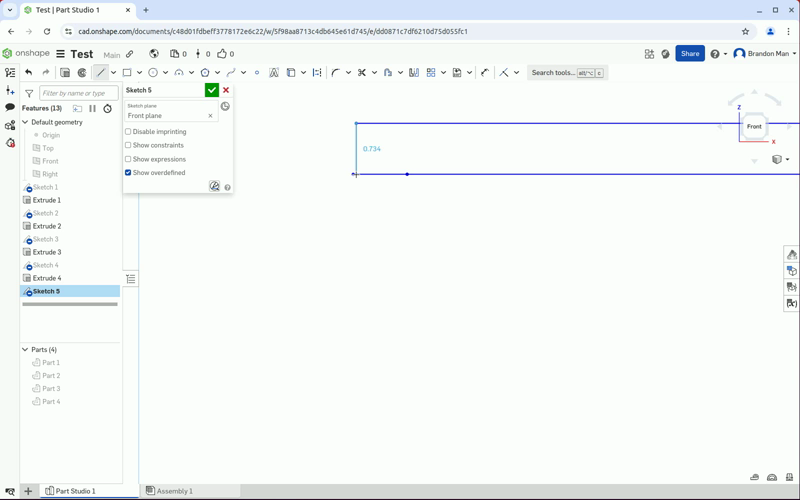
key_up(shift)
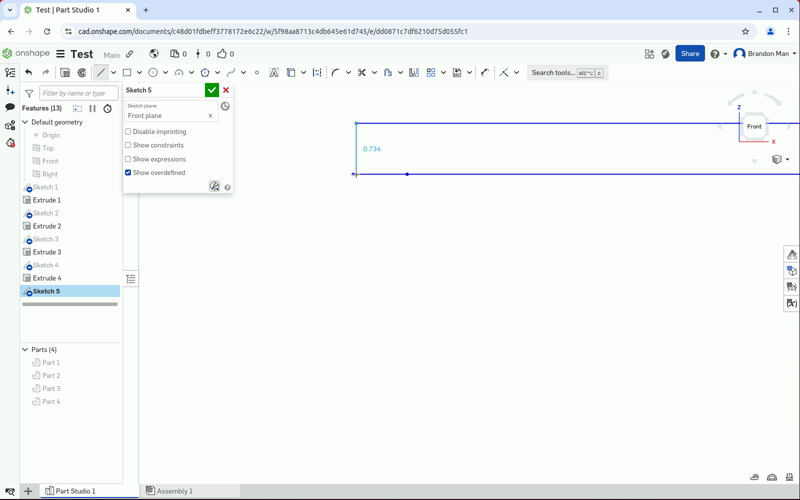
click(356, 174)
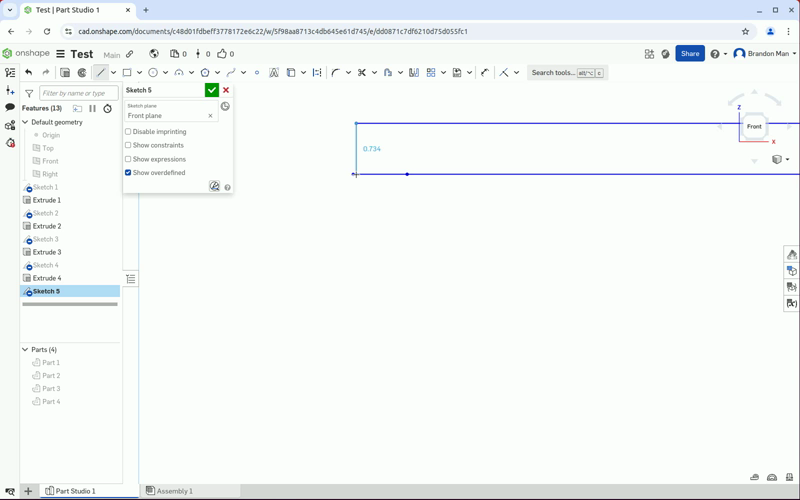
scroll(-6)
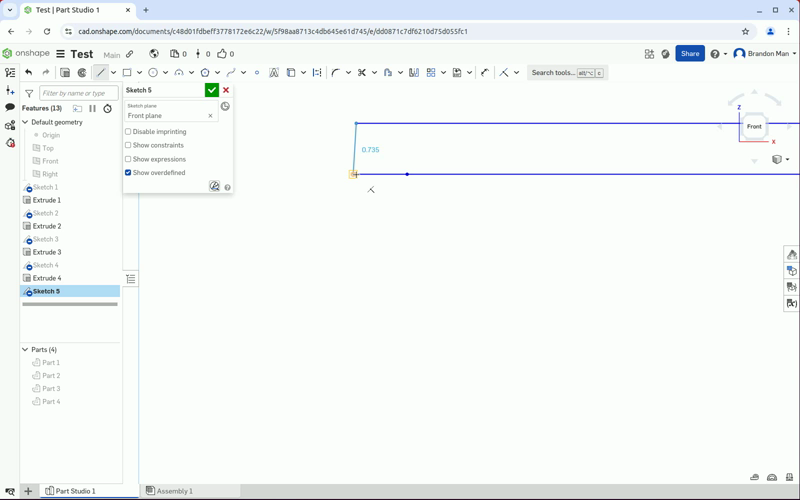
scroll(-6)
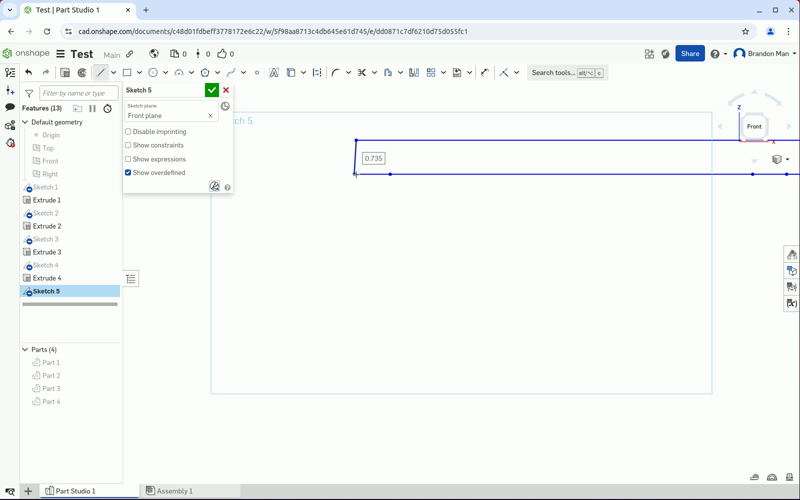
scroll(-6)
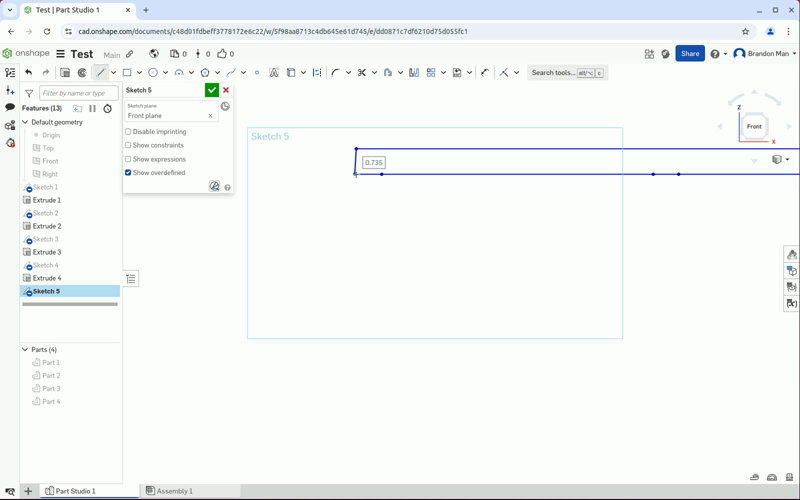
scroll(-6)
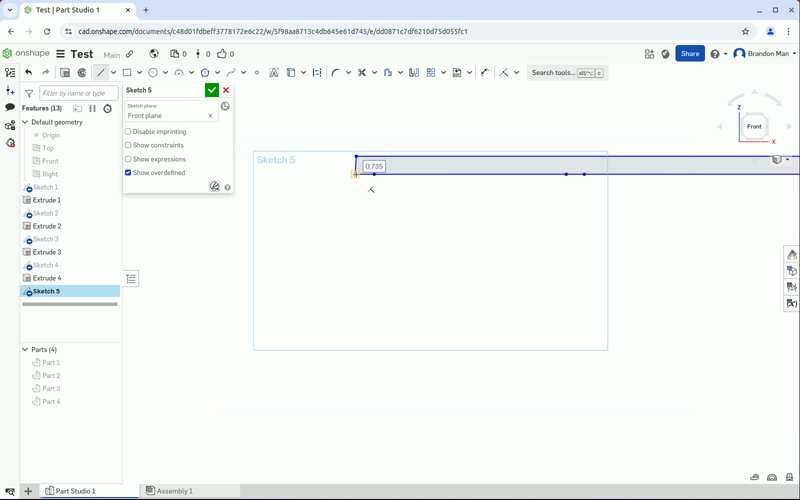
scroll(-6)
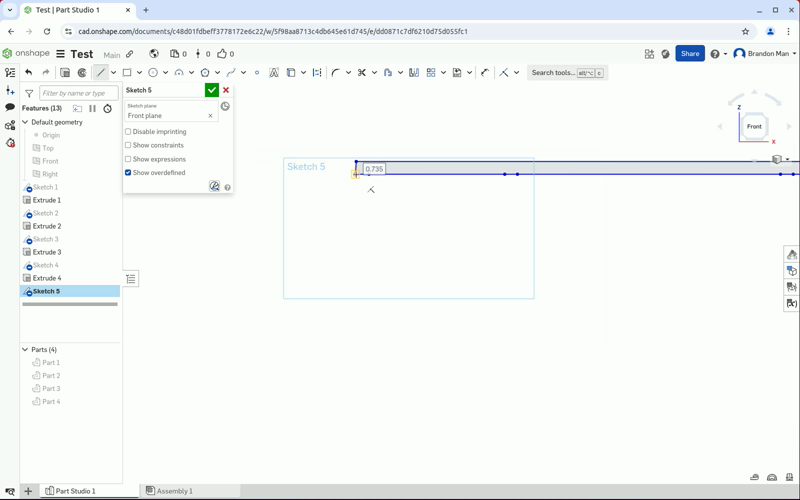
scroll(-6)
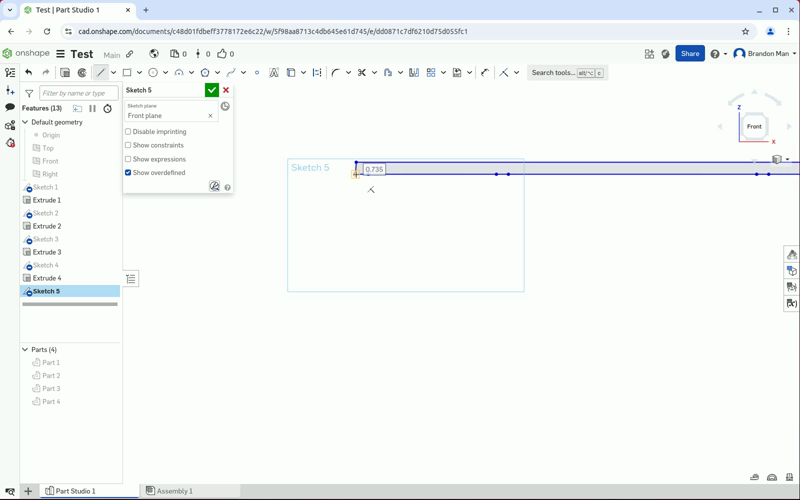
scroll(-6)
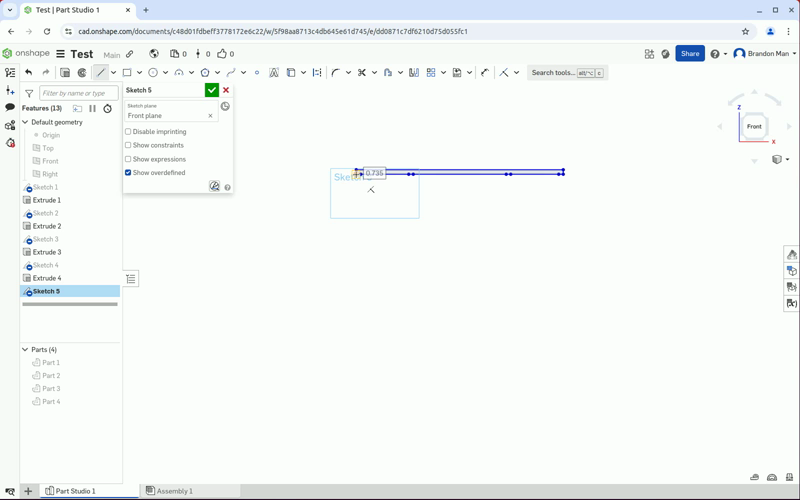
key(esc)
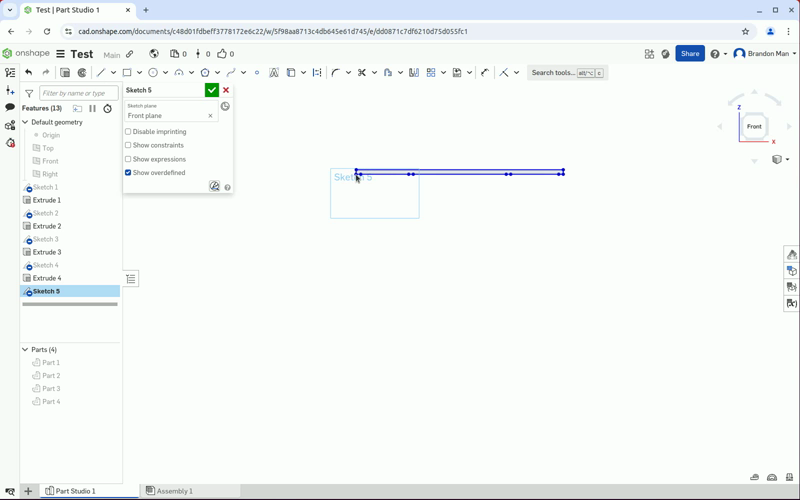
mouse_move(497, 170)
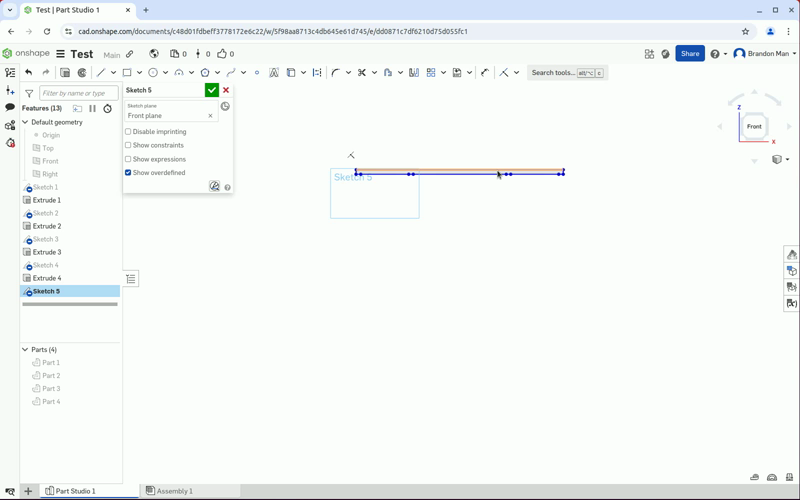
scroll(6)
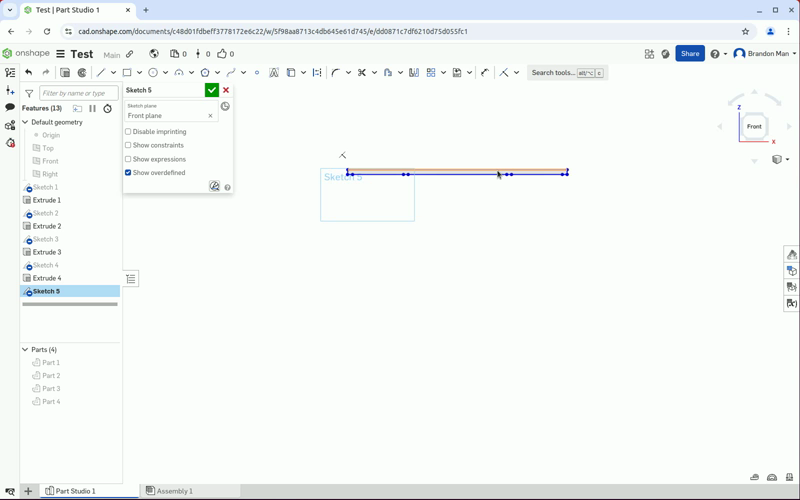
scroll(6)
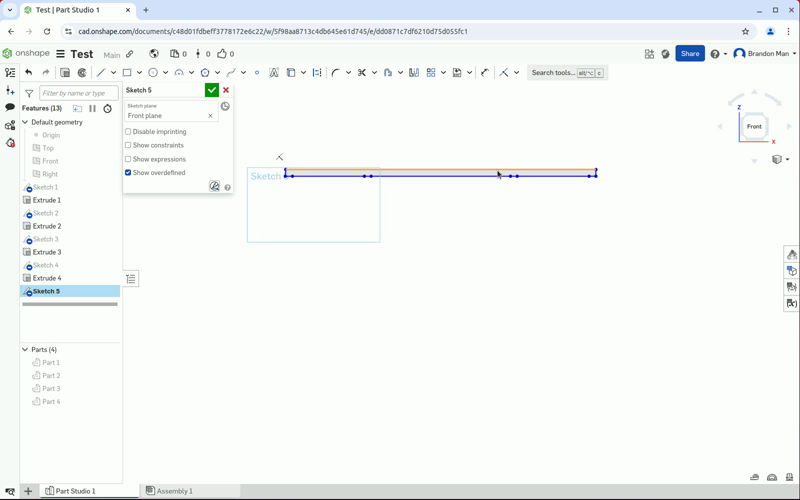
scroll(6)
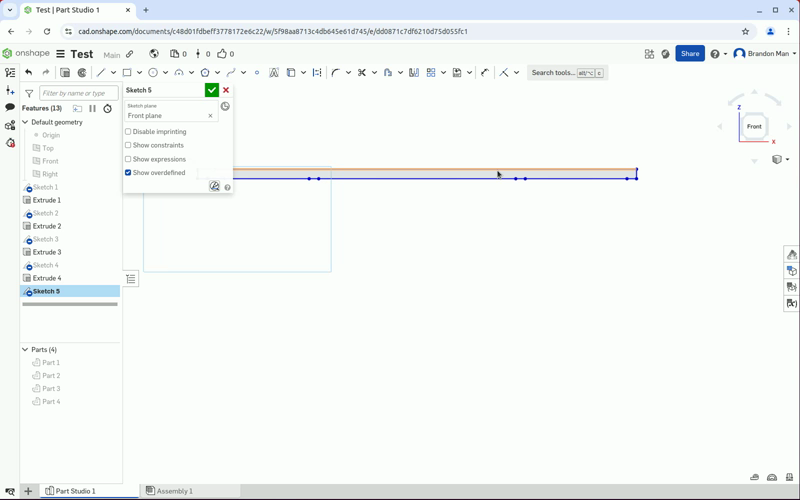
scroll(6)
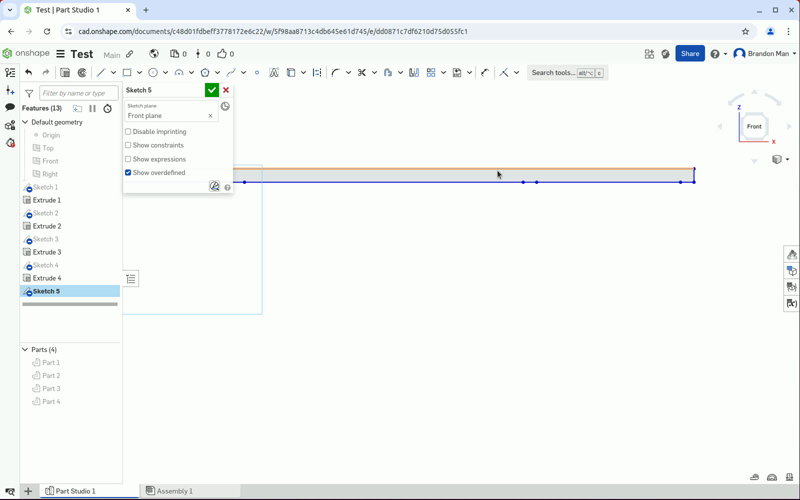
scroll(6)
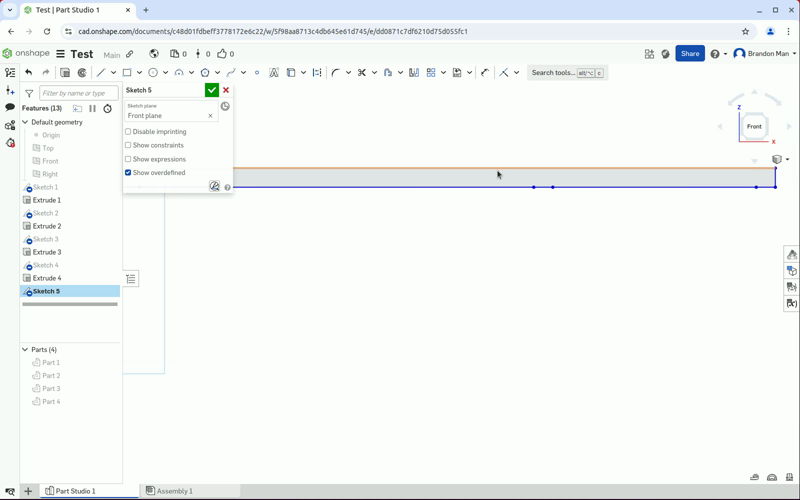
scroll(6)
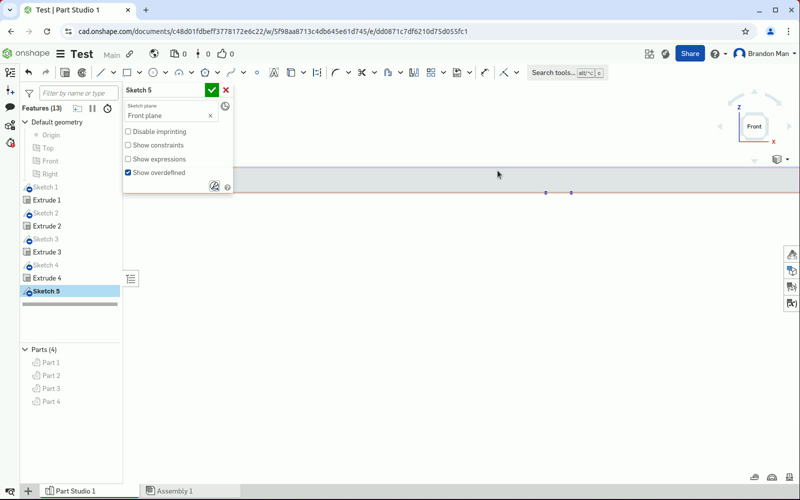
scroll(6)
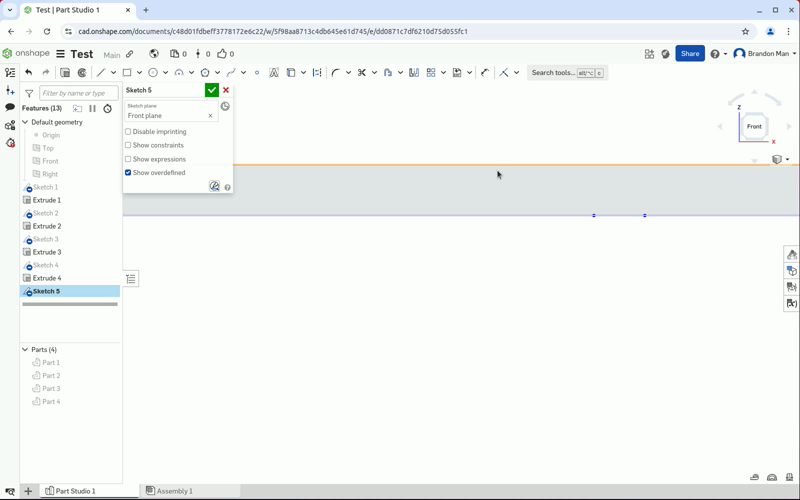
click(497, 170)
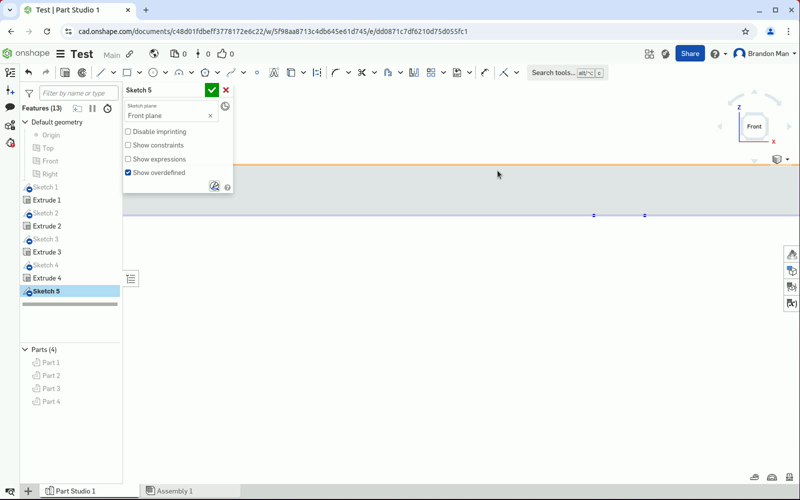
scroll(-6)
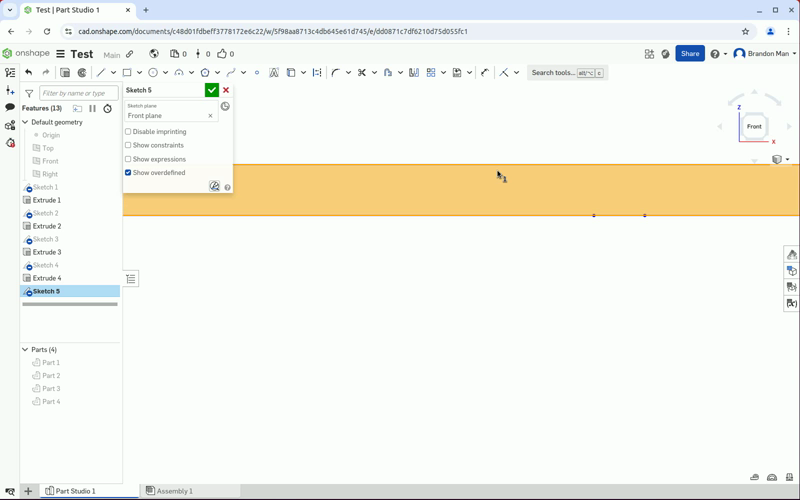
scroll(-6)
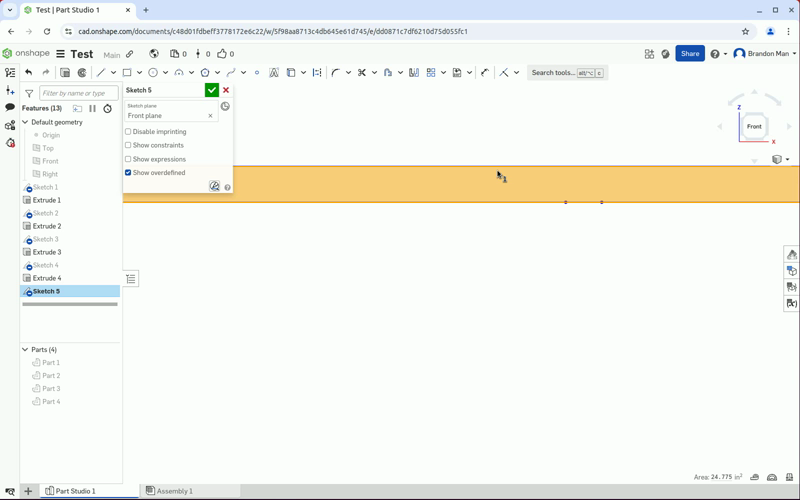
scroll(-6)
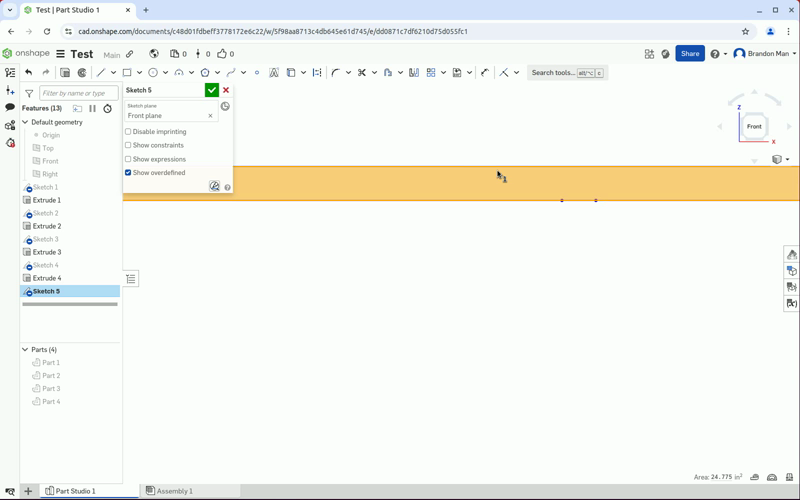
scroll(-6)
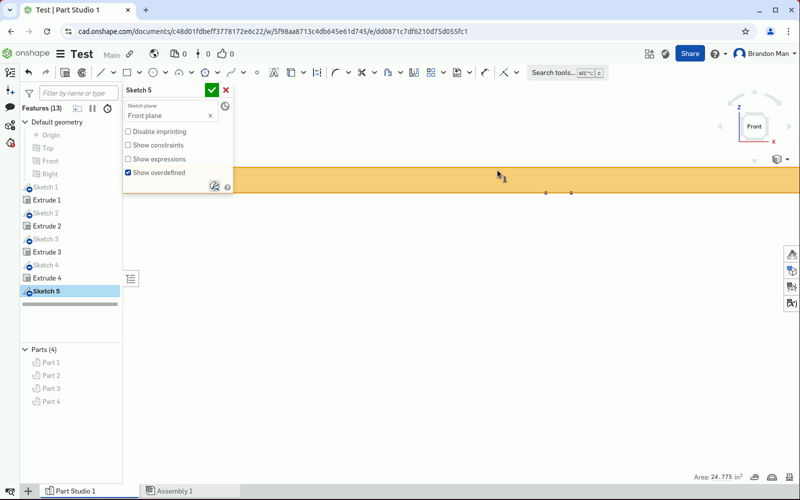
scroll(-6)
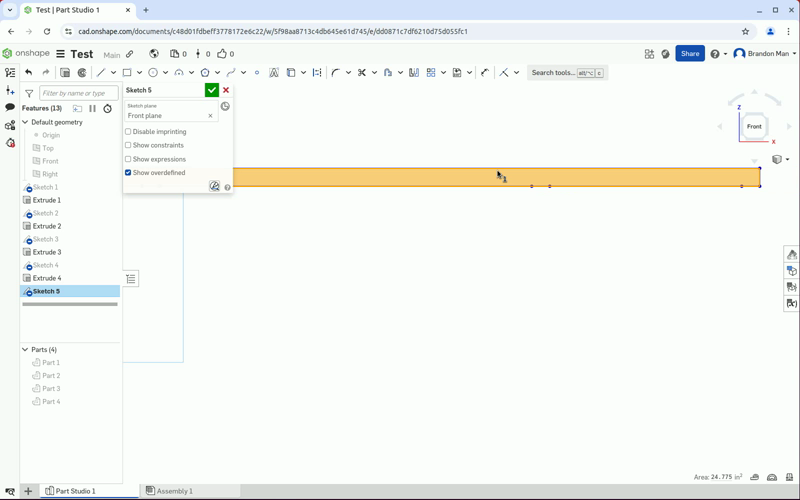
scroll(-6)
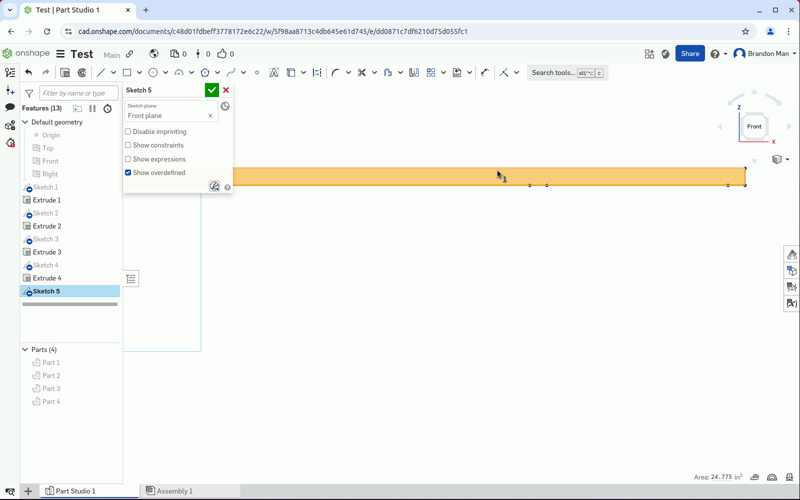
scroll(-6)
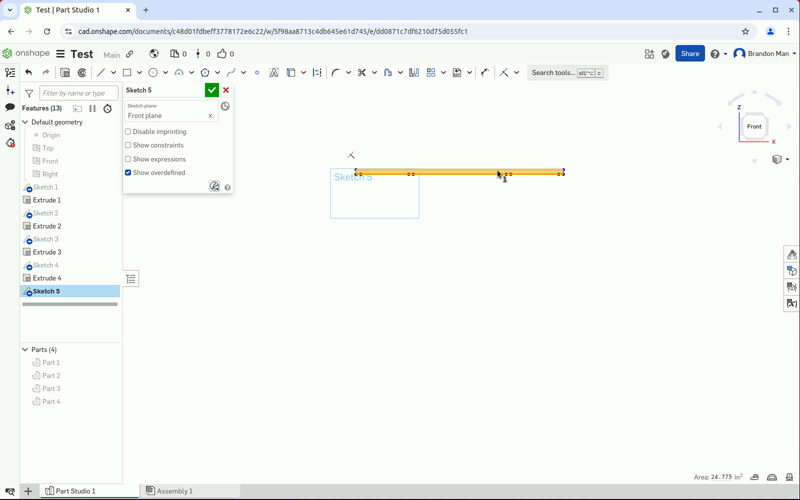
mouse_move(73, 352)
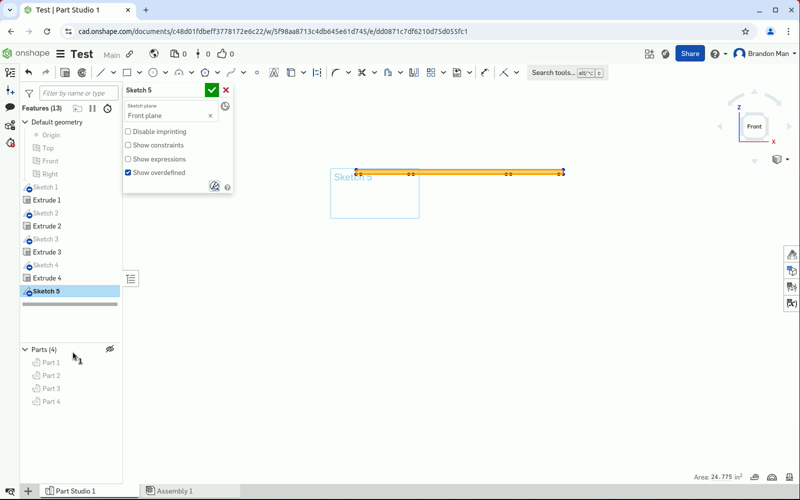
key(shift+y)
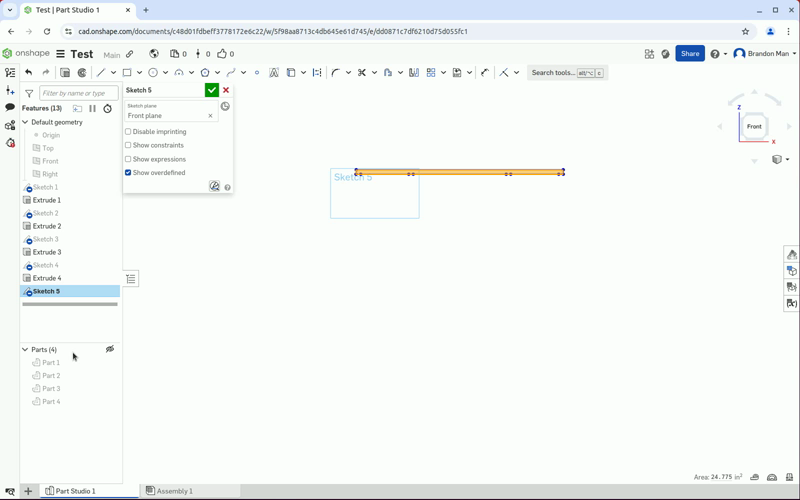
key(shift+e)
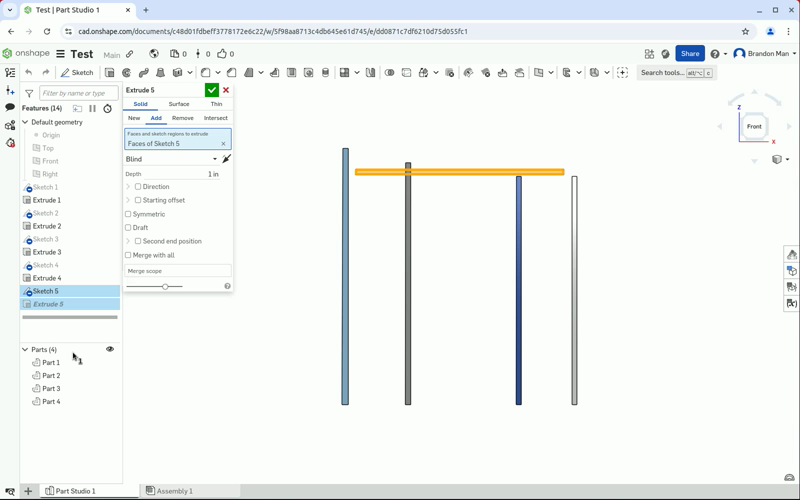
mouse_move(143, 106)
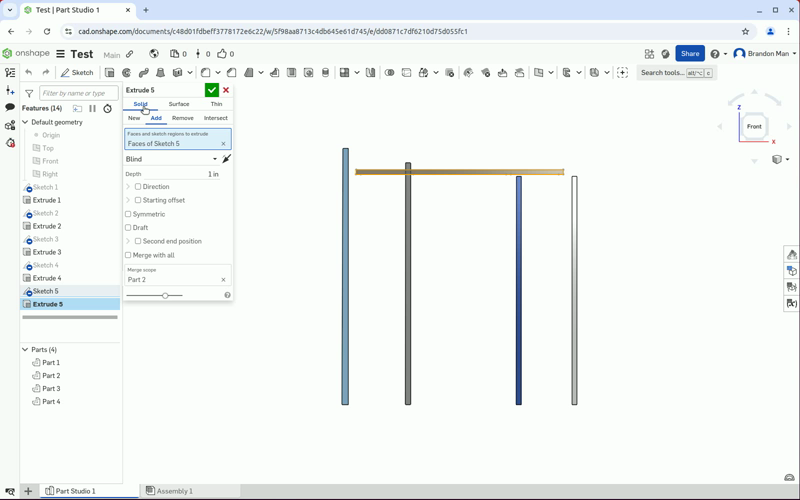
click(143, 106)
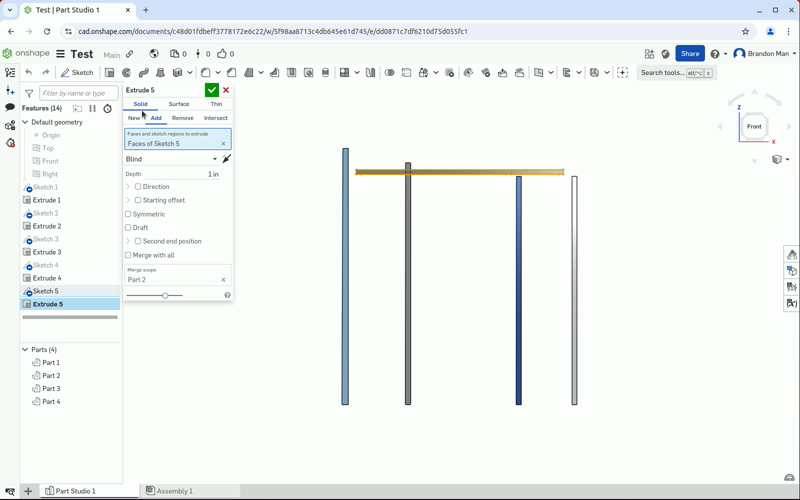
mouse_move(137, 120)
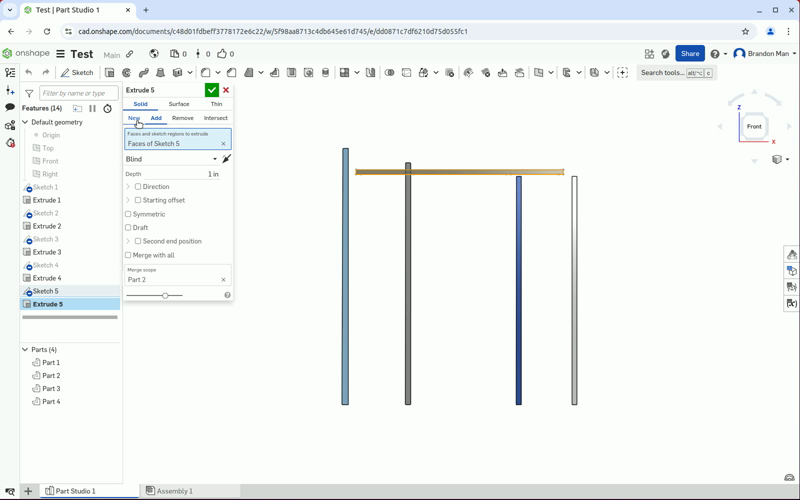
click(137, 120)
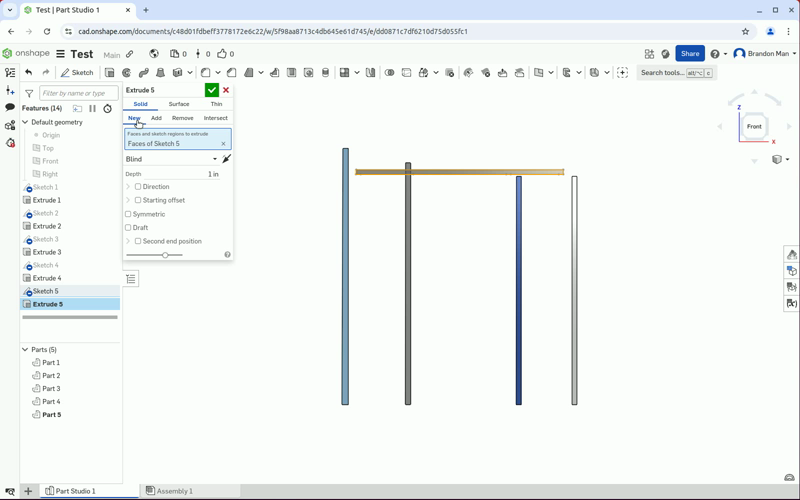
key(tab, 4)
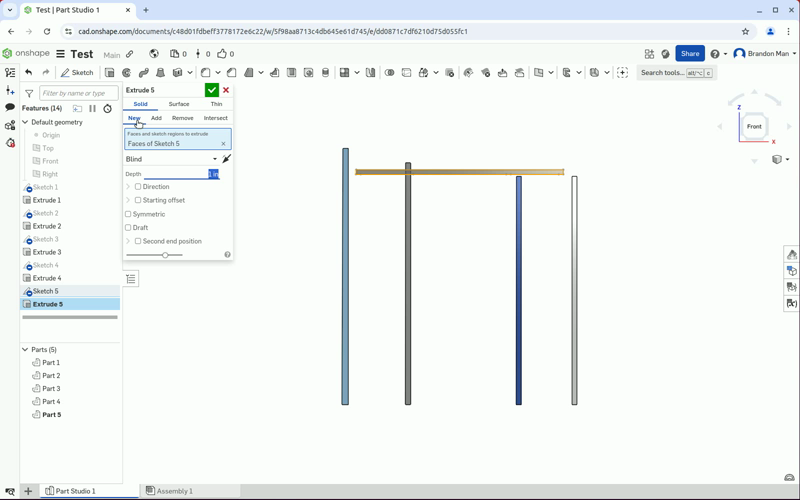
text(1.926)
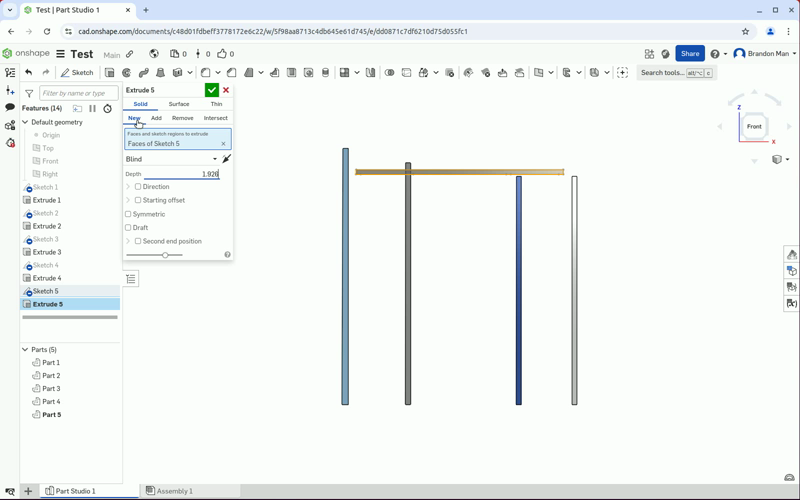
key(enter)
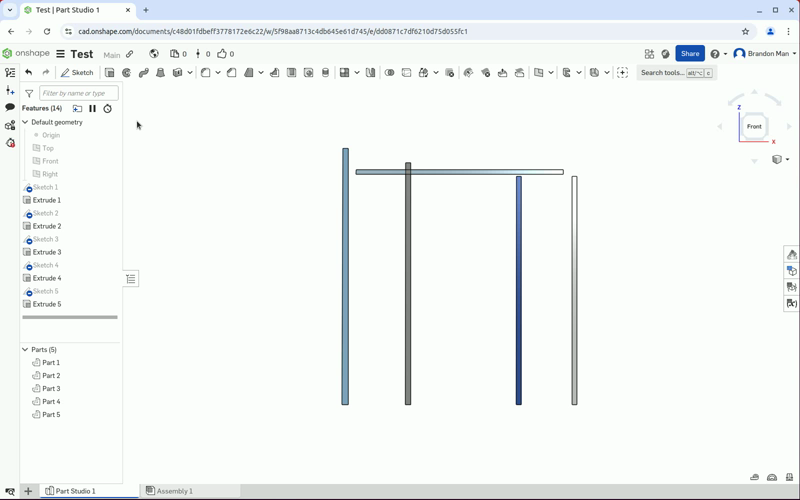
key(shift+h)
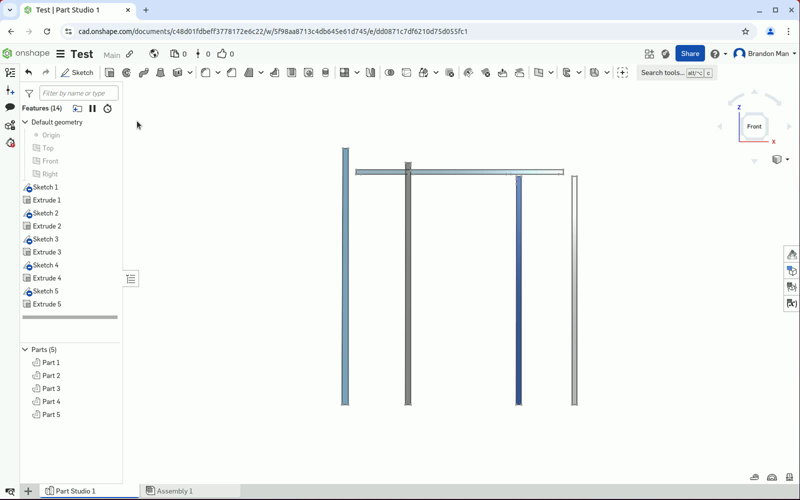
key(shift+h)
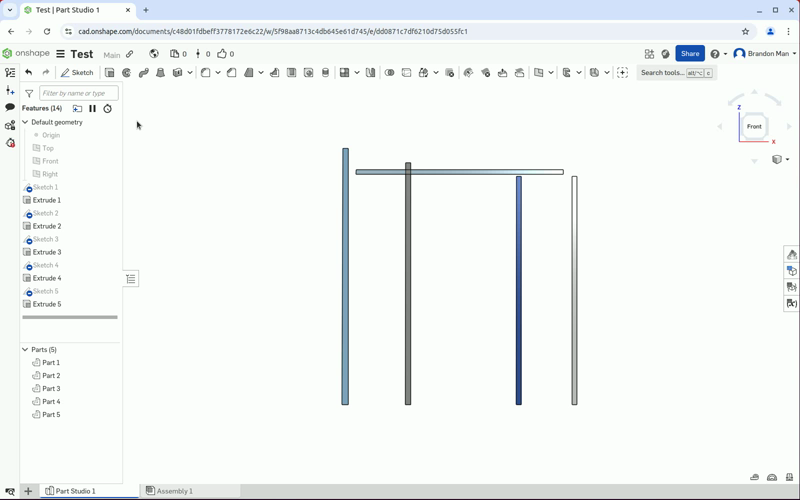
mouse_move(73, 189)
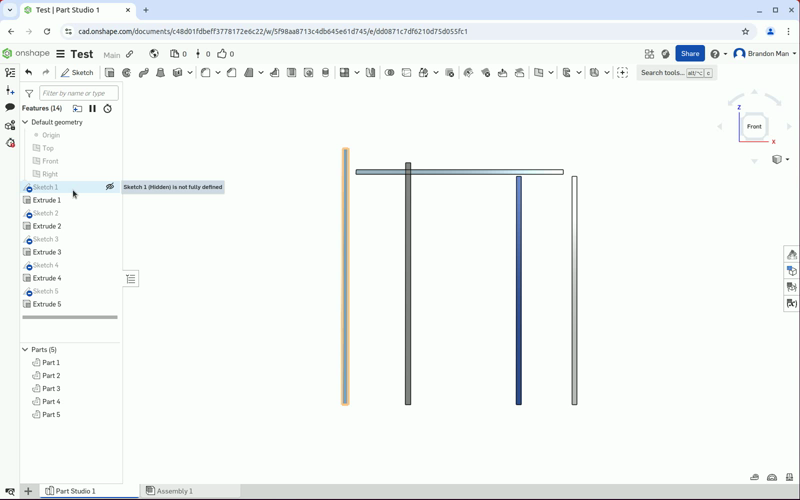
click(73, 189)
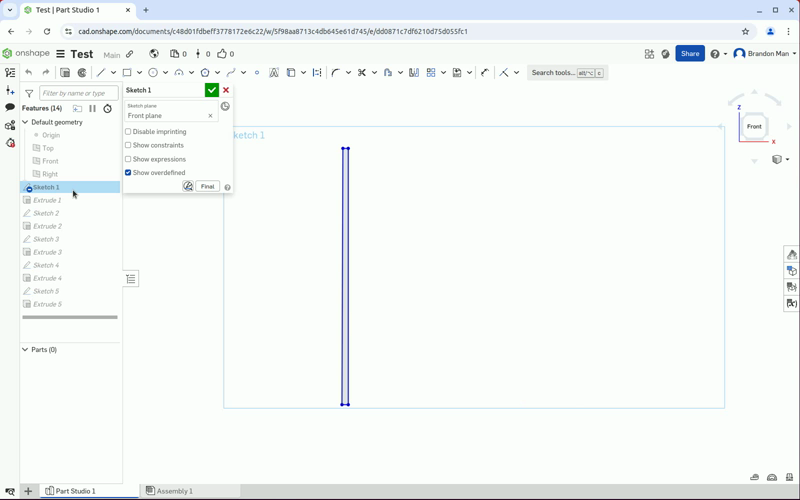
mouse_move(229, 92)
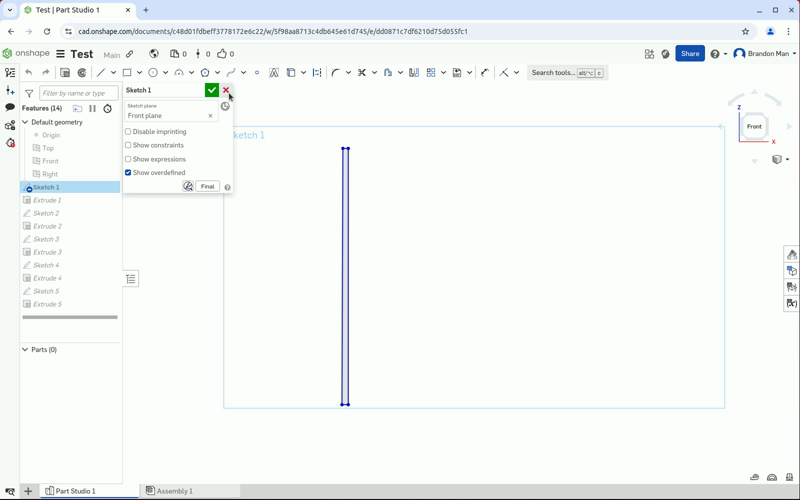
click(229, 92)
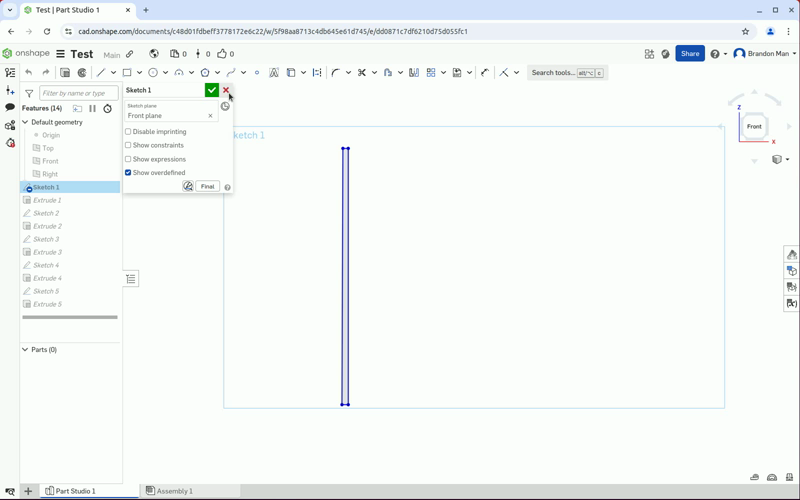
key(shift+s)
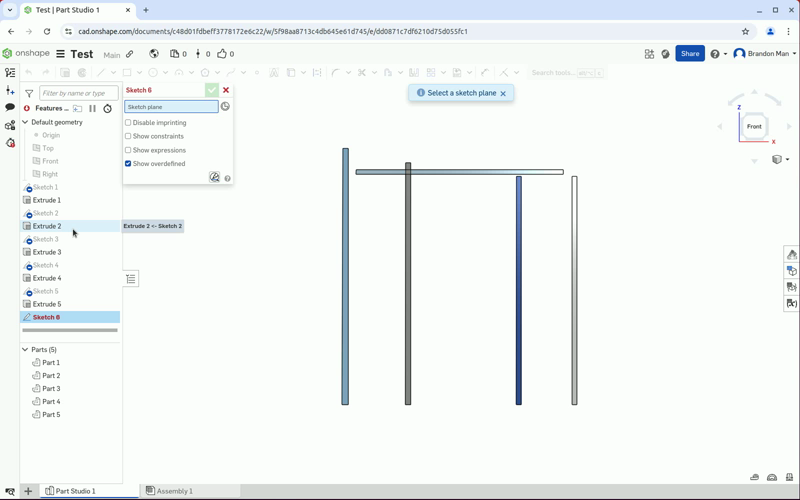
scroll(3)
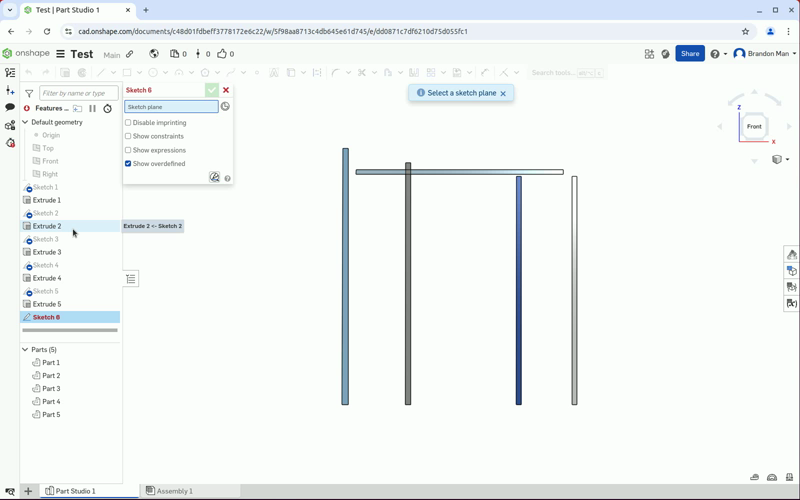
mouse_move(73, 163)
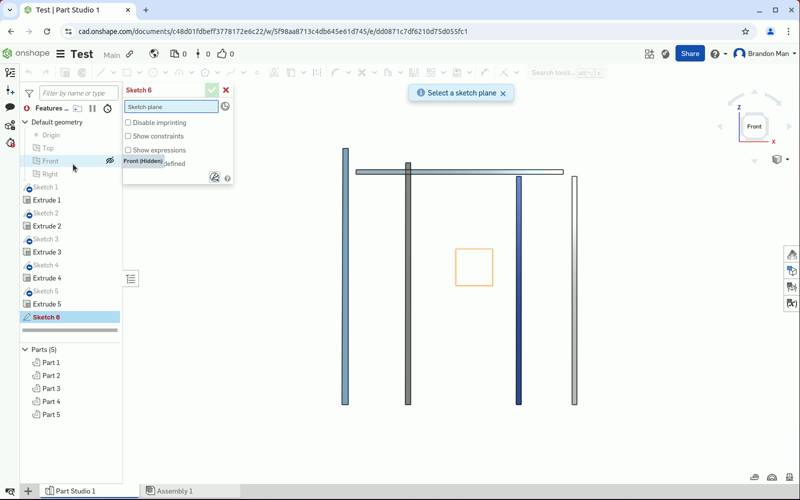
click(73, 163)
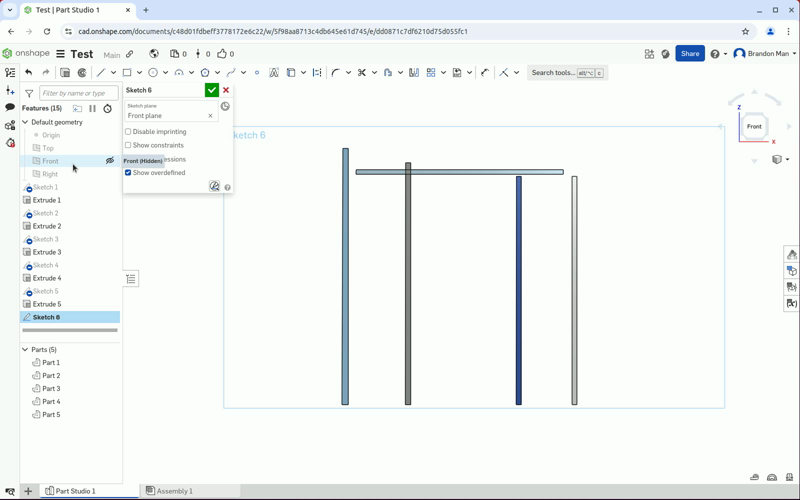
mouse_move(73, 352)
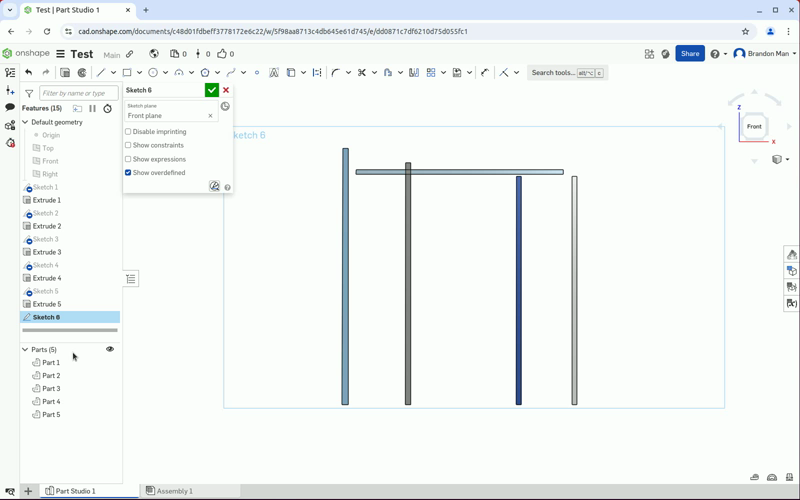
key(y)
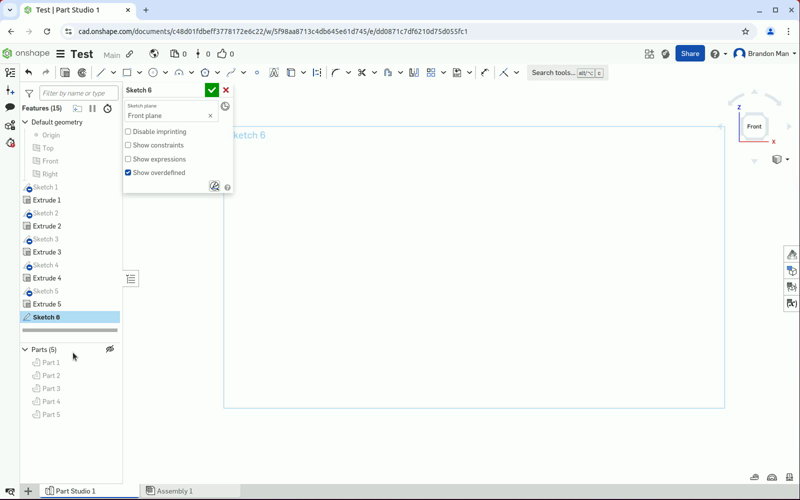
key(l)
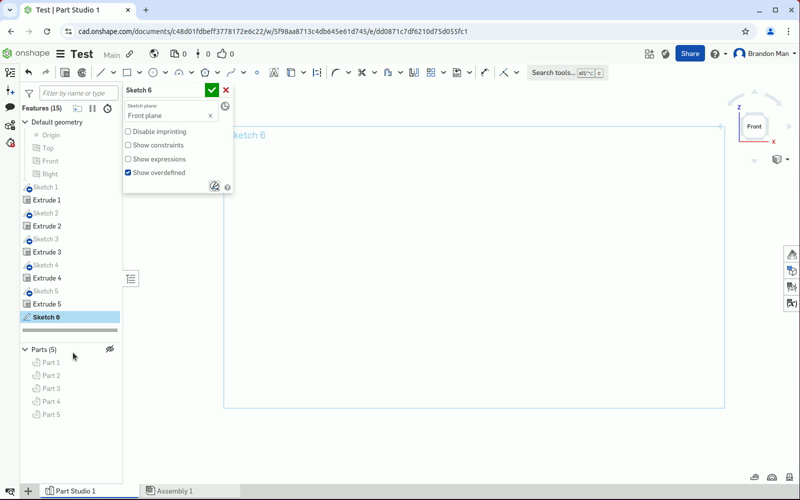
key_down(shift)
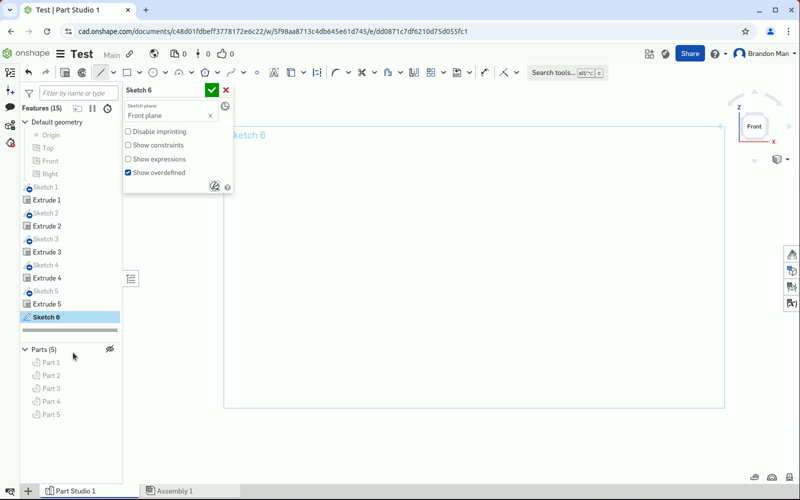
mouse_move(413, 180)
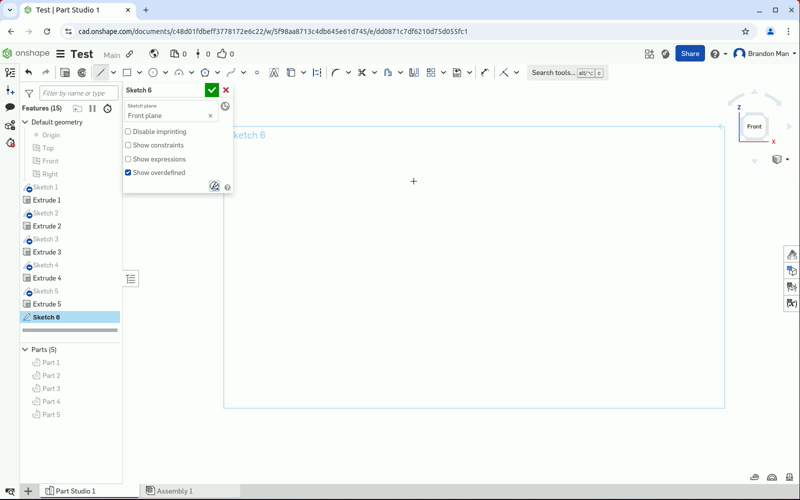
click(413, 180)
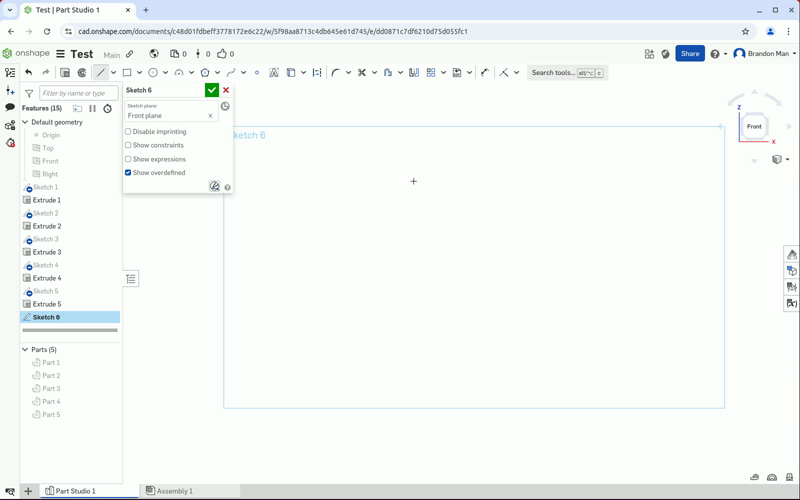
key_up(shift)
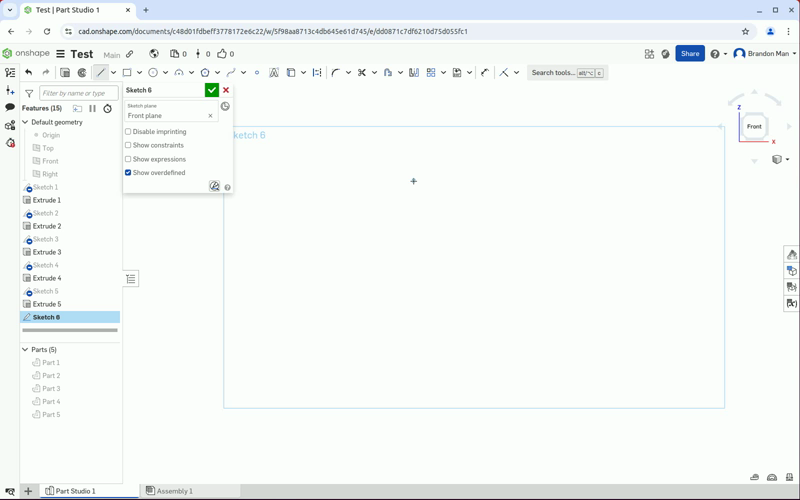
key_down(shift)
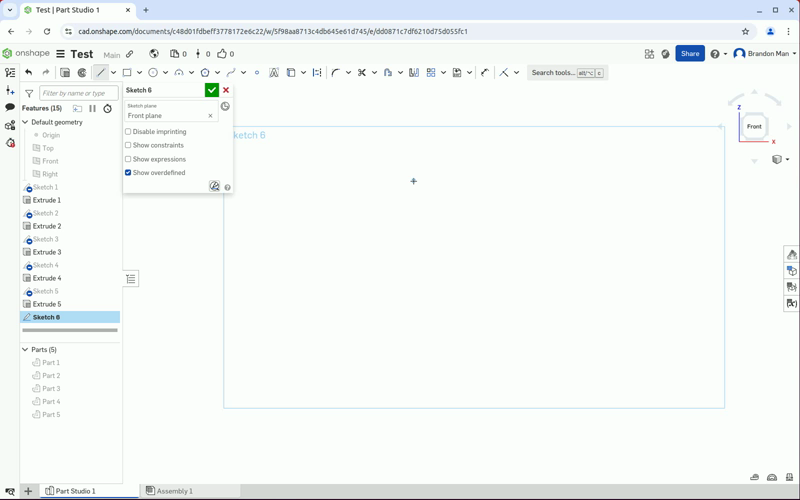
mouse_move(509, 180)
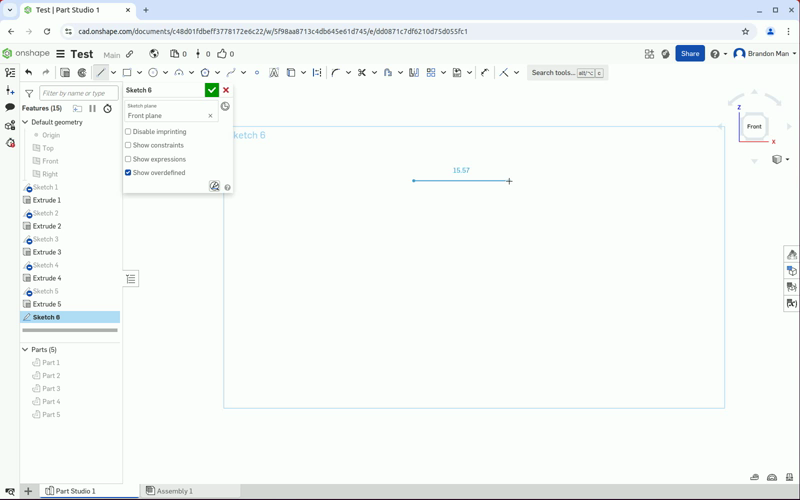
click(509, 180)
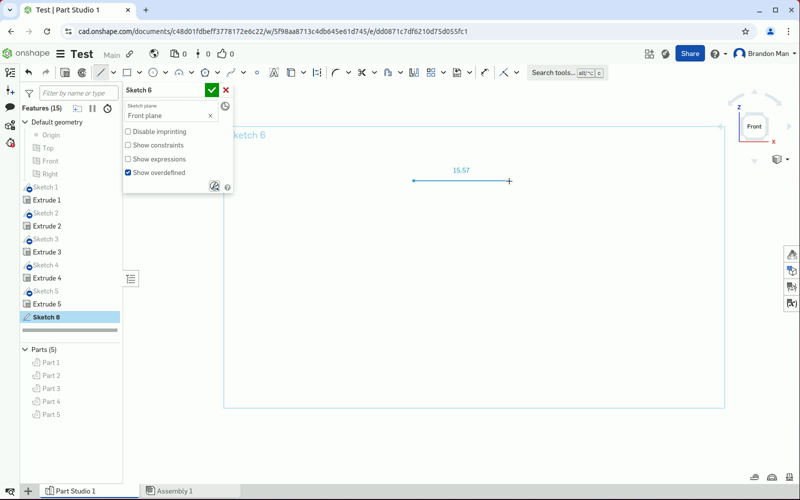
key_up(shift)
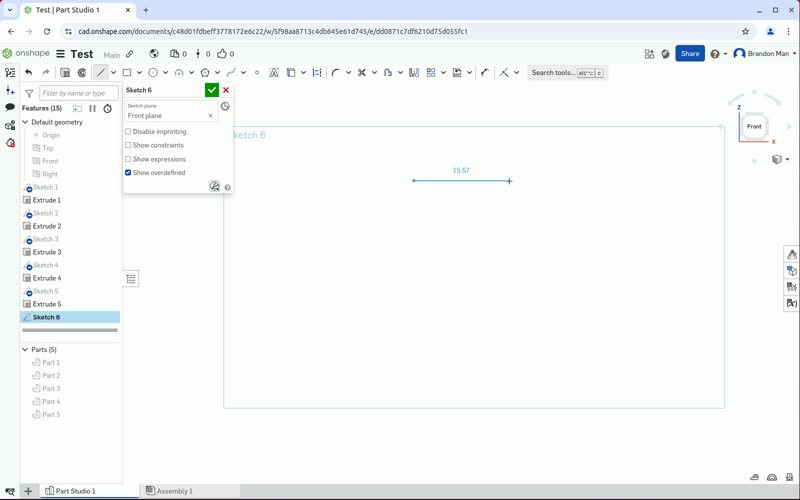
key_down(shift)
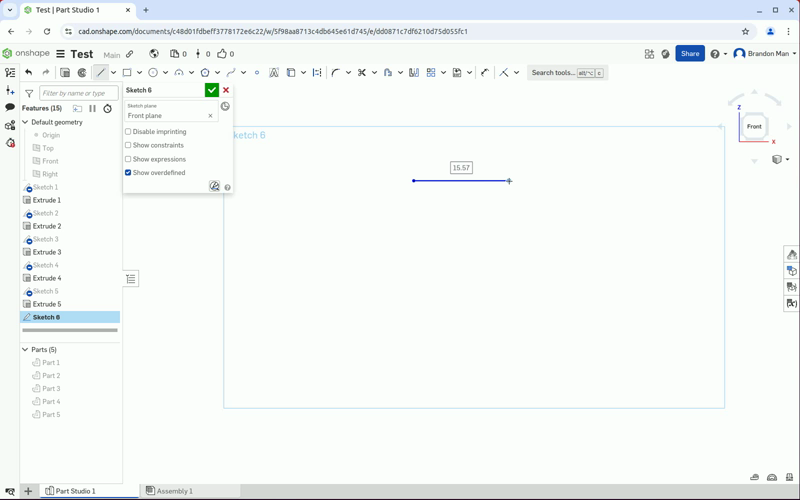
mouse_move(539, 180)
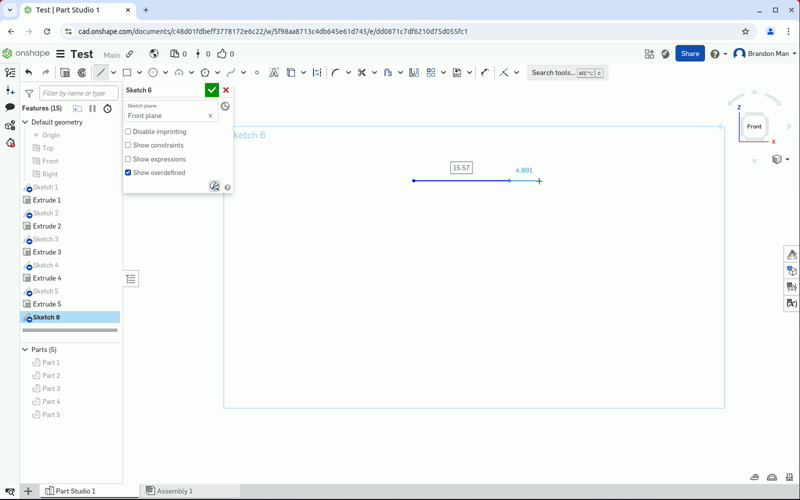
mouse_move(509, 177)
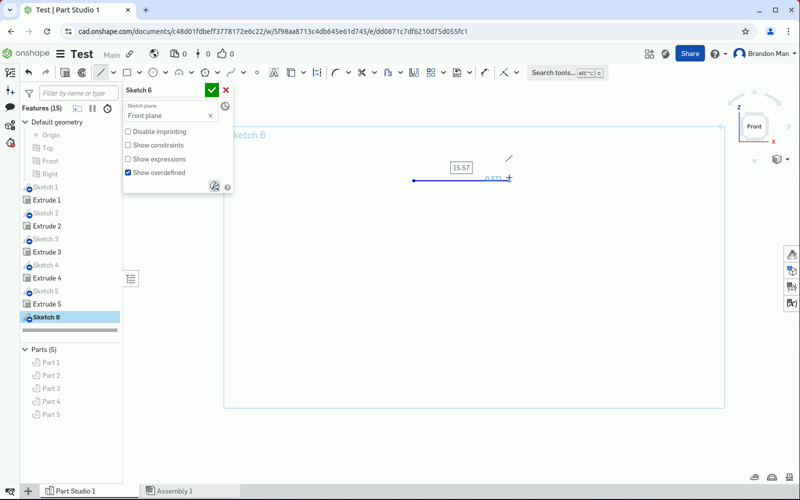
scroll(6)
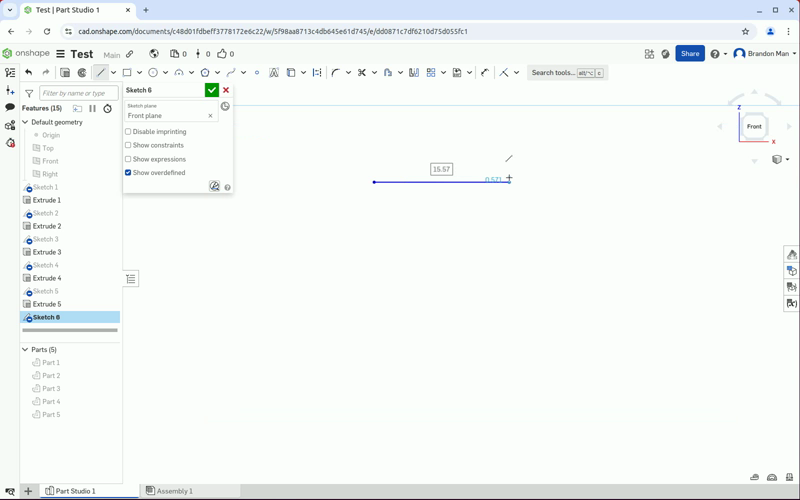
scroll(6)
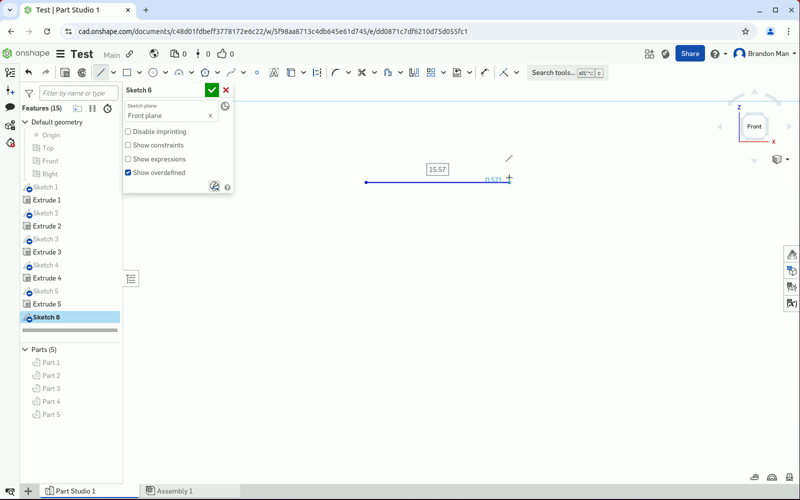
scroll(6)
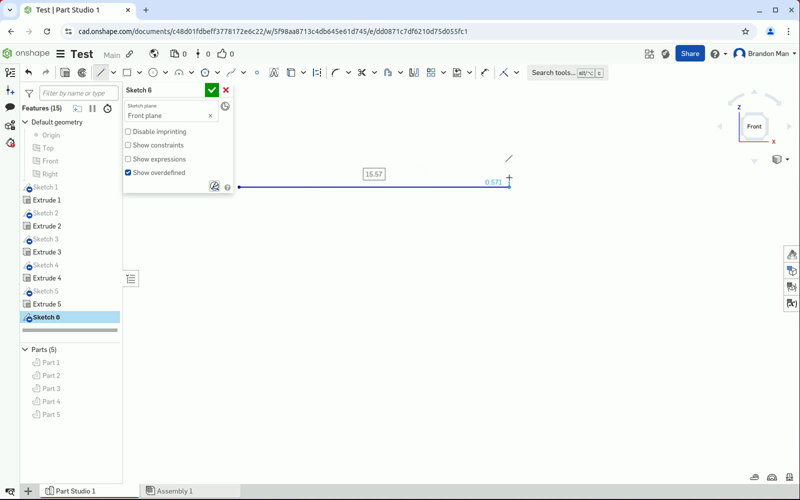
scroll(6)
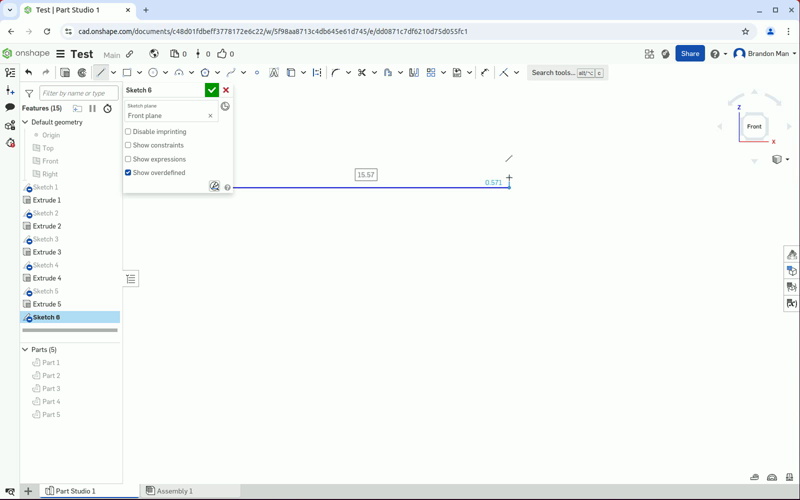
scroll(6)
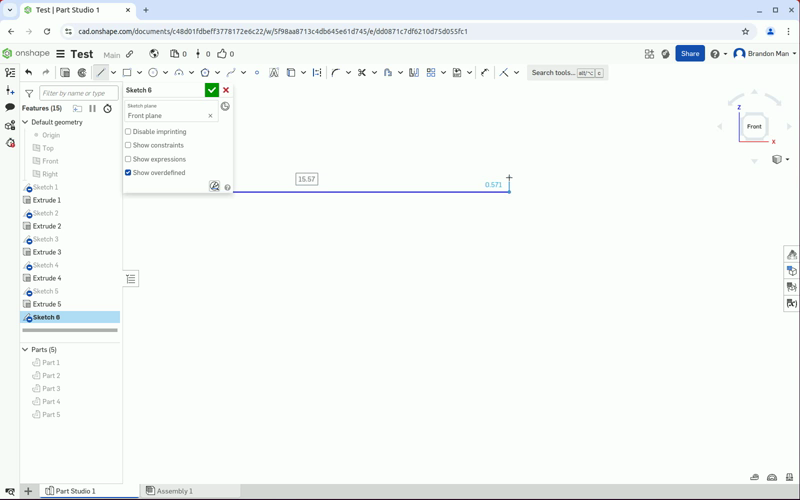
scroll(6)
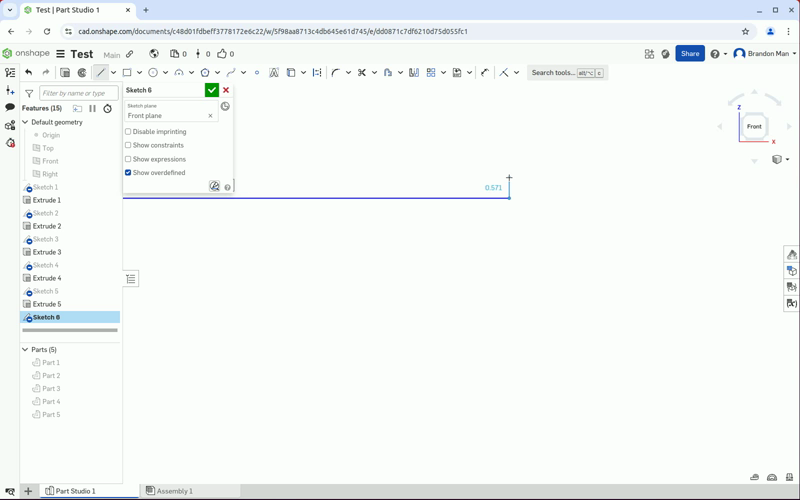
scroll(6)
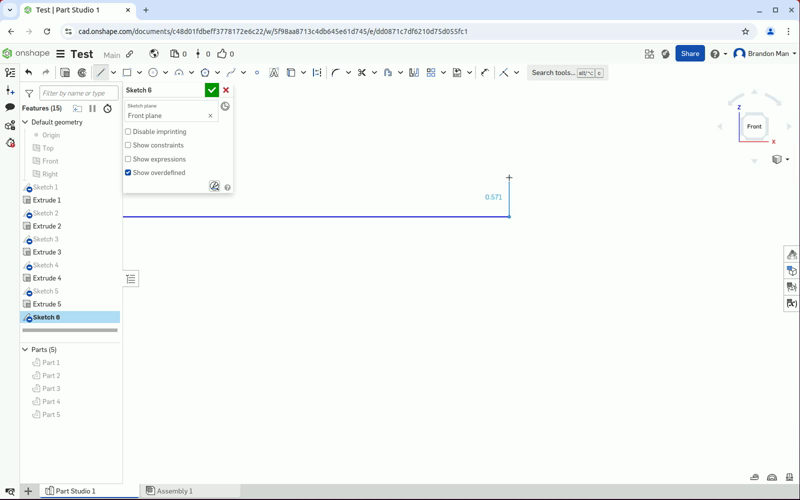
click(509, 177)
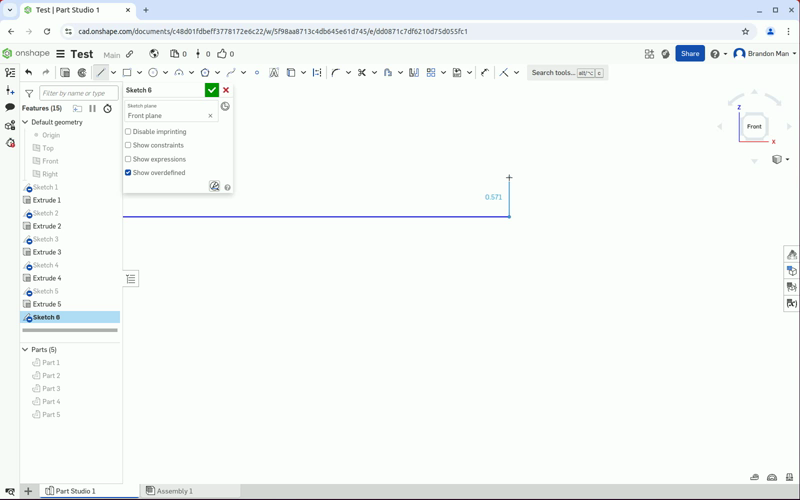
scroll(-6)
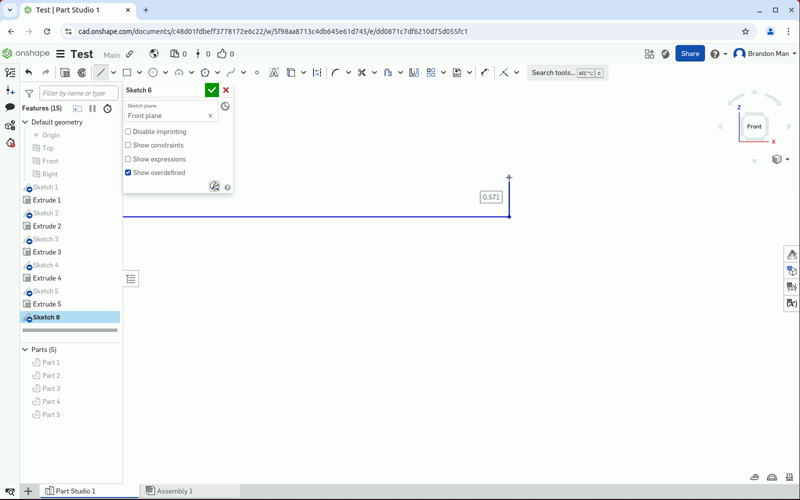
scroll(-6)
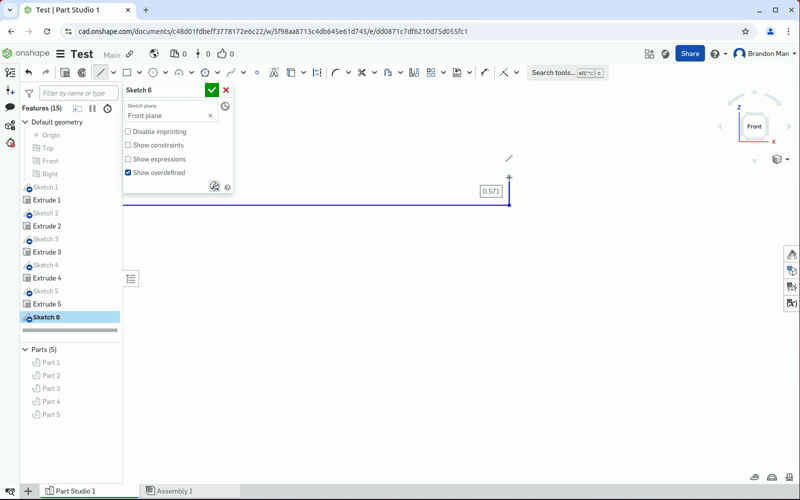
scroll(-6)
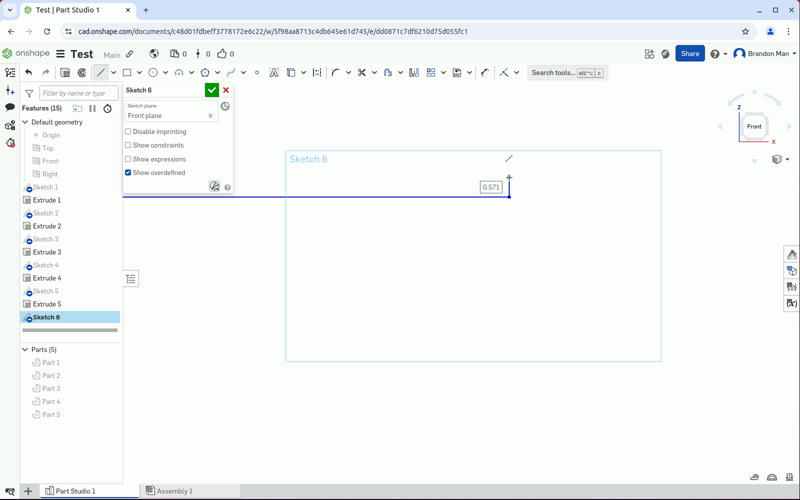
scroll(-6)
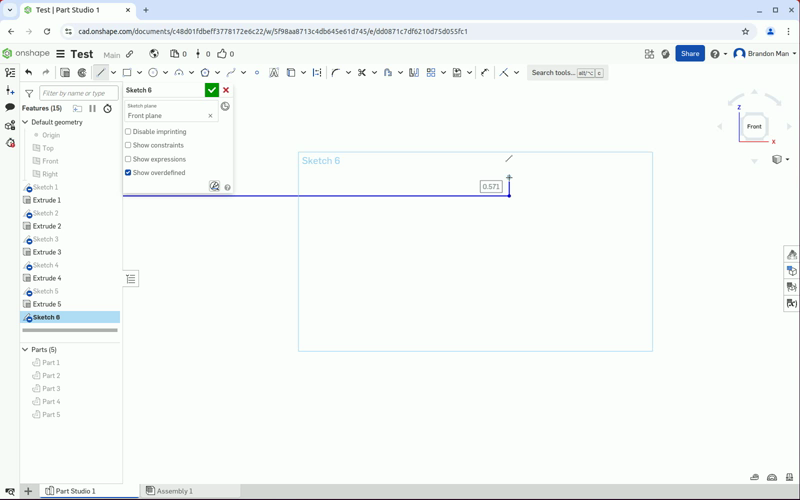
scroll(-6)
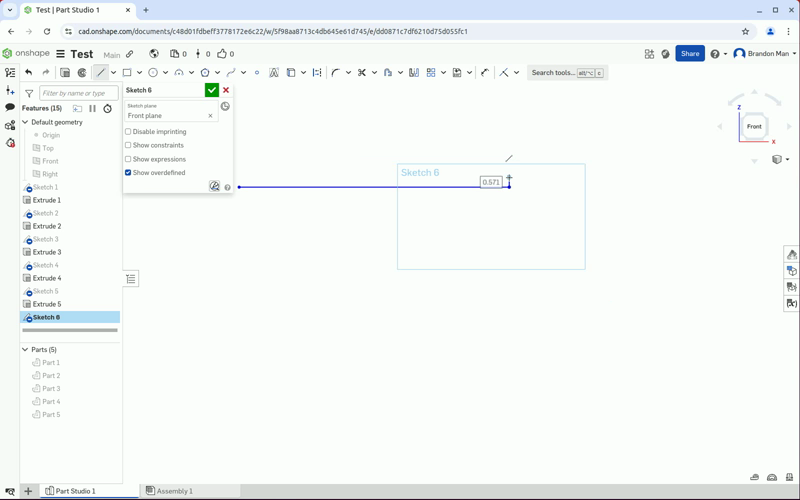
scroll(-6)
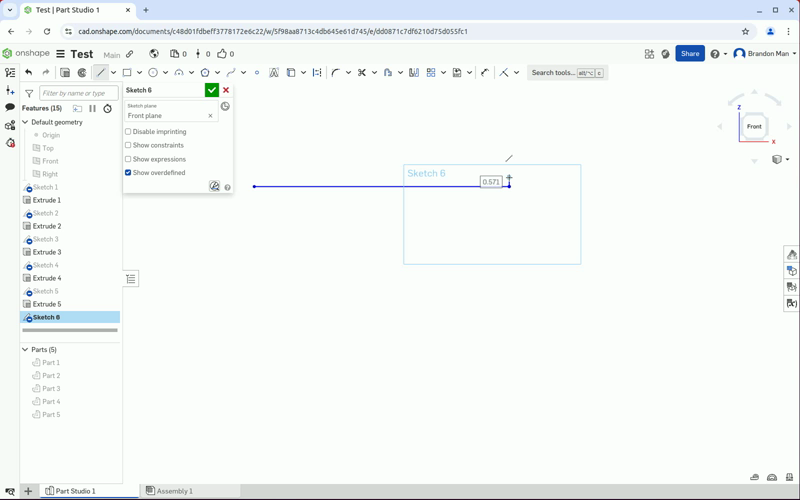
scroll(-6)
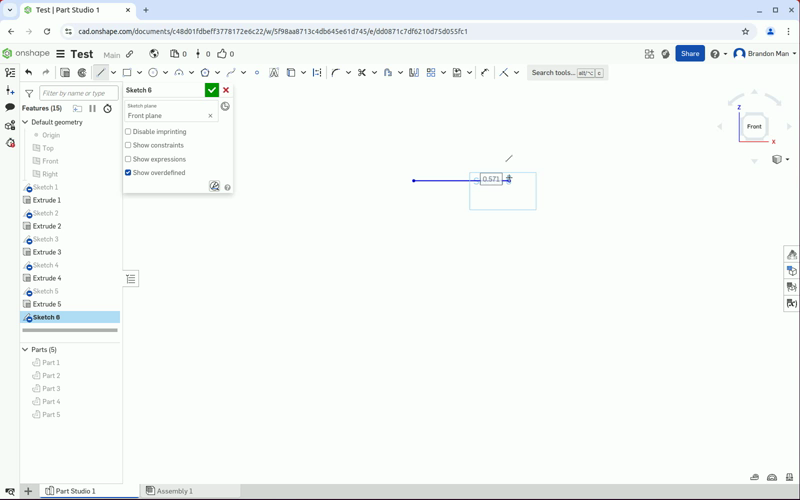
key_up(shift)
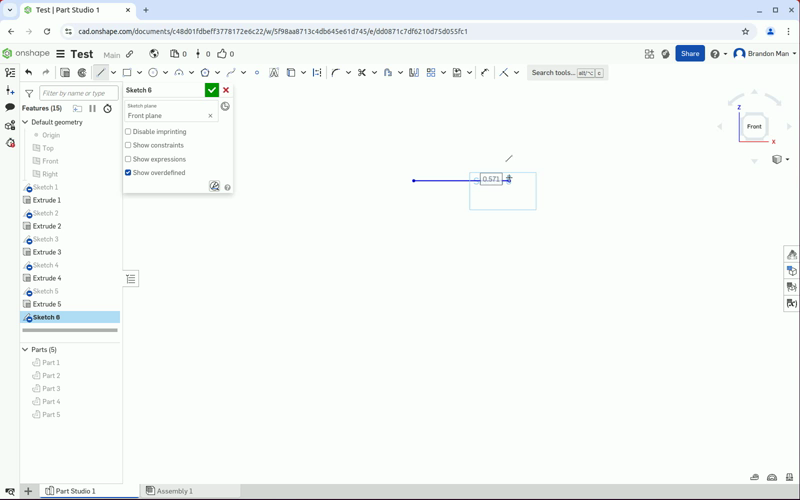
key_down(shift)
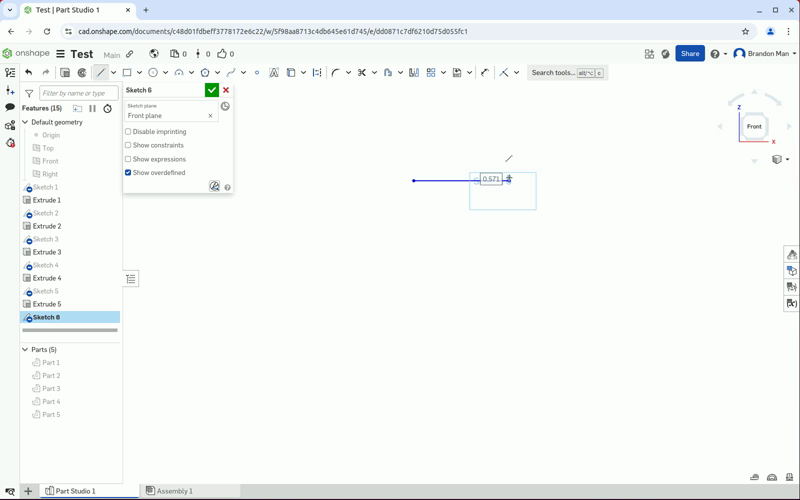
mouse_move(413, 177)
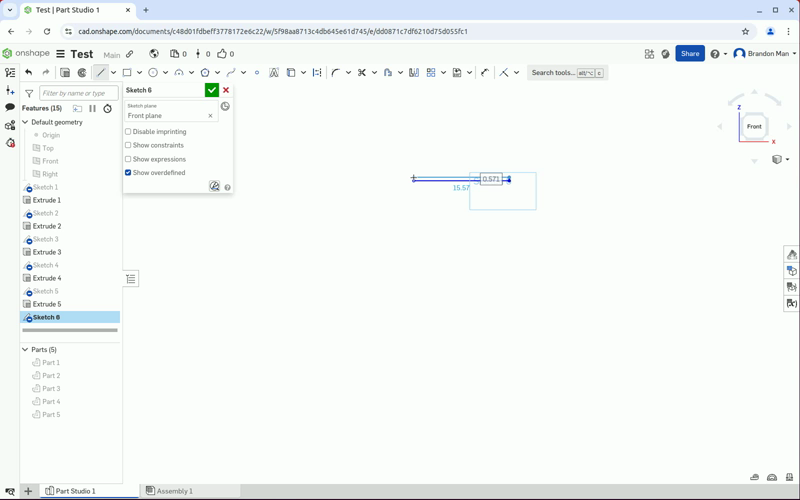
scroll(6)
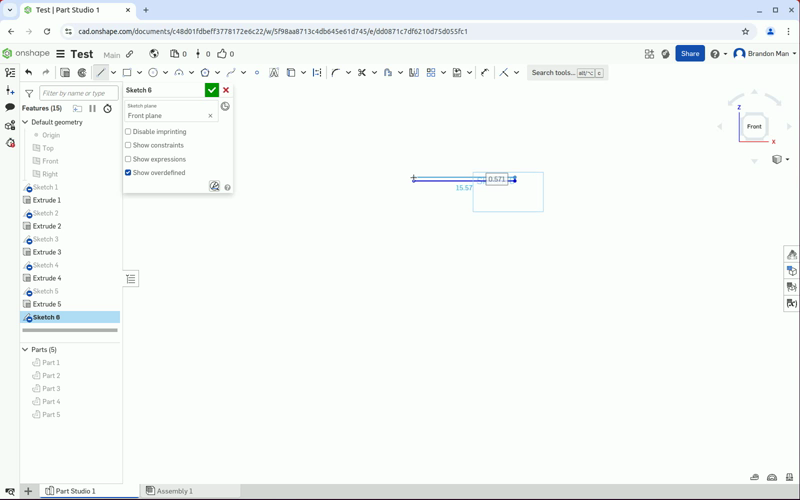
scroll(6)
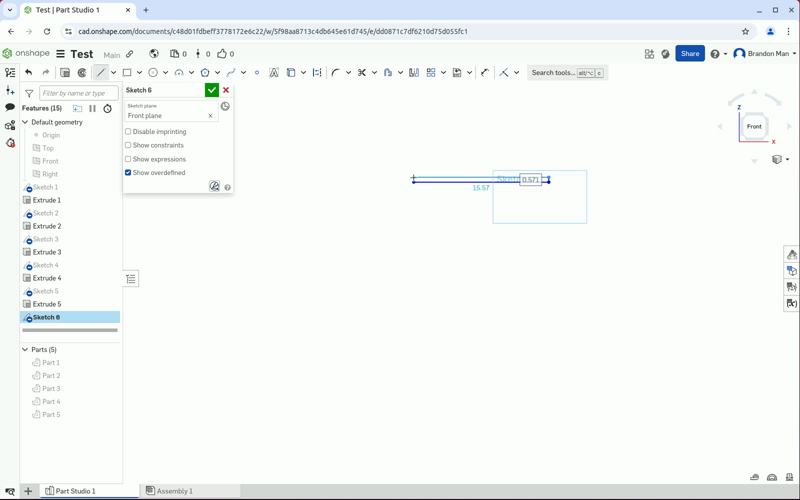
scroll(6)
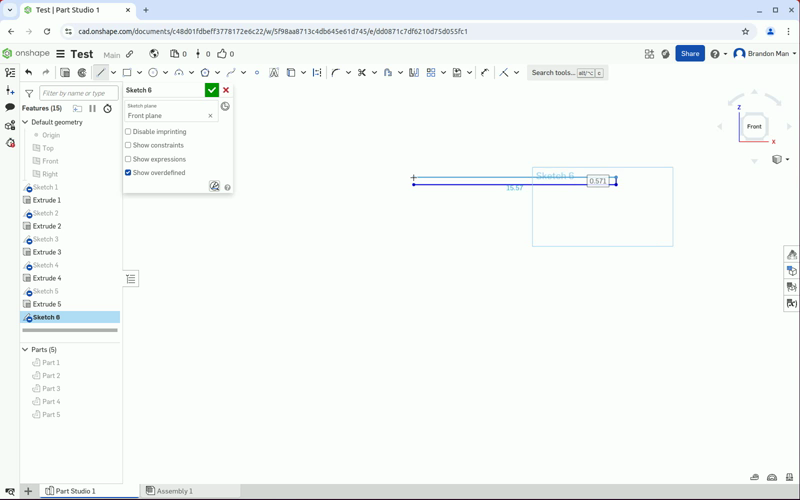
scroll(6)
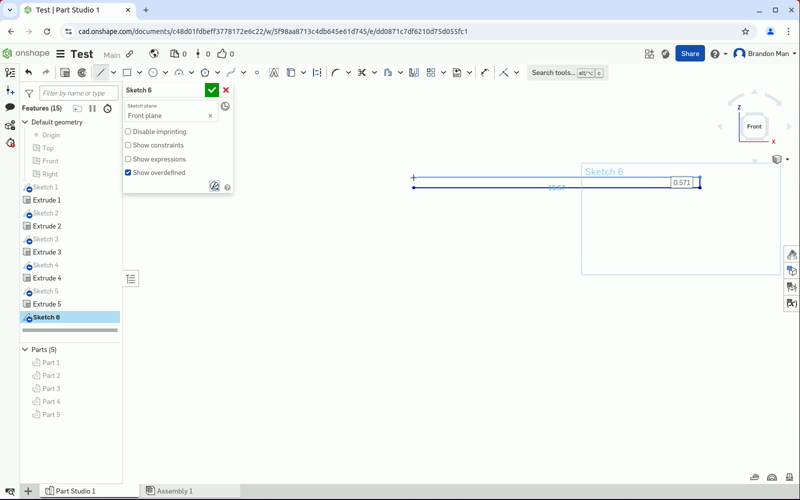
scroll(6)
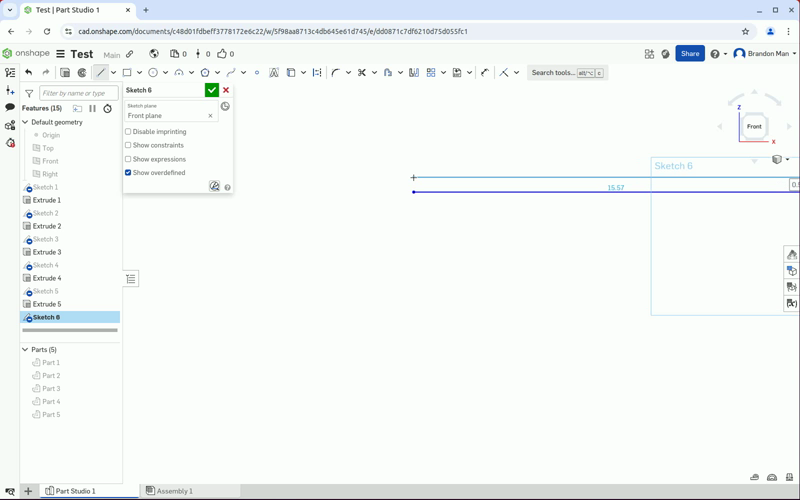
scroll(6)
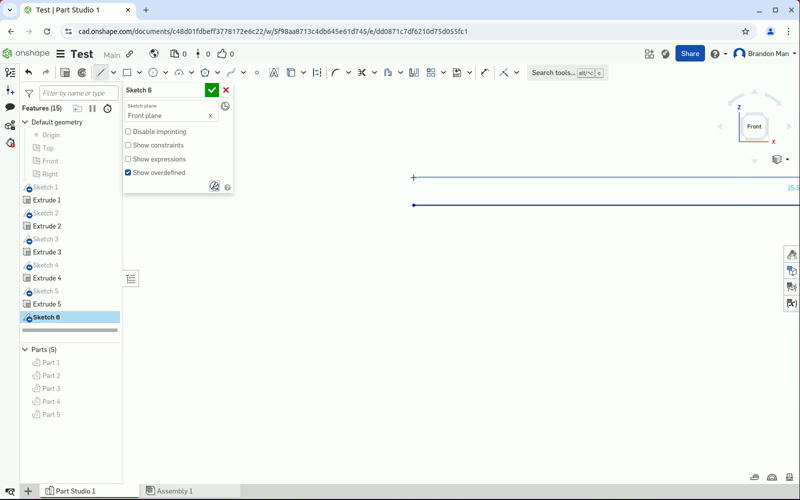
scroll(6)
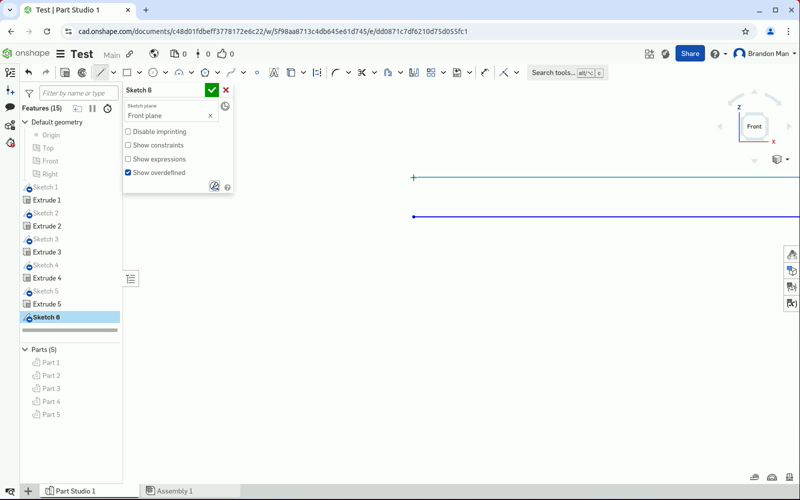
click(413, 177)
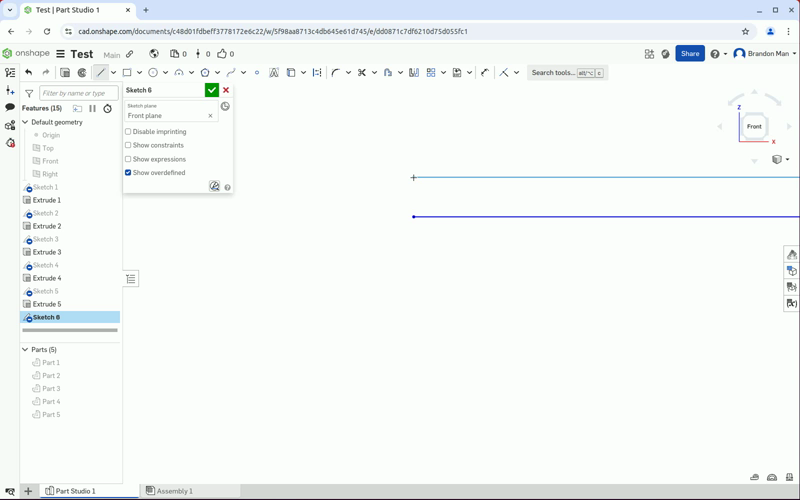
scroll(-6)
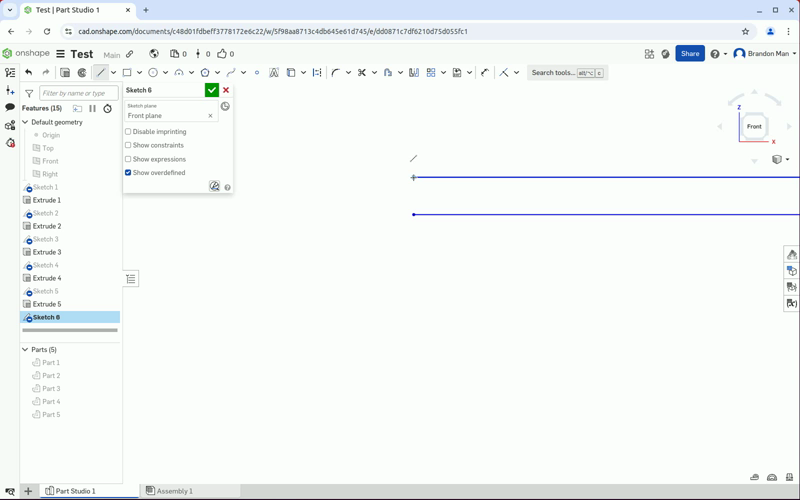
scroll(-6)
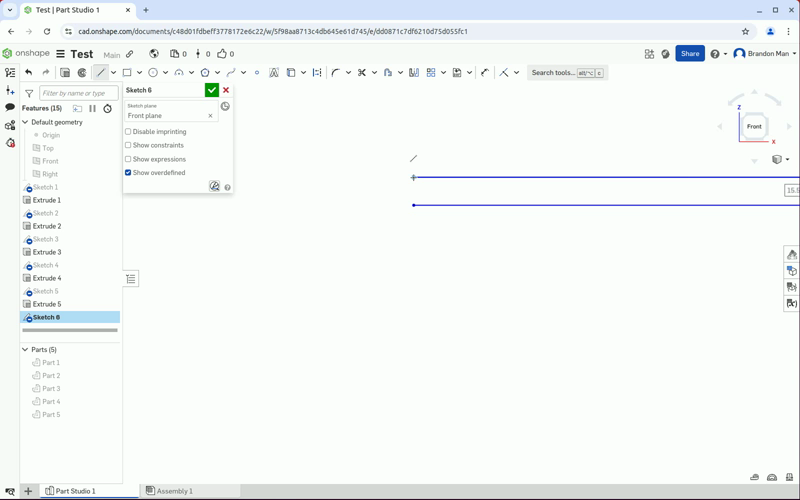
scroll(-6)
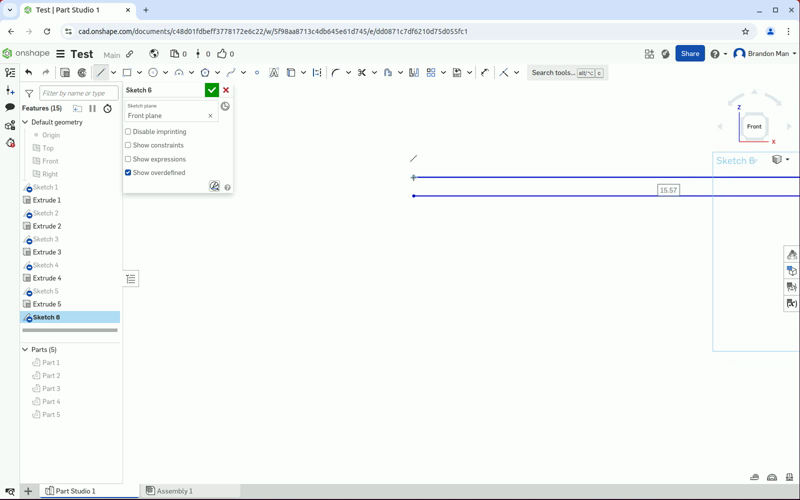
scroll(-6)
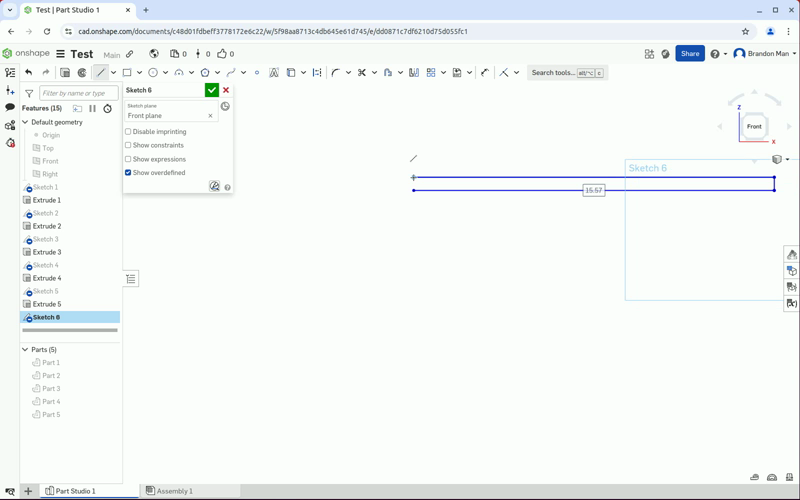
scroll(-6)
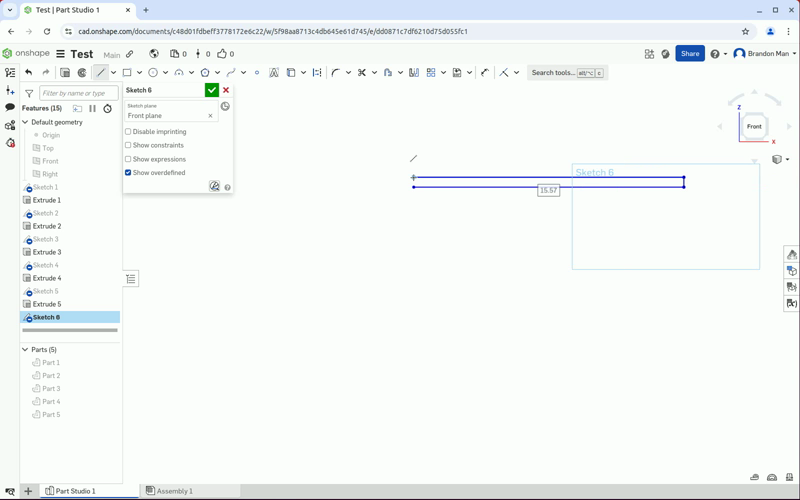
scroll(-6)
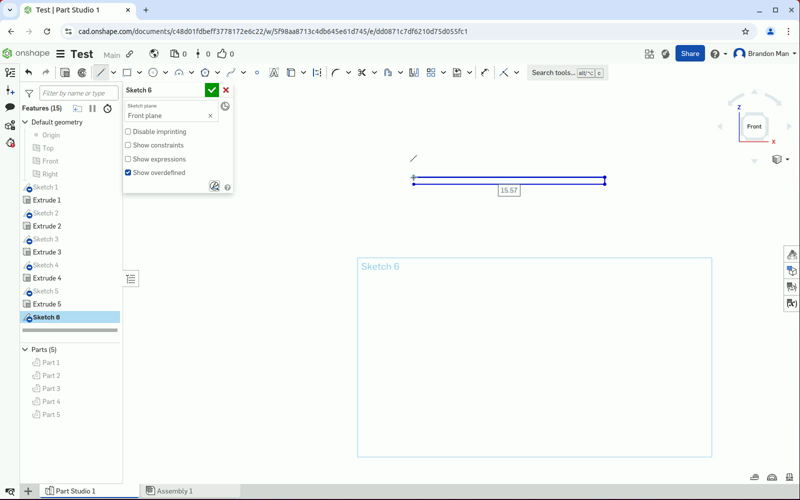
scroll(-6)
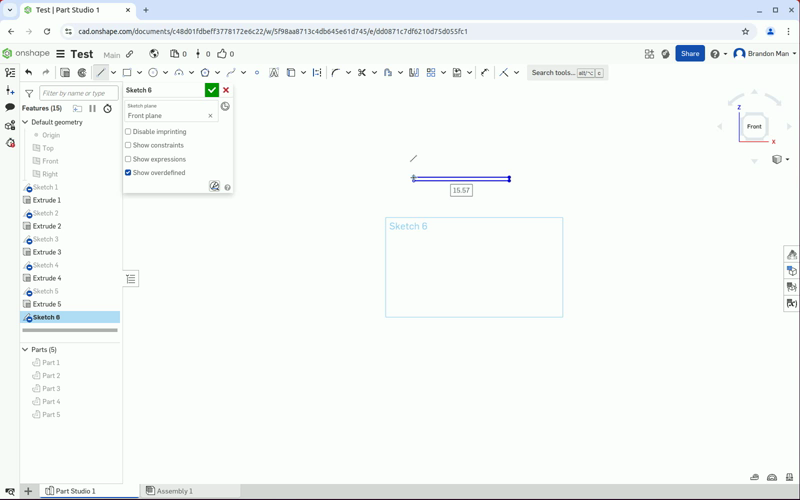
key_up(shift)
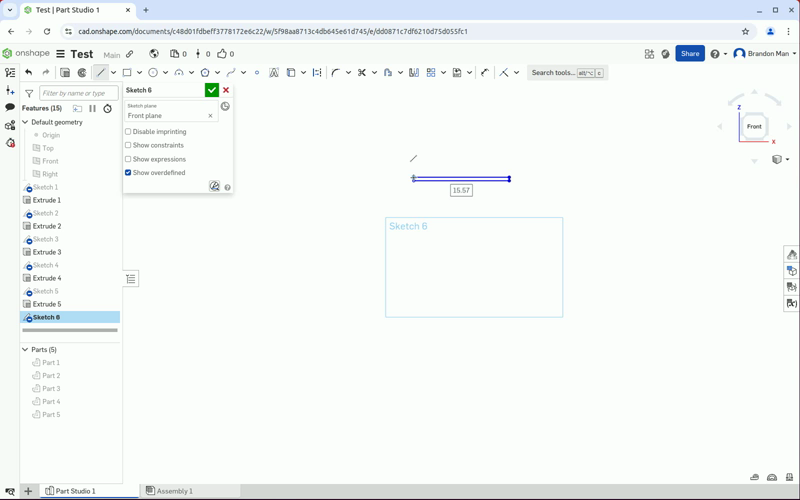
mouse_move(444, 177)
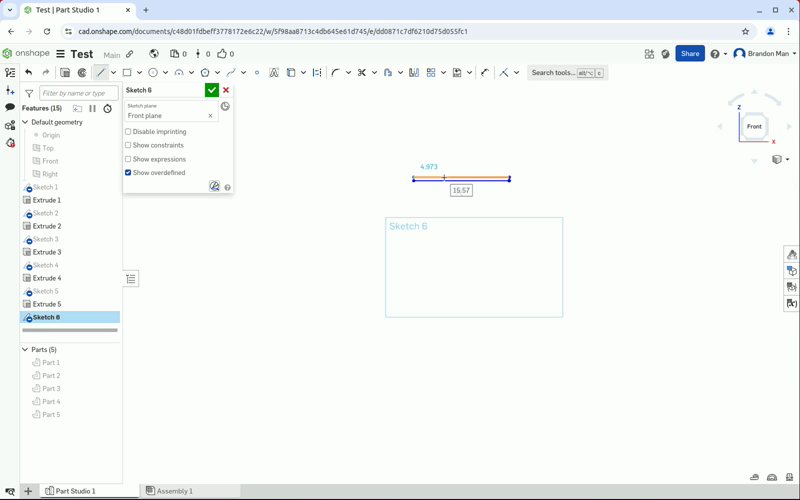
key_down(shift)
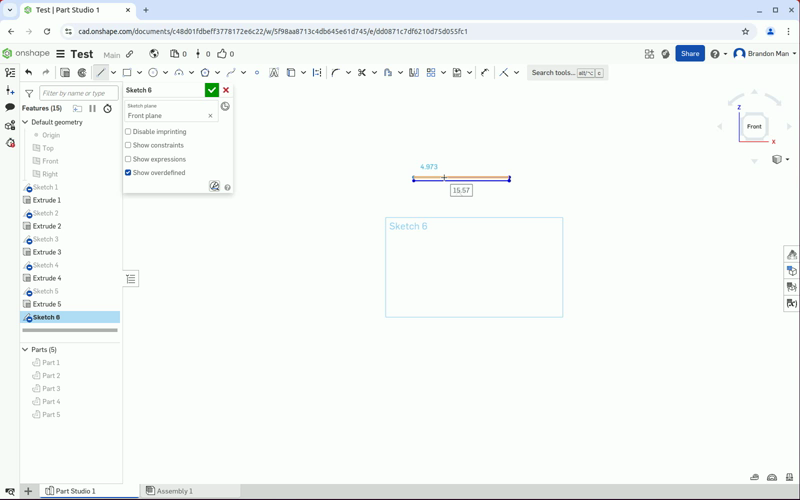
mouse_move(413, 180)
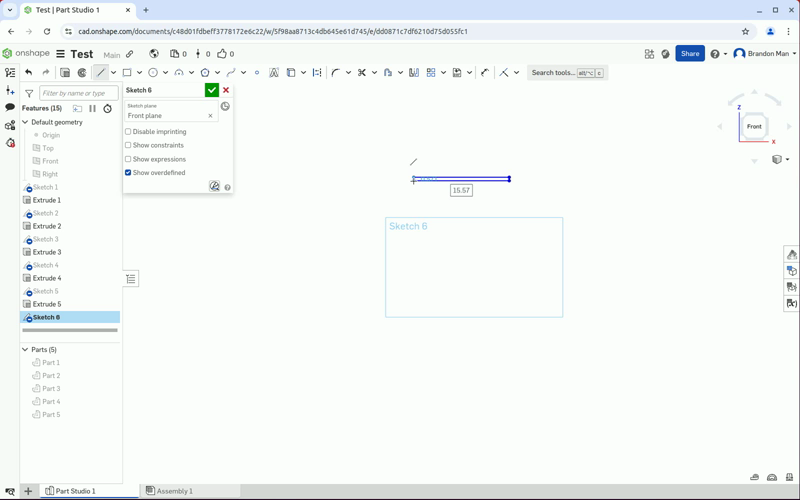
scroll(6)
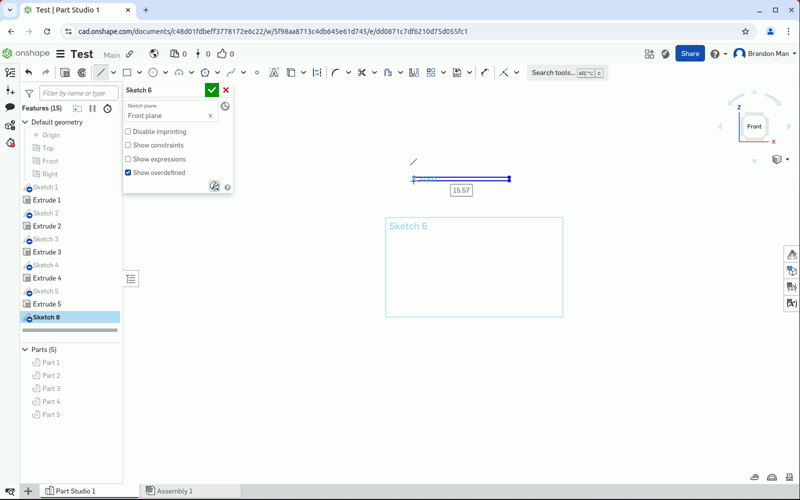
scroll(6)
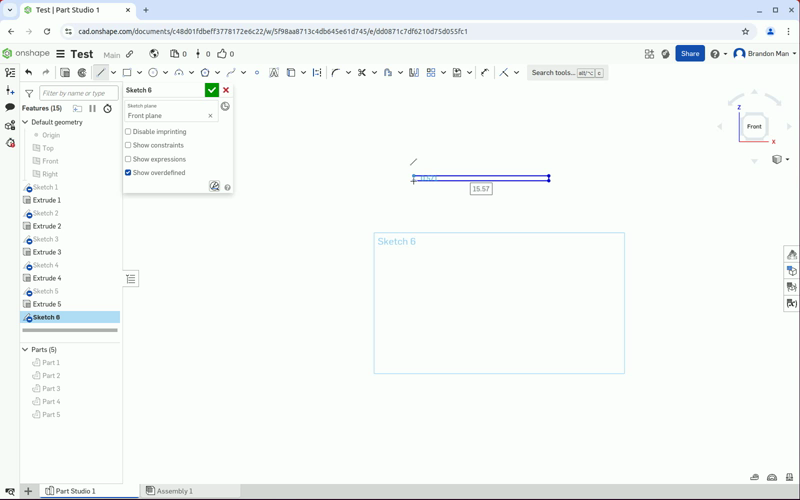
scroll(6)
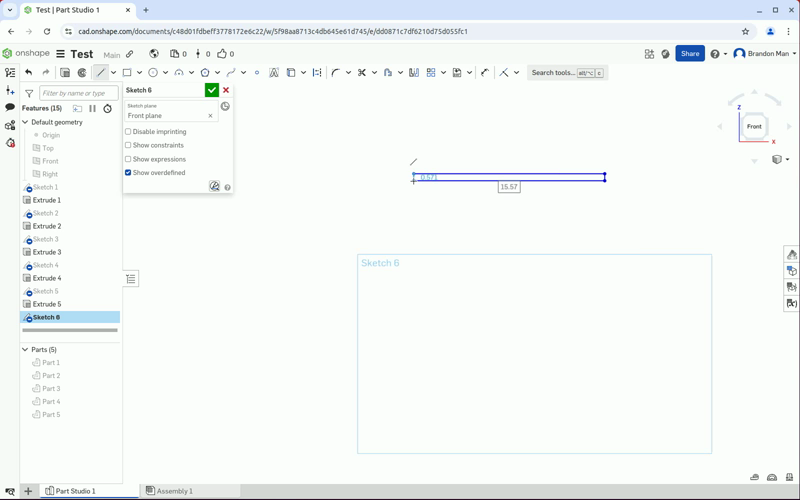
scroll(6)
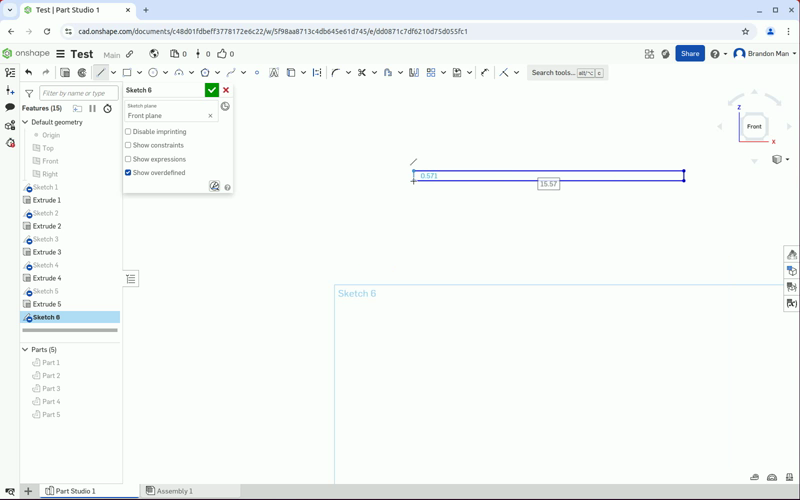
scroll(6)
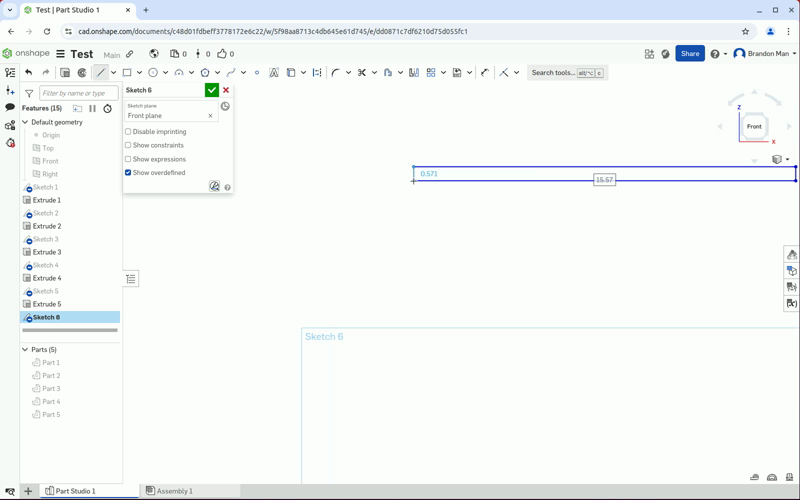
scroll(6)
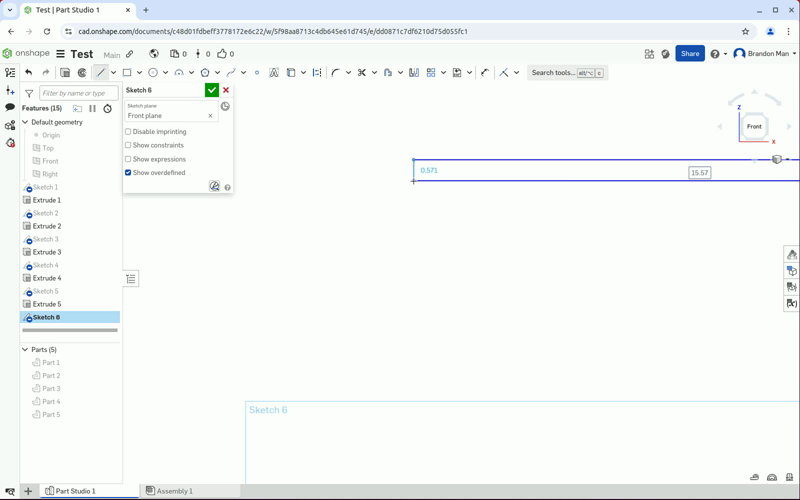
scroll(6)
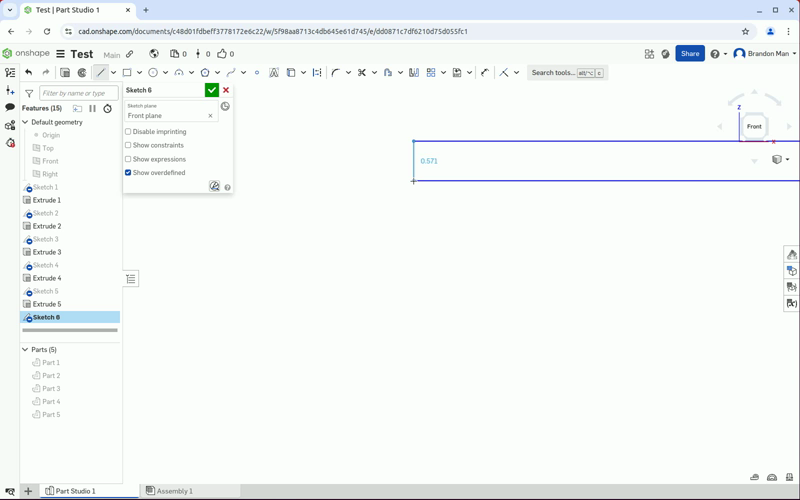
key_up(shift)
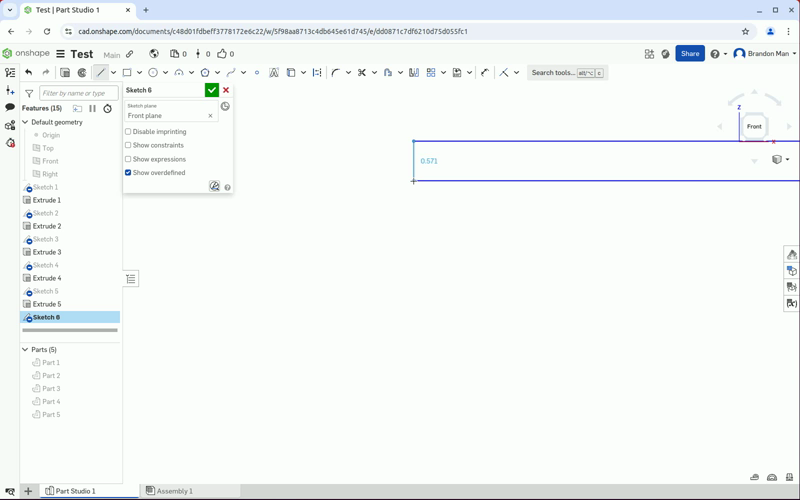
click(413, 180)
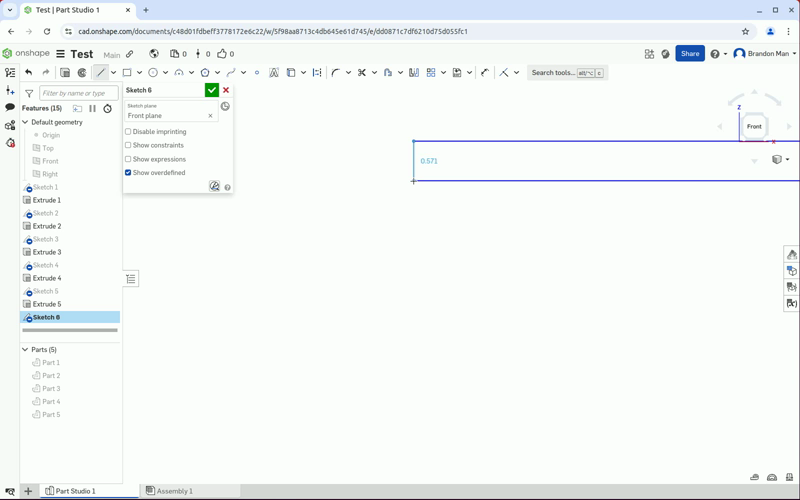
scroll(-6)
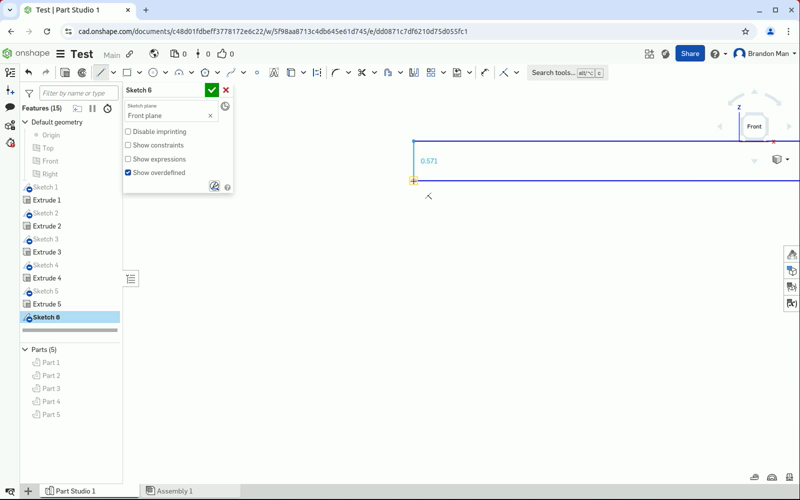
scroll(-6)
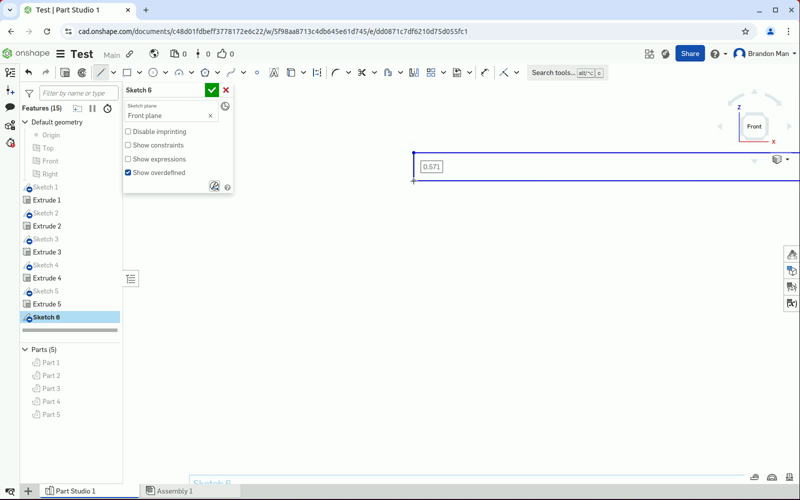
scroll(-6)
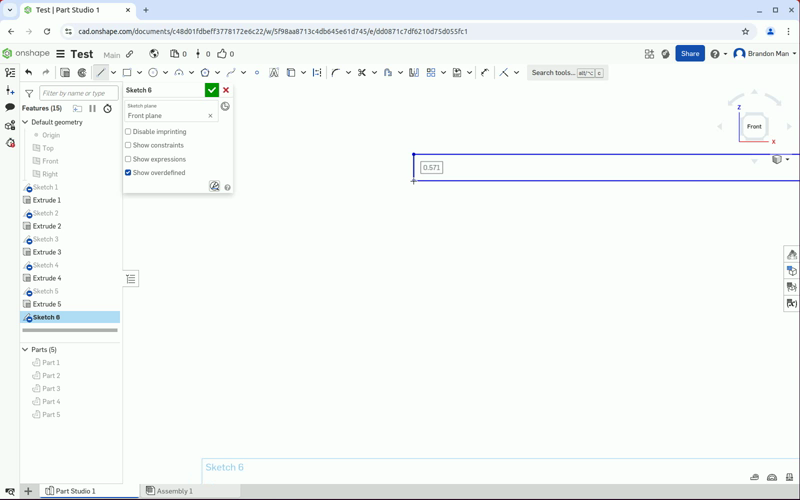
scroll(-6)
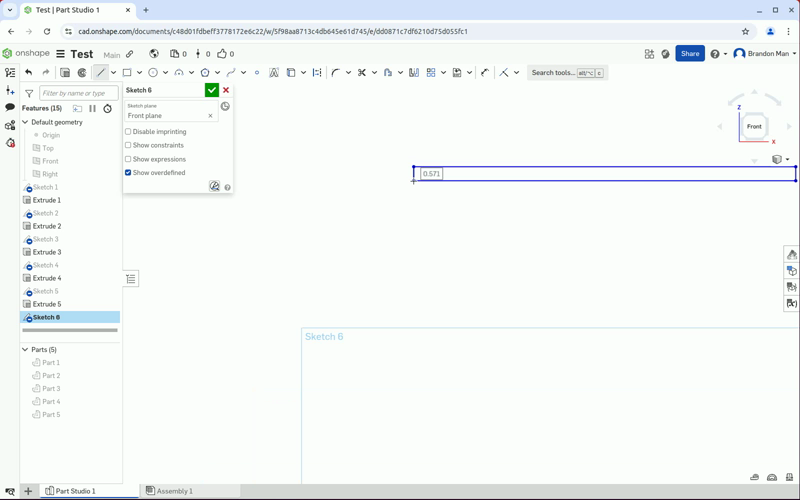
scroll(-6)
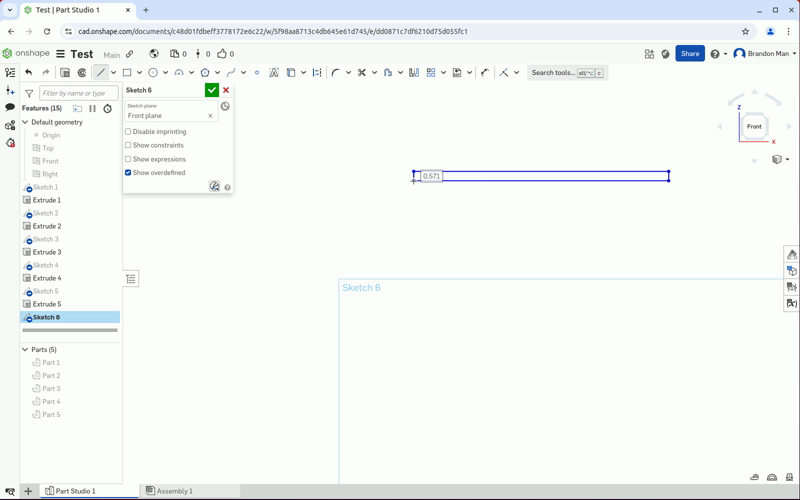
scroll(-6)
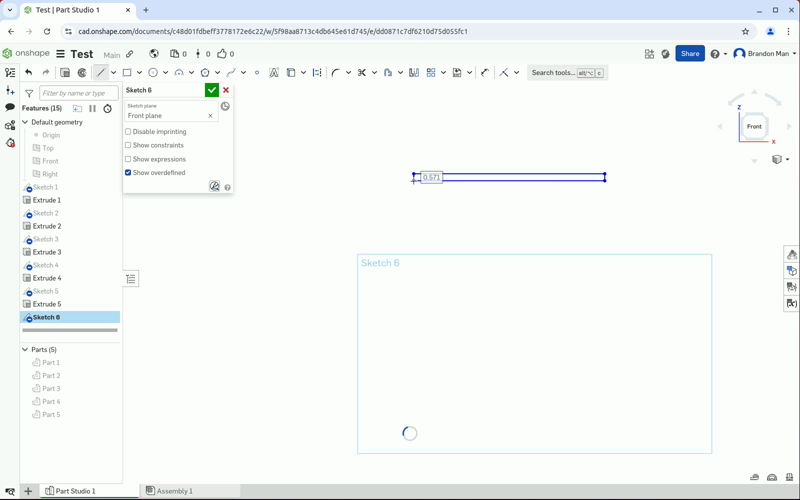
scroll(-6)
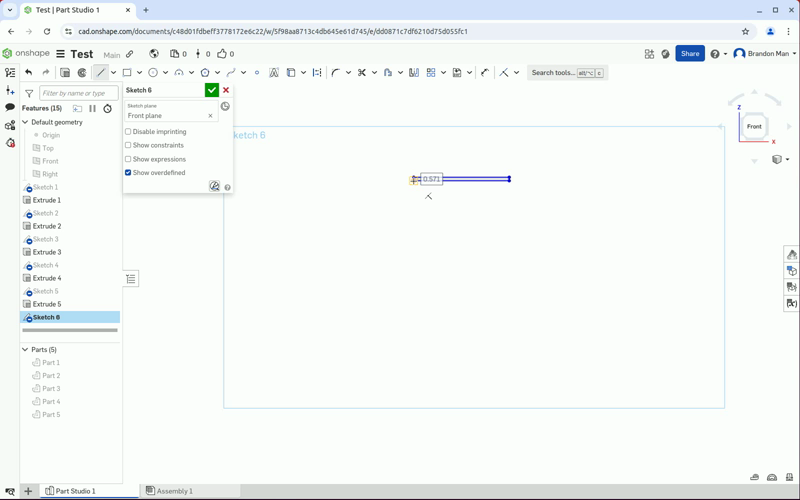
key(esc)
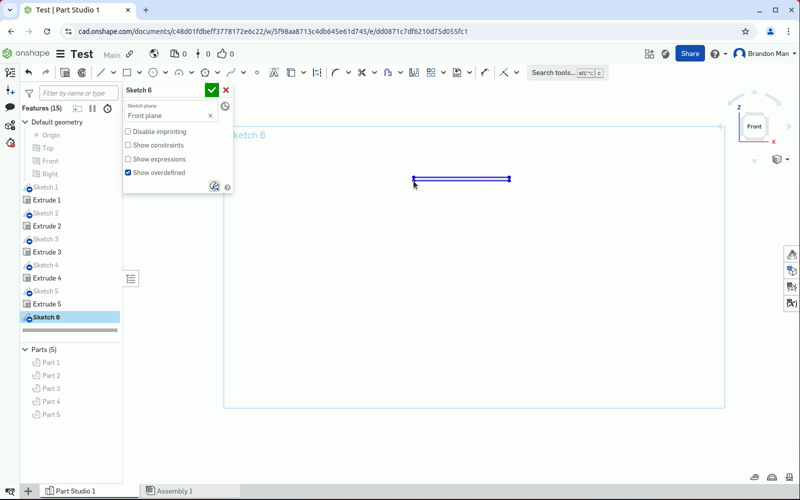
mouse_move(451, 177)
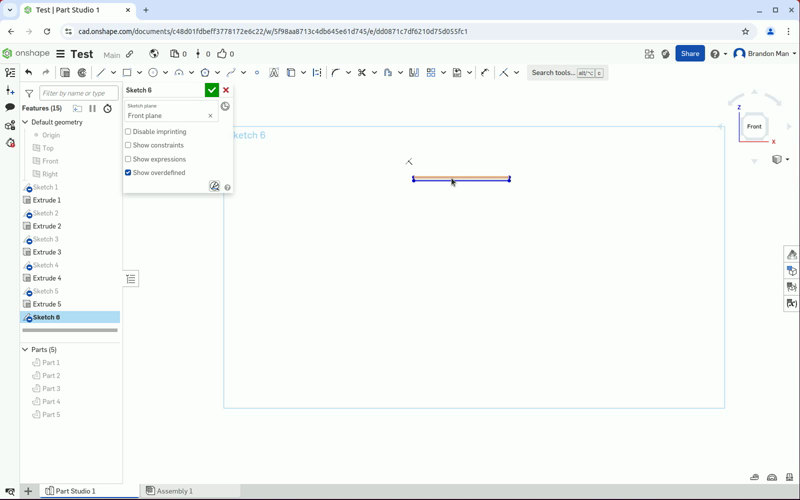
scroll(6)
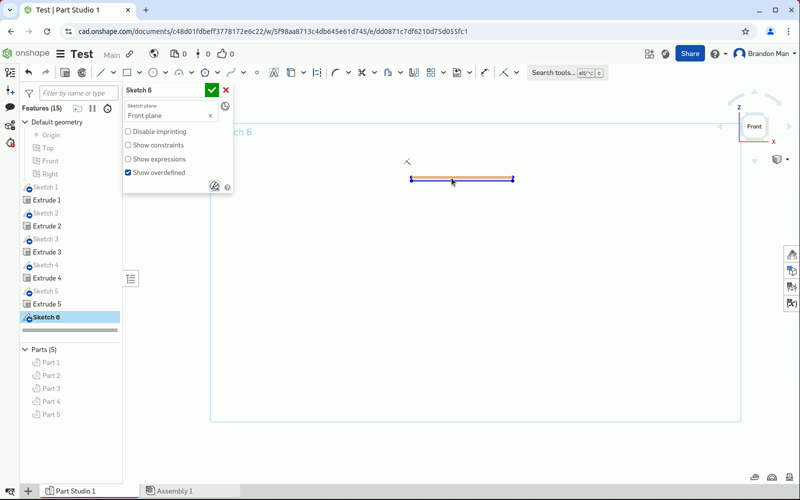
scroll(6)
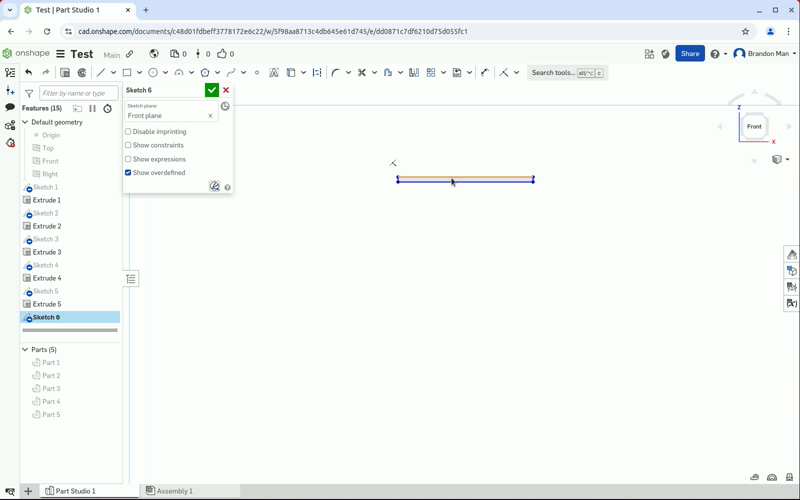
scroll(6)
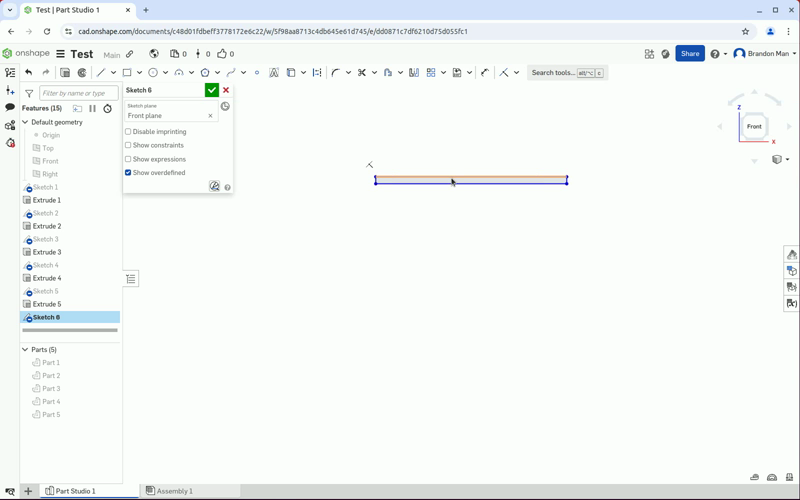
scroll(6)
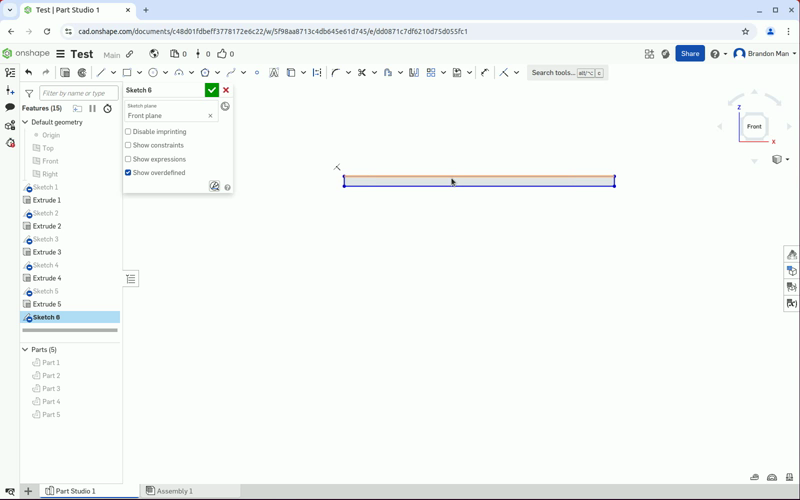
scroll(6)
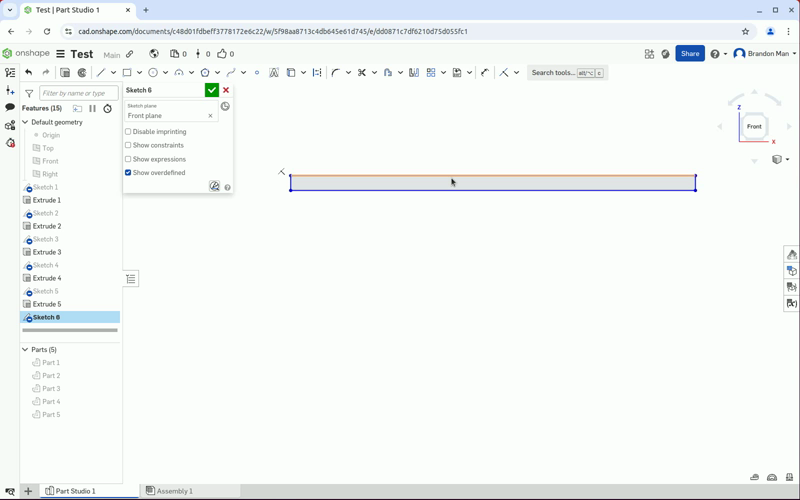
scroll(6)
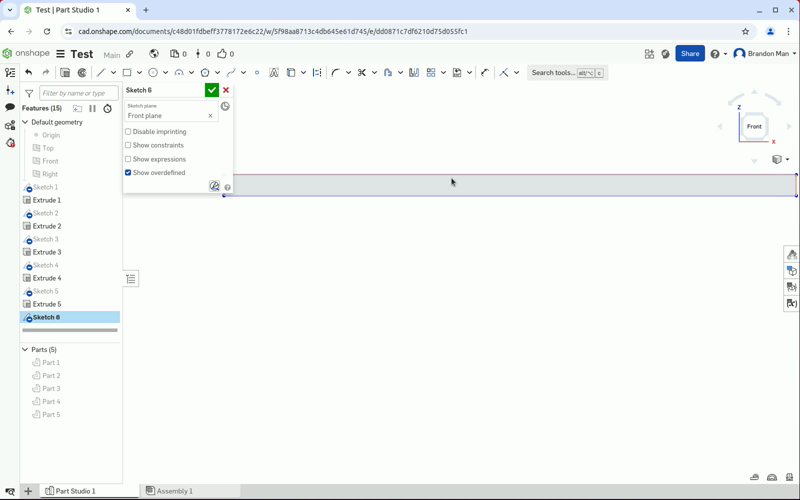
scroll(6)
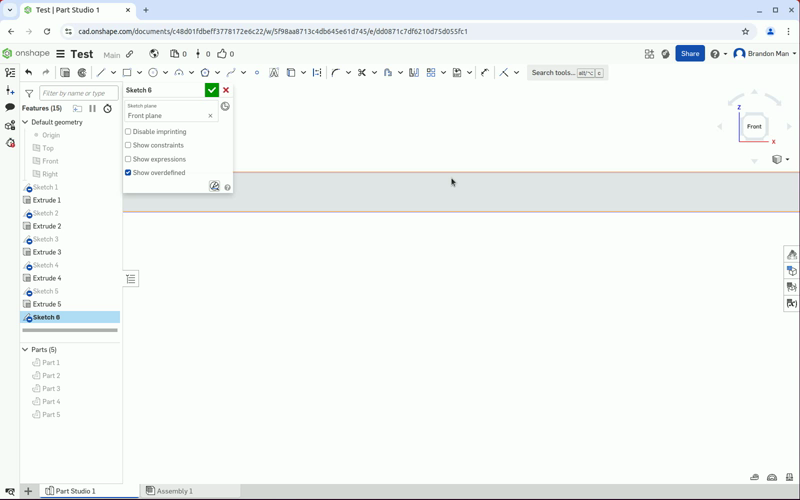
click(451, 177)
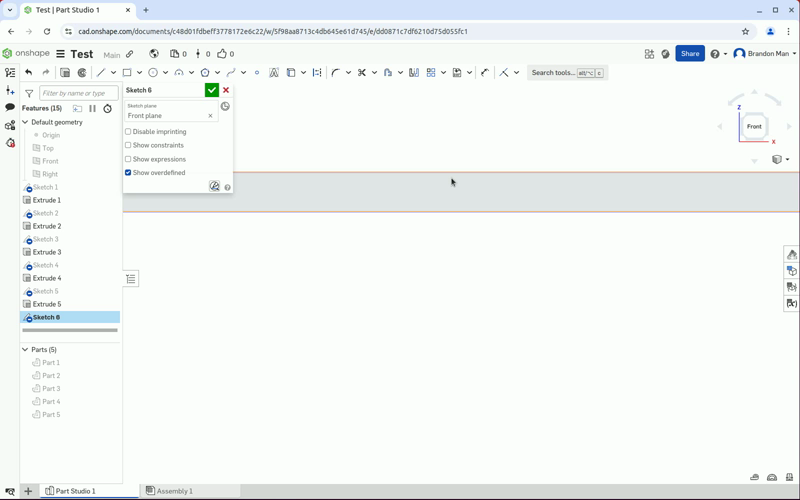
scroll(-6)
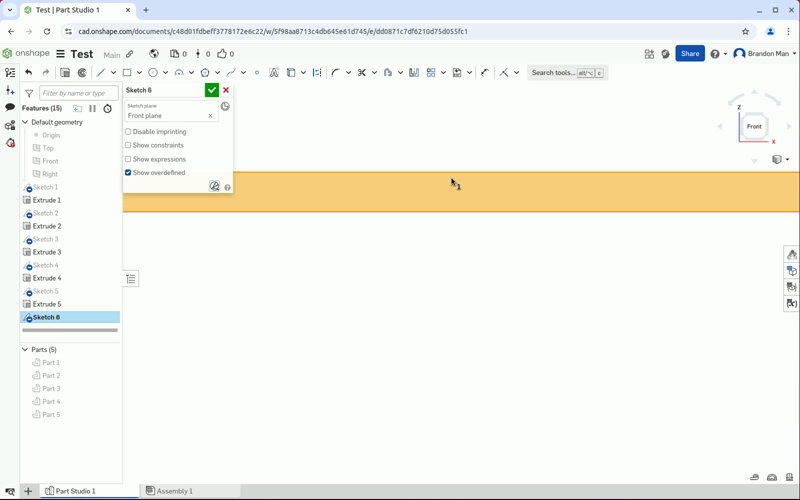
scroll(-6)
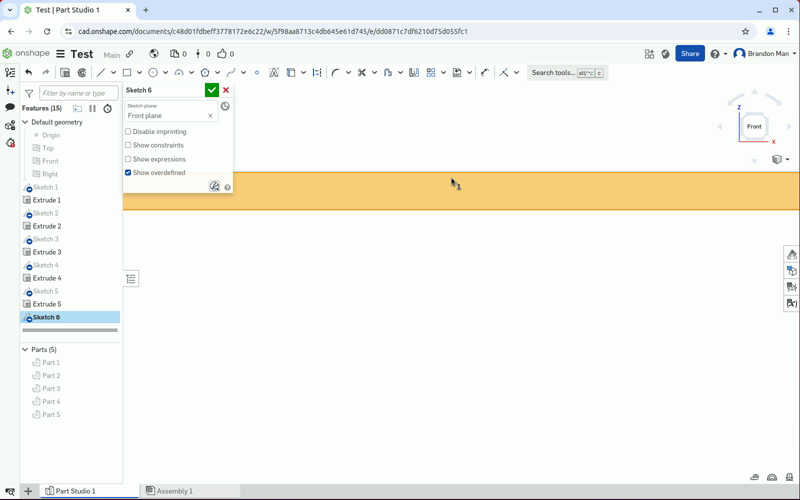
scroll(-6)
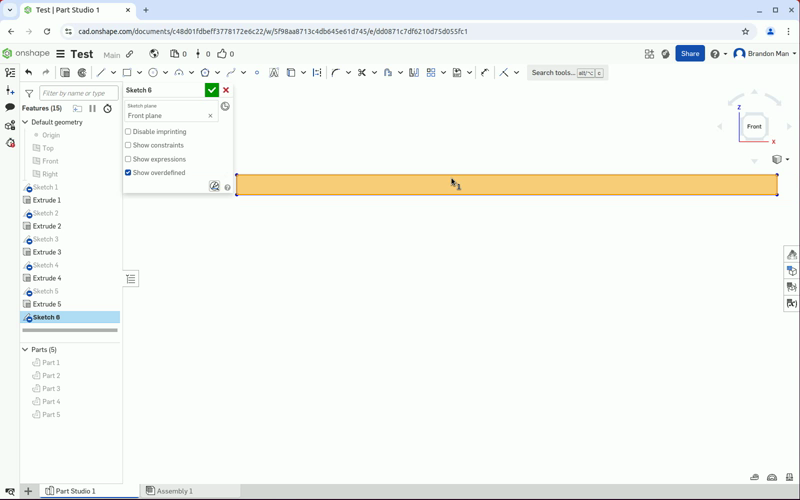
scroll(-6)
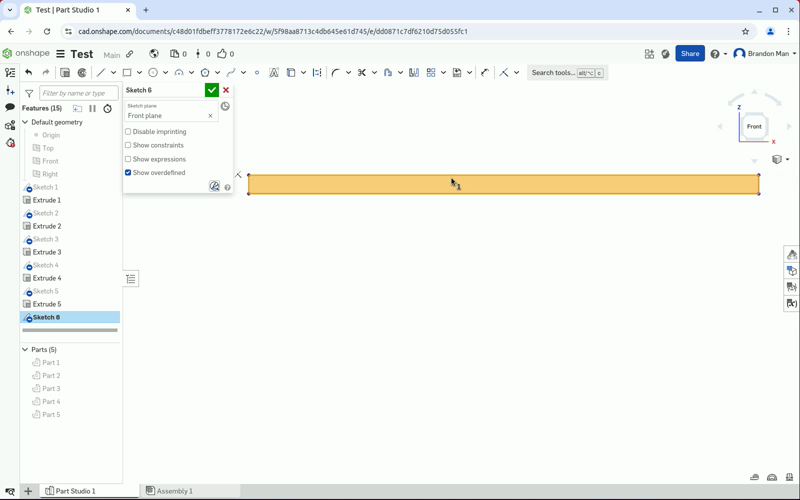
scroll(-6)
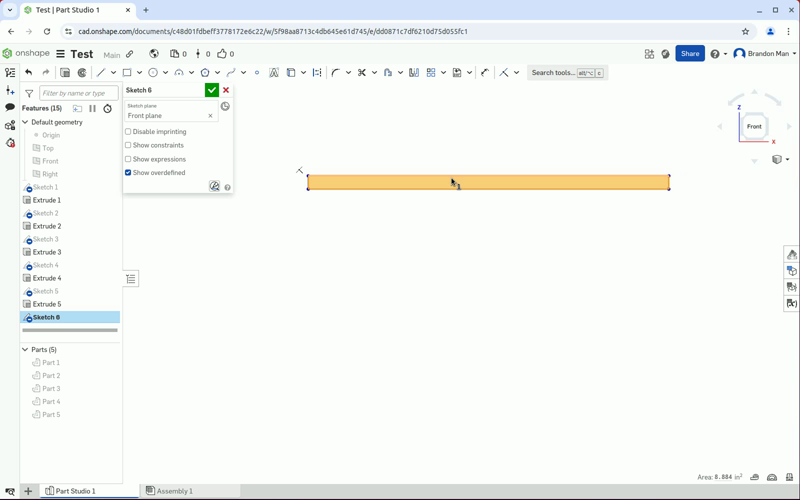
scroll(-6)
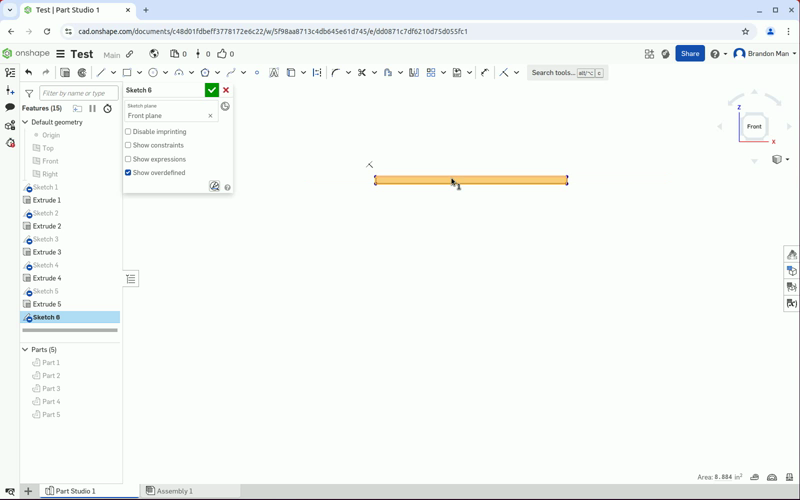
scroll(-6)
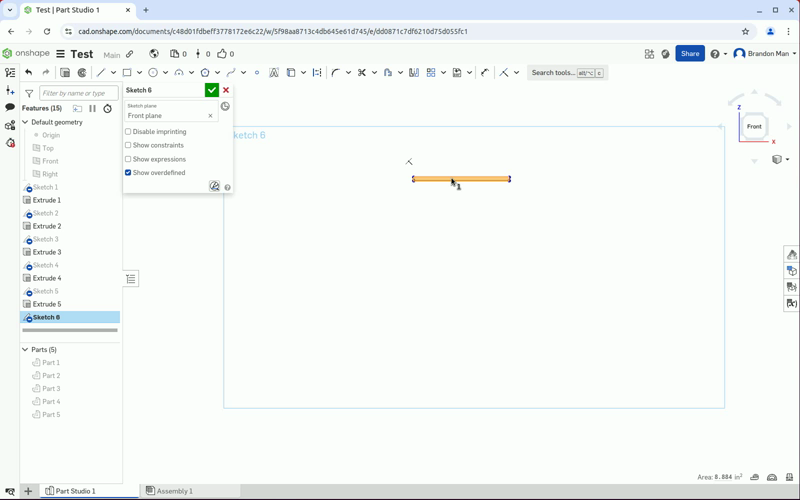
mouse_move(73, 352)
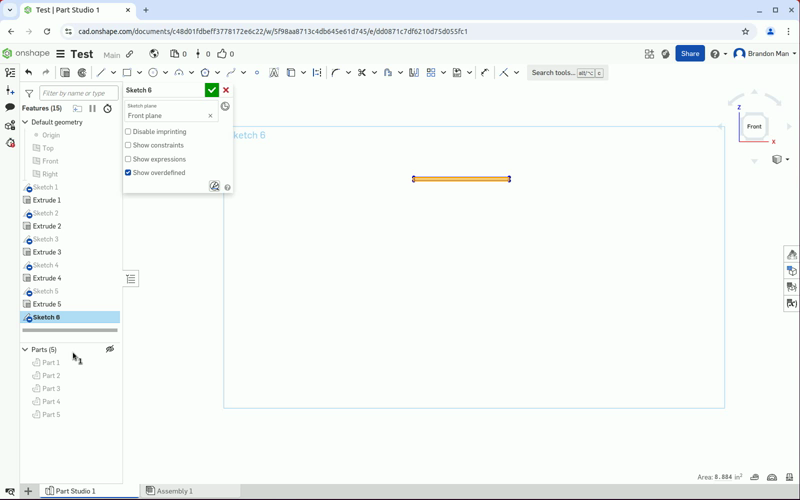
key(shift+y)
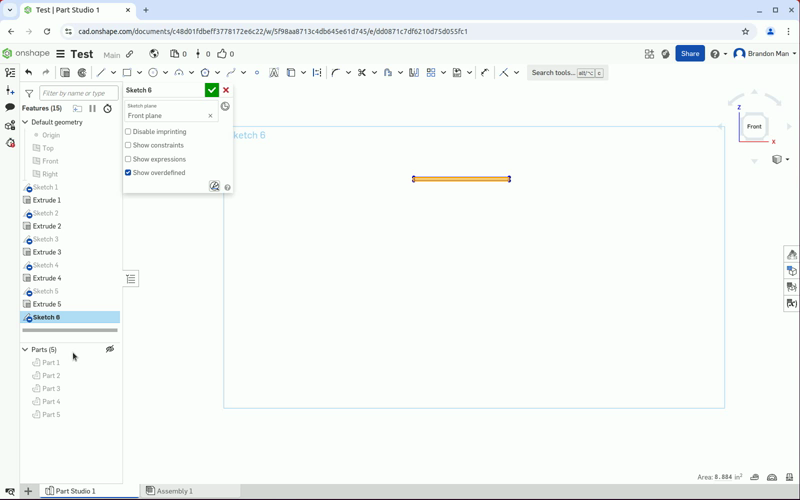
key(shift+e)
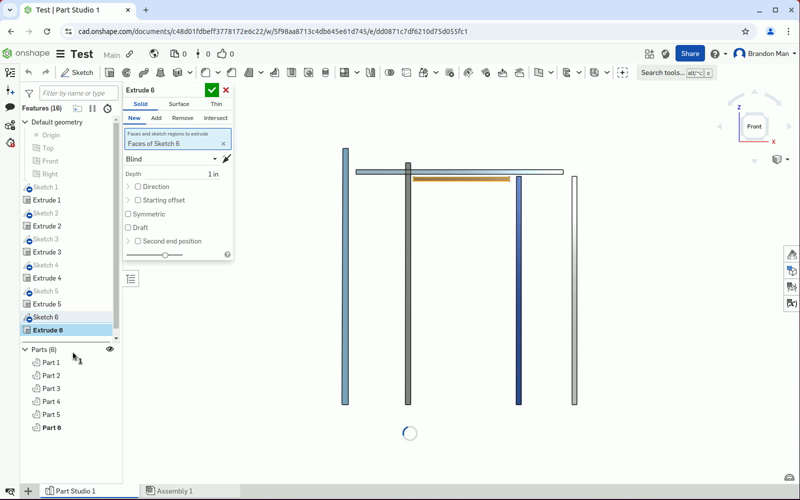
mouse_move(143, 106)
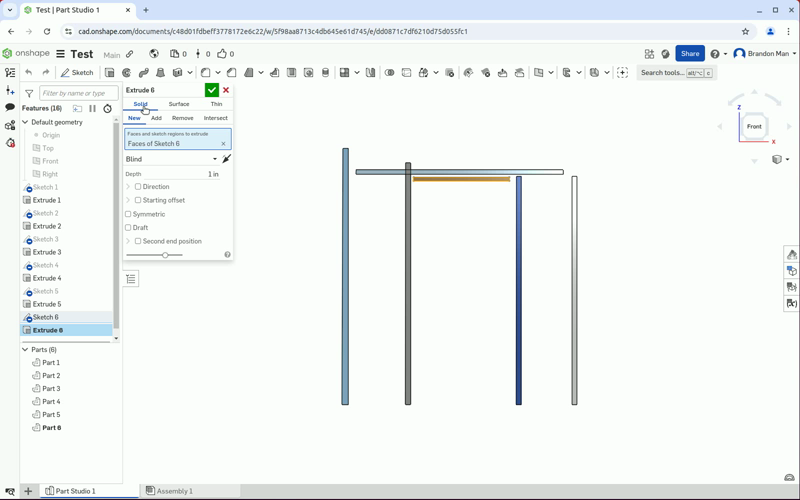
click(143, 106)
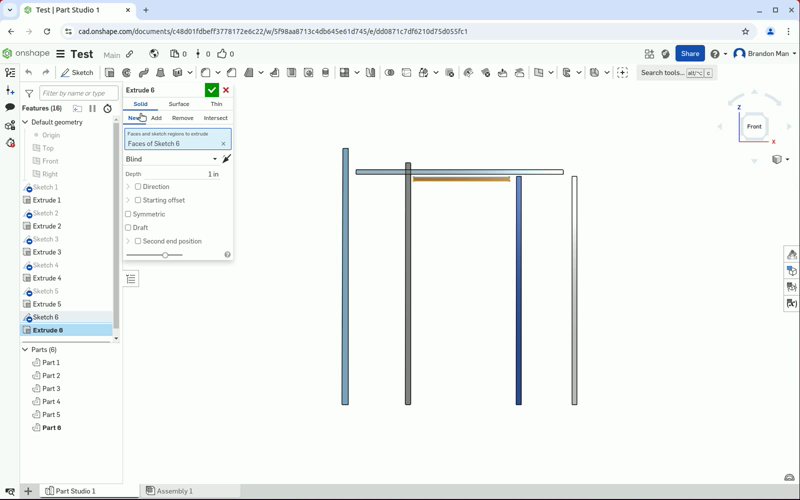
mouse_move(137, 120)
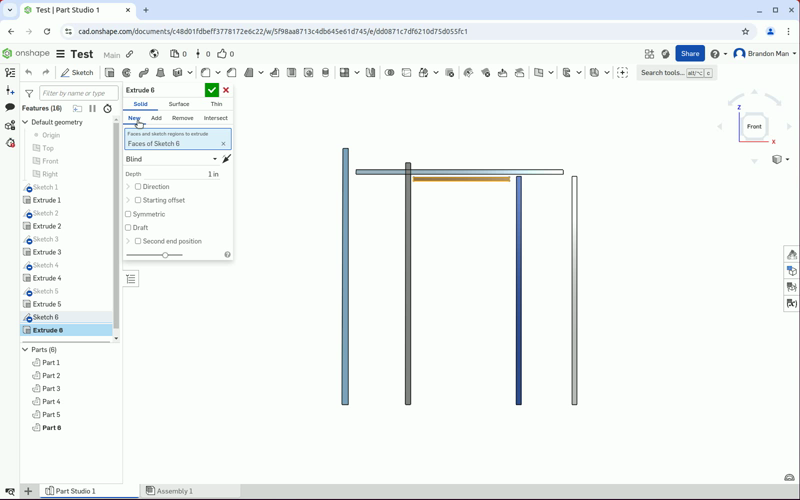
click(137, 120)
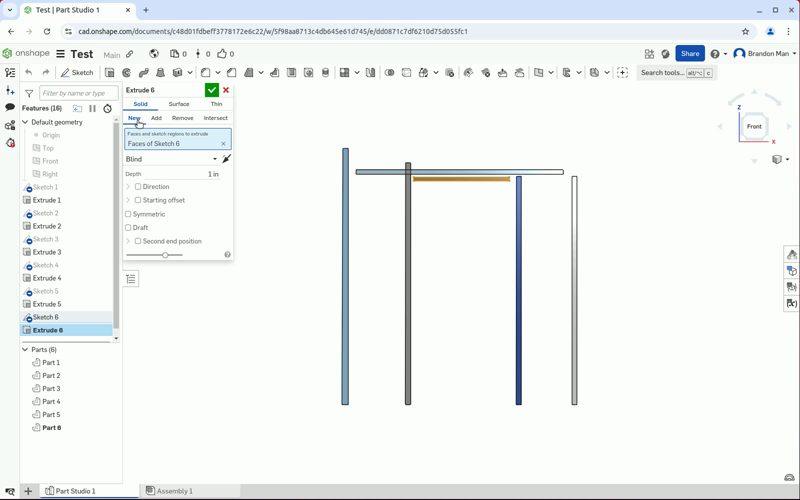
key(tab, 4)
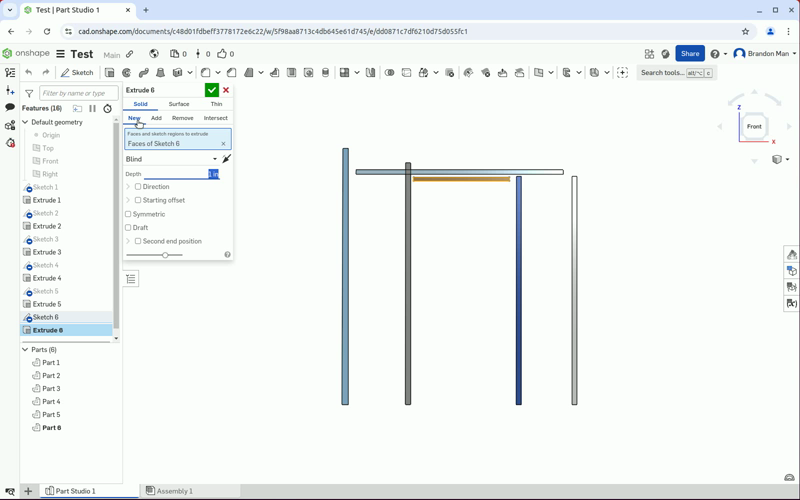
text(1.926)
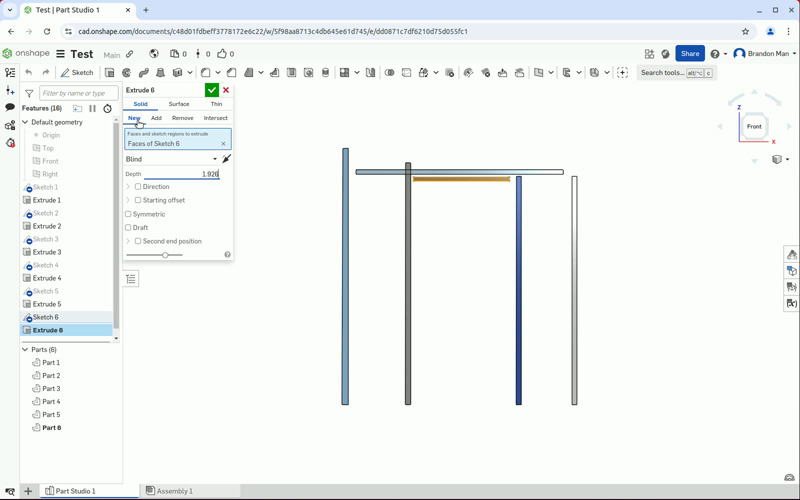
key(enter)
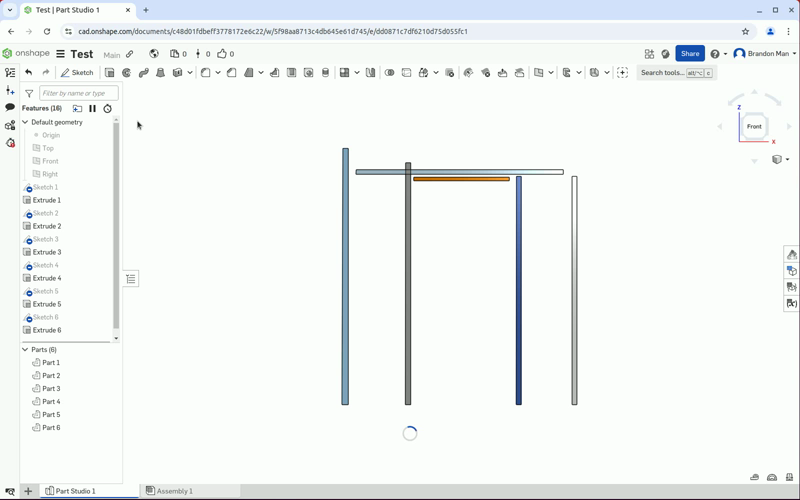
key(shift+h)
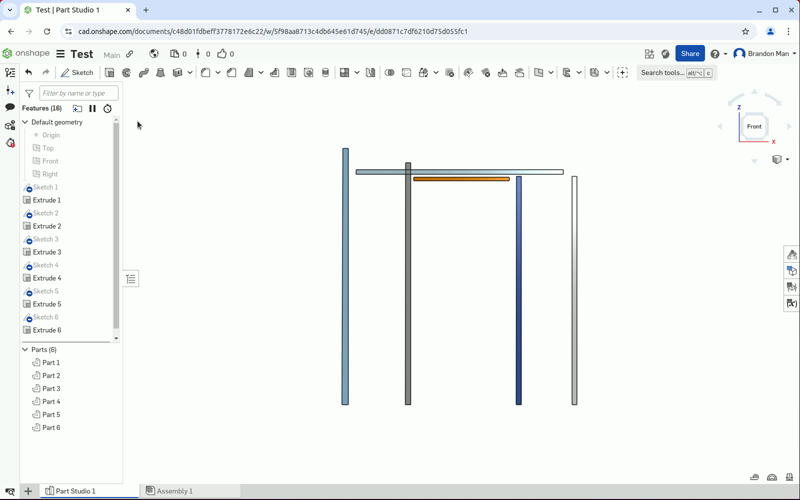
key(shift+h)
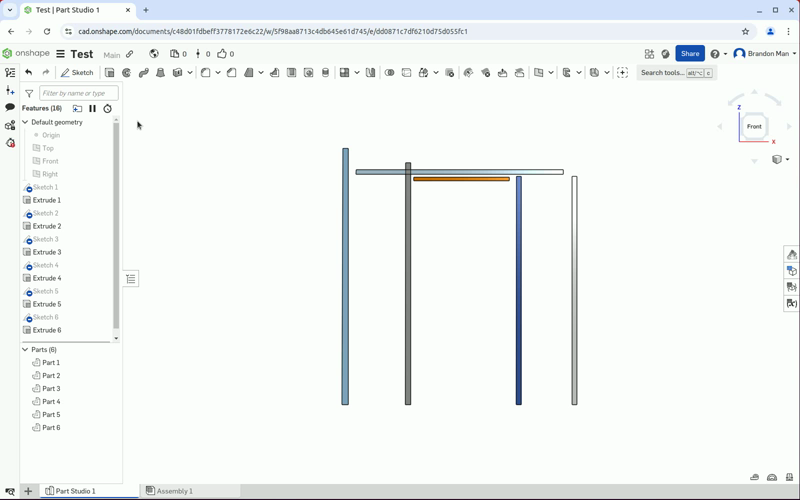
mouse_move(69, 189)
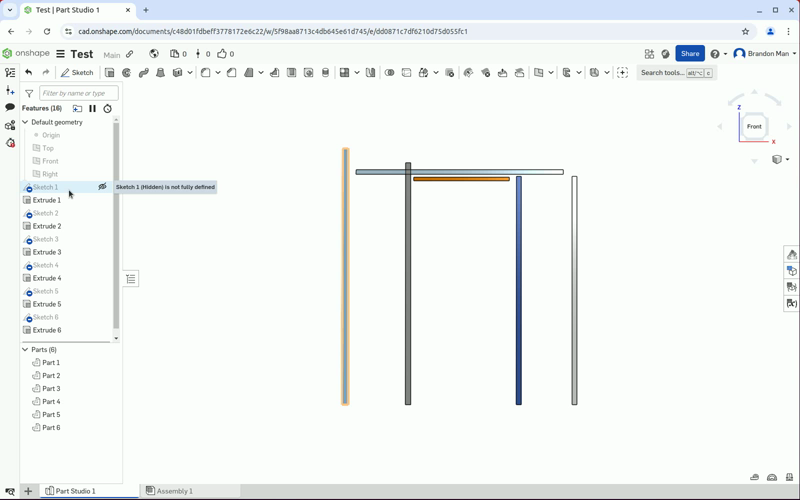
click(69, 189)
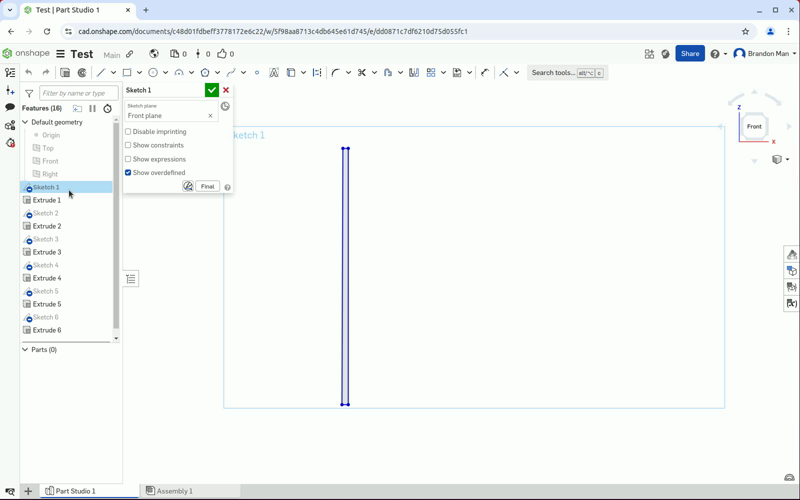
mouse_move(229, 92)
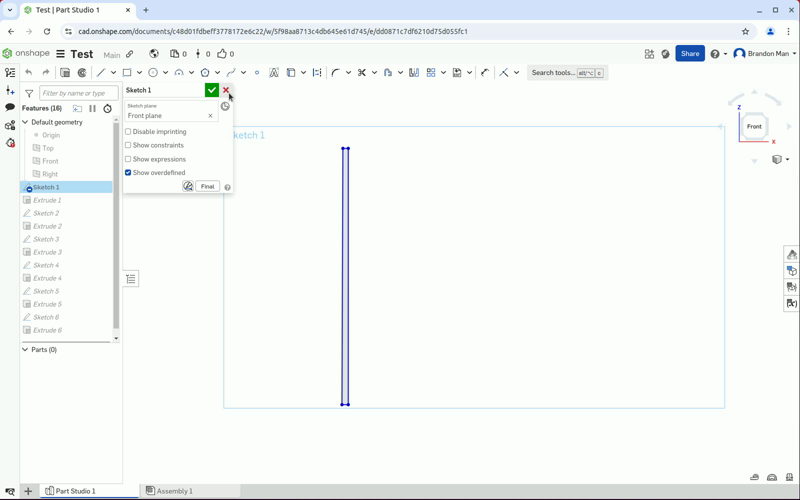
click(229, 92)
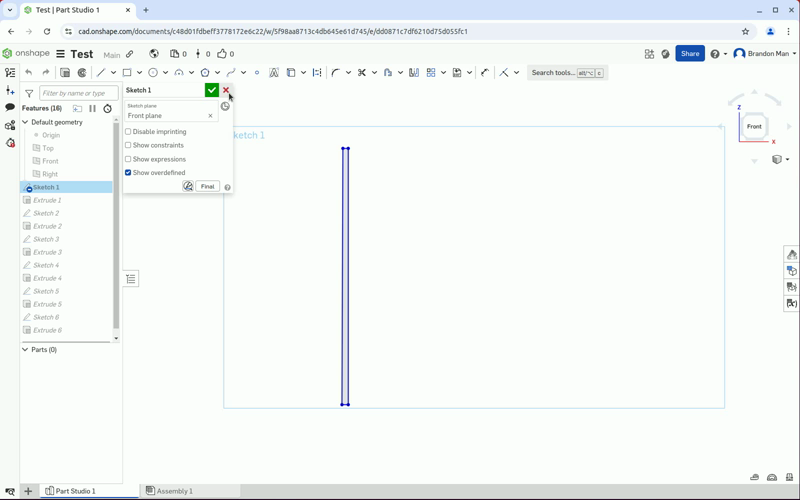
key(shift+s)
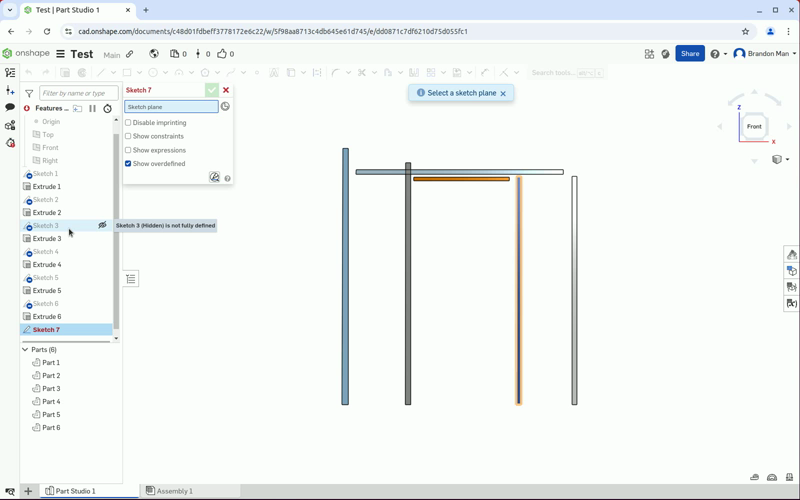
scroll(3)
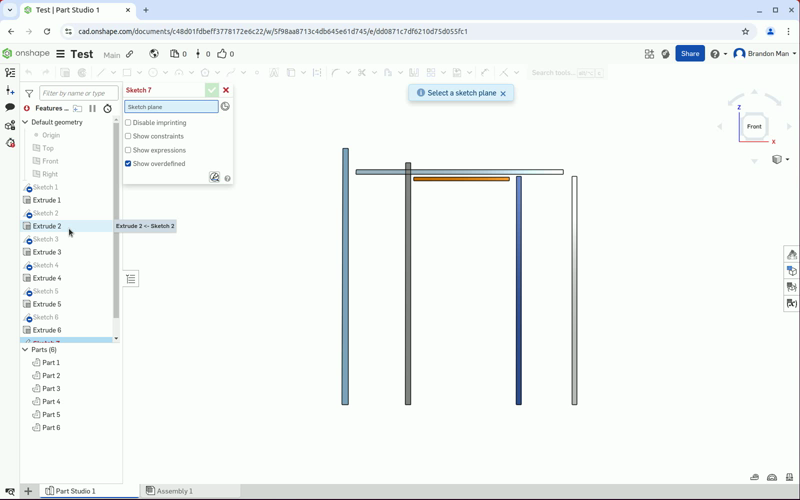
mouse_move(69, 163)
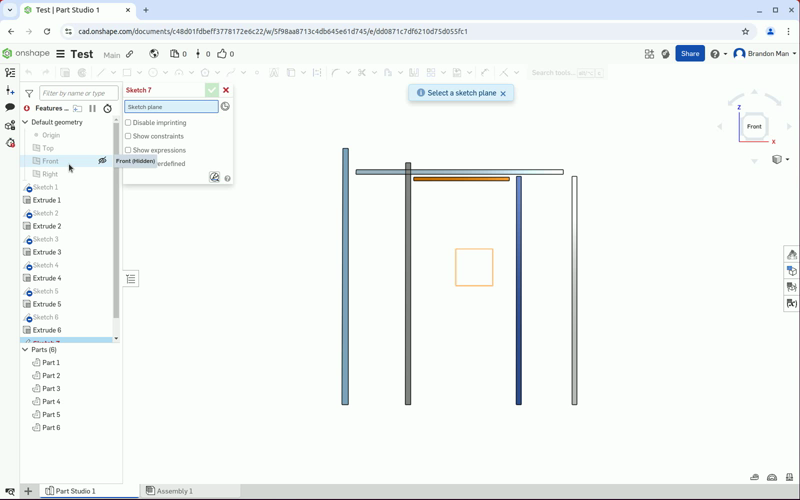
click(69, 163)
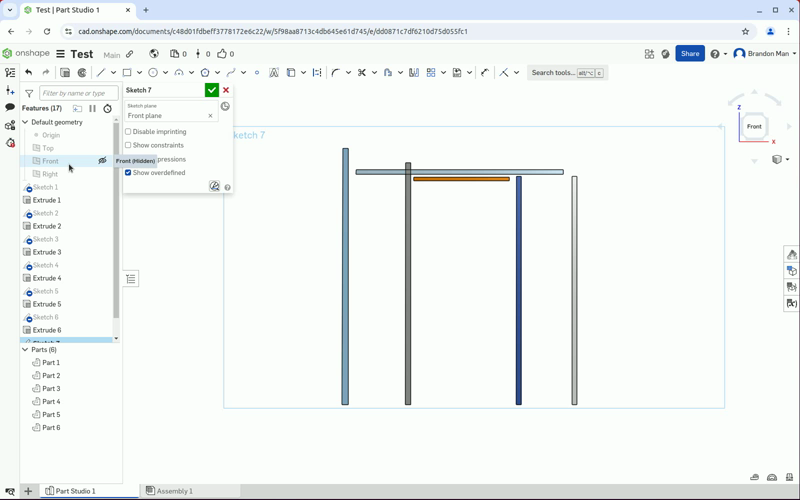
mouse_move(73, 352)
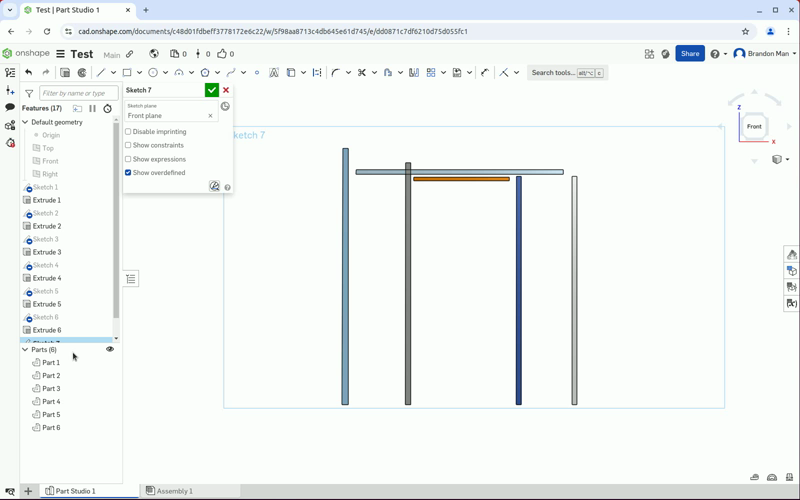
key(y)
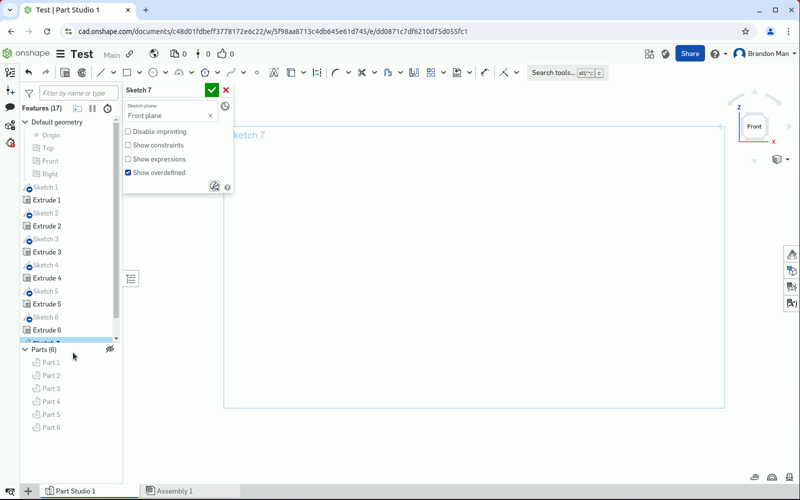
key(l)
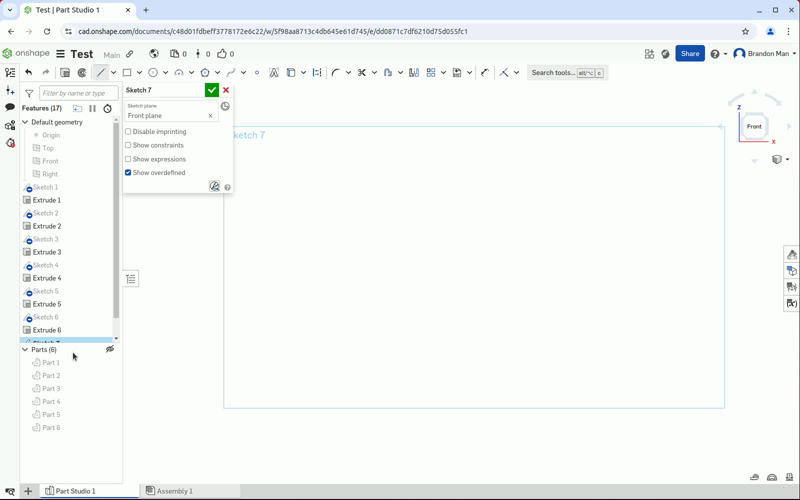
key_down(shift)
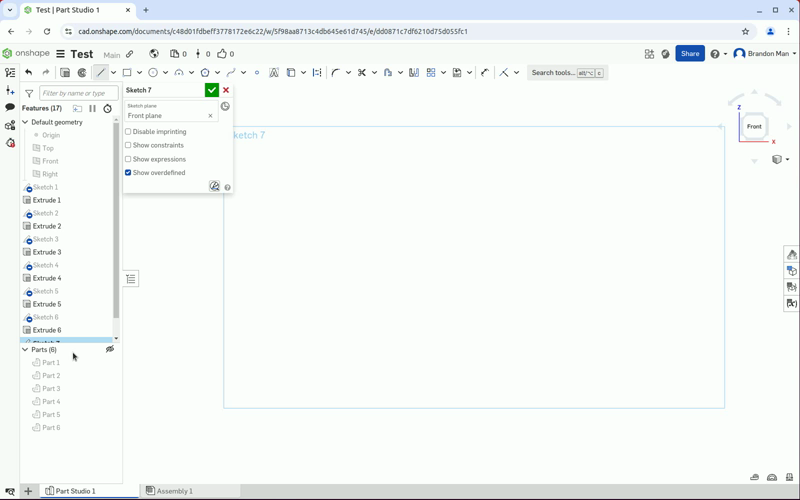
mouse_move(356, 395)
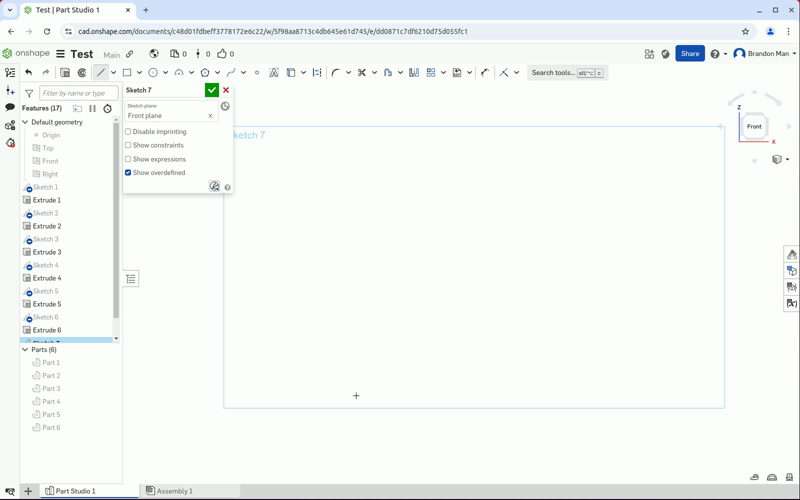
click(356, 395)
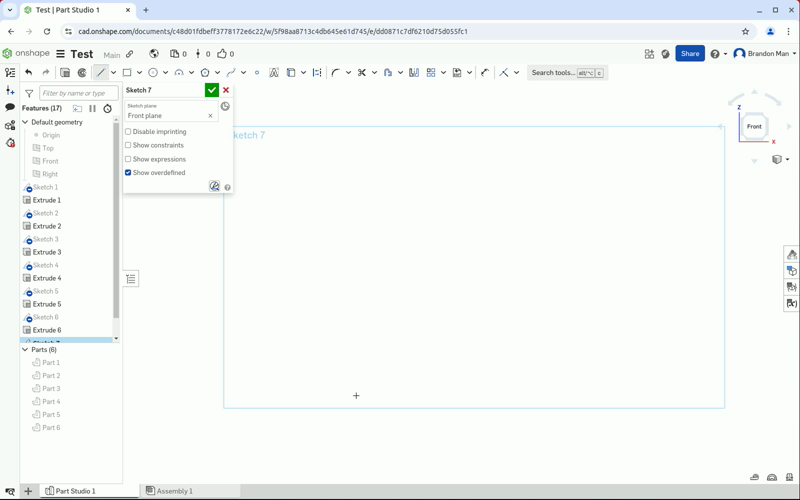
key_up(shift)
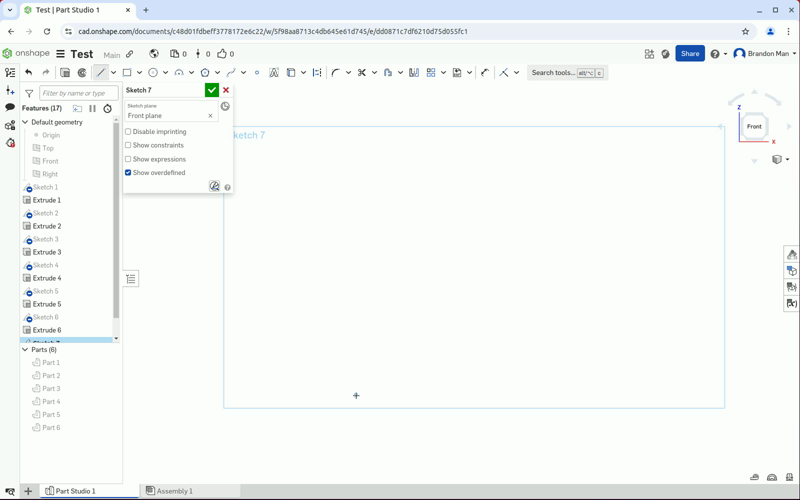
key_down(shift)
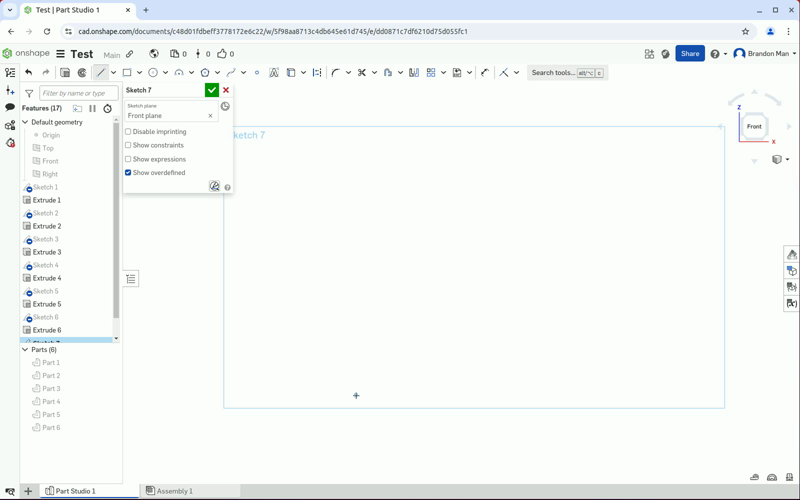
mouse_move(563, 395)
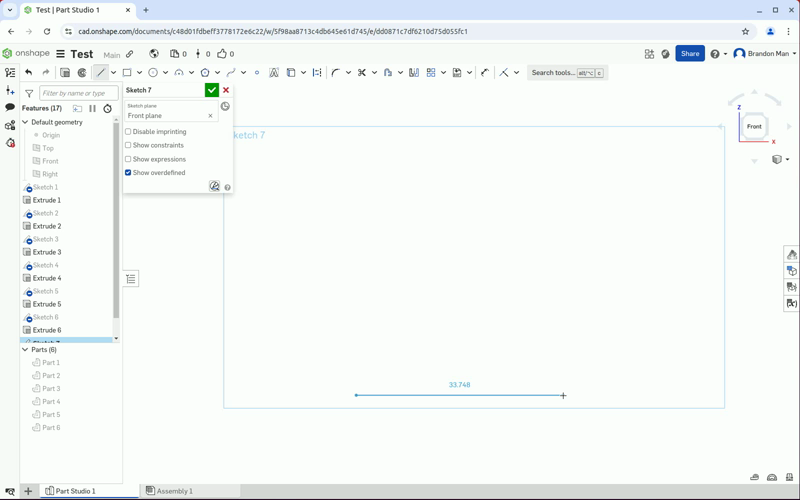
click(563, 395)
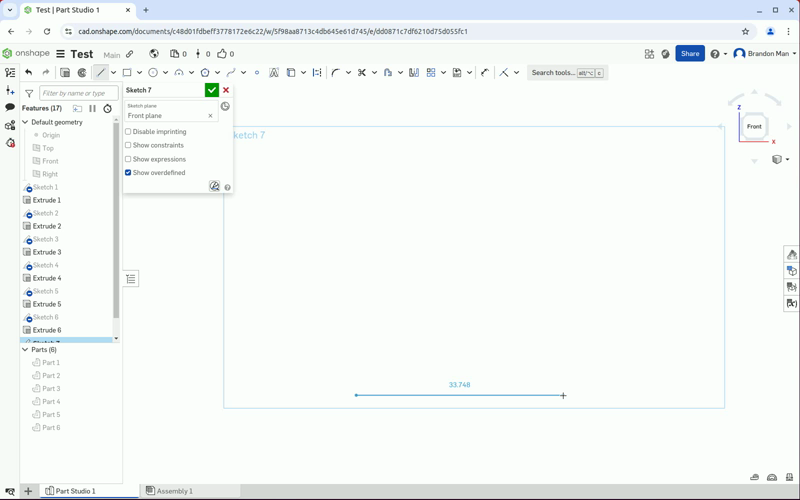
key_up(shift)
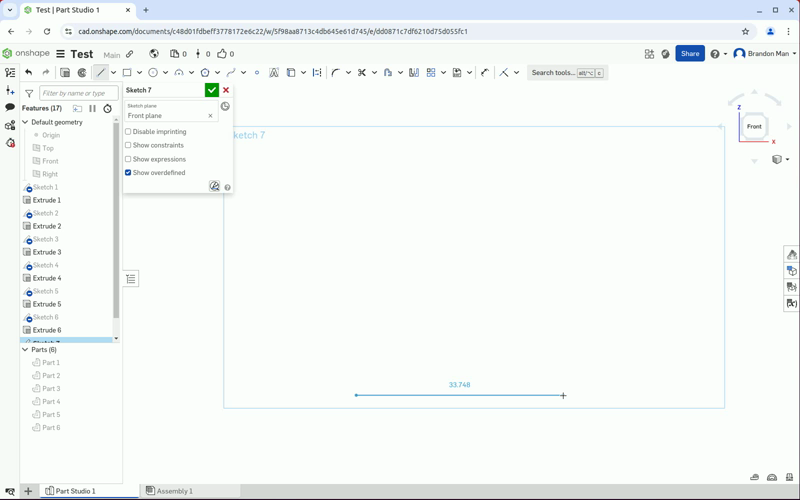
key_down(shift)
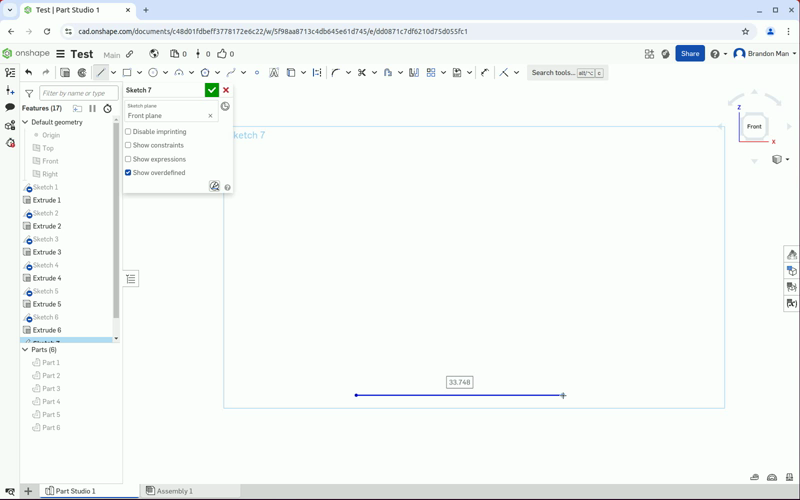
mouse_move(589, 395)
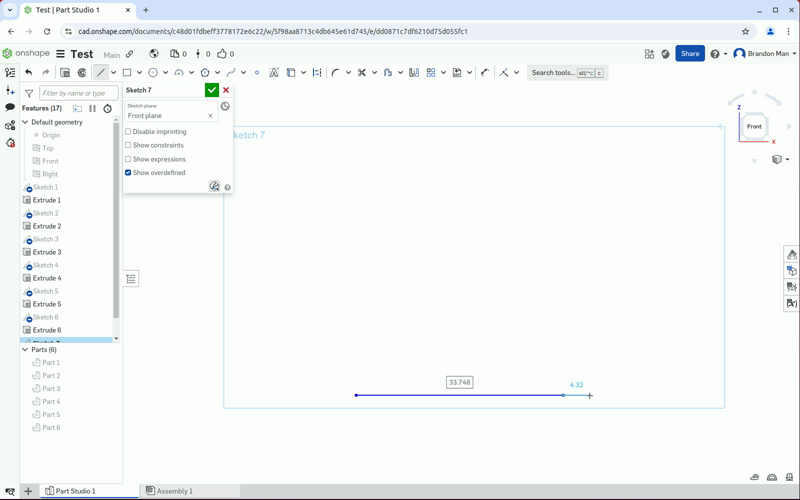
mouse_move(563, 391)
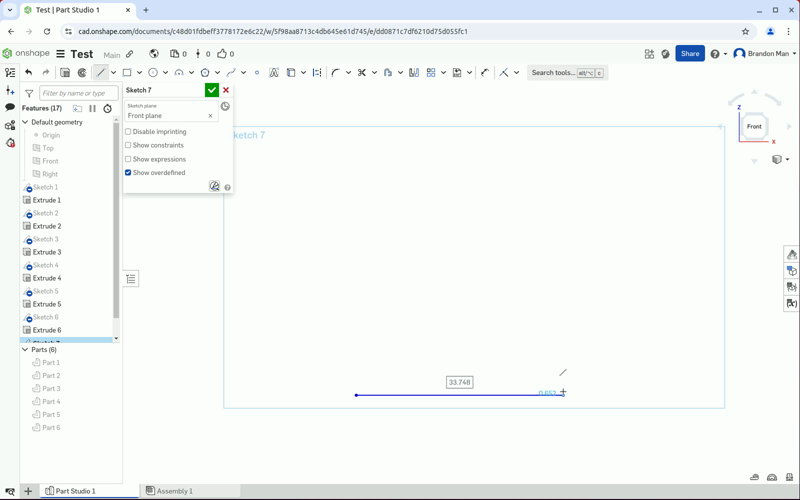
scroll(6)
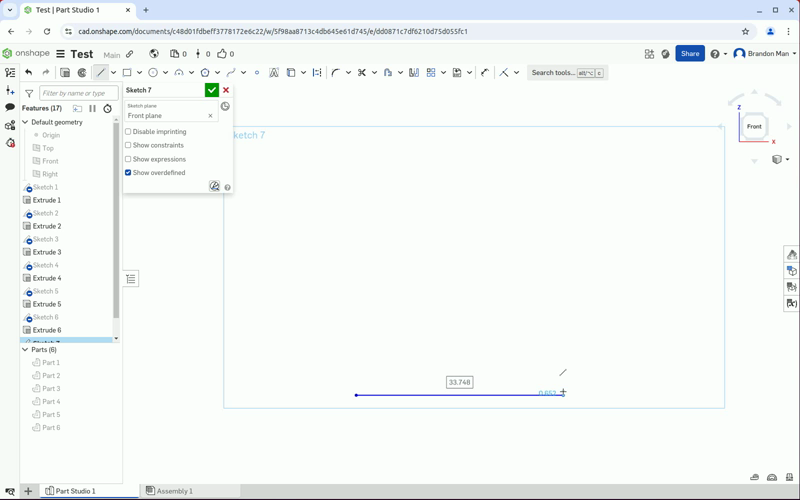
scroll(6)
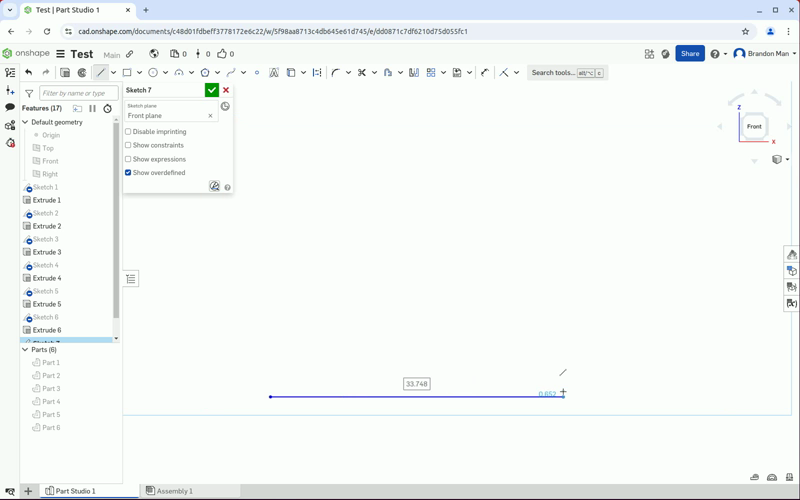
scroll(6)
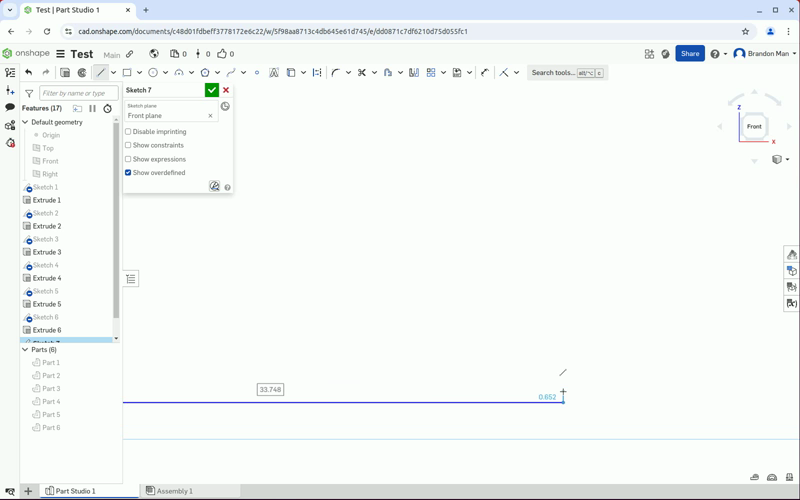
scroll(6)
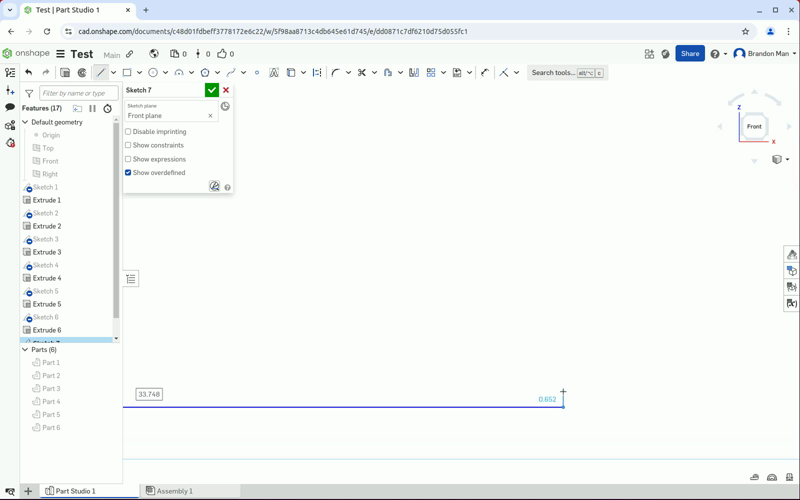
scroll(6)
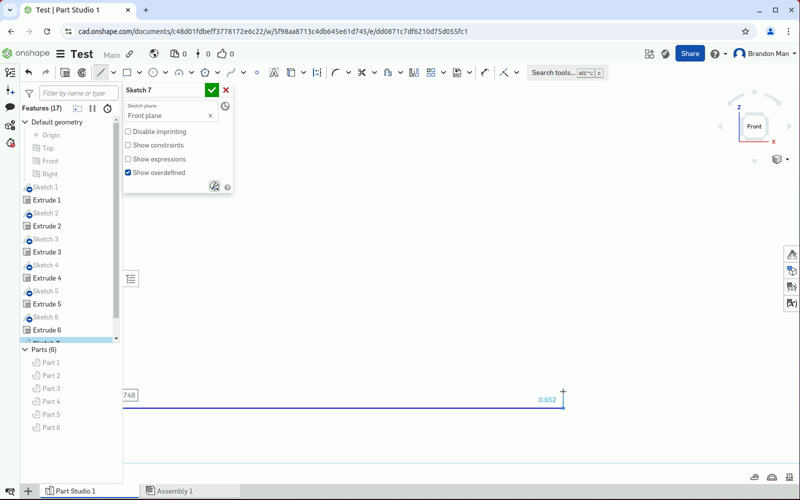
scroll(6)
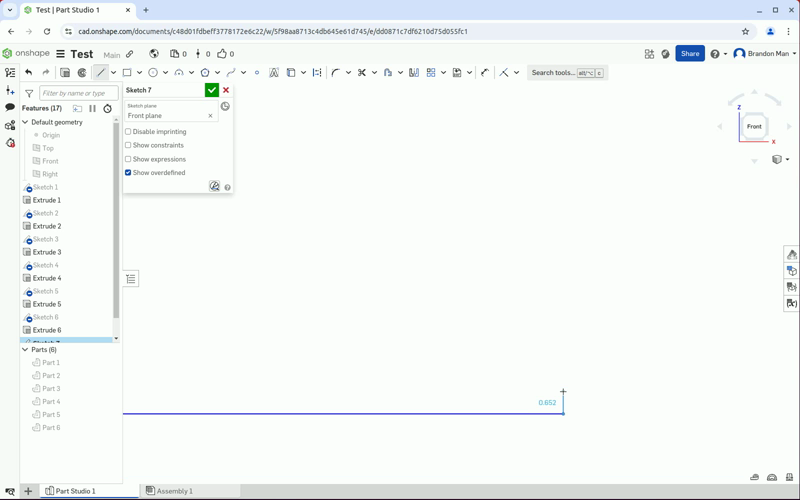
scroll(6)
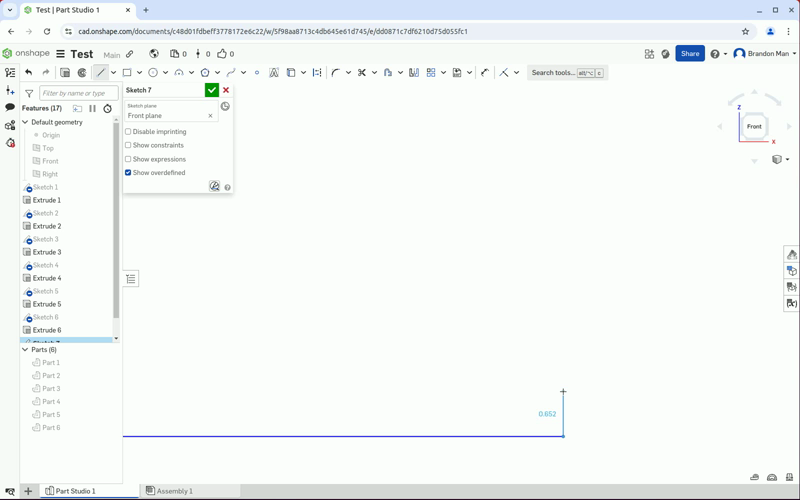
click(563, 391)
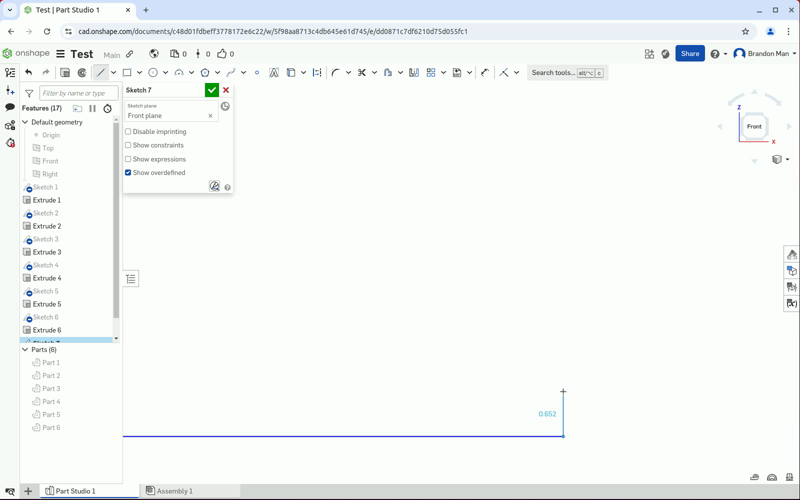
scroll(-6)
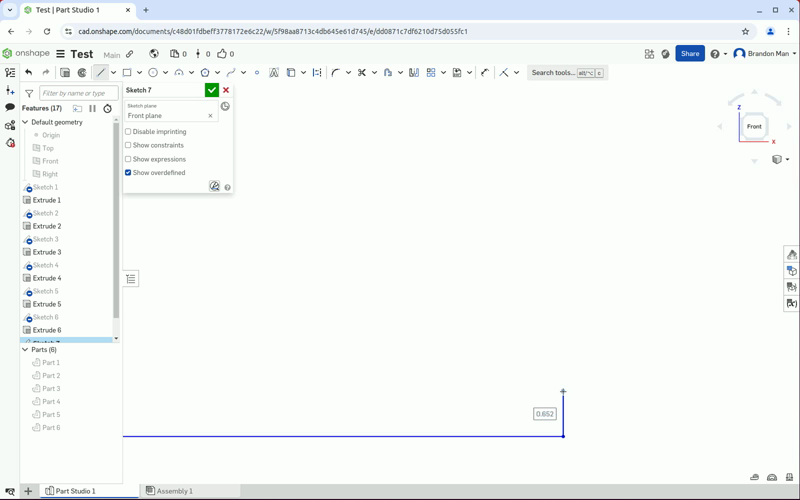
scroll(-6)
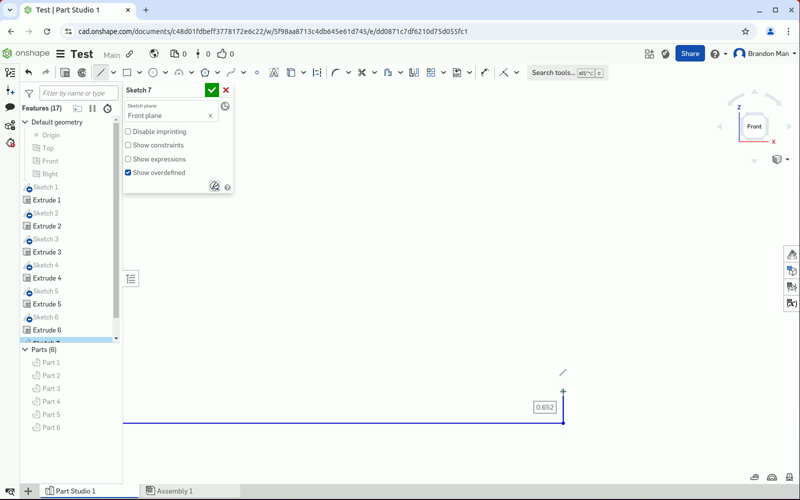
scroll(-6)
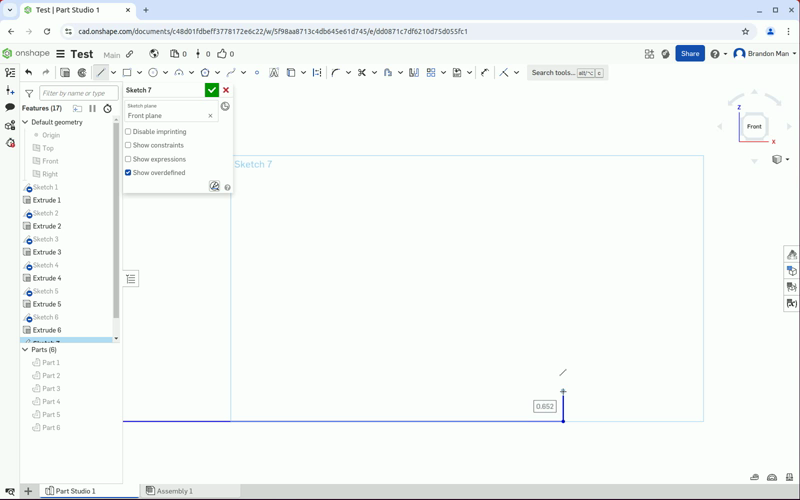
scroll(-6)
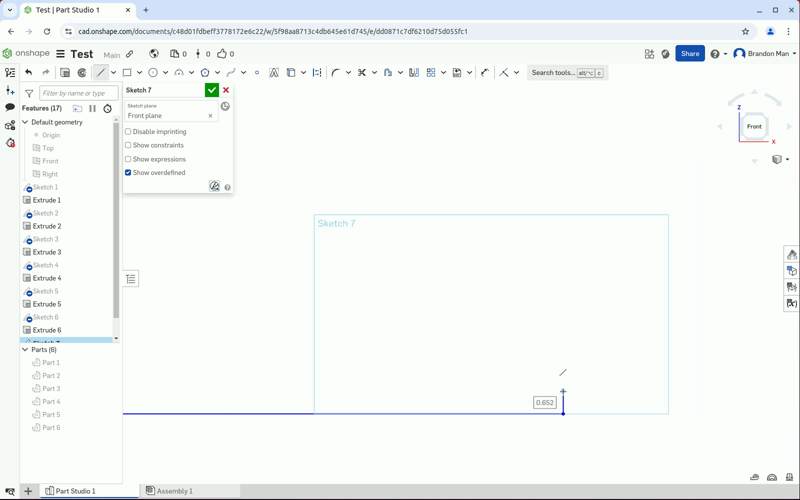
scroll(-6)
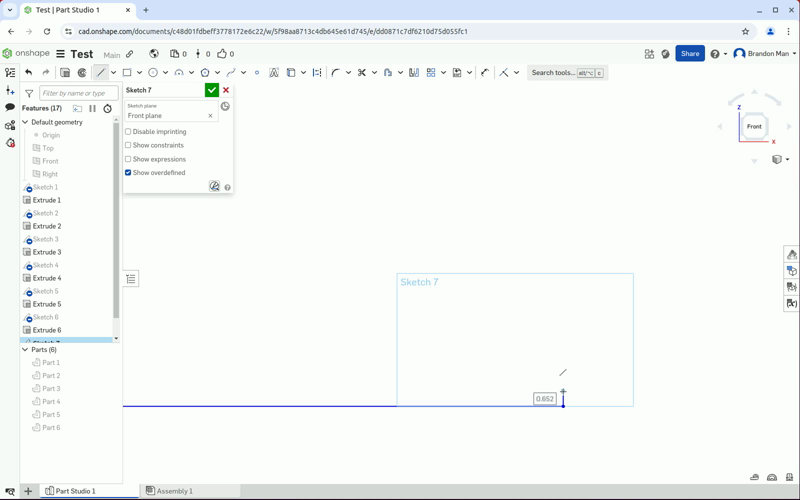
scroll(-6)
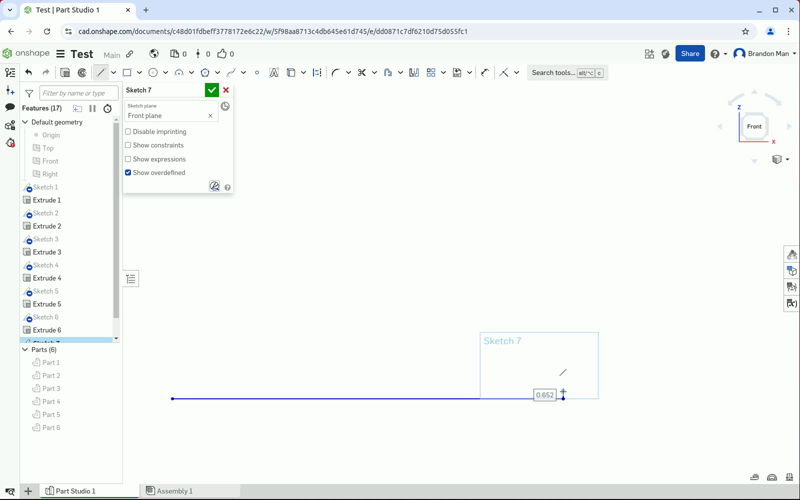
scroll(-6)
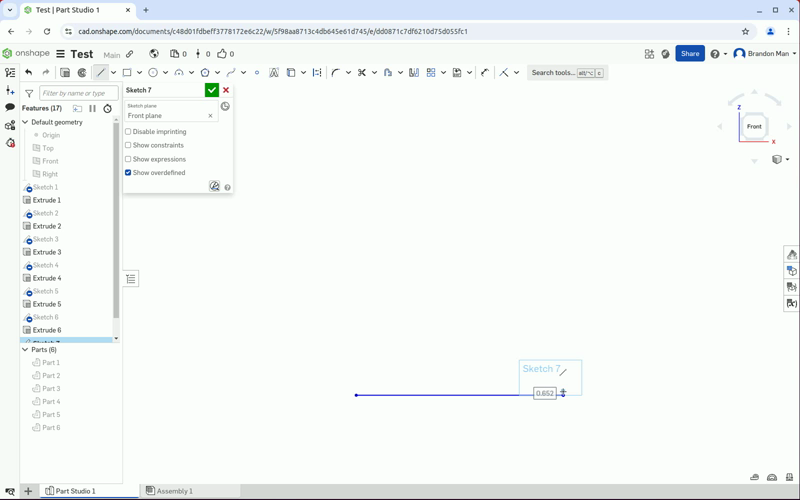
key_up(shift)
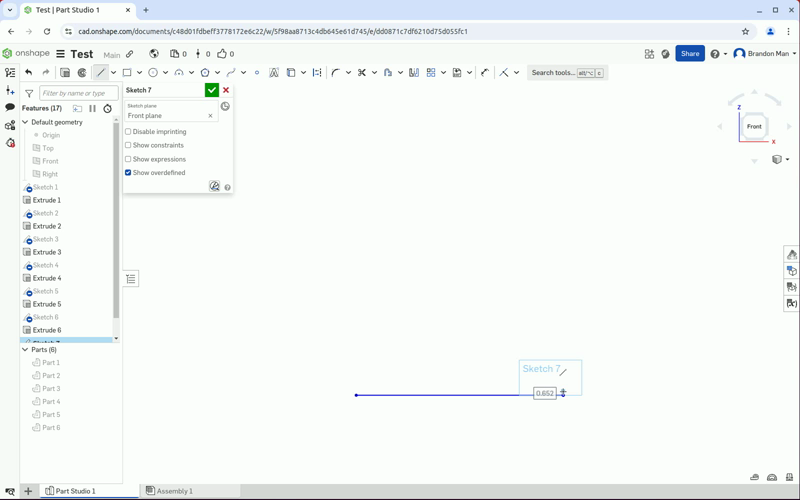
key_down(shift)
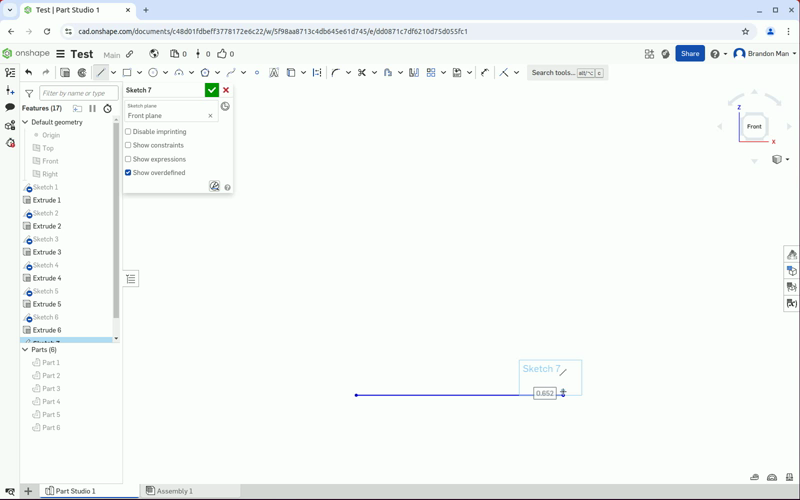
mouse_move(589, 391)
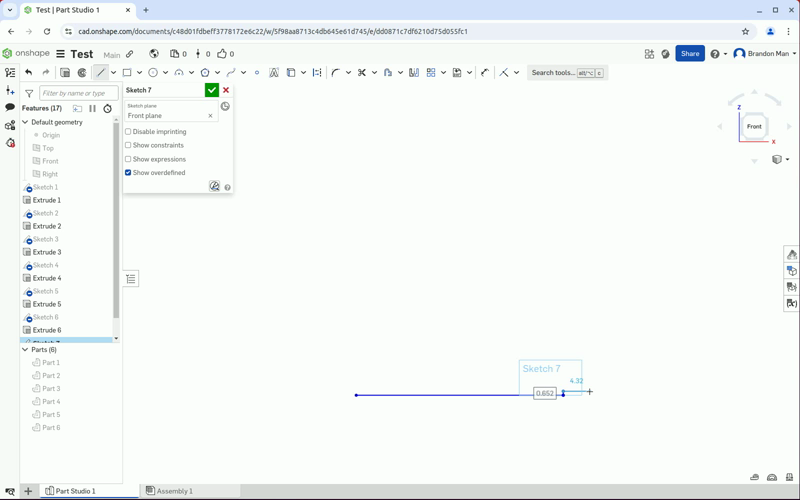
mouse_move(558, 391)
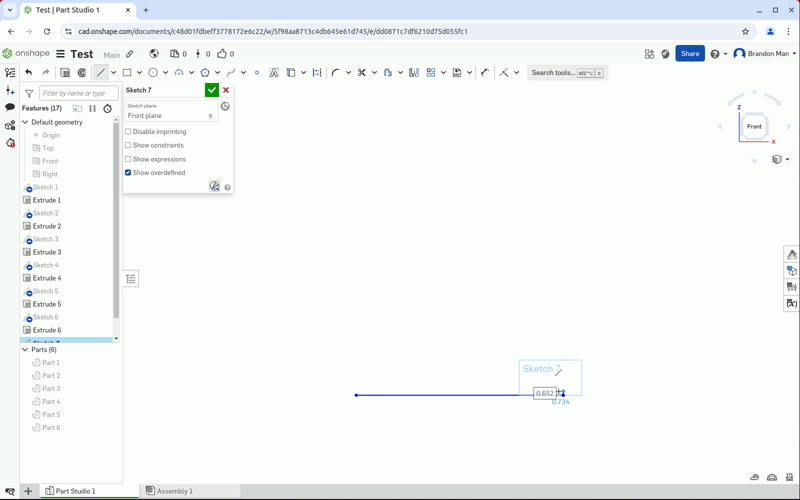
scroll(6)
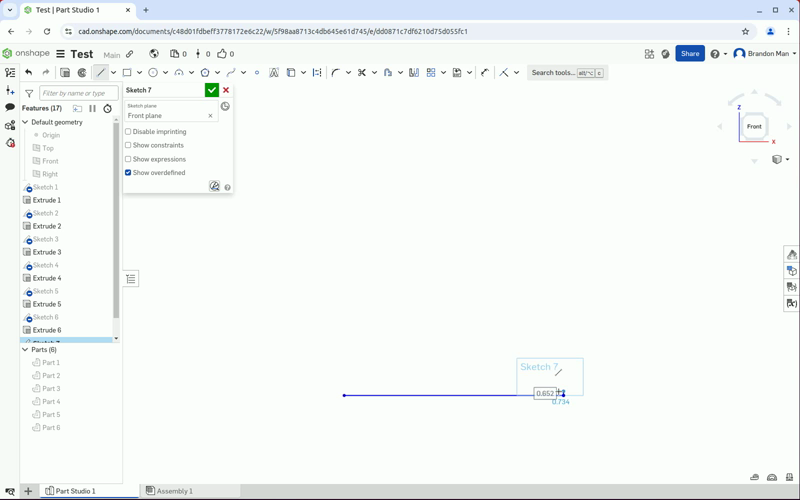
scroll(6)
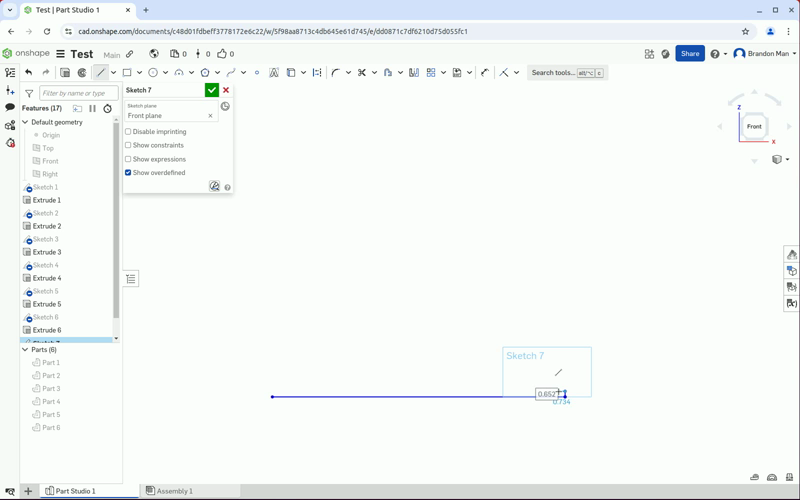
scroll(6)
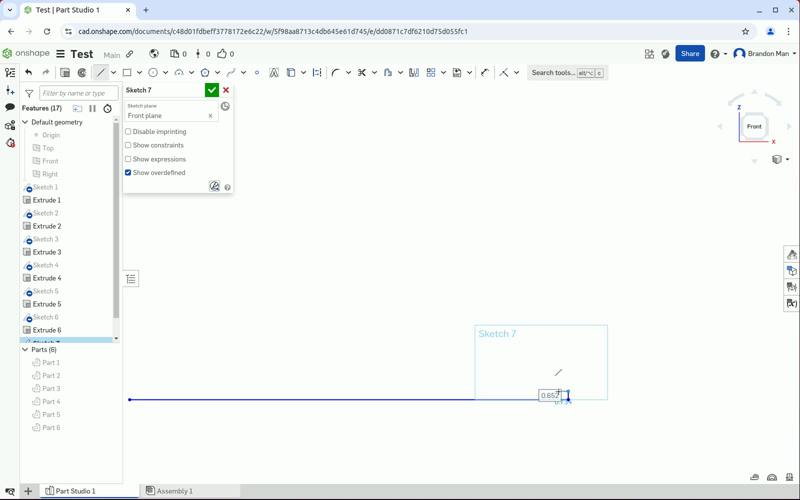
scroll(6)
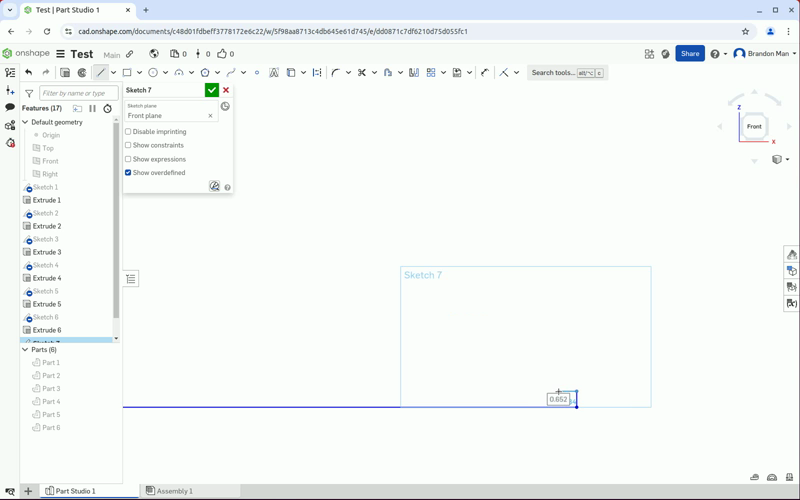
scroll(6)
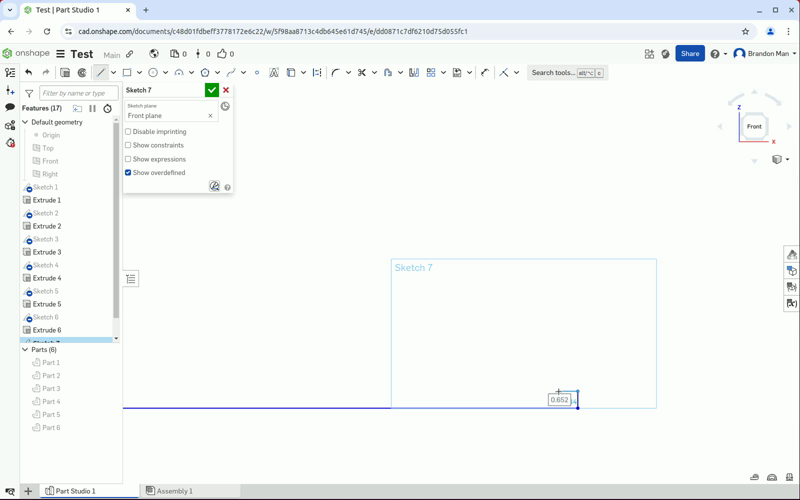
scroll(6)
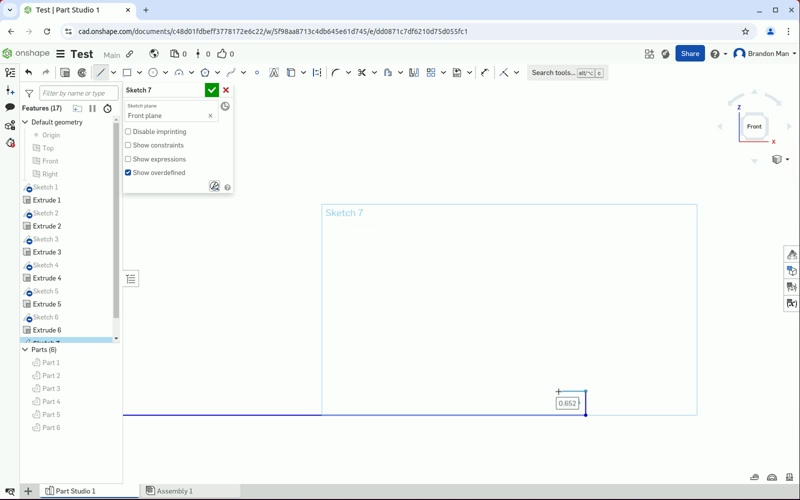
scroll(6)
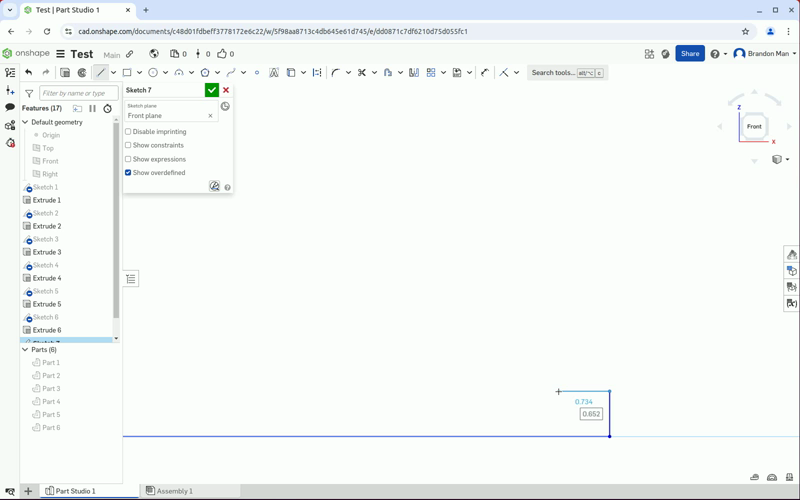
click(558, 391)
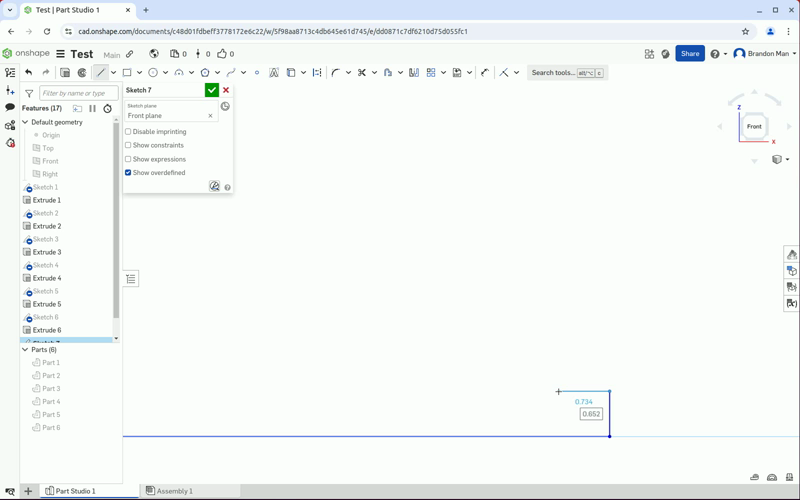
scroll(-6)
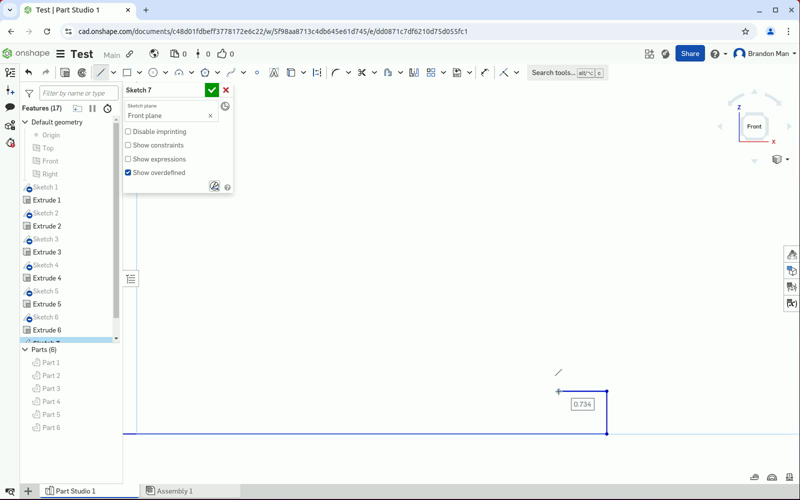
scroll(-6)
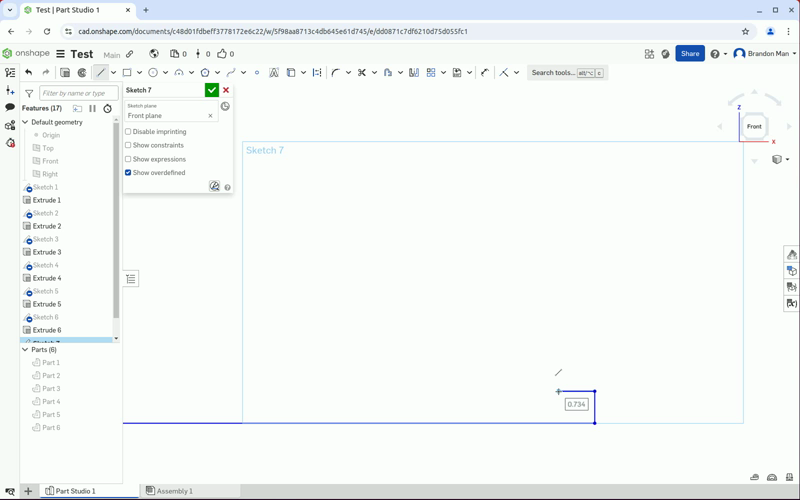
scroll(-6)
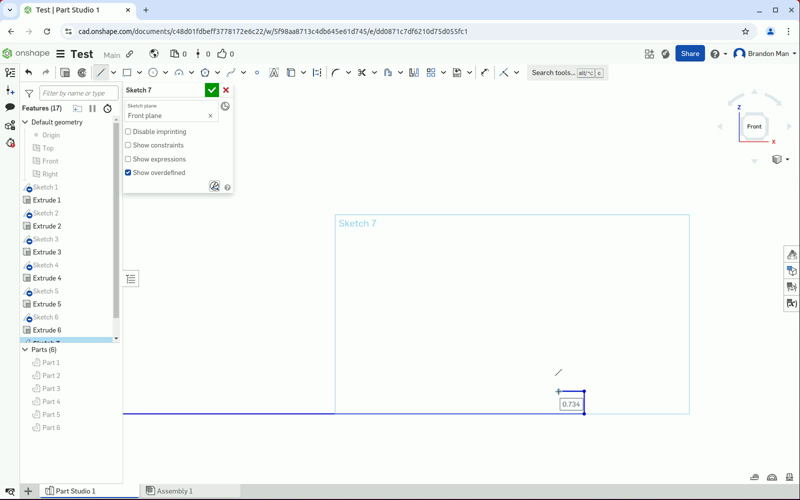
scroll(-6)
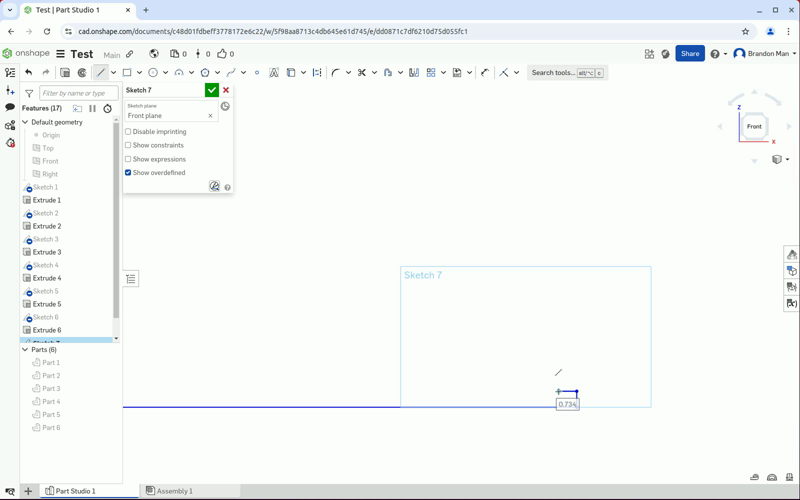
scroll(-6)
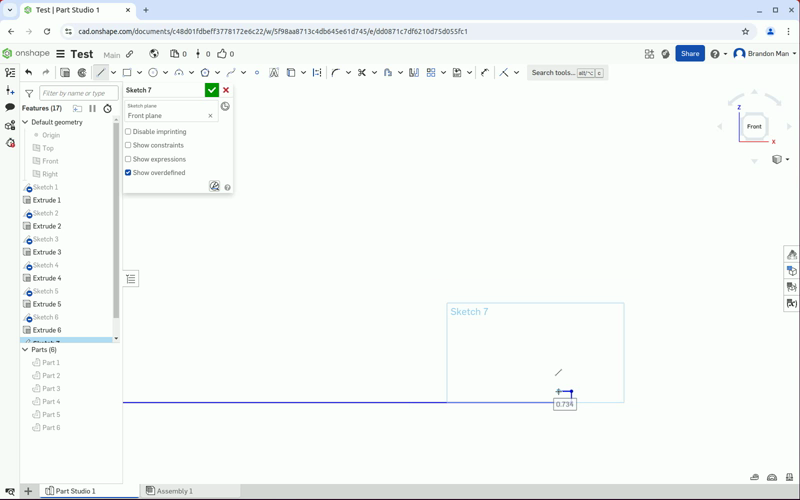
scroll(-6)
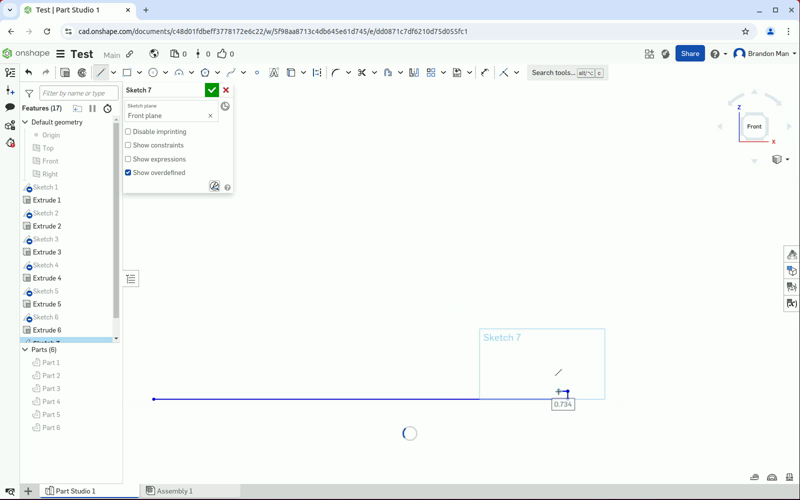
scroll(-6)
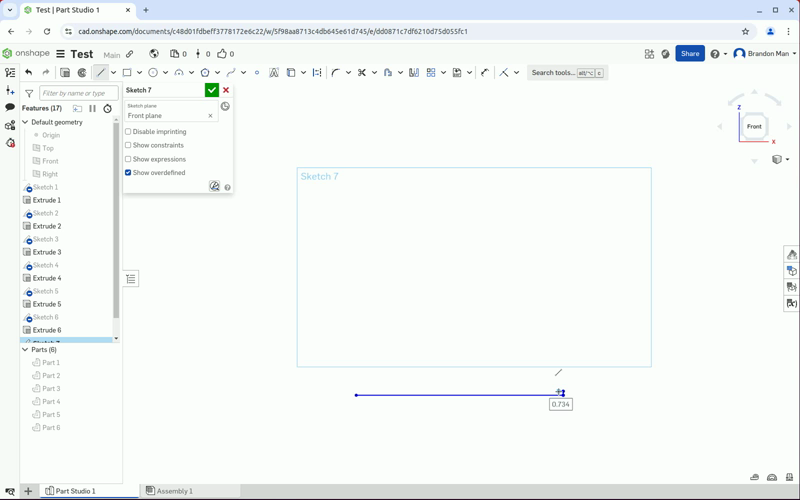
key_up(shift)
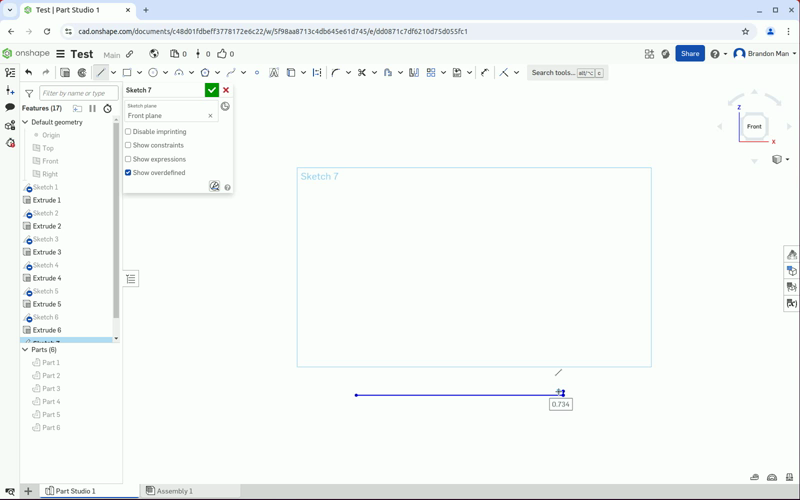
key_down(shift)
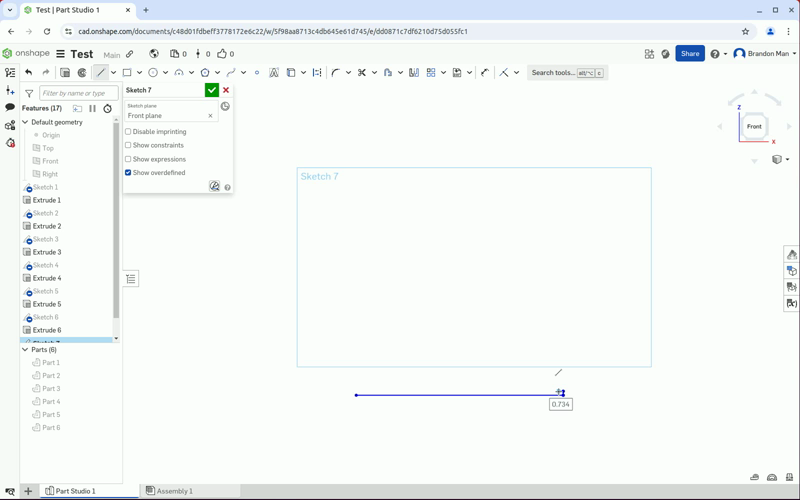
mouse_move(588, 391)
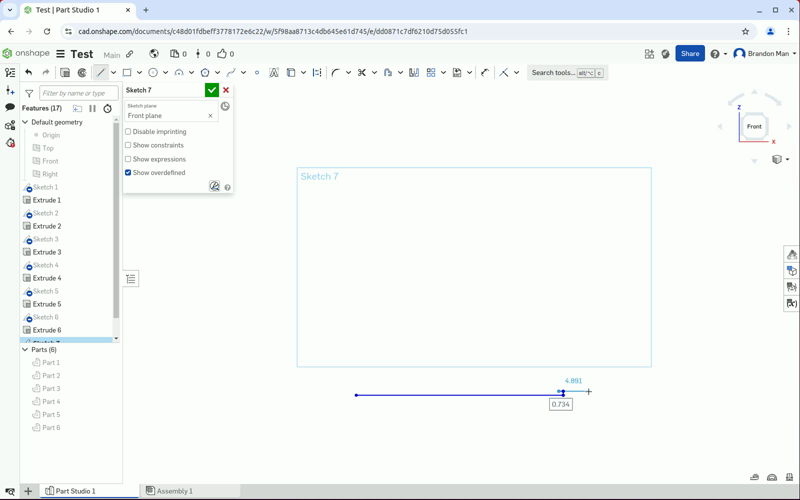
mouse_move(510, 391)
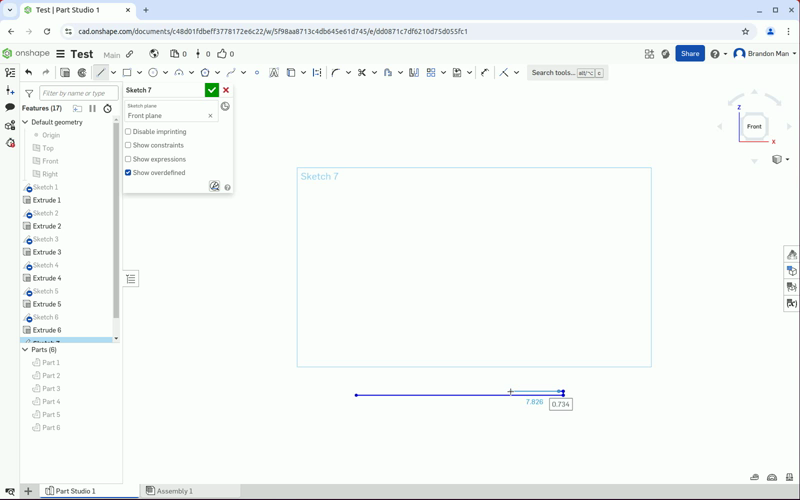
click(510, 391)
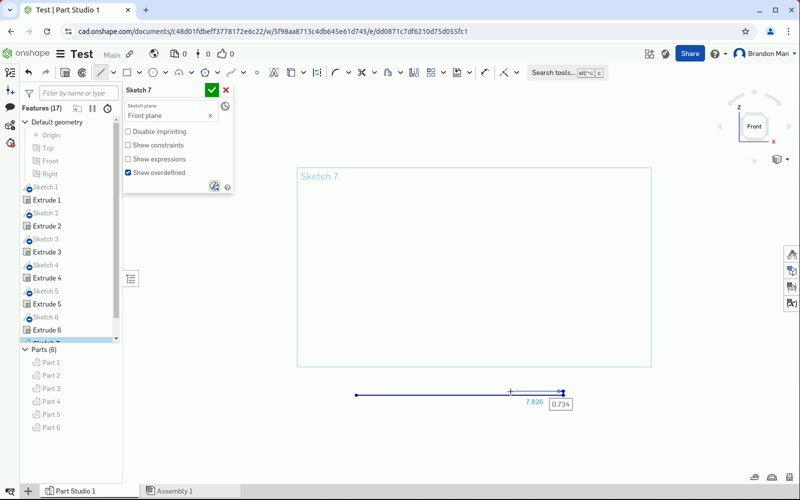
key_up(shift)
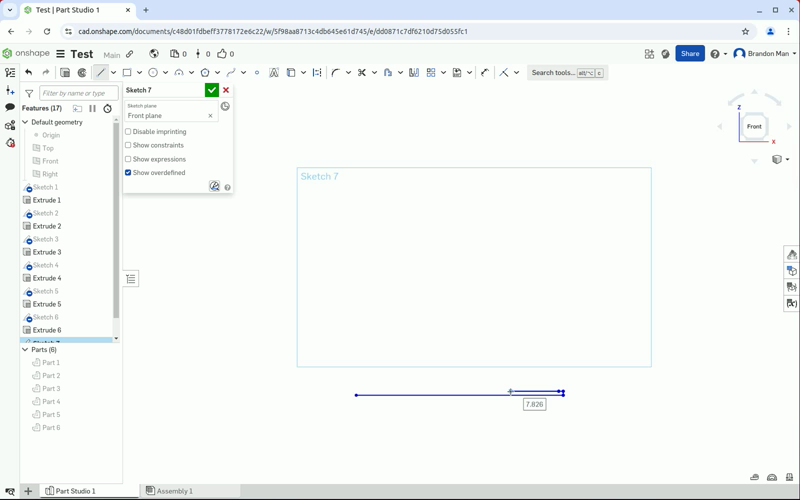
key_down(shift)
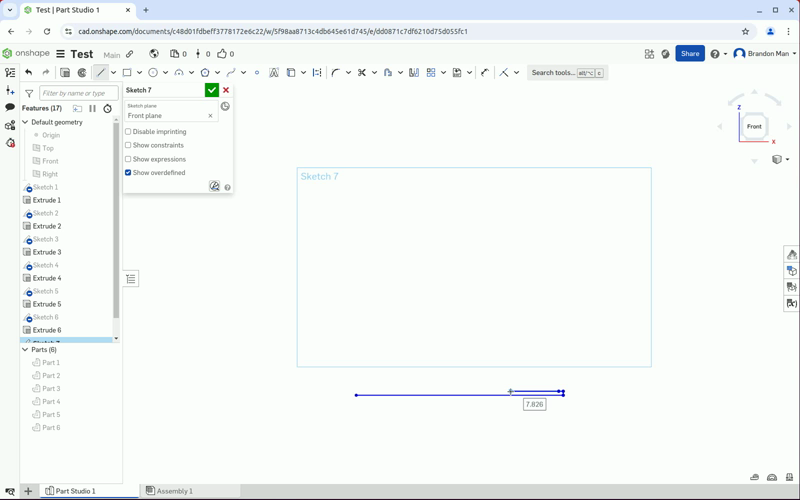
mouse_move(540, 391)
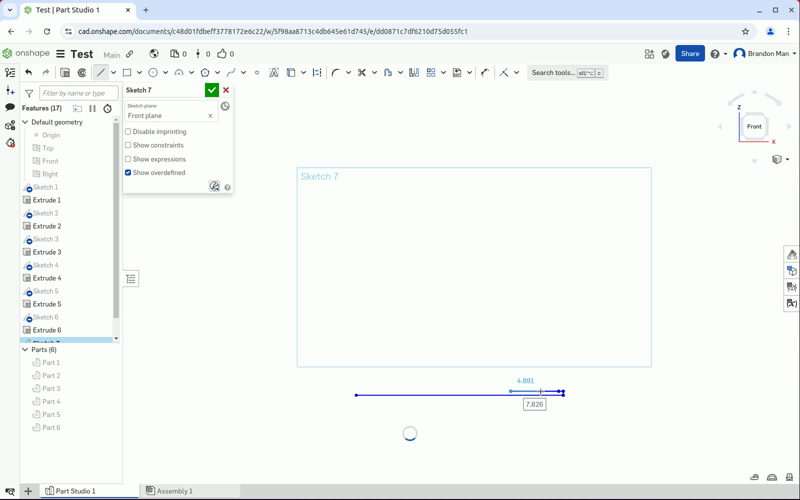
mouse_move(506, 391)
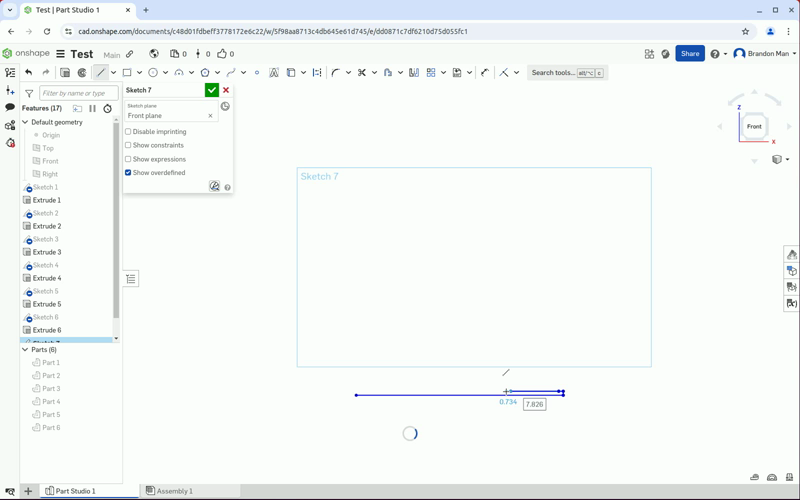
scroll(6)
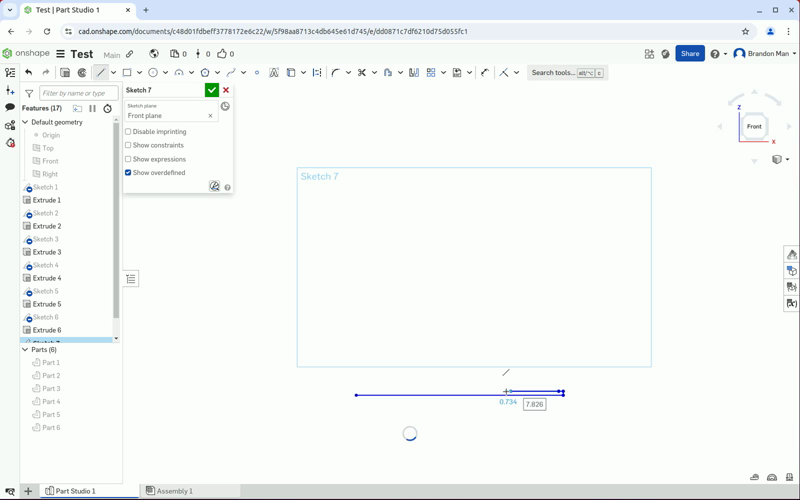
scroll(6)
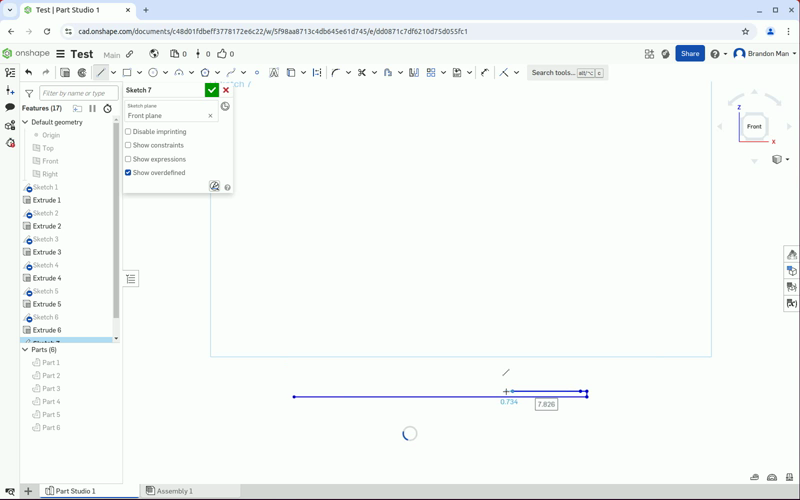
scroll(6)
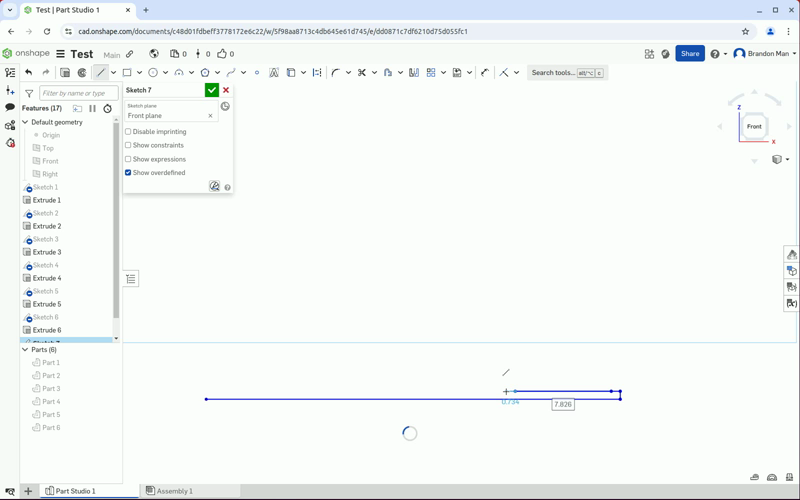
scroll(6)
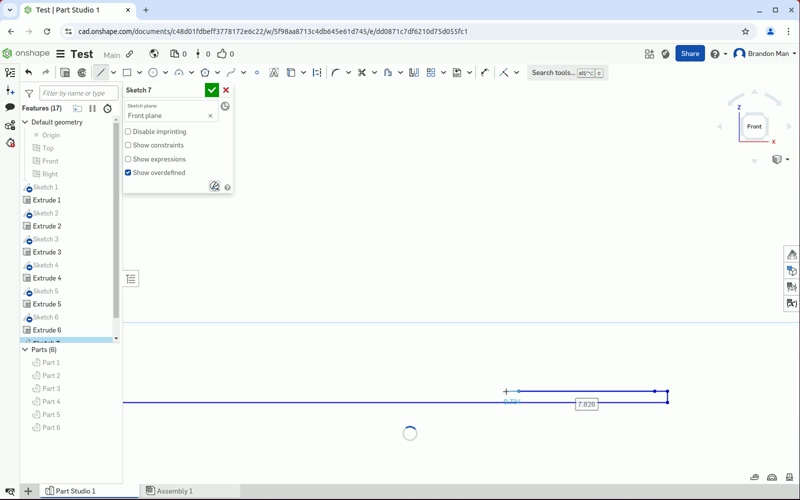
scroll(6)
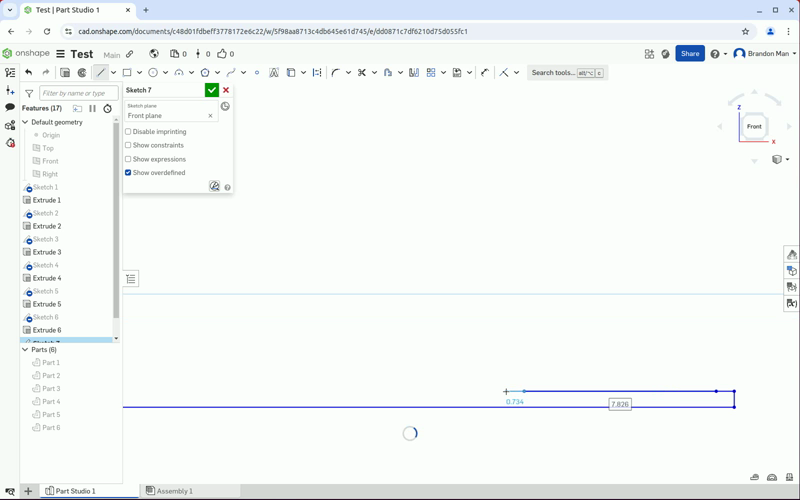
scroll(6)
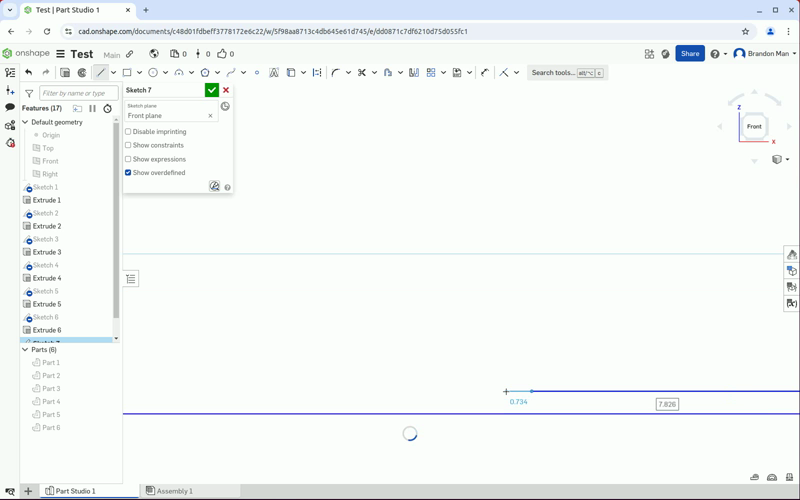
scroll(6)
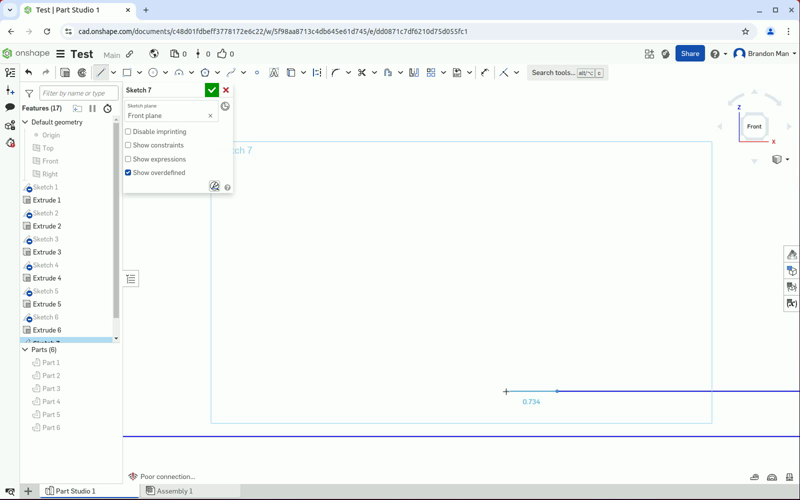
click(506, 391)
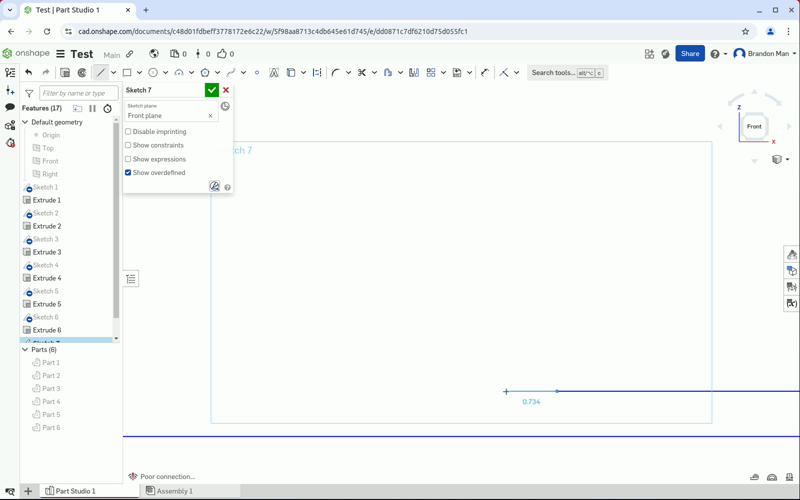
scroll(-6)
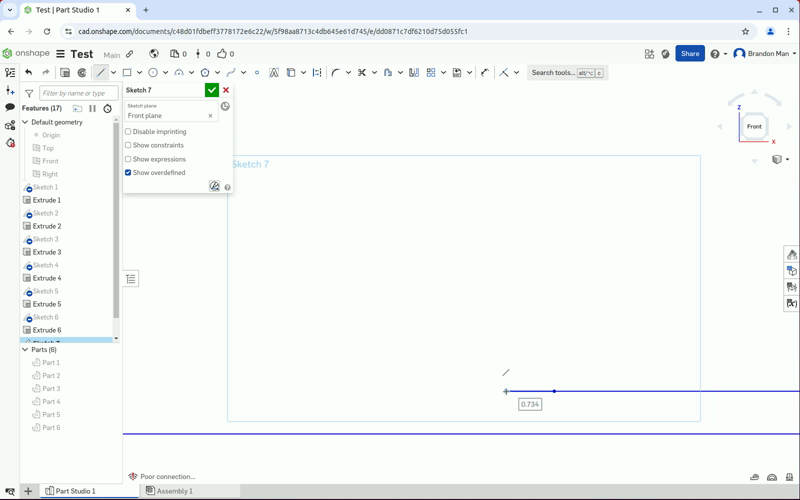
scroll(-6)
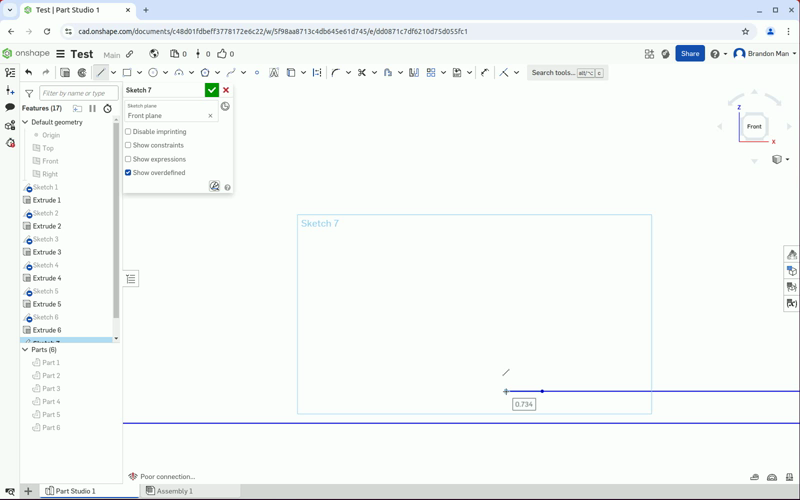
scroll(-6)
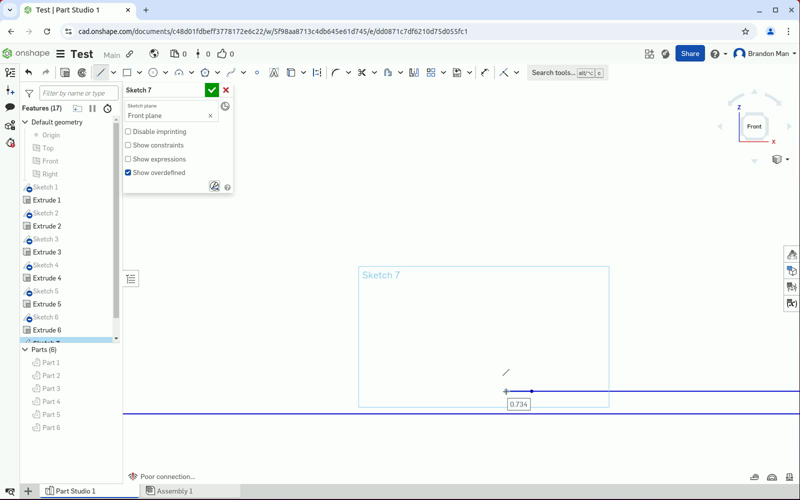
scroll(-6)
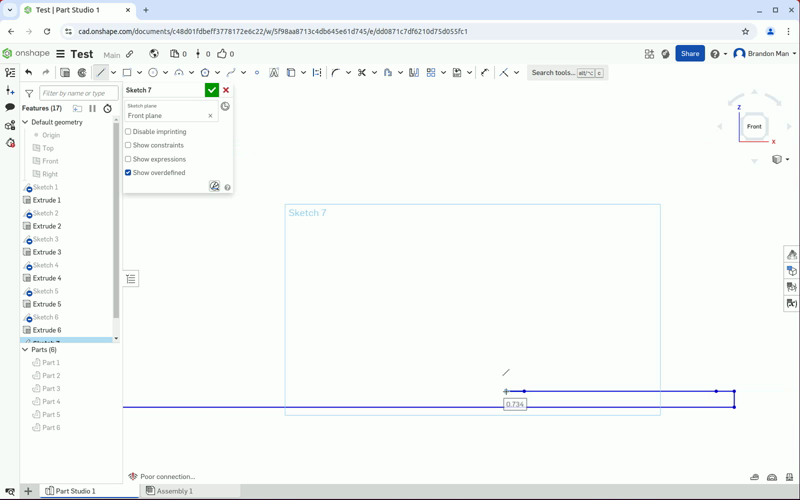
scroll(-6)
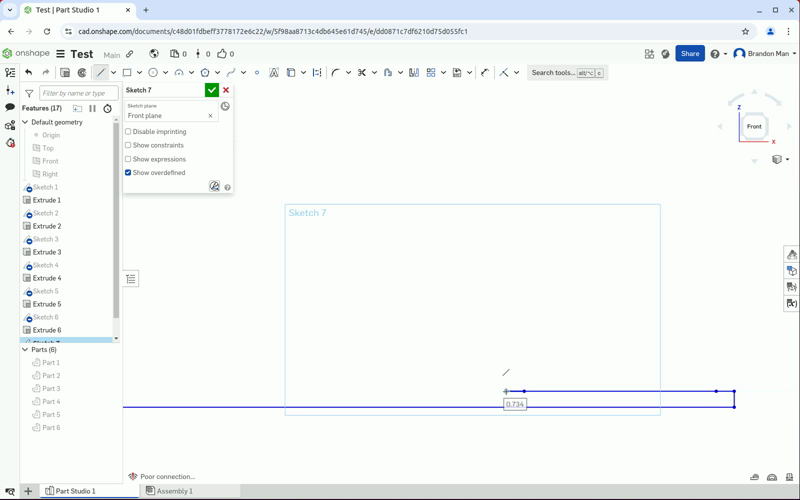
scroll(-6)
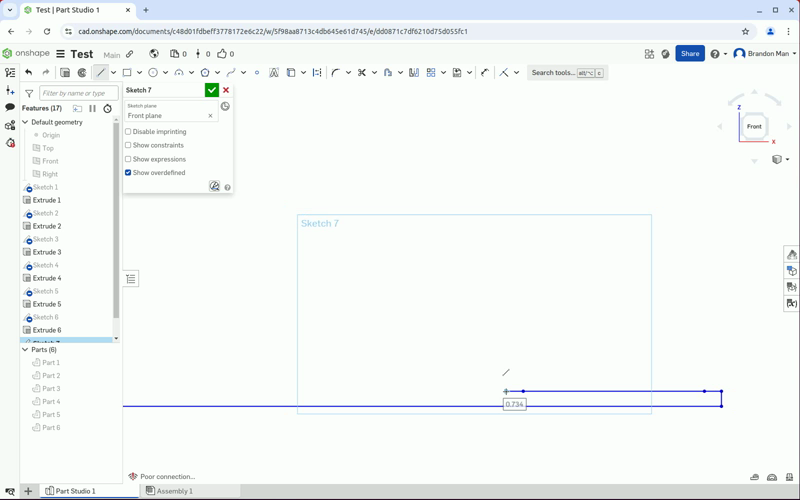
scroll(-6)
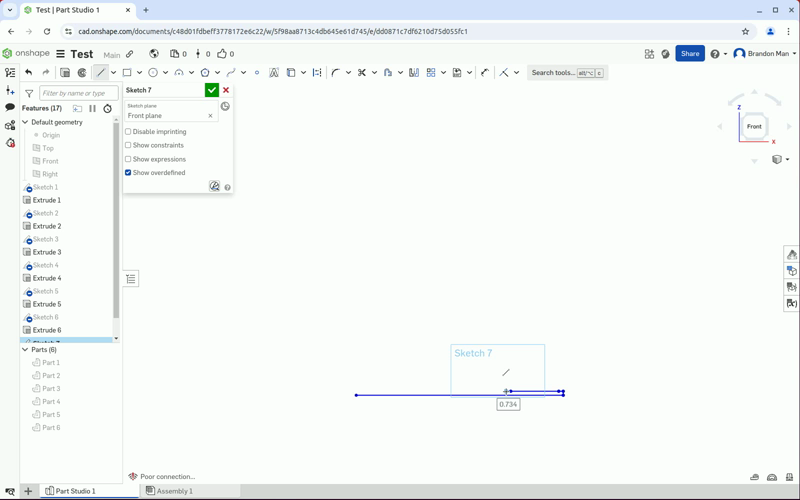
key_up(shift)
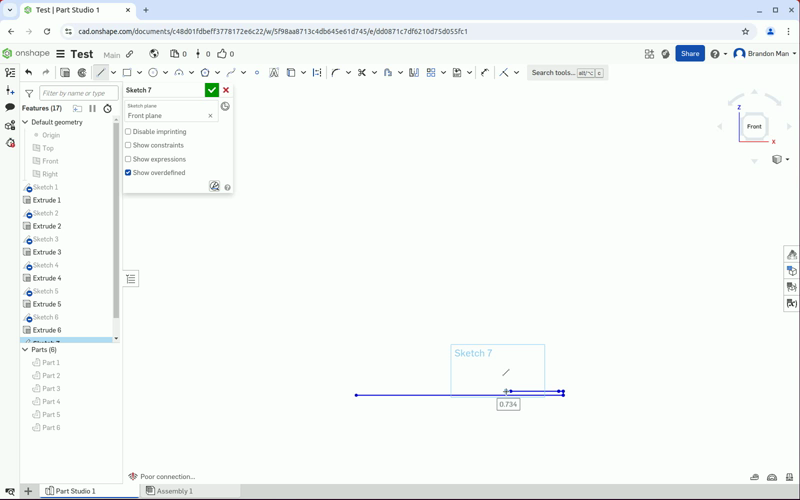
key_down(shift)
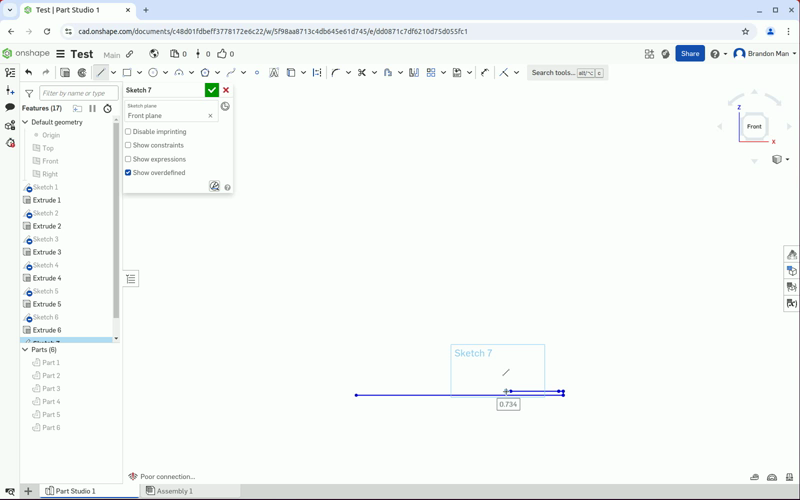
mouse_move(413, 391)
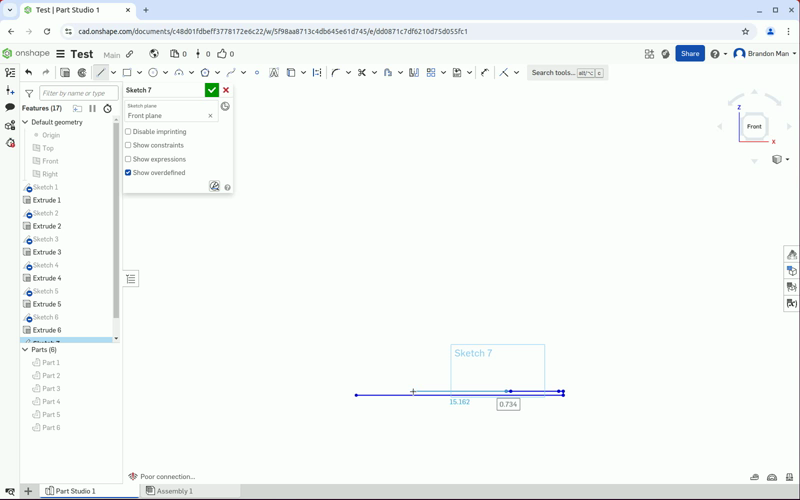
click(413, 391)
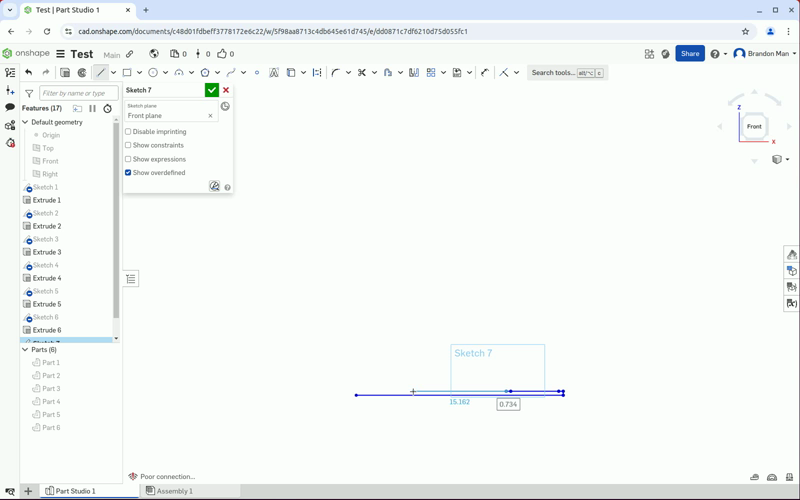
key_up(shift)
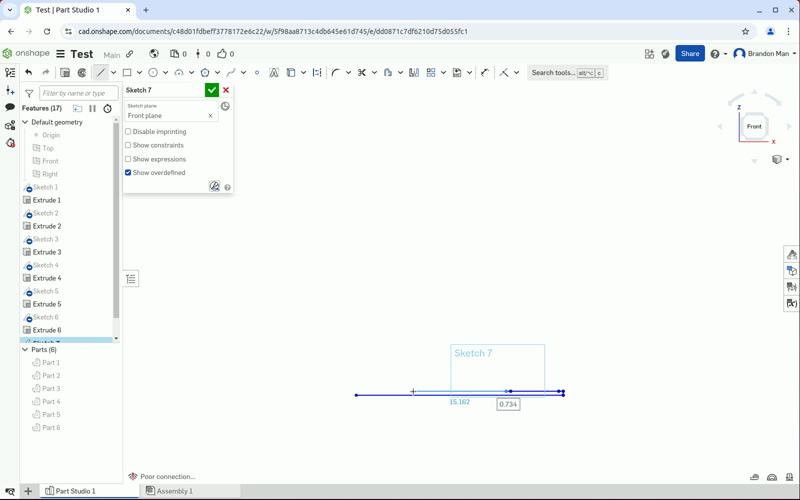
key_down(shift)
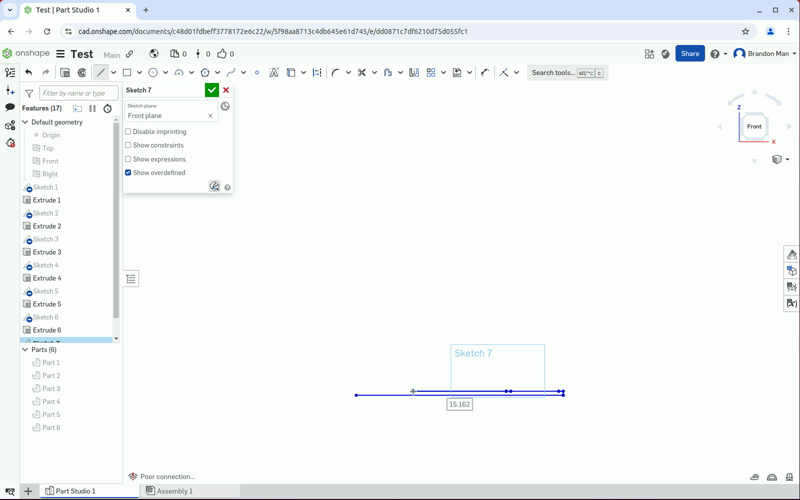
mouse_move(443, 391)
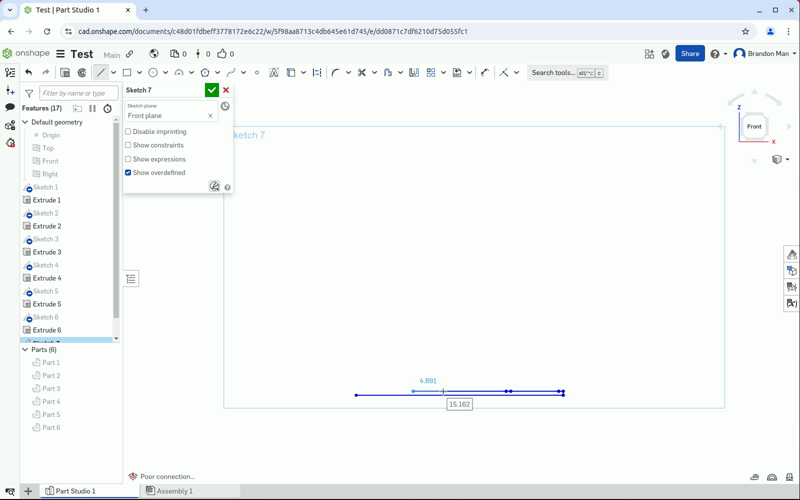
mouse_move(408, 391)
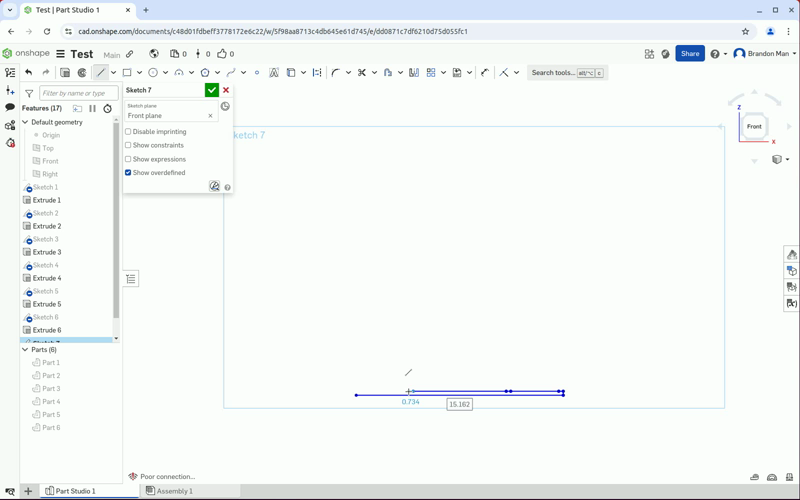
scroll(6)
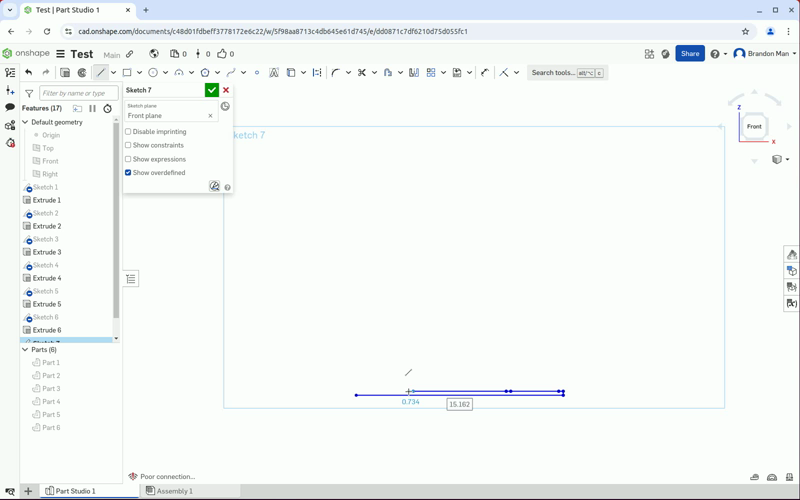
scroll(6)
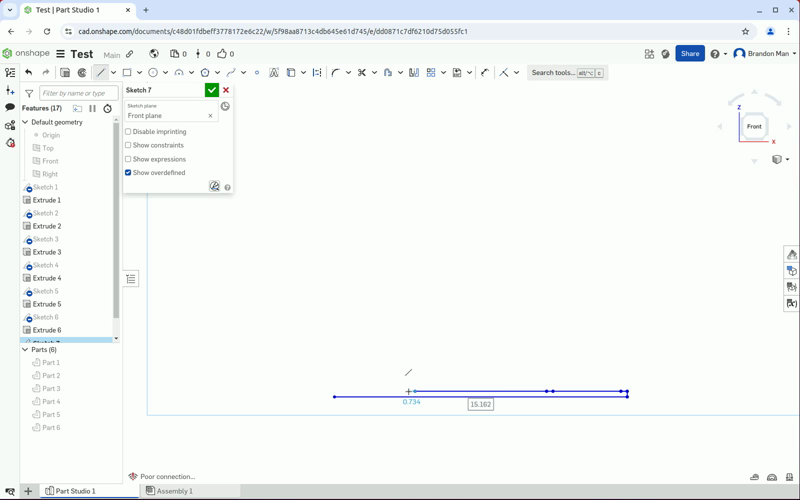
scroll(6)
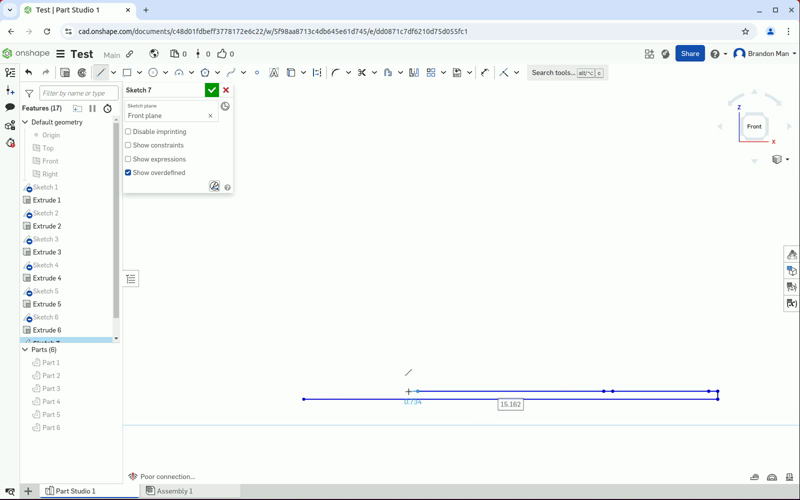
scroll(6)
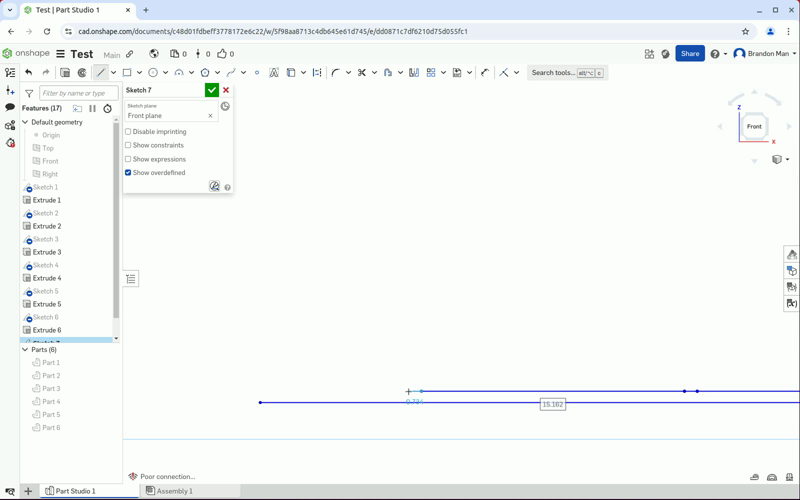
scroll(6)
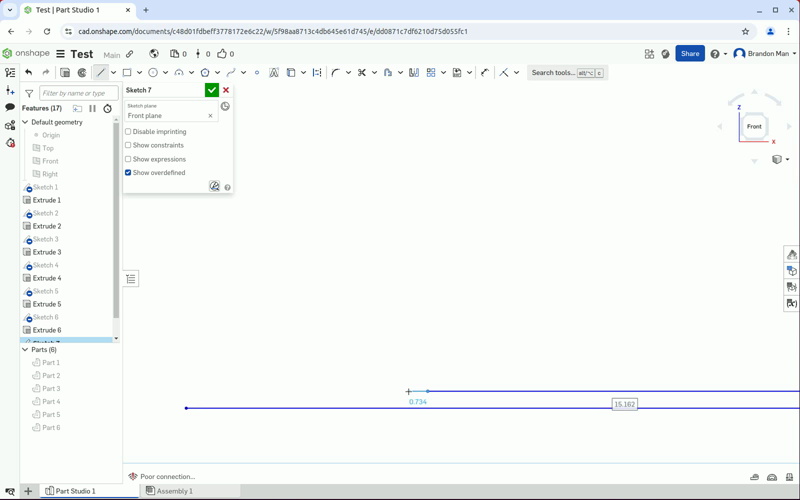
scroll(6)
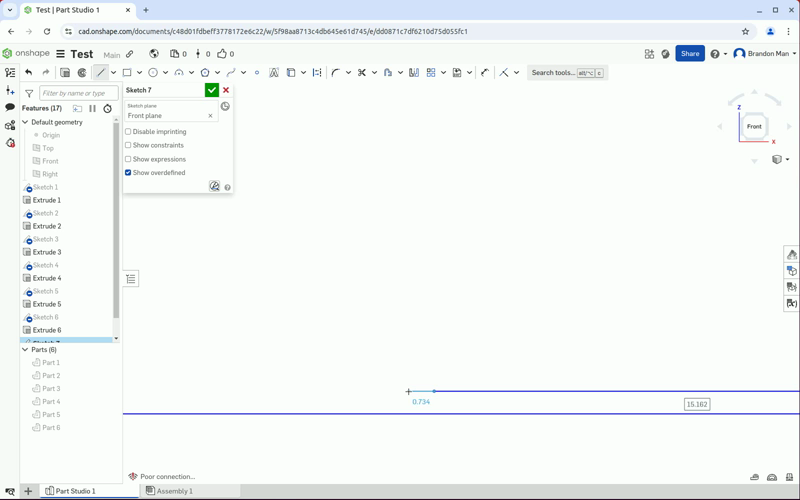
scroll(6)
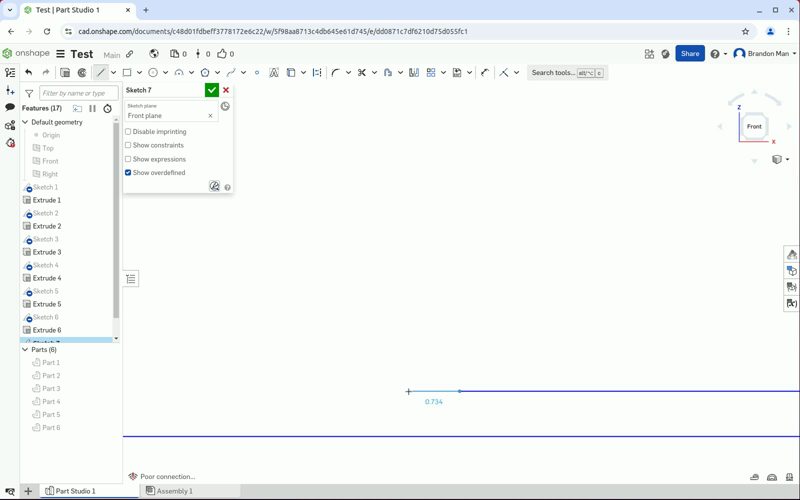
click(408, 391)
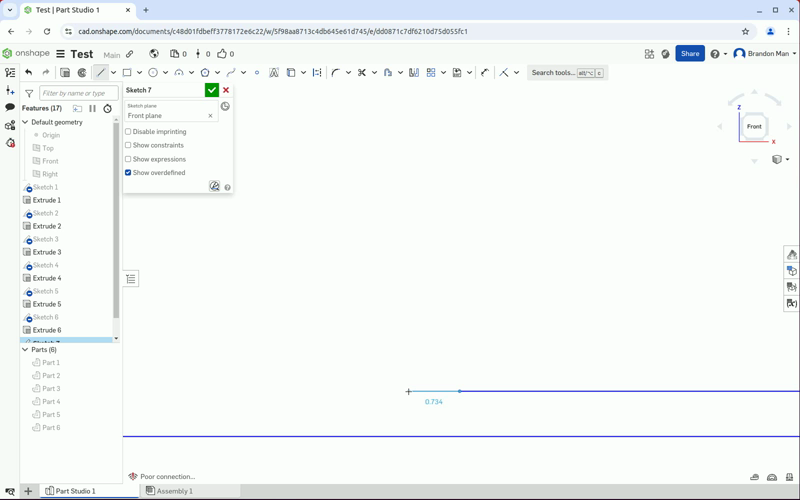
scroll(-6)
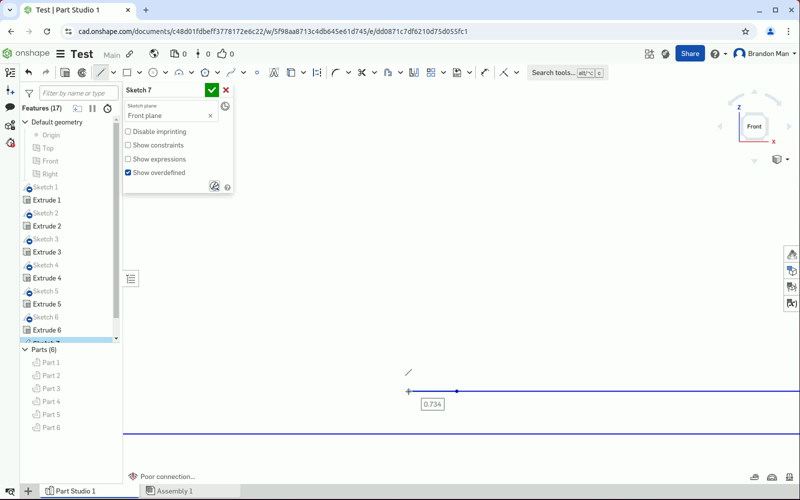
scroll(-6)
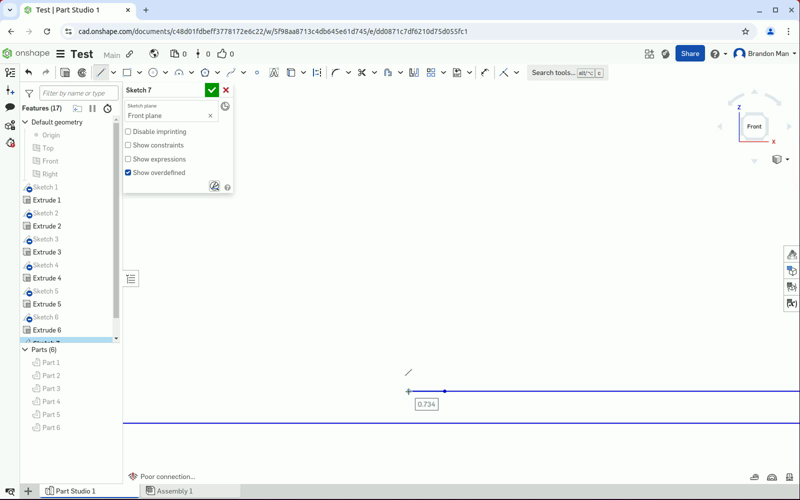
scroll(-6)
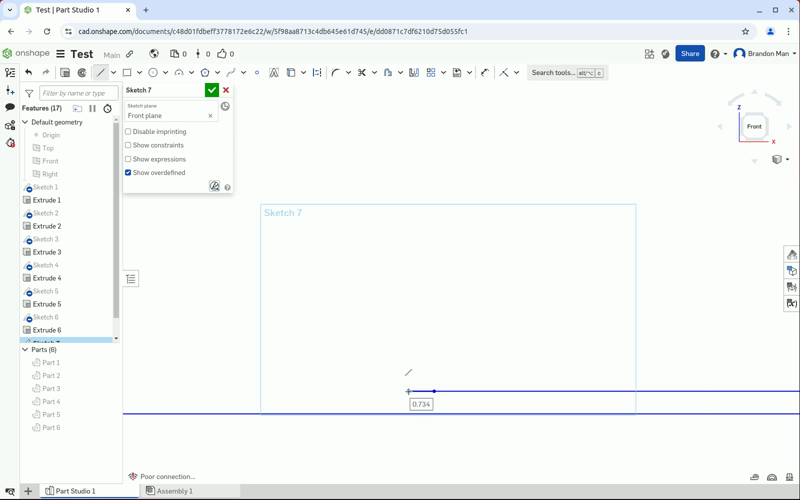
scroll(-6)
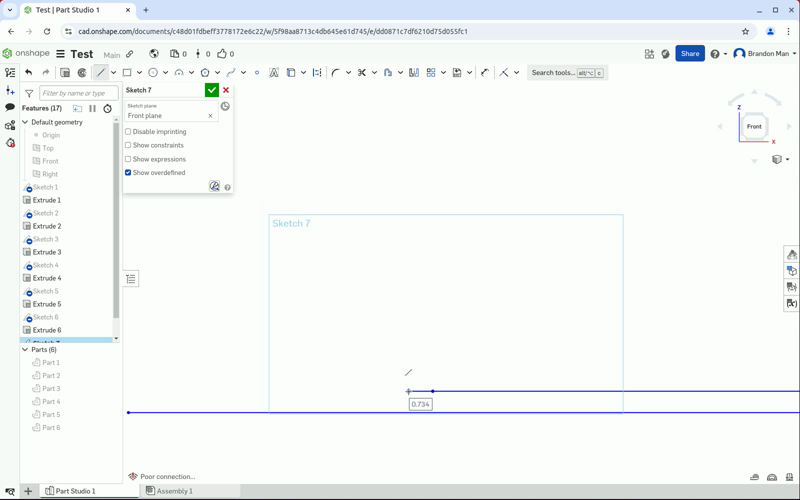
scroll(-6)
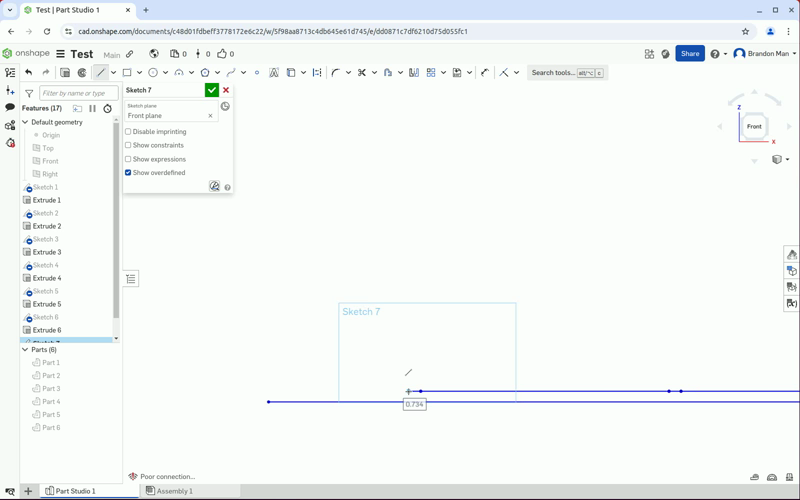
scroll(-6)
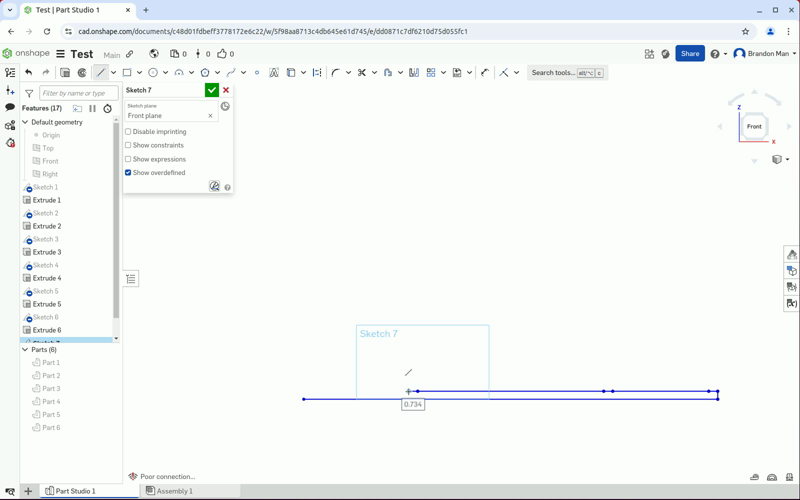
scroll(-6)
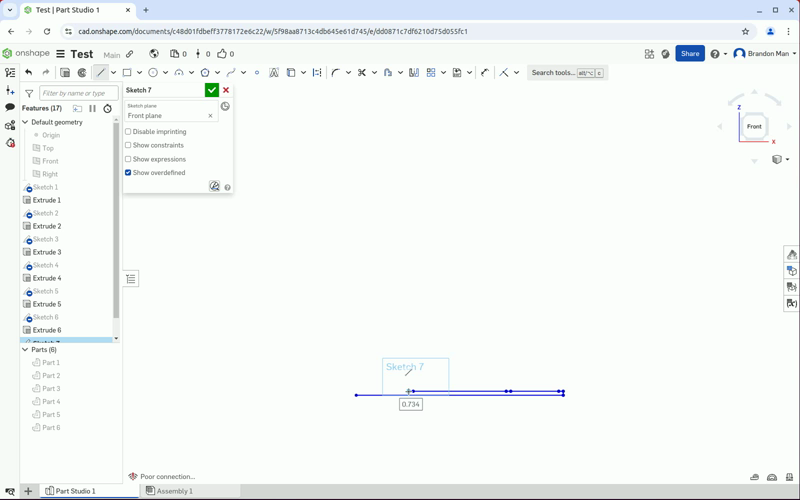
key_up(shift)
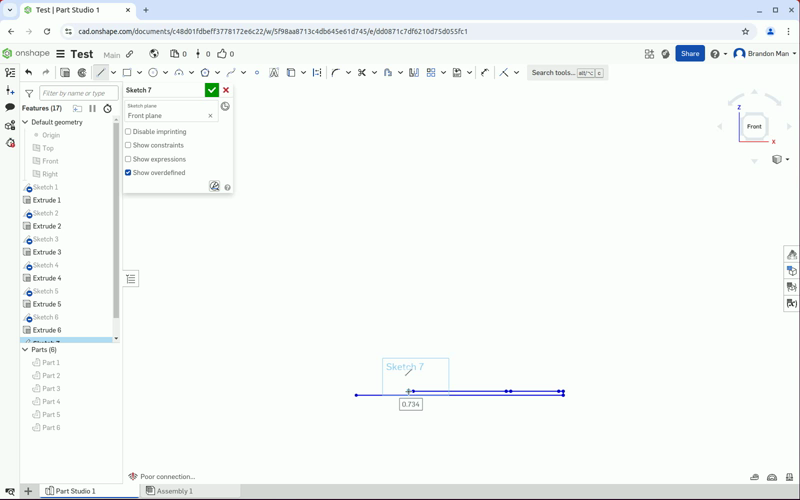
key_down(shift)
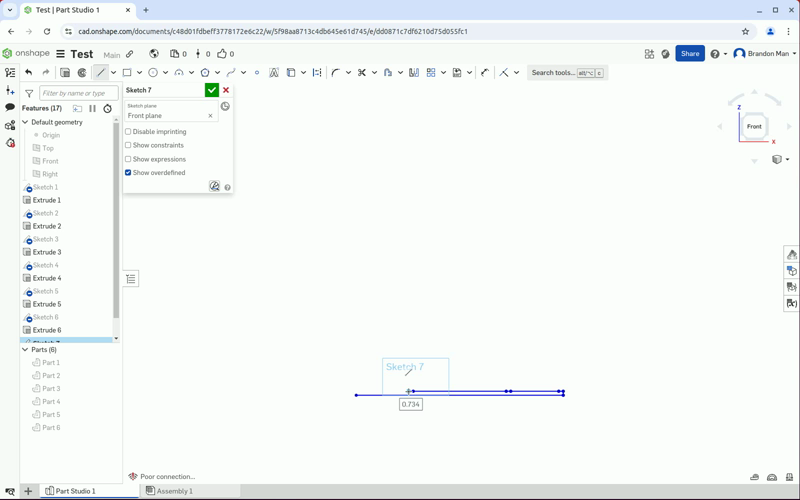
mouse_move(438, 391)
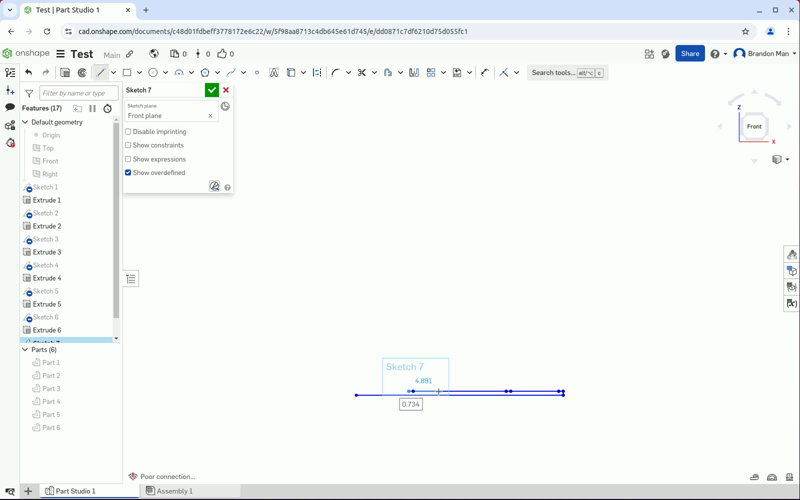
mouse_move(360, 391)
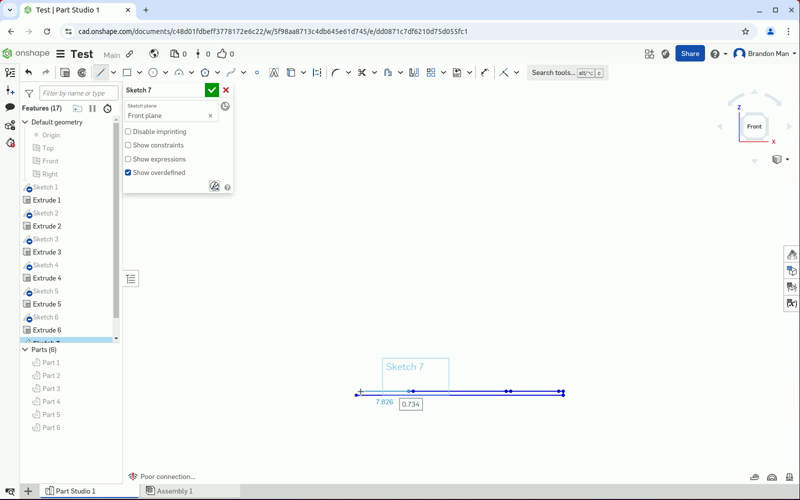
click(360, 391)
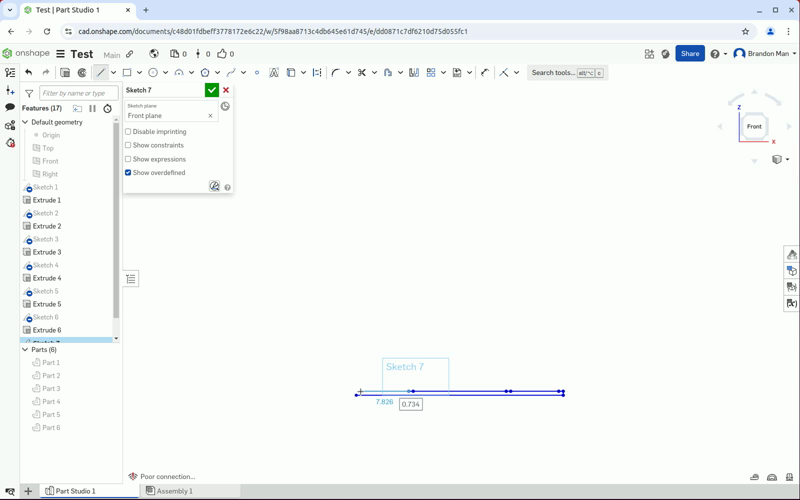
key_up(shift)
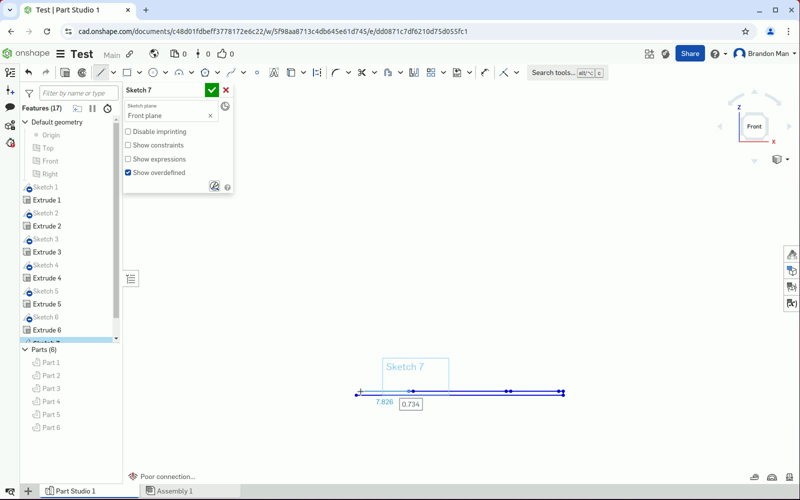
key_down(shift)
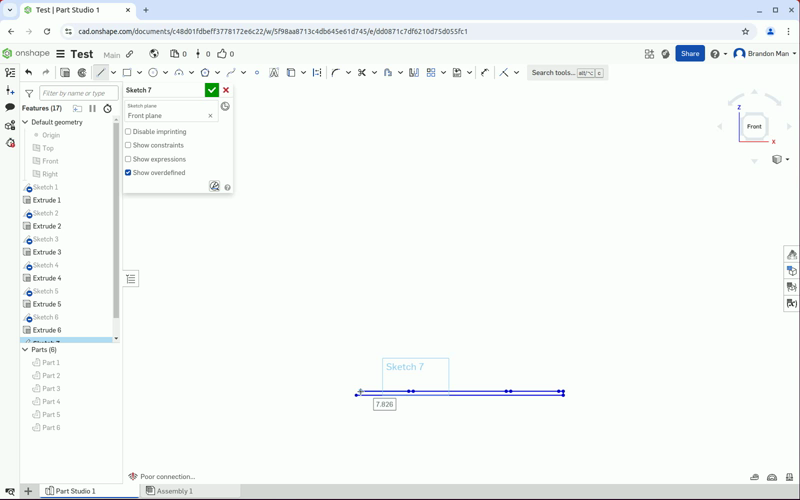
mouse_move(390, 391)
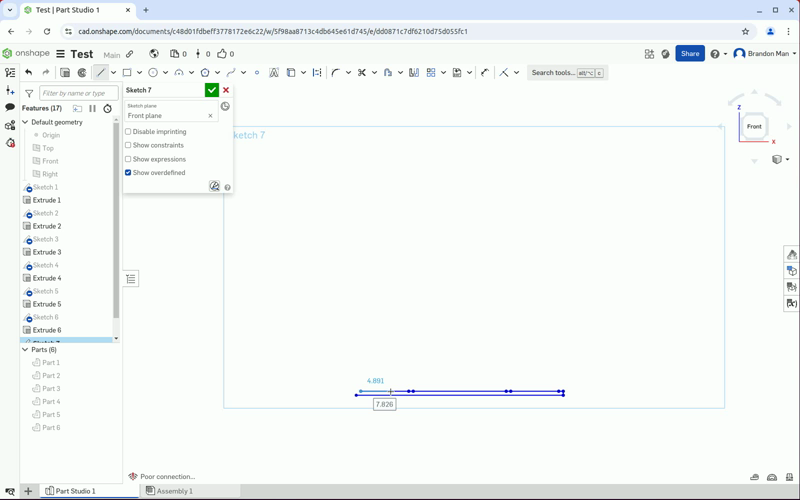
mouse_move(356, 391)
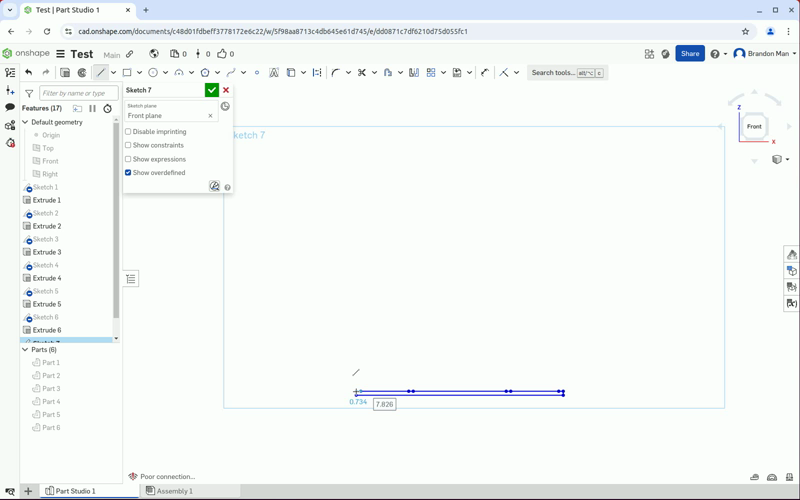
scroll(6)
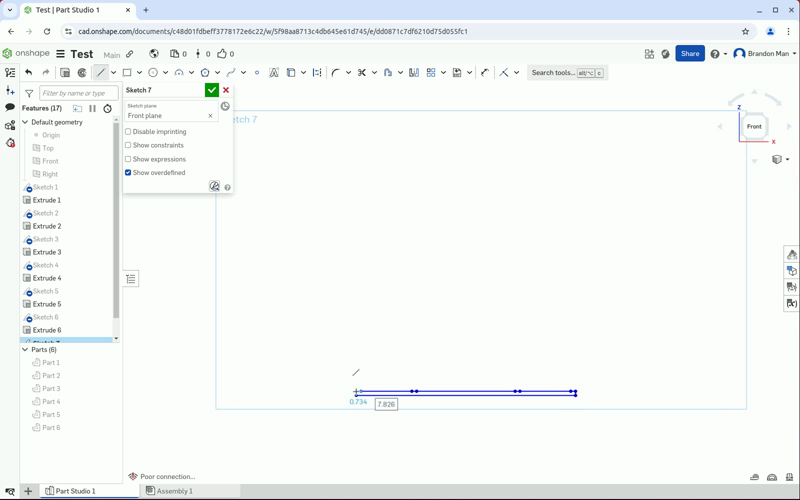
scroll(6)
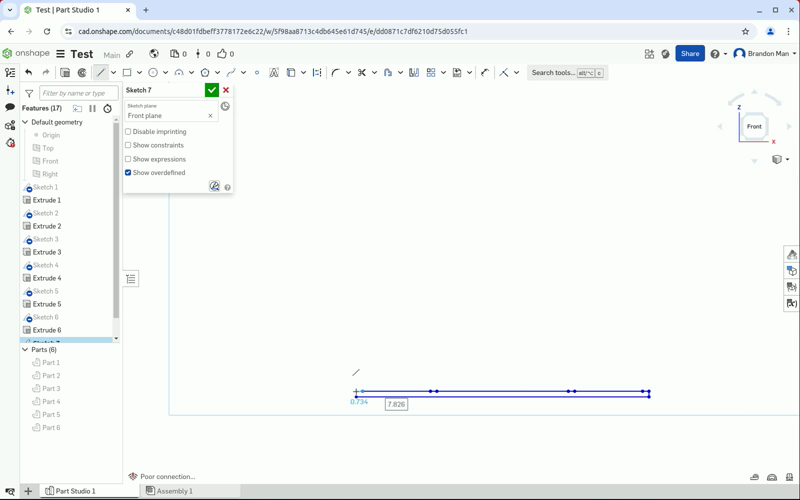
scroll(6)
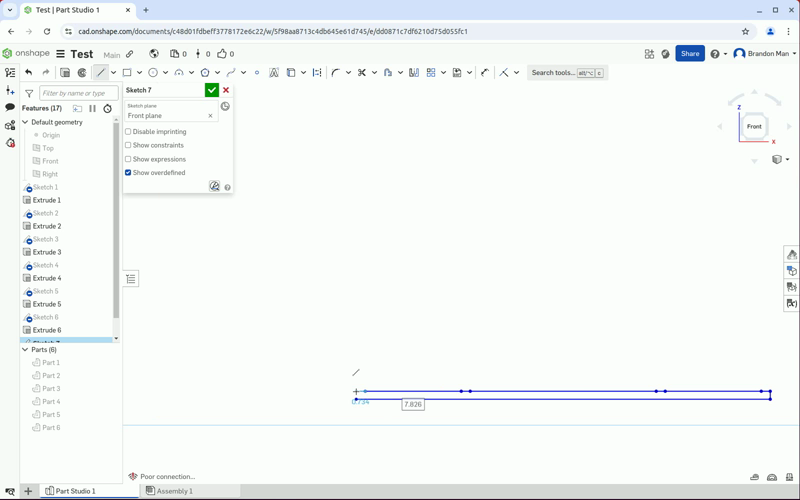
scroll(6)
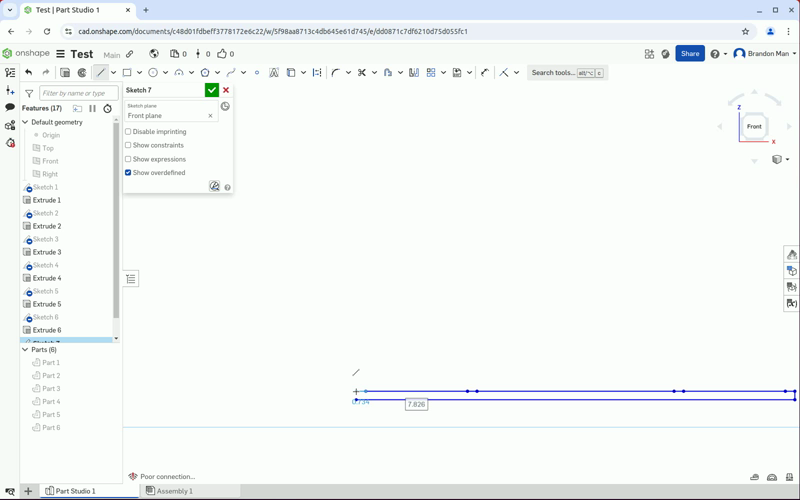
scroll(6)
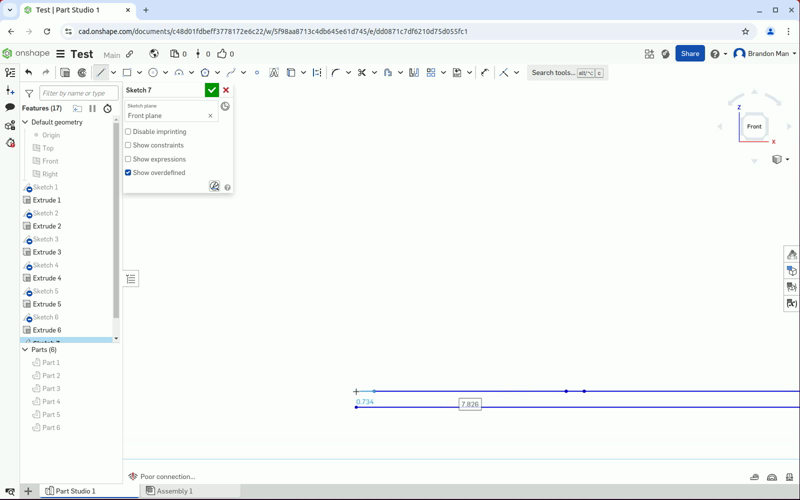
scroll(6)
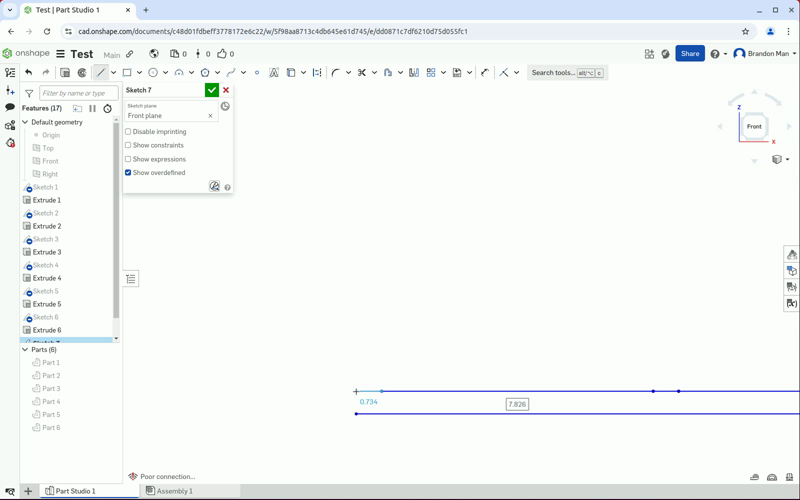
scroll(6)
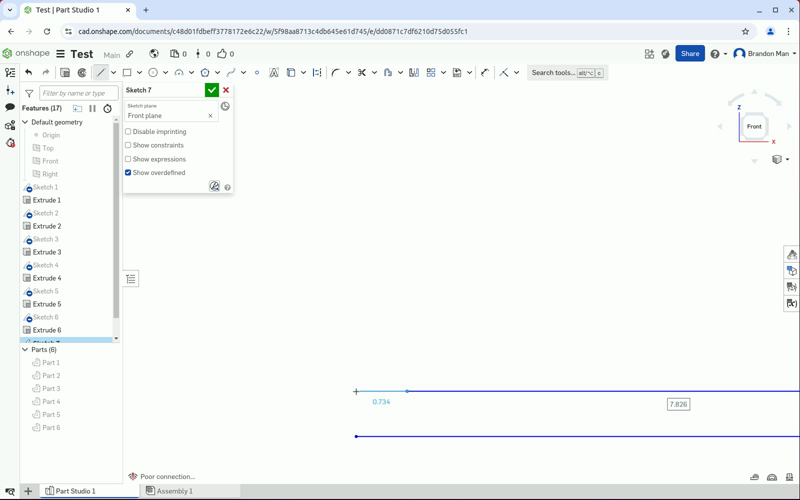
click(356, 391)
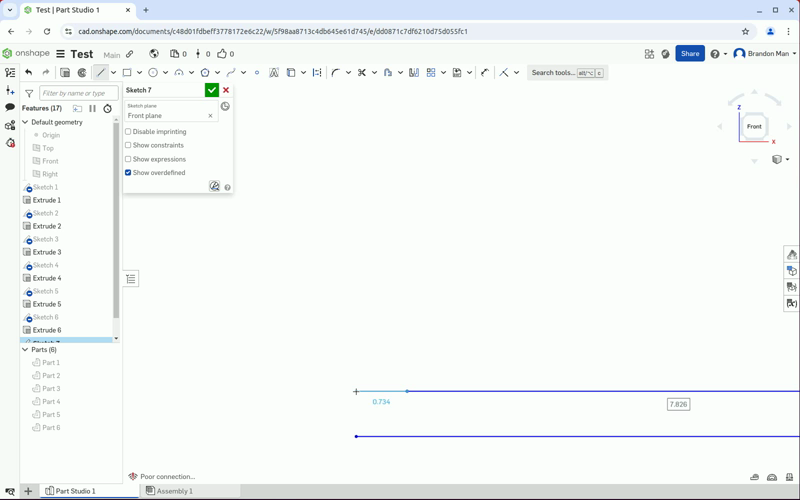
scroll(-6)
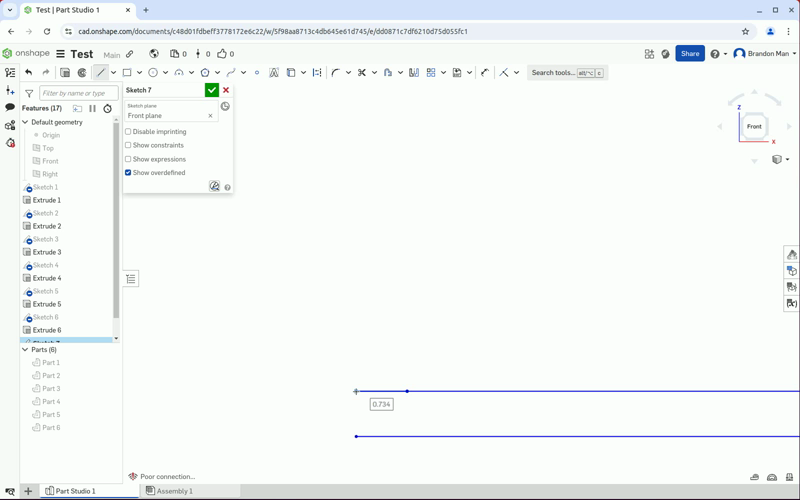
scroll(-6)
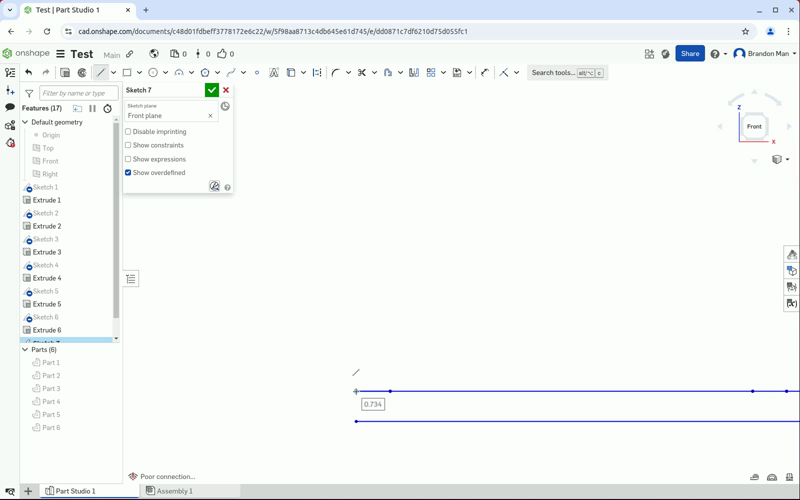
scroll(-6)
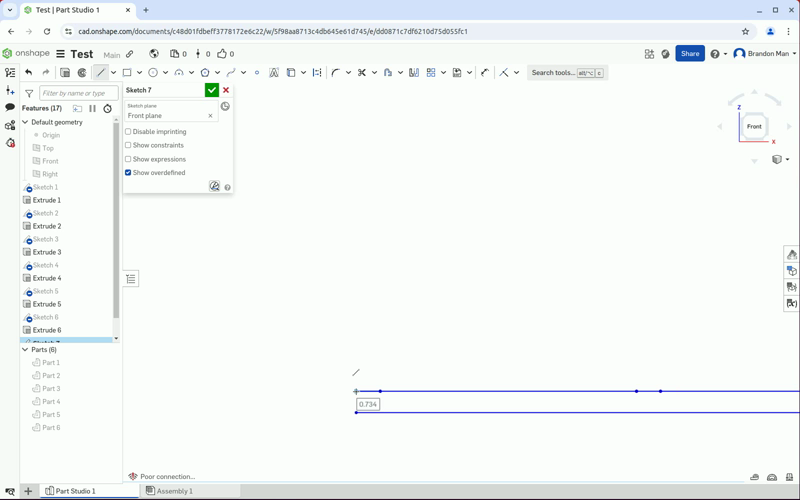
scroll(-6)
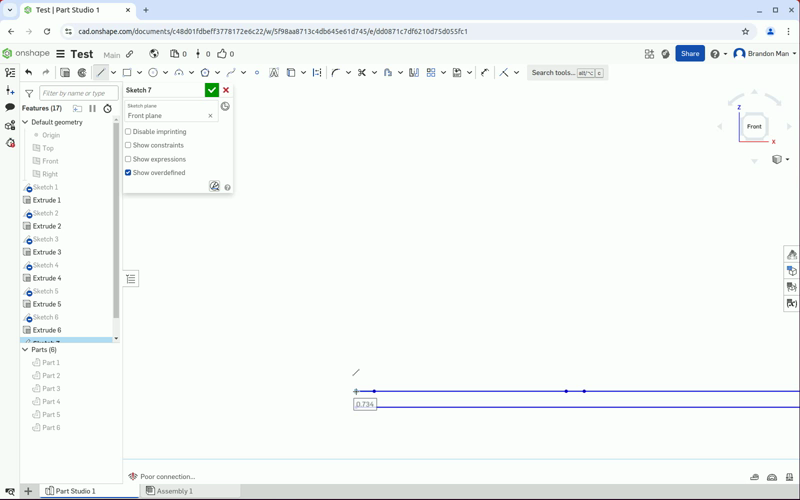
scroll(-6)
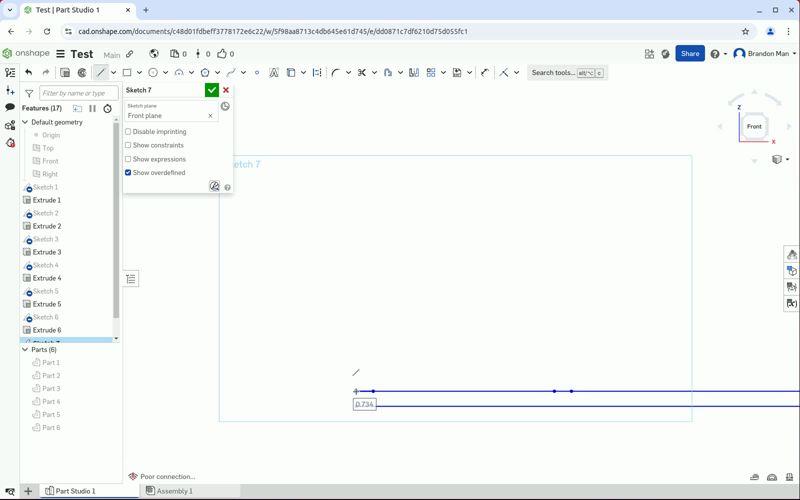
scroll(-6)
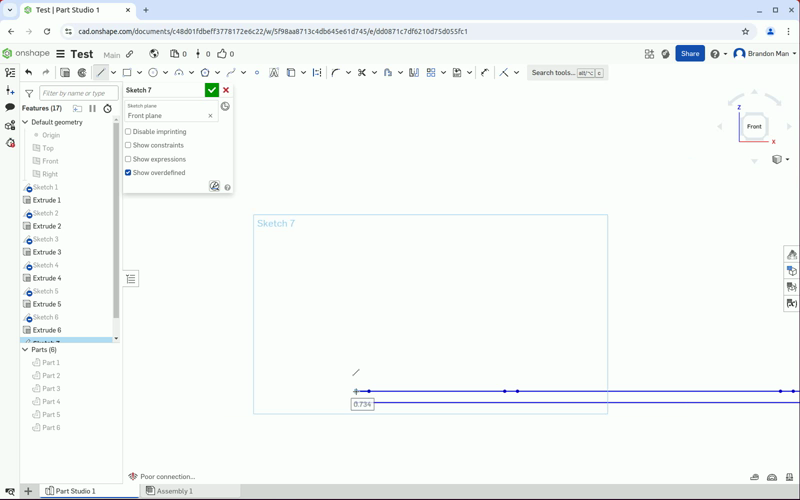
scroll(-6)
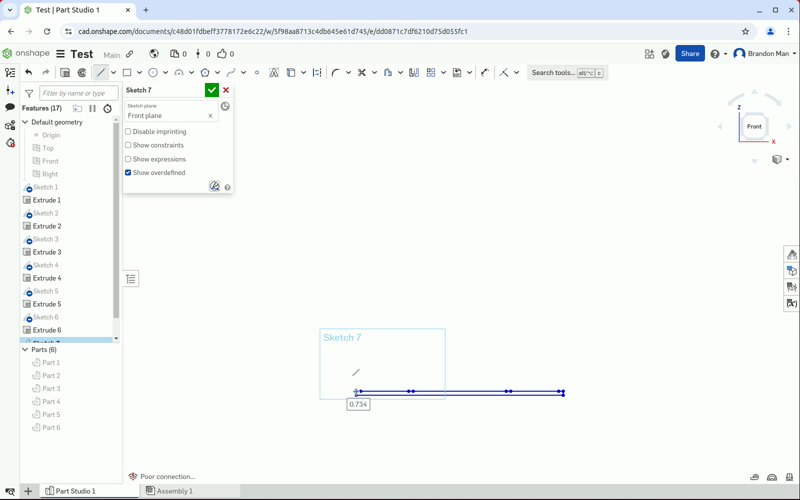
key_up(shift)
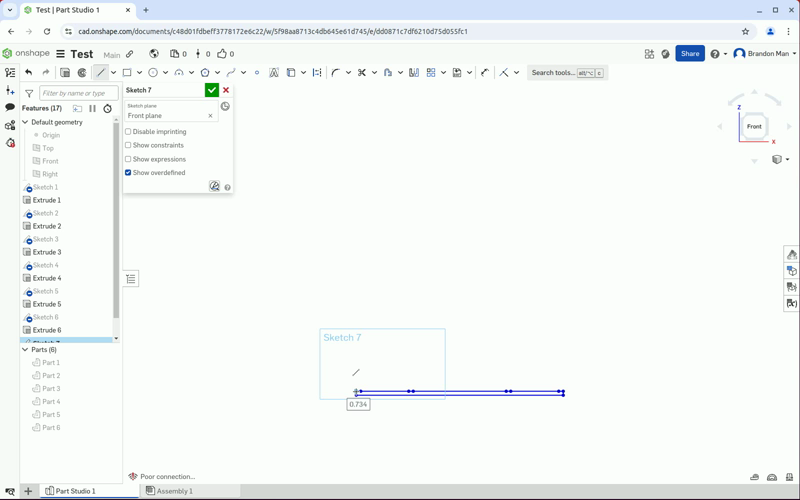
mouse_move(386, 391)
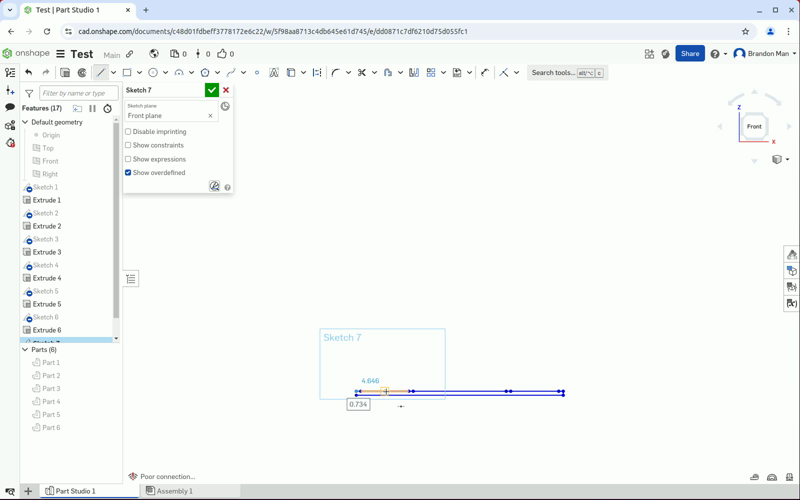
key_down(shift)
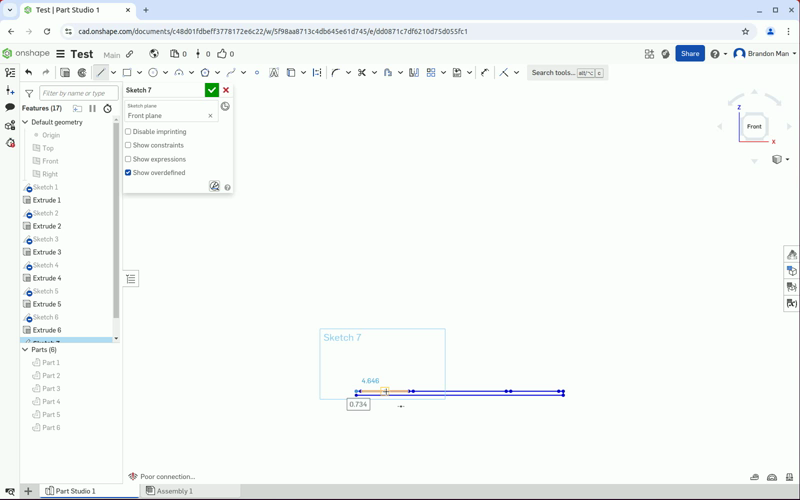
mouse_move(356, 395)
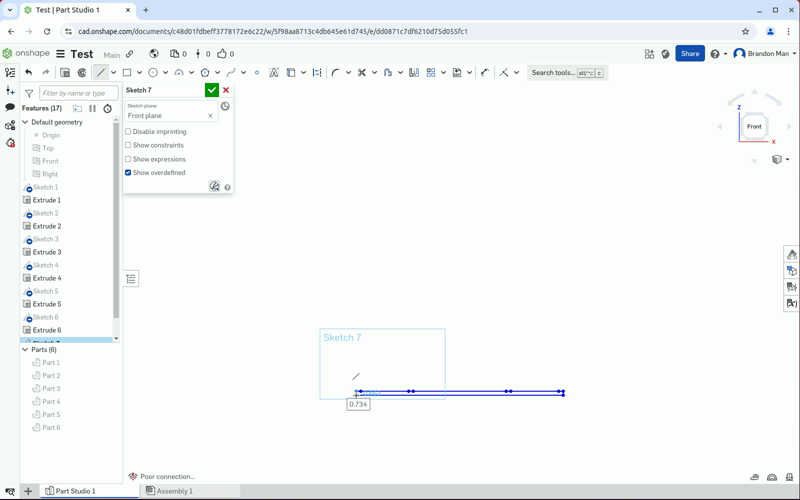
scroll(6)
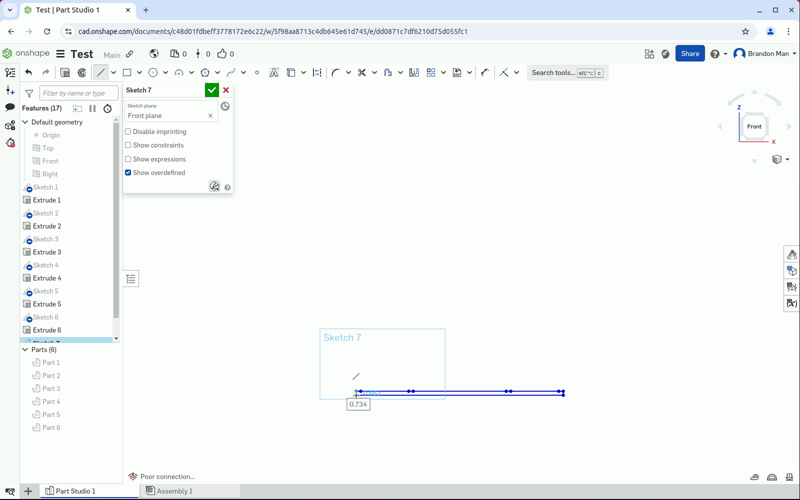
scroll(6)
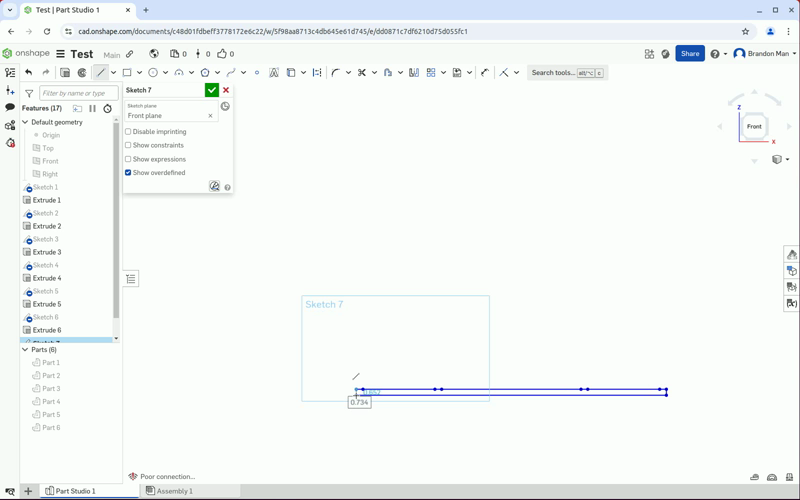
scroll(6)
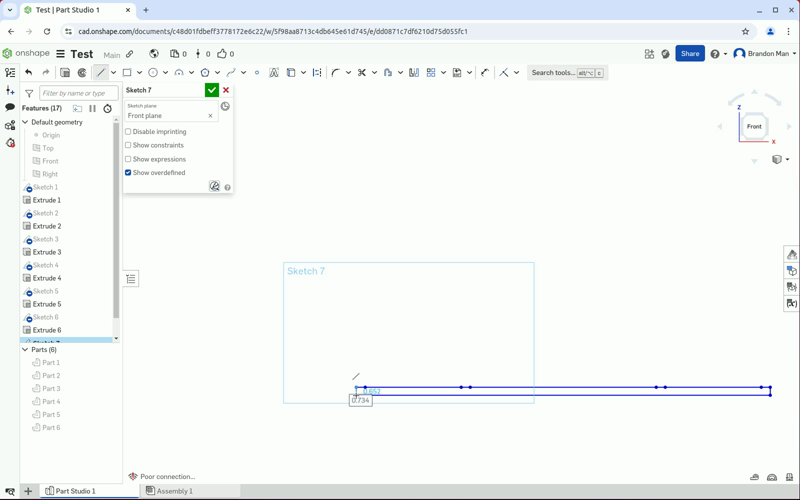
scroll(6)
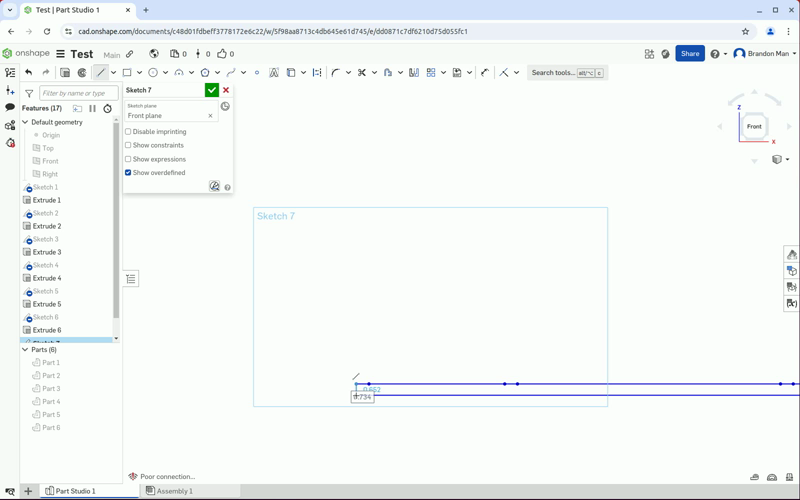
scroll(6)
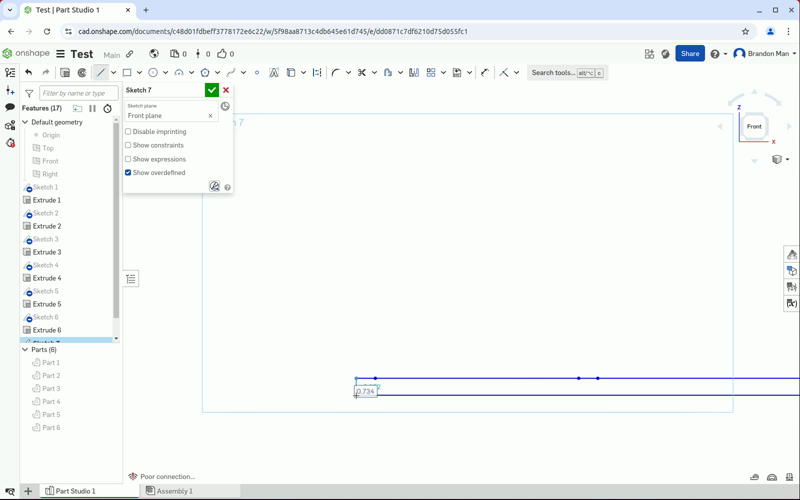
scroll(6)
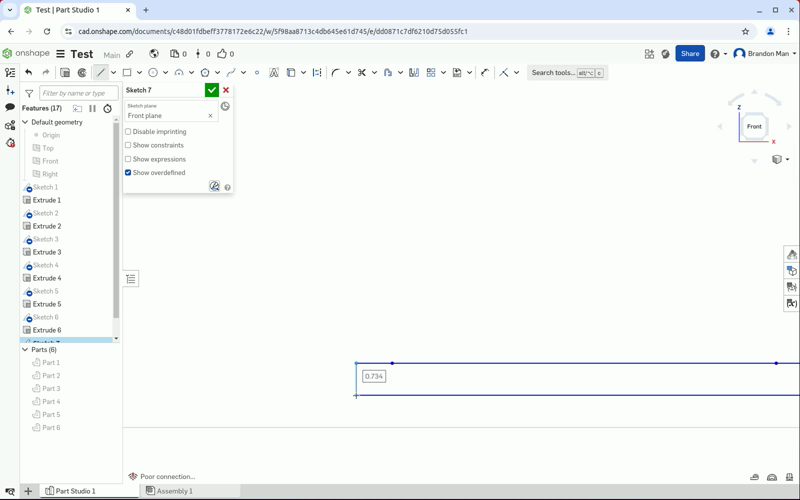
scroll(6)
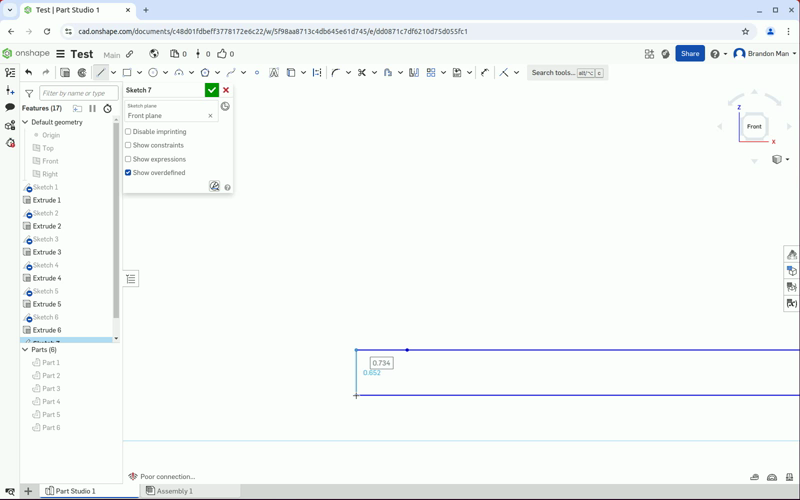
key_up(shift)
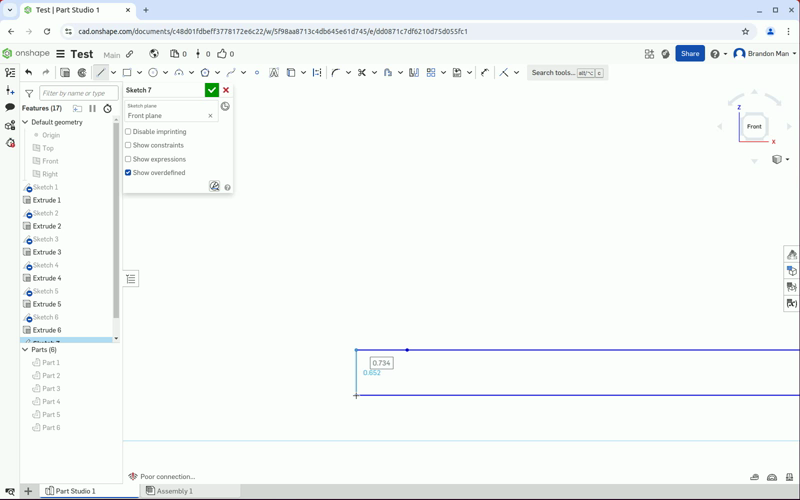
click(356, 395)
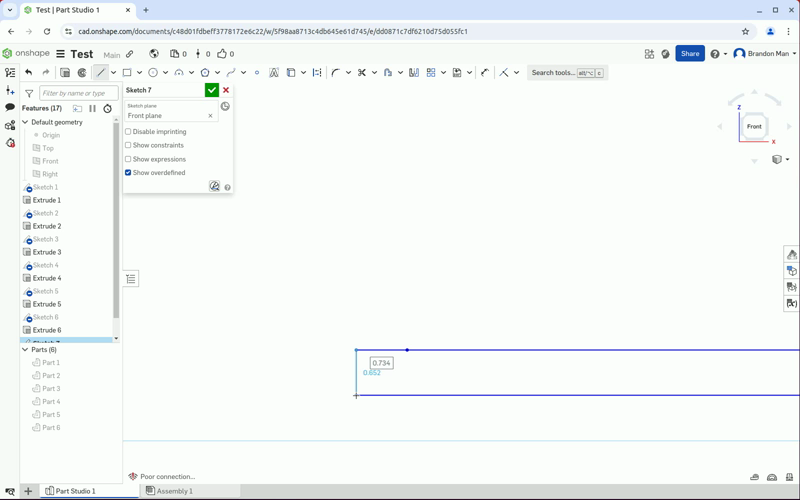
scroll(-6)
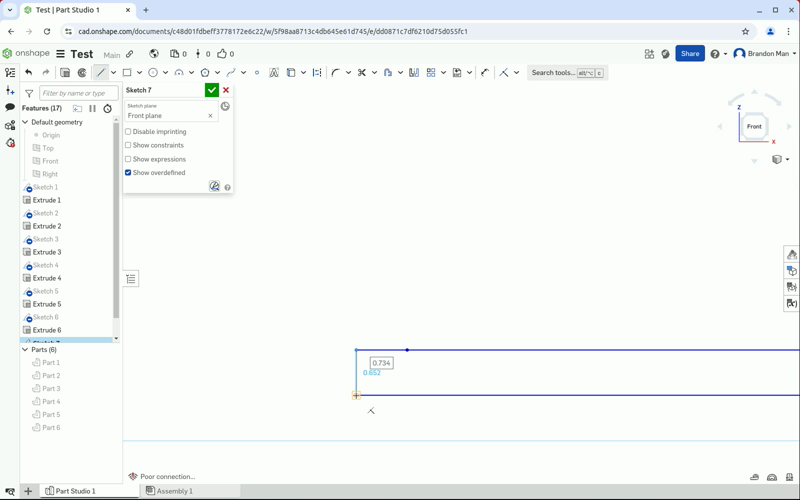
scroll(-6)
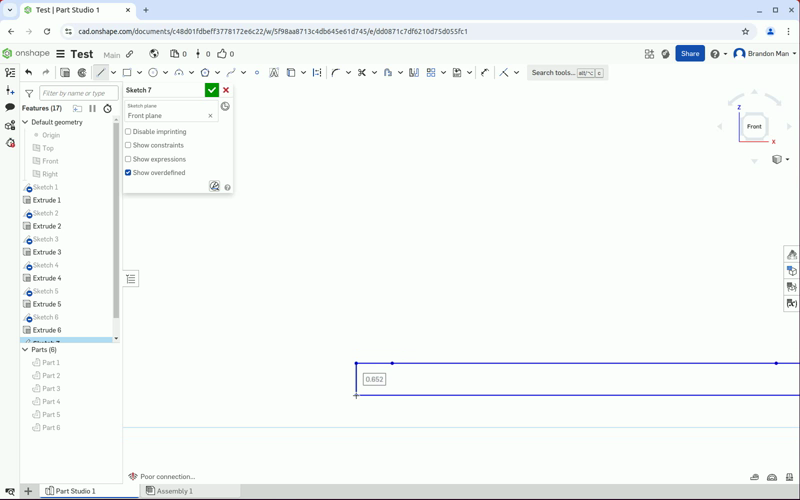
scroll(-6)
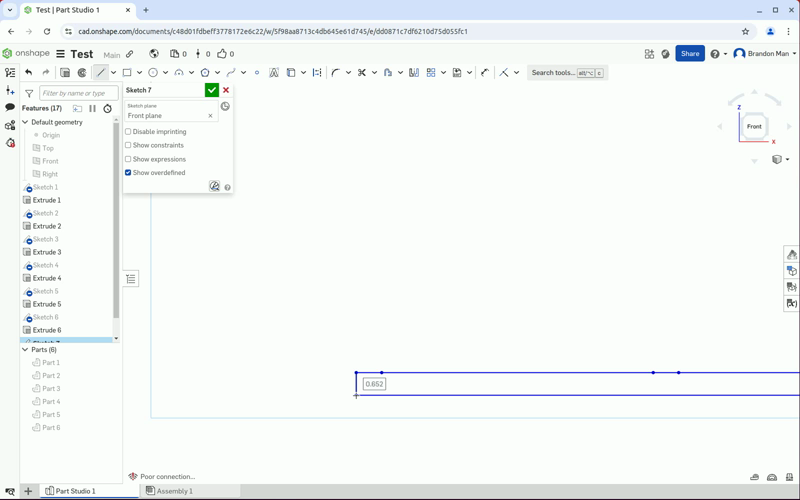
scroll(-6)
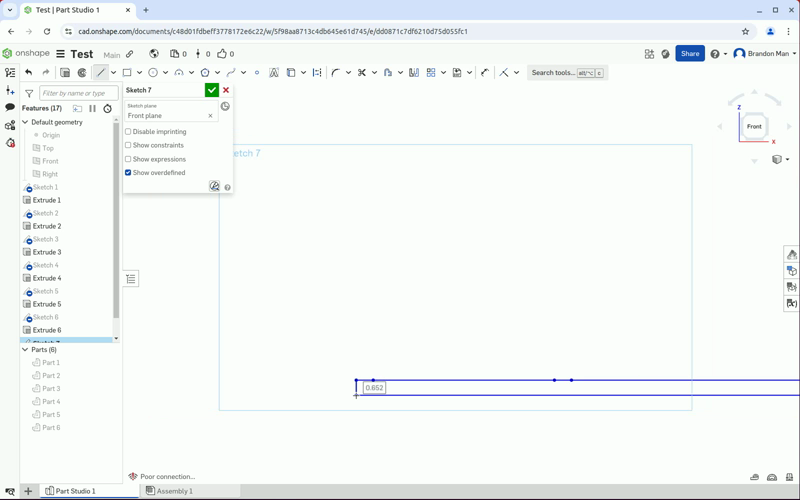
scroll(-6)
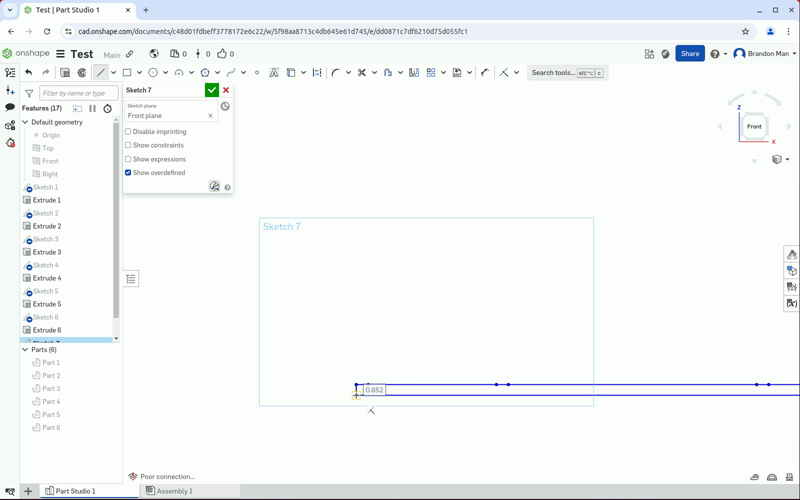
scroll(-6)
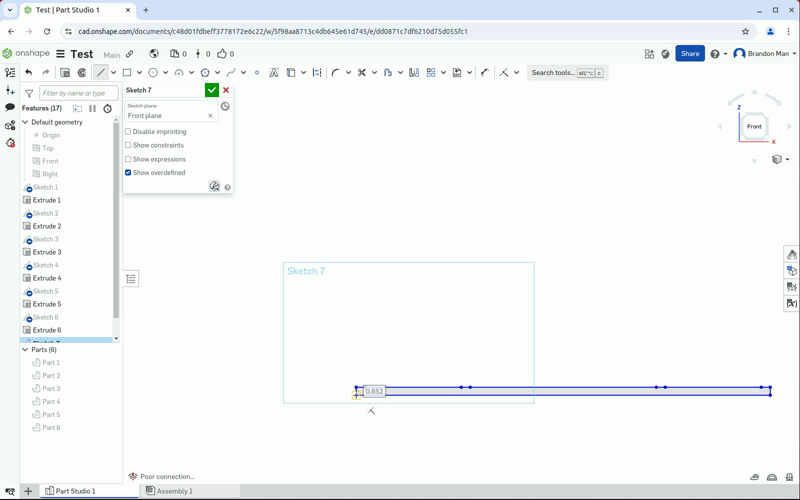
scroll(-6)
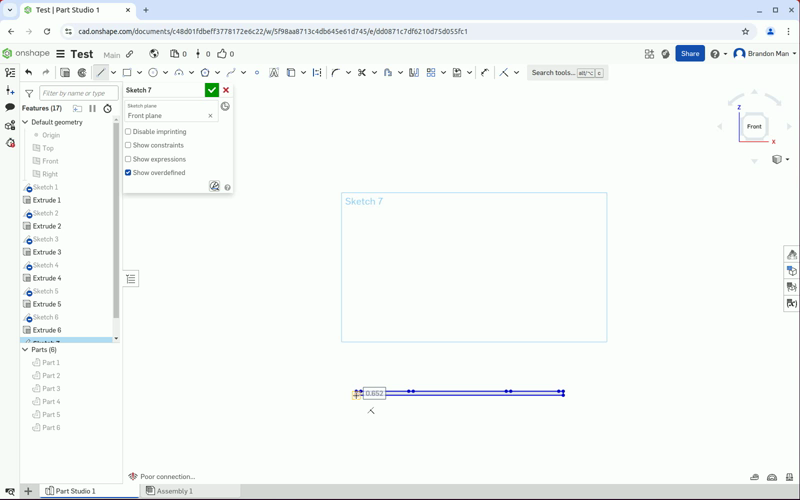
key(esc)
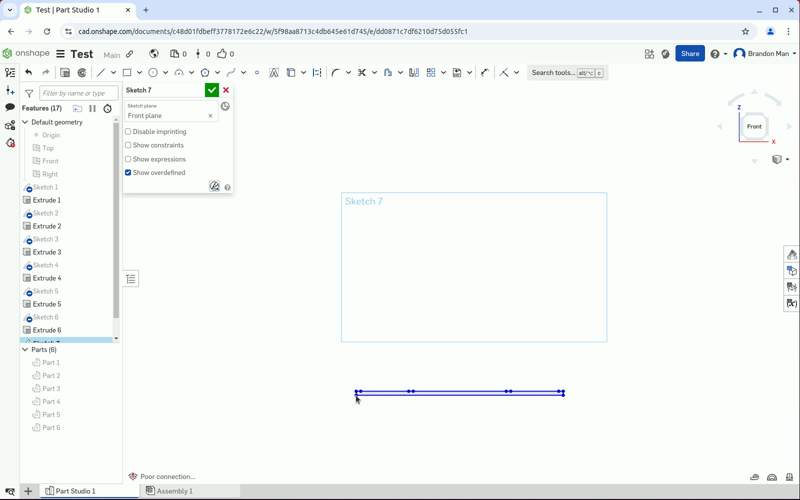
mouse_move(546, 391)
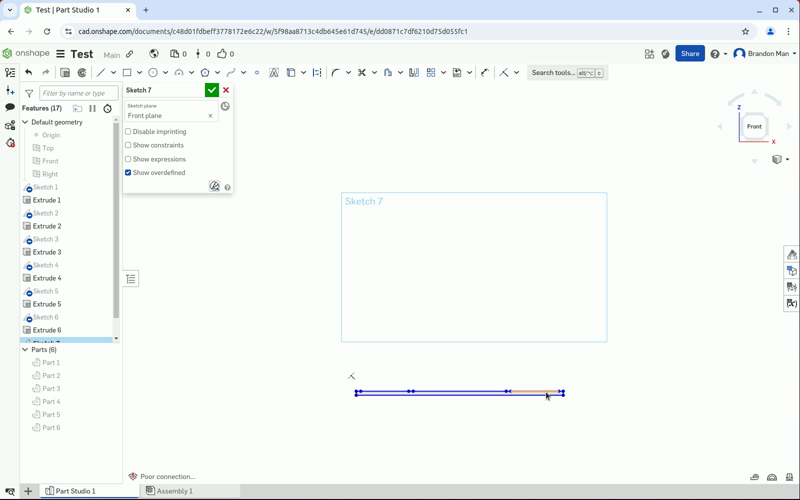
scroll(6)
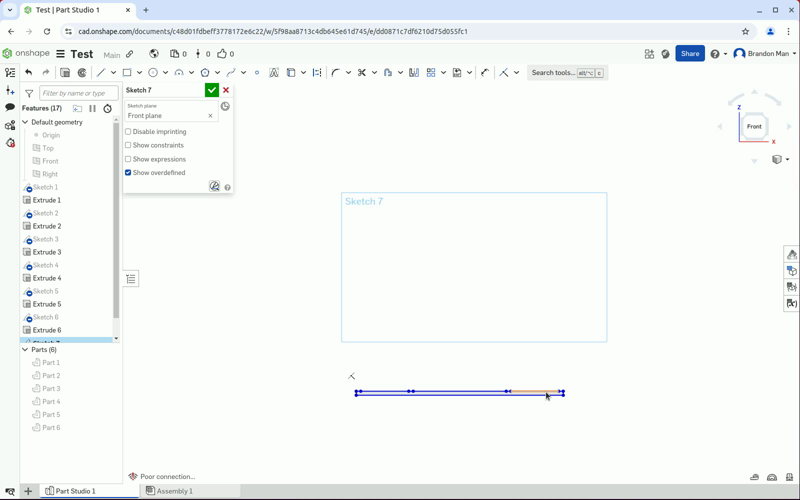
scroll(6)
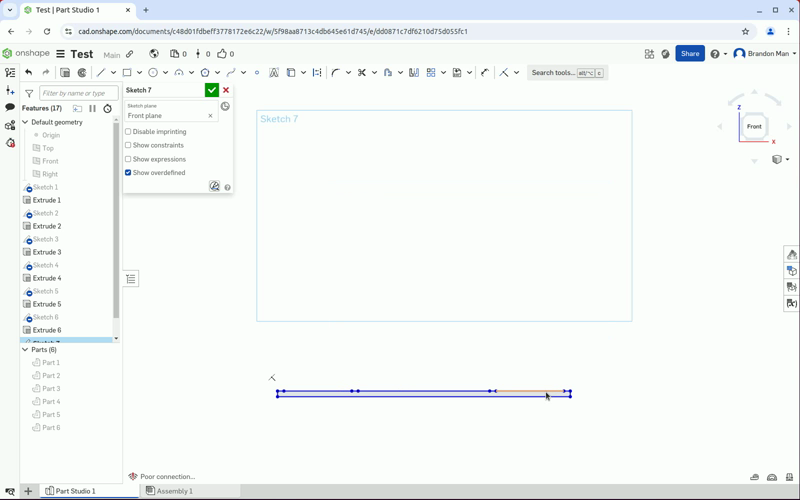
scroll(6)
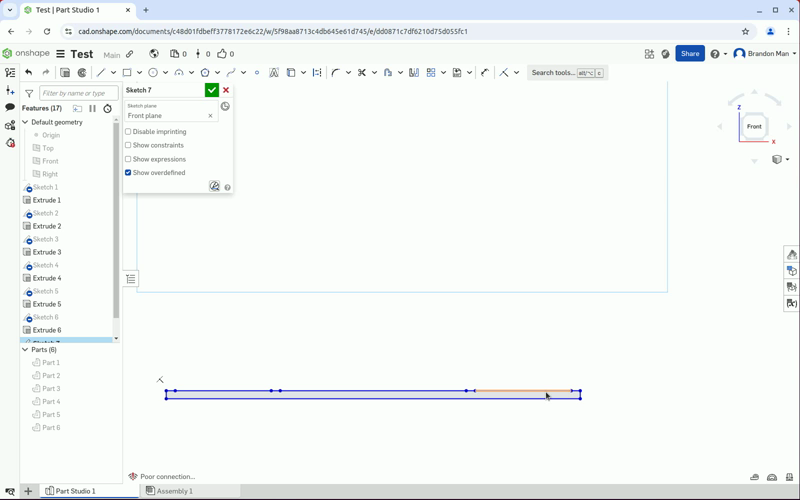
scroll(6)
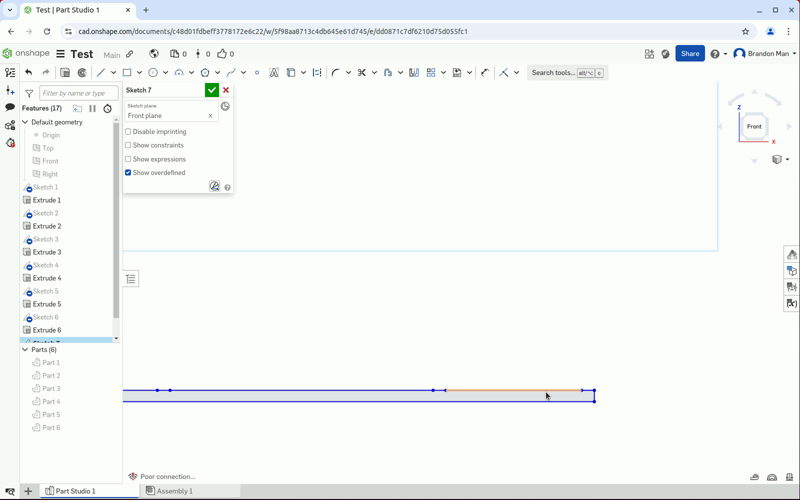
scroll(6)
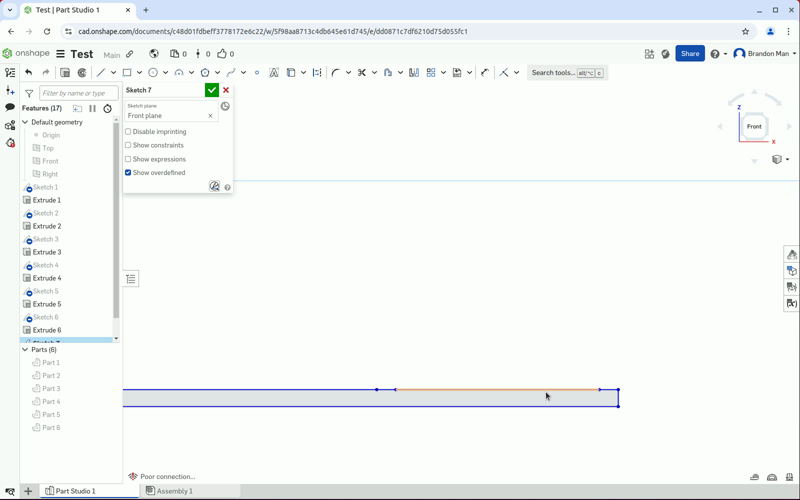
scroll(6)
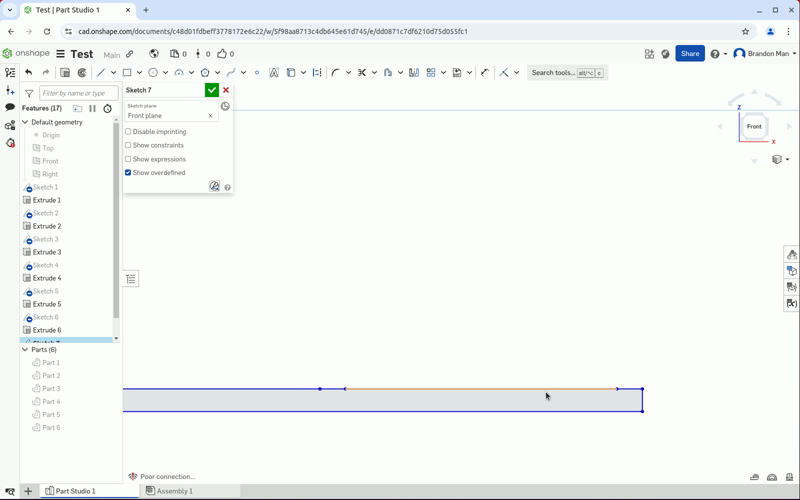
scroll(6)
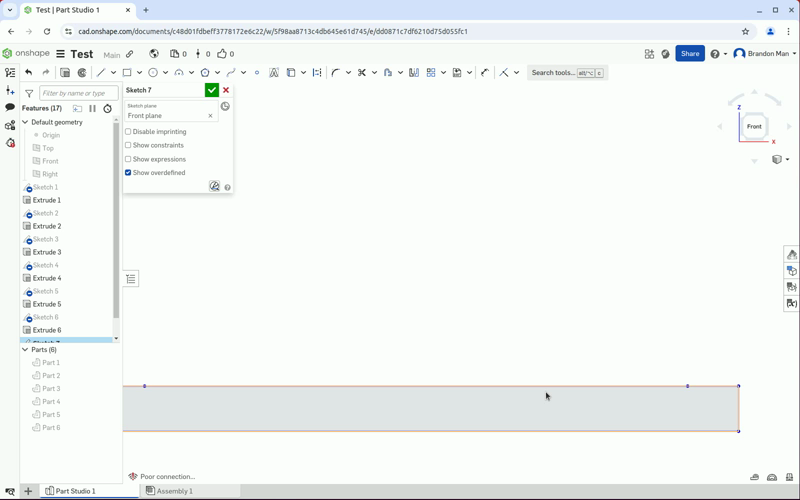
click(546, 391)
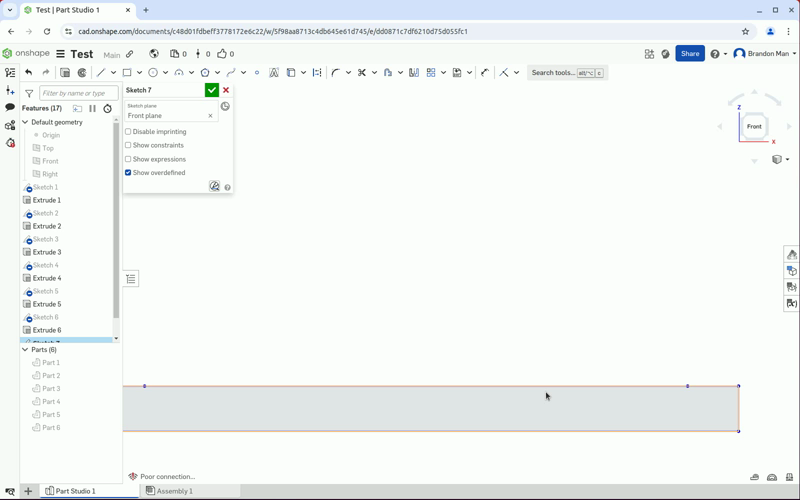
scroll(-6)
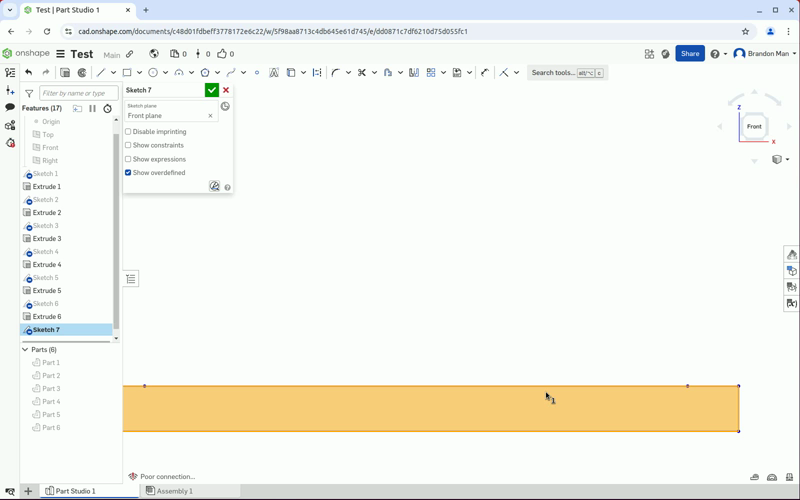
scroll(-6)
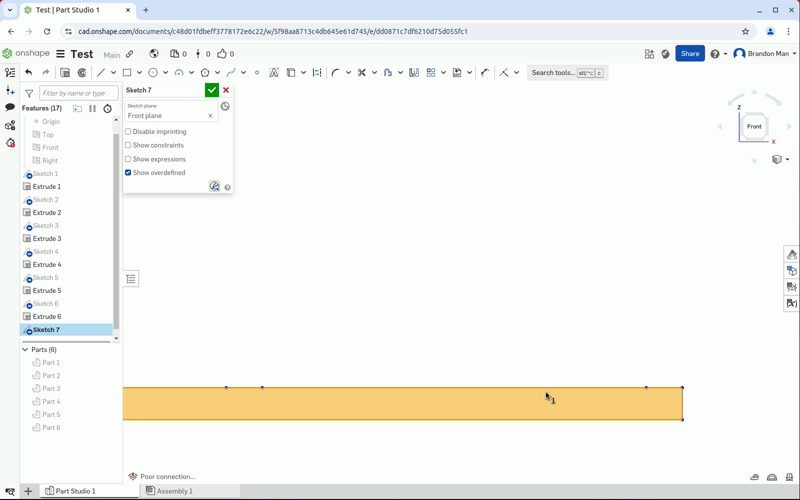
scroll(-6)
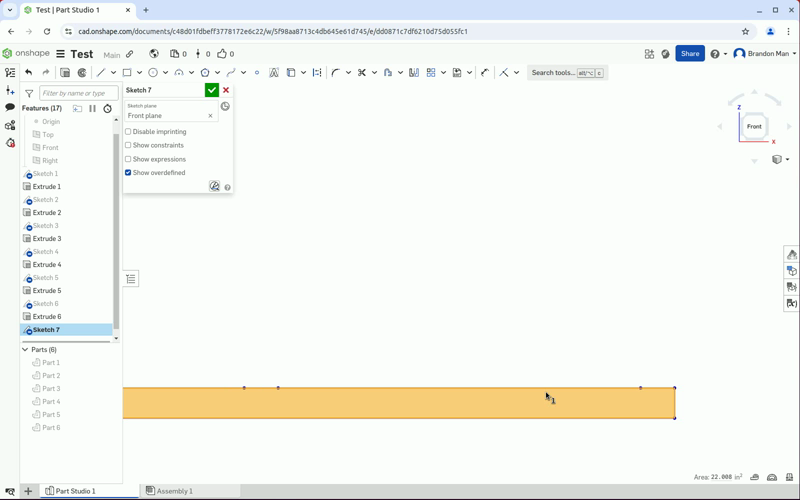
scroll(-6)
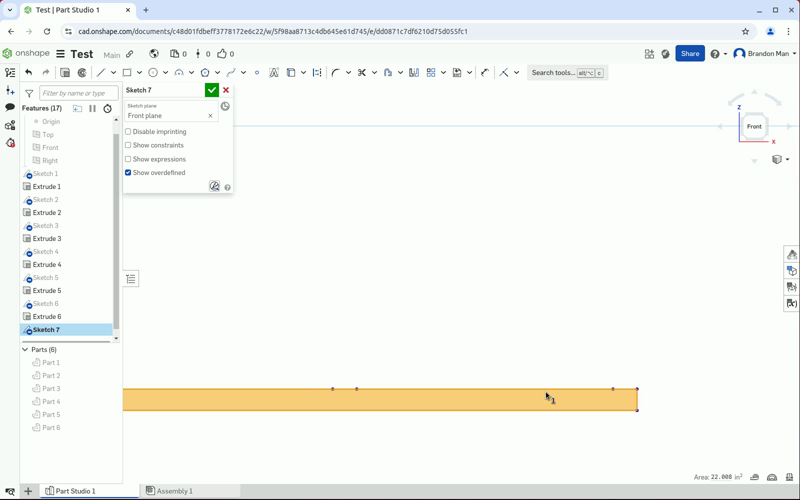
scroll(-6)
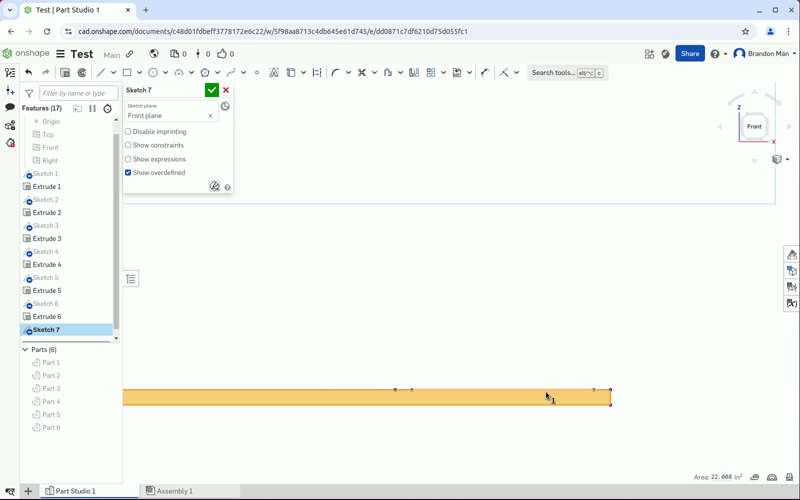
scroll(-6)
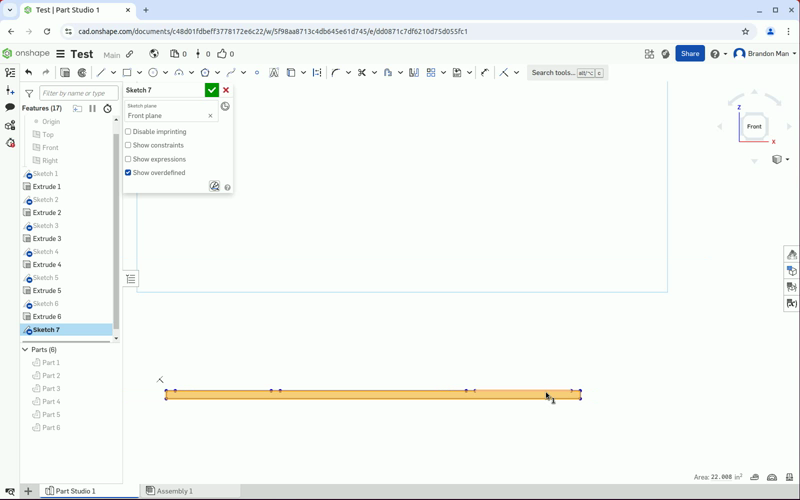
scroll(-6)
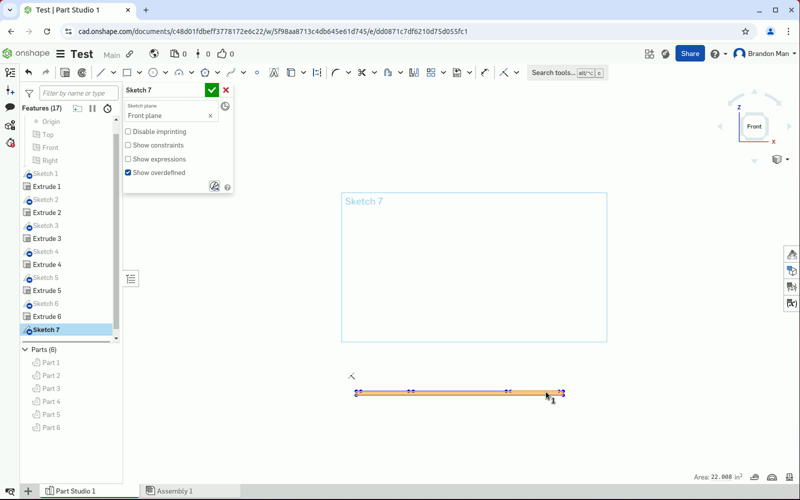
mouse_move(73, 352)
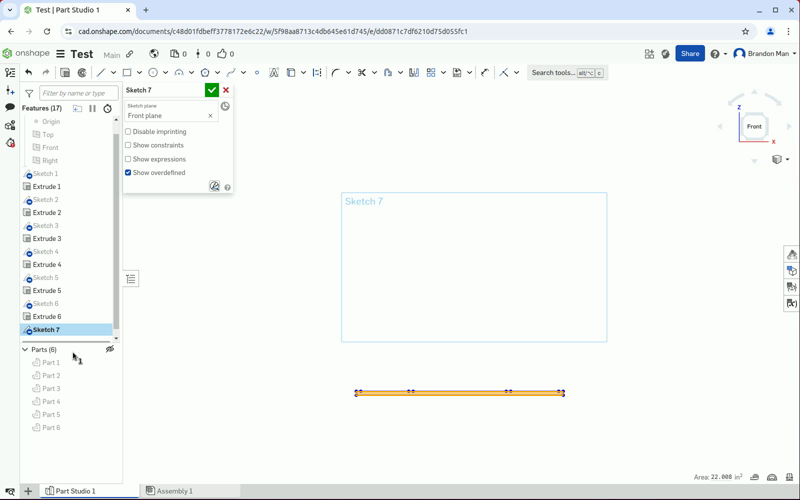
key(shift+y)
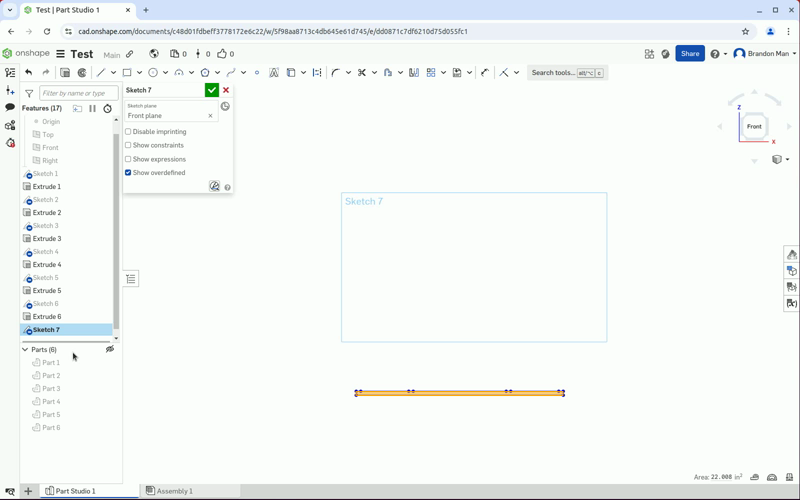
key(shift+e)
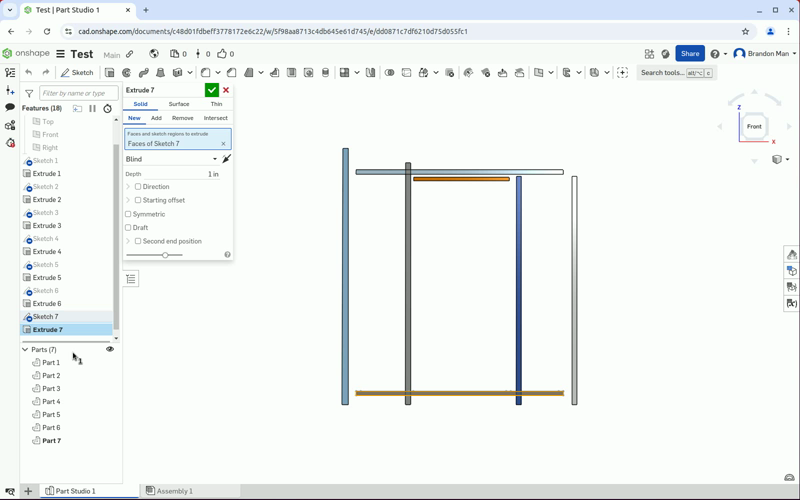
mouse_move(143, 106)
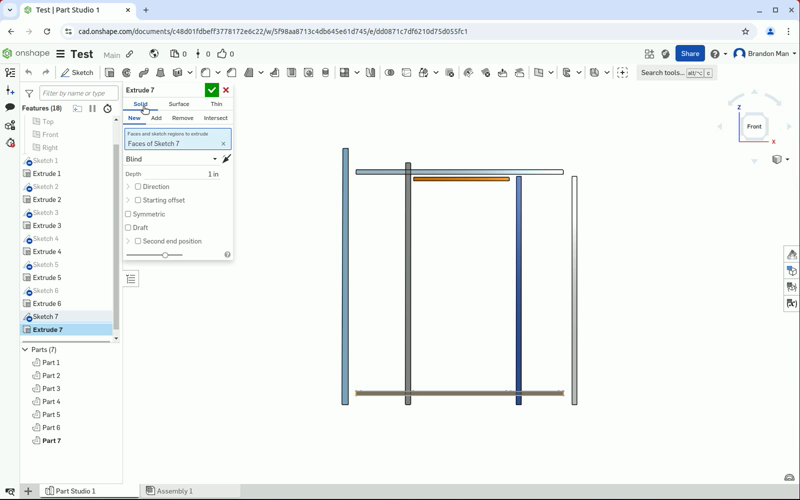
click(143, 106)
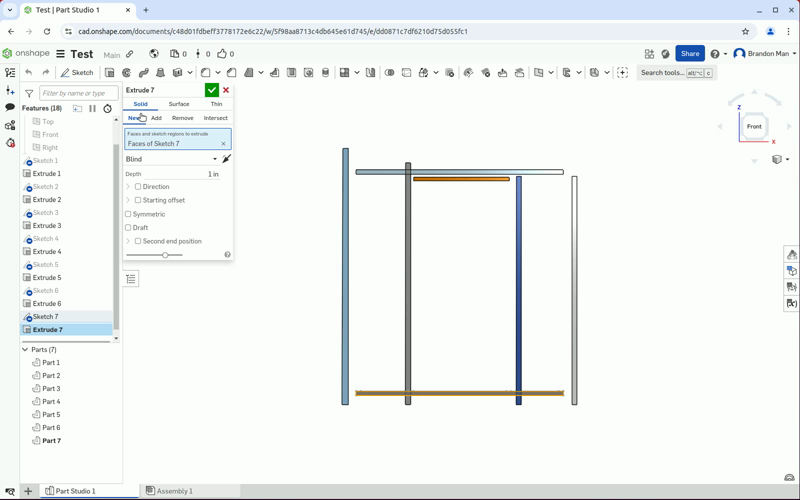
mouse_move(137, 120)
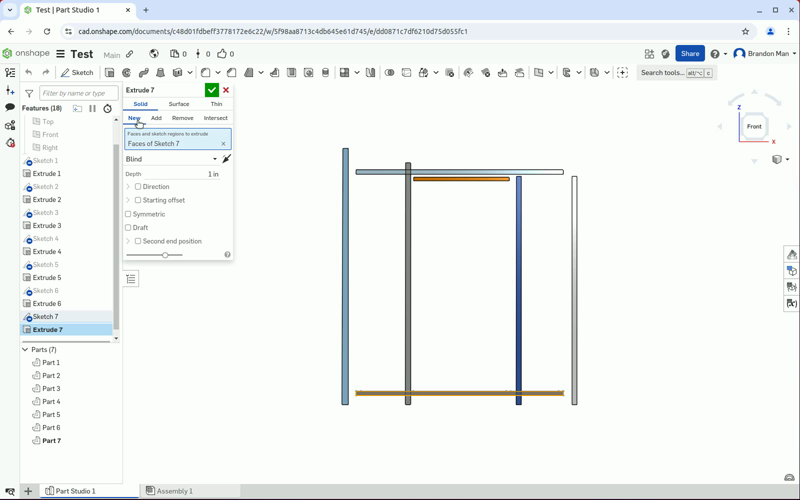
click(137, 120)
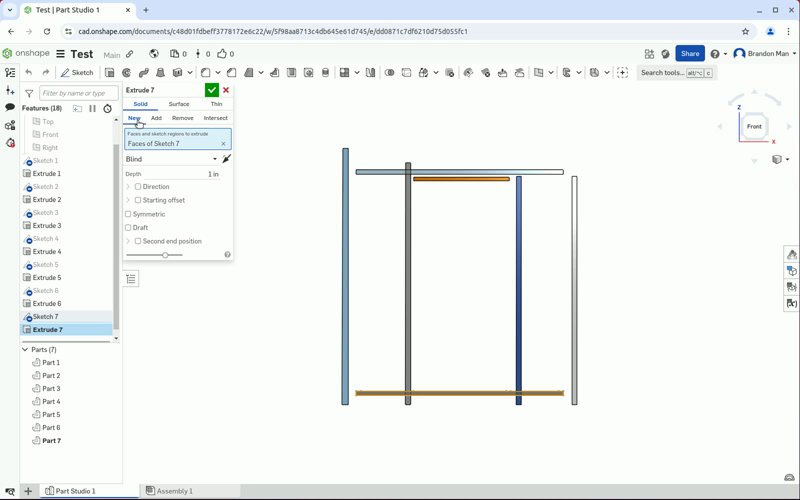
key(tab, 4)
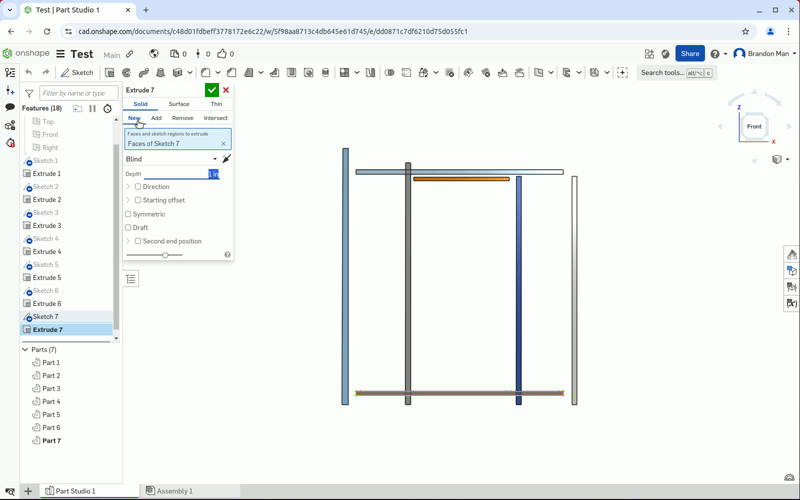
text(1.926)
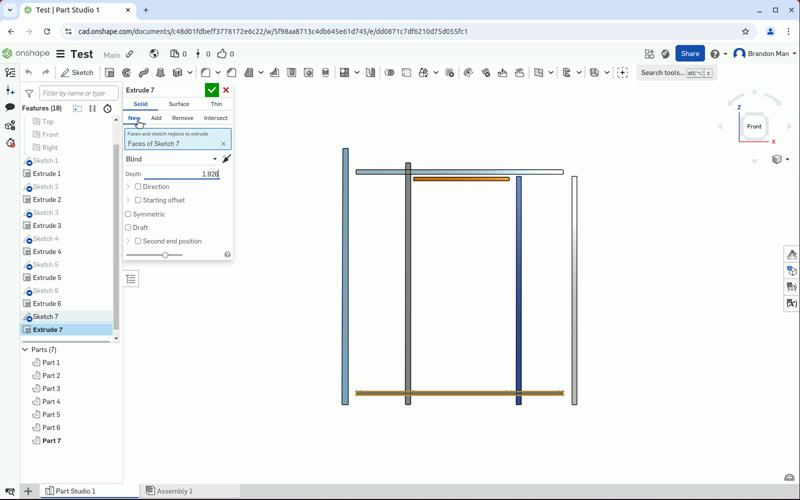
key(enter)
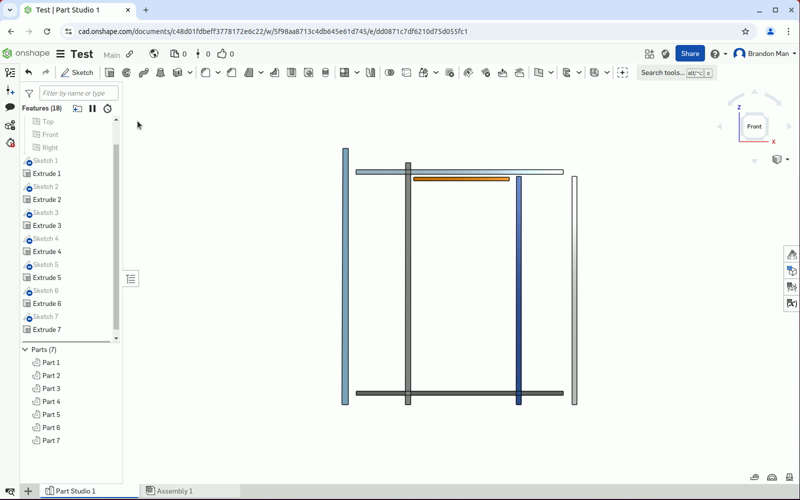
key(shift+h)
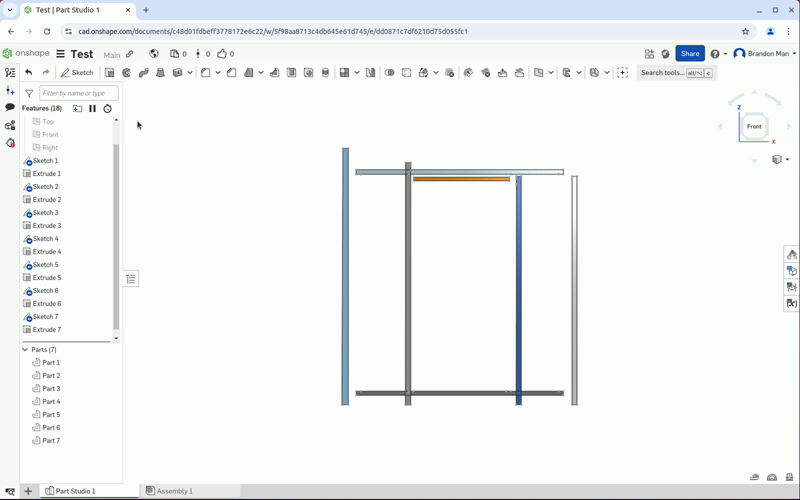
key(shift+h)
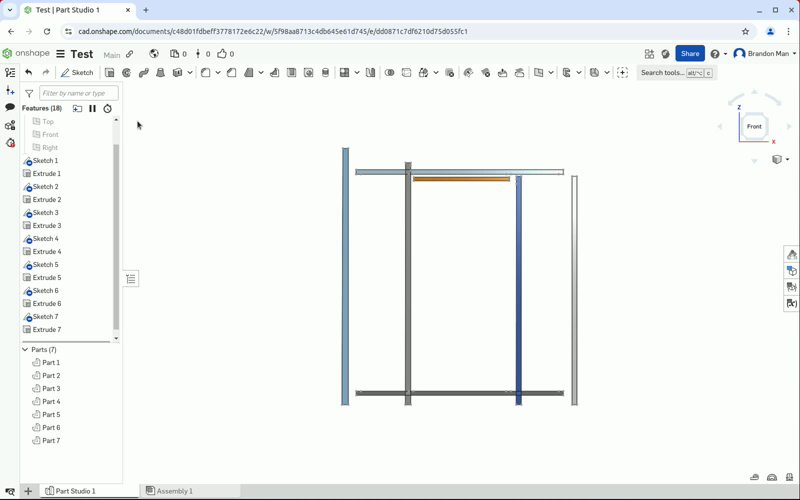
key(shift+7)
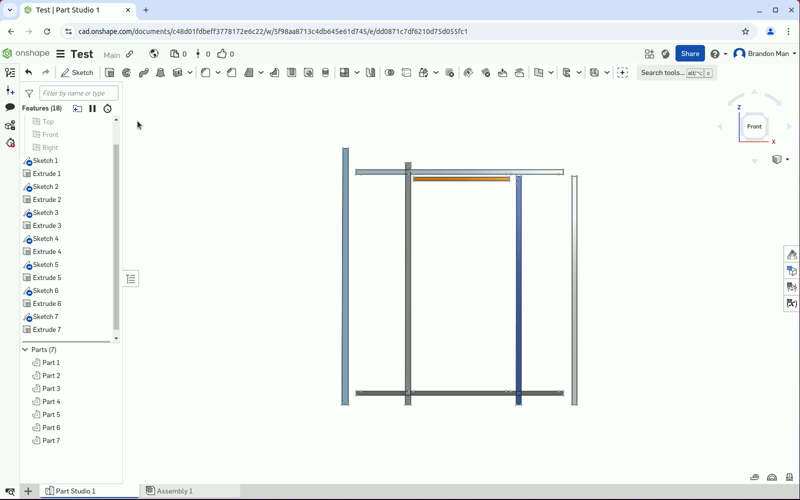
key(left, 2)
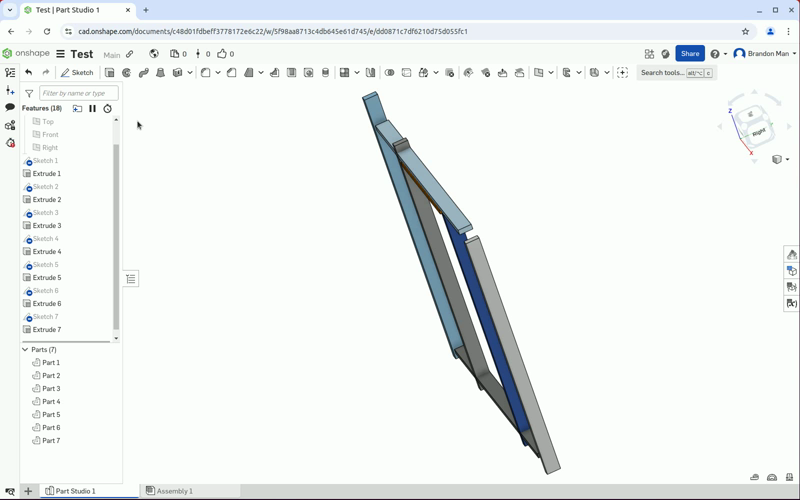
key(down, 2)
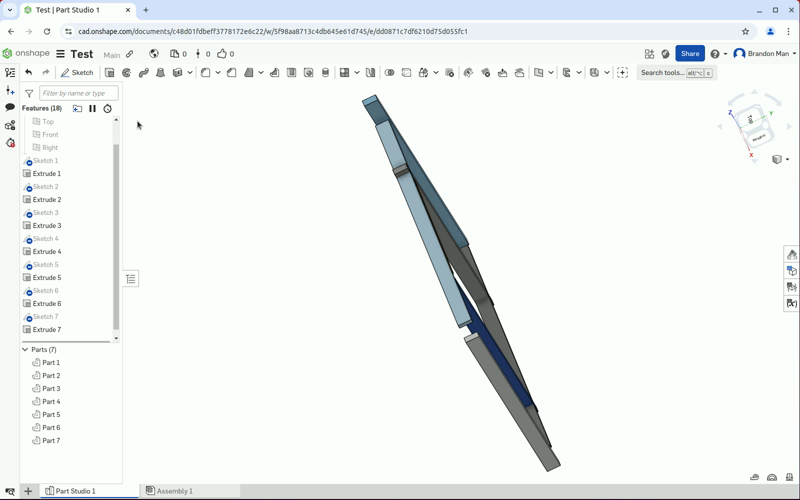
key(up, 2)
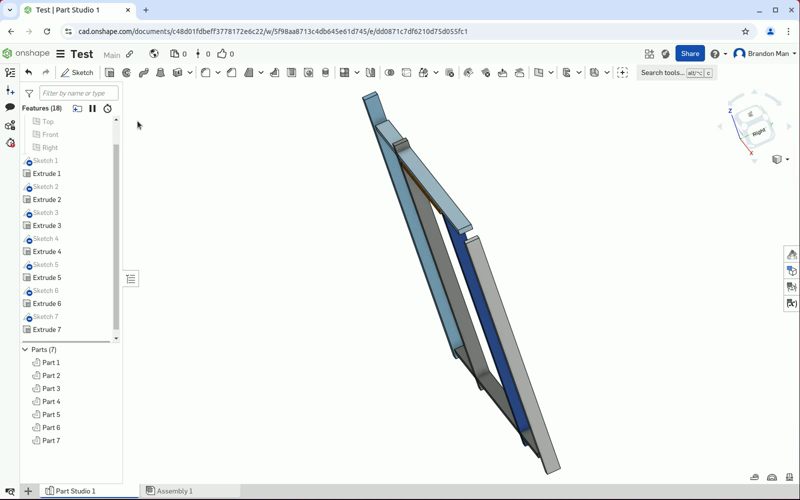
key(right, 2)
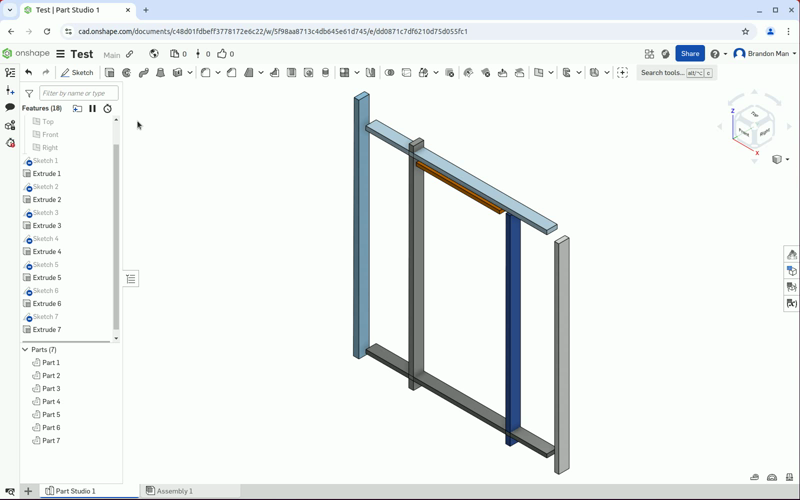
mouse_move(69, 163)
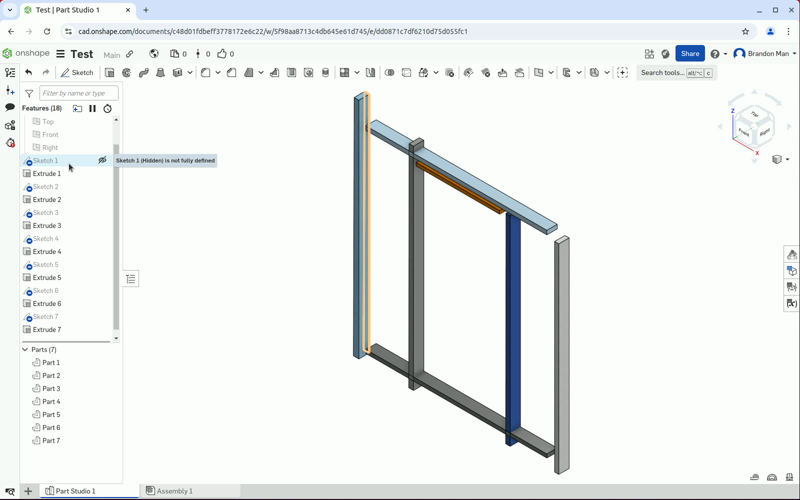
click(69, 163)